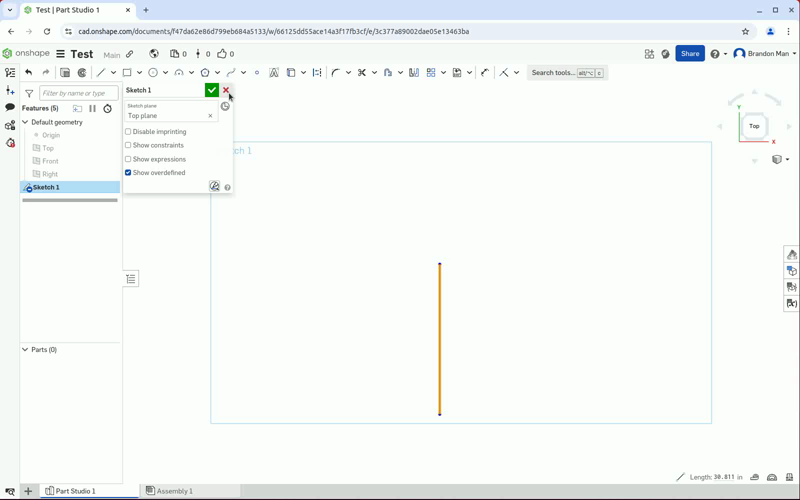
key(shift+h)
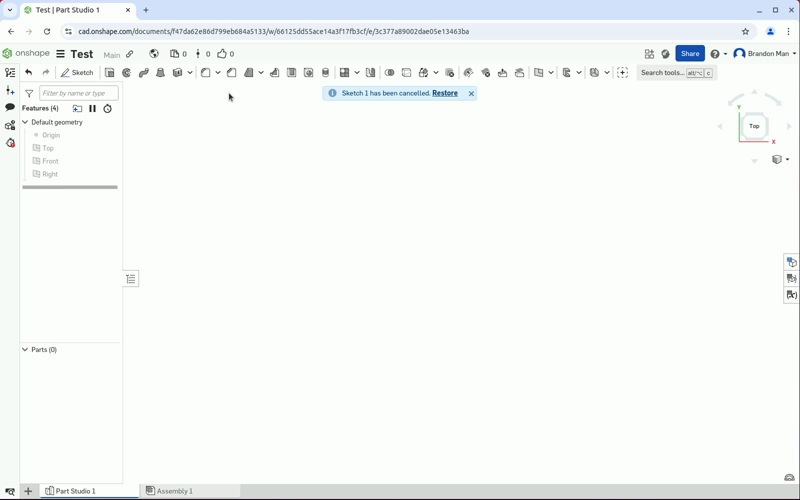
mouse_move(73, 352)
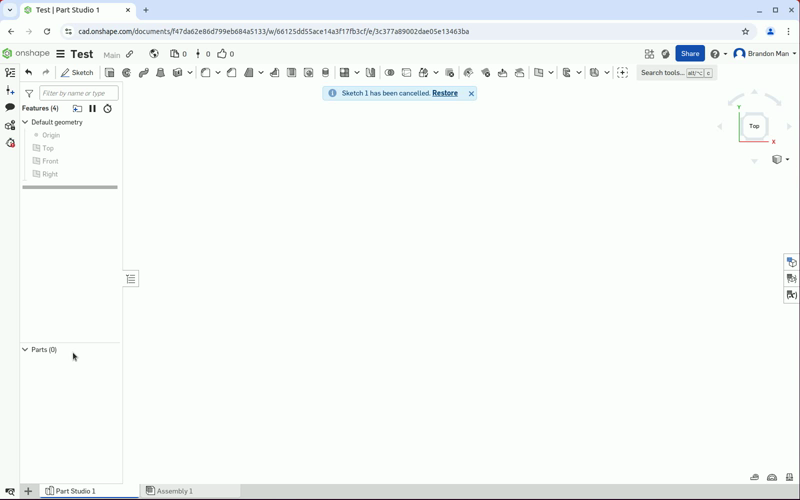
key(y)
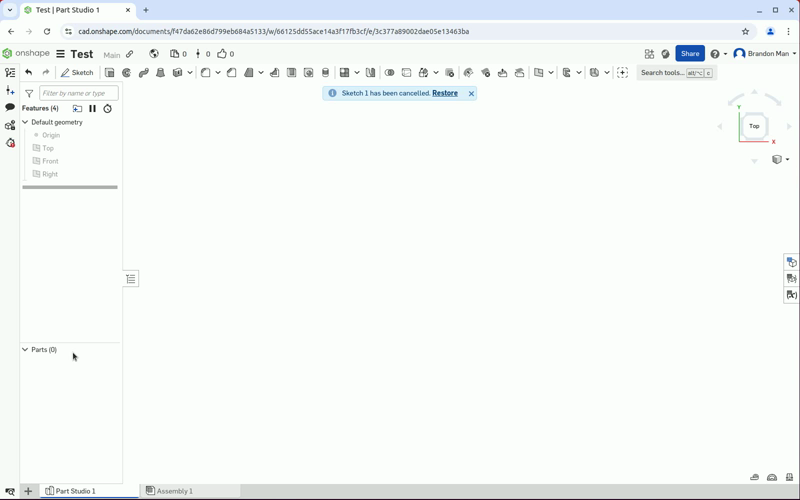
key(shift+p)
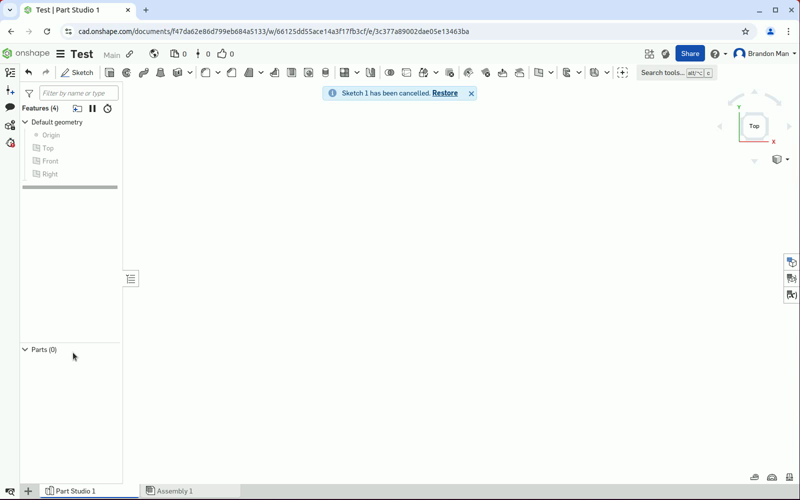
key(space)
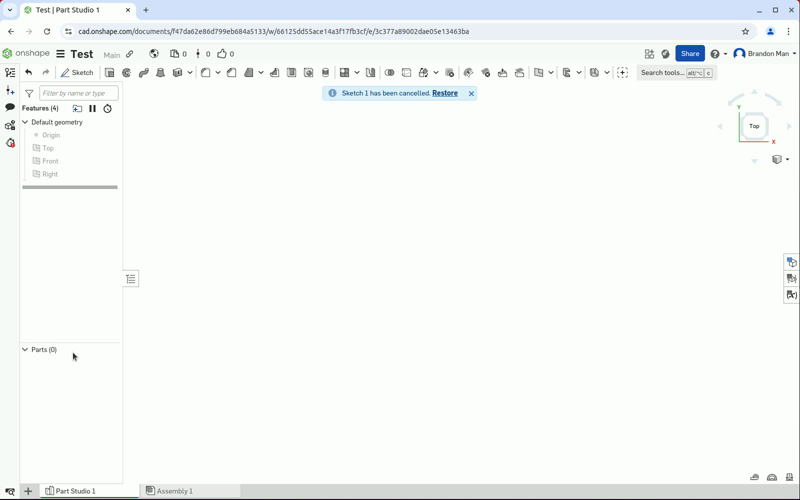
key_down(shift)
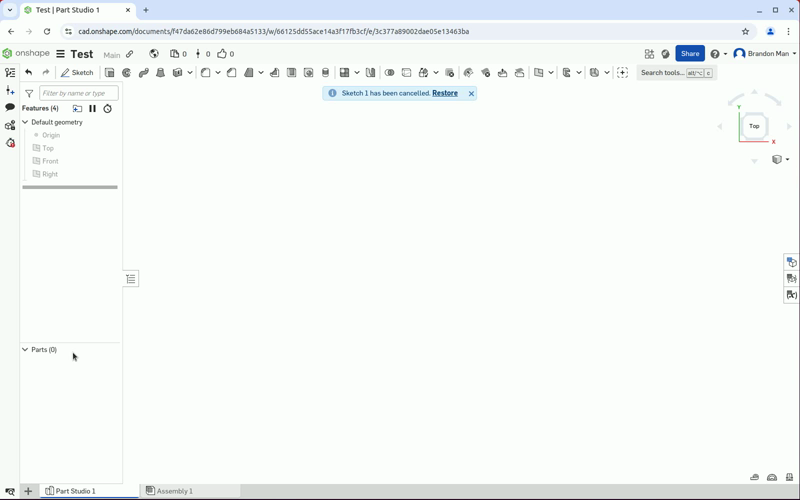
key(up)
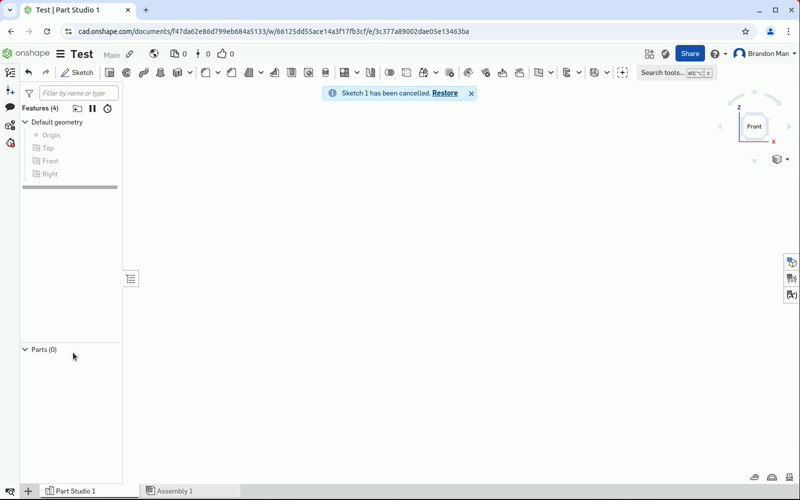
key_up(shift)
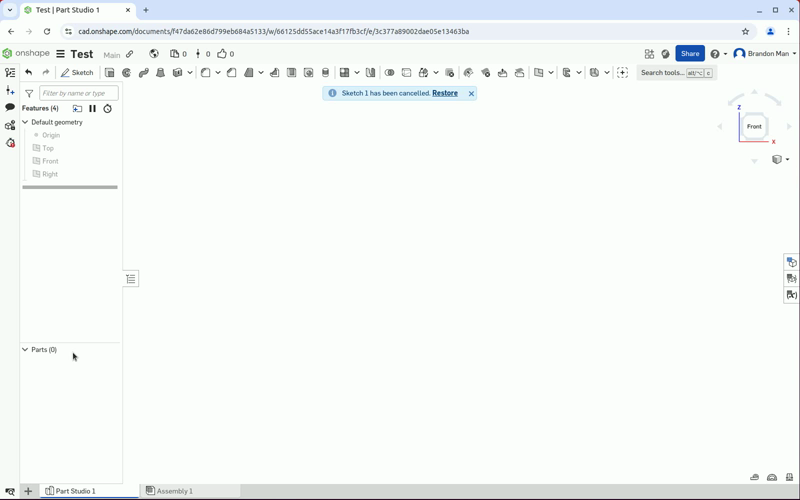
mouse_move(73, 352)
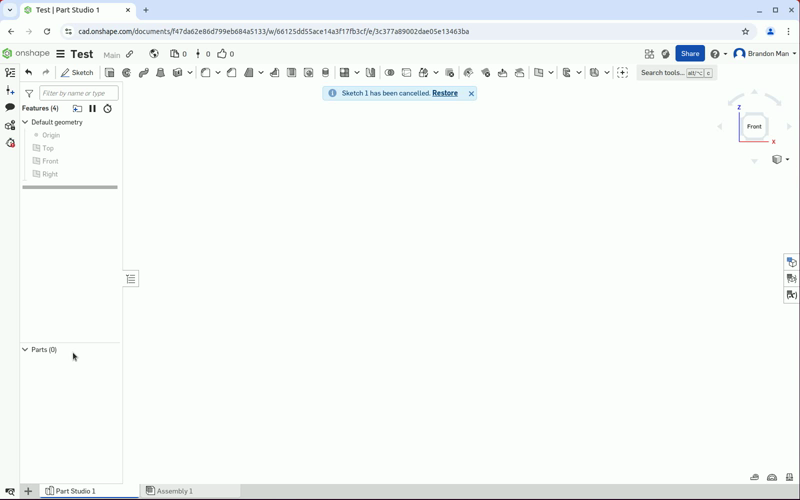
key(shift+y)
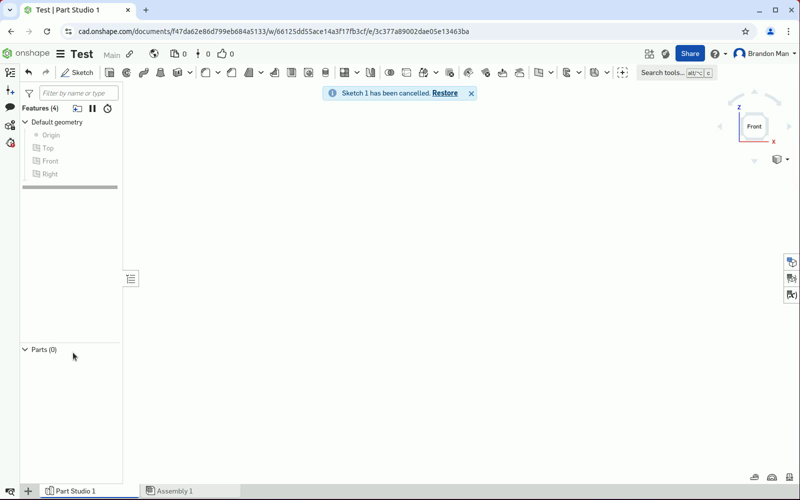
key(shift+s)
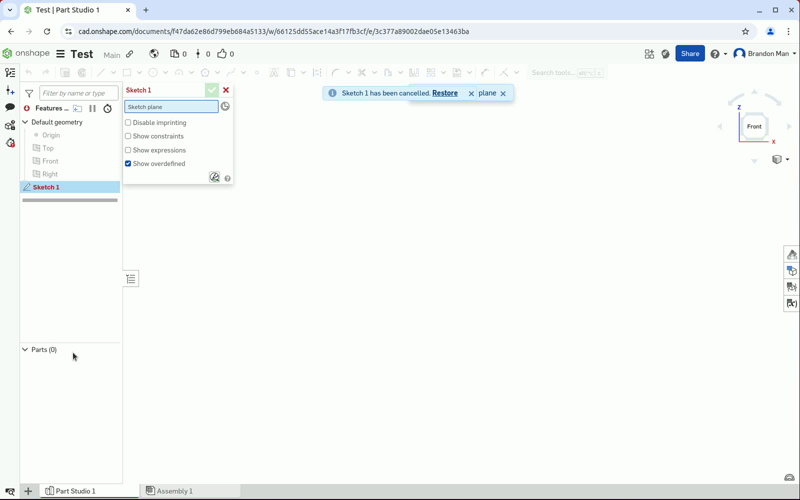
mouse_move(73, 163)
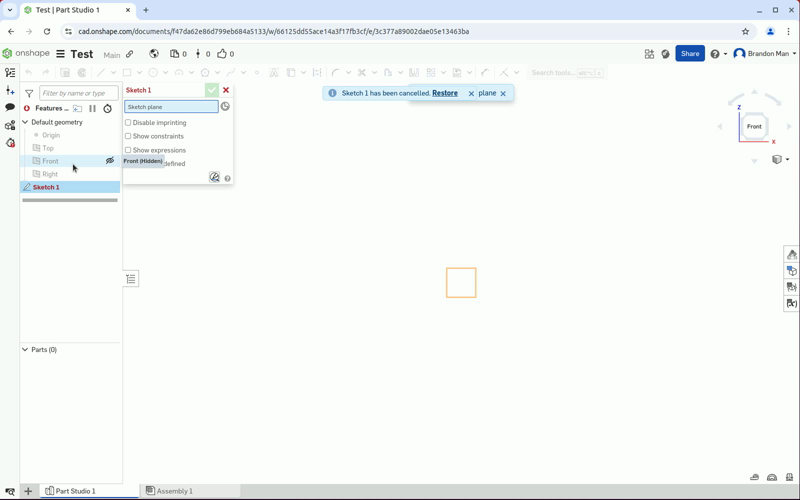
click(73, 163)
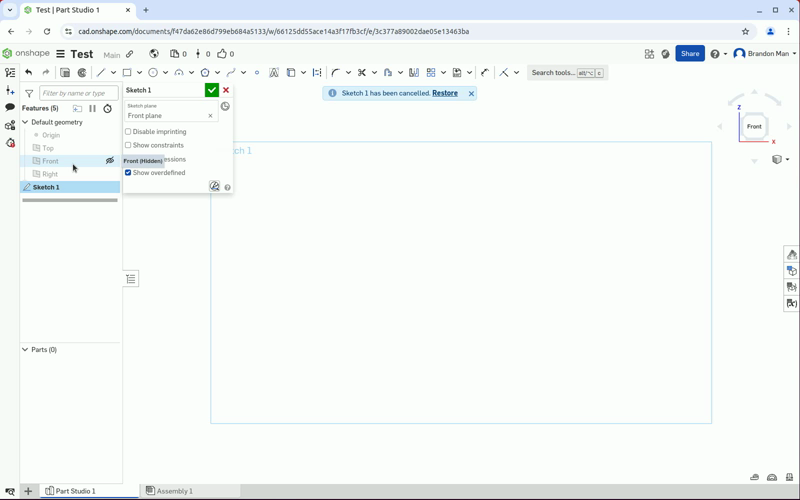
mouse_move(73, 352)
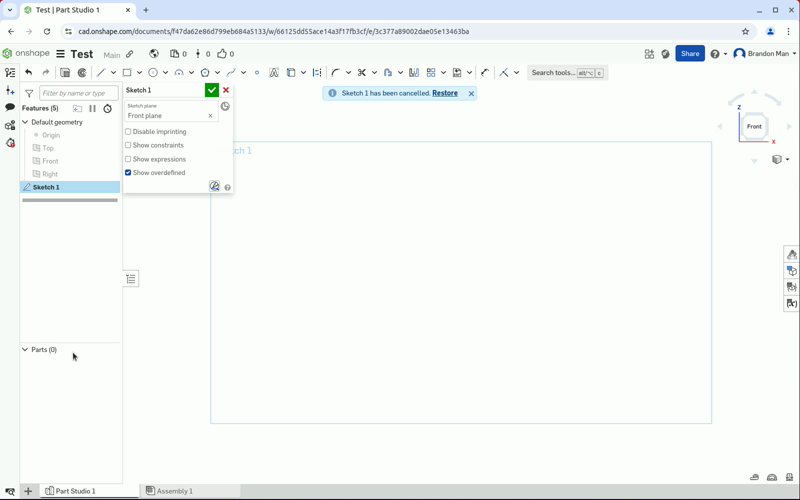
key(y)
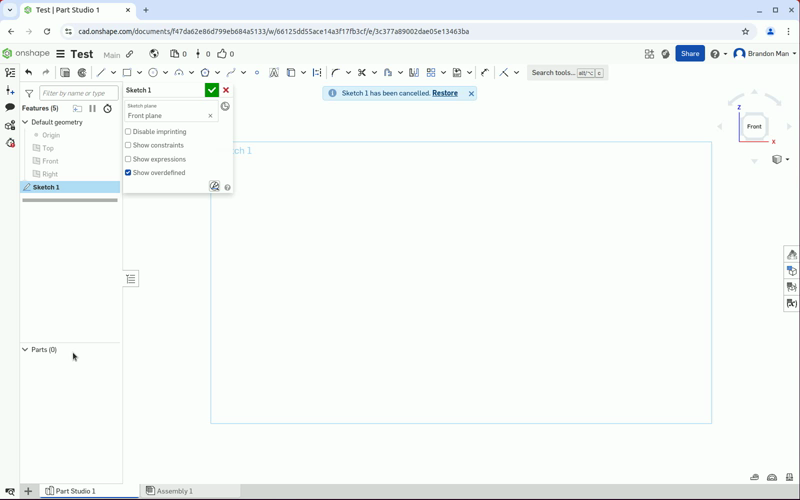
key(c)
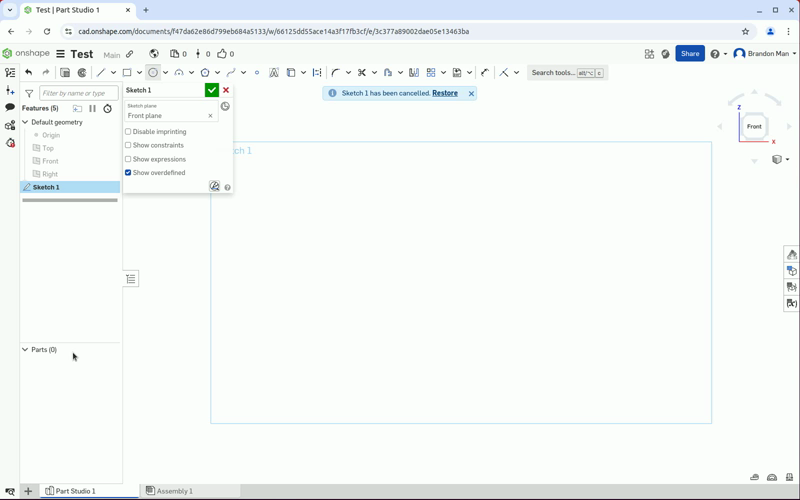
key_down(shift)
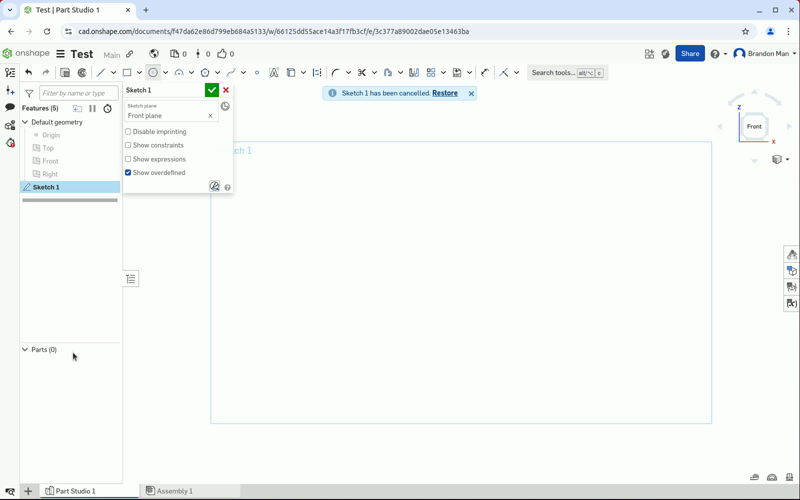
mouse_move(461, 282)
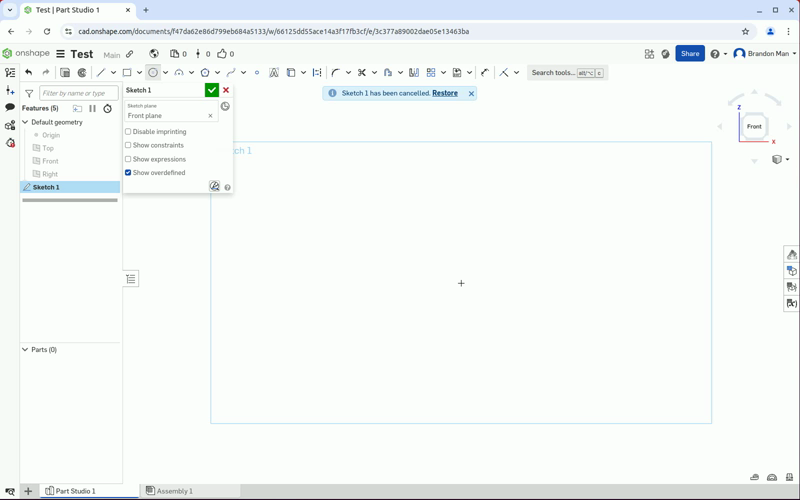
click(461, 282)
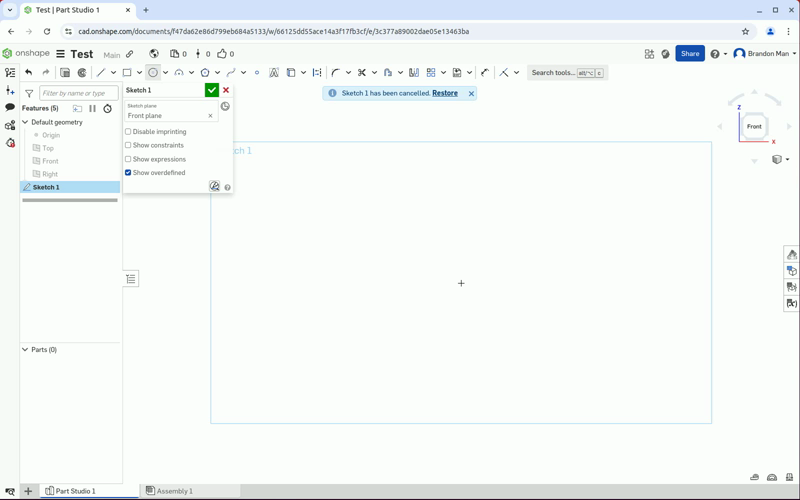
key_up(shift)
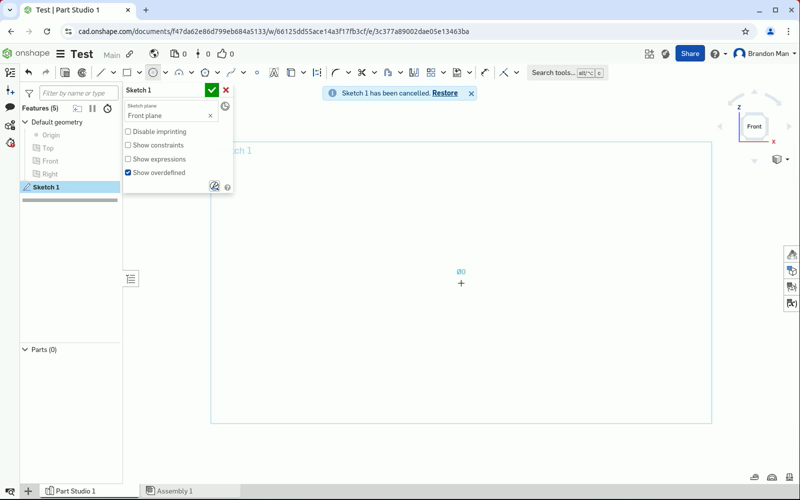
mouse_move(484, 282)
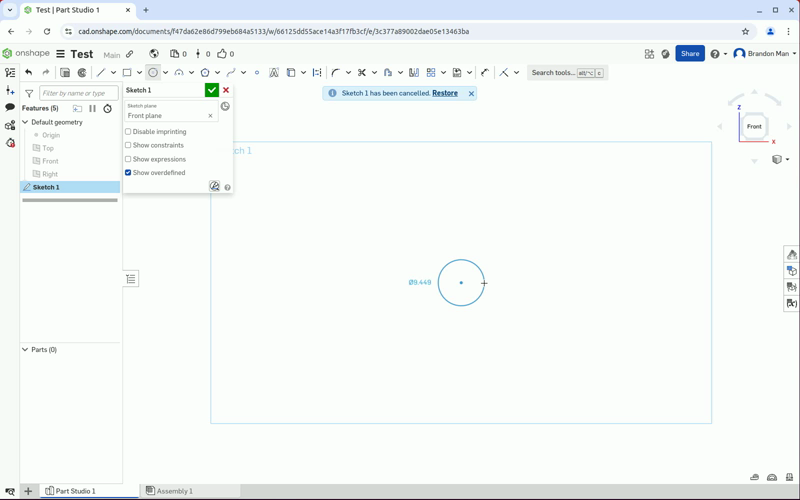
click(484, 282)
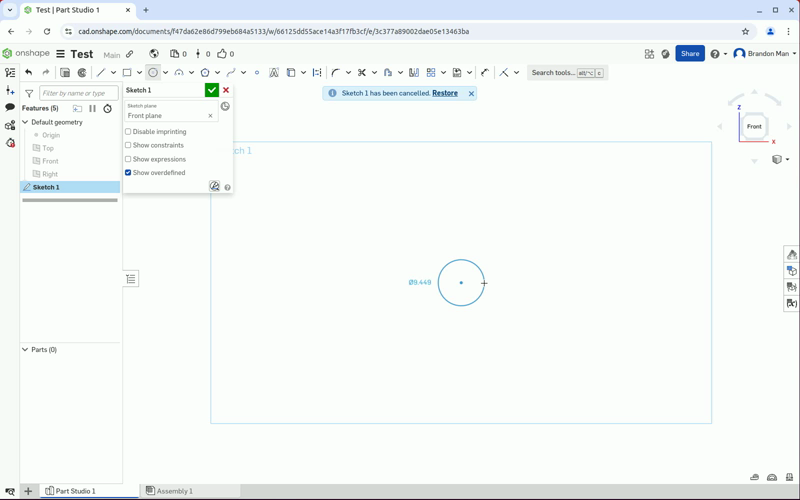
key(esc)
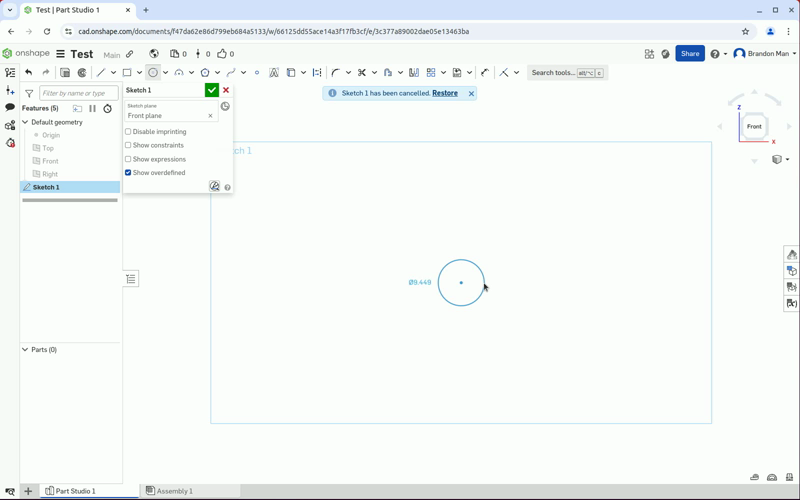
key(c)
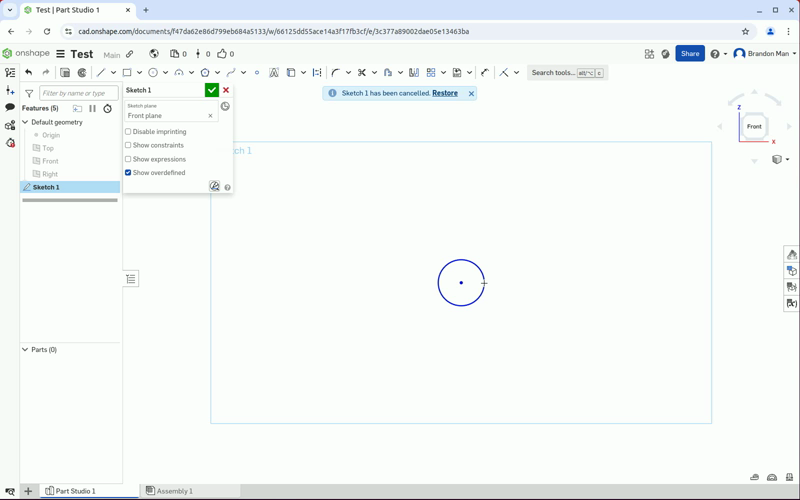
key_down(shift)
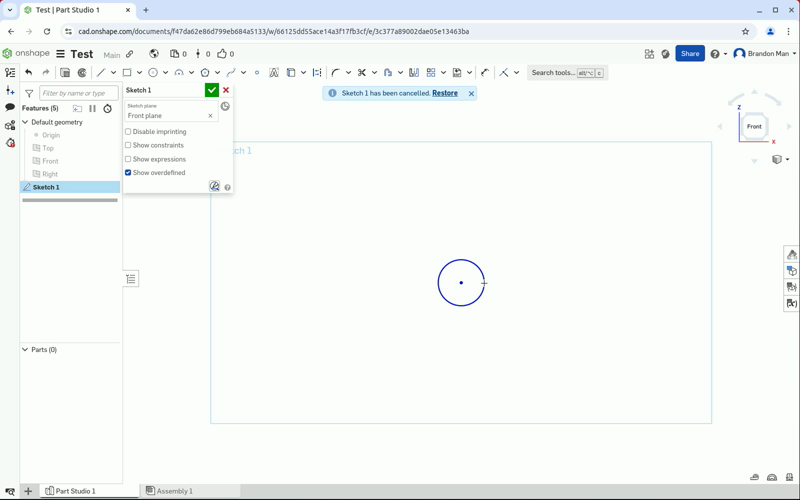
mouse_move(461, 282)
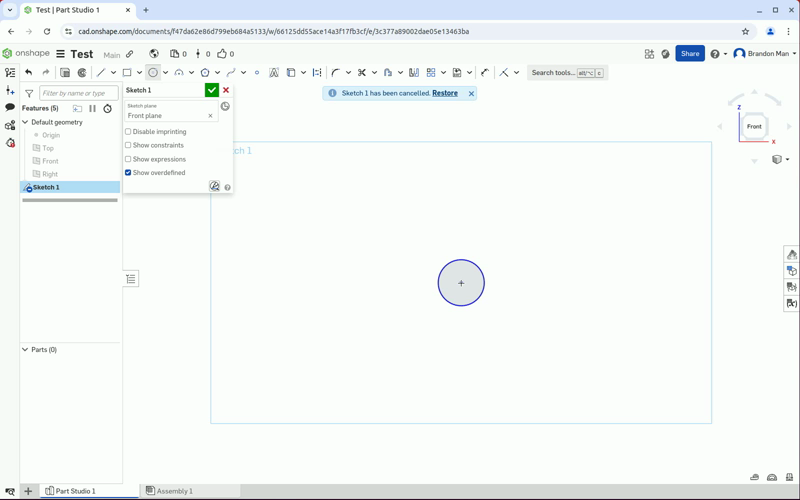
click(461, 282)
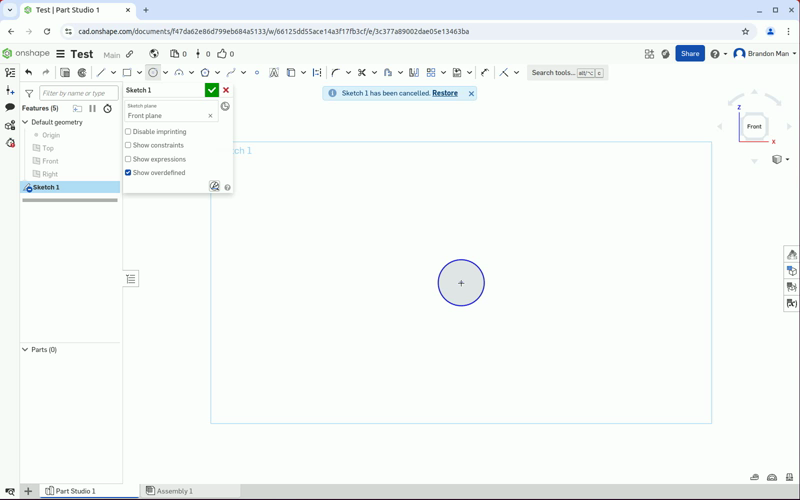
key_up(shift)
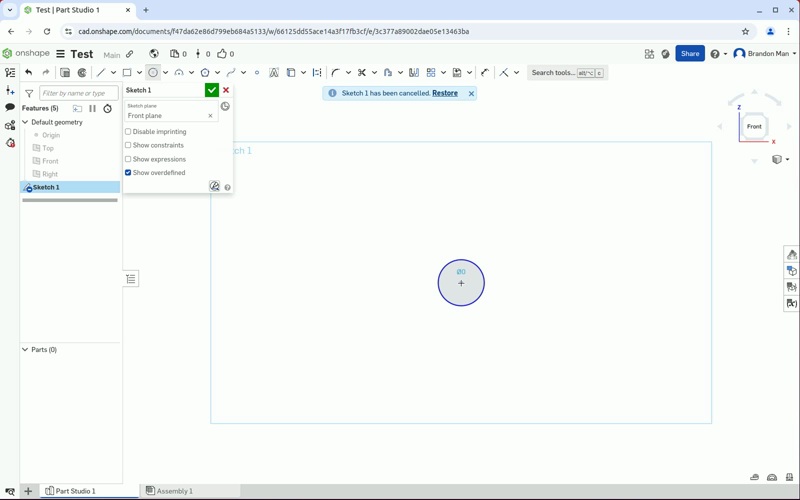
mouse_move(468, 282)
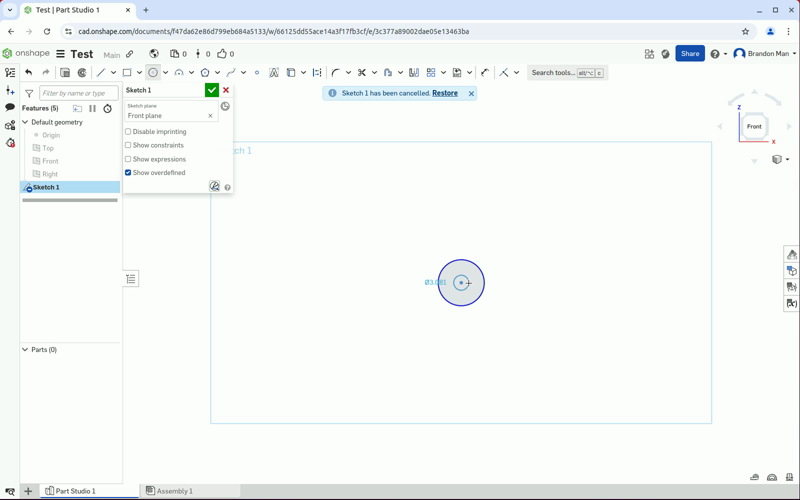
click(468, 282)
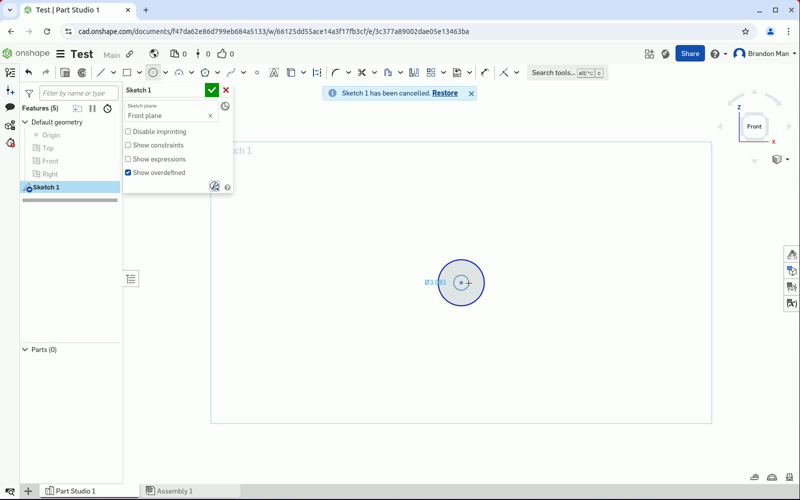
key(esc)
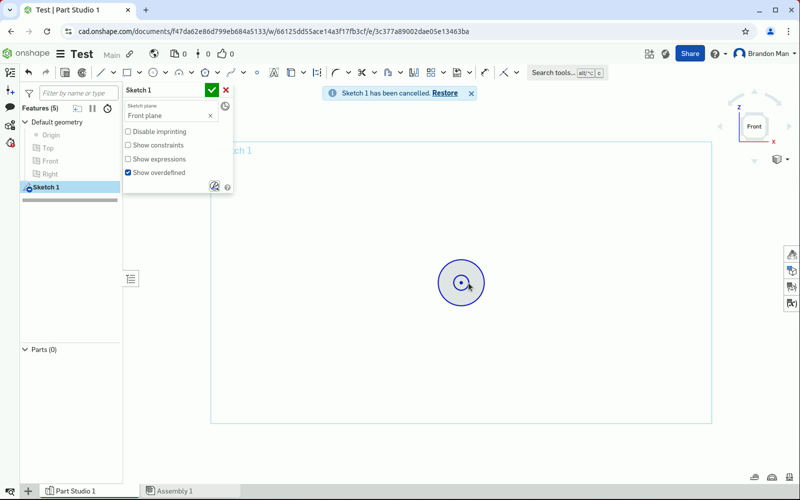
mouse_move(460, 267)
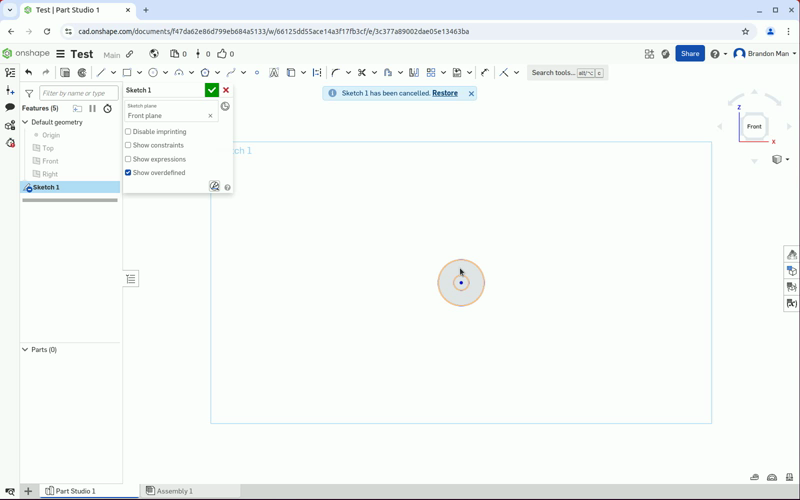
scroll(6)
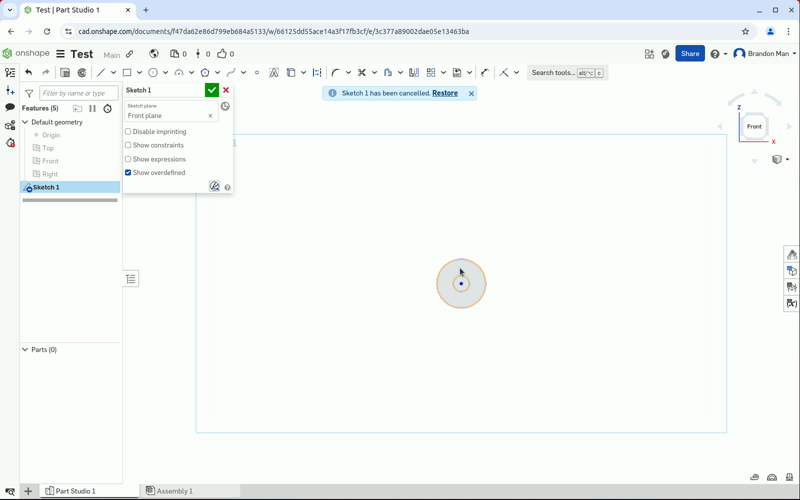
scroll(6)
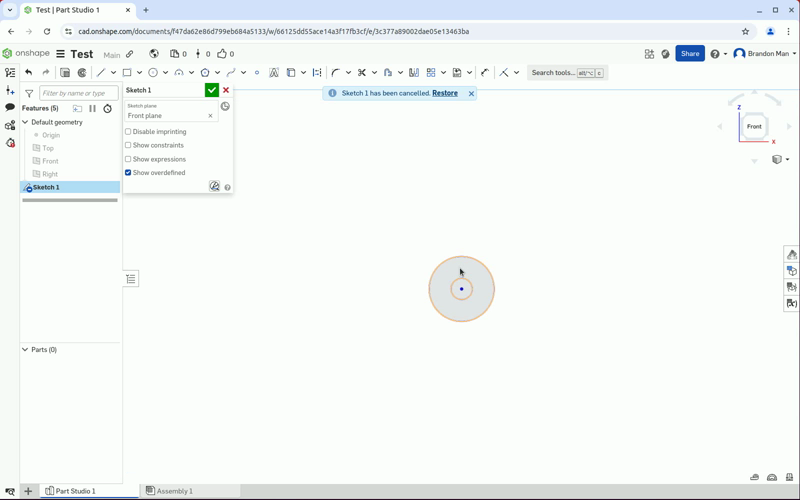
scroll(6)
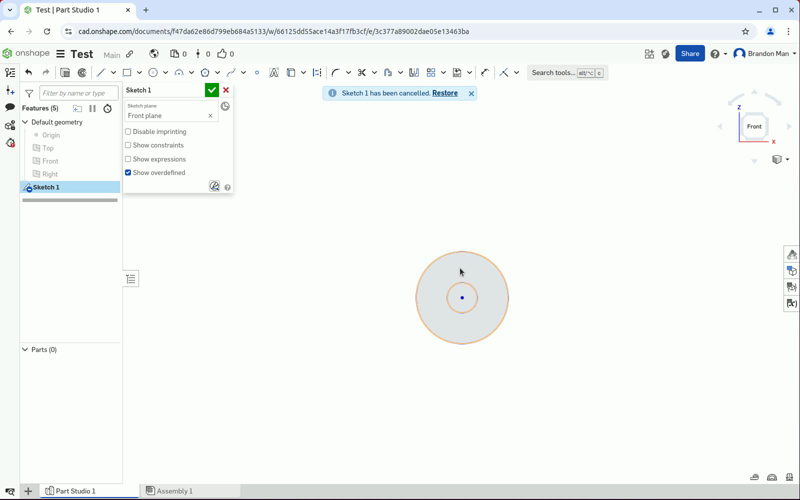
scroll(6)
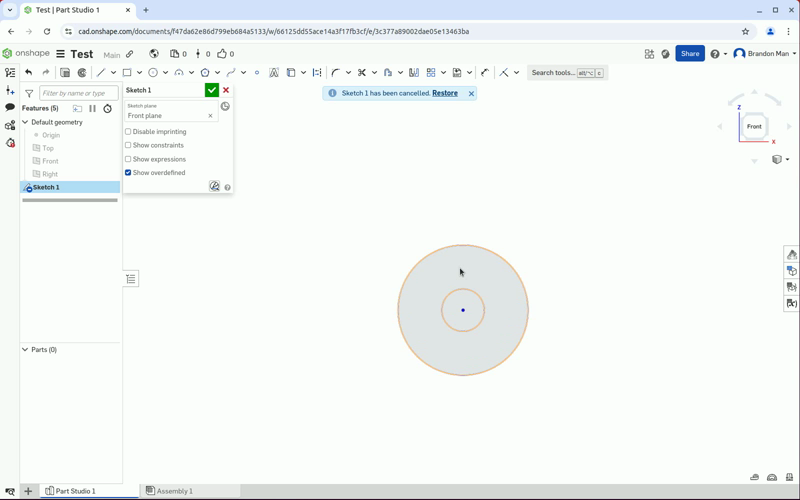
scroll(6)
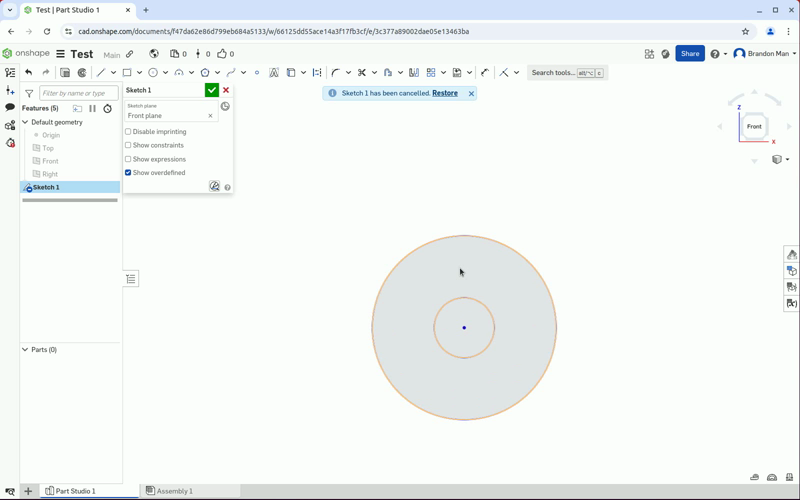
scroll(6)
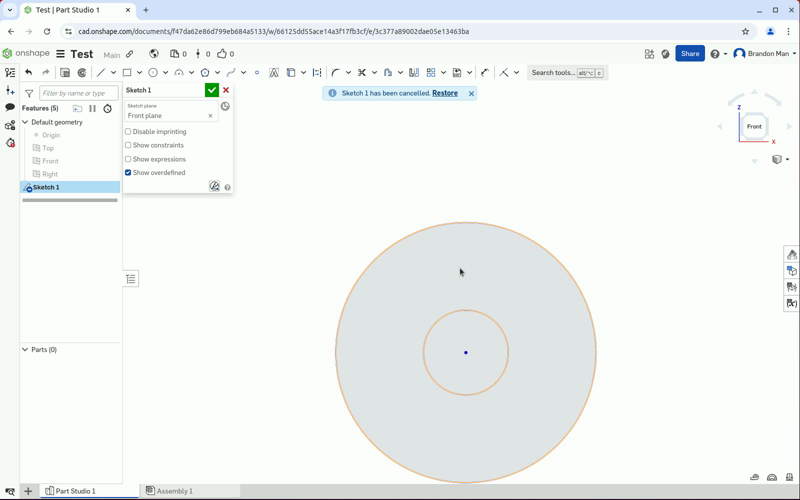
scroll(6)
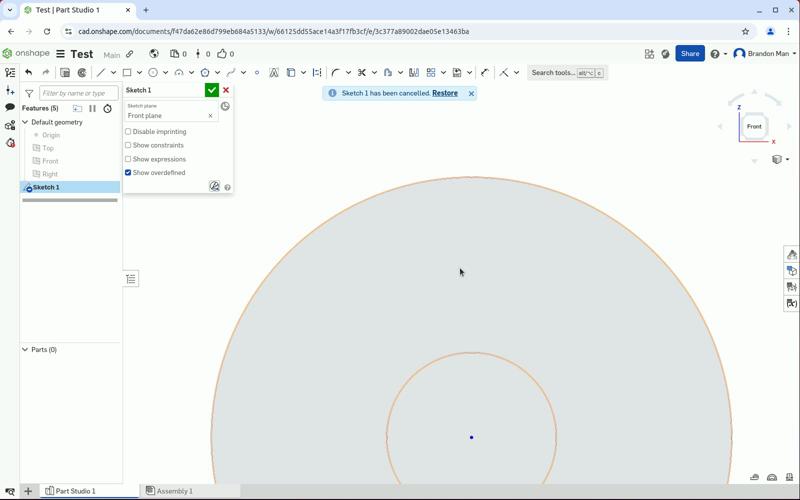
click(460, 267)
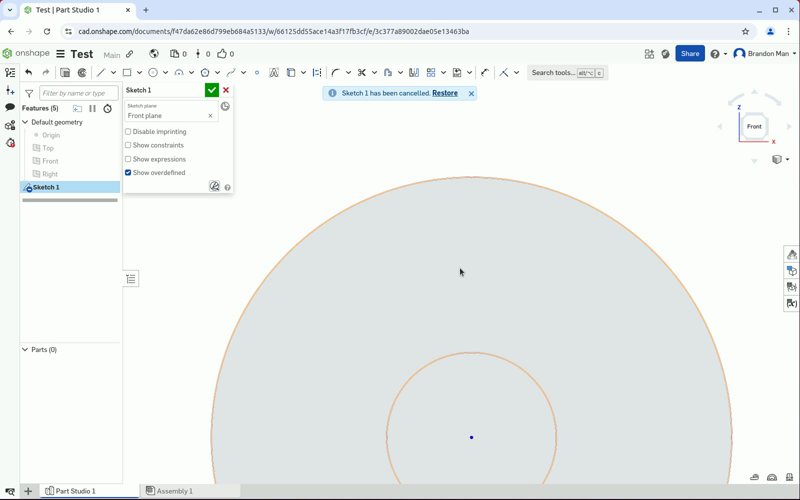
scroll(-6)
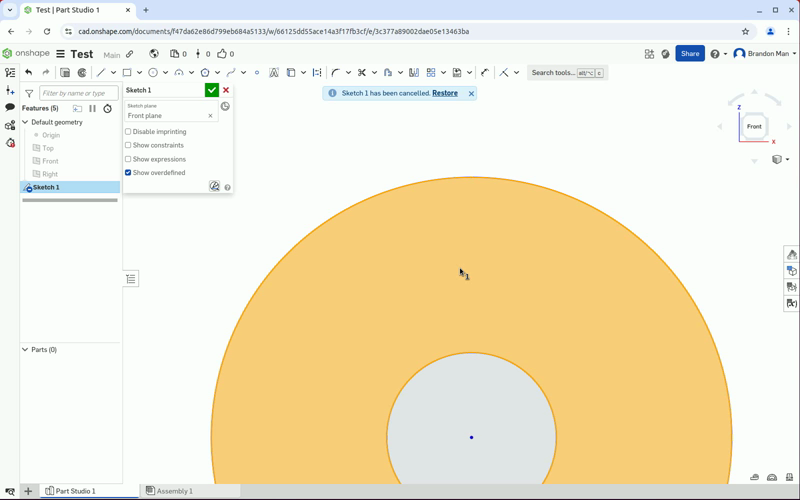
scroll(-6)
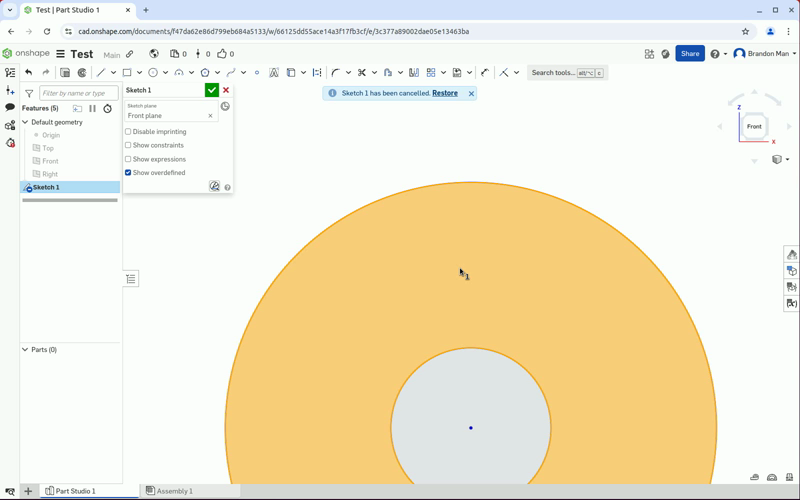
scroll(-6)
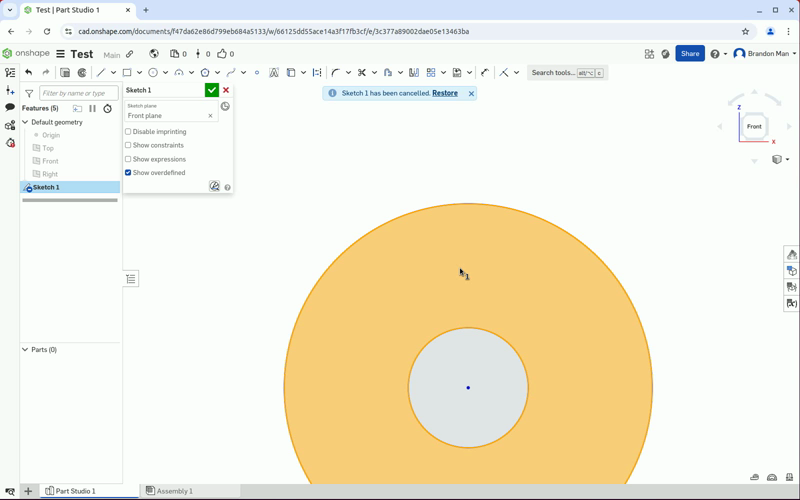
scroll(-6)
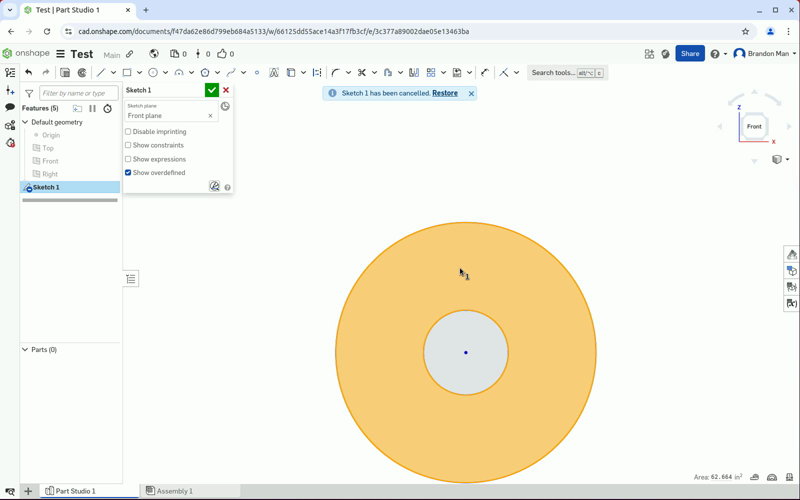
scroll(-6)
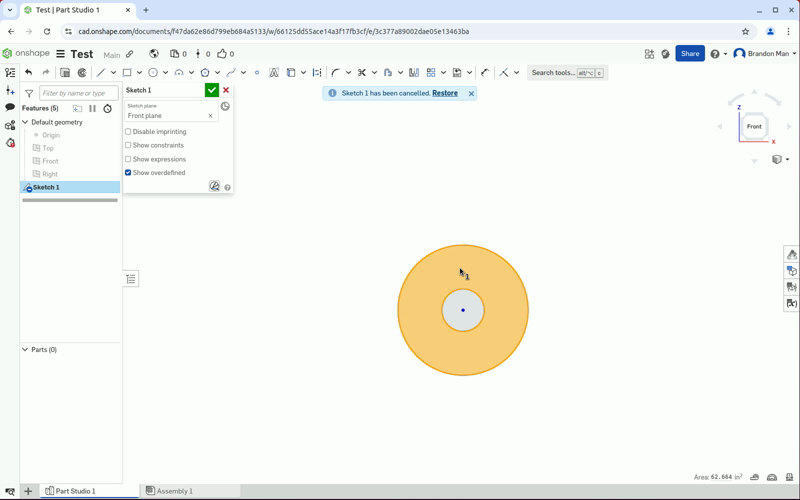
scroll(-6)
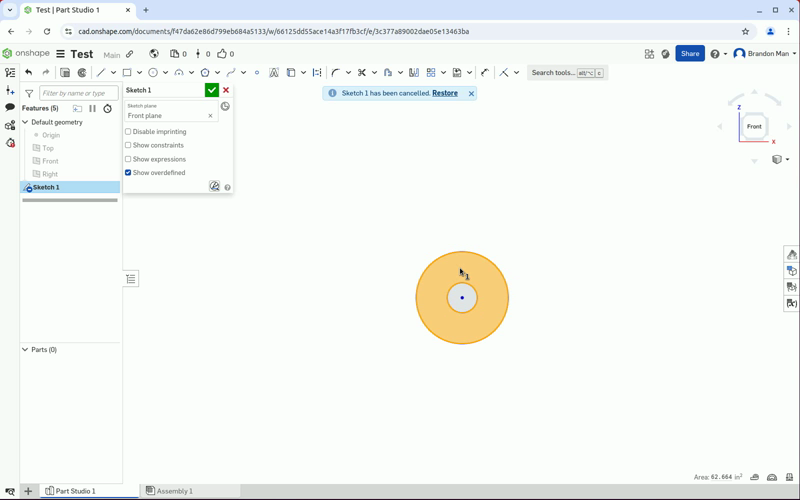
scroll(-6)
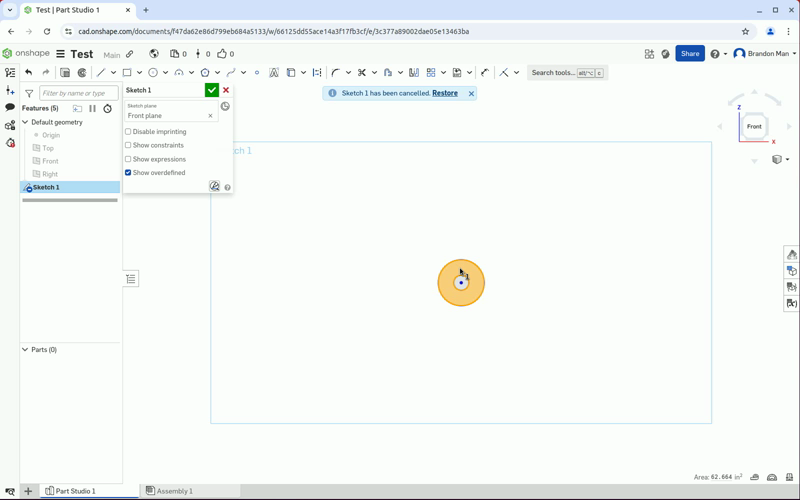
mouse_move(73, 352)
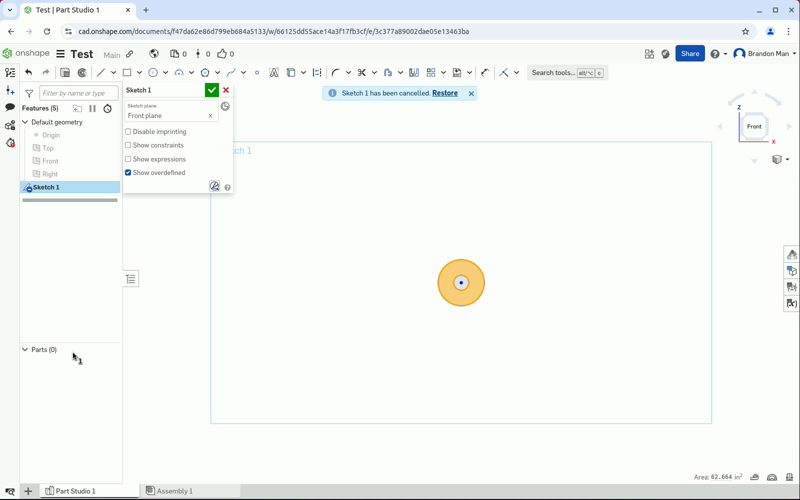
key(shift+y)
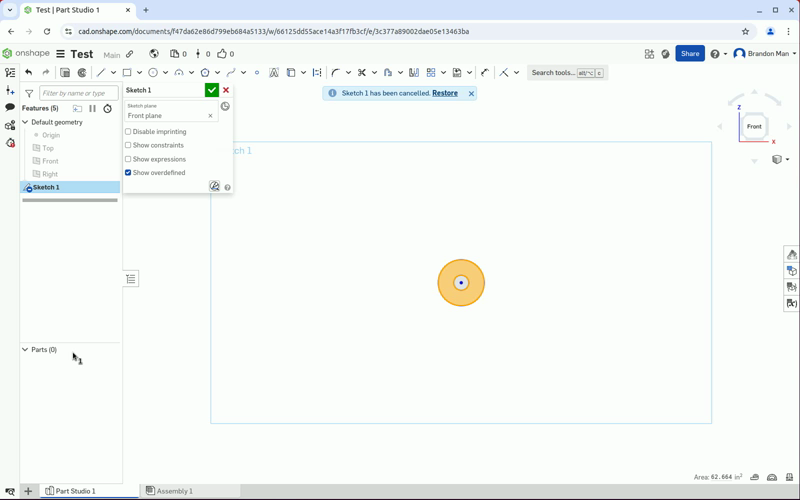
key(shift+e)
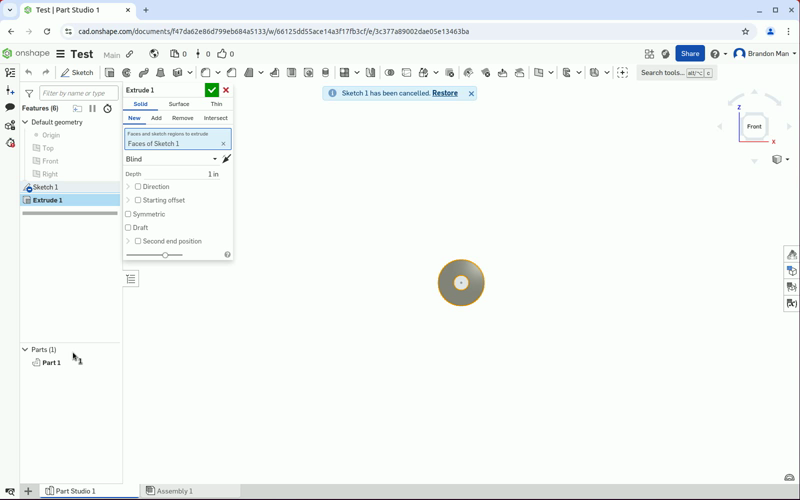
mouse_move(143, 106)
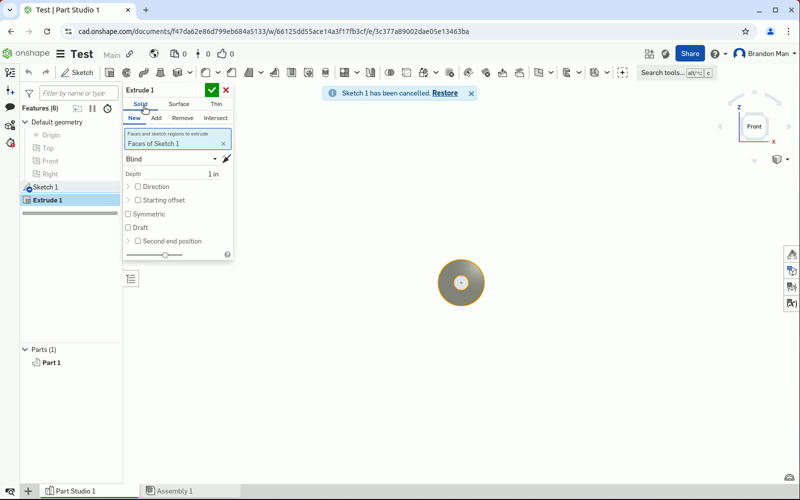
click(143, 106)
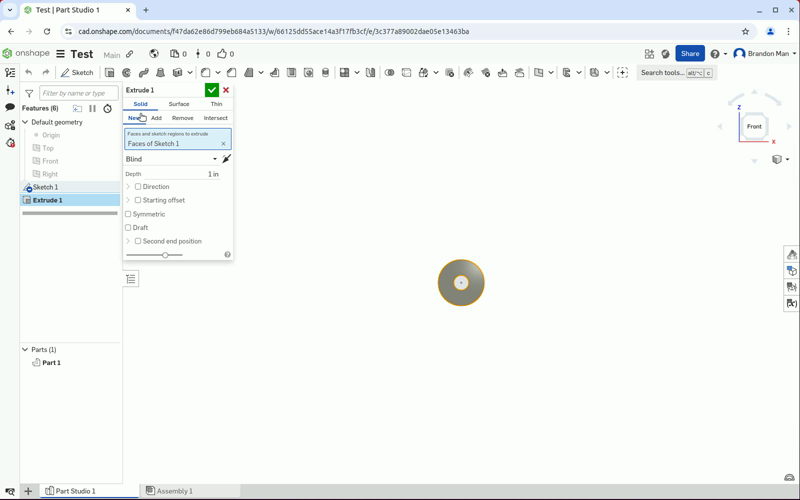
mouse_move(137, 120)
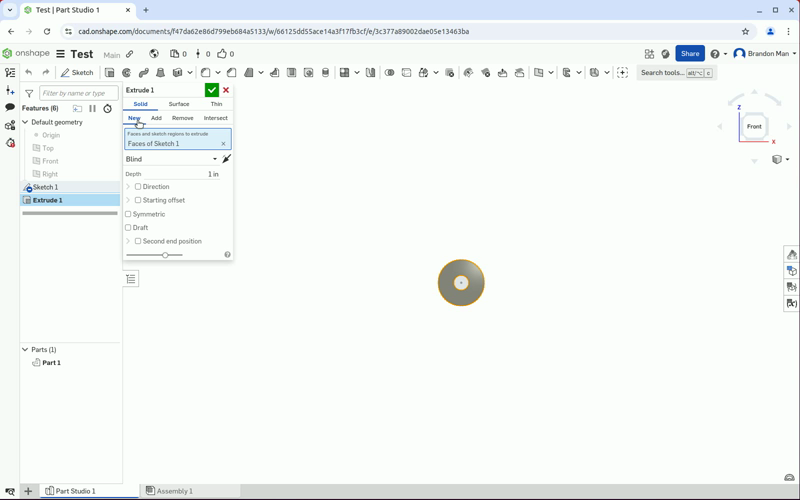
click(137, 120)
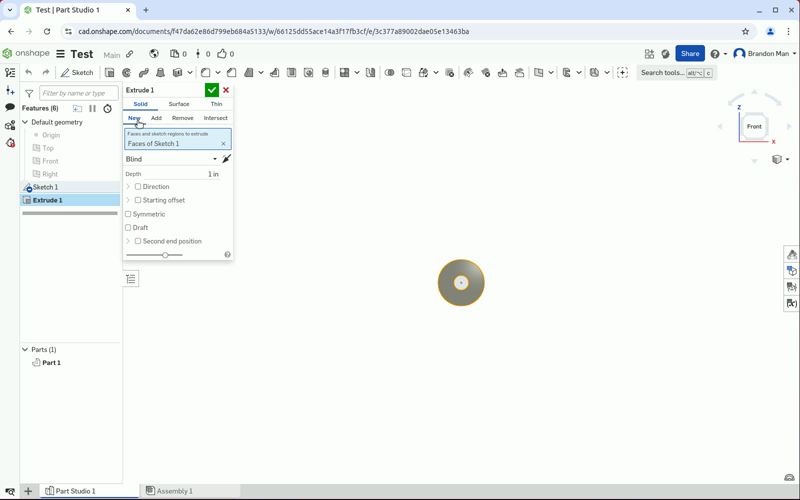
key(tab, 4)
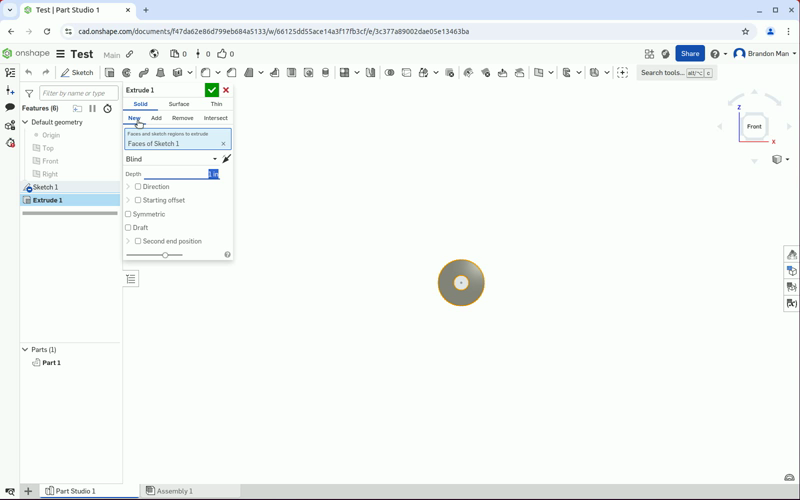
text(2.407)
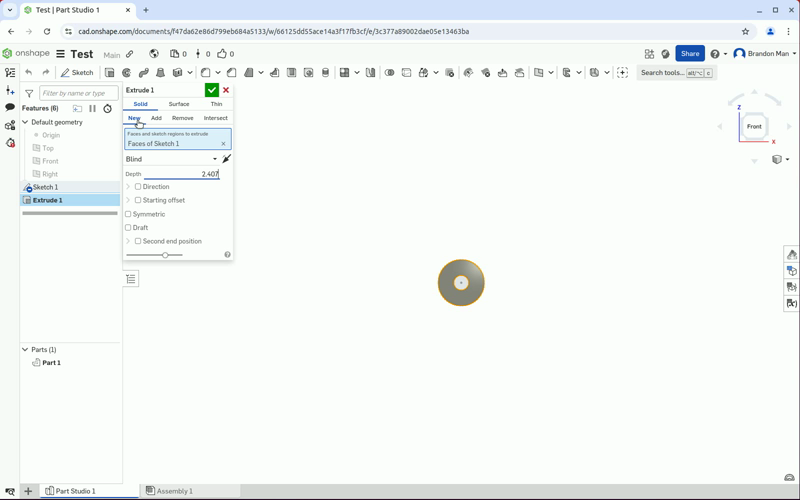
key(enter)
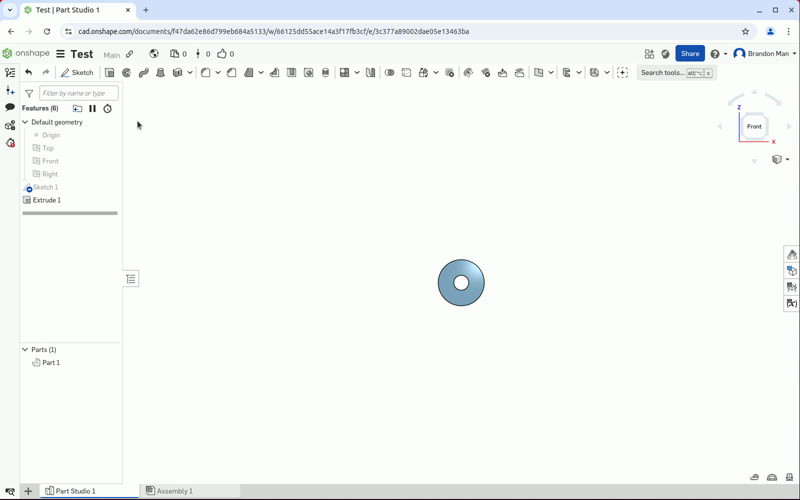
key(shift+h)
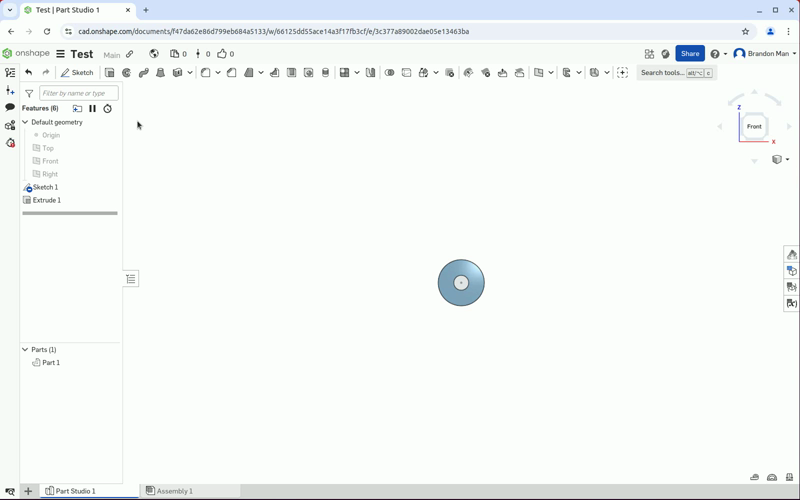
key(shift+h)
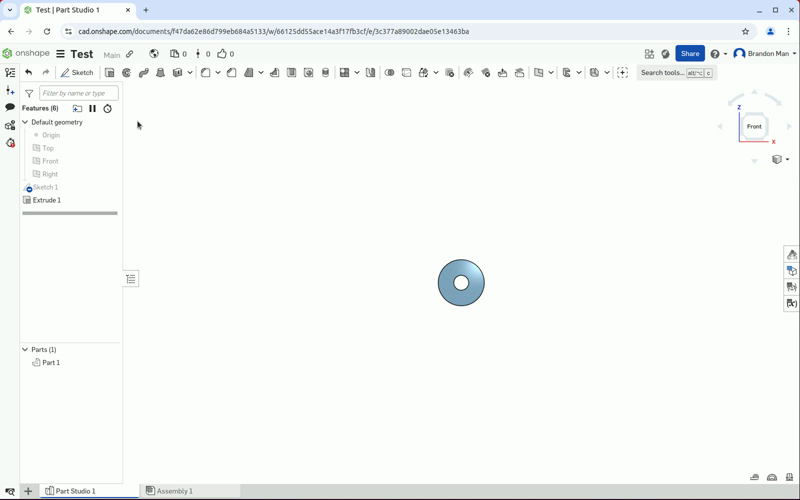
mouse_move(73, 189)
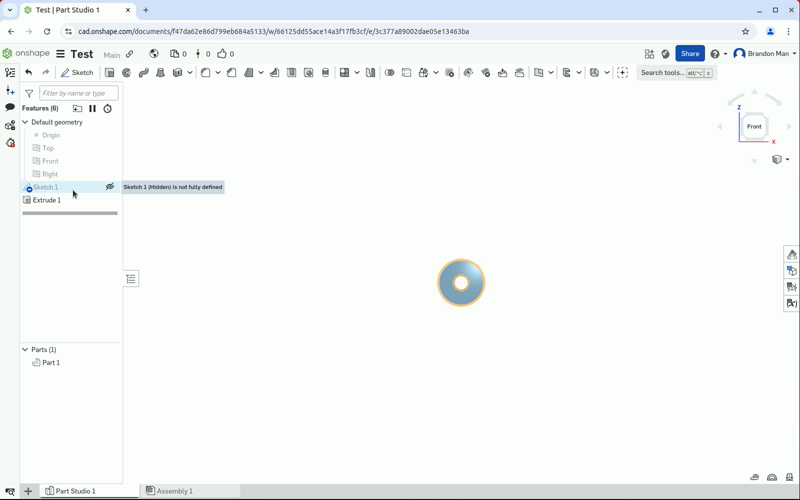
click(73, 189)
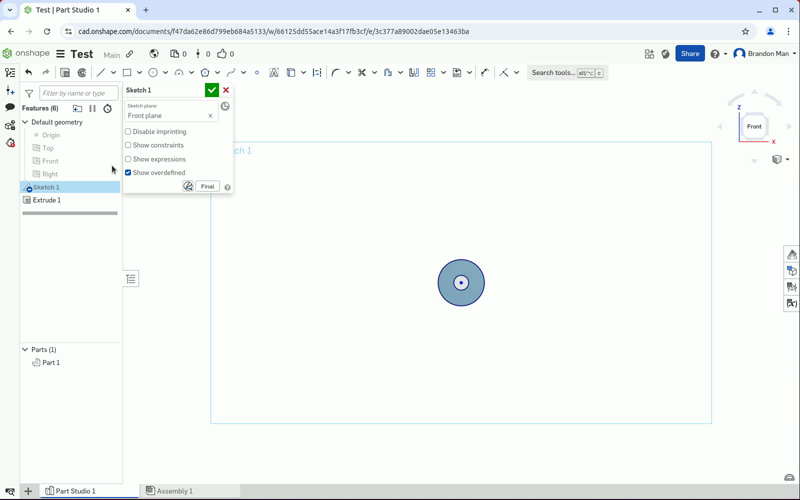
mouse_move(229, 92)
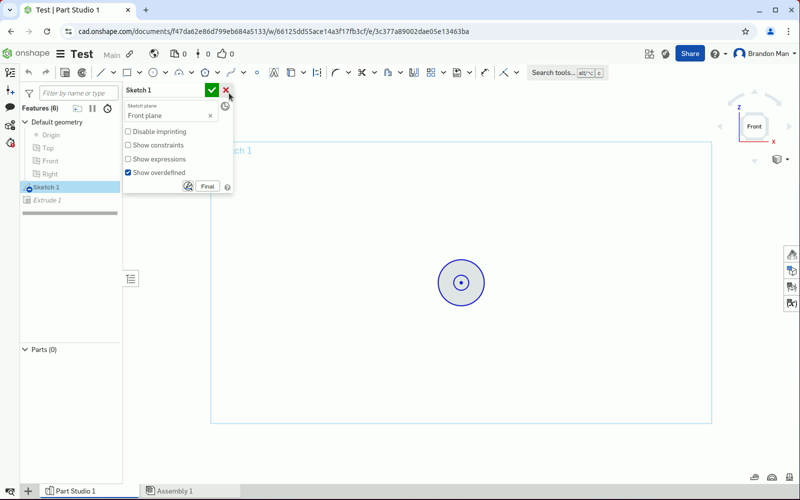
click(229, 92)
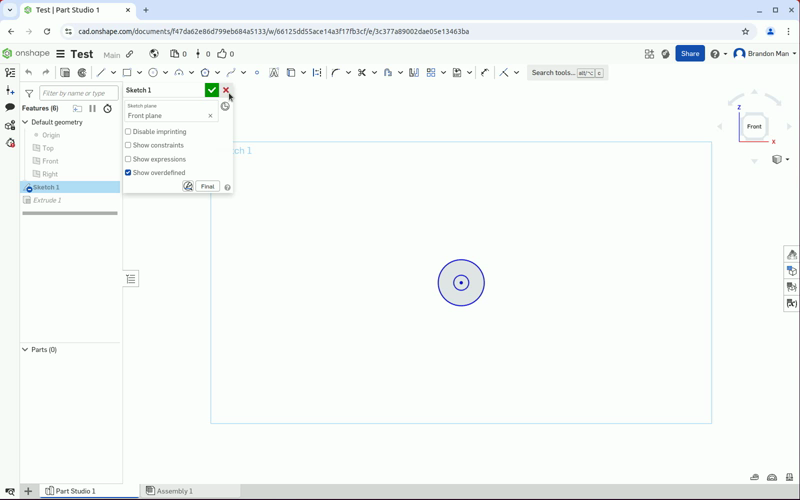
key(shift+s)
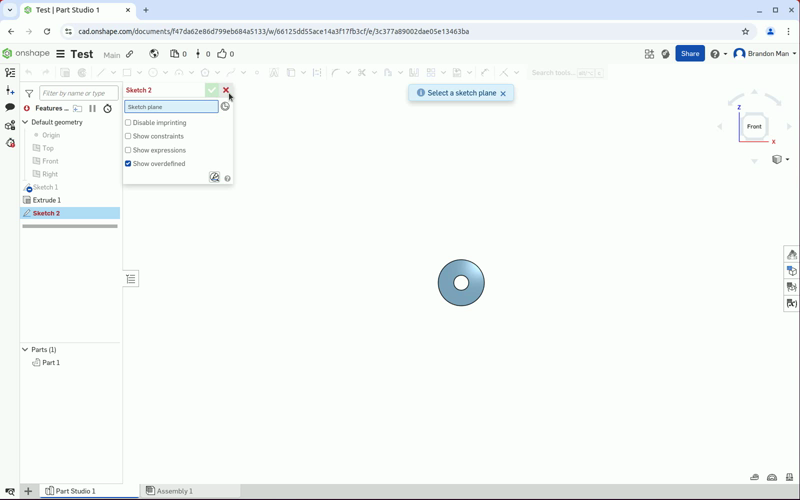
mouse_move(73, 163)
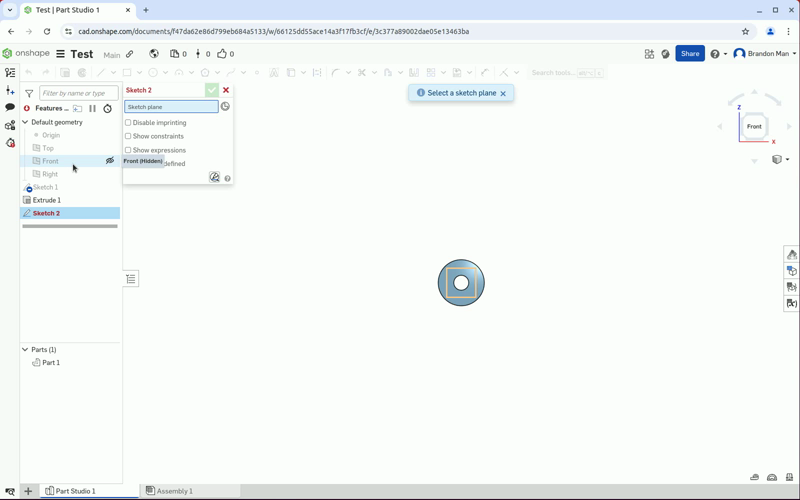
click(73, 163)
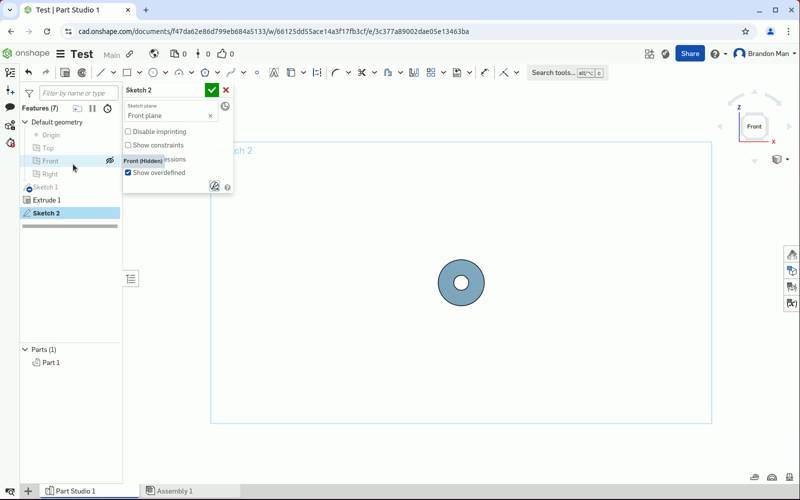
mouse_move(73, 352)
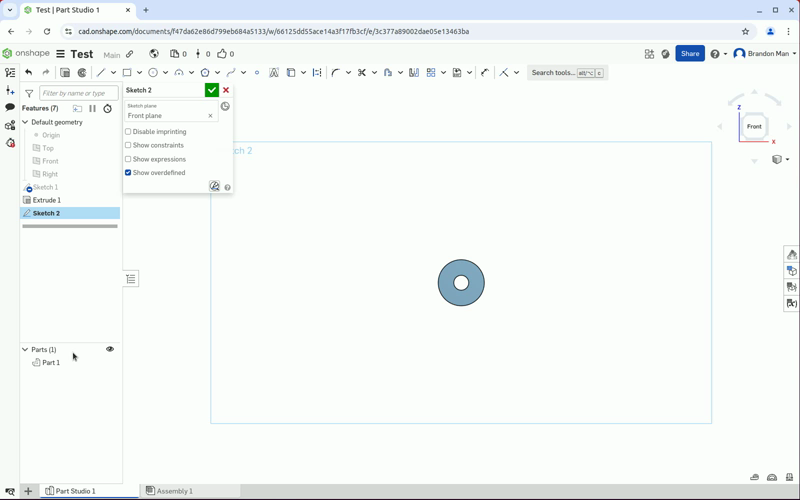
key(y)
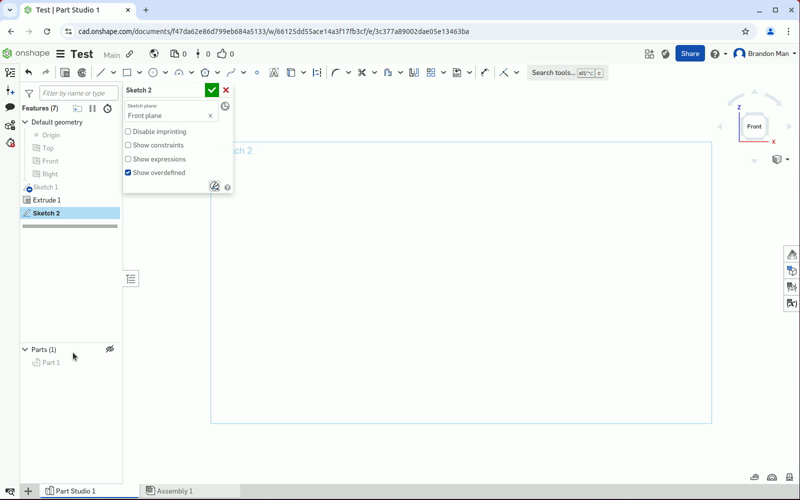
key(a)
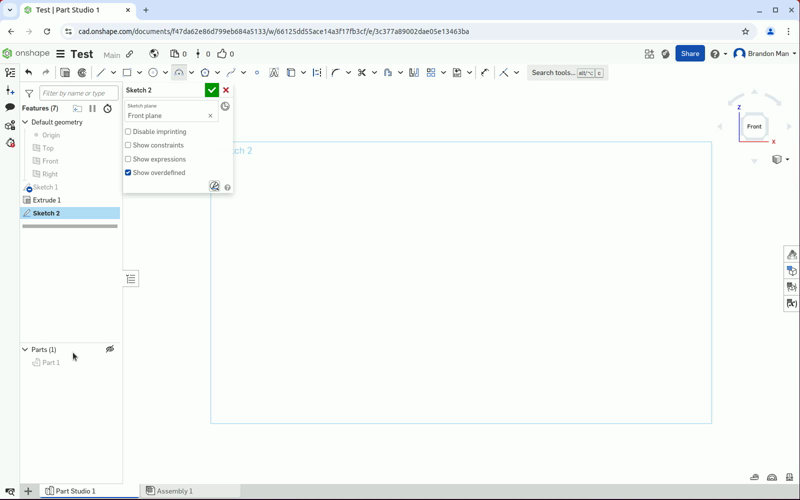
key_down(shift)
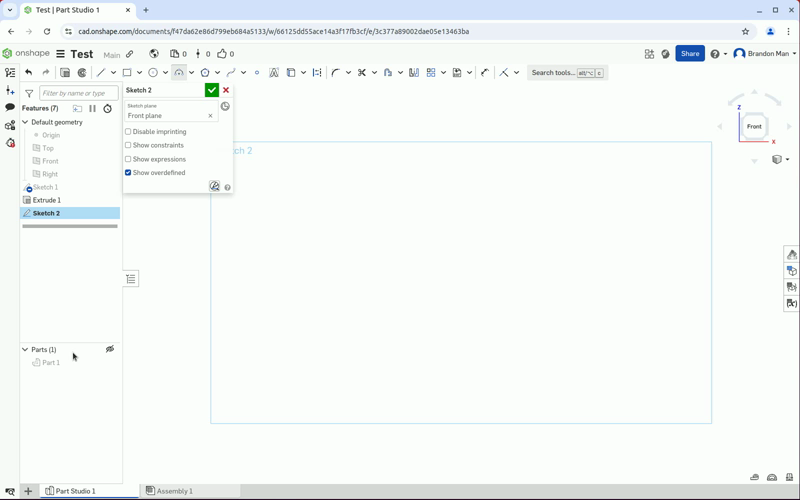
mouse_move(459, 278)
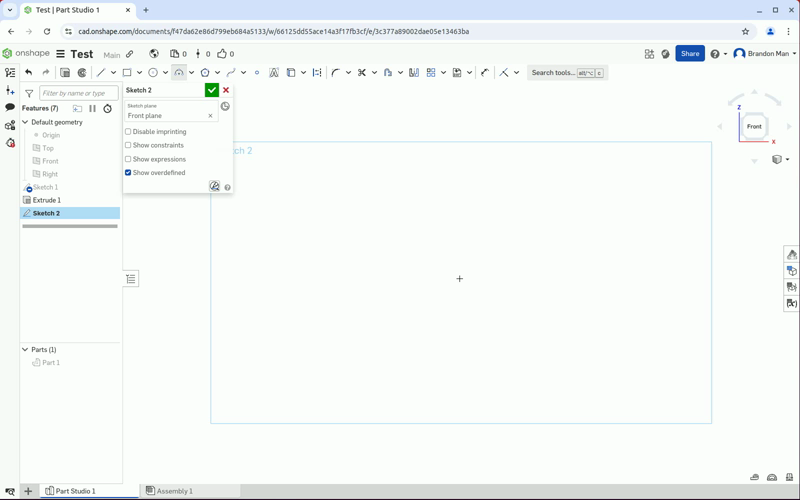
click(459, 278)
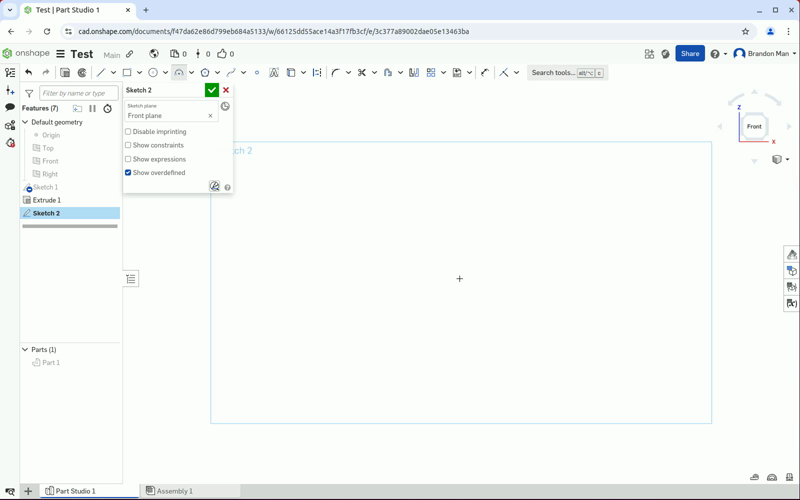
key_up(shift)
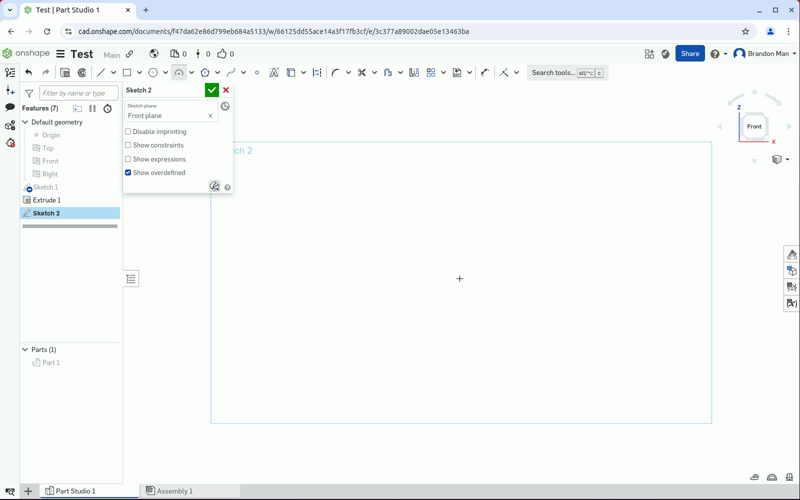
key_down(shift)
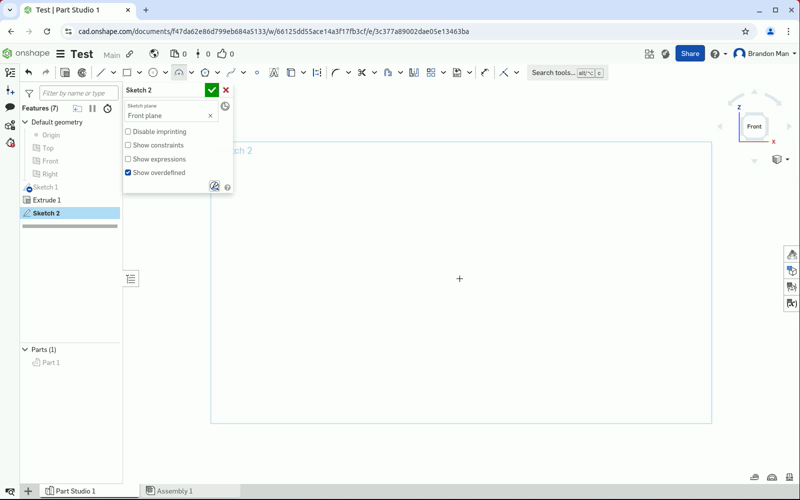
mouse_move(463, 278)
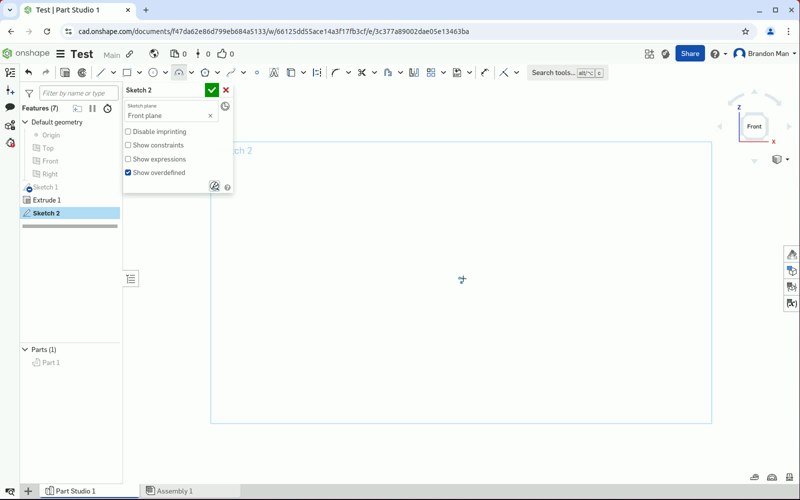
scroll(6)
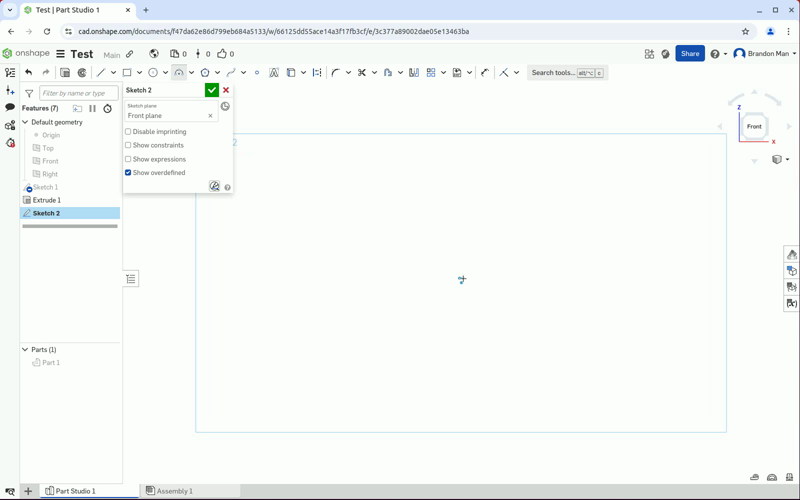
scroll(6)
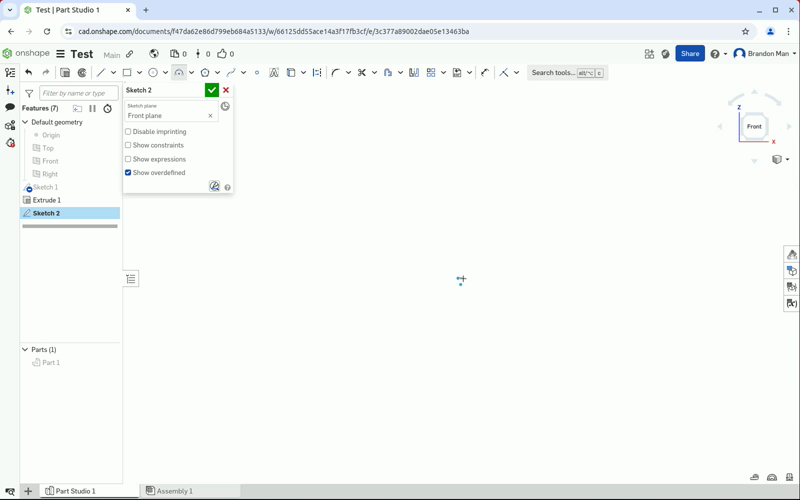
scroll(6)
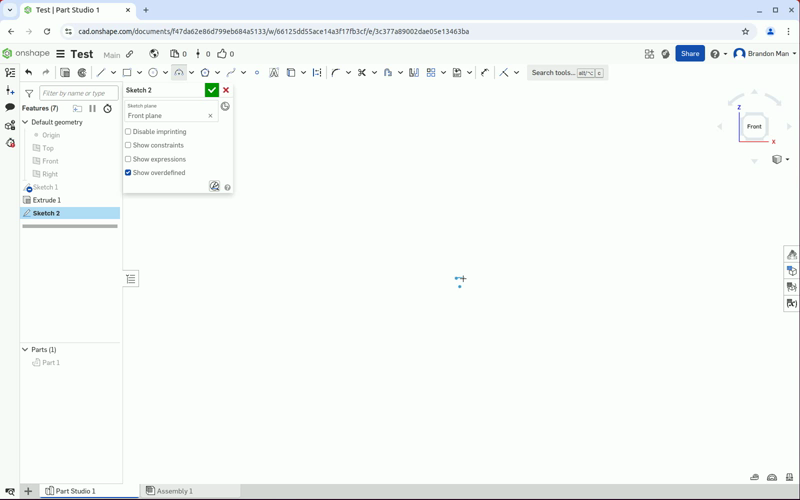
scroll(6)
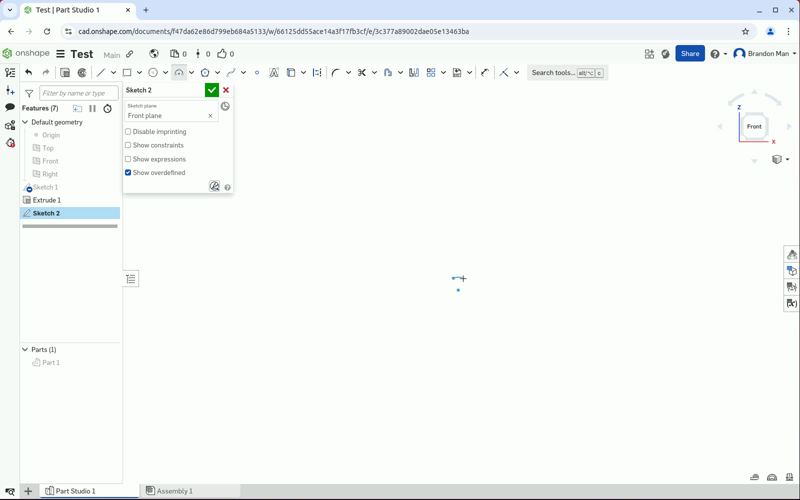
scroll(6)
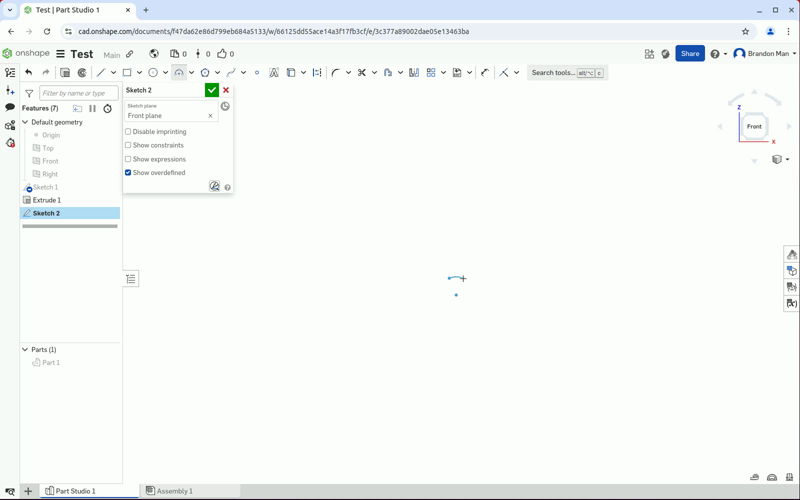
scroll(6)
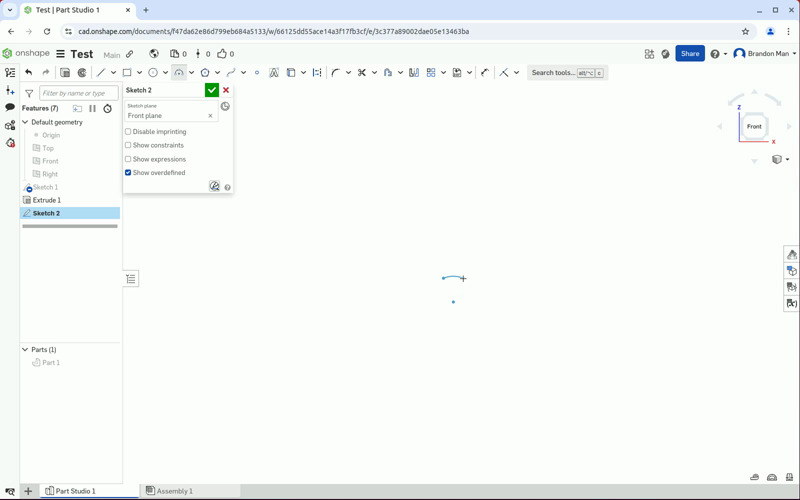
scroll(6)
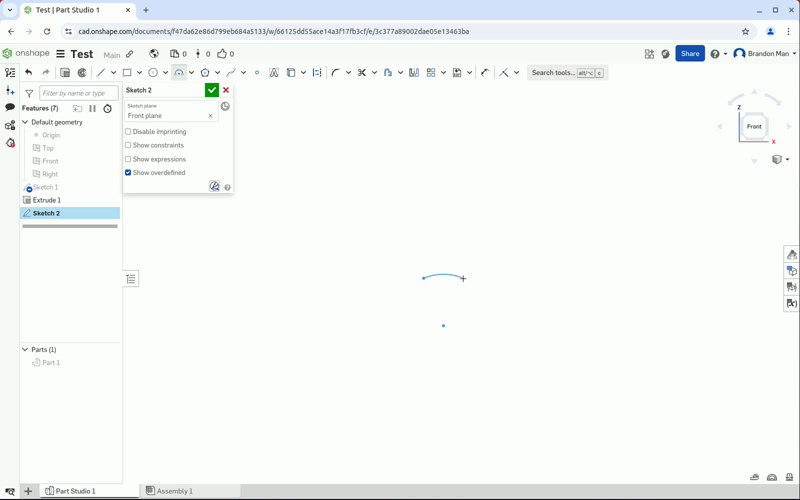
click(463, 278)
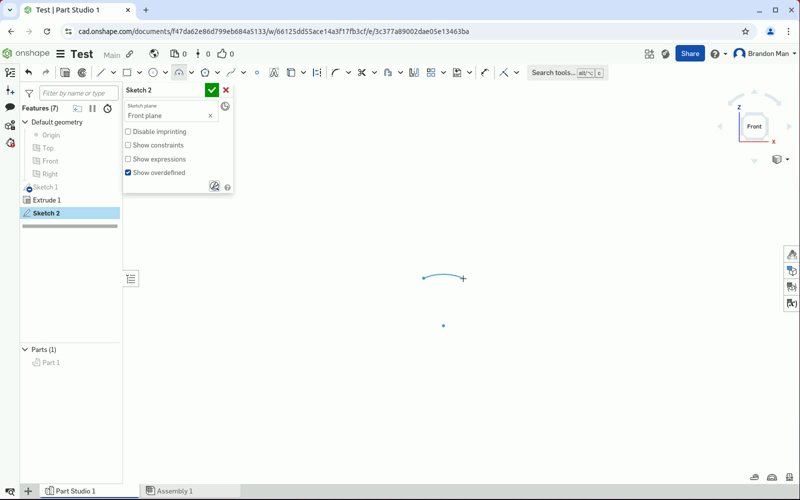
scroll(-6)
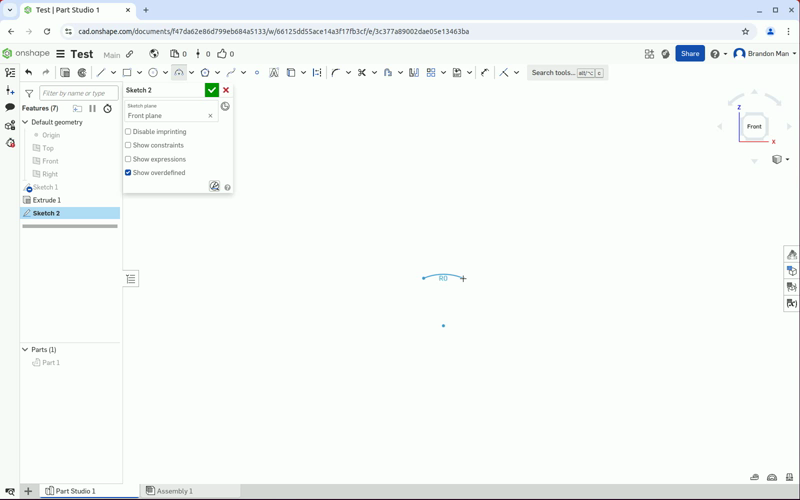
scroll(-6)
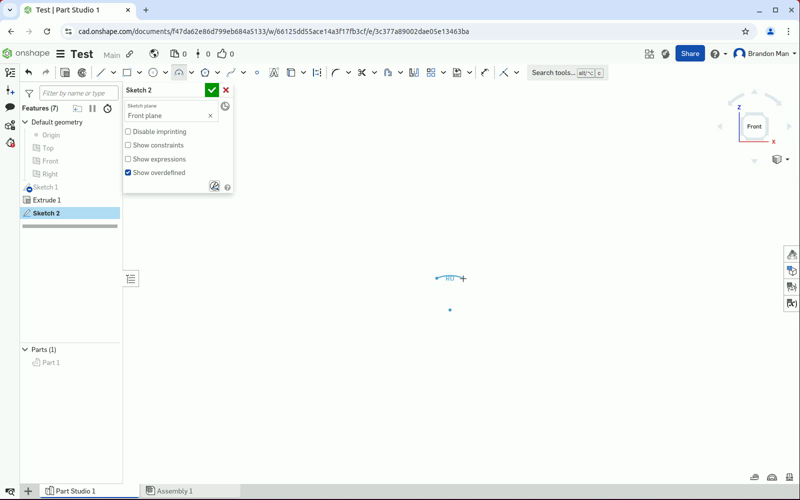
scroll(-6)
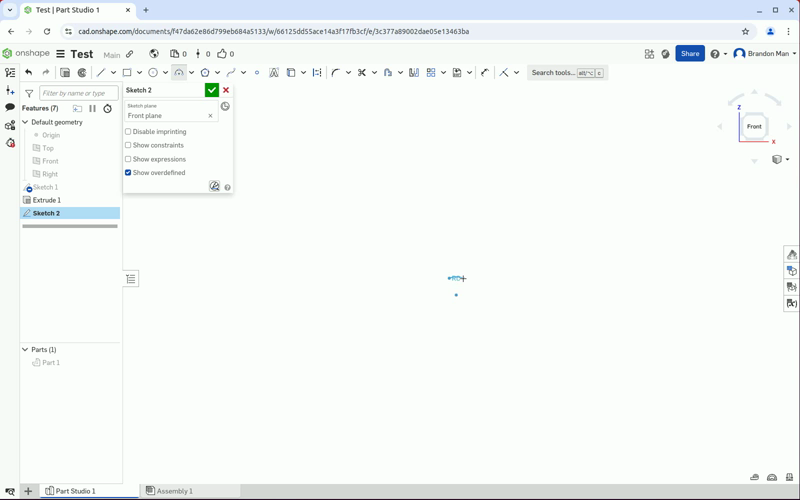
scroll(-6)
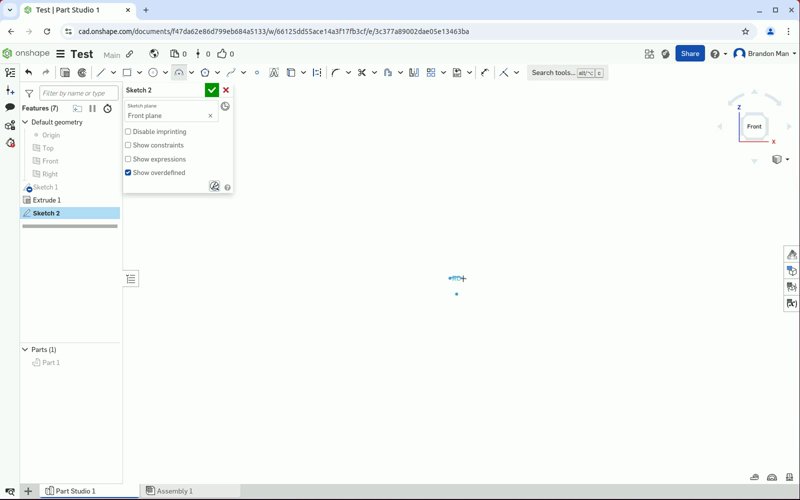
scroll(-6)
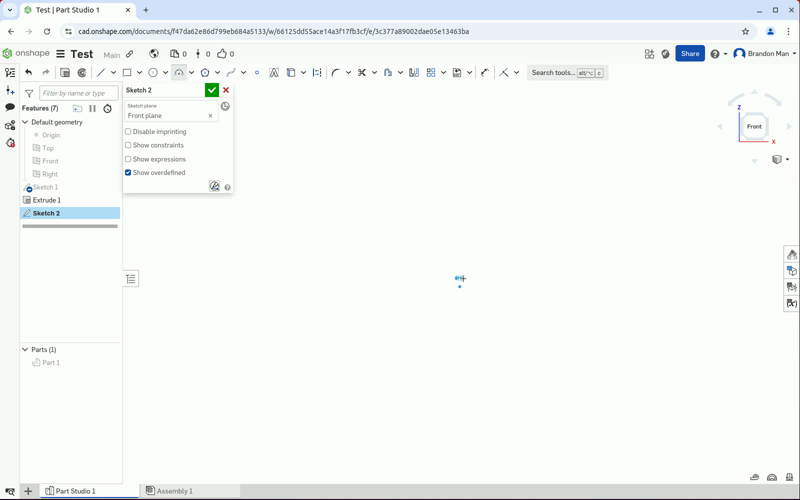
scroll(-6)
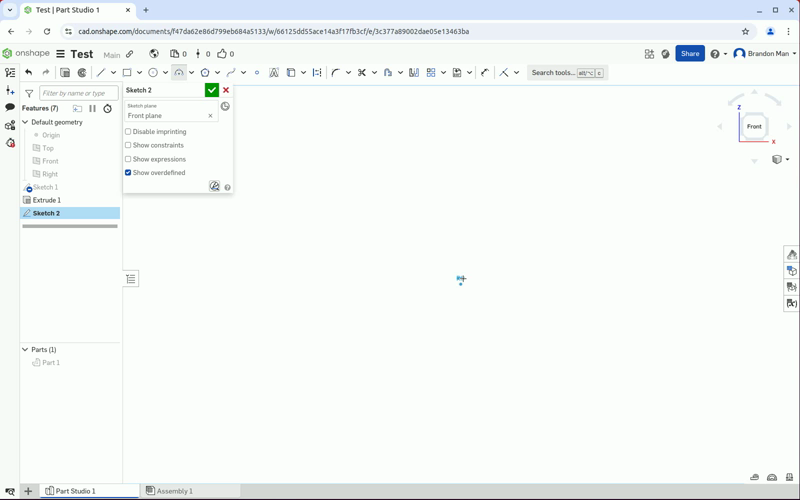
scroll(-6)
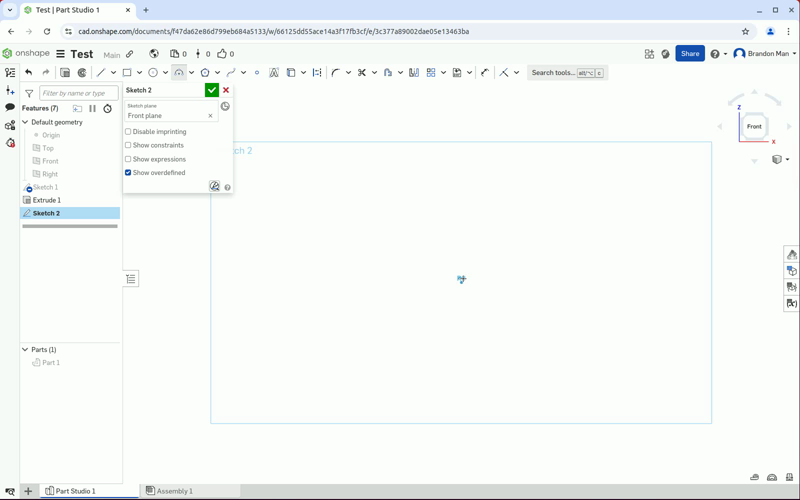
mouse_move(461, 279)
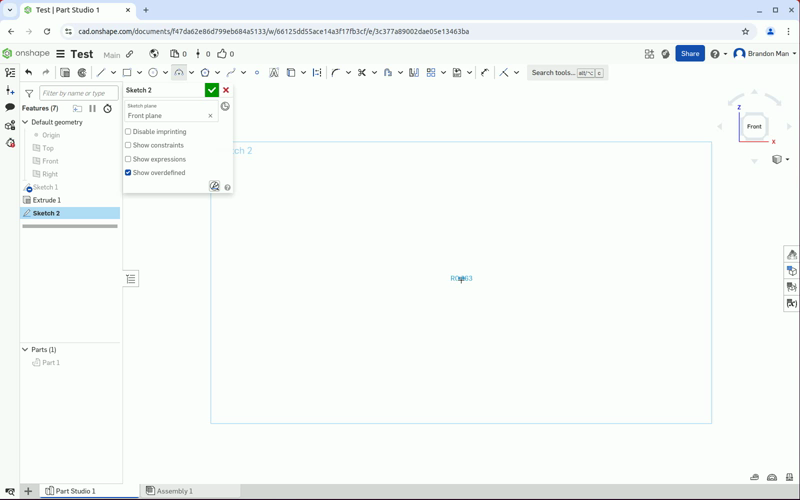
scroll(6)
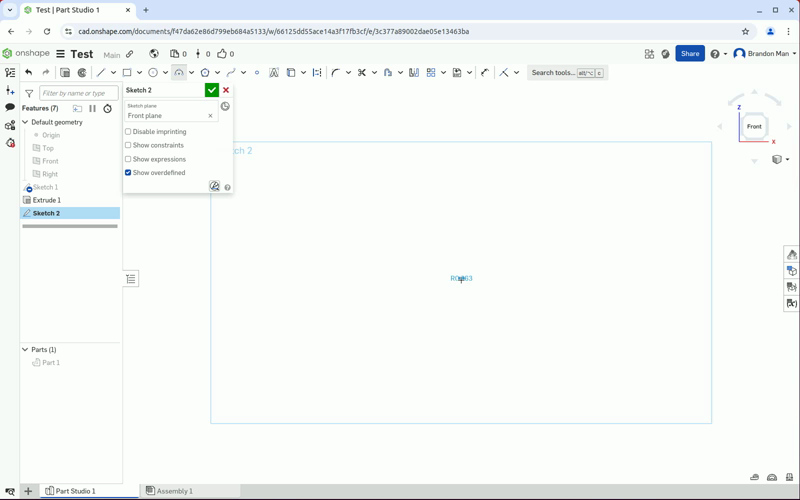
scroll(6)
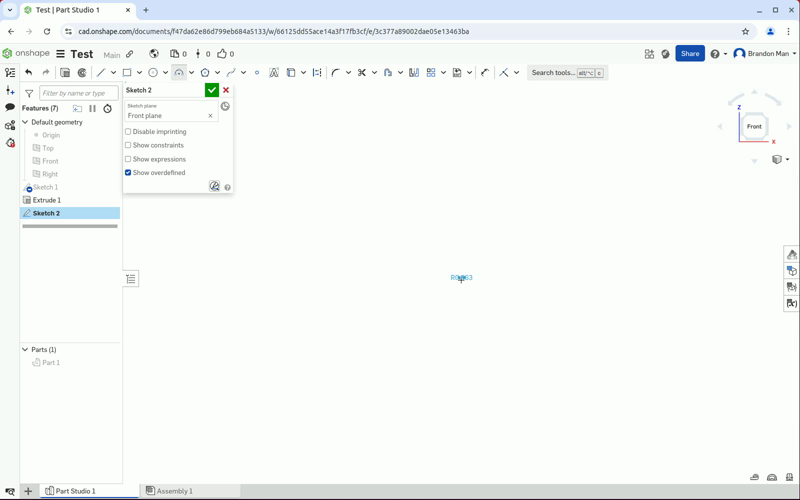
scroll(6)
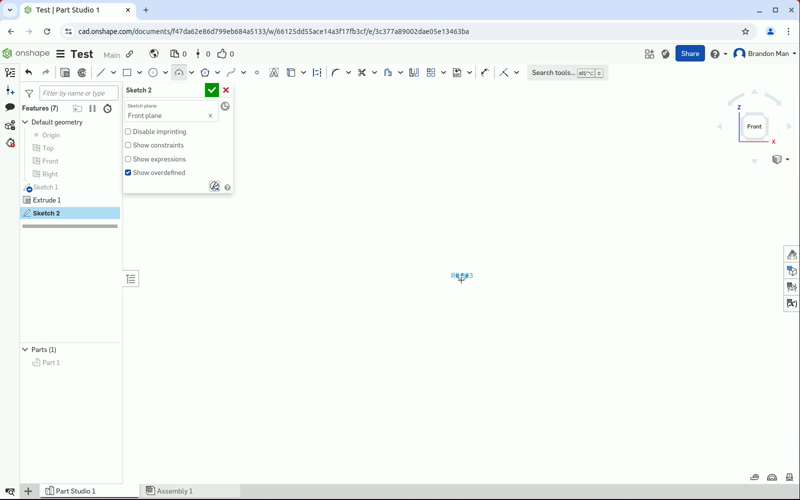
scroll(6)
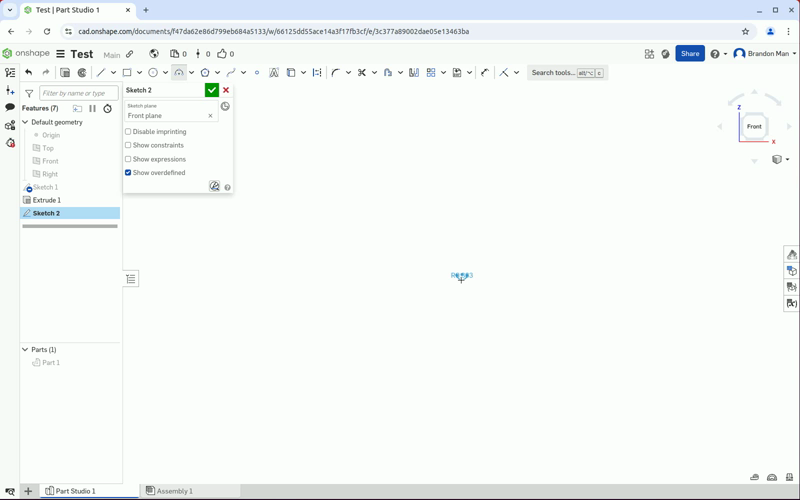
scroll(6)
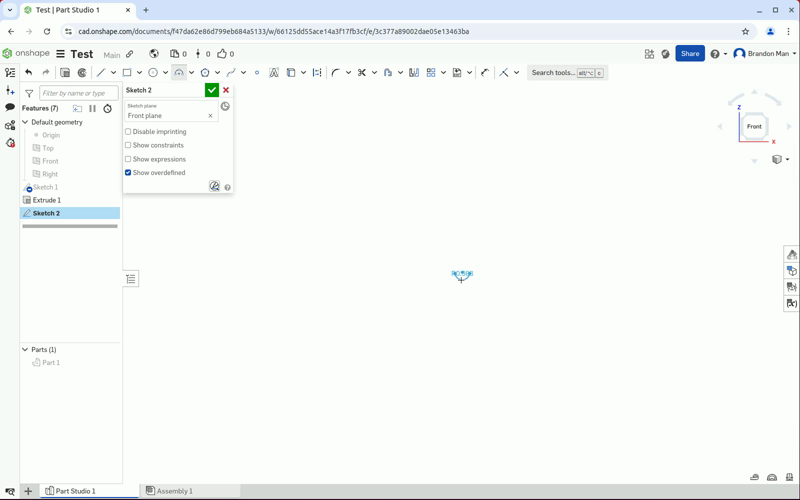
scroll(6)
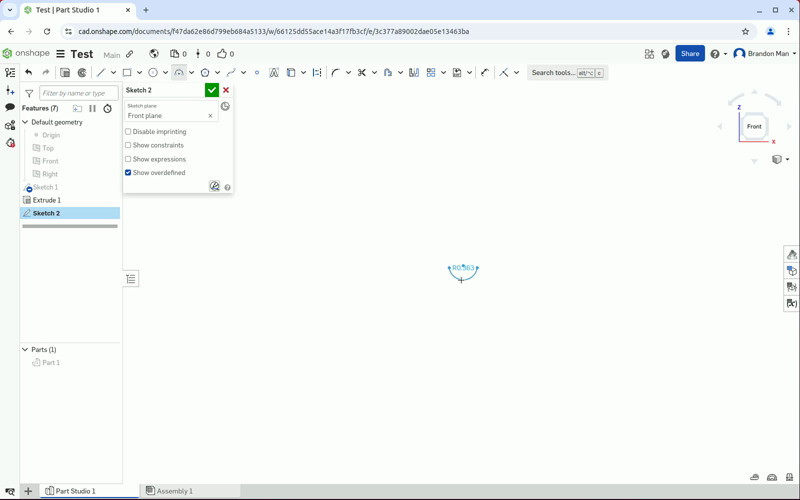
scroll(6)
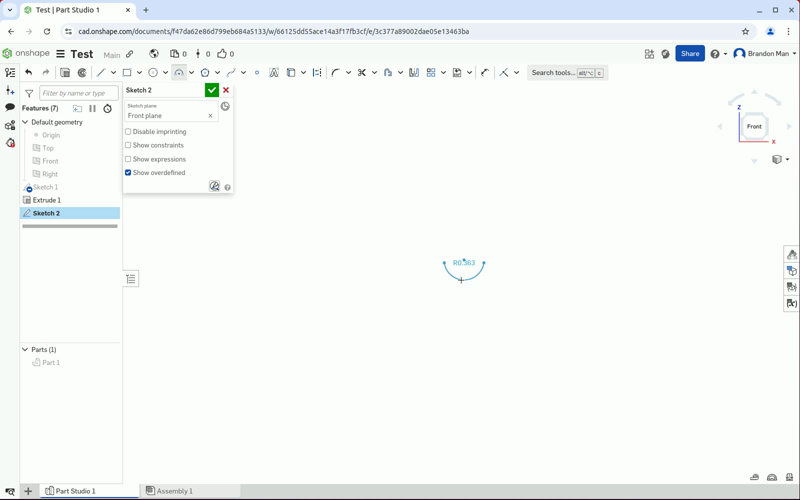
click(461, 279)
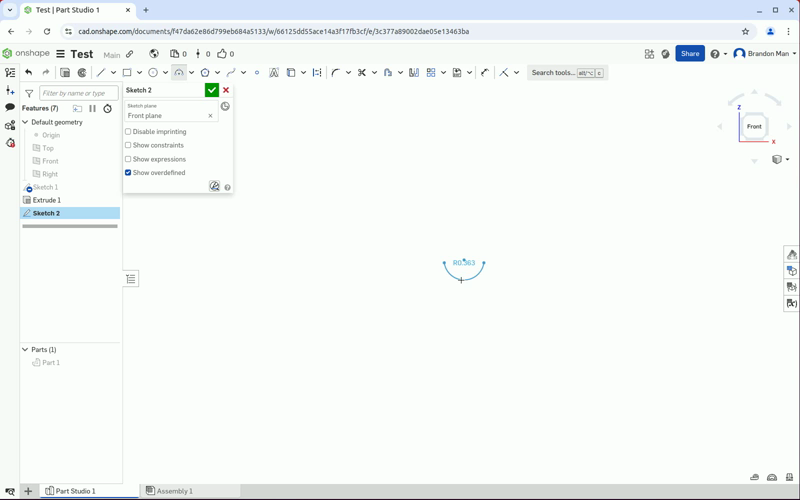
scroll(-6)
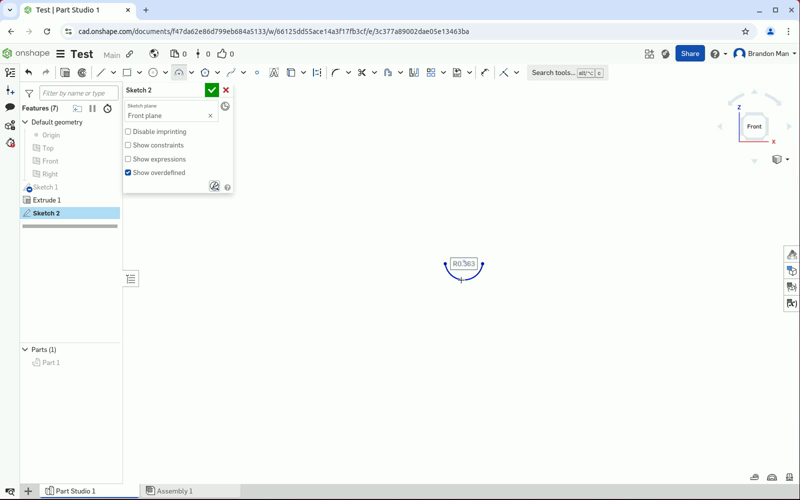
scroll(-6)
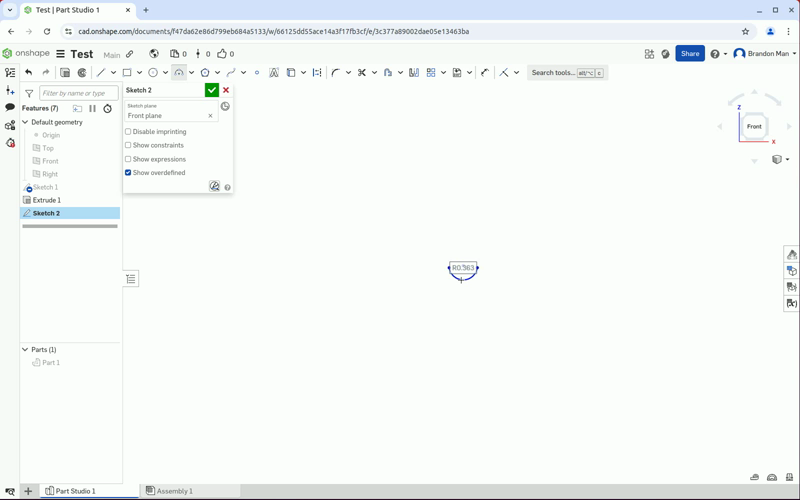
scroll(-6)
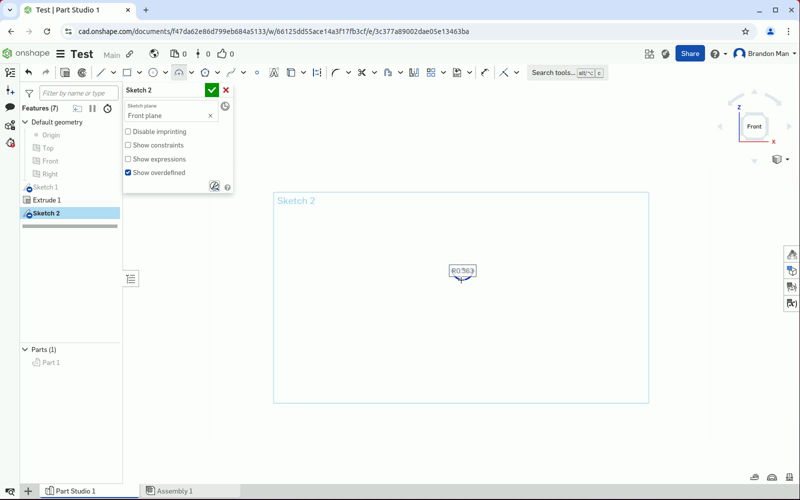
scroll(-6)
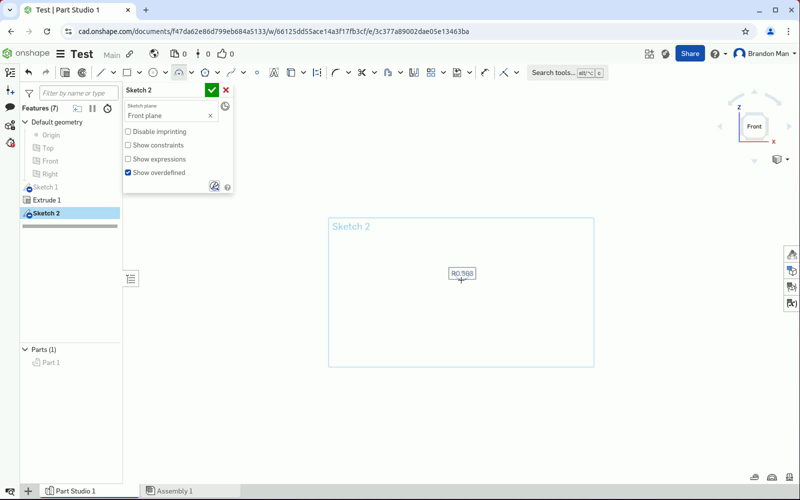
scroll(-6)
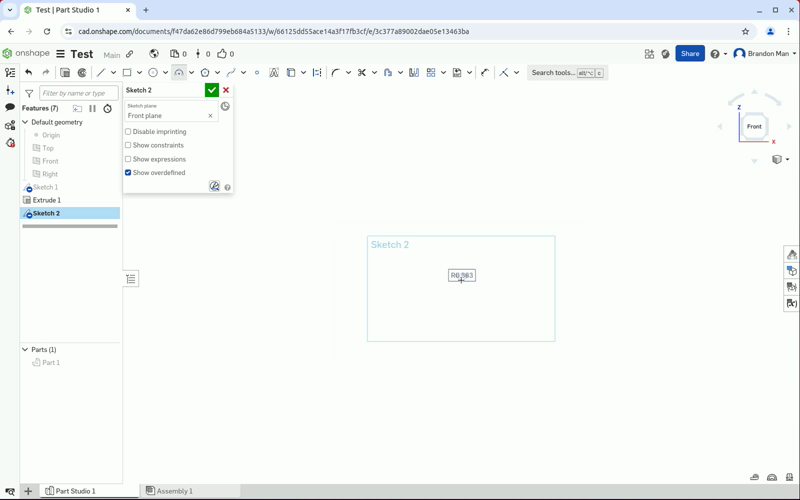
scroll(-6)
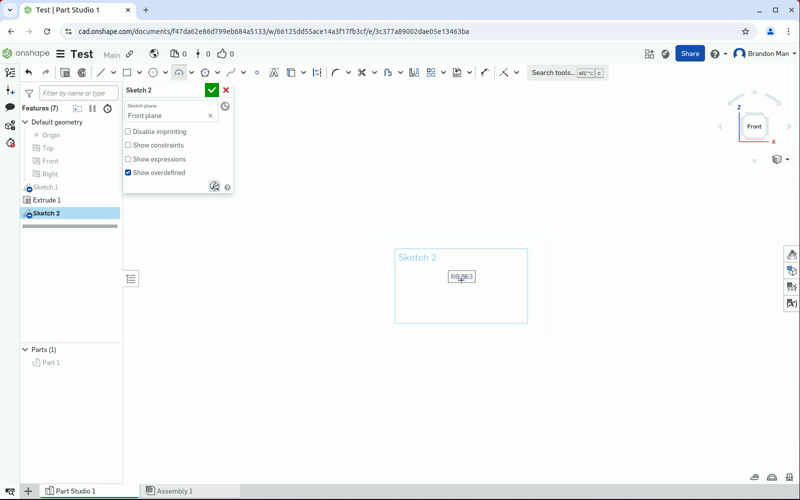
scroll(-6)
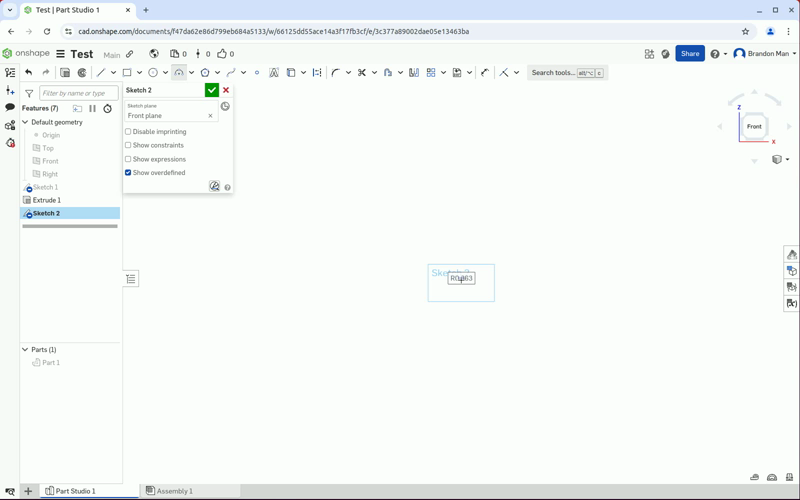
key_up(shift)
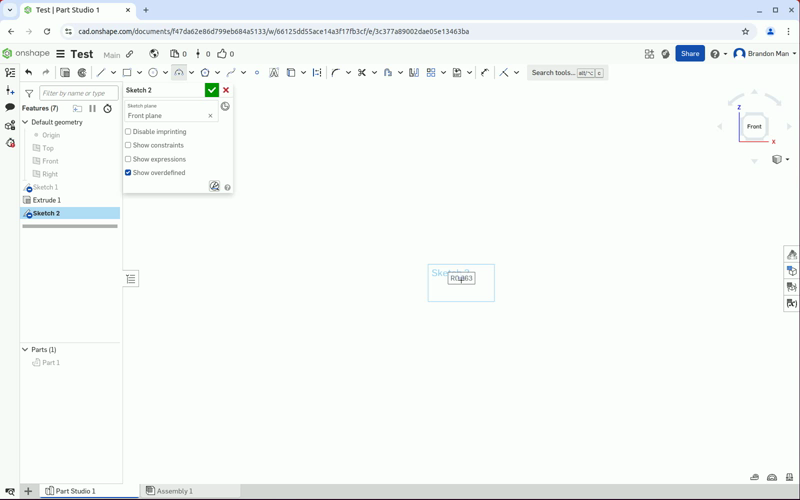
mouse_move(463, 278)
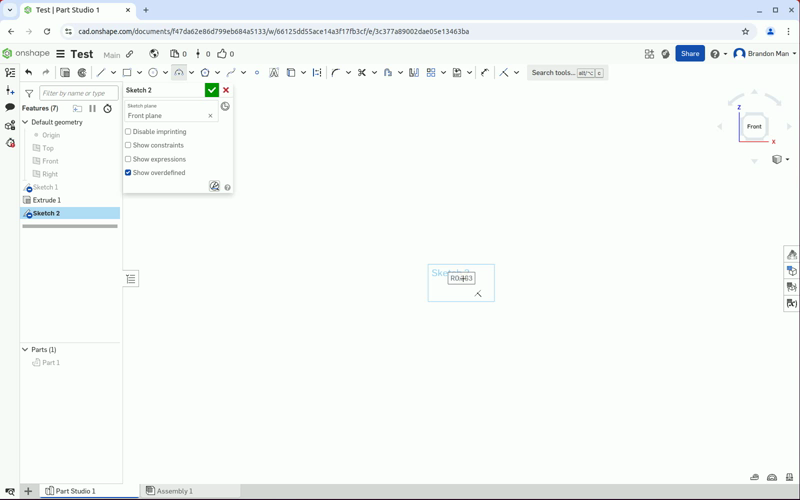
scroll(6)
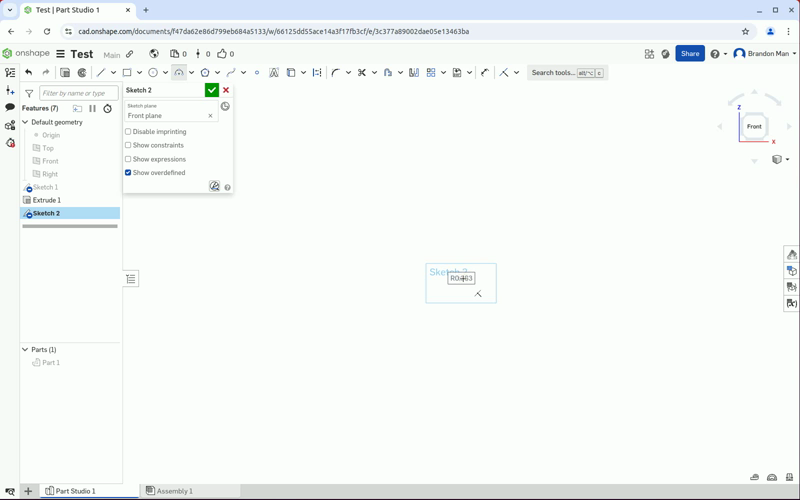
scroll(6)
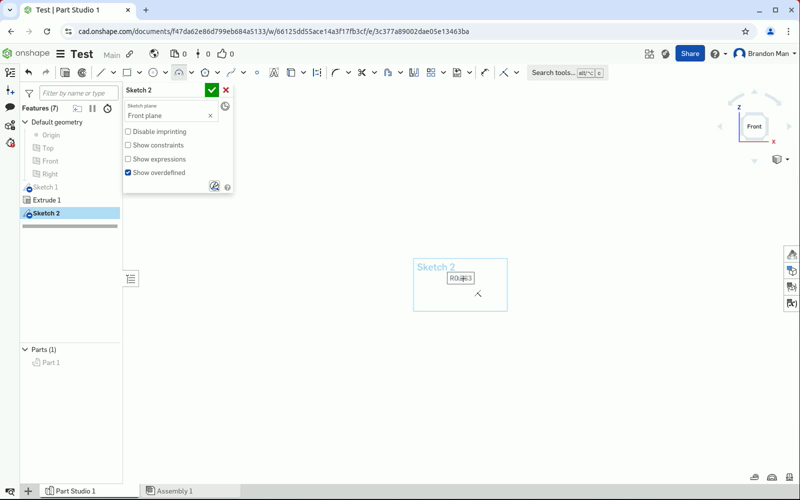
scroll(6)
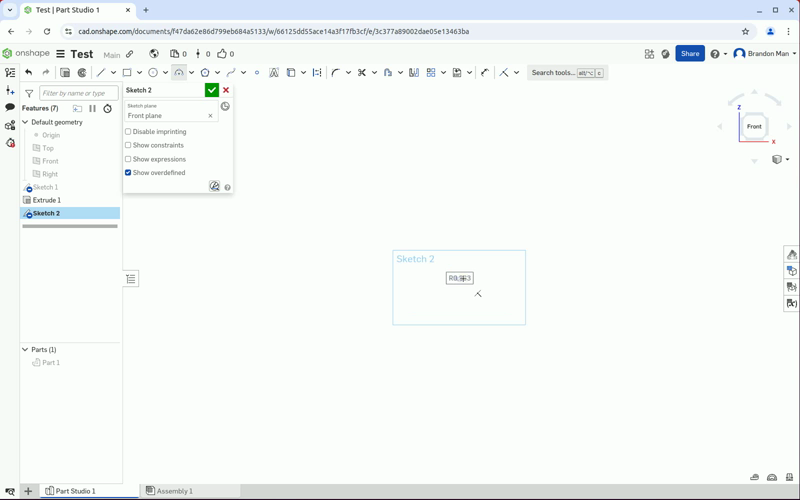
scroll(6)
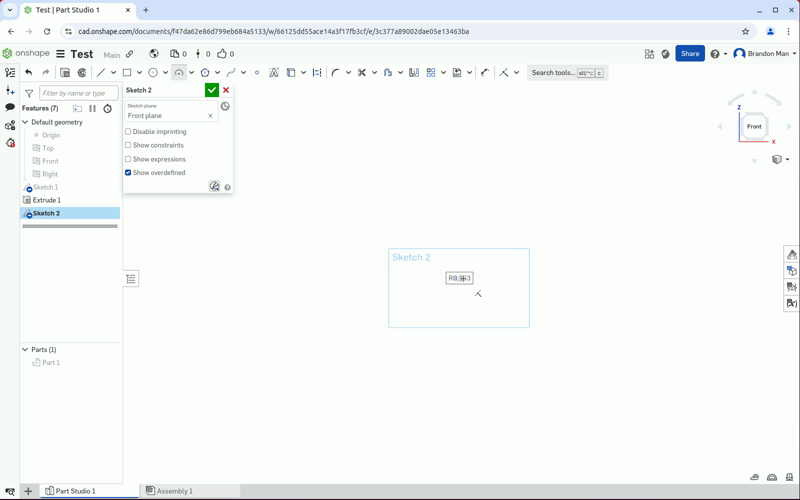
scroll(6)
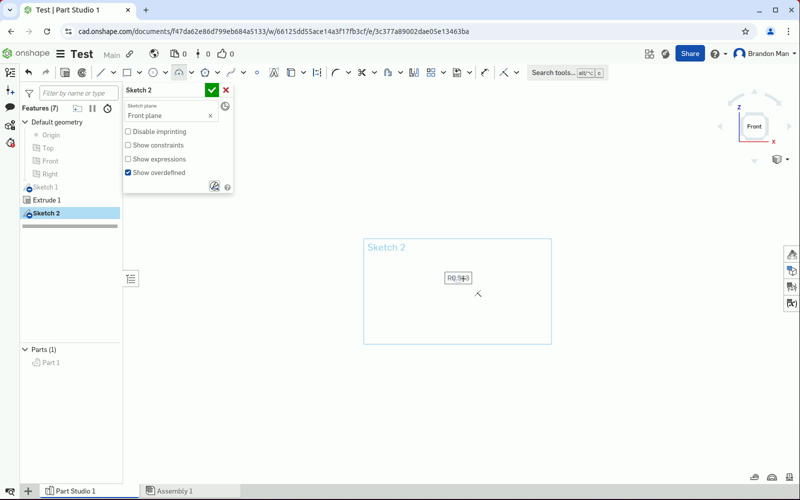
scroll(6)
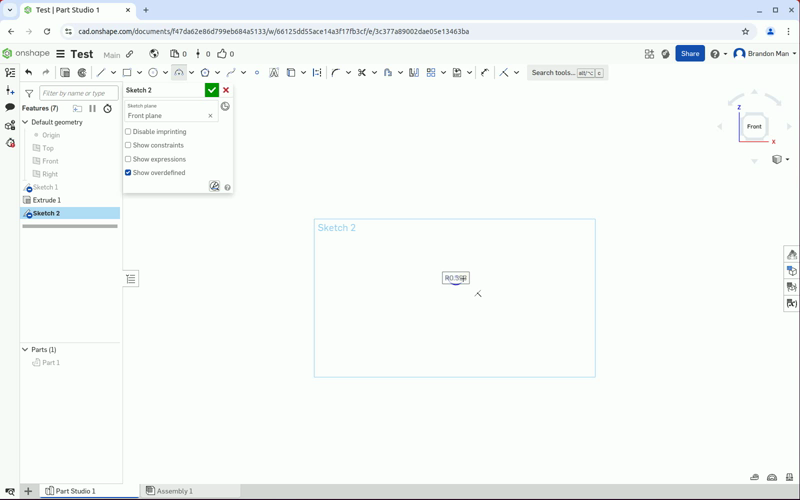
scroll(6)
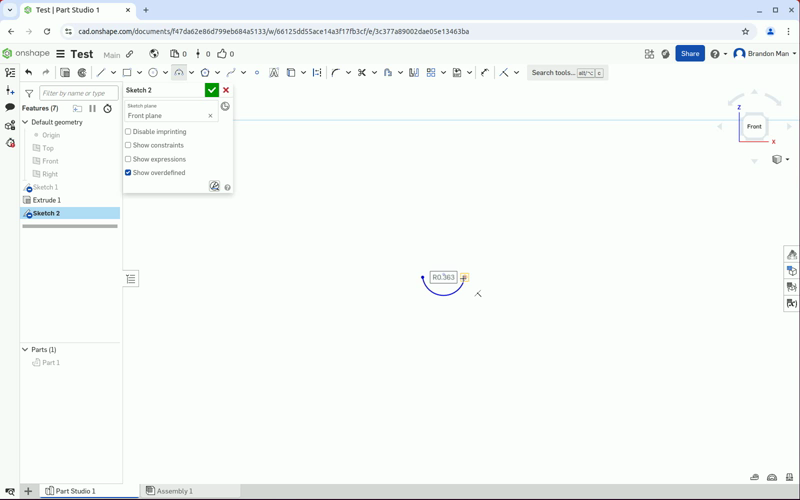
click(463, 278)
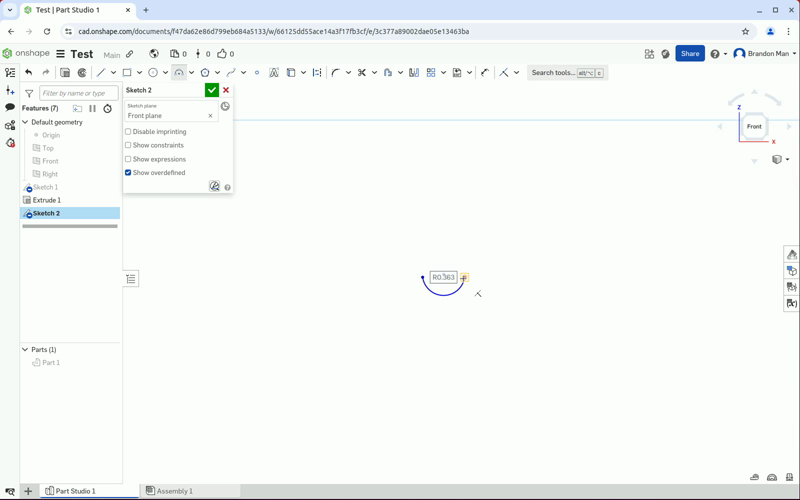
scroll(-6)
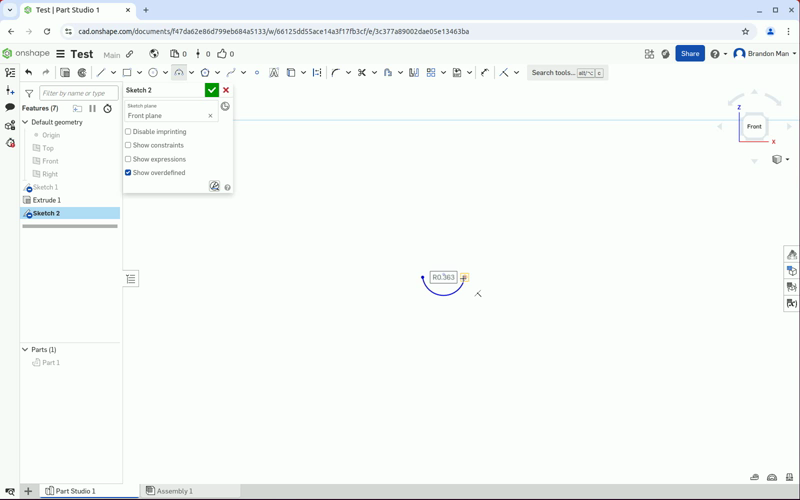
scroll(-6)
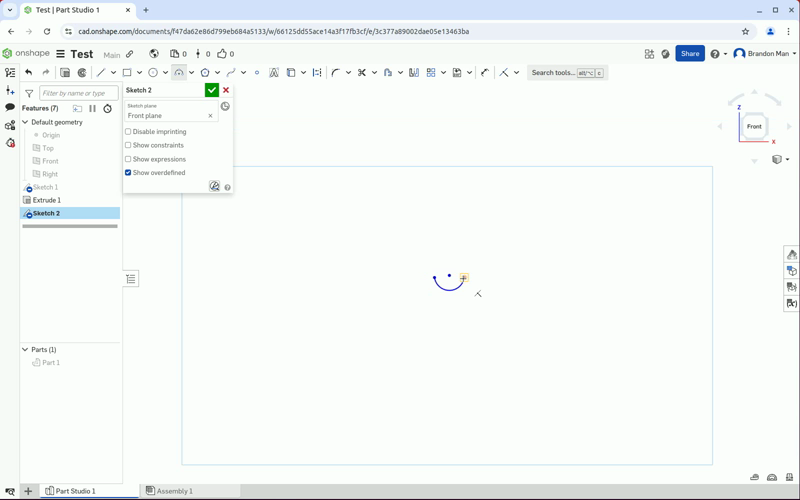
scroll(-6)
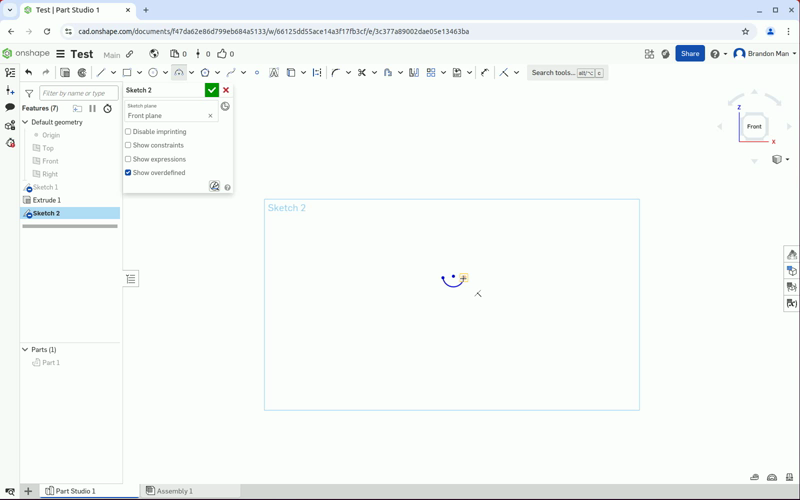
scroll(-6)
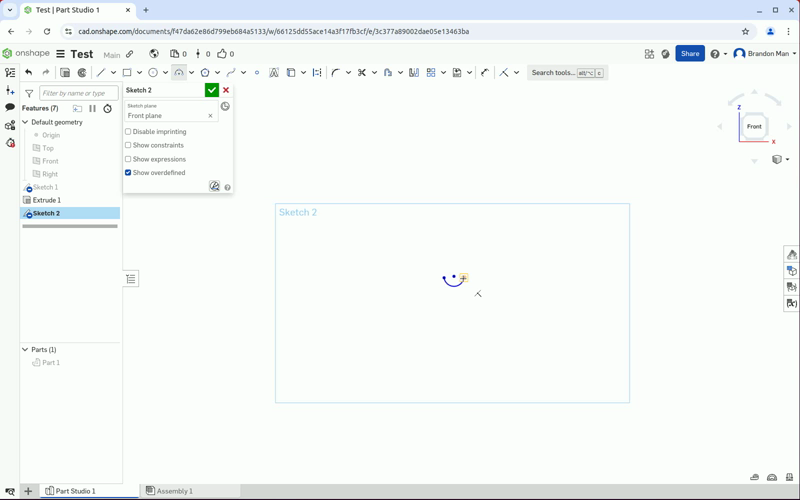
scroll(-6)
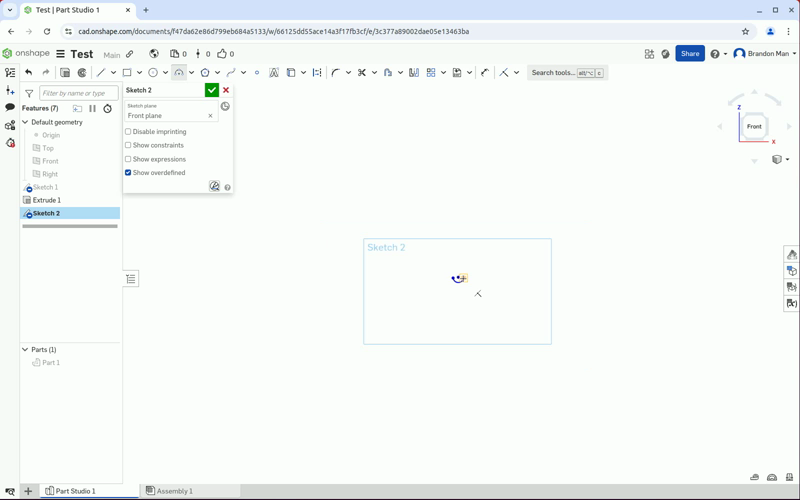
scroll(-6)
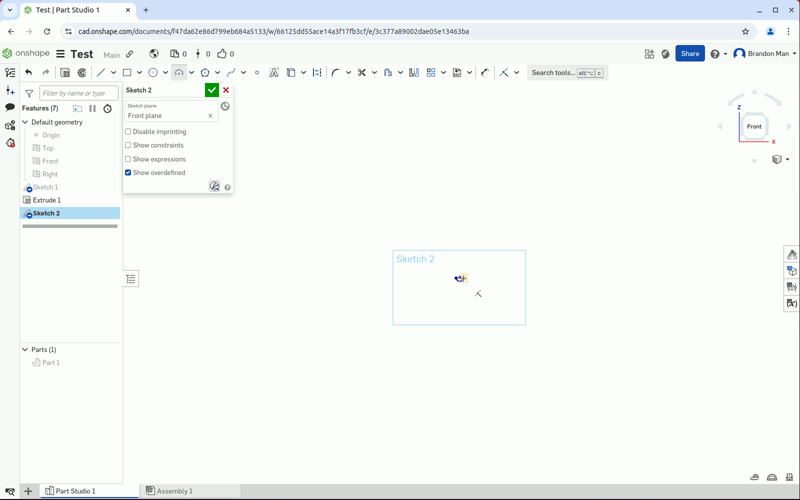
scroll(-6)
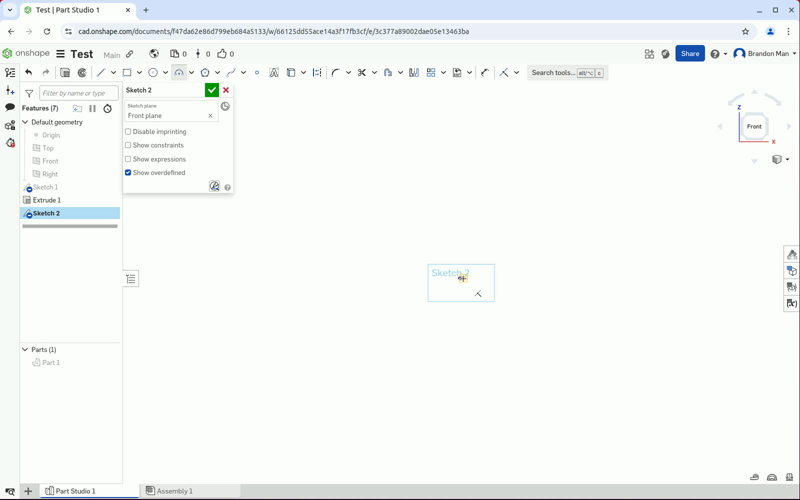
mouse_move(459, 278)
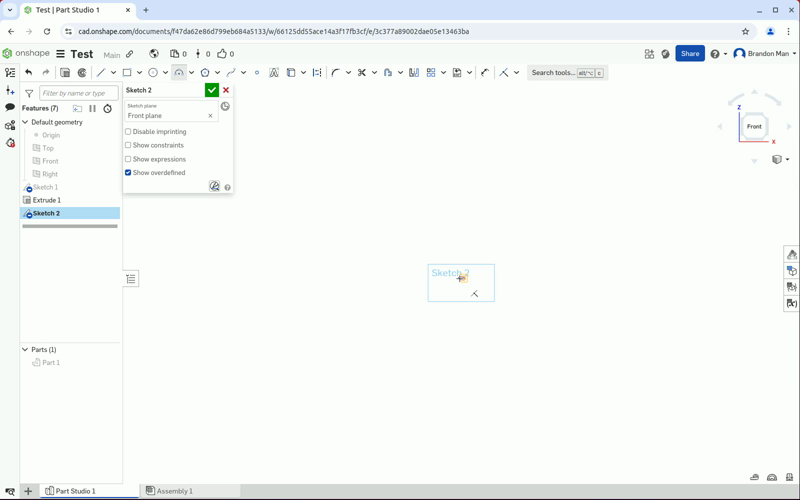
scroll(6)
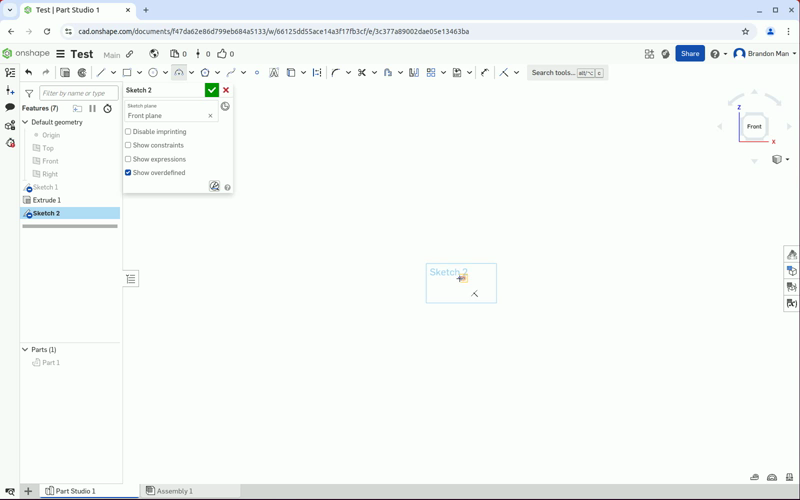
scroll(6)
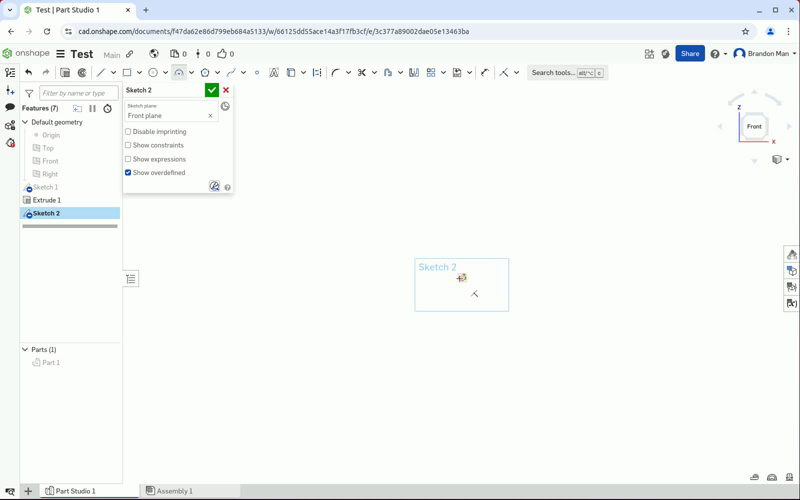
scroll(6)
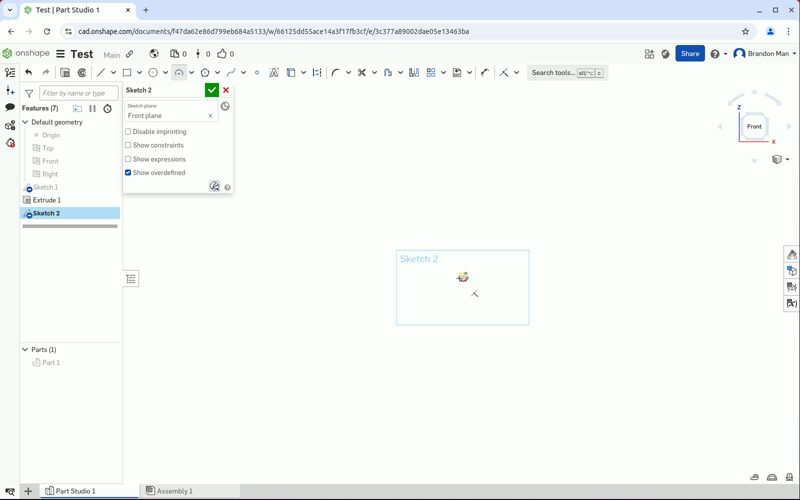
scroll(6)
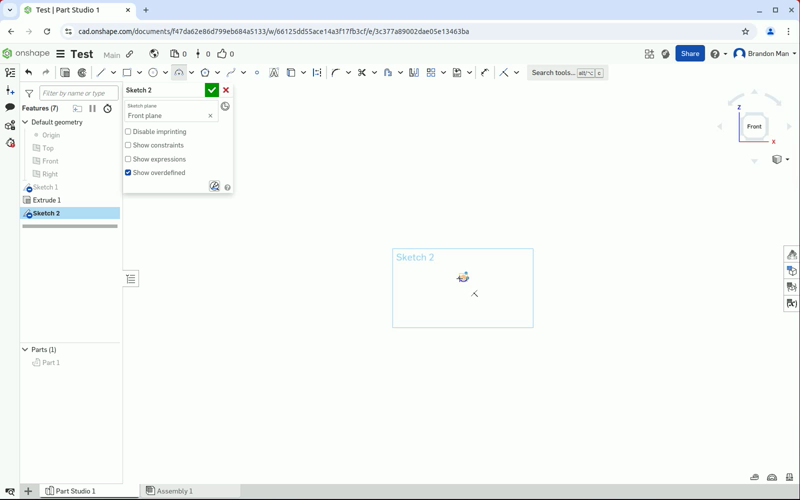
scroll(6)
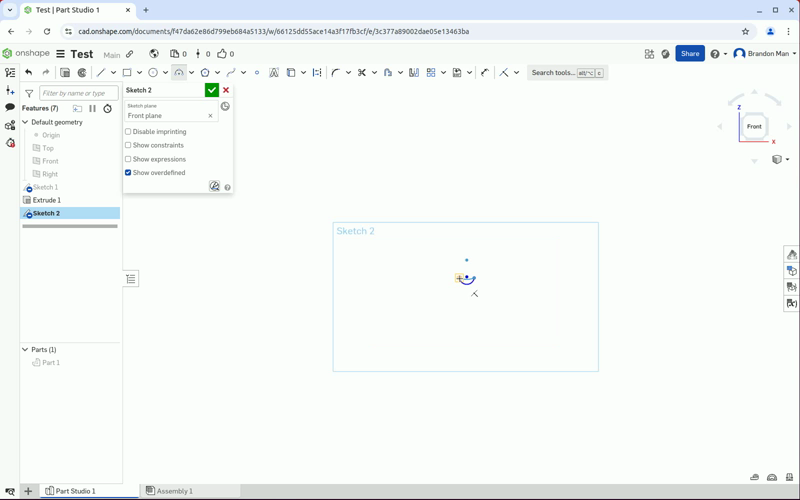
scroll(6)
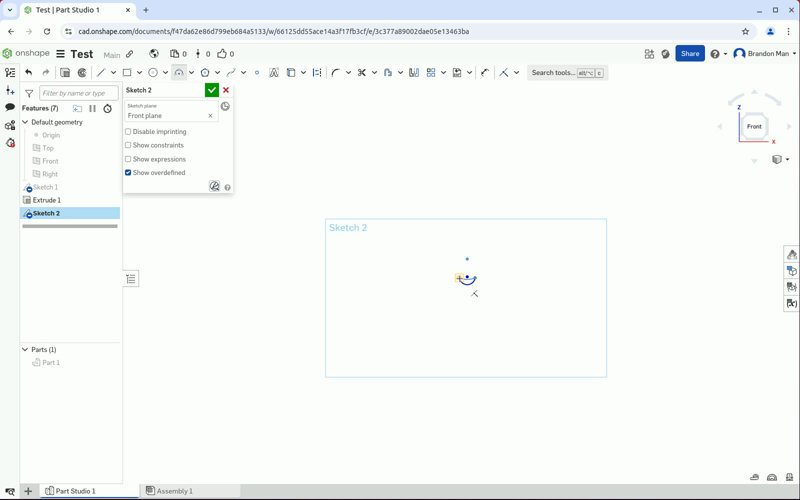
scroll(6)
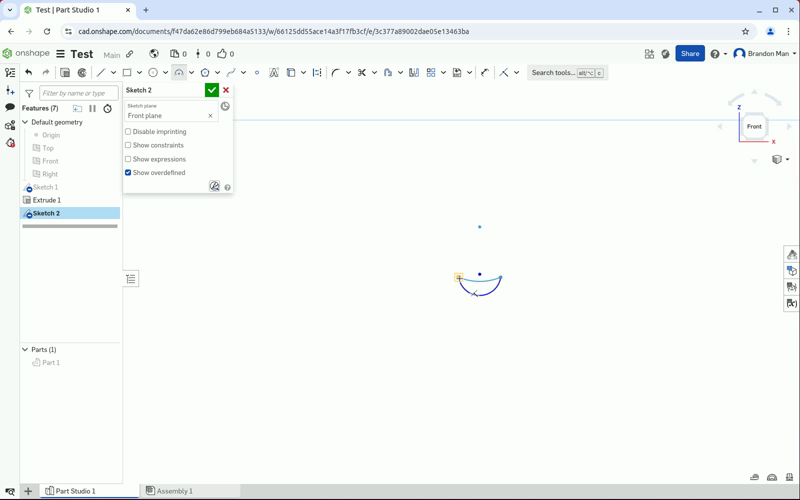
click(459, 278)
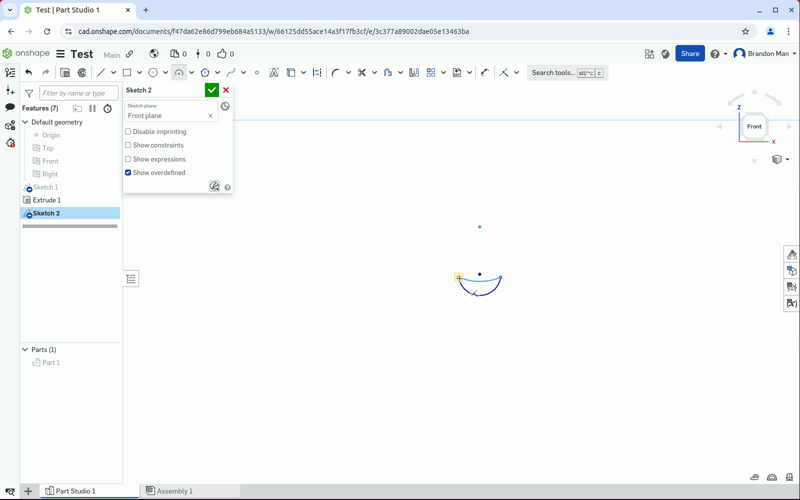
scroll(-6)
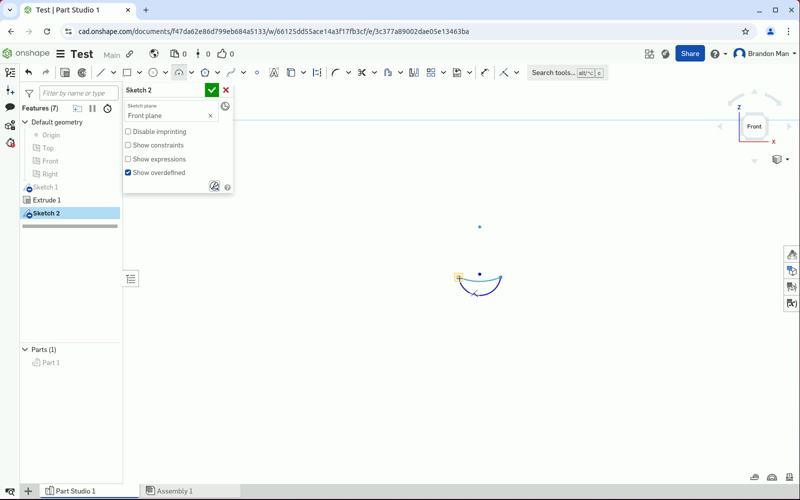
scroll(-6)
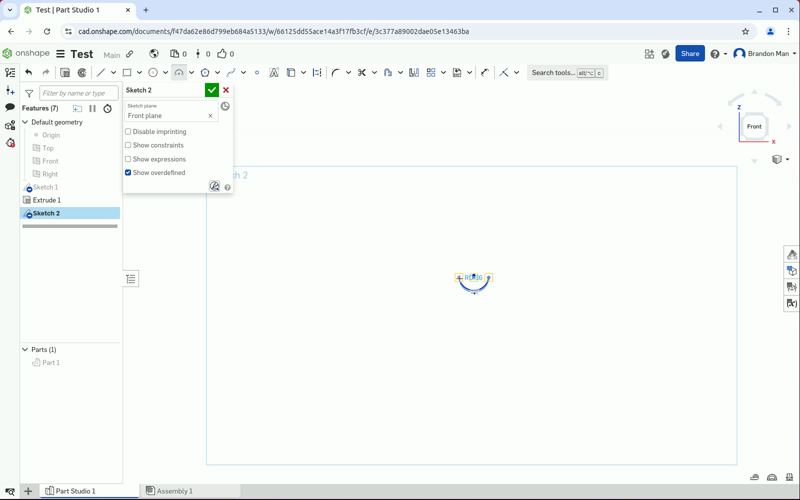
scroll(-6)
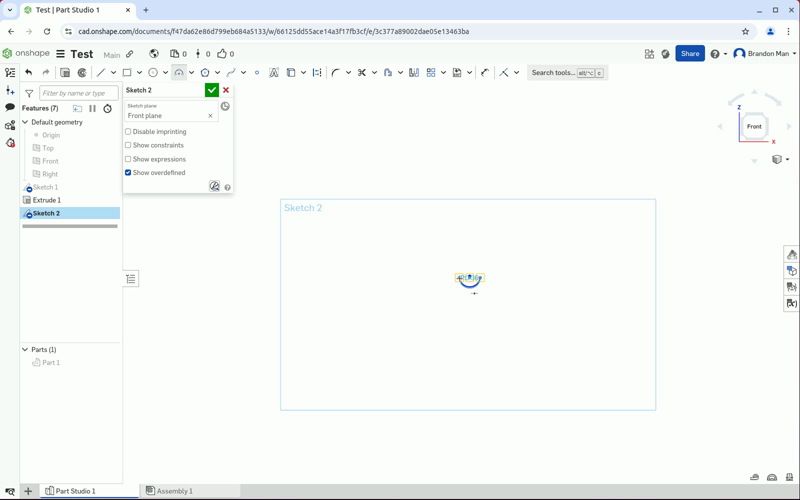
scroll(-6)
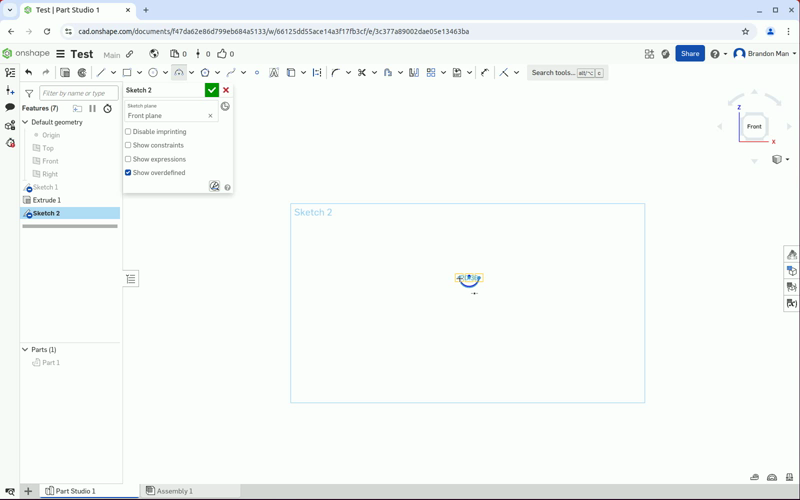
scroll(-6)
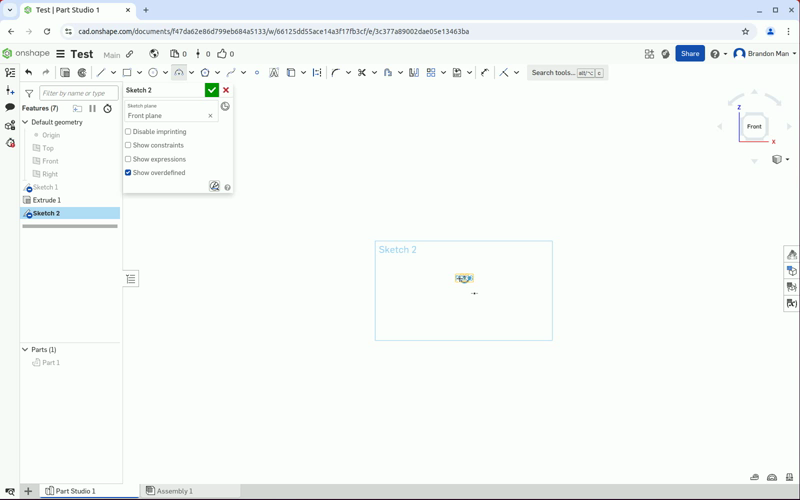
scroll(-6)
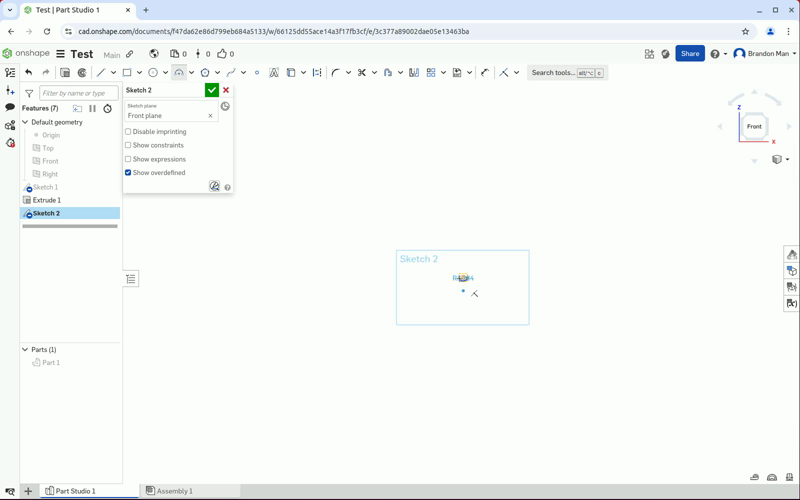
scroll(-6)
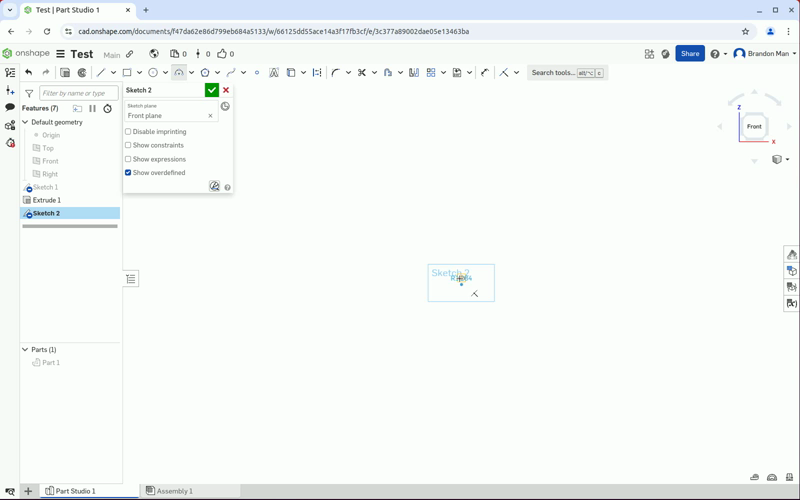
key_down(shift)
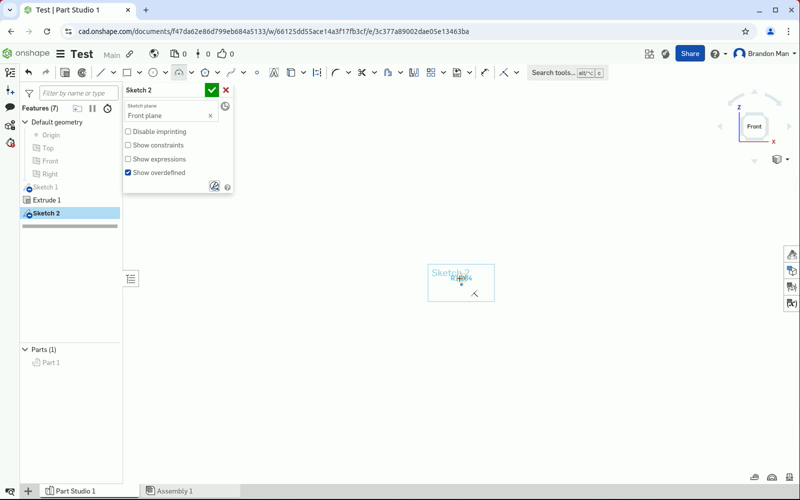
mouse_move(461, 277)
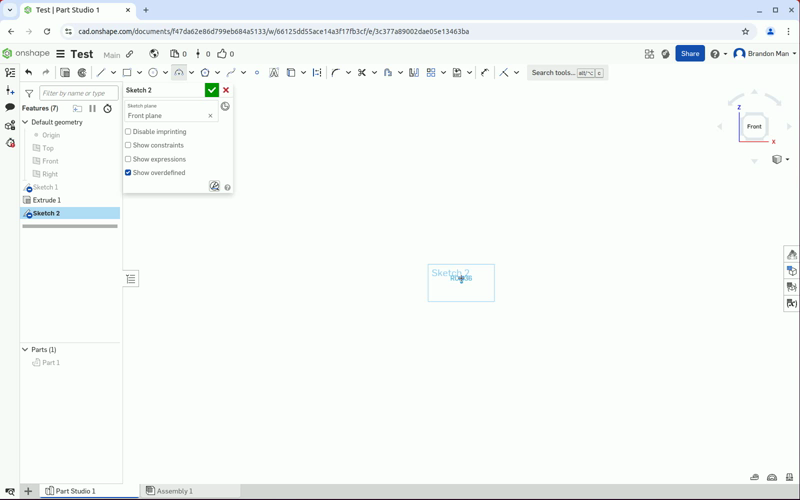
scroll(6)
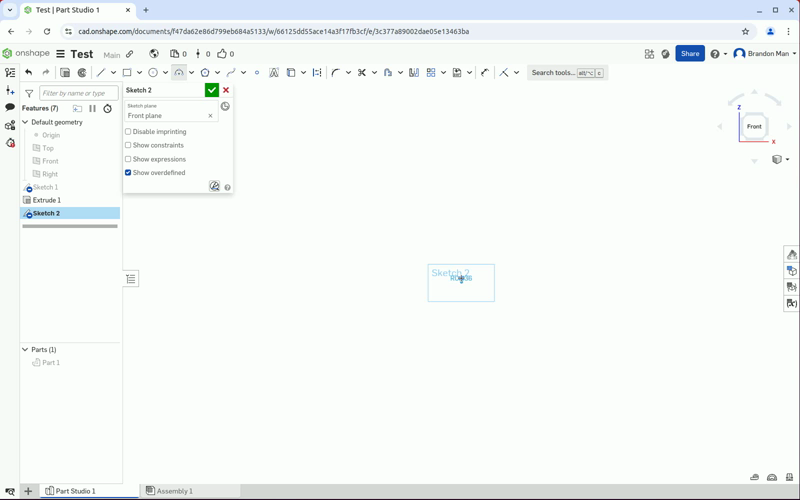
scroll(6)
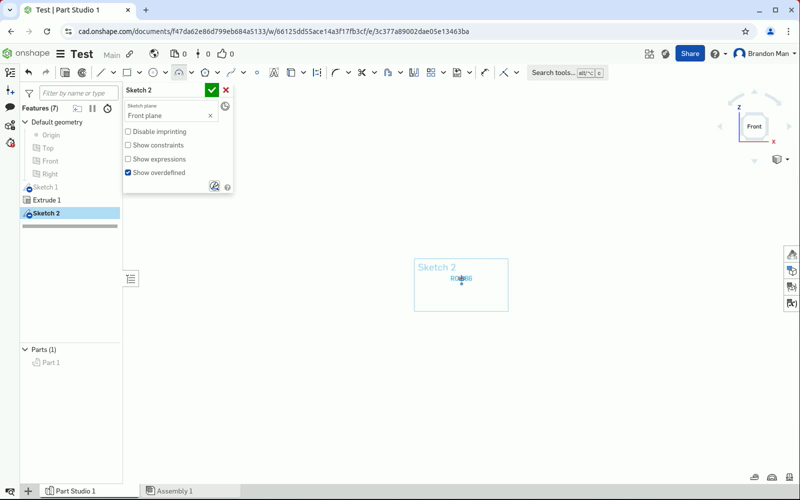
scroll(6)
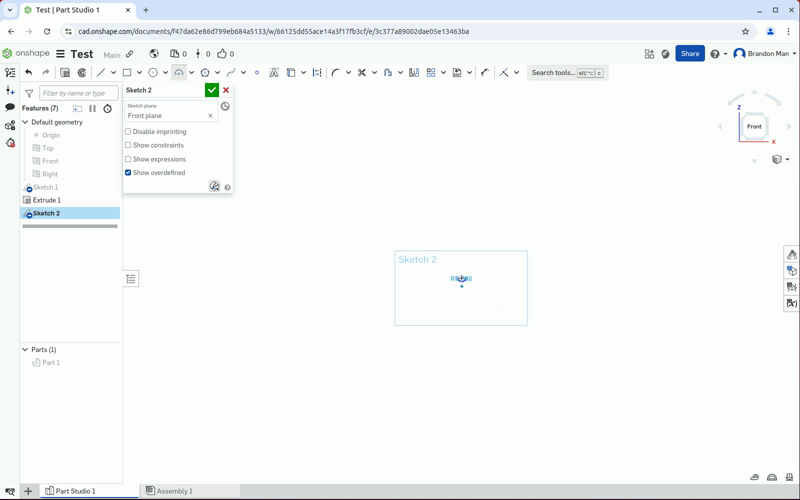
scroll(6)
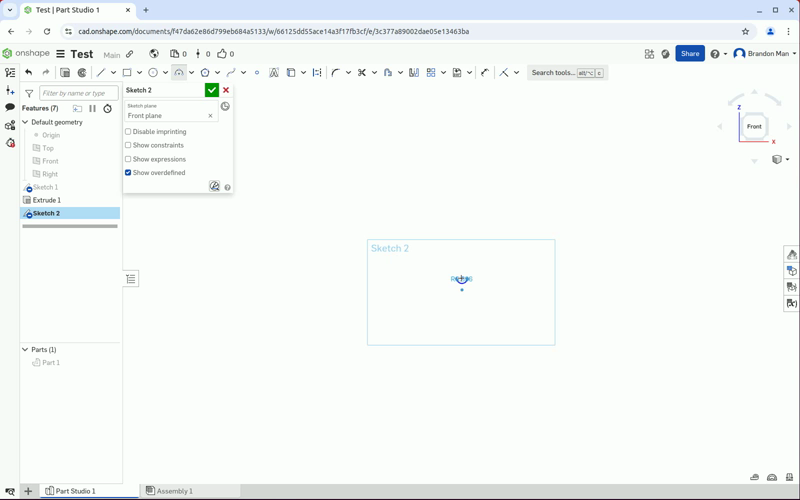
scroll(6)
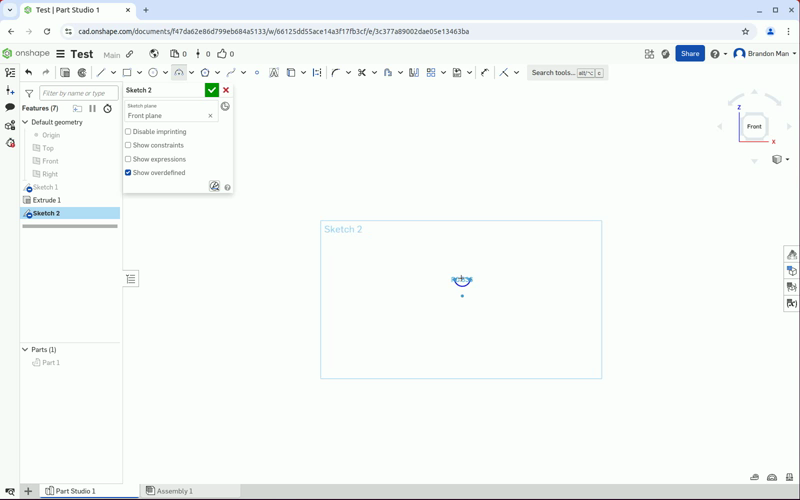
scroll(6)
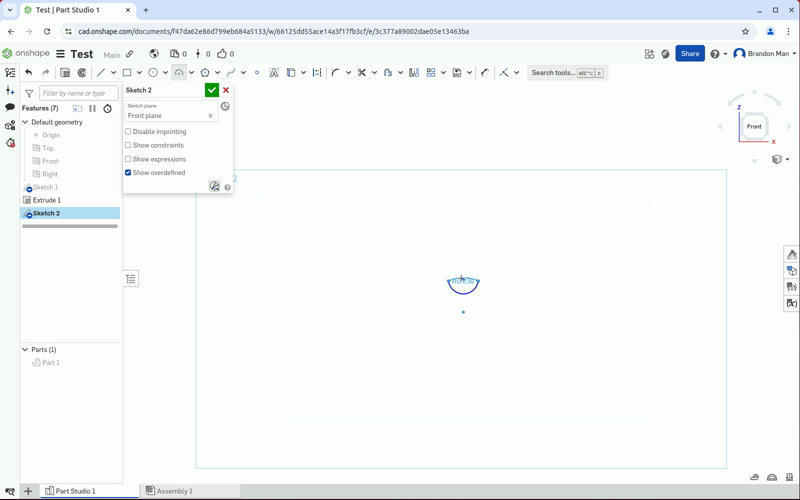
scroll(6)
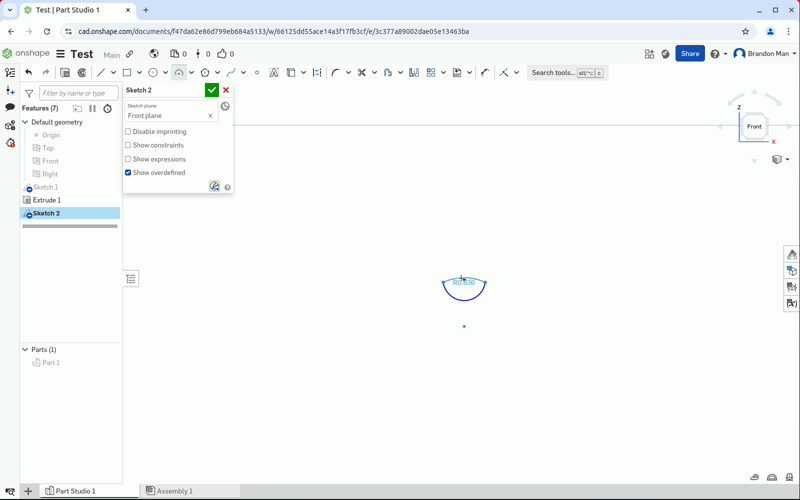
click(461, 277)
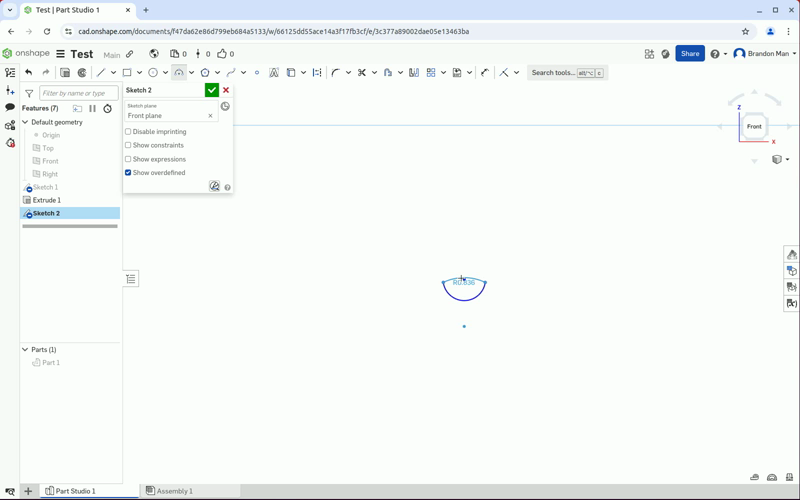
scroll(-6)
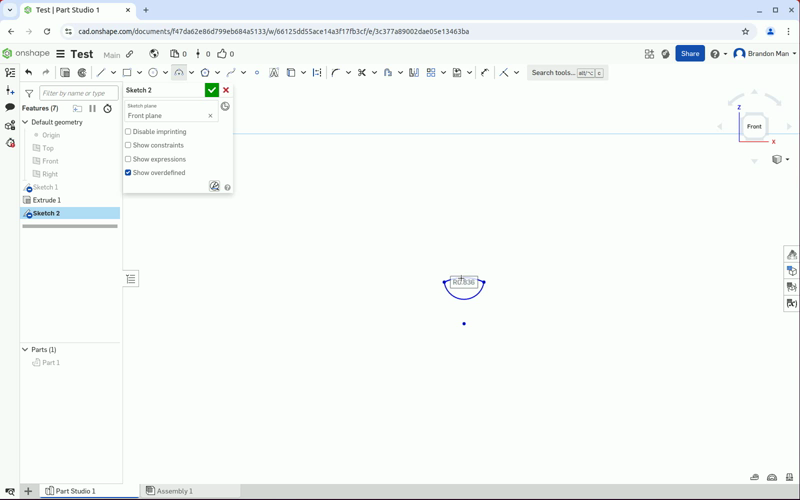
scroll(-6)
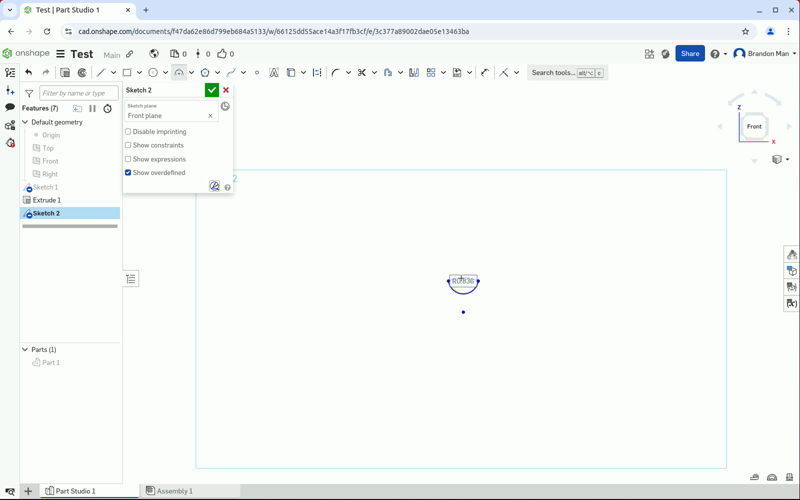
scroll(-6)
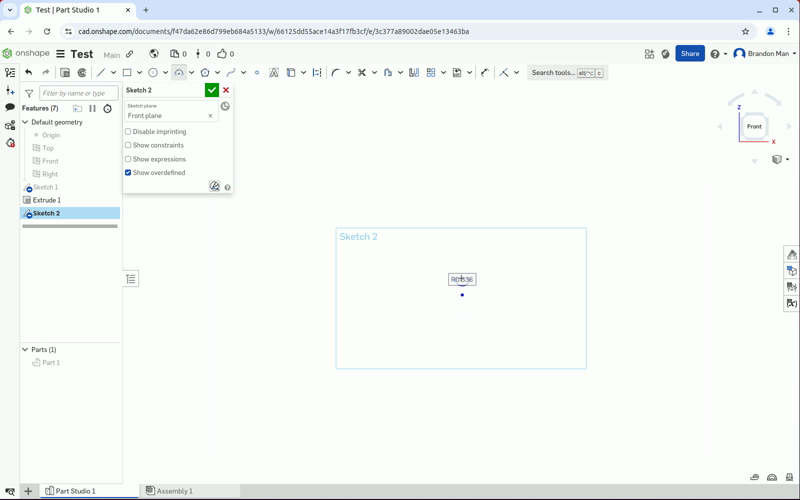
scroll(-6)
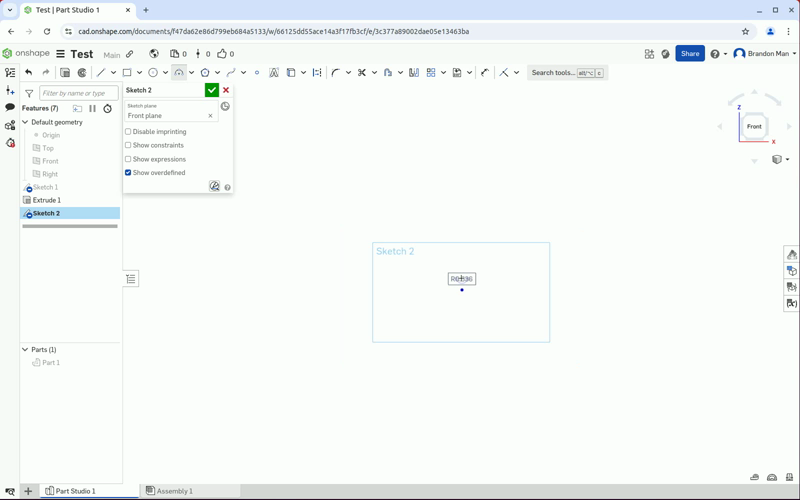
scroll(-6)
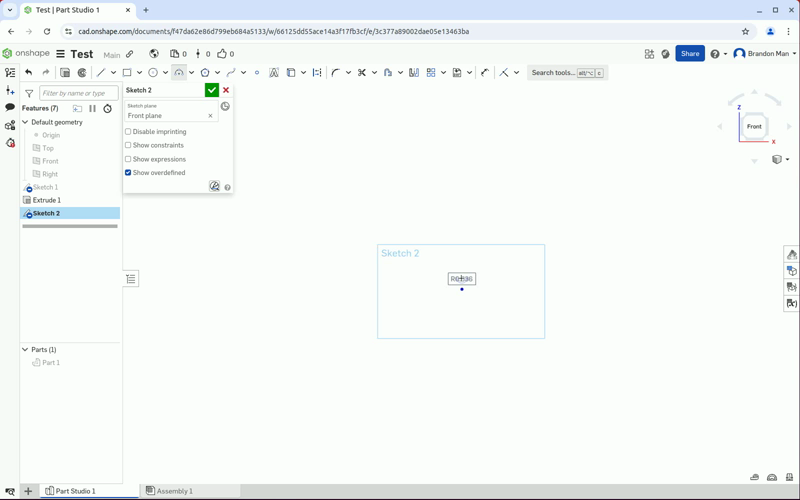
scroll(-6)
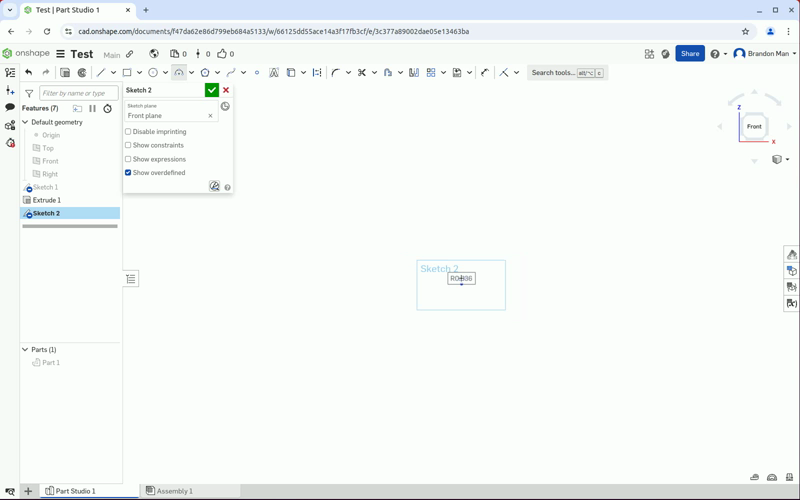
scroll(-6)
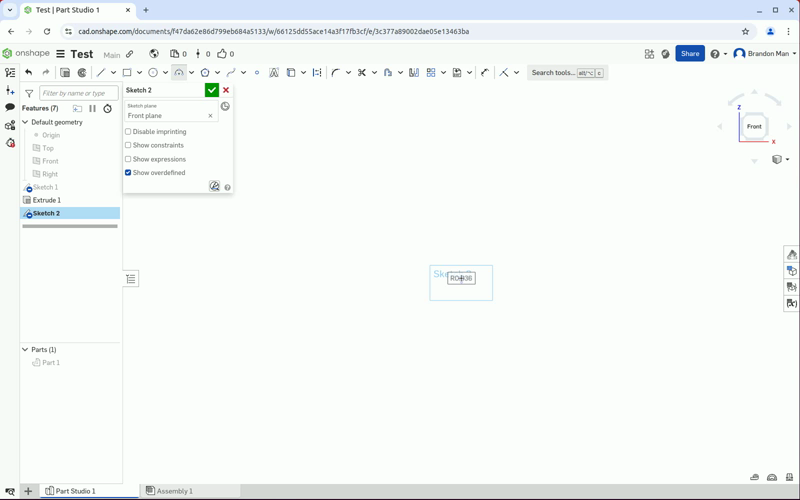
key_up(shift)
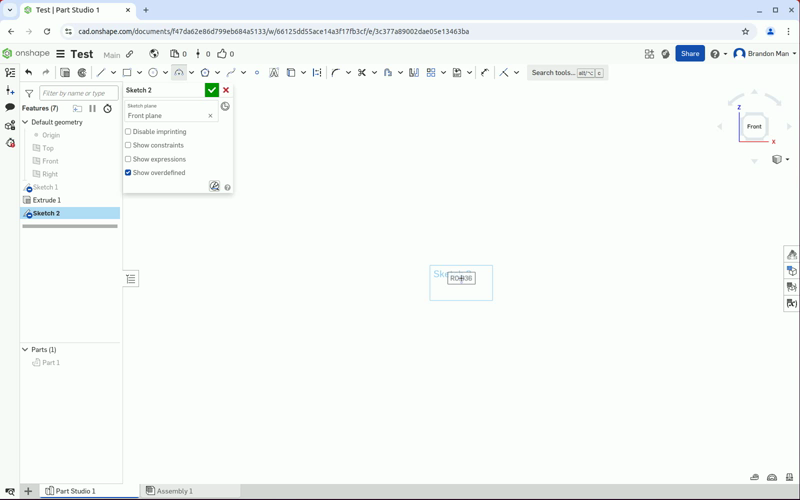
key(esc)
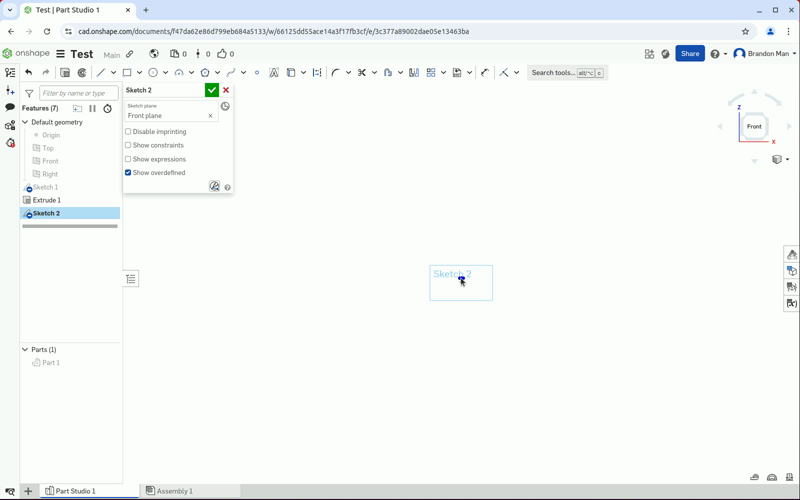
mouse_move(462, 278)
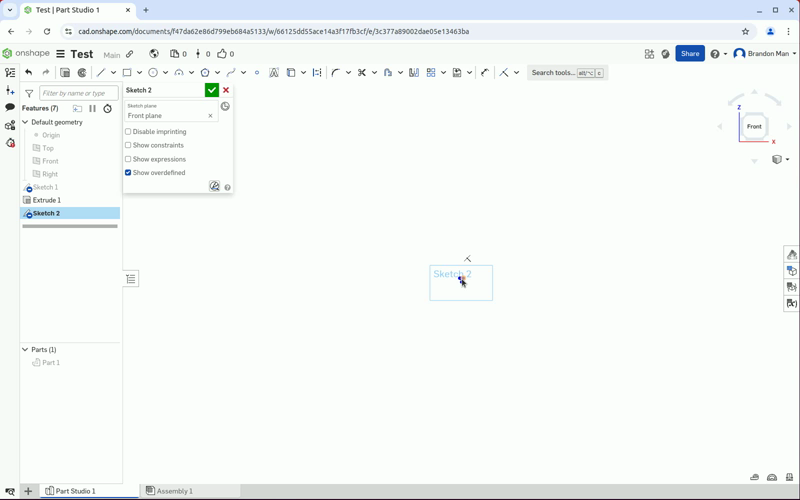
scroll(6)
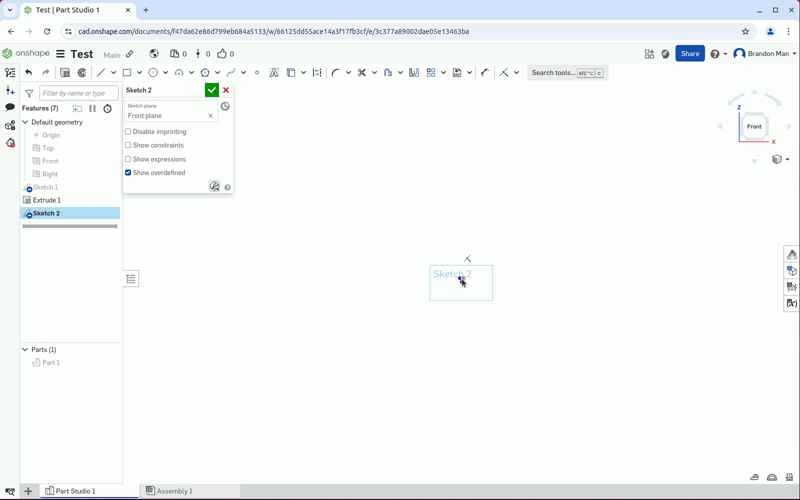
scroll(6)
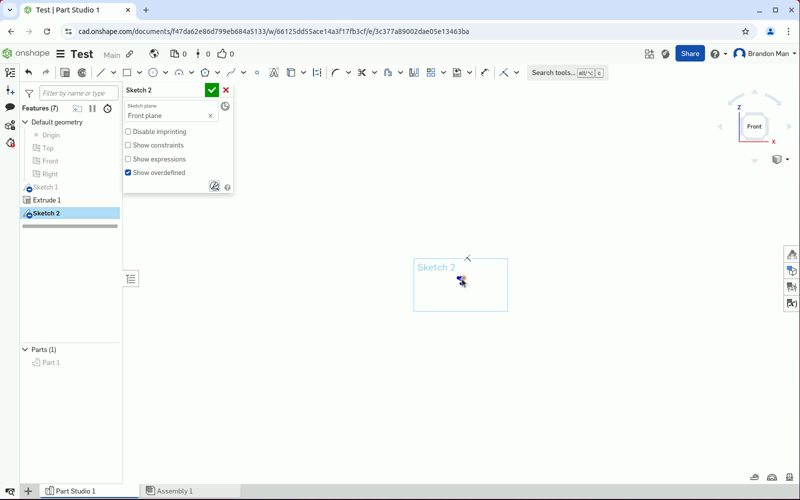
scroll(6)
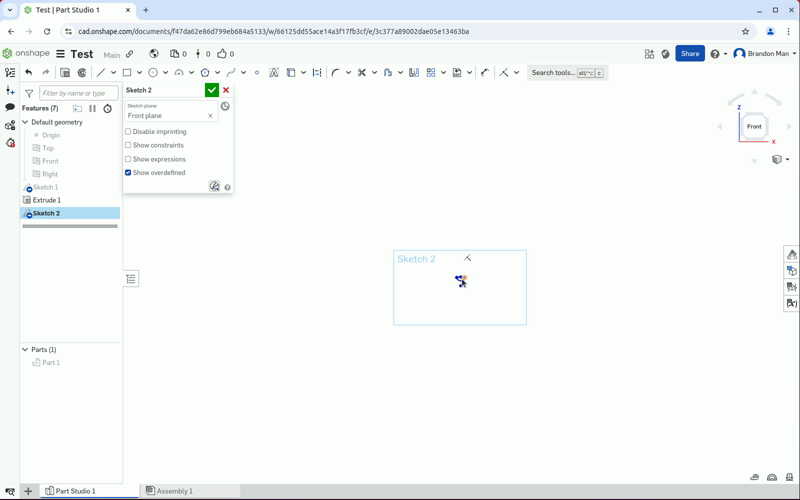
scroll(6)
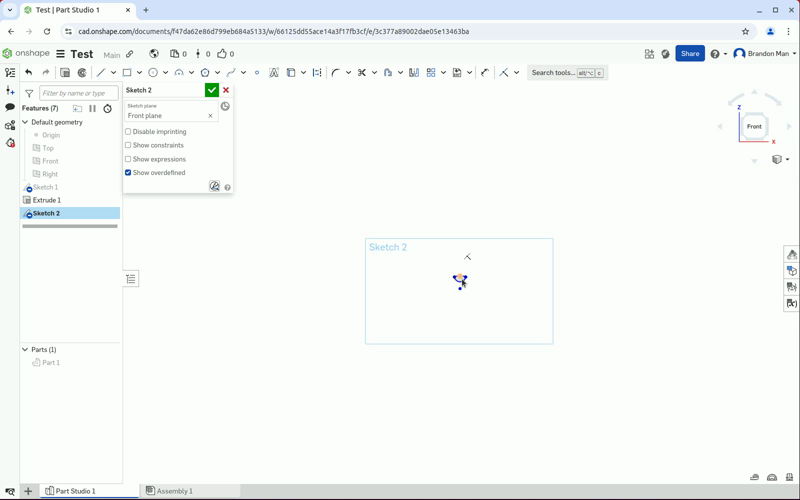
scroll(6)
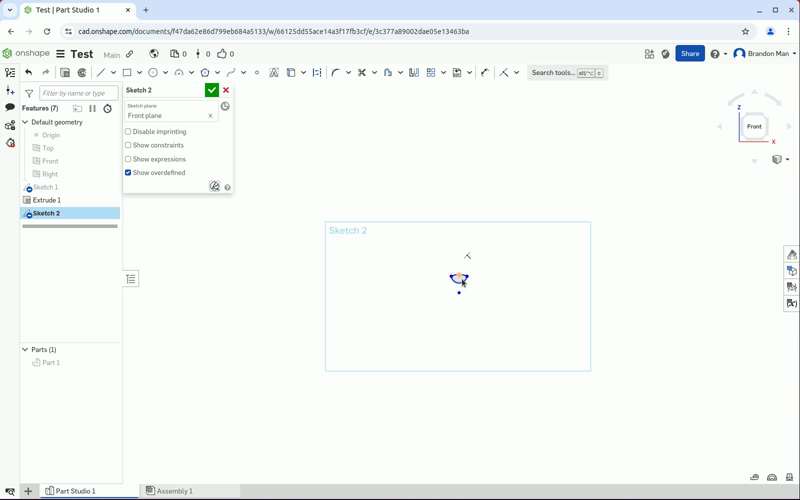
scroll(6)
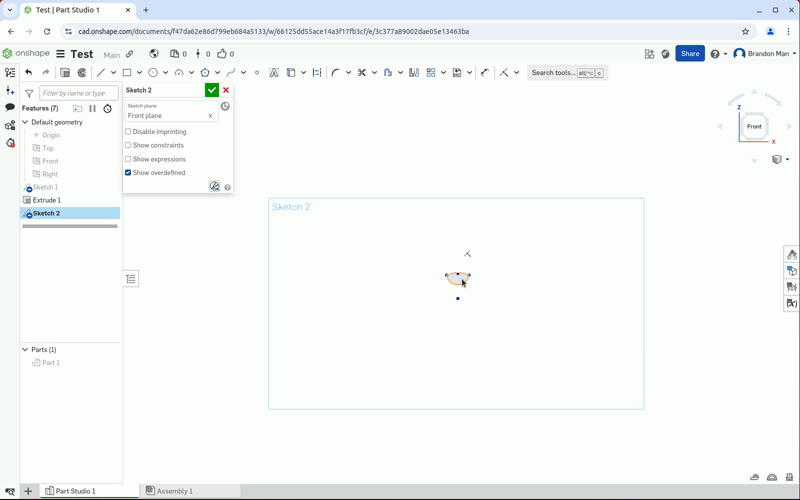
scroll(6)
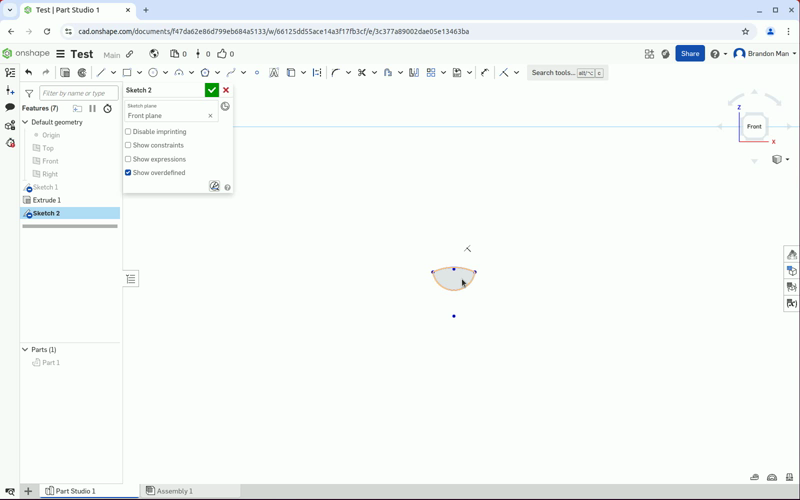
click(462, 278)
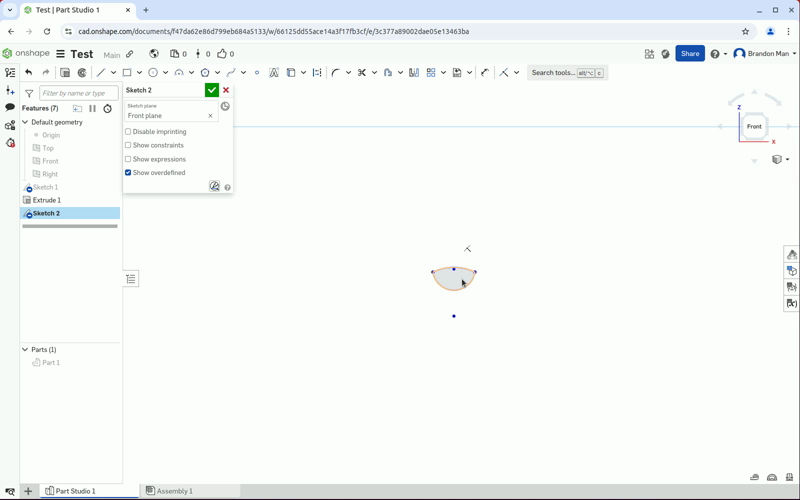
scroll(-6)
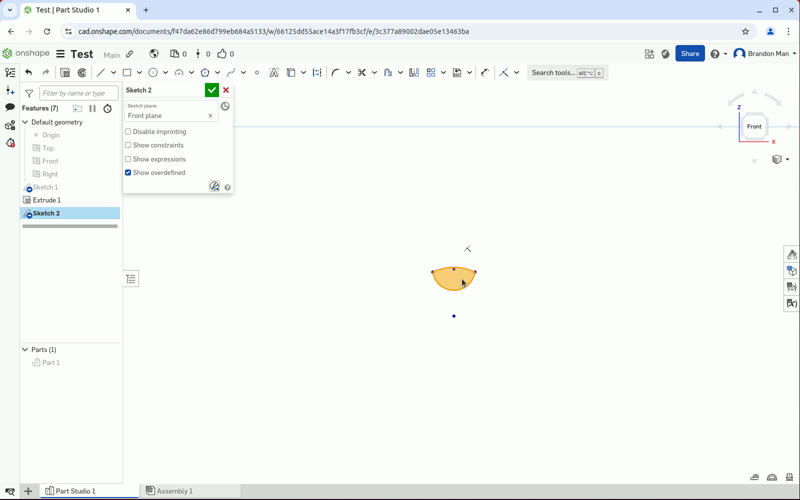
scroll(-6)
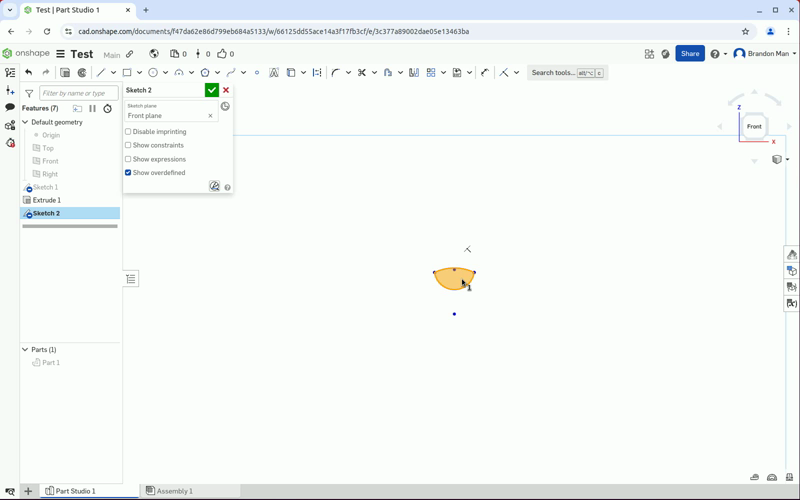
scroll(-6)
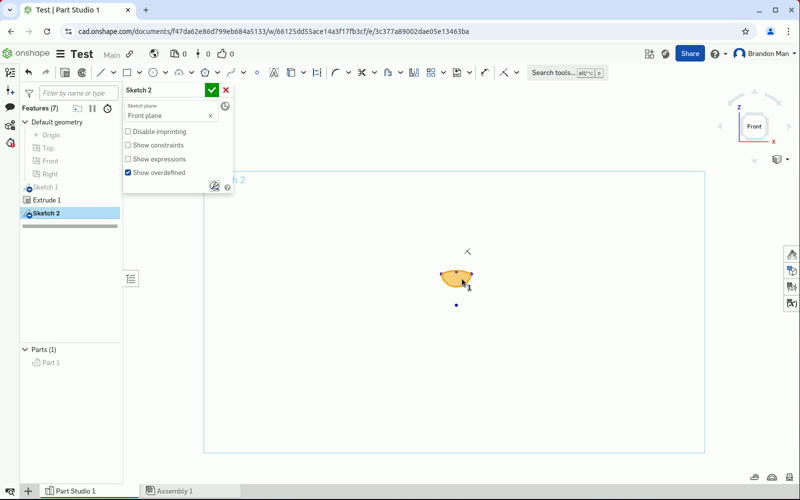
scroll(-6)
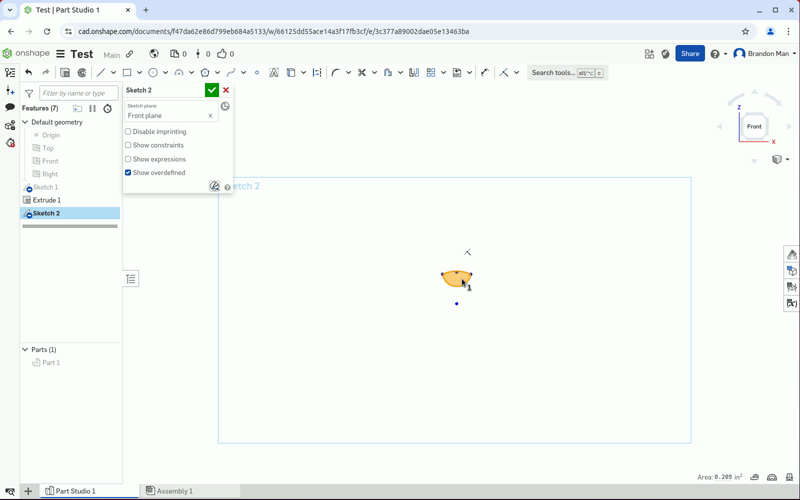
scroll(-6)
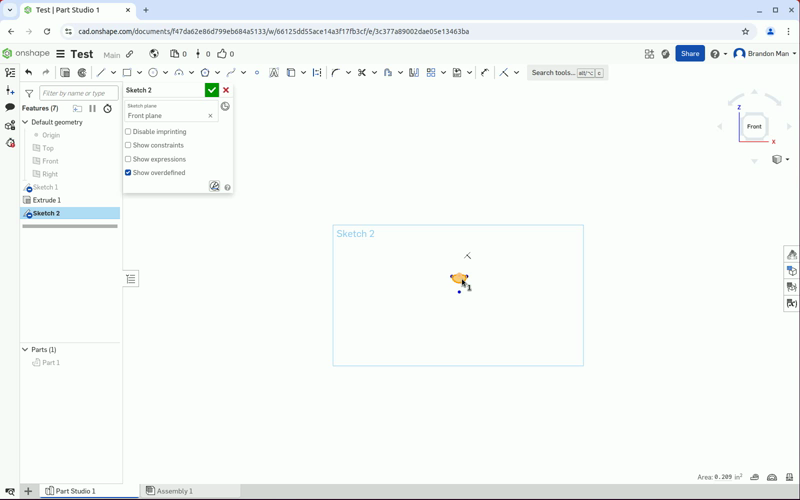
scroll(-6)
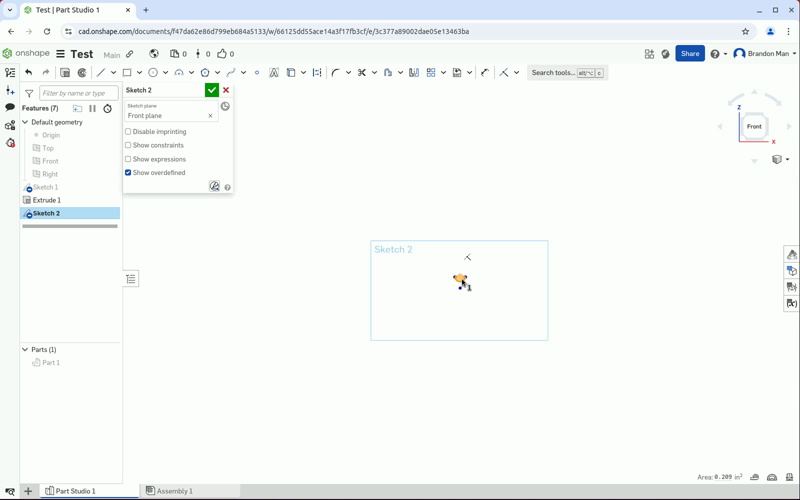
scroll(-6)
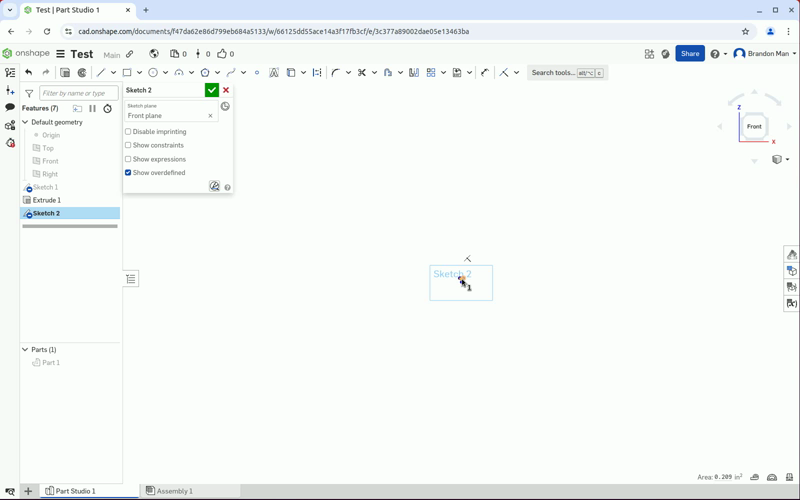
mouse_move(73, 352)
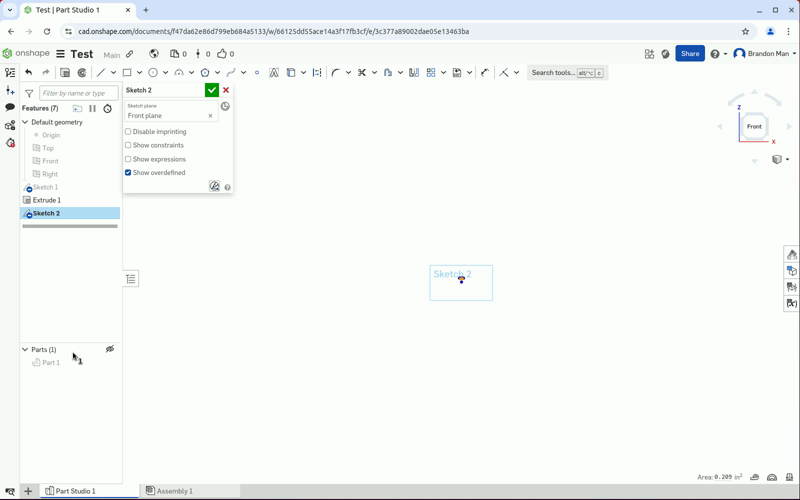
key(shift+y)
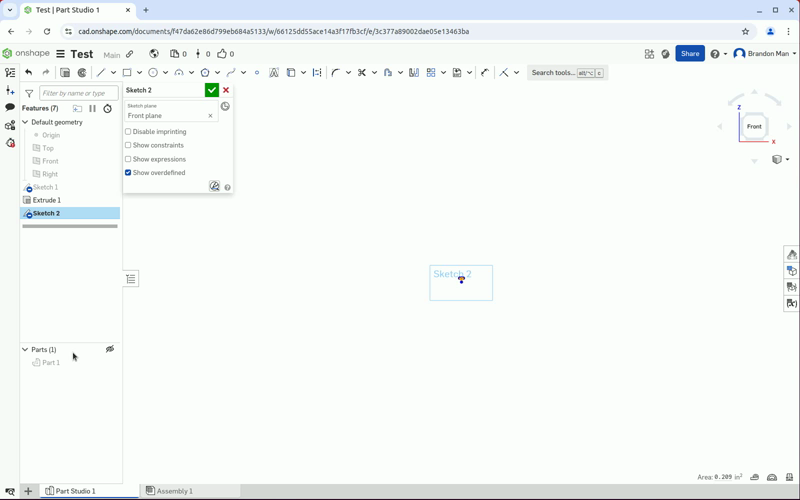
key(shift+e)
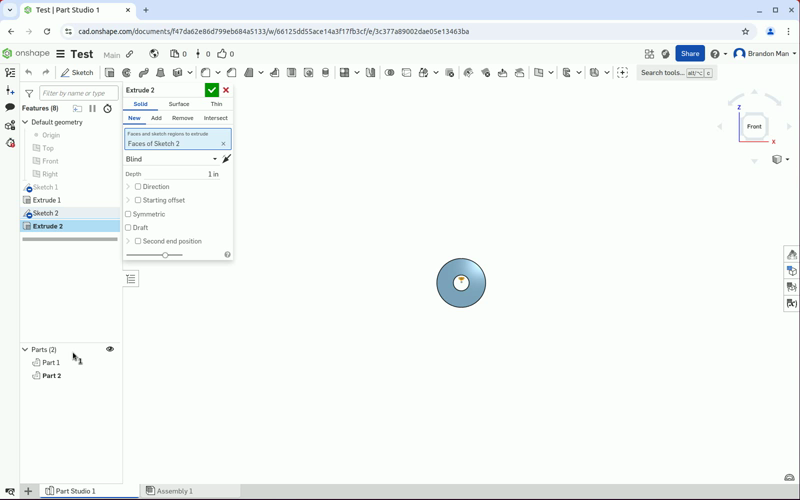
mouse_move(143, 106)
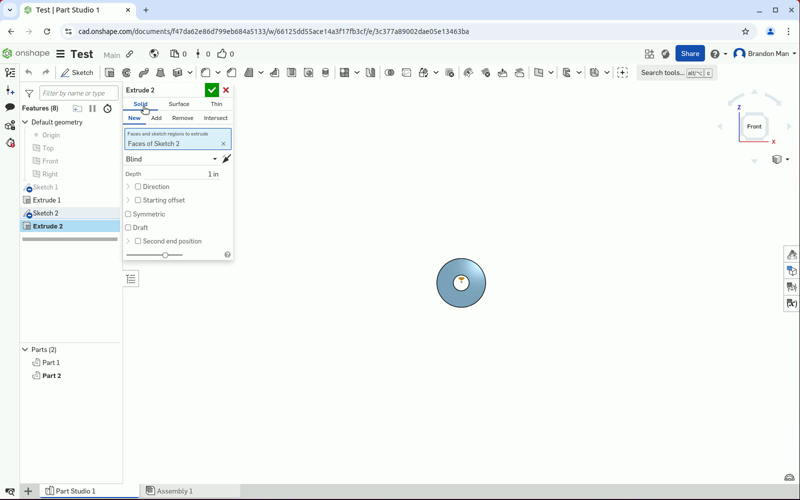
click(143, 106)
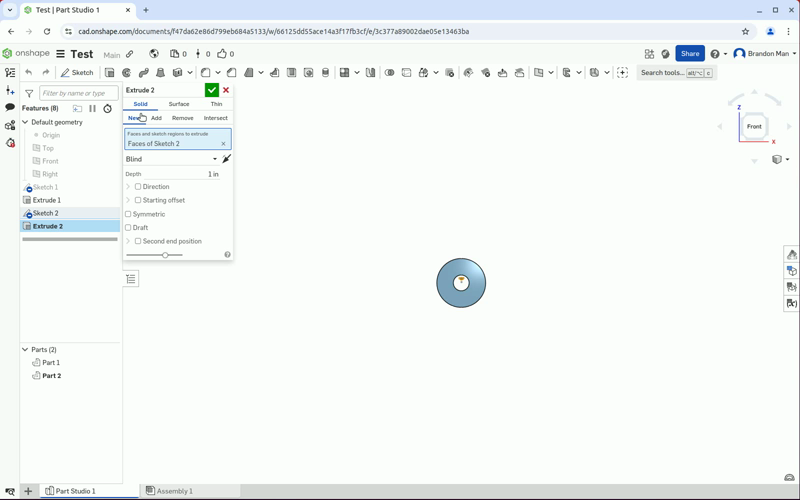
mouse_move(137, 120)
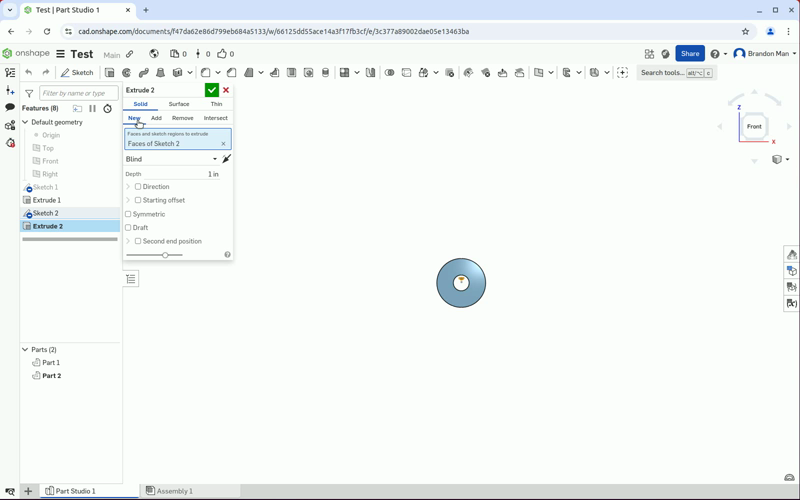
click(137, 120)
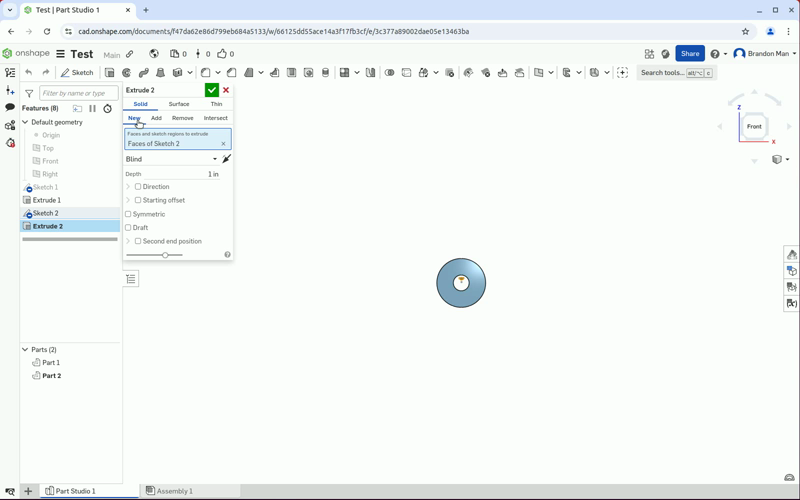
key(tab, 4)
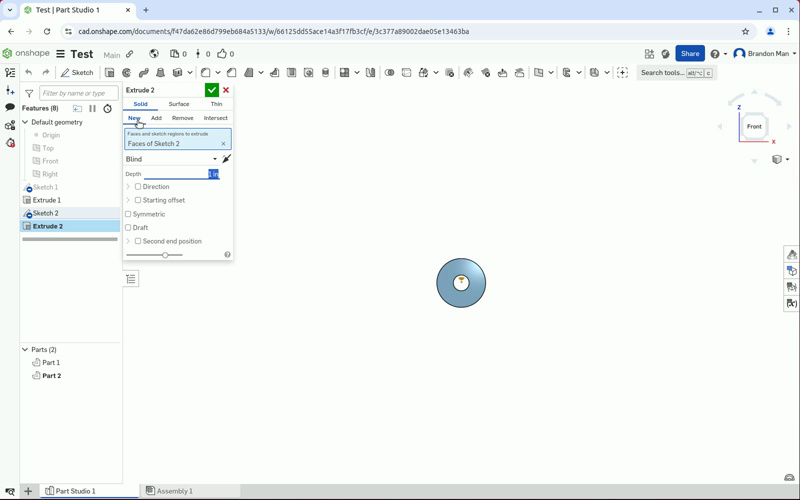
text(2.407)
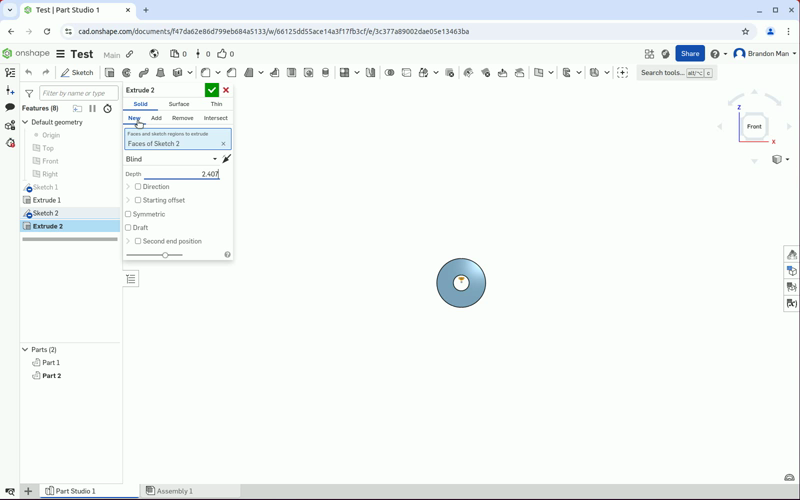
key(enter)
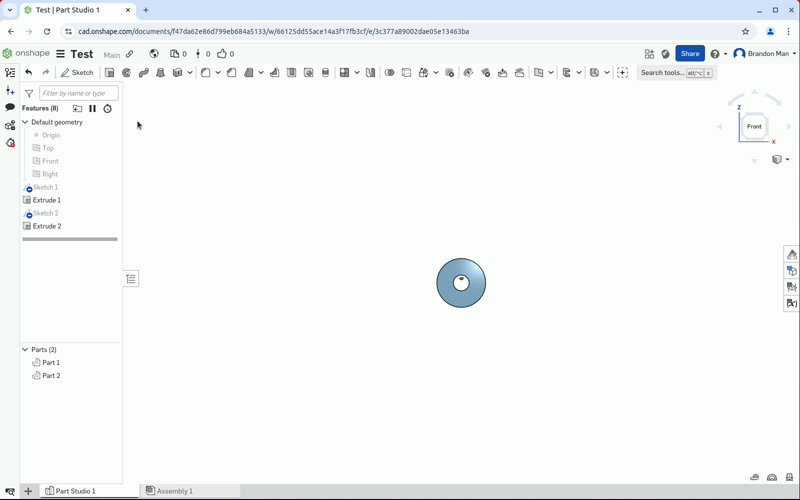
key(shift+h)
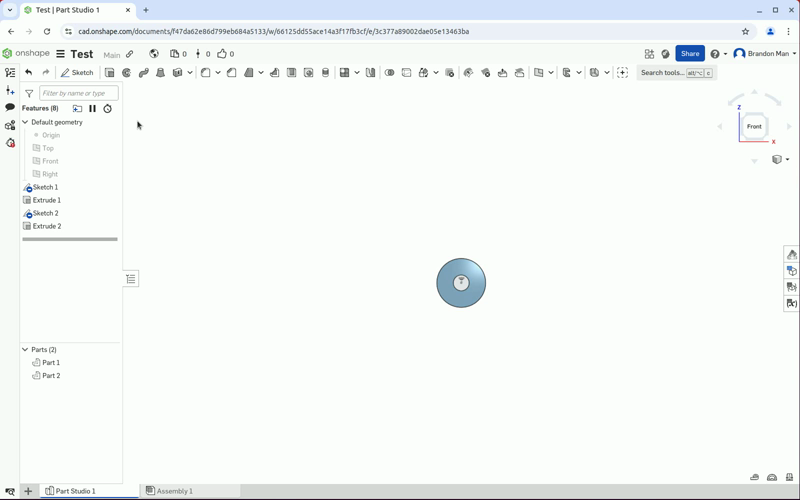
key(shift+h)
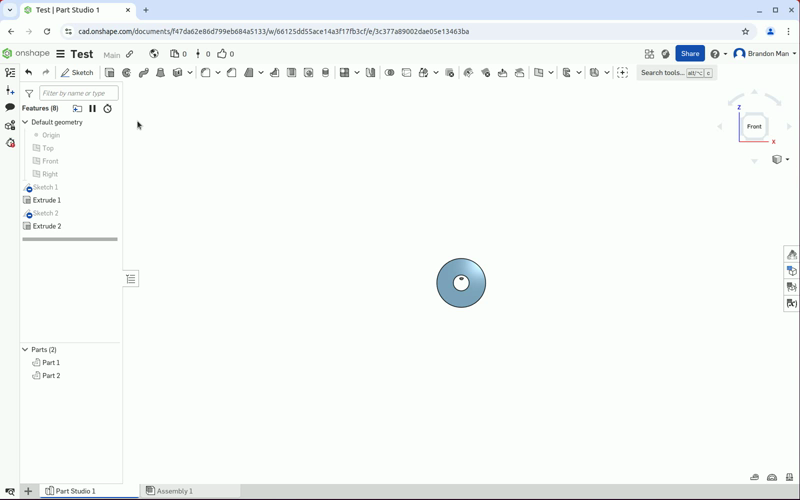
mouse_move(73, 189)
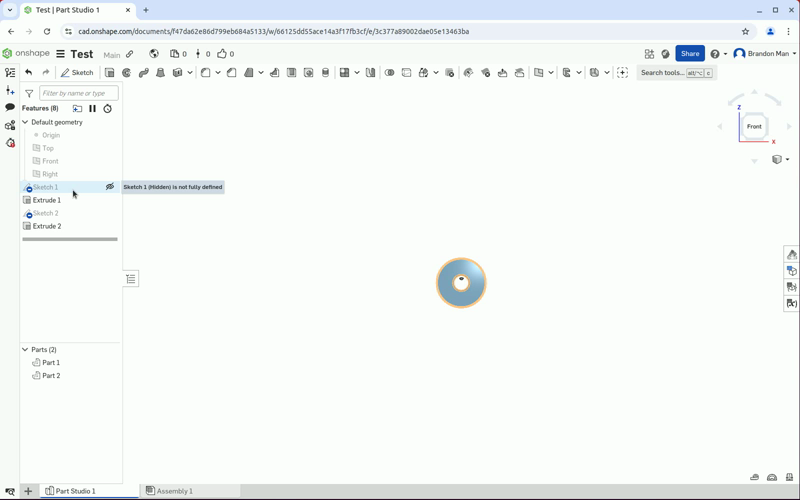
click(73, 189)
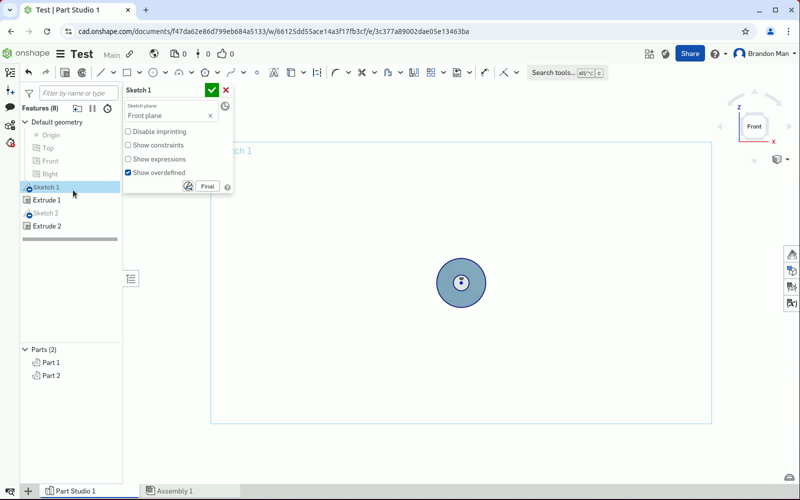
mouse_move(229, 92)
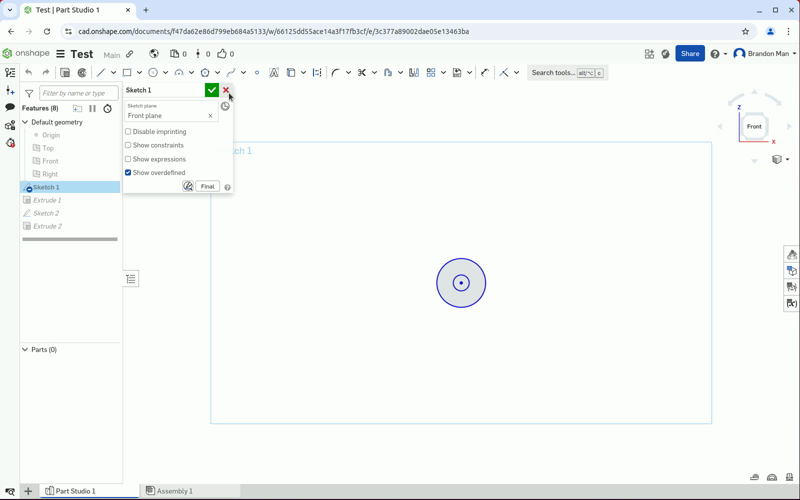
click(229, 92)
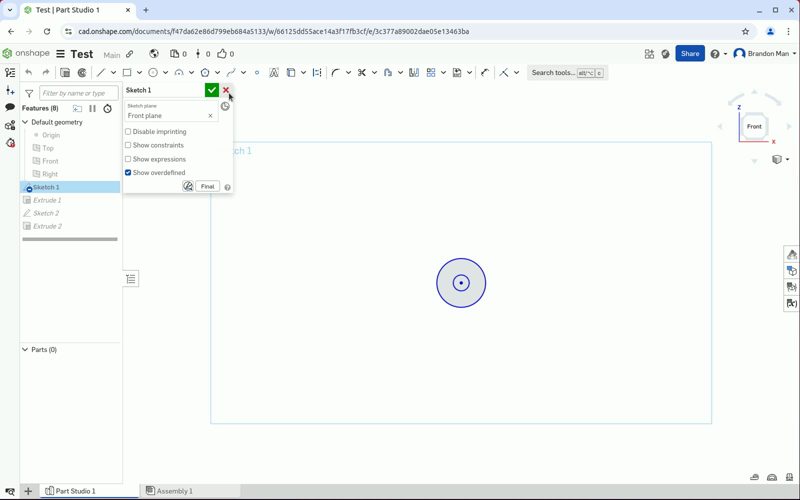
key(shift+s)
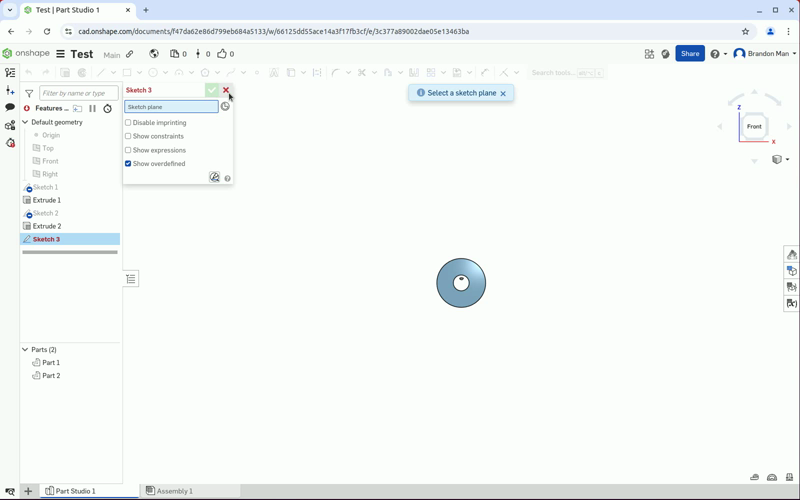
mouse_move(73, 163)
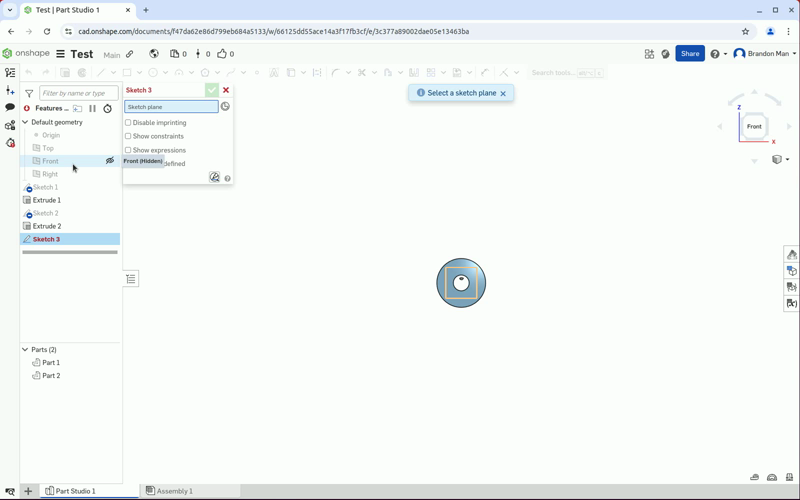
click(73, 163)
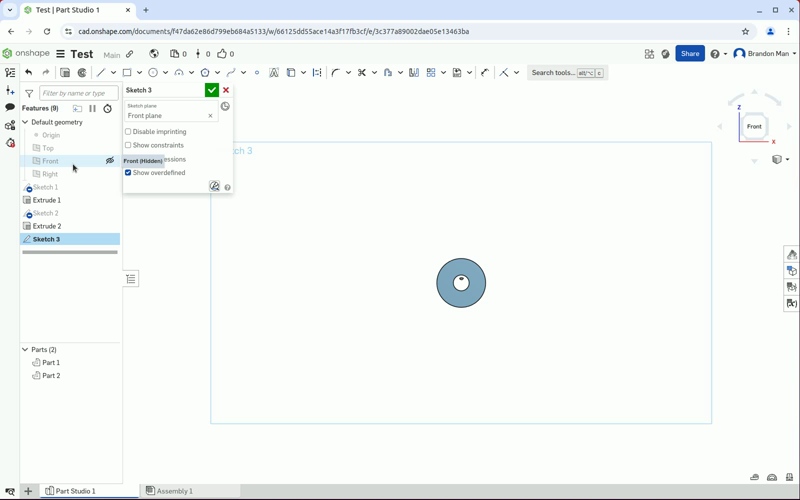
mouse_move(73, 352)
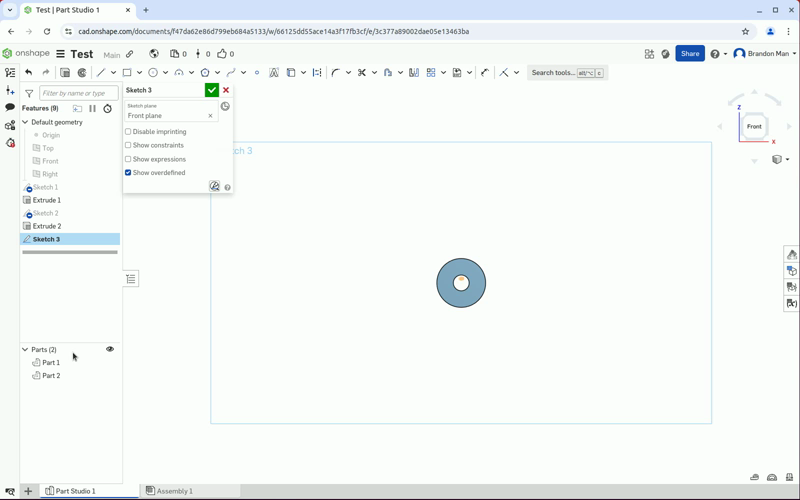
key(y)
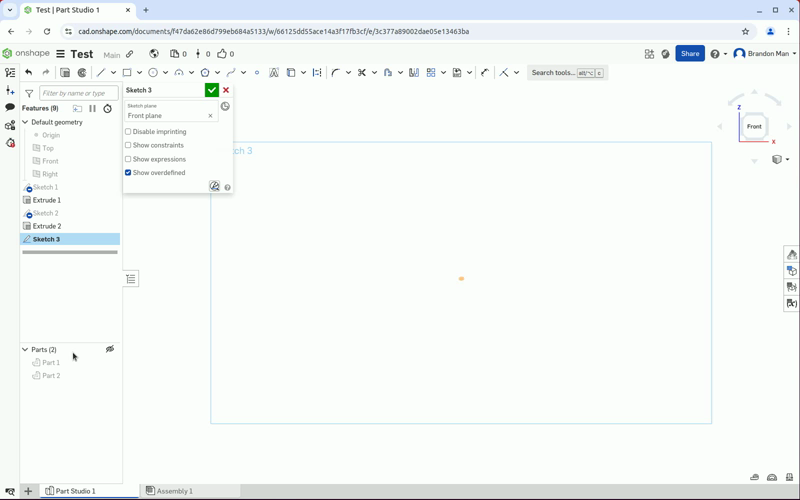
key(a)
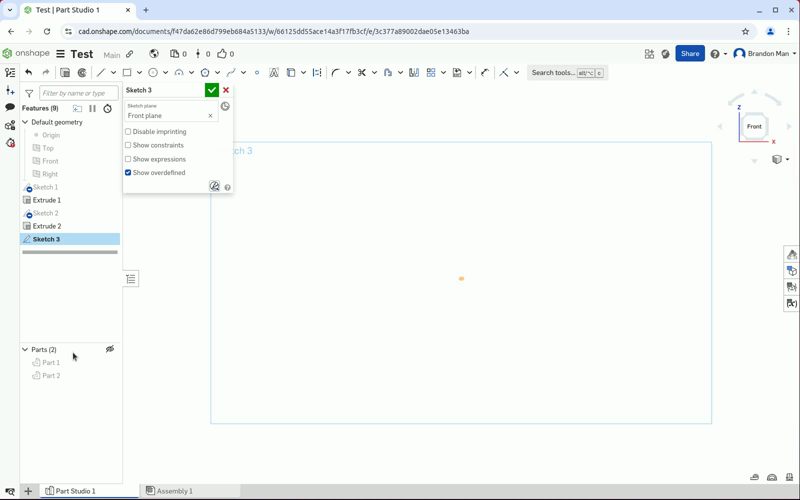
key_down(shift)
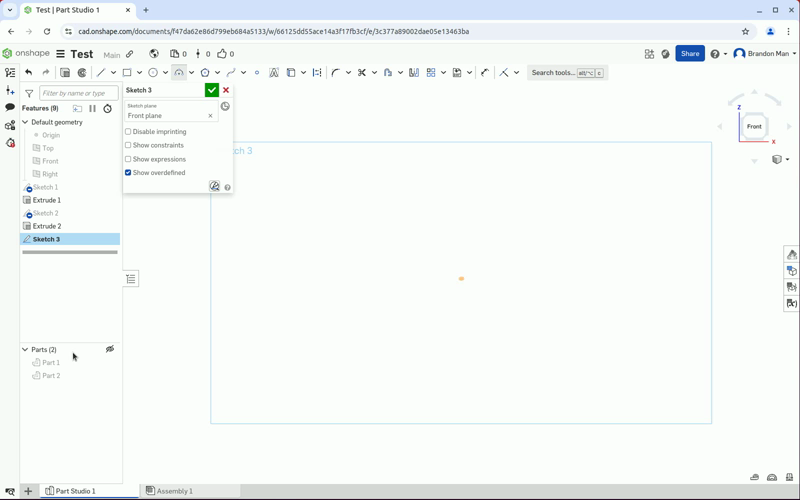
mouse_move(459, 287)
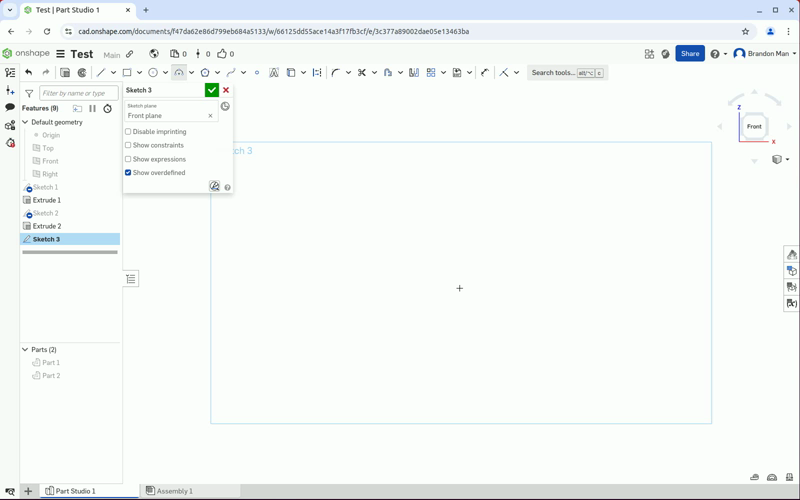
click(459, 287)
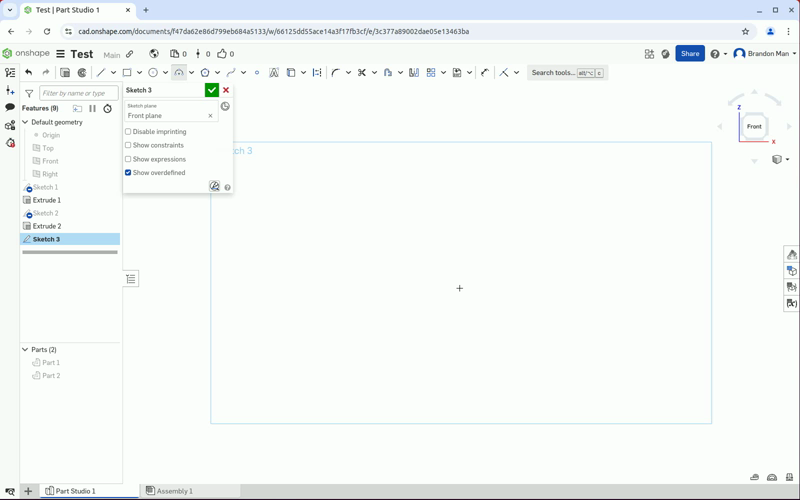
key_up(shift)
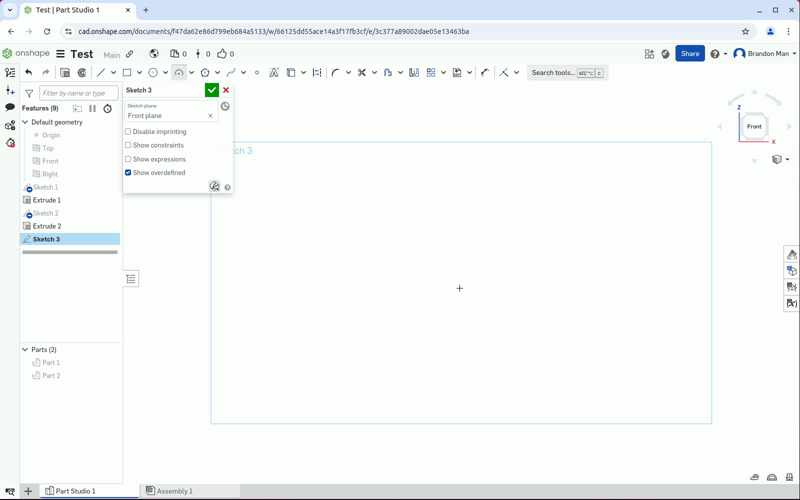
key_down(shift)
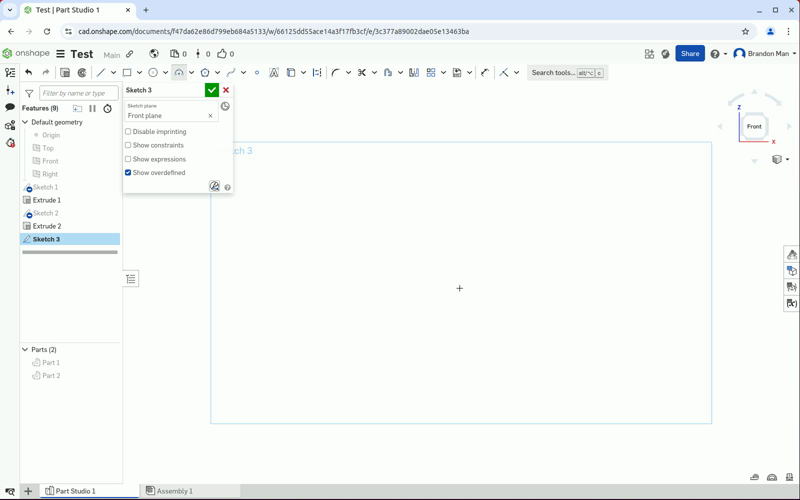
mouse_move(463, 287)
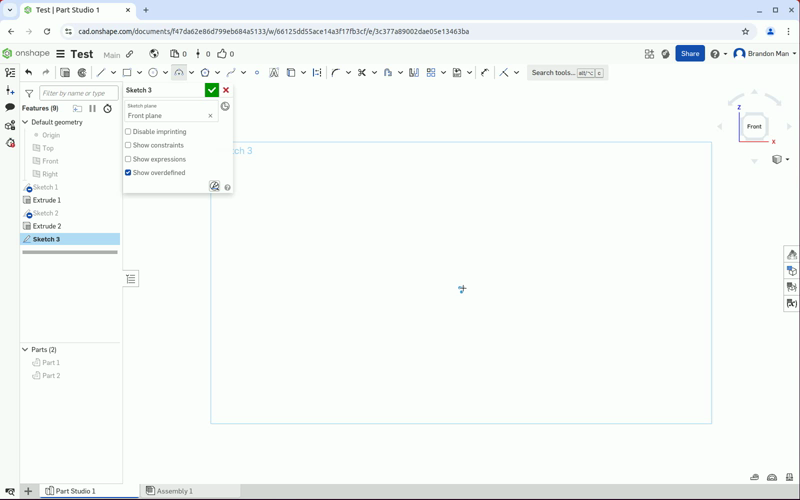
scroll(6)
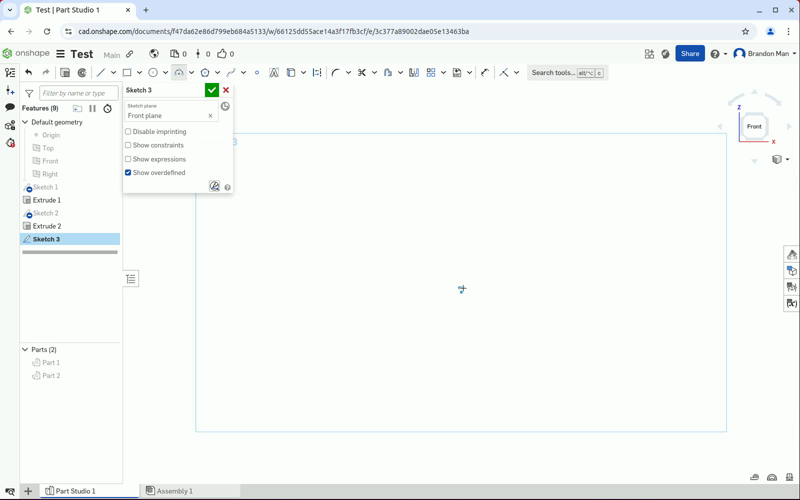
scroll(6)
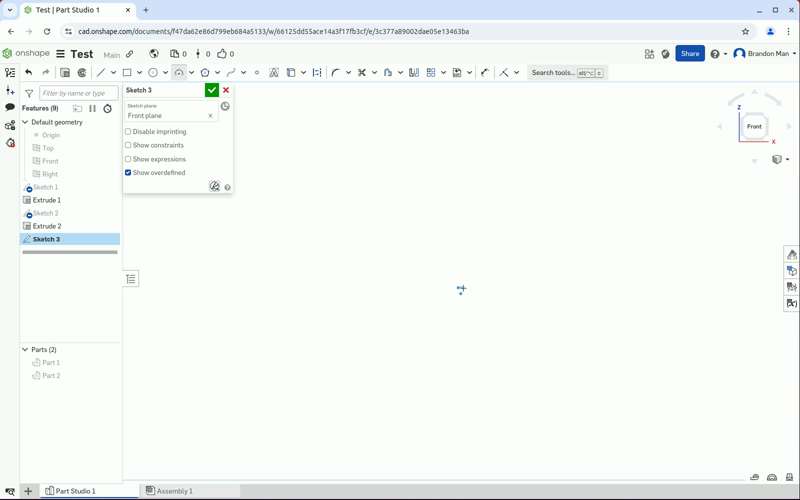
scroll(6)
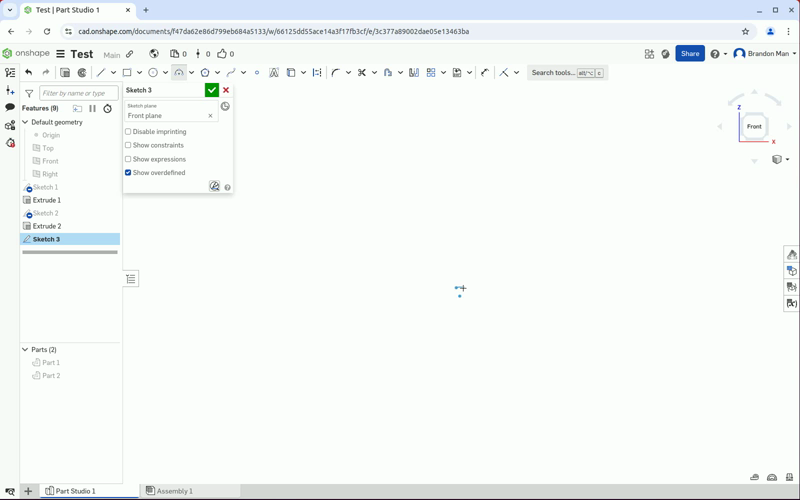
scroll(6)
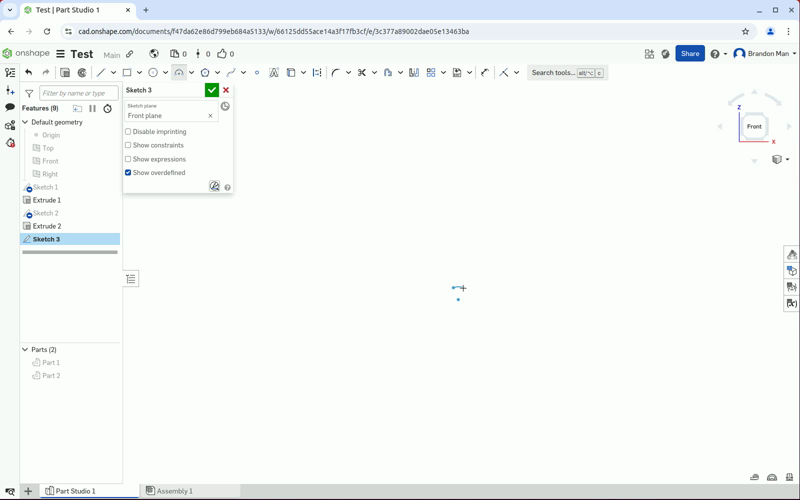
scroll(6)
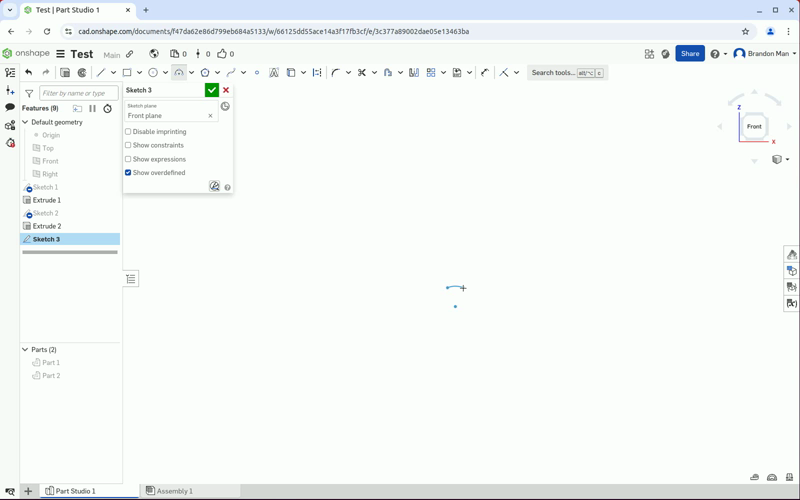
scroll(6)
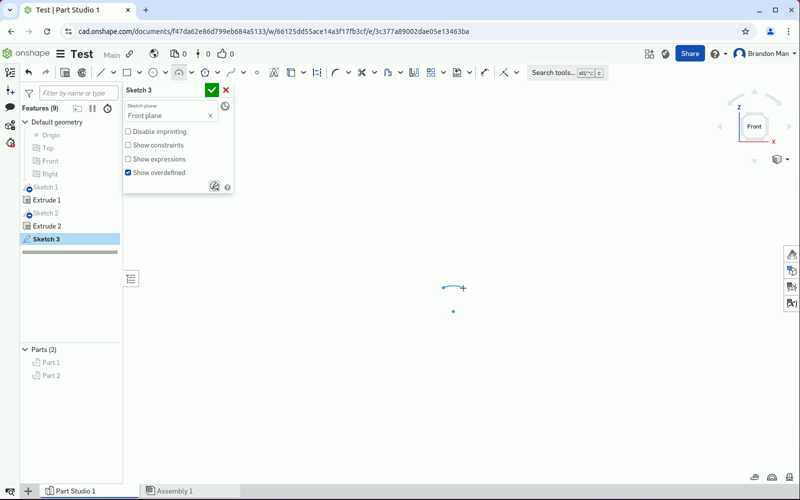
scroll(6)
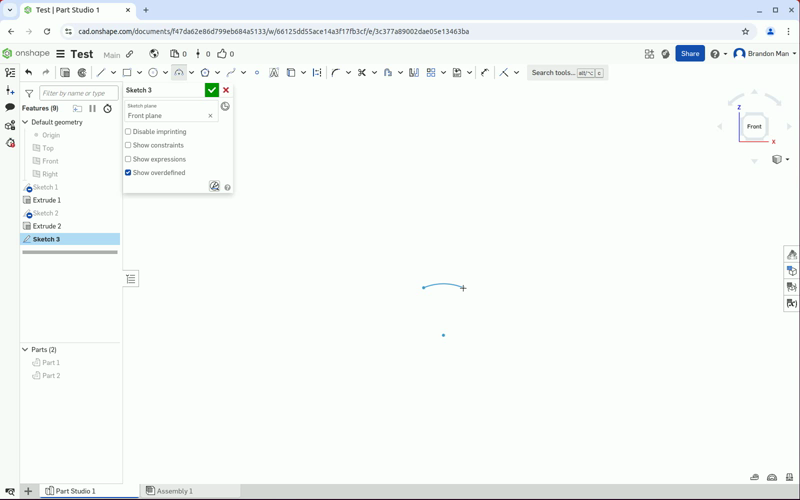
click(463, 287)
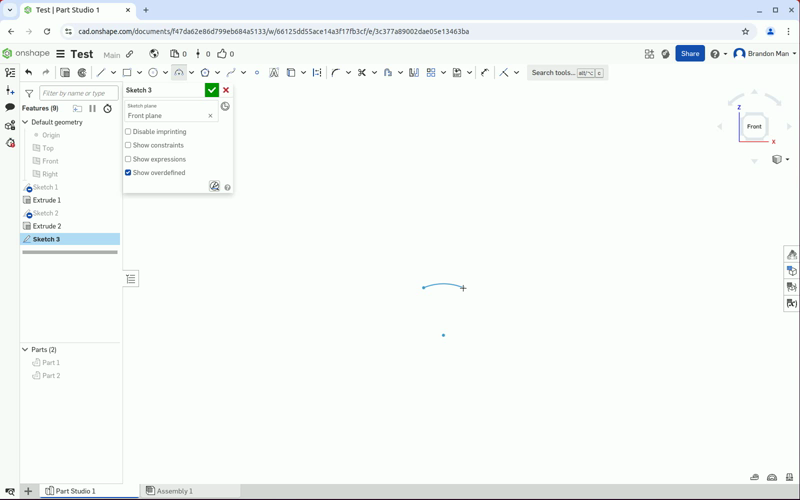
scroll(-6)
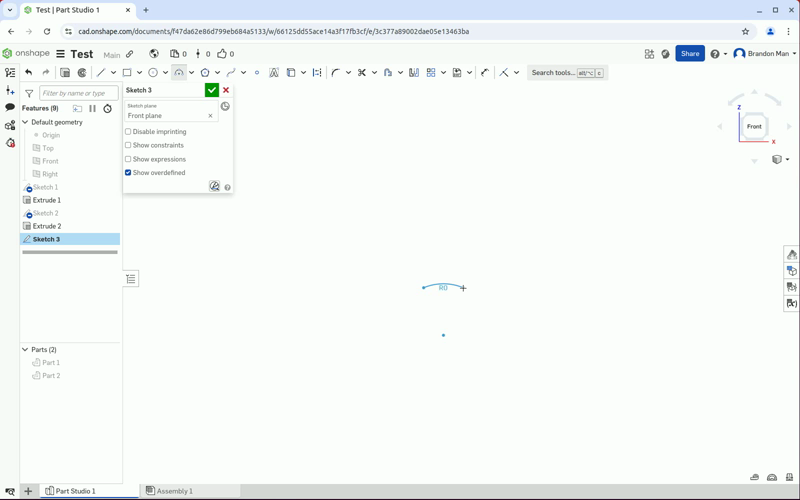
scroll(-6)
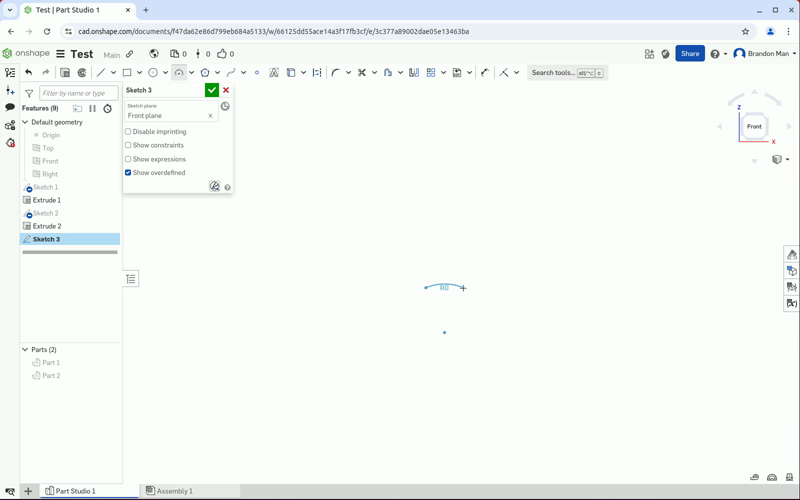
scroll(-6)
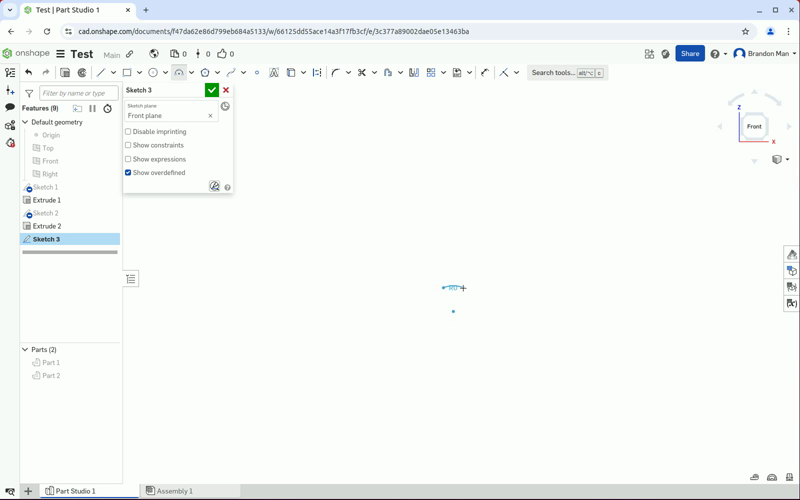
scroll(-6)
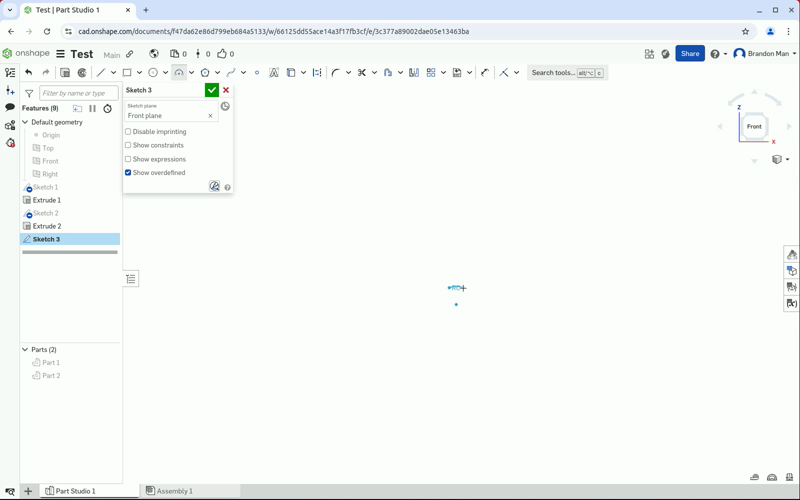
scroll(-6)
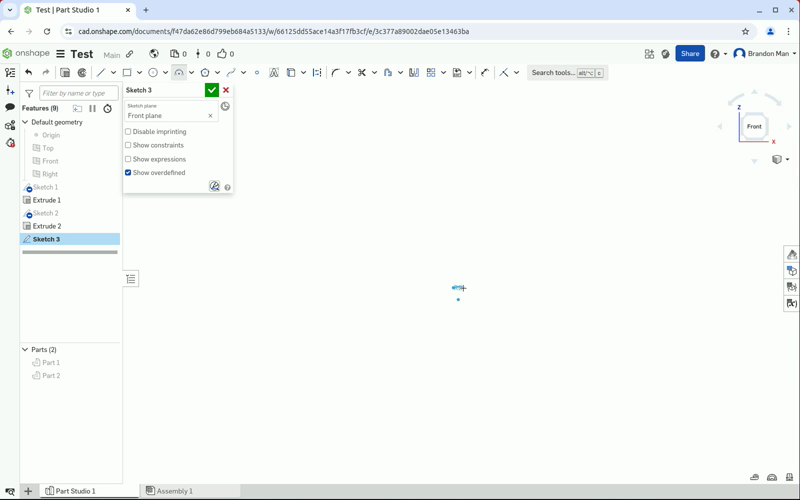
scroll(-6)
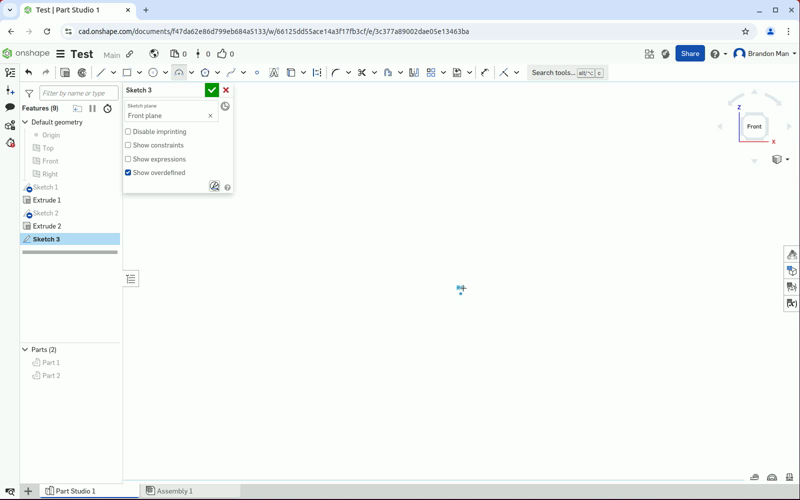
scroll(-6)
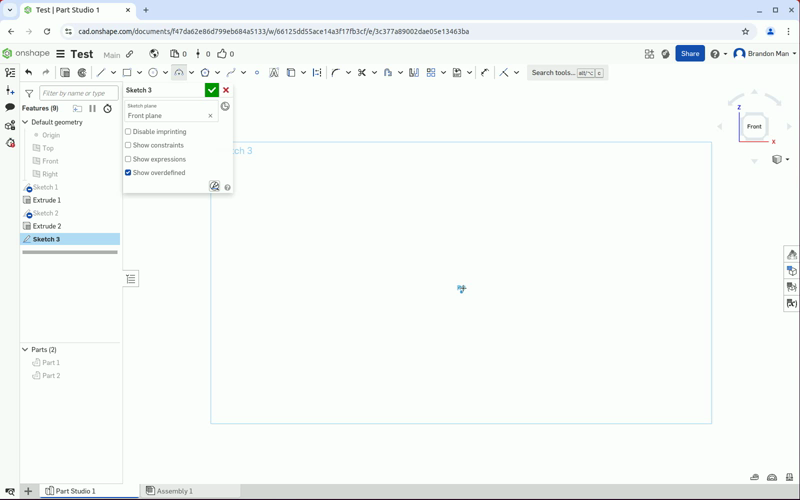
mouse_move(461, 288)
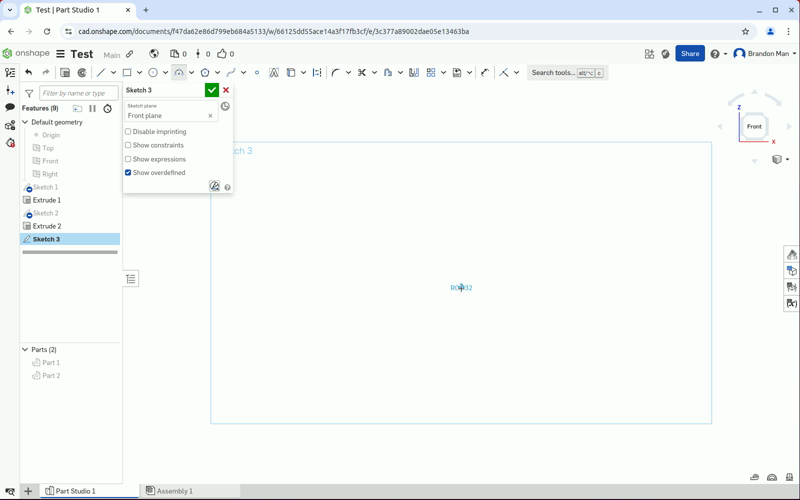
scroll(6)
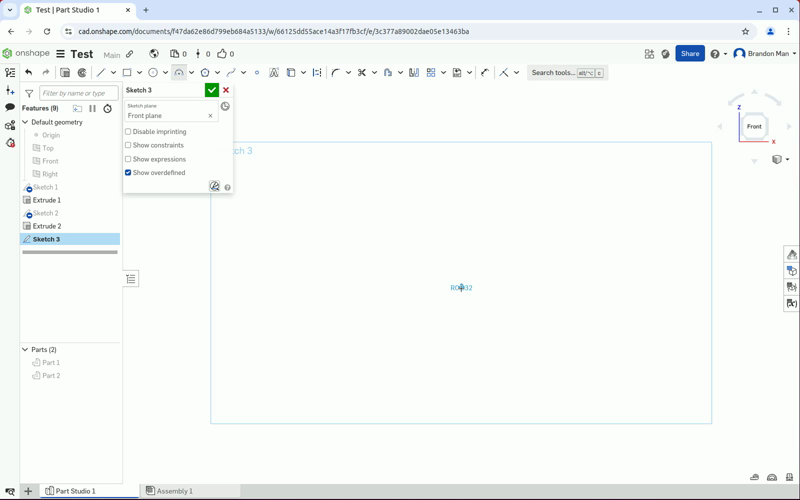
scroll(6)
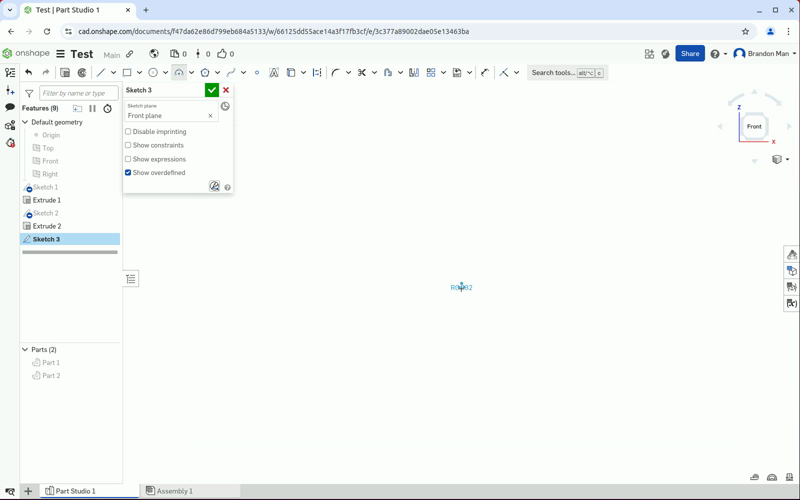
scroll(6)
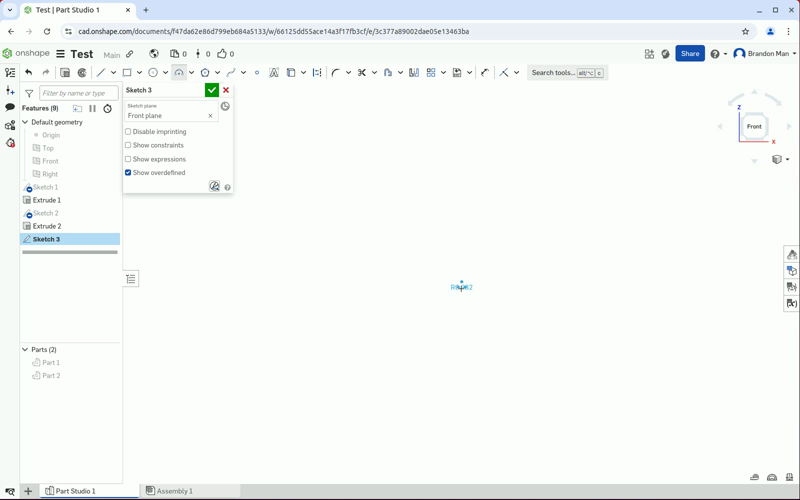
scroll(6)
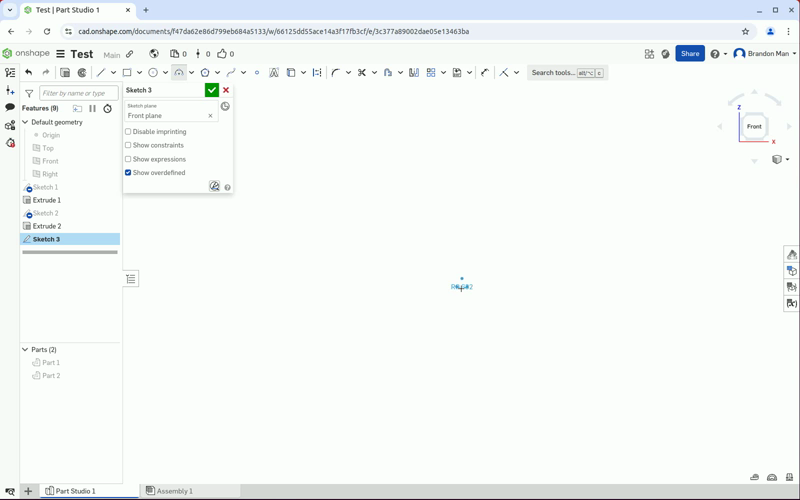
scroll(6)
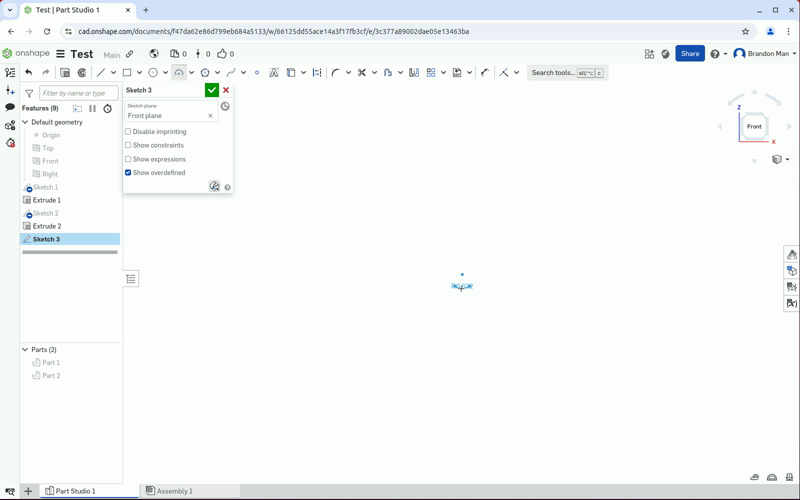
scroll(6)
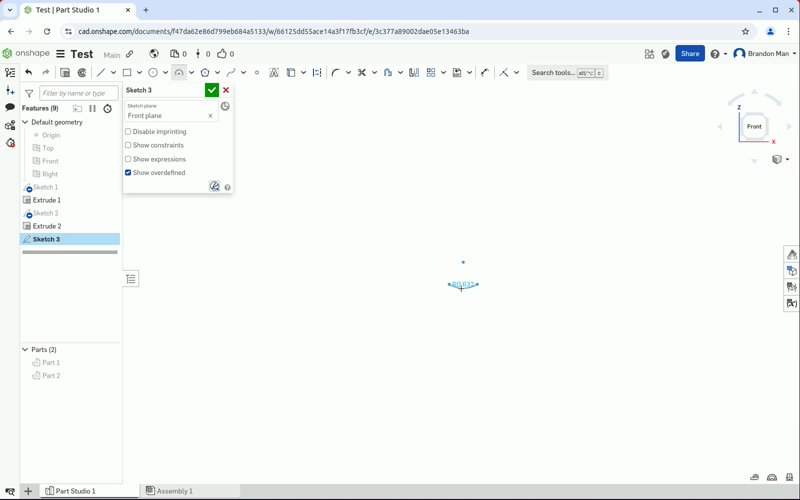
scroll(6)
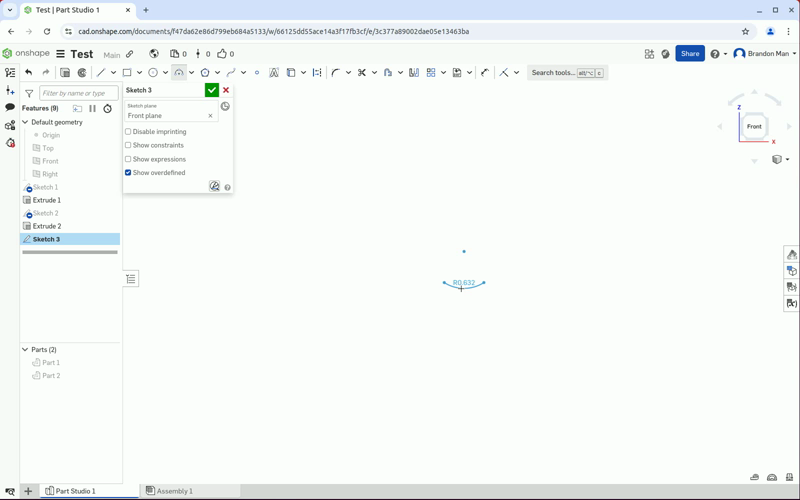
click(461, 288)
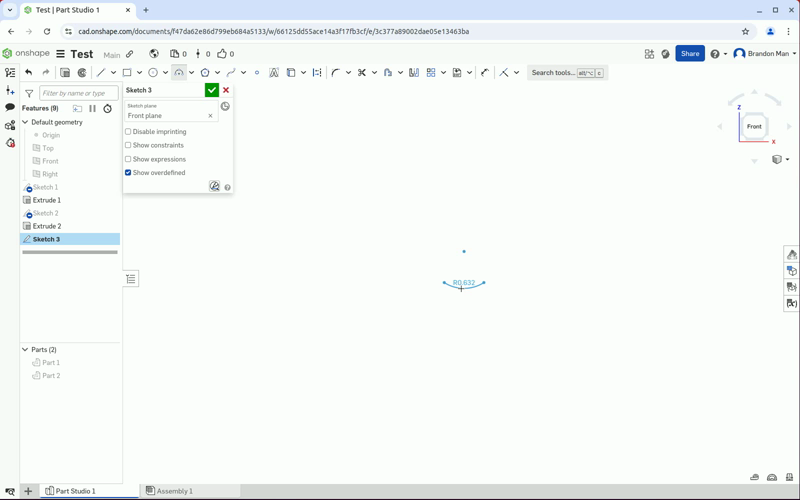
scroll(-6)
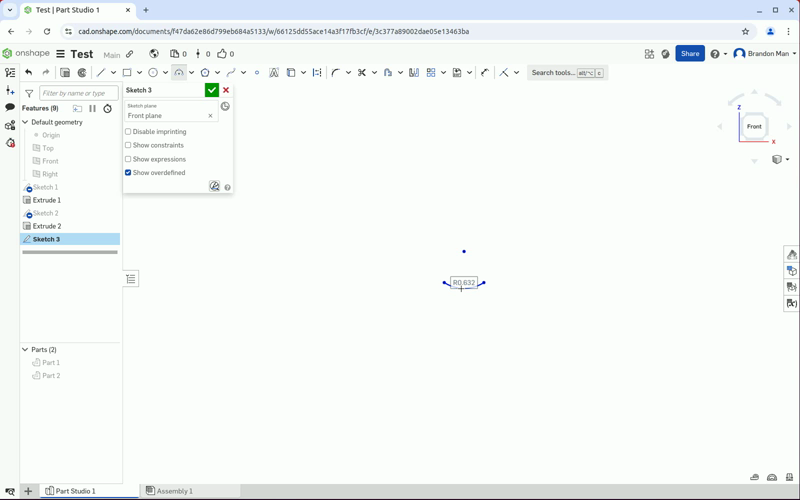
scroll(-6)
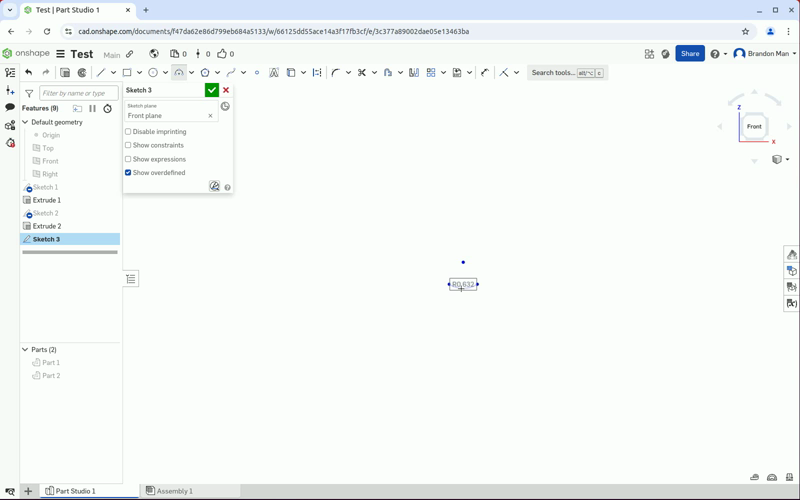
scroll(-6)
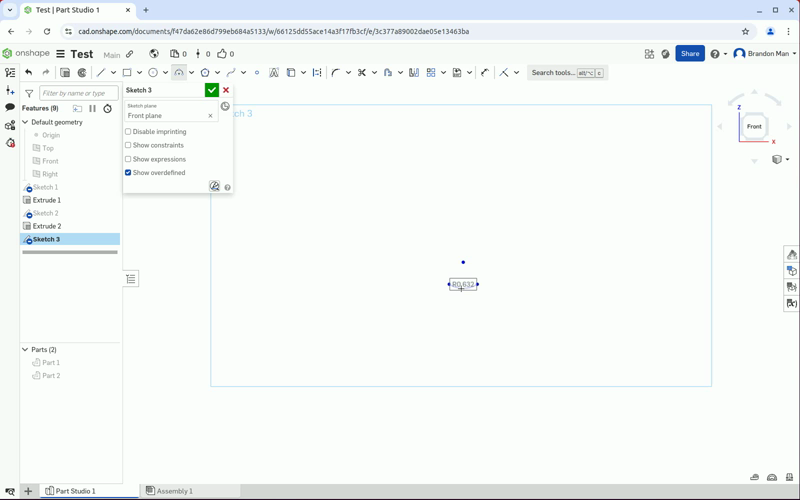
scroll(-6)
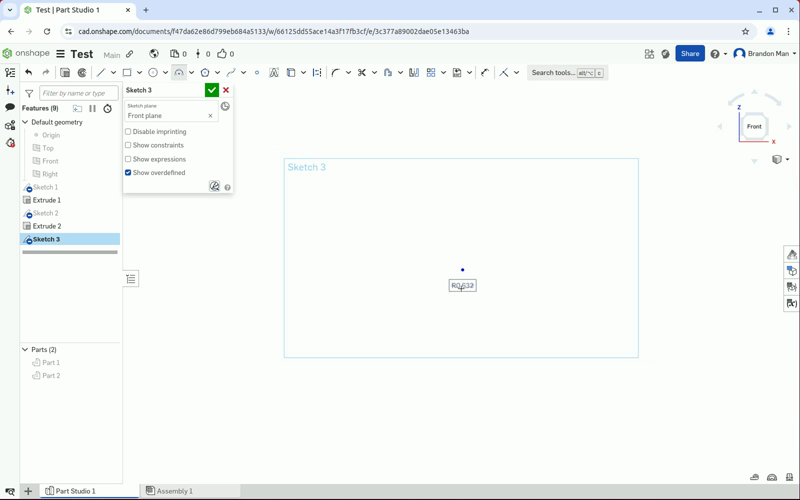
scroll(-6)
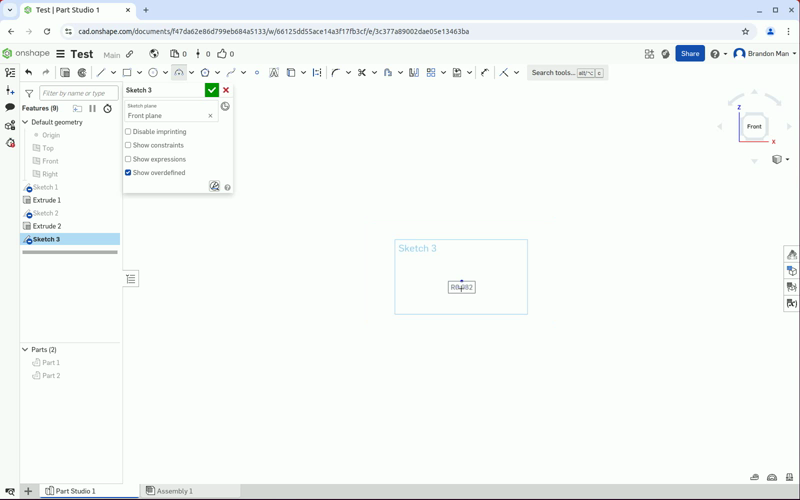
scroll(-6)
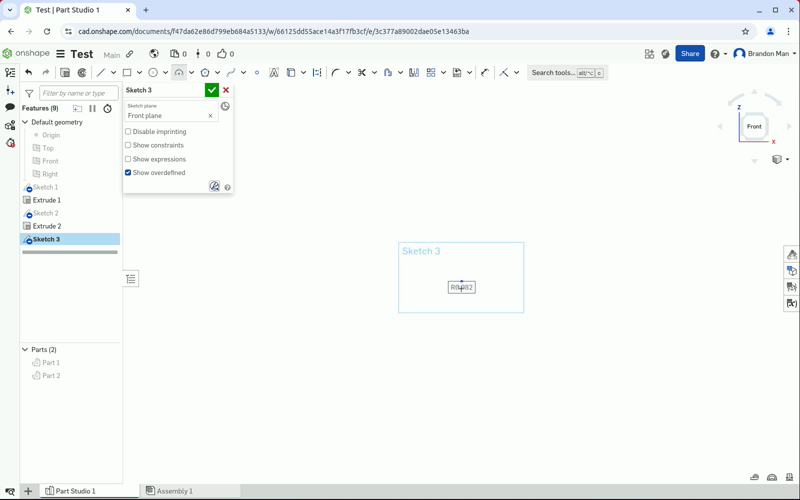
scroll(-6)
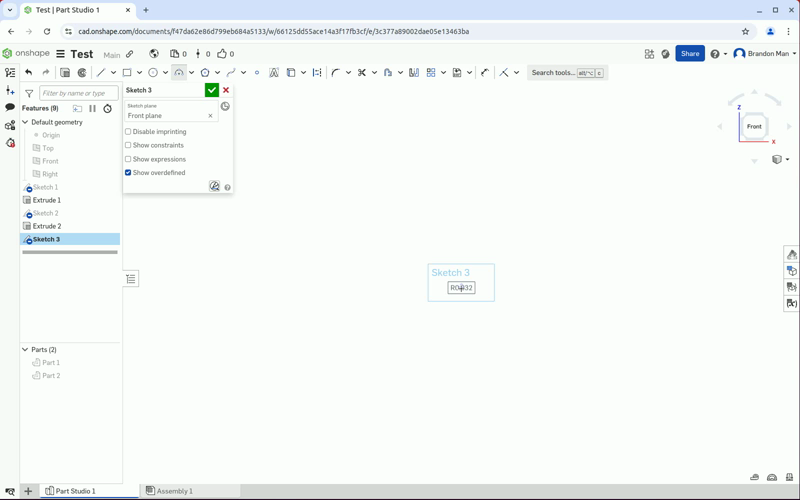
key_up(shift)
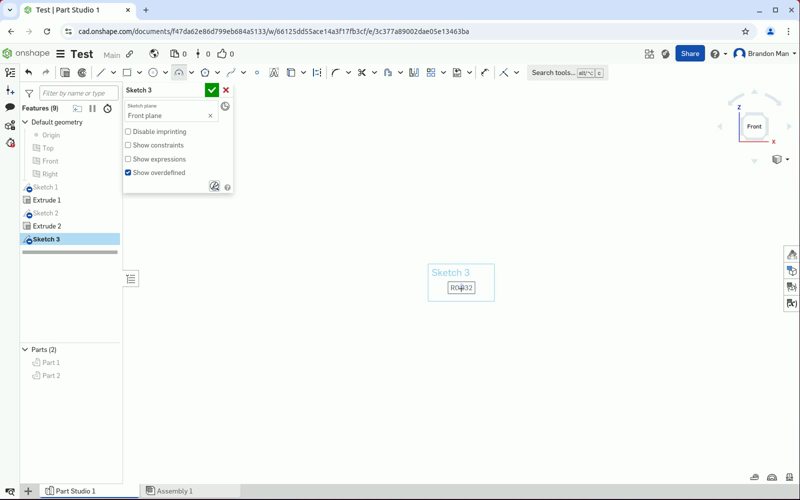
mouse_move(463, 287)
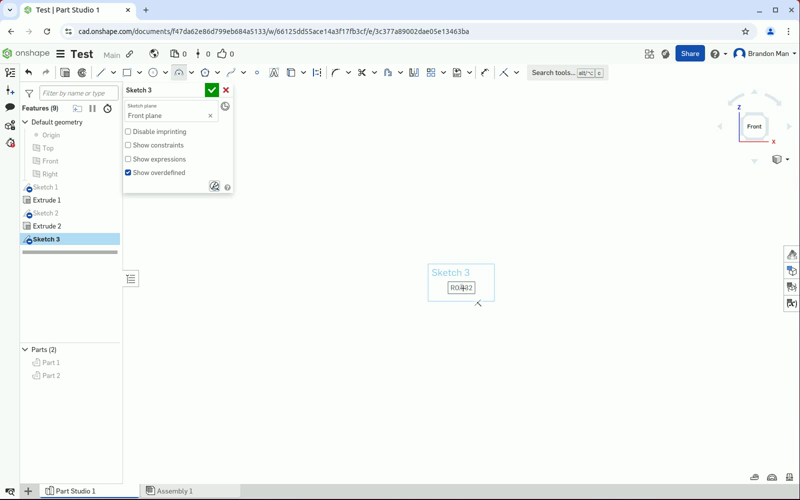
scroll(6)
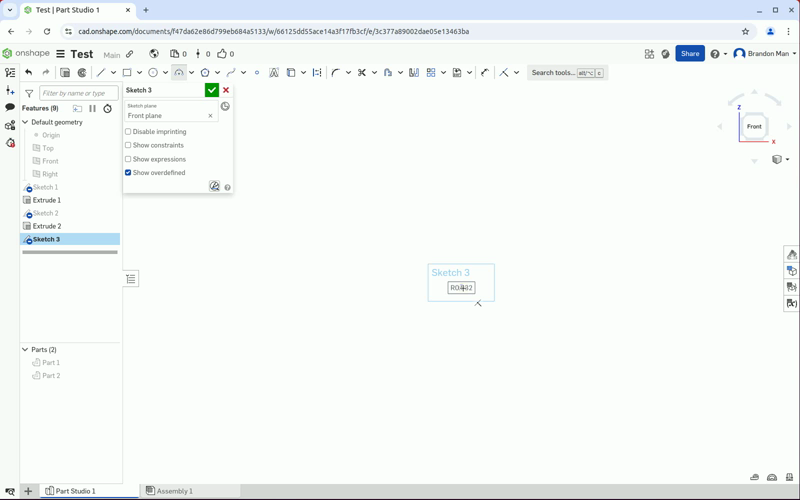
scroll(6)
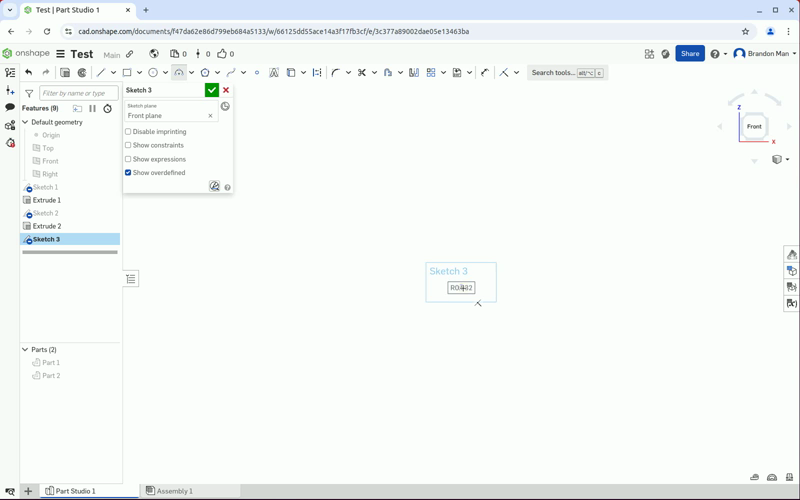
scroll(6)
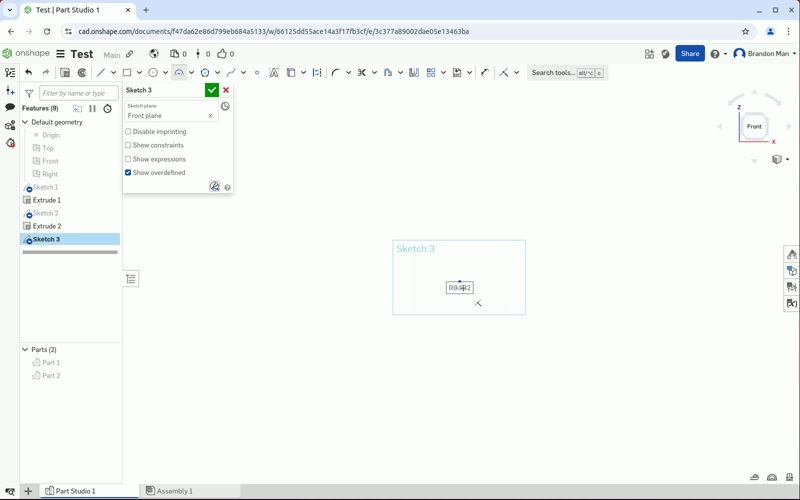
scroll(6)
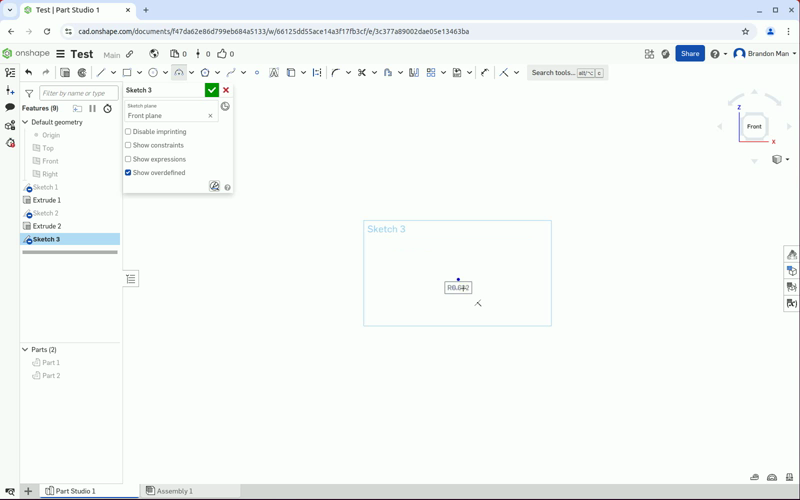
scroll(6)
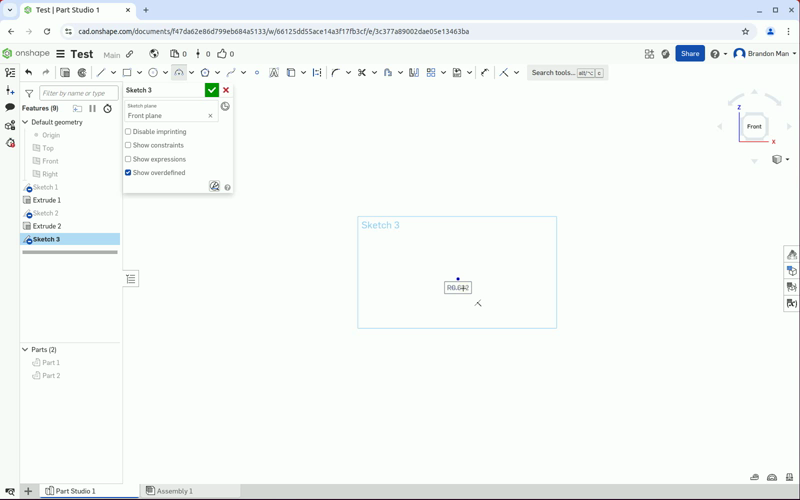
scroll(6)
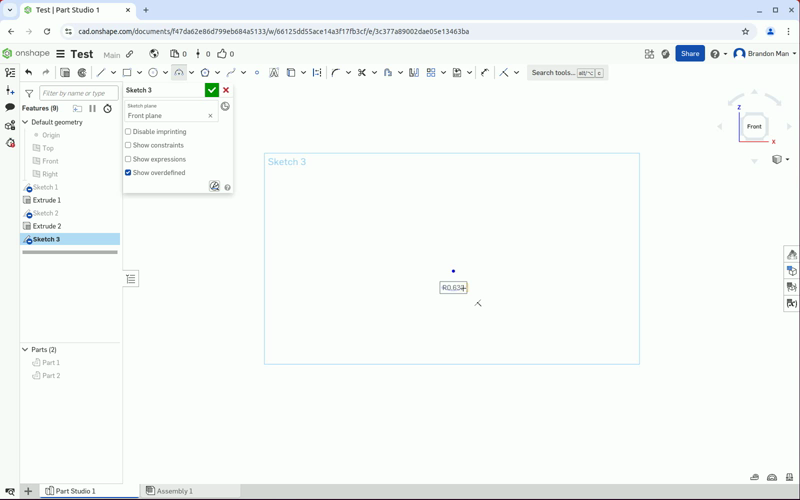
scroll(6)
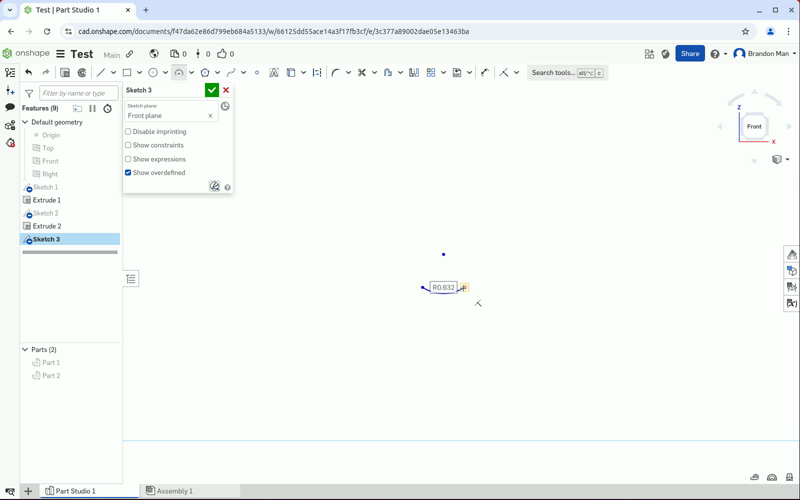
click(463, 287)
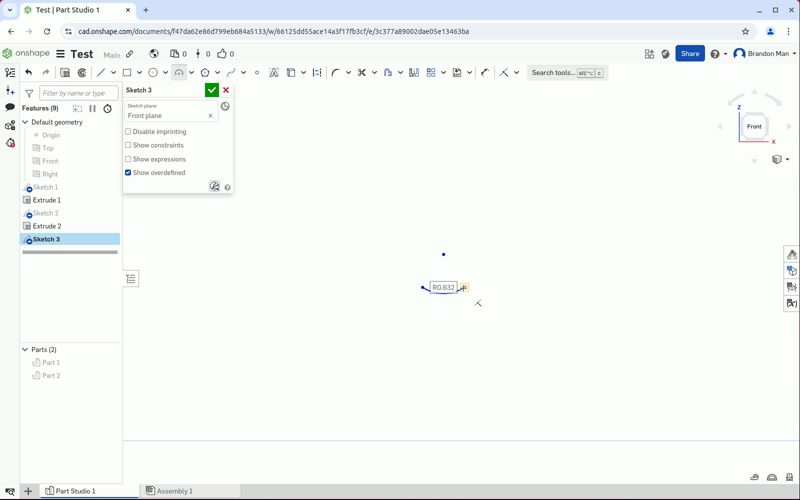
scroll(-6)
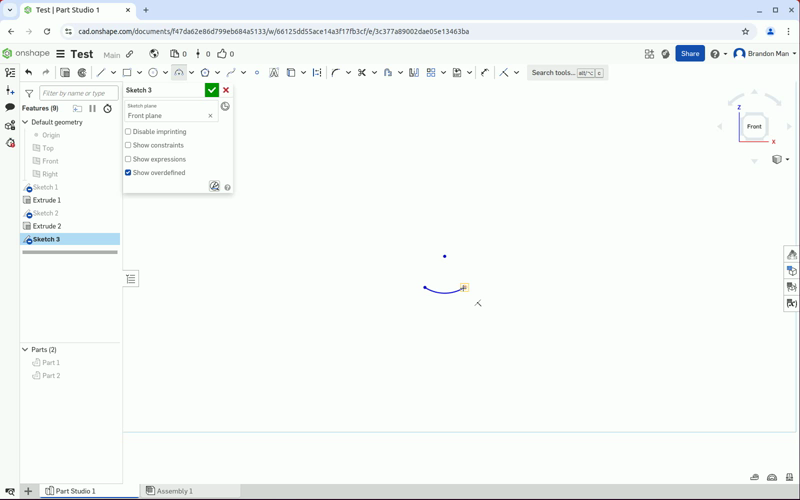
scroll(-6)
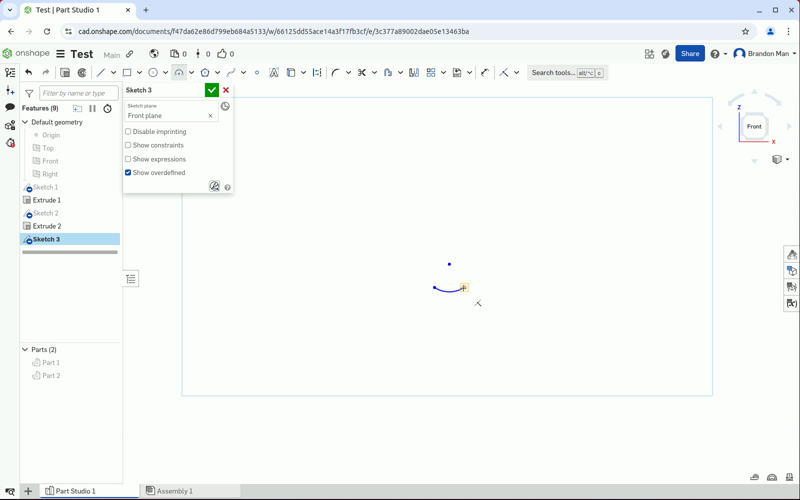
scroll(-6)
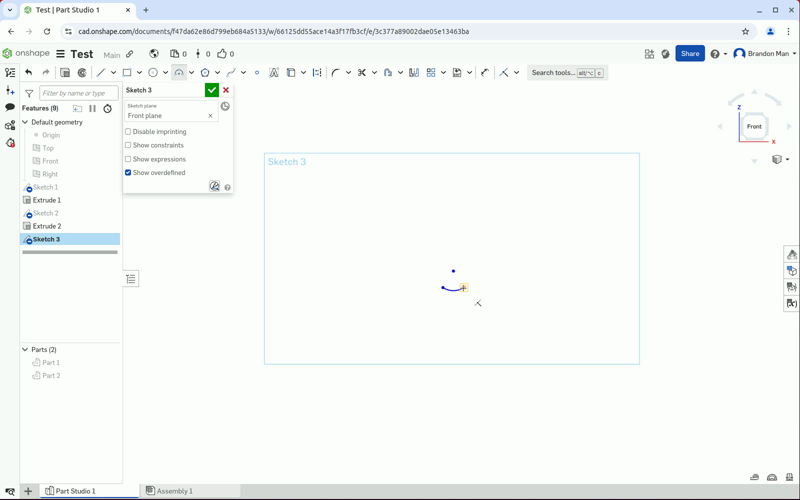
scroll(-6)
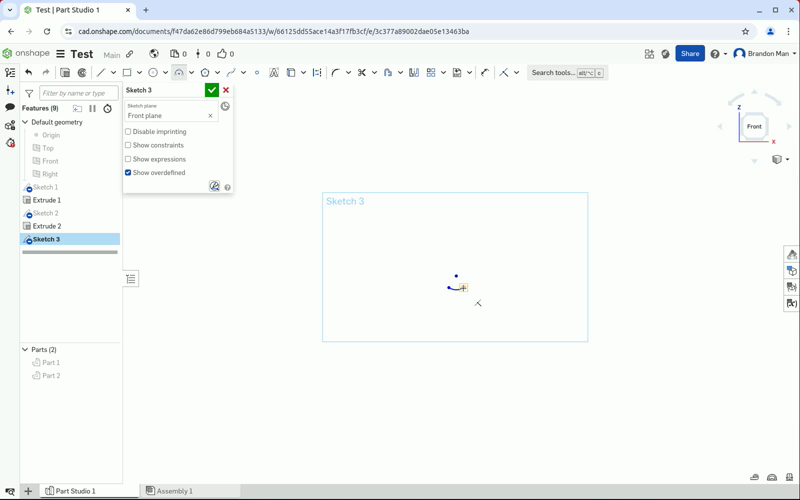
scroll(-6)
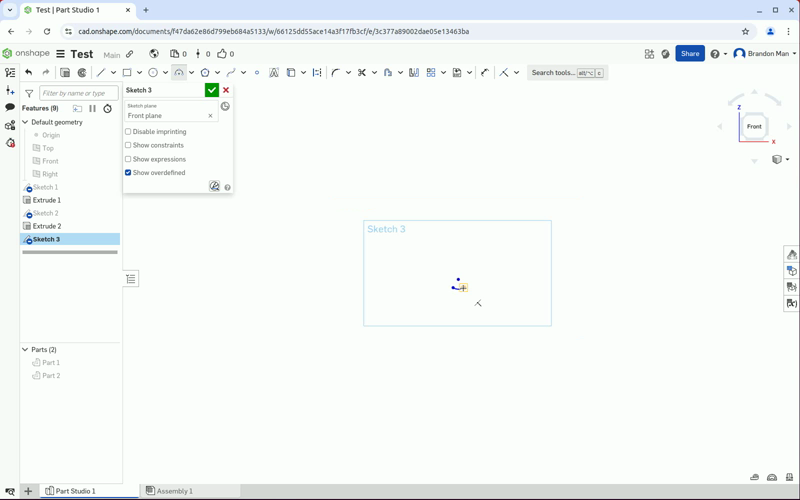
scroll(-6)
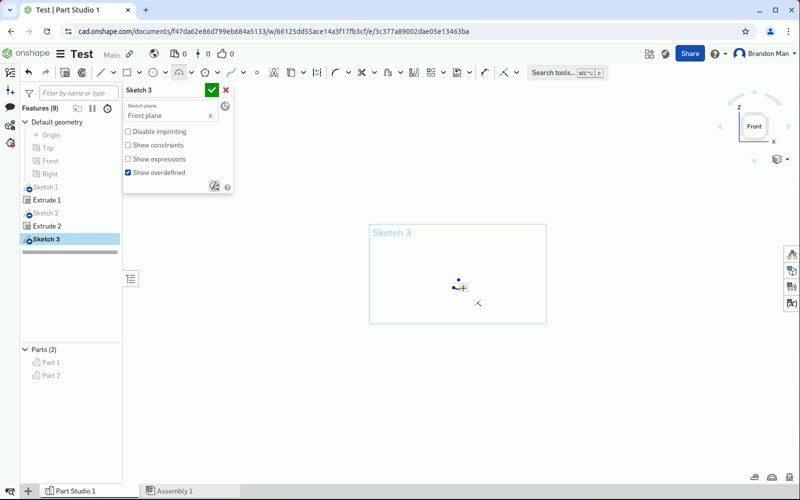
scroll(-6)
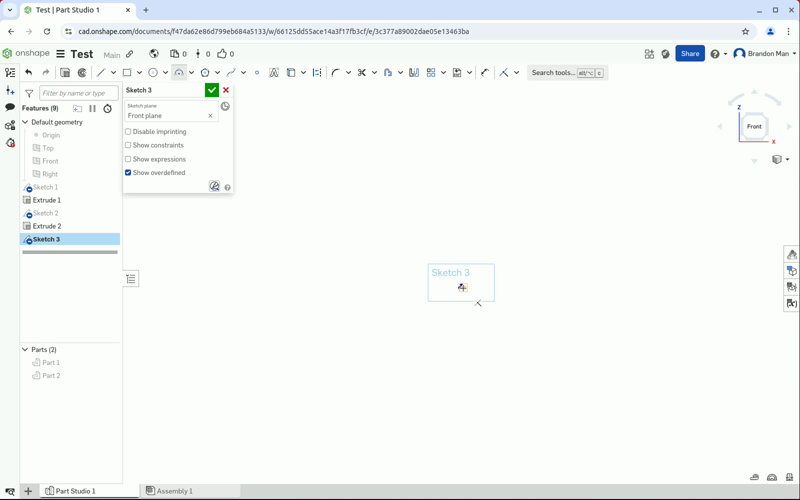
mouse_move(459, 287)
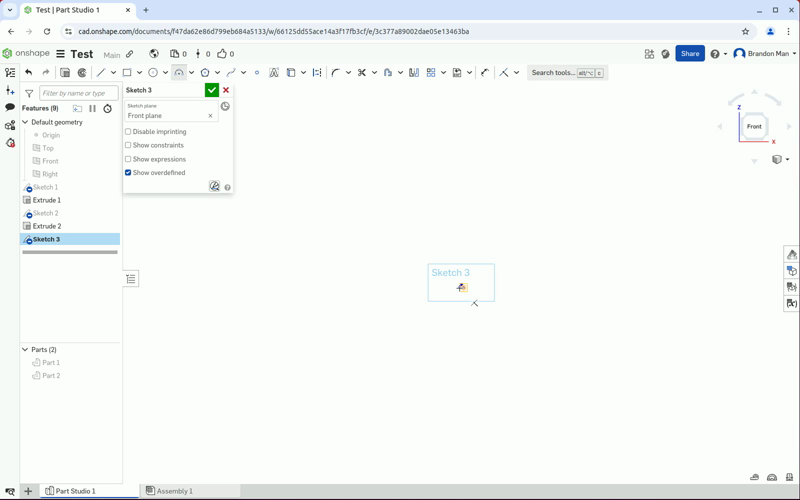
scroll(6)
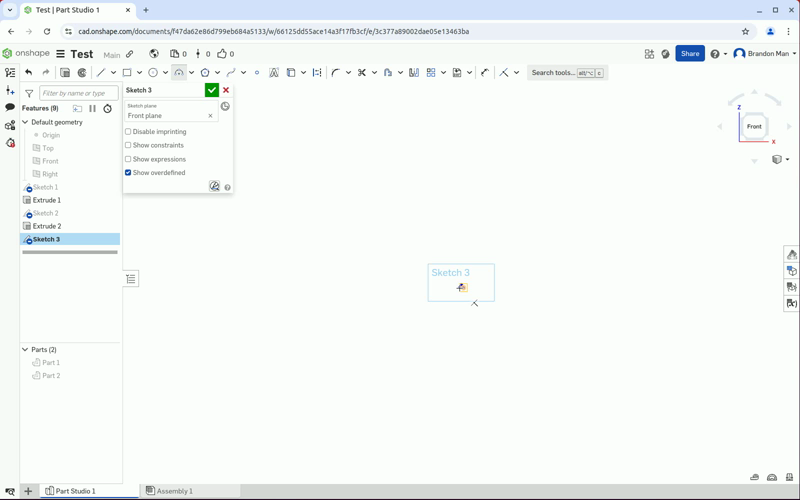
scroll(6)
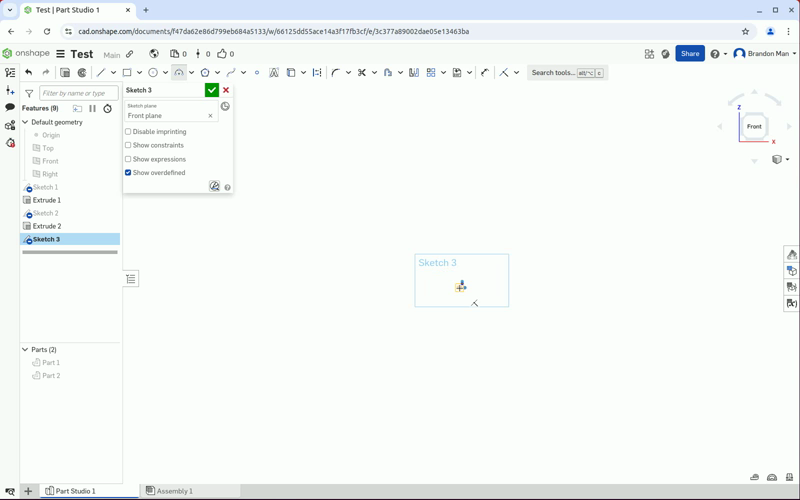
scroll(6)
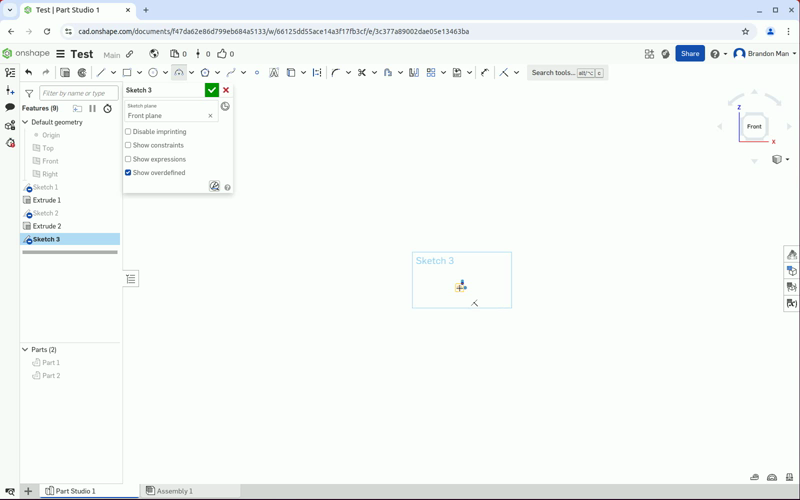
scroll(6)
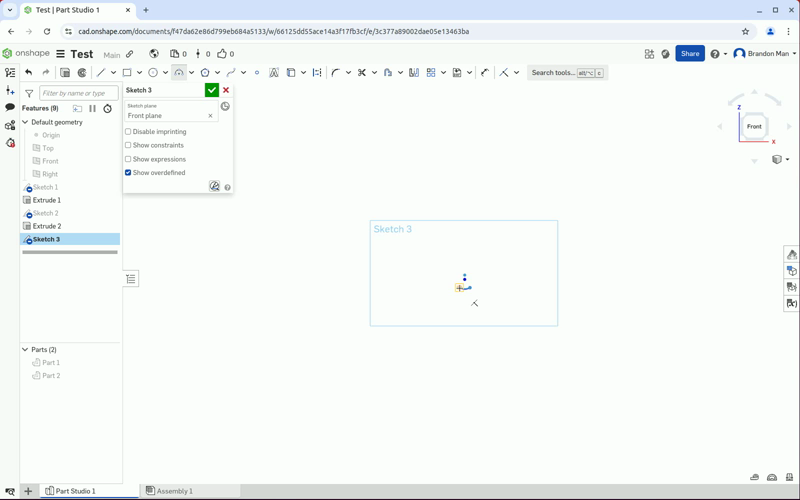
scroll(6)
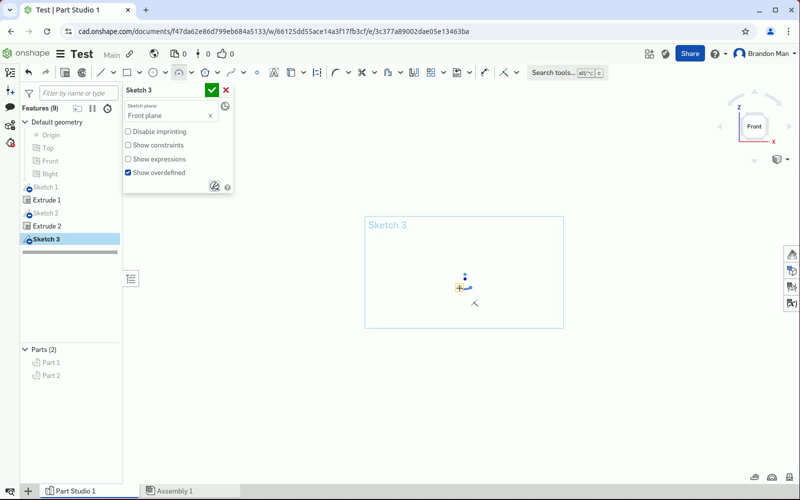
scroll(6)
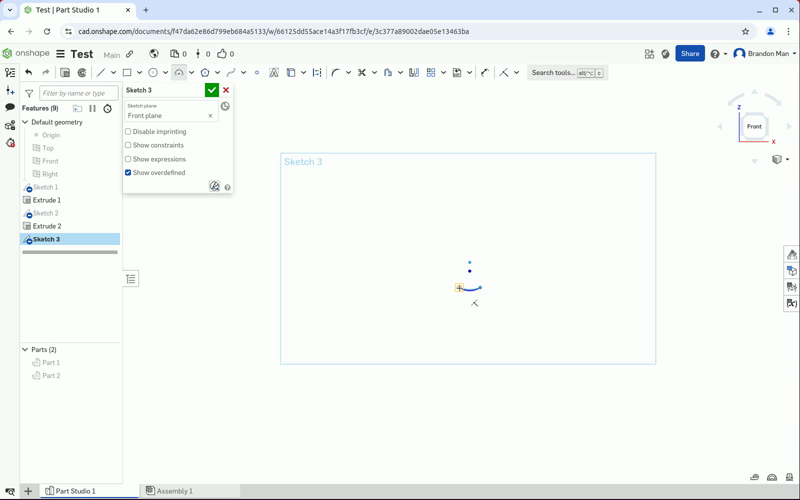
scroll(6)
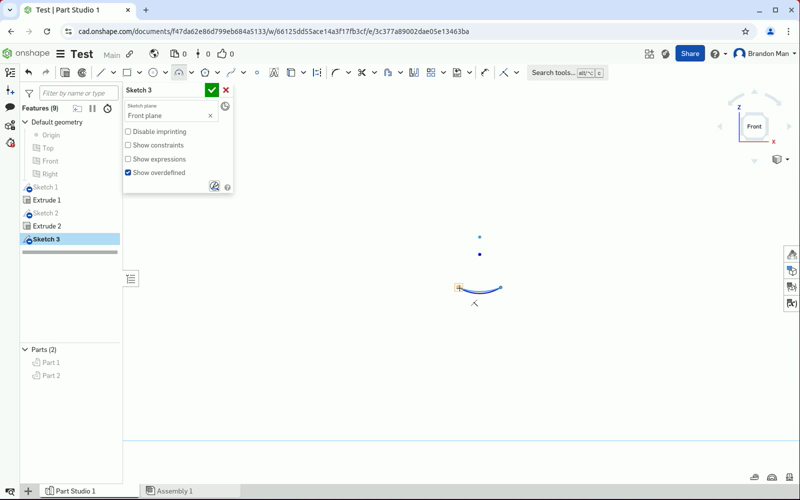
click(459, 287)
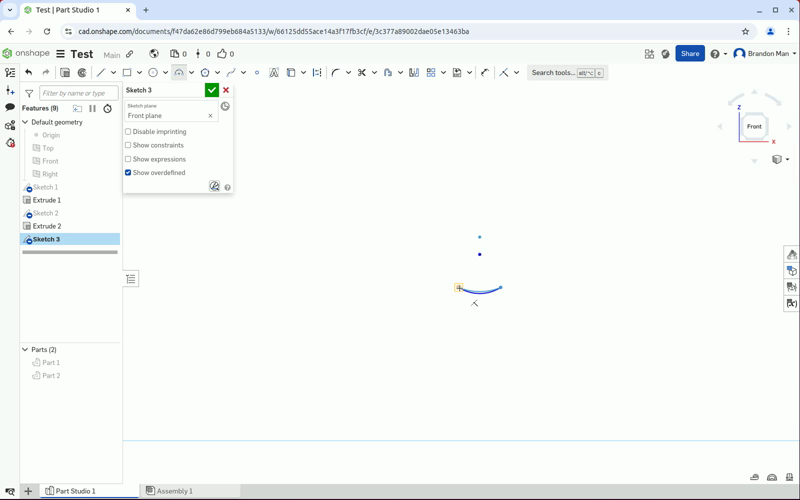
scroll(-6)
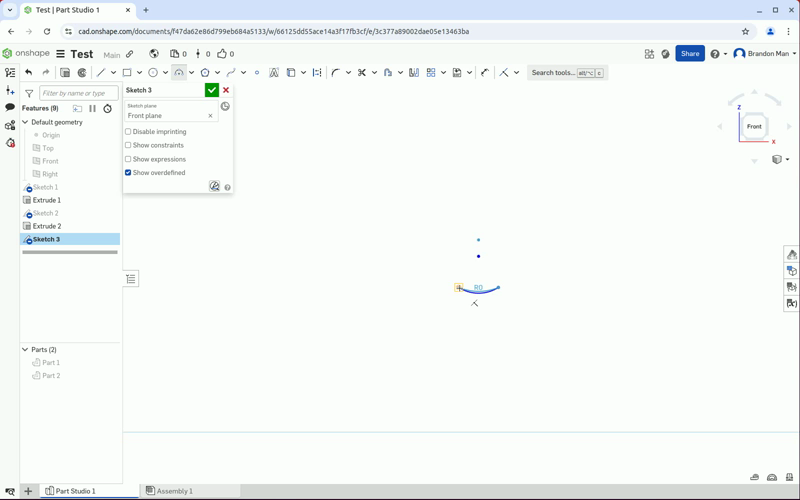
scroll(-6)
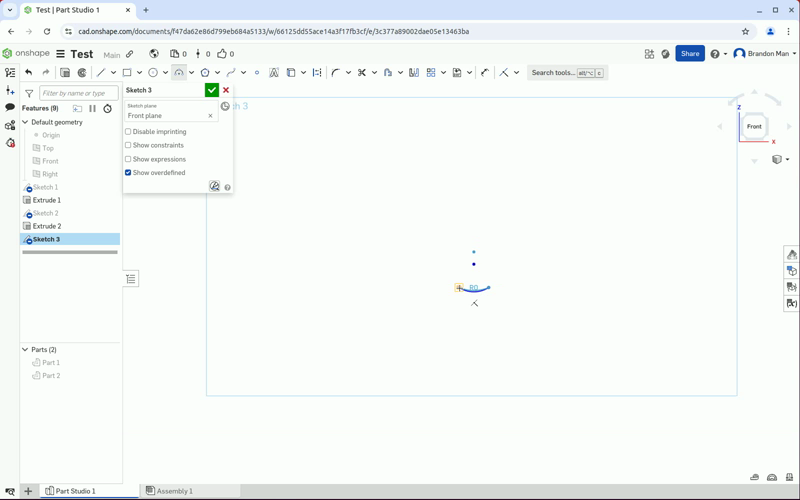
scroll(-6)
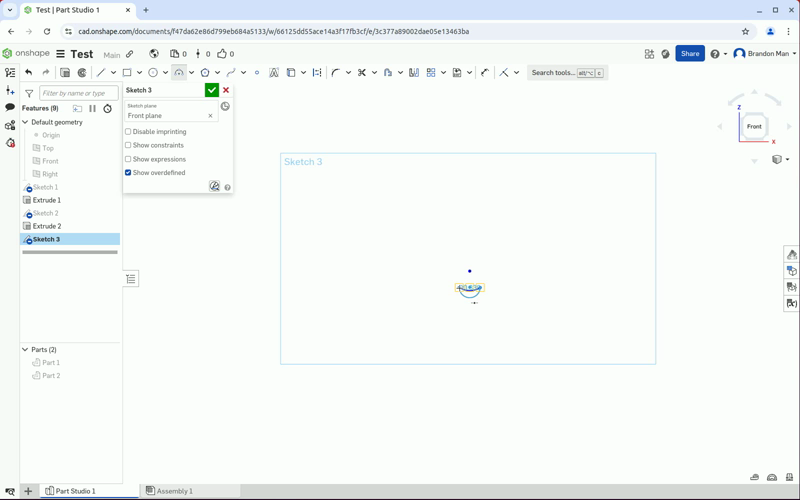
scroll(-6)
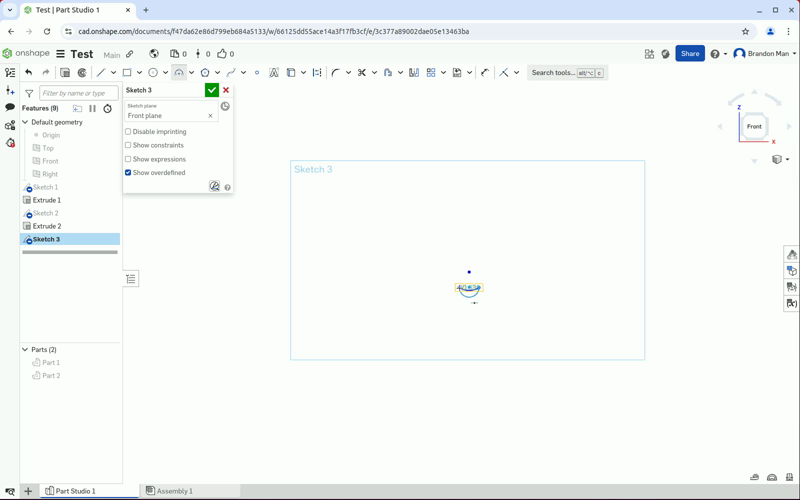
scroll(-6)
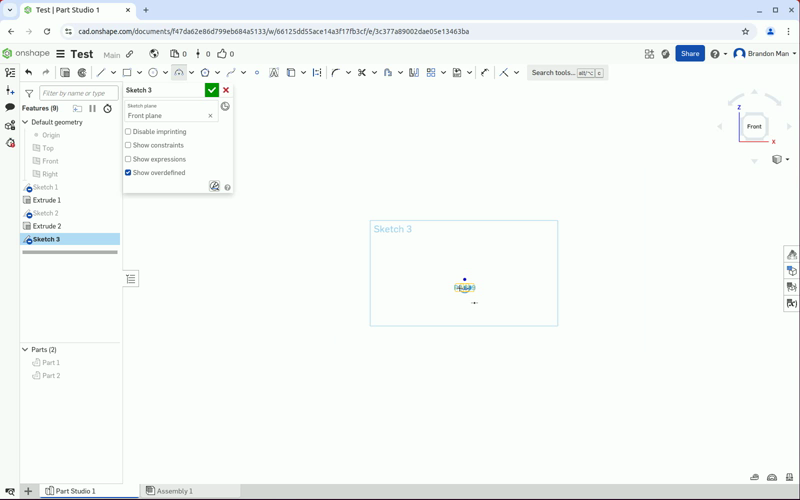
scroll(-6)
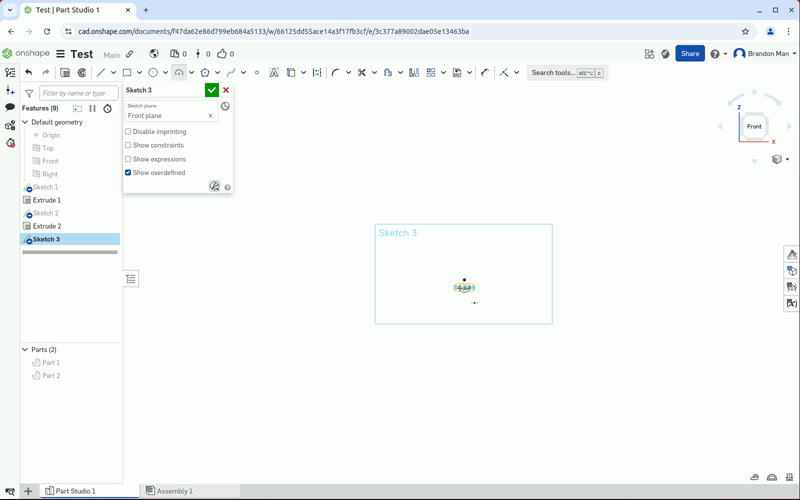
scroll(-6)
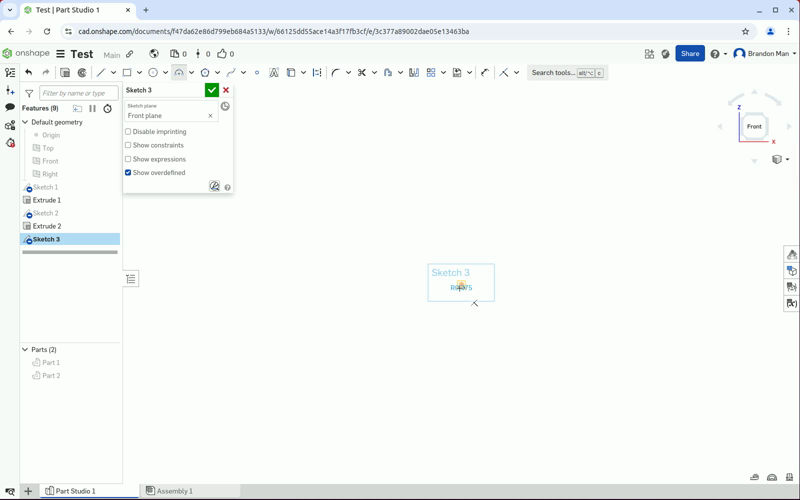
key_down(shift)
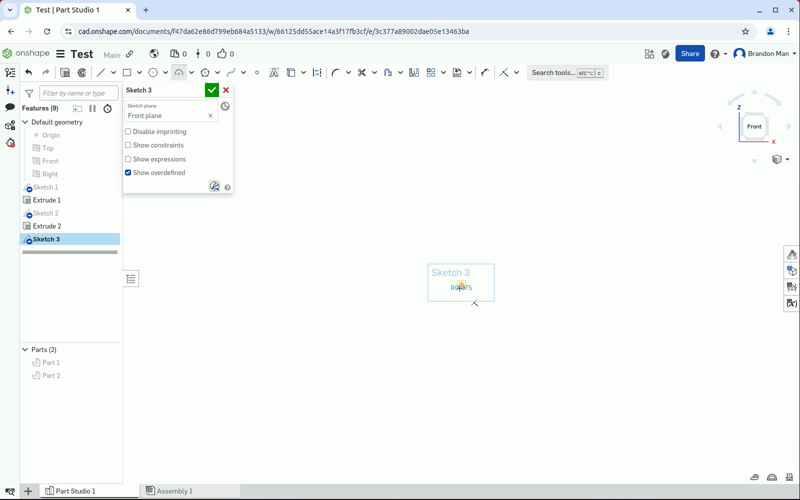
mouse_move(461, 285)
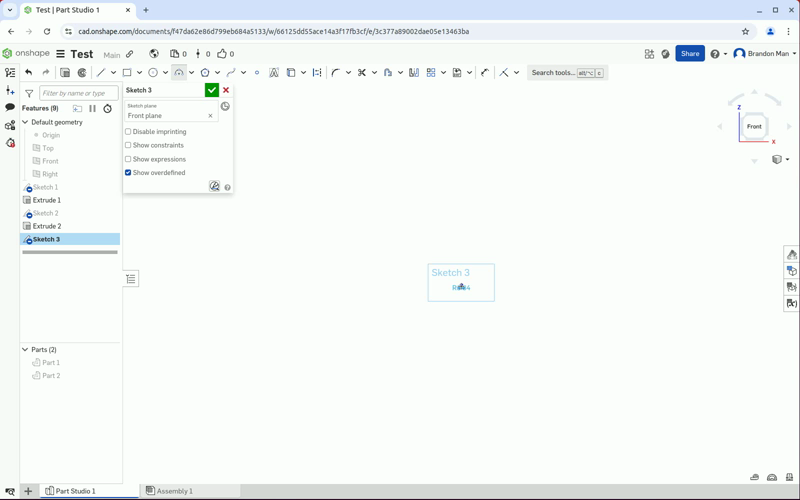
scroll(6)
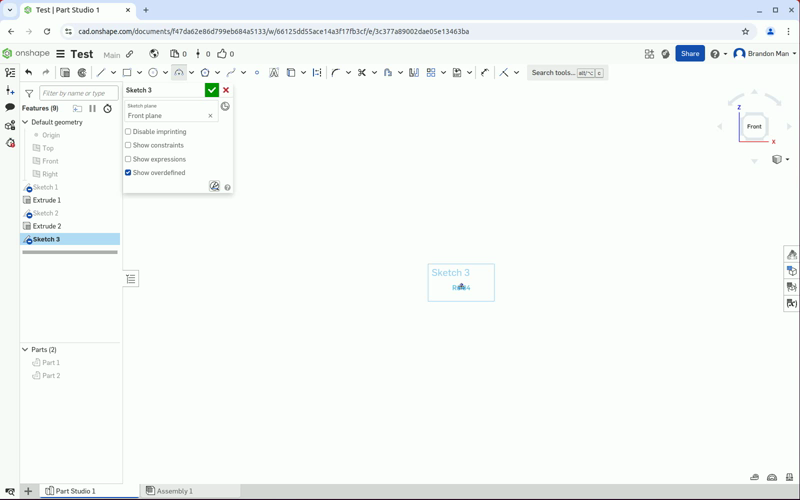
scroll(6)
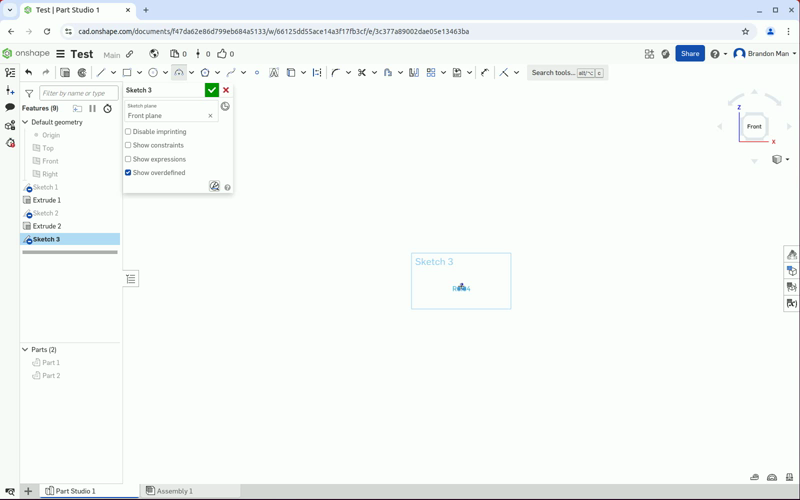
scroll(6)
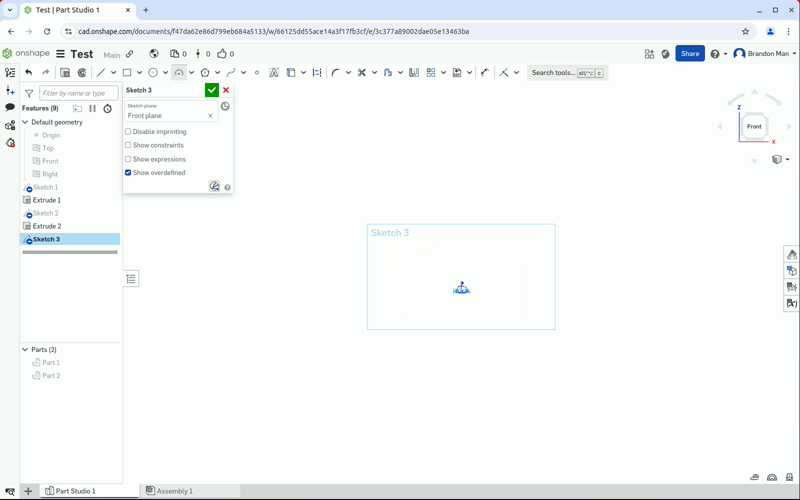
scroll(6)
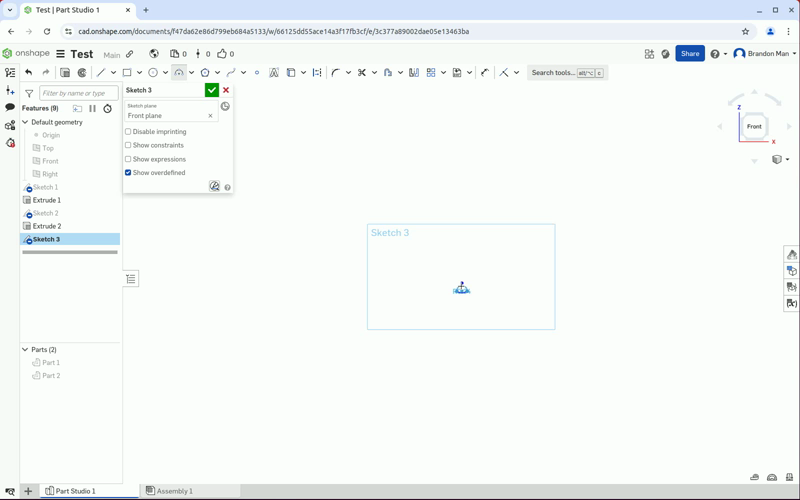
scroll(6)
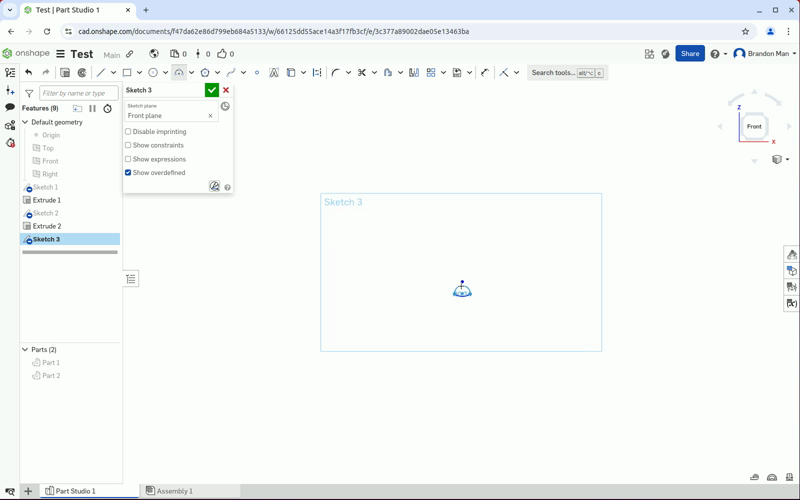
scroll(6)
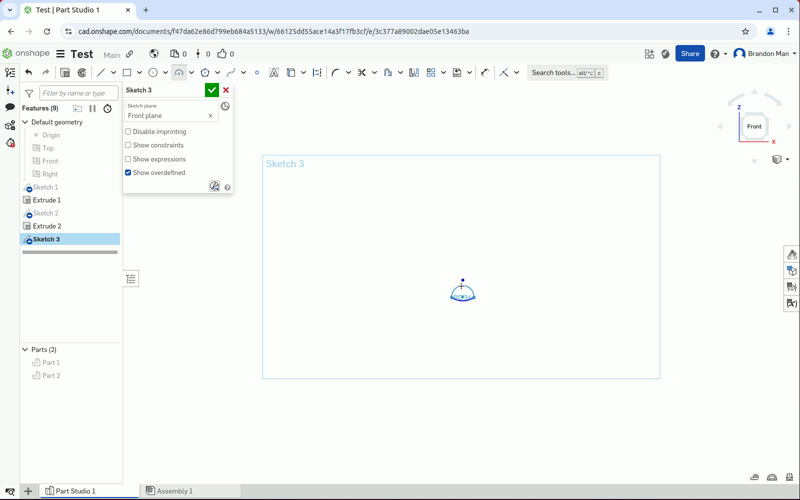
scroll(6)
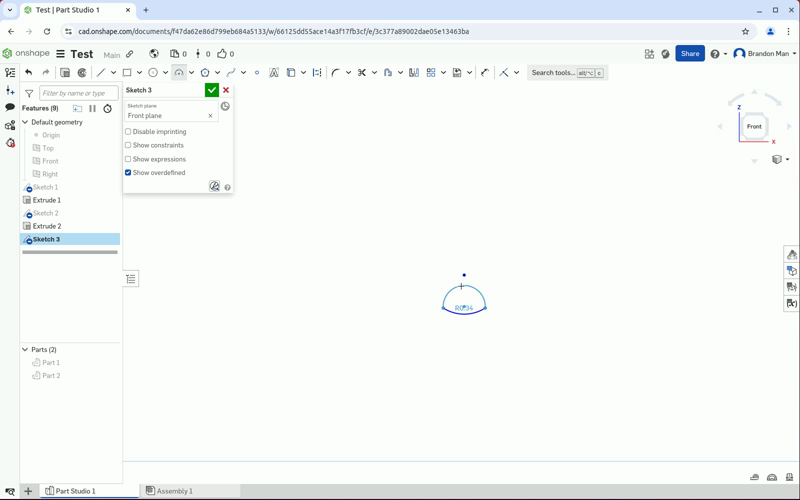
click(461, 285)
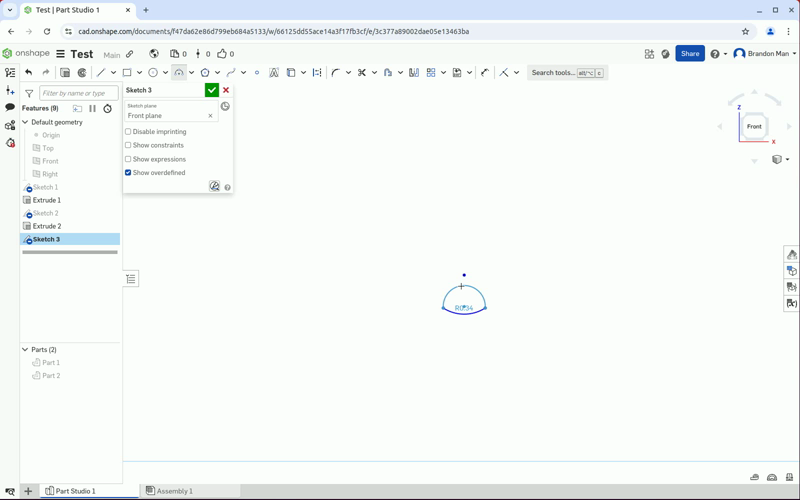
scroll(-6)
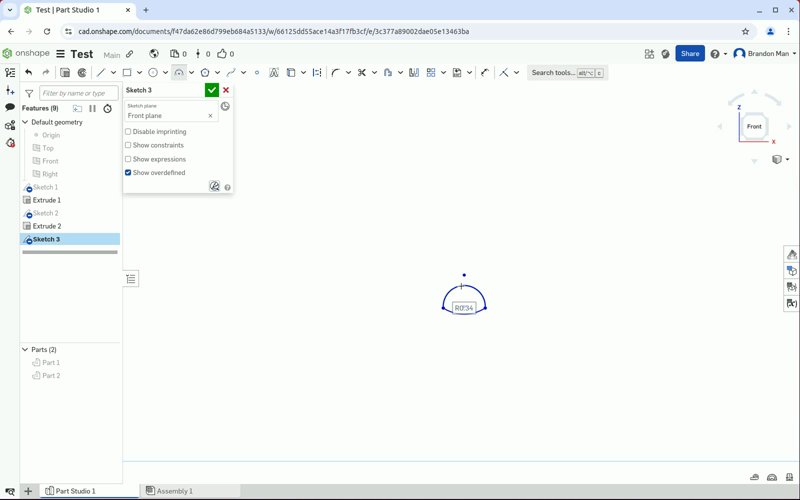
scroll(-6)
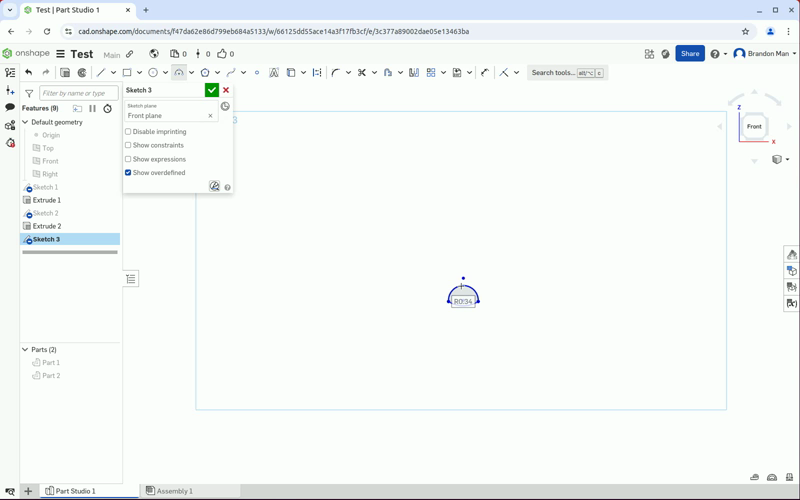
scroll(-6)
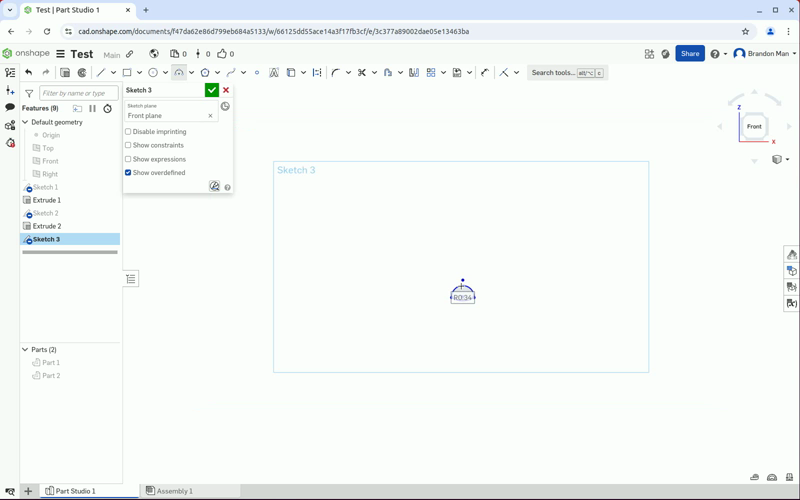
scroll(-6)
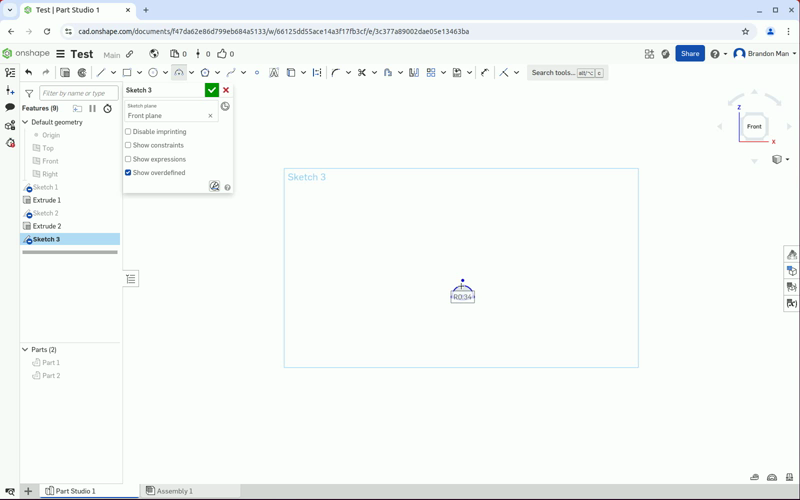
scroll(-6)
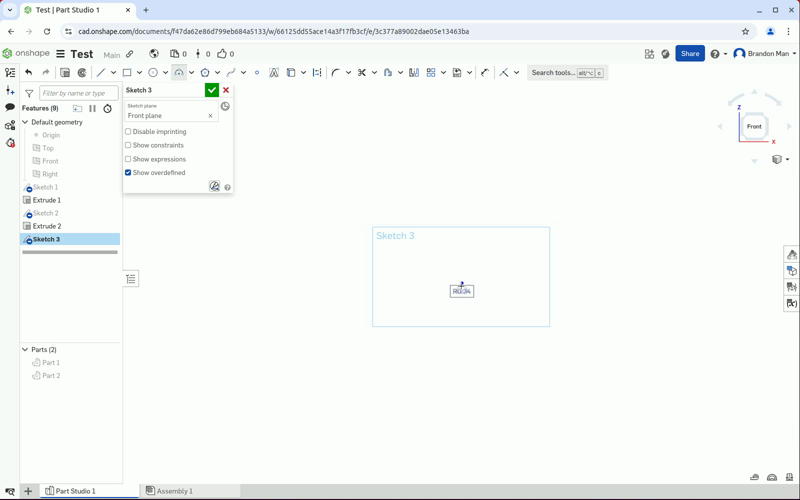
scroll(-6)
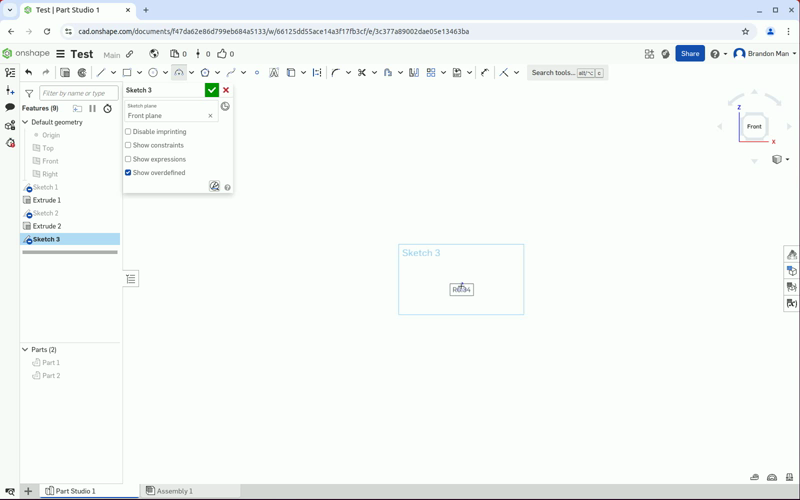
scroll(-6)
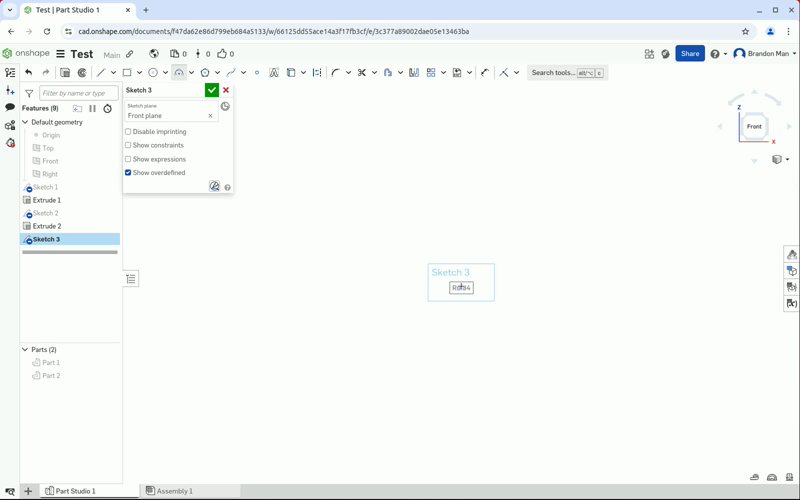
key_up(shift)
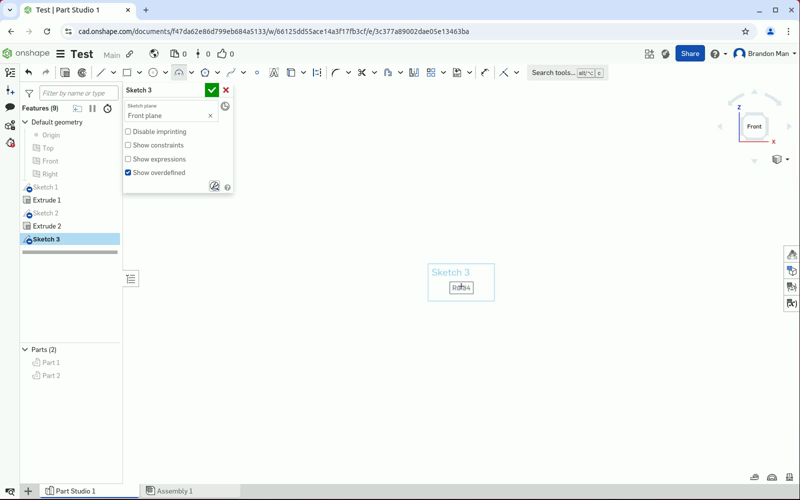
key(esc)
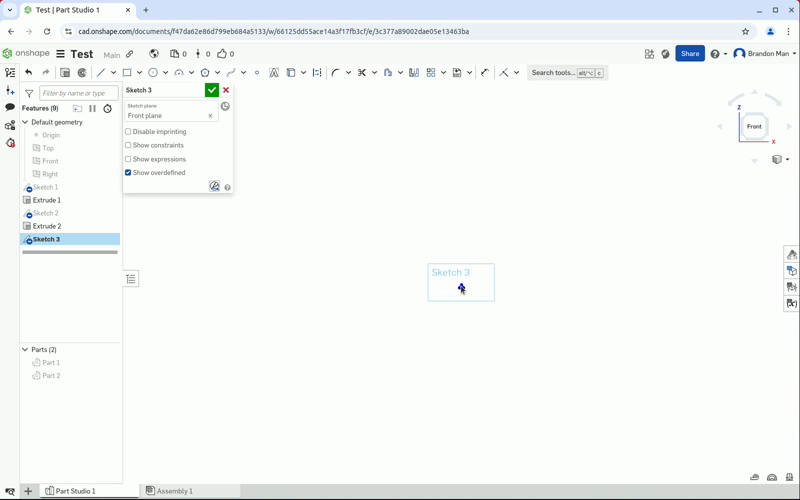
mouse_move(461, 286)
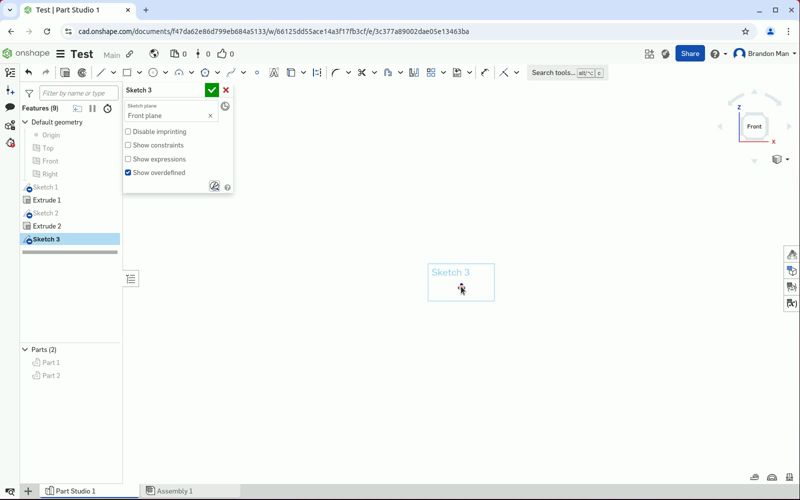
scroll(6)
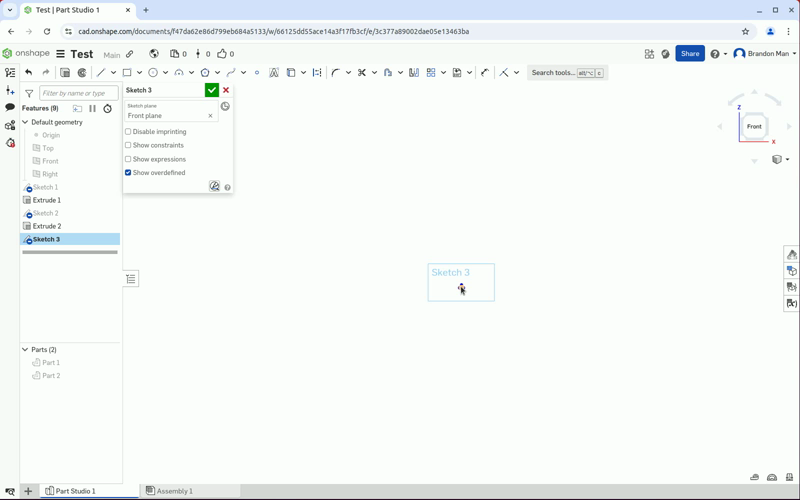
scroll(6)
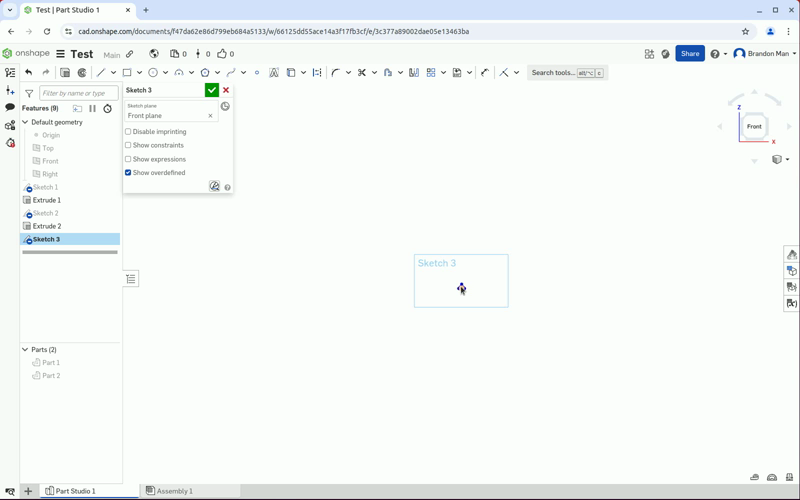
scroll(6)
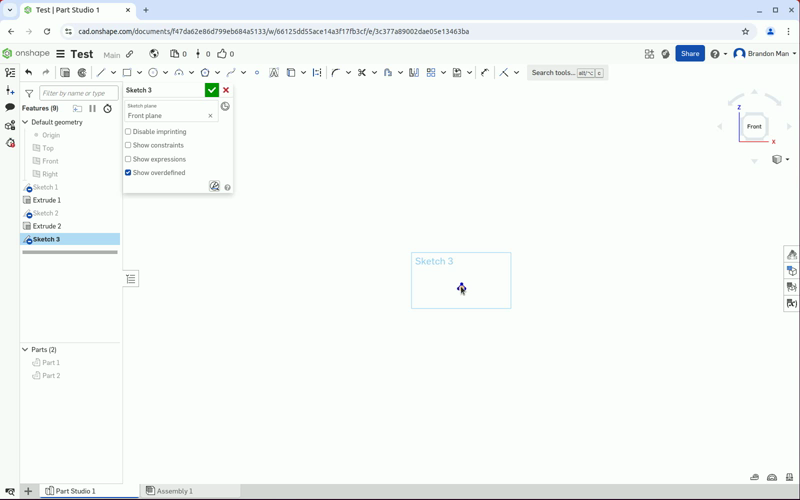
scroll(6)
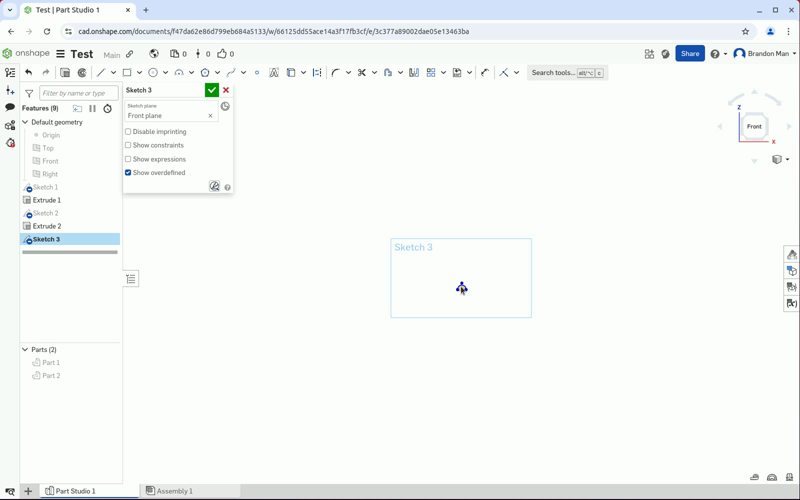
scroll(6)
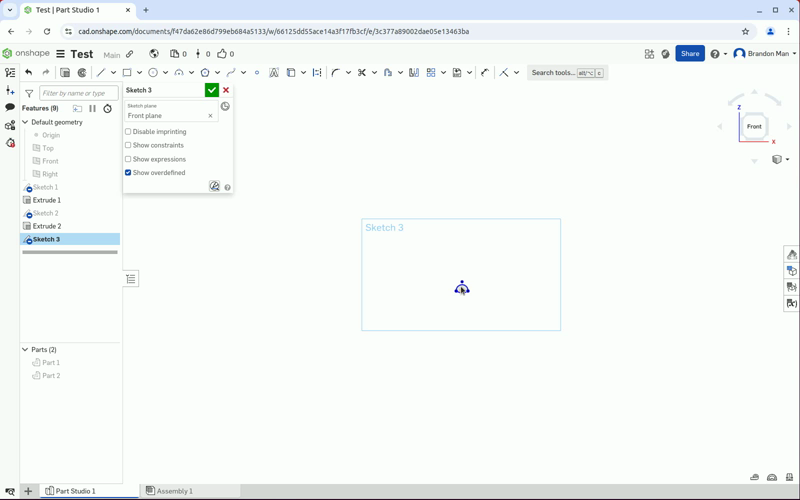
scroll(6)
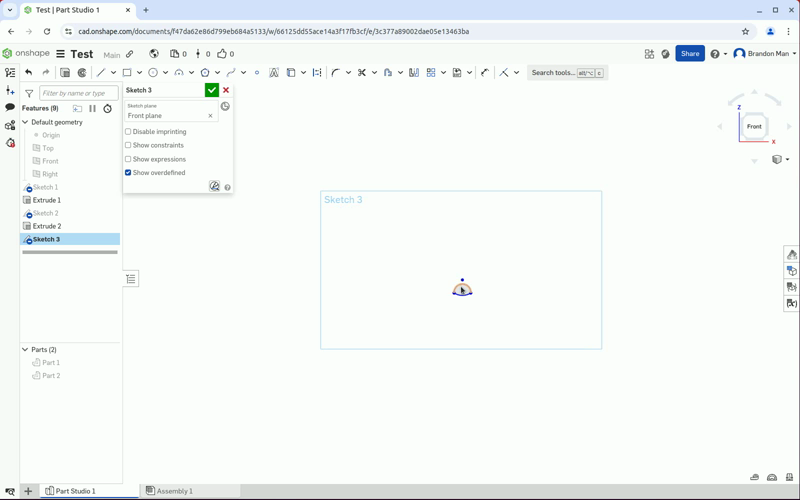
scroll(6)
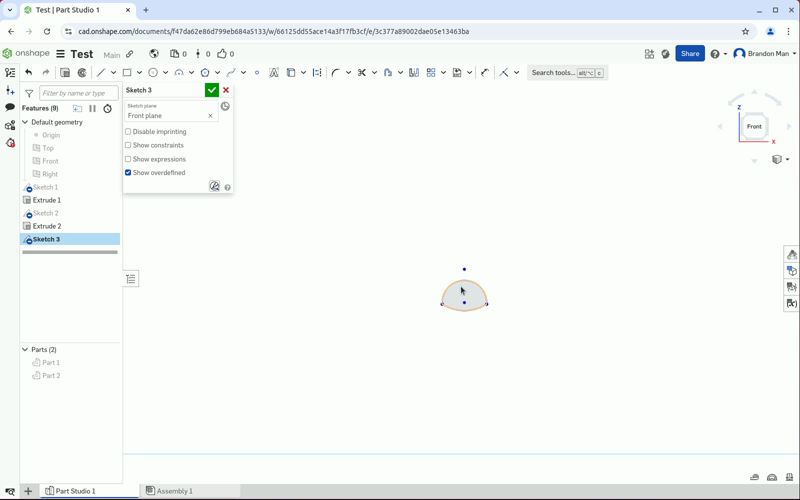
click(461, 286)
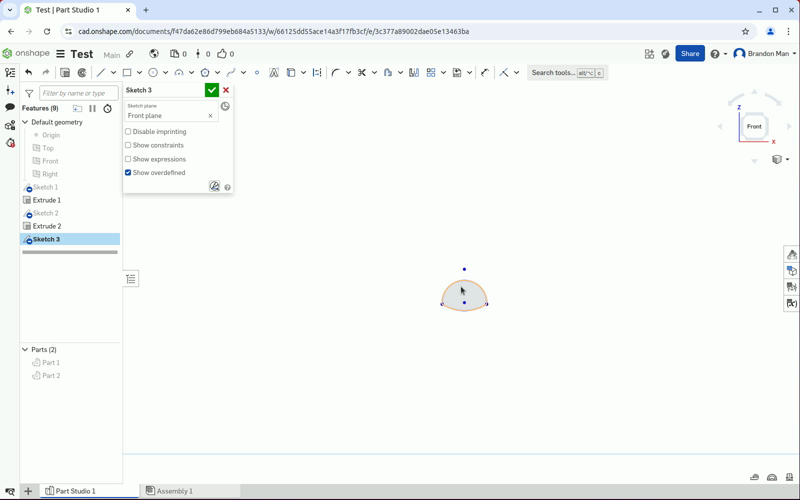
scroll(-6)
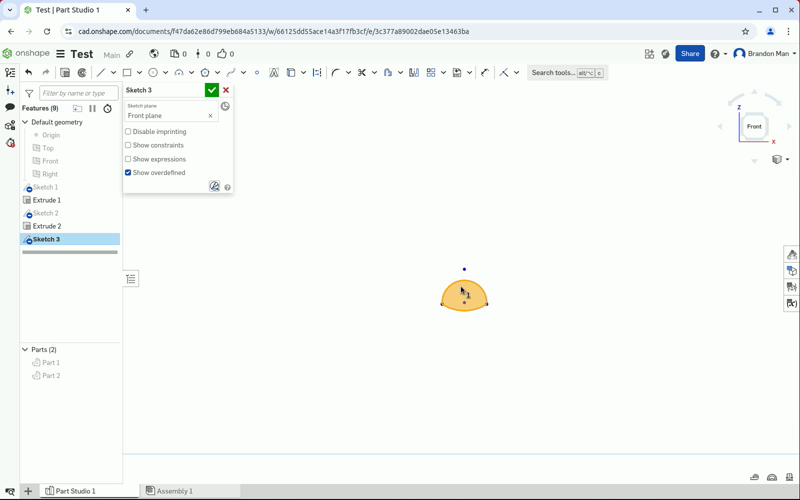
scroll(-6)
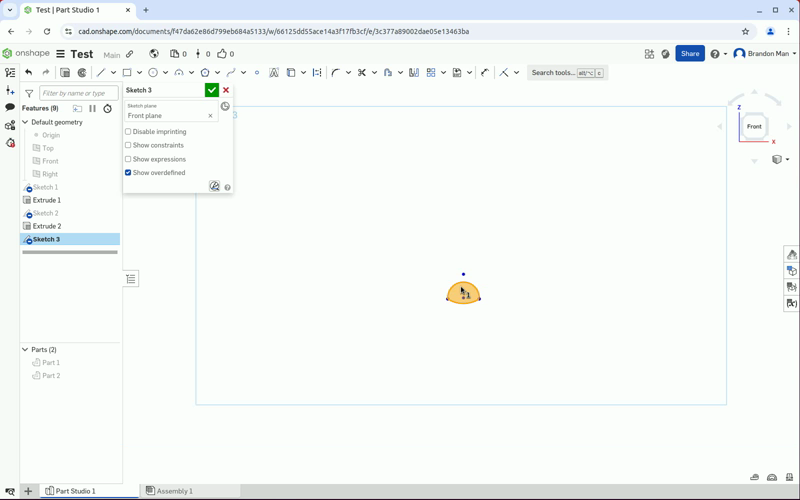
scroll(-6)
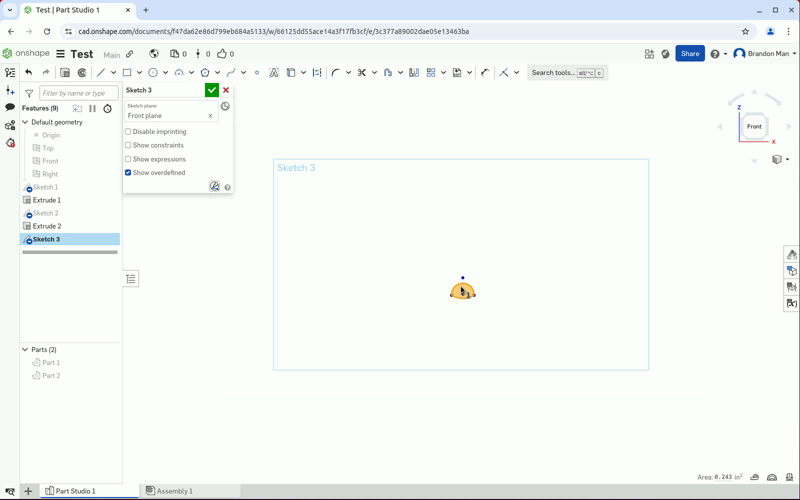
scroll(-6)
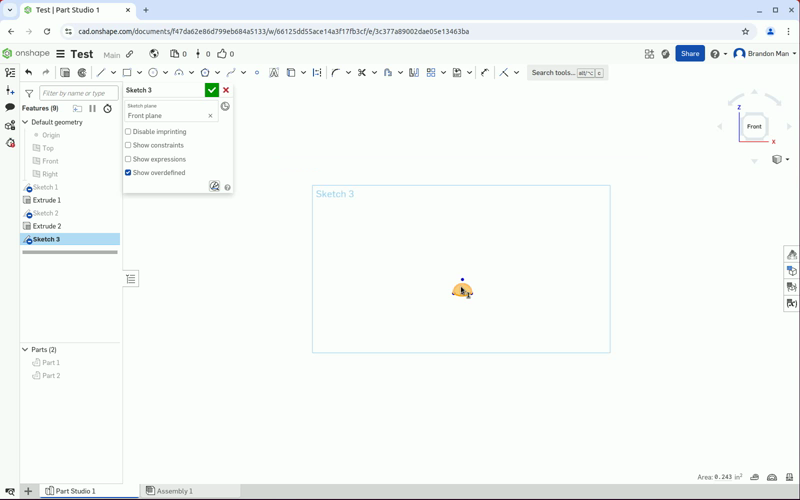
scroll(-6)
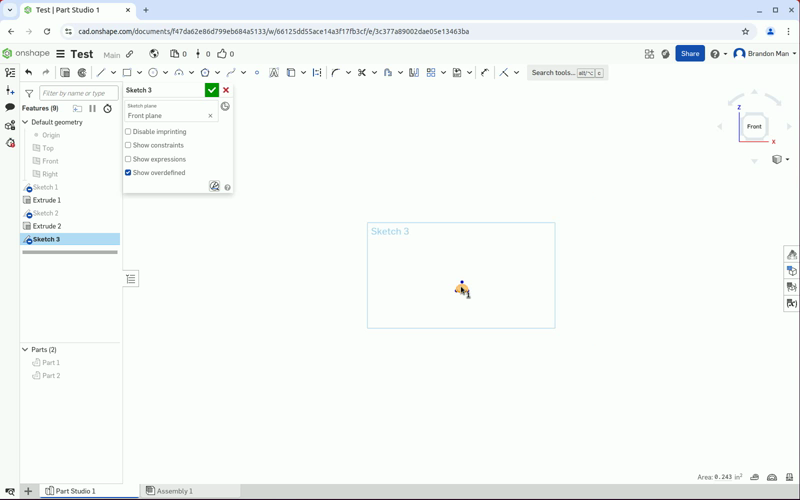
scroll(-6)
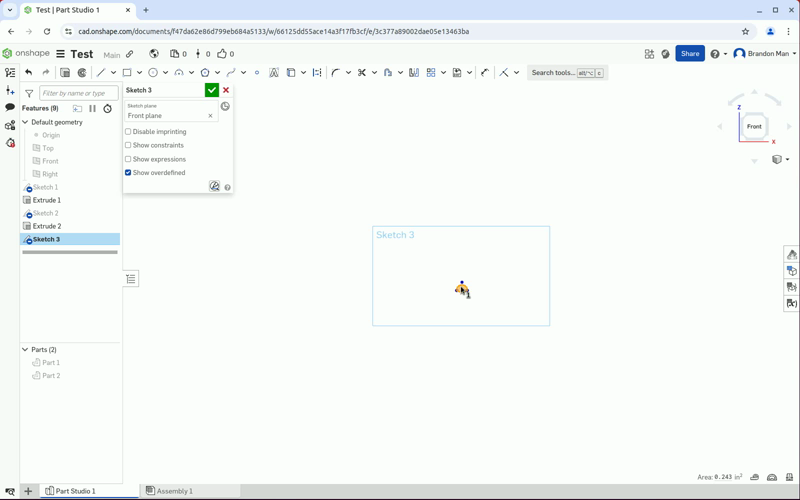
scroll(-6)
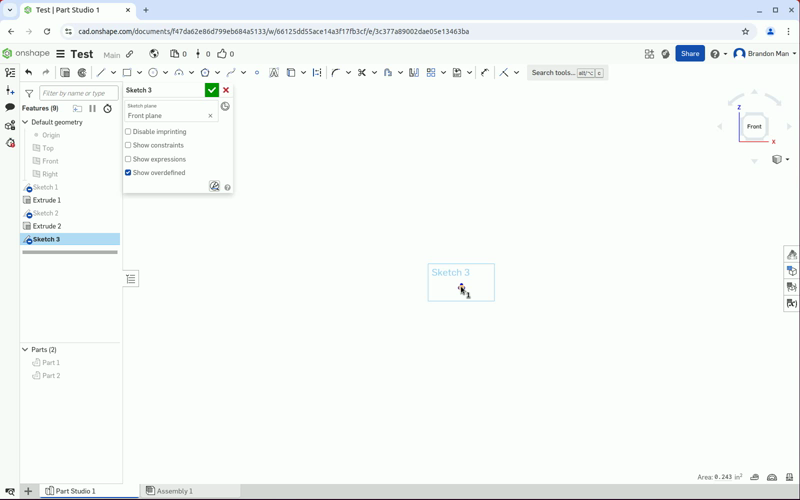
mouse_move(73, 352)
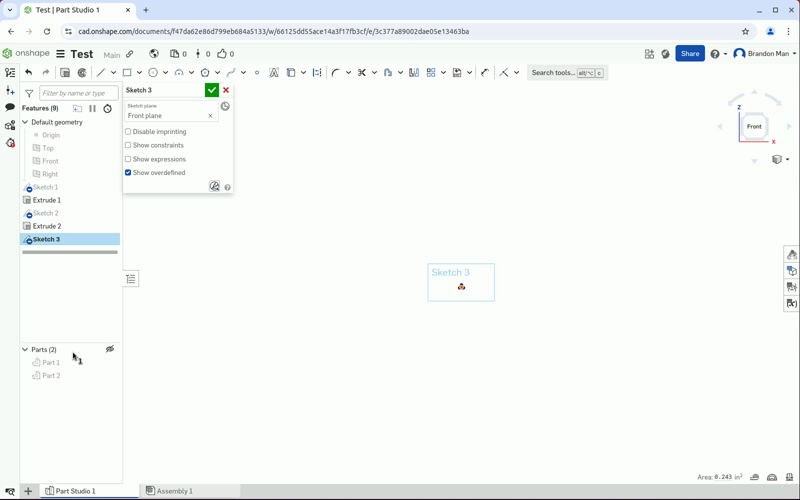
key(shift+y)
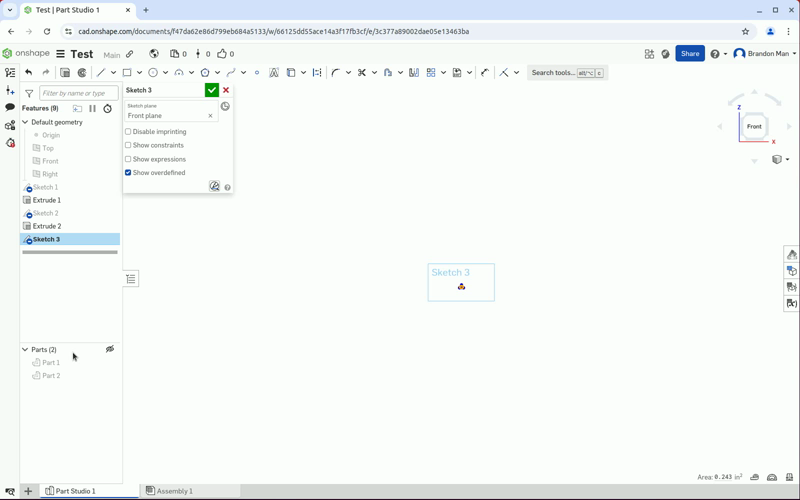
key(shift+e)
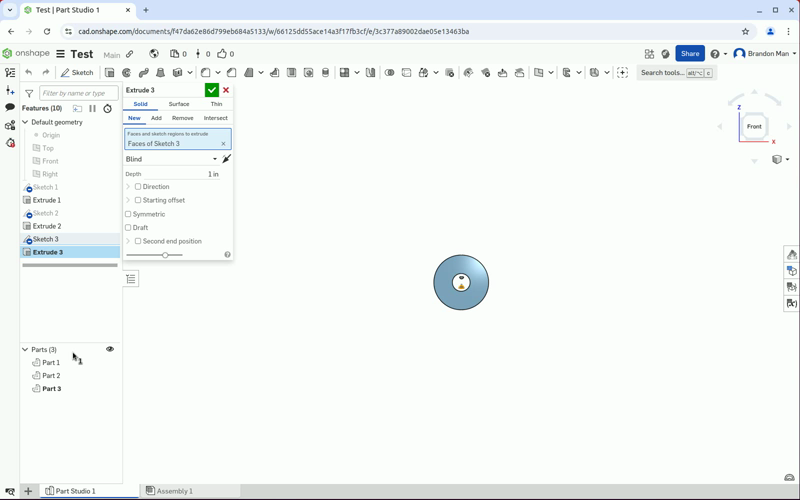
mouse_move(143, 106)
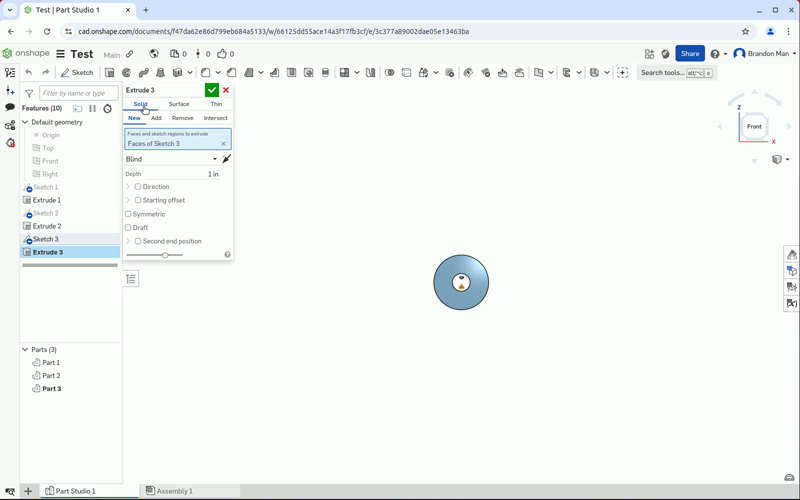
click(143, 106)
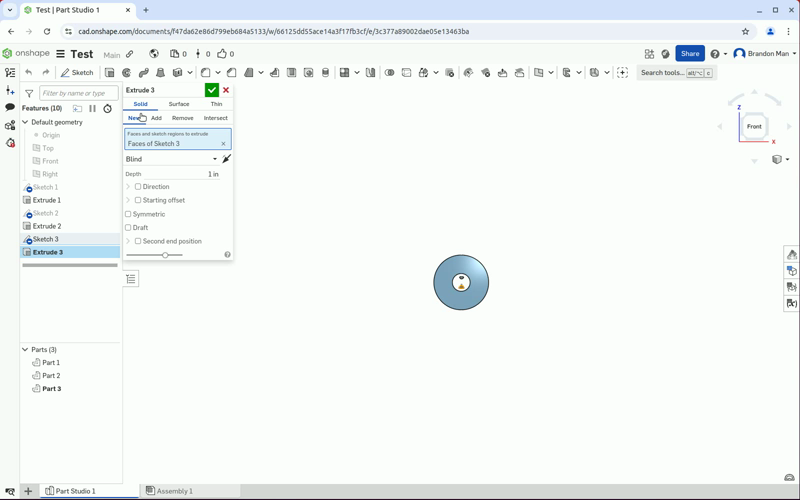
mouse_move(137, 120)
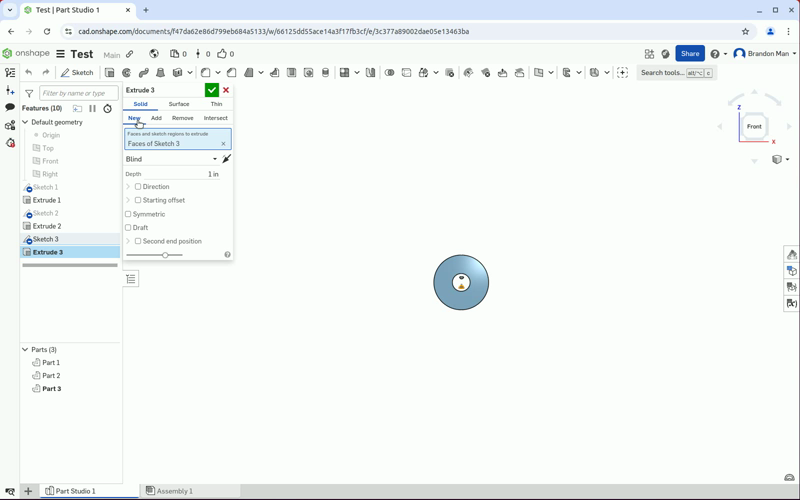
click(137, 120)
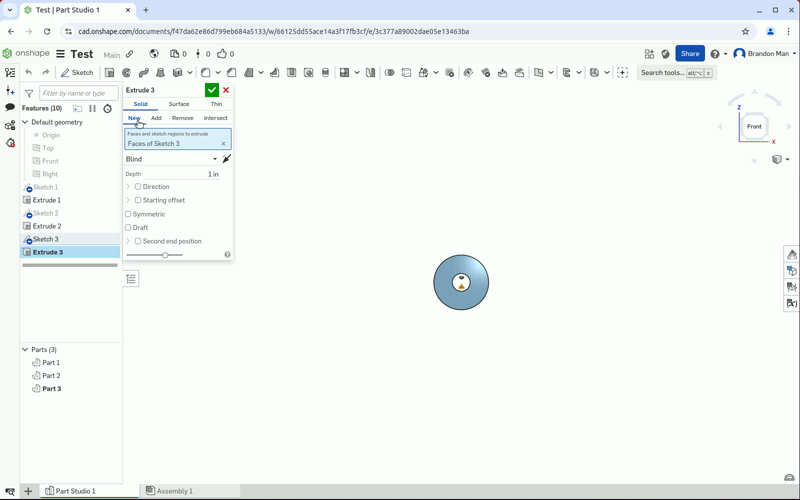
key(tab, 4)
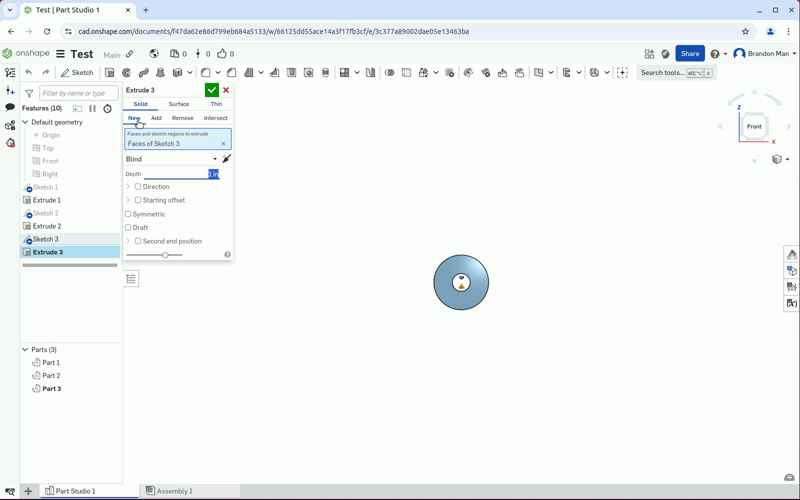
text(2.407)
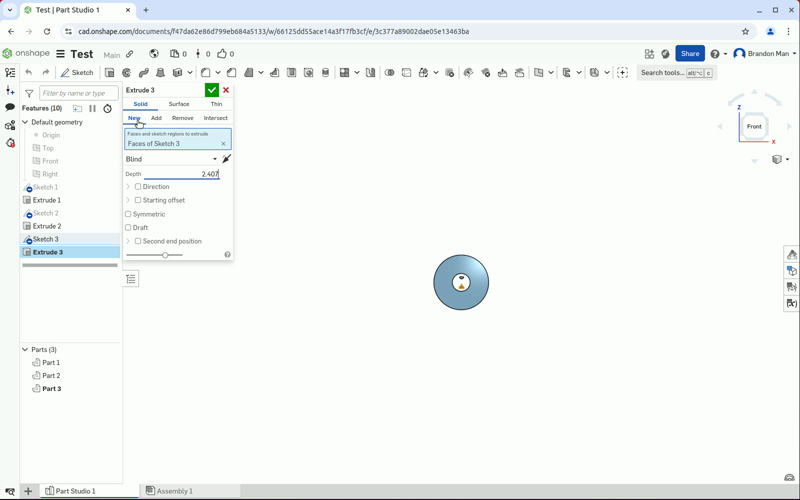
key(enter)
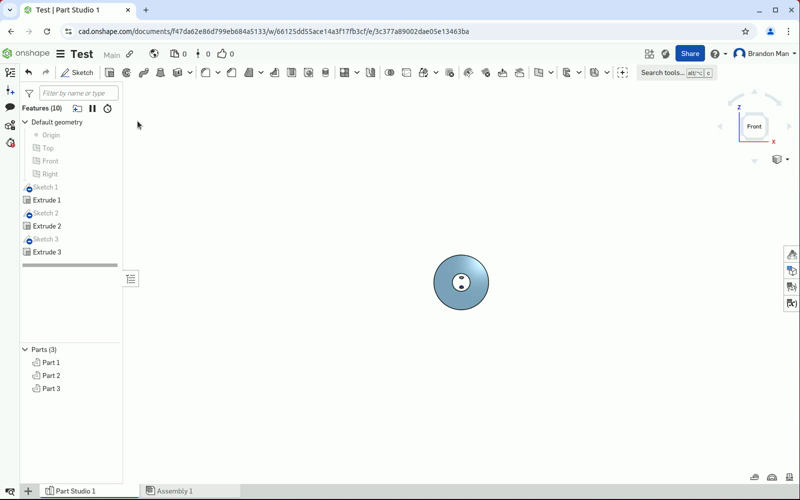
key(shift+h)
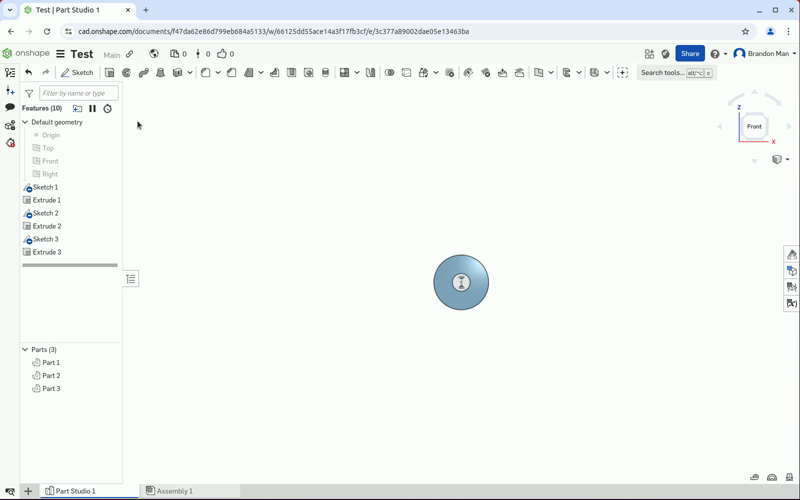
key(shift+h)
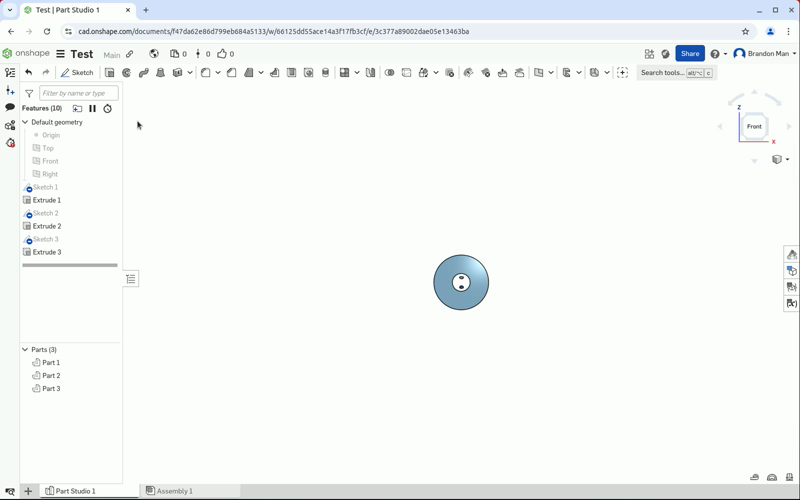
mouse_move(73, 189)
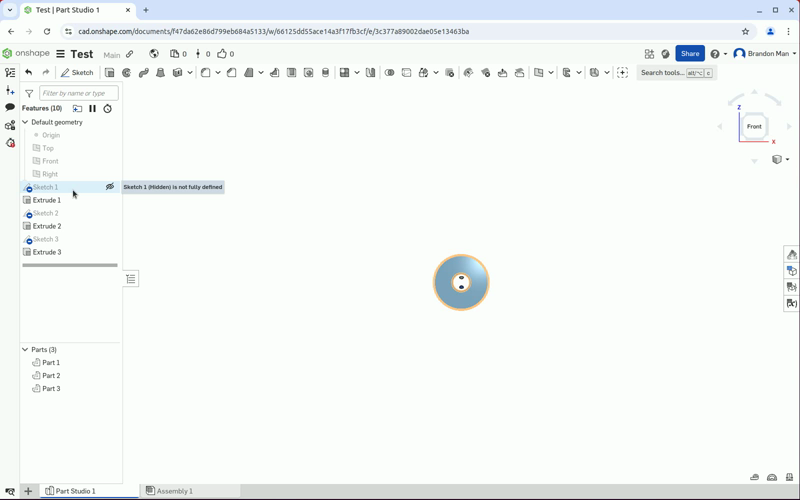
click(73, 189)
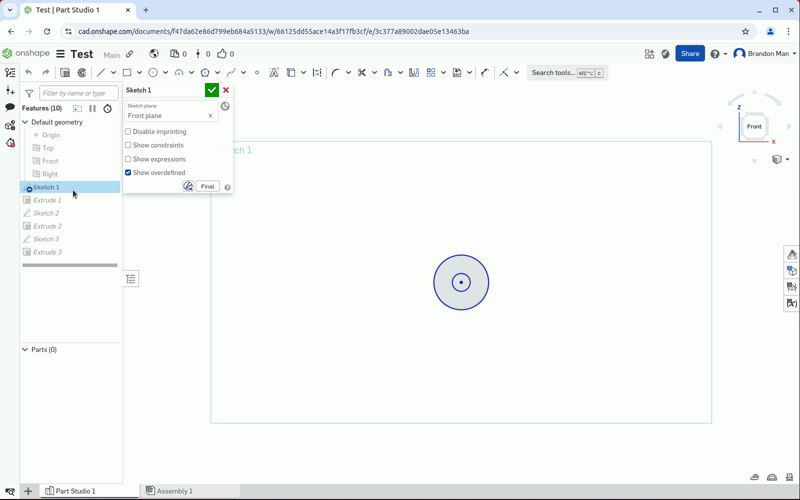
mouse_move(229, 92)
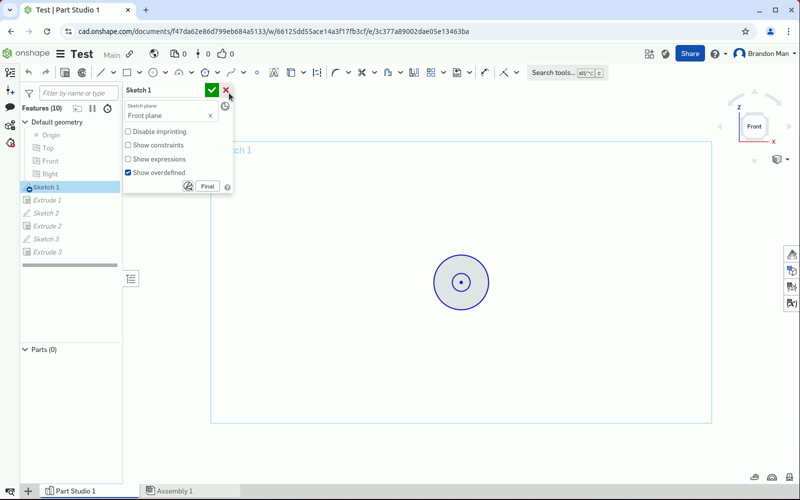
click(229, 92)
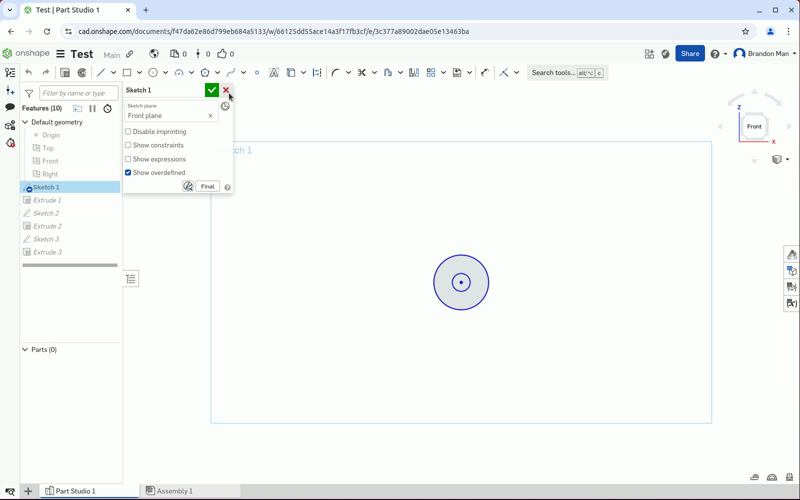
key(shift+s)
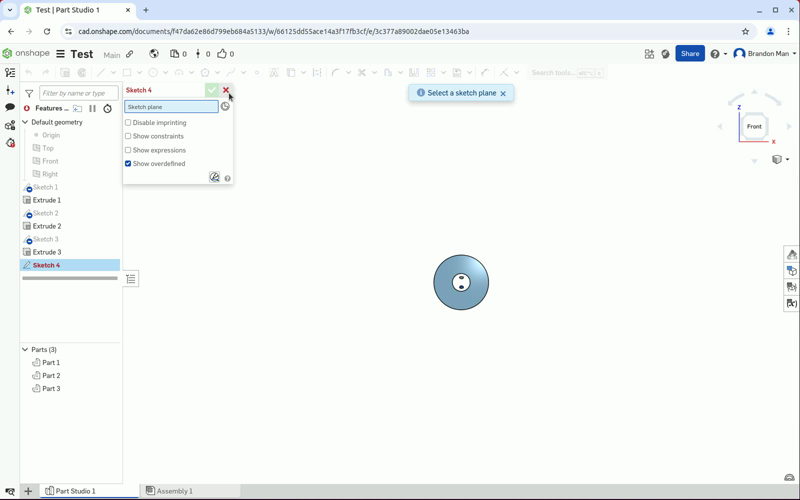
mouse_move(73, 163)
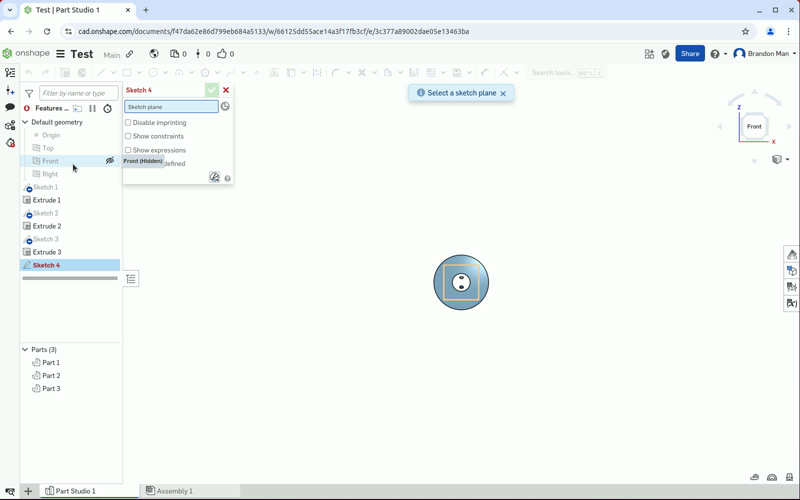
click(73, 163)
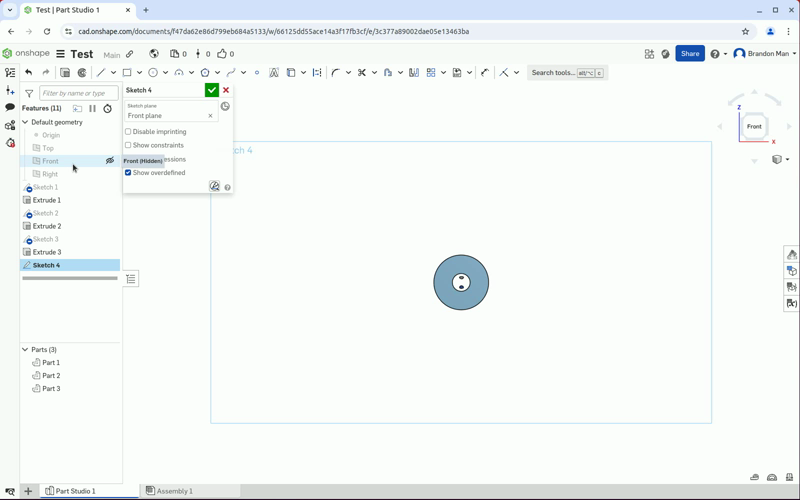
mouse_move(73, 352)
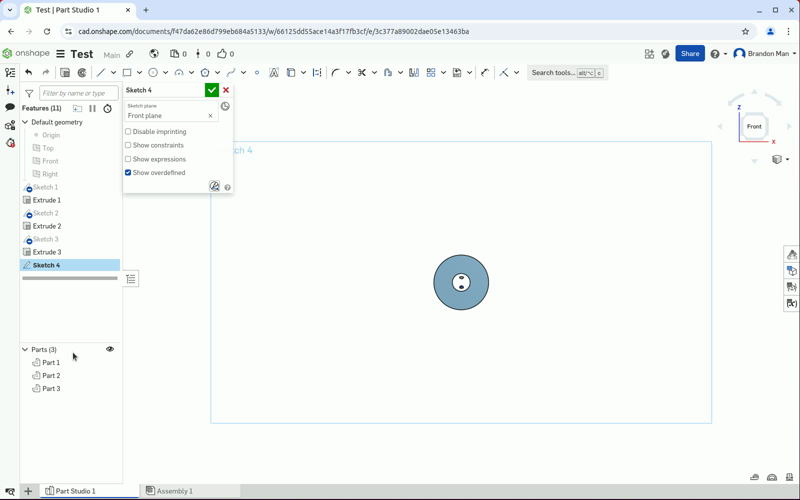
key(y)
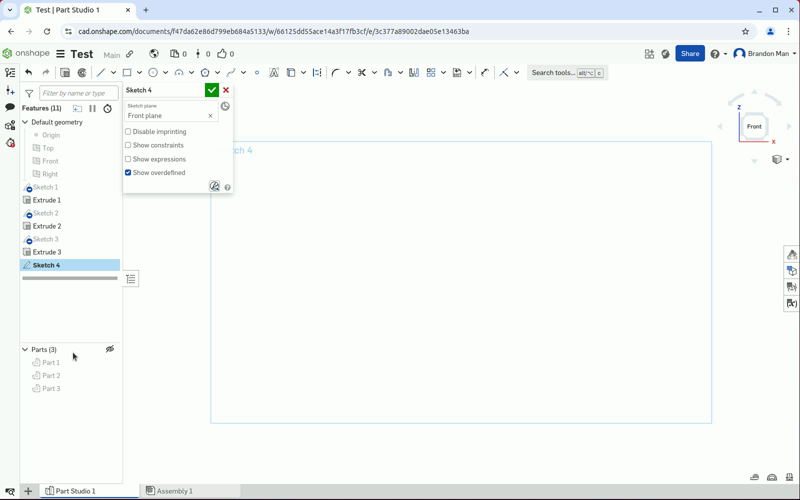
key(c)
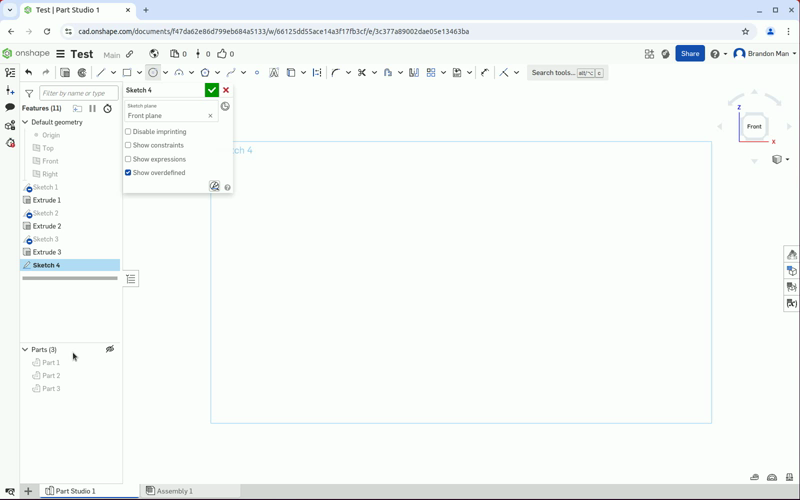
key_down(shift)
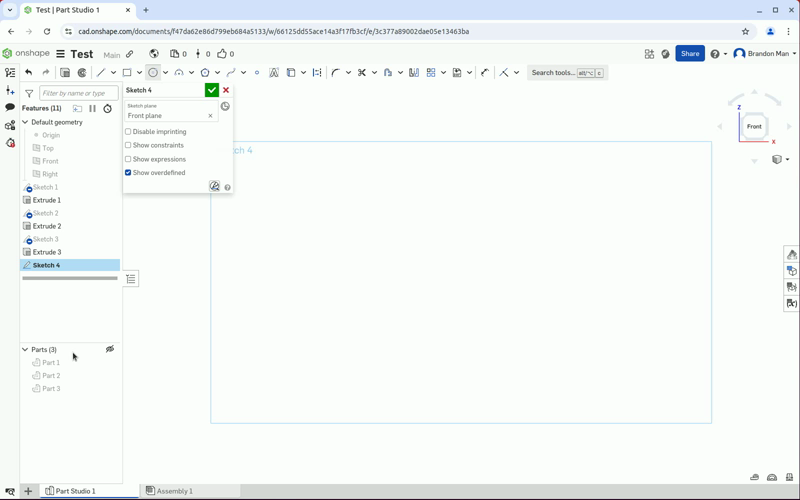
mouse_move(461, 282)
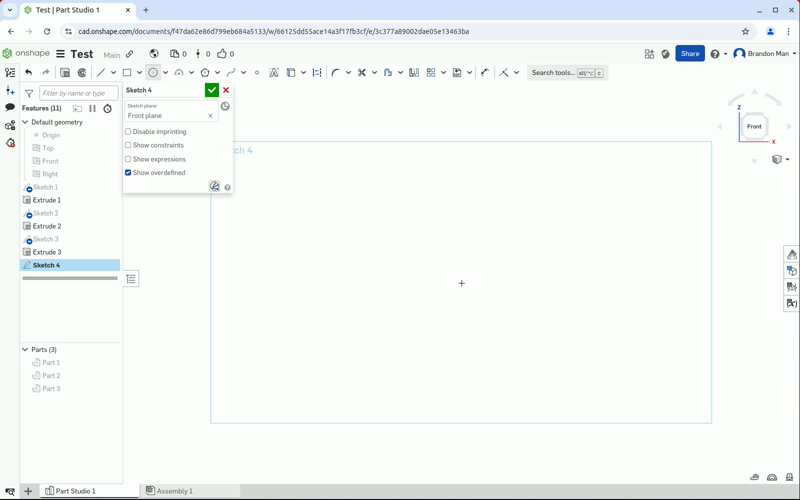
click(461, 282)
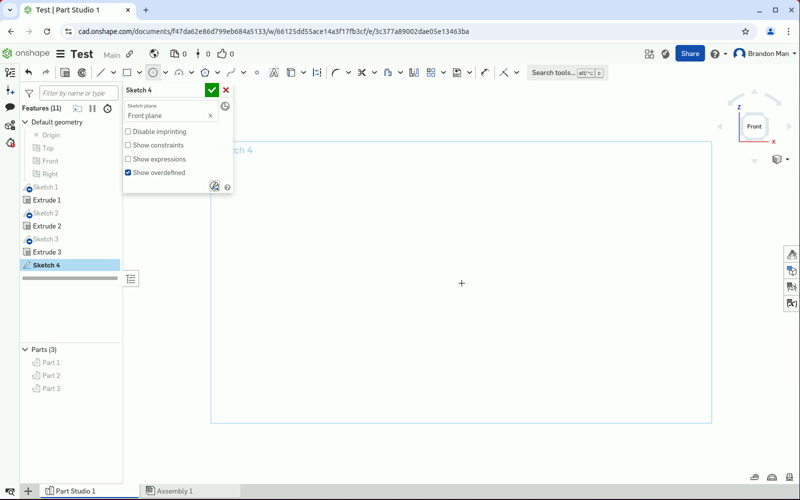
key_up(shift)
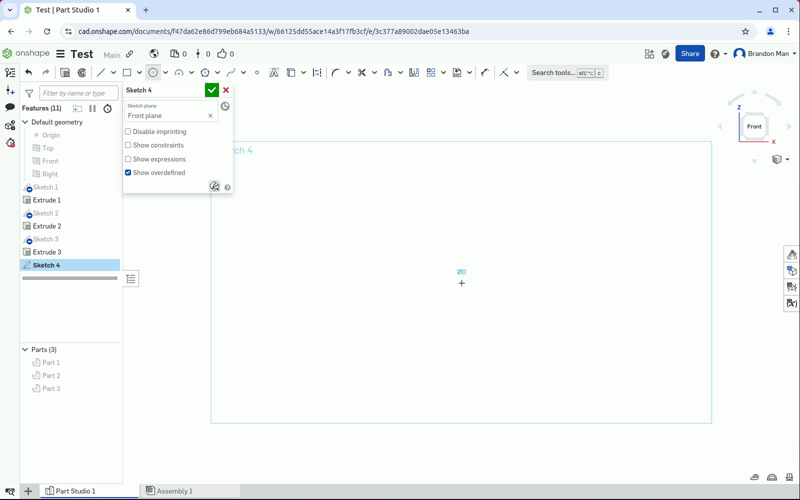
mouse_move(470, 282)
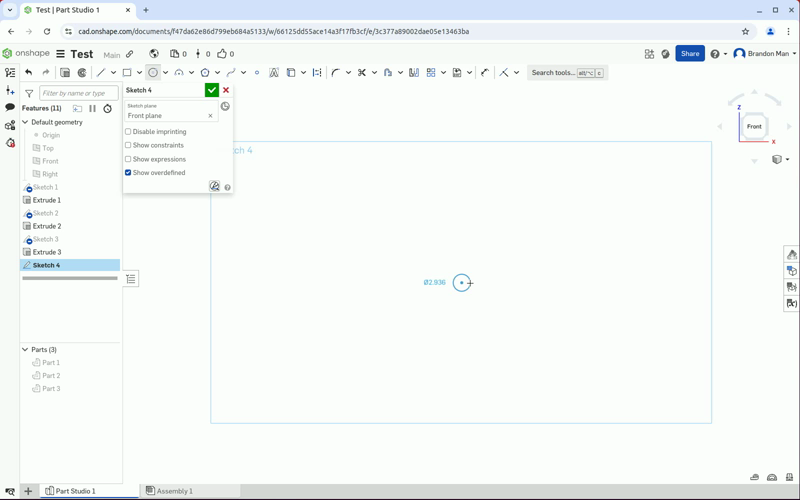
click(470, 282)
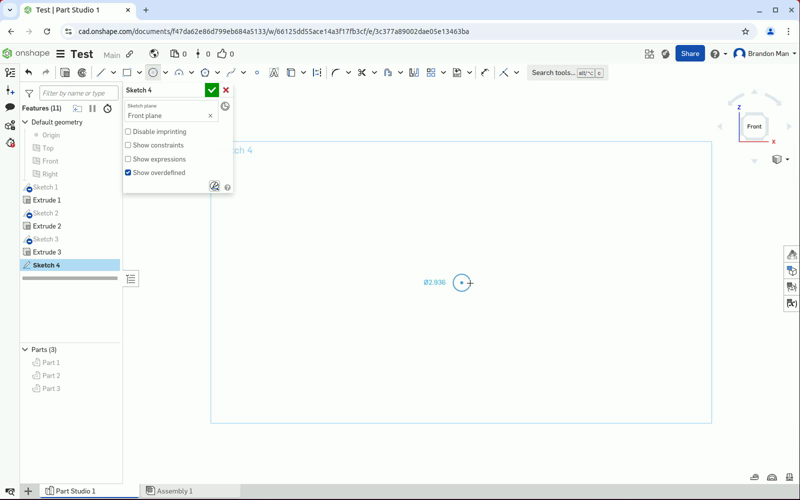
key(esc)
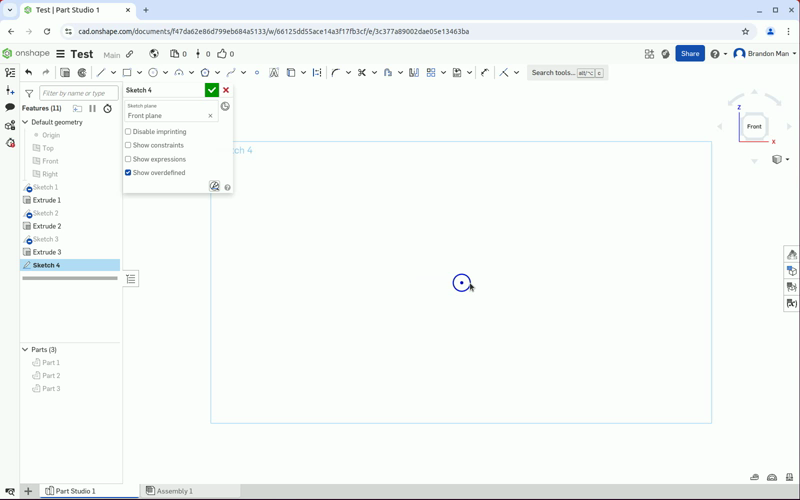
key(c)
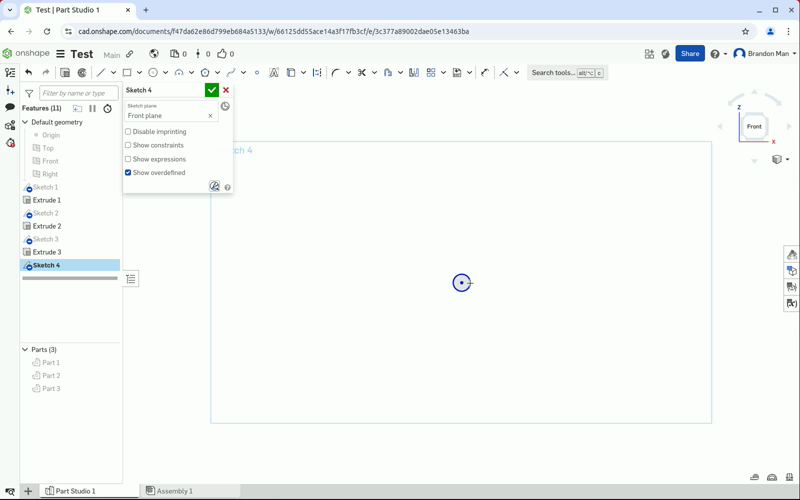
key_down(shift)
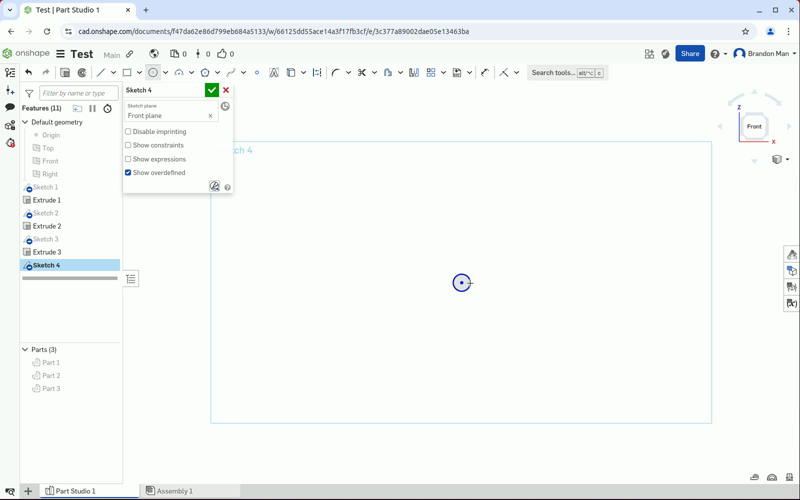
mouse_move(461, 282)
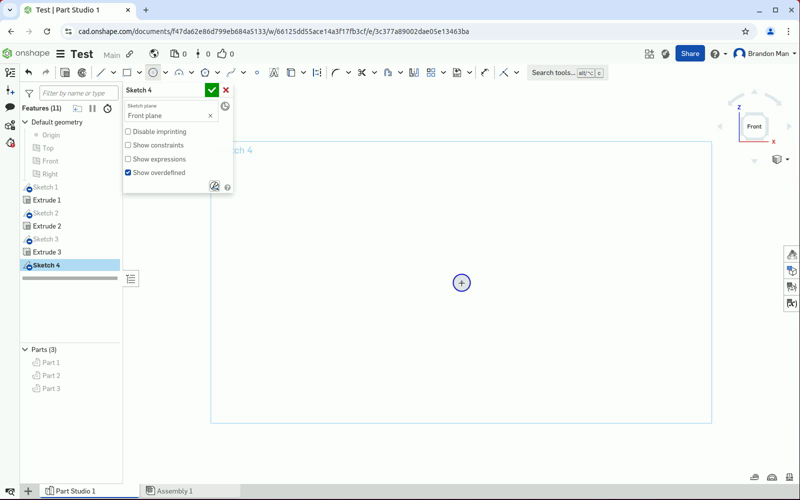
click(461, 282)
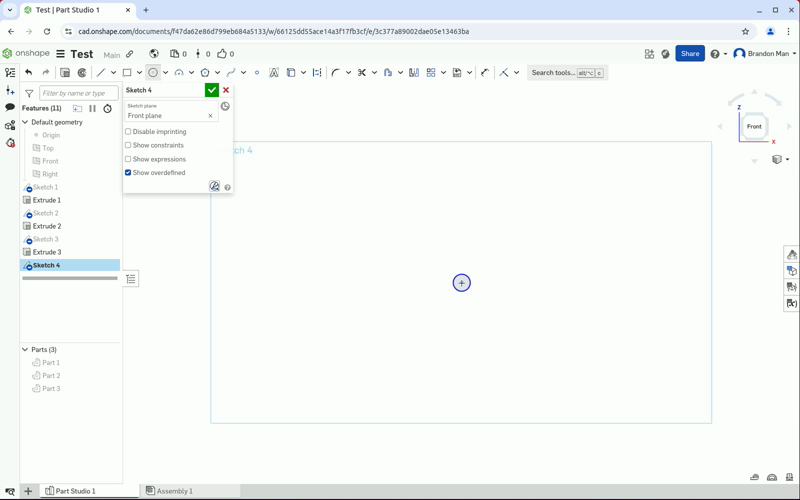
key_up(shift)
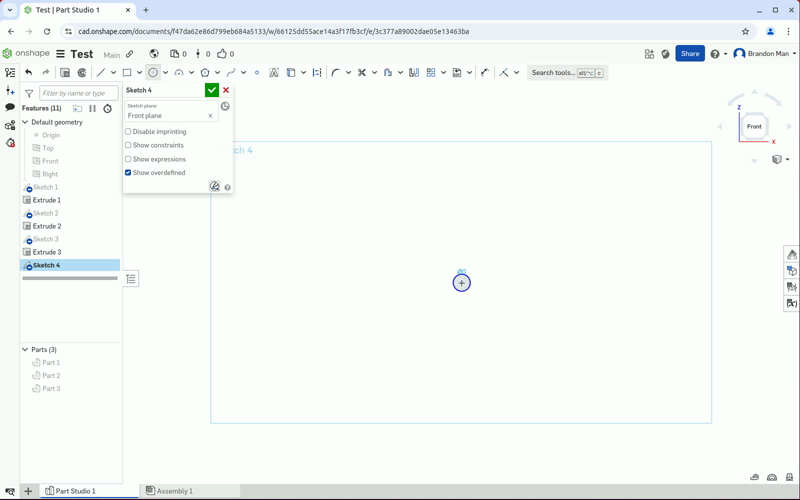
mouse_move(467, 282)
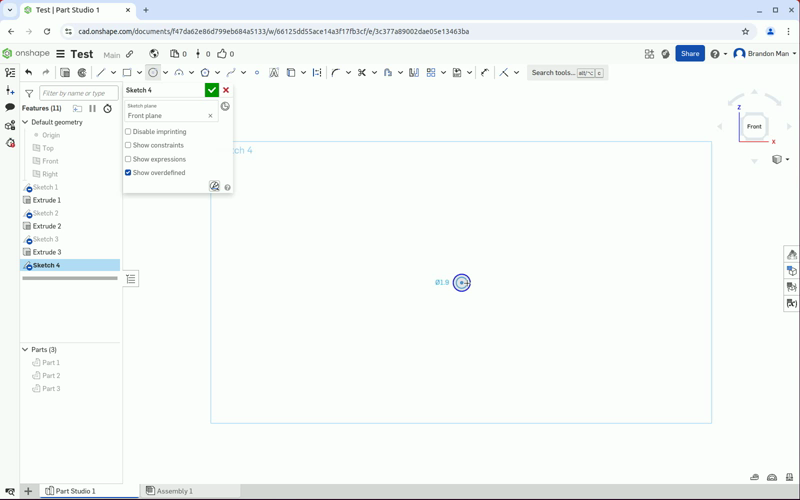
scroll(6)
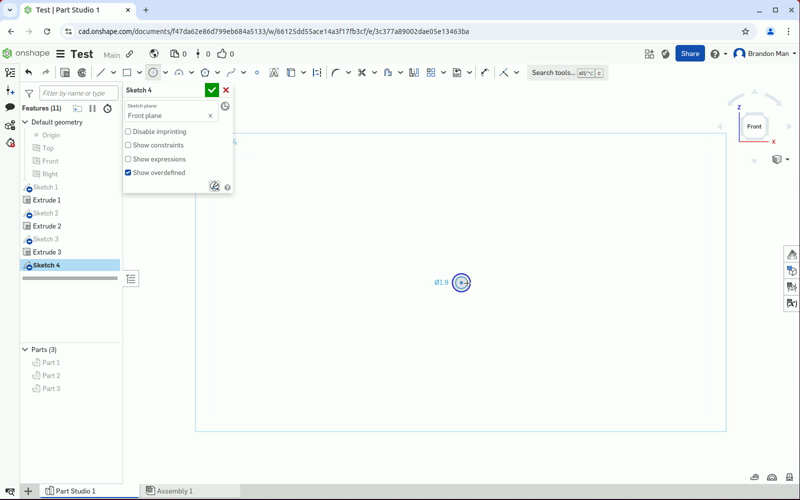
scroll(6)
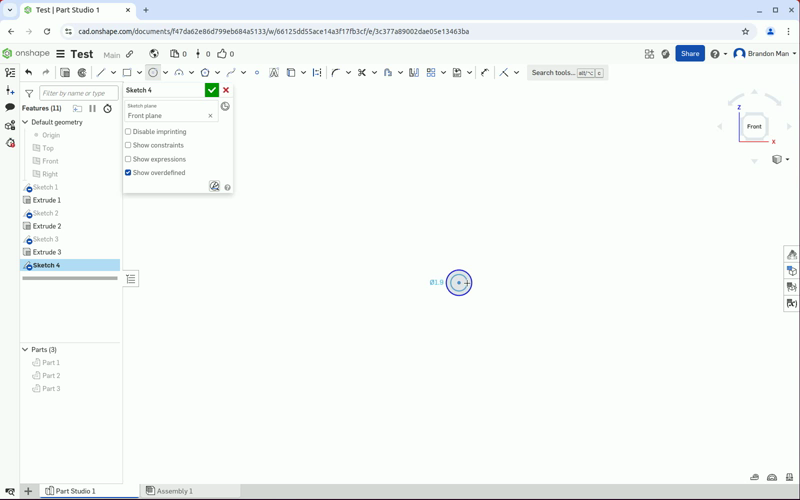
scroll(6)
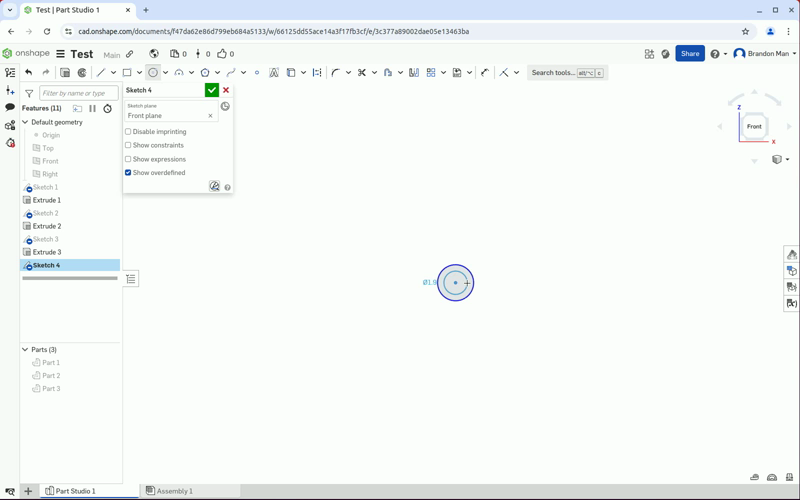
scroll(6)
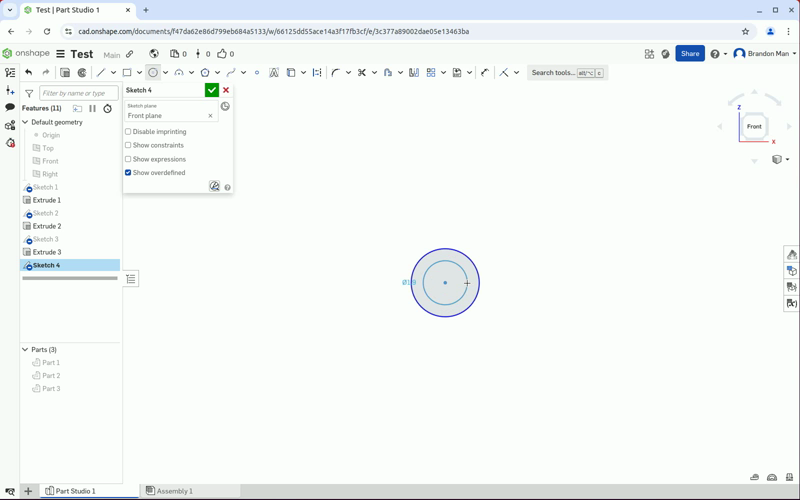
scroll(6)
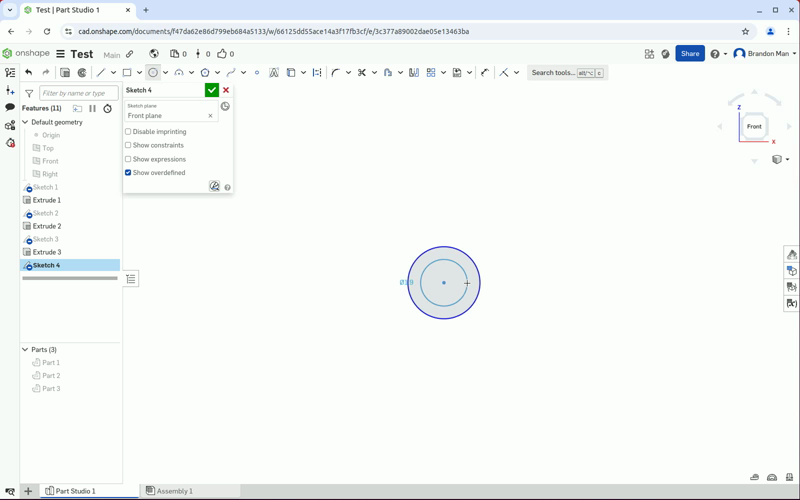
scroll(6)
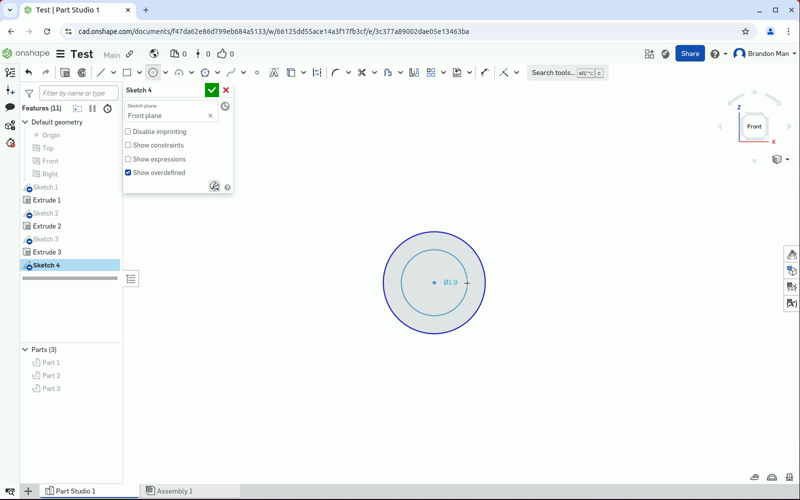
scroll(6)
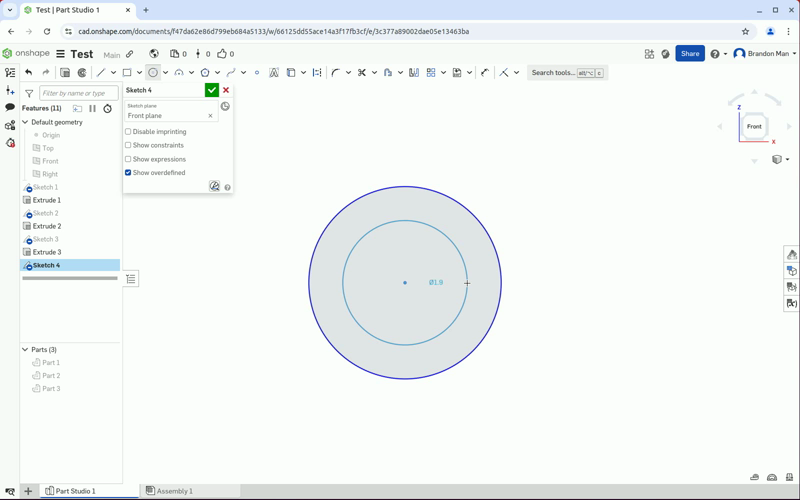
click(467, 282)
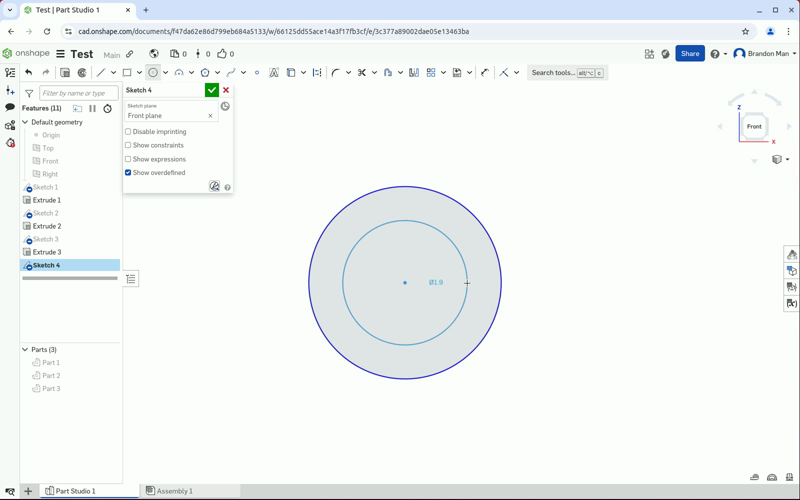
scroll(-6)
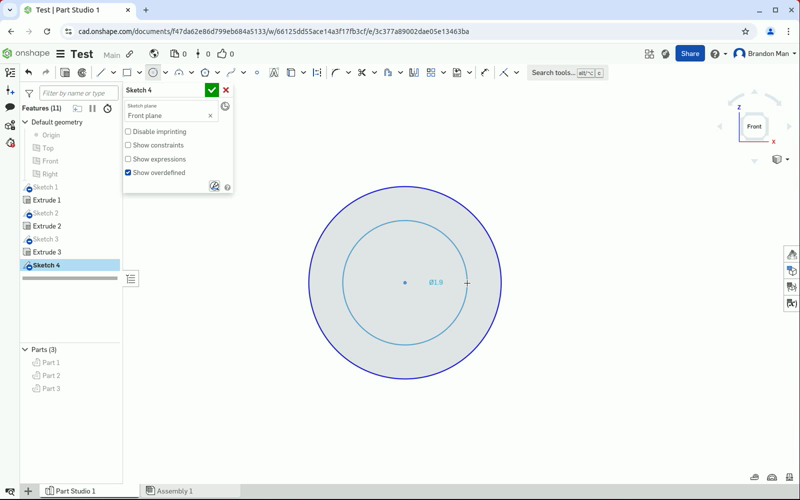
scroll(-6)
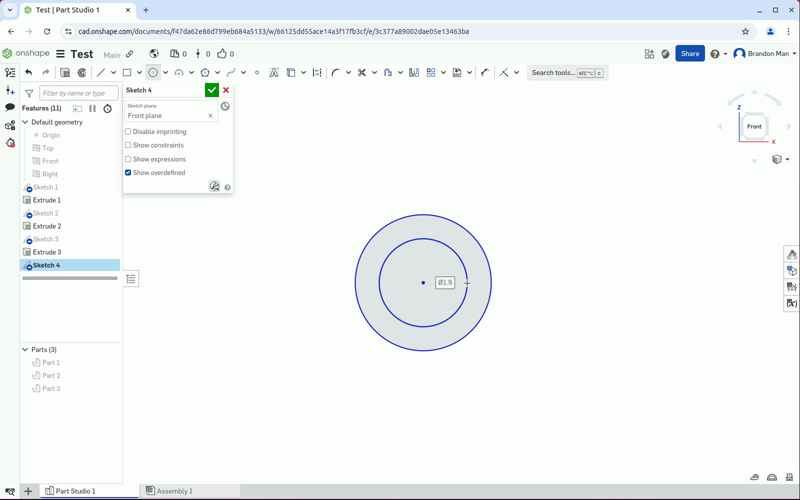
scroll(-6)
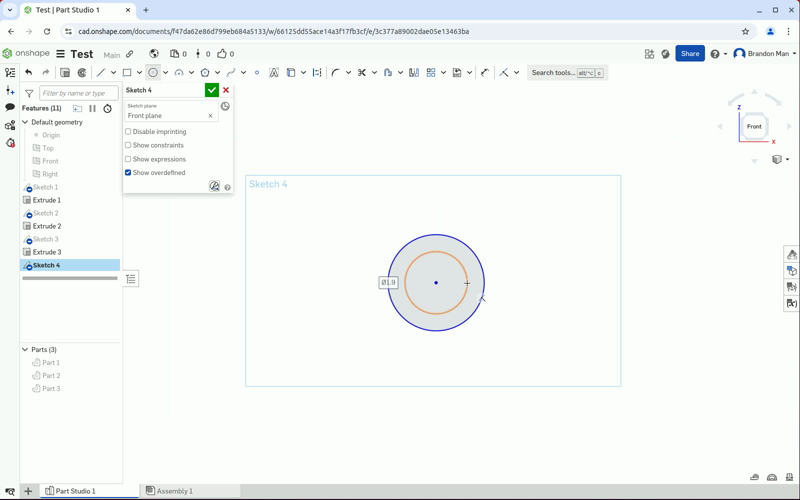
scroll(-6)
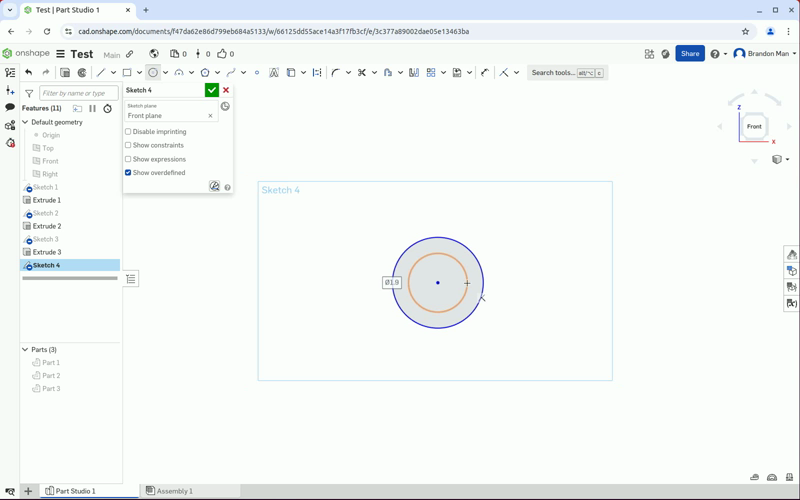
scroll(-6)
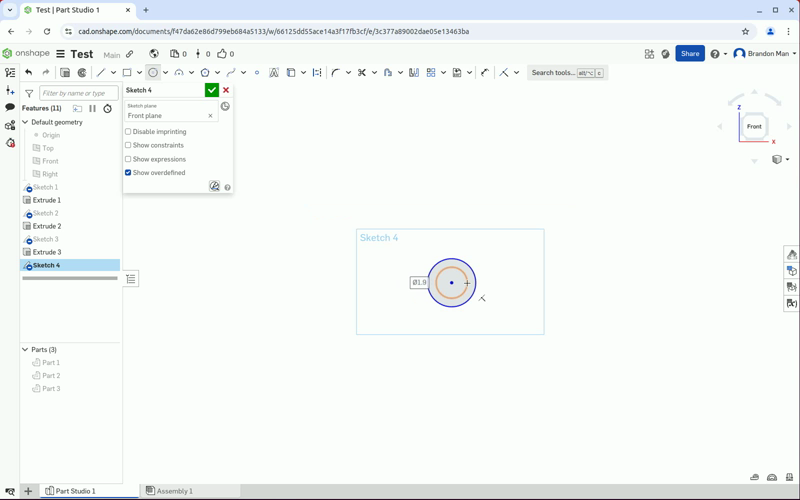
scroll(-6)
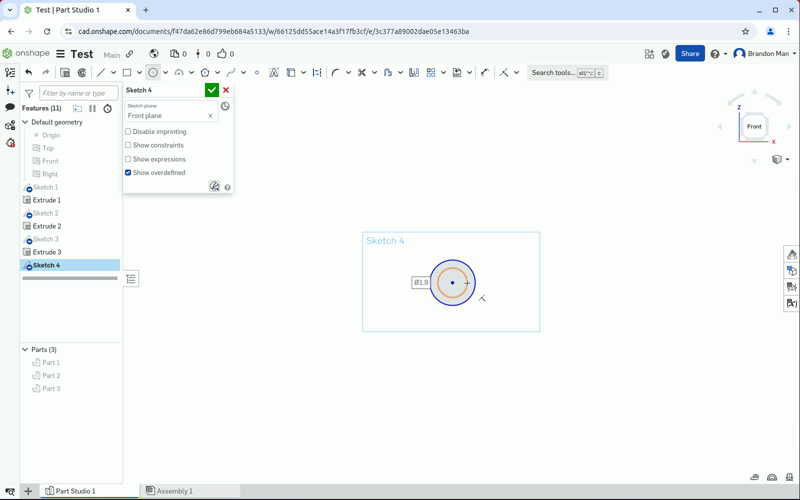
scroll(-6)
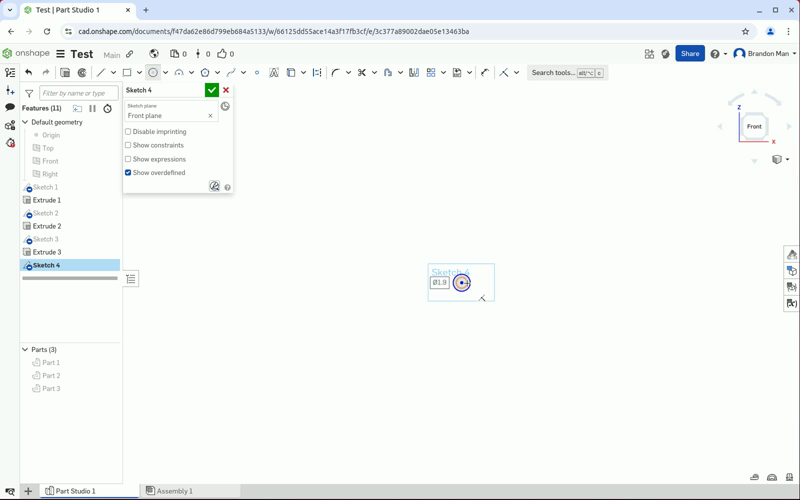
key(esc)
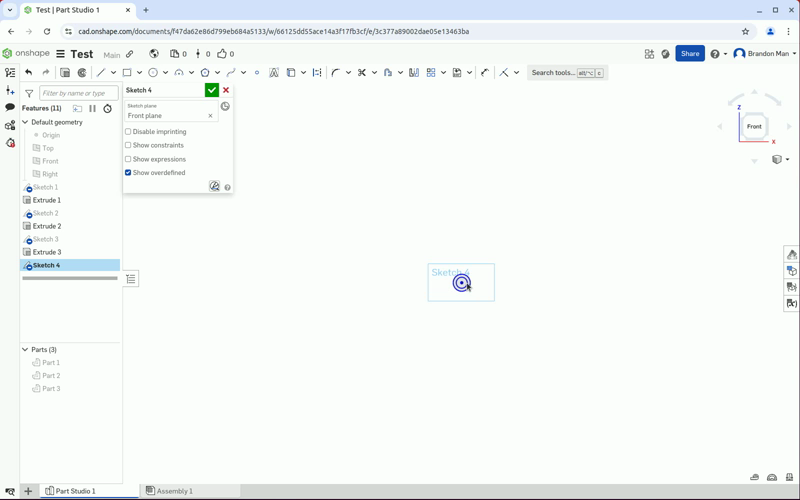
mouse_move(468, 285)
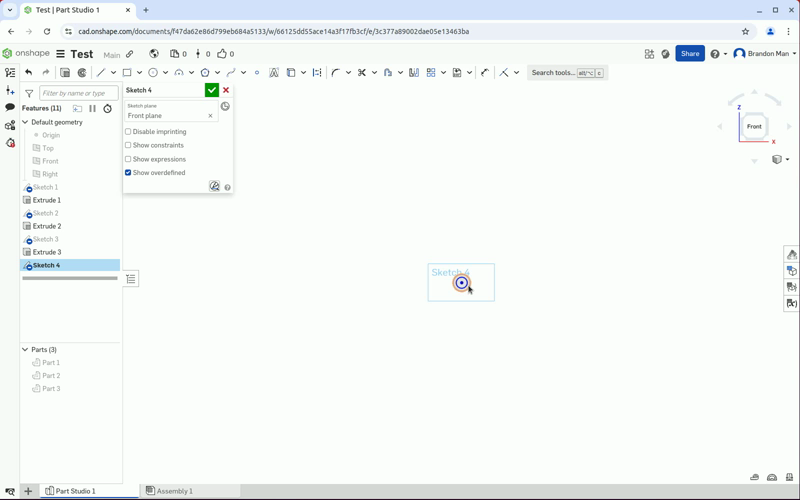
scroll(6)
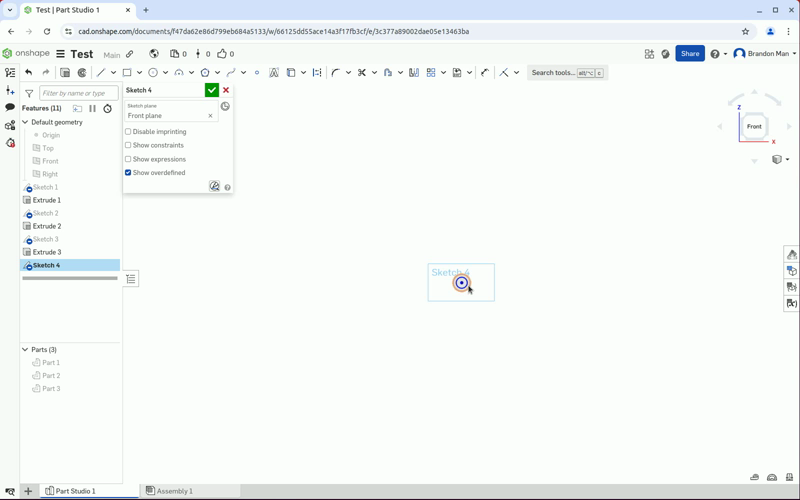
scroll(6)
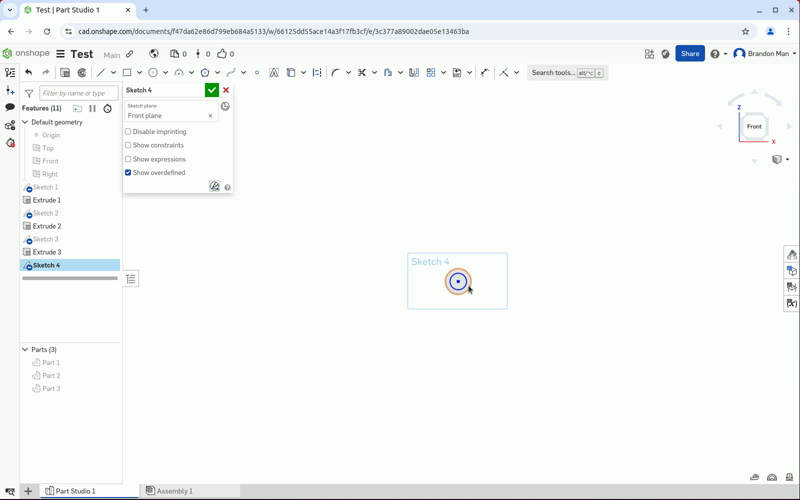
scroll(6)
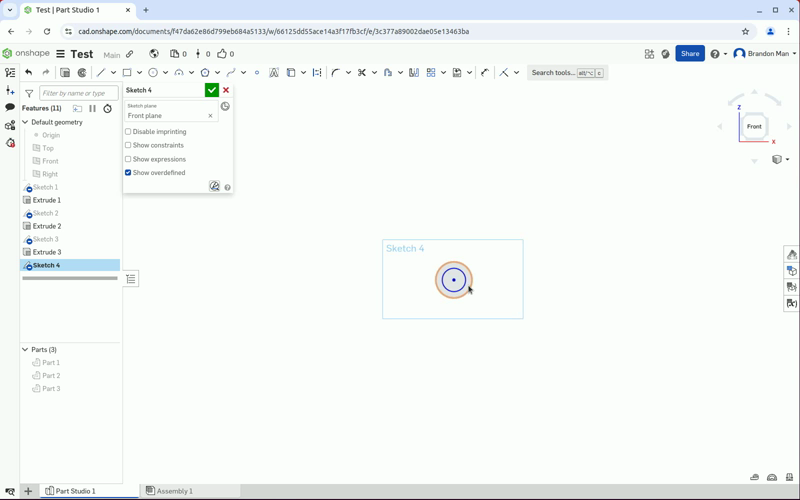
scroll(6)
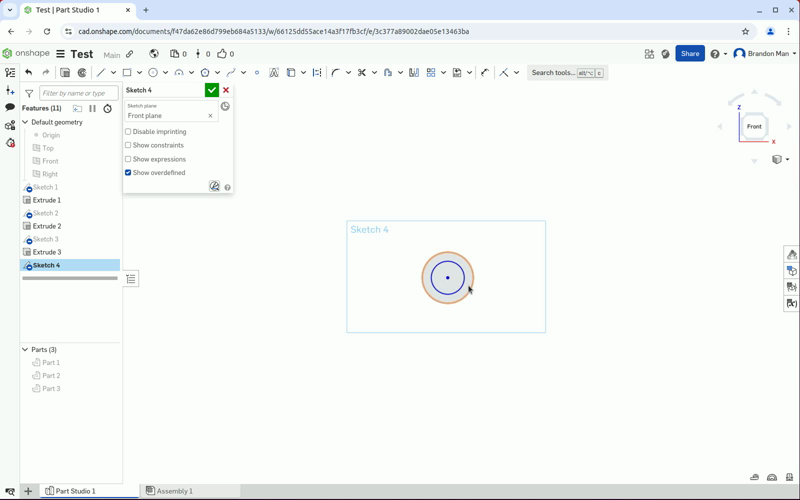
scroll(6)
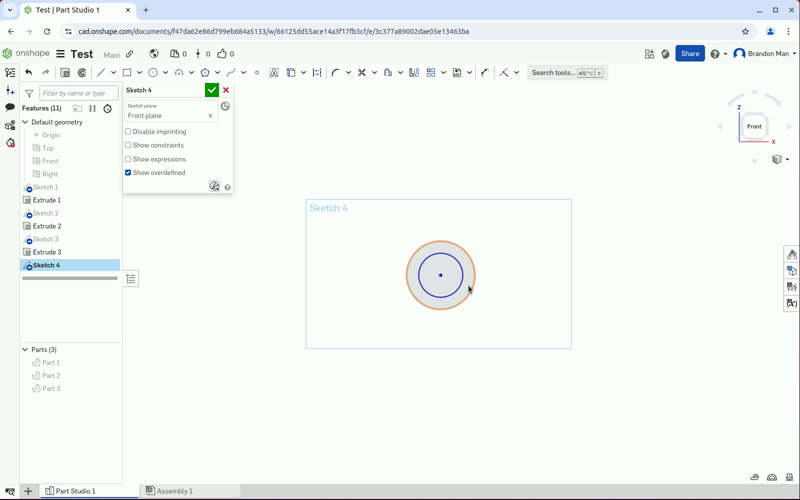
scroll(6)
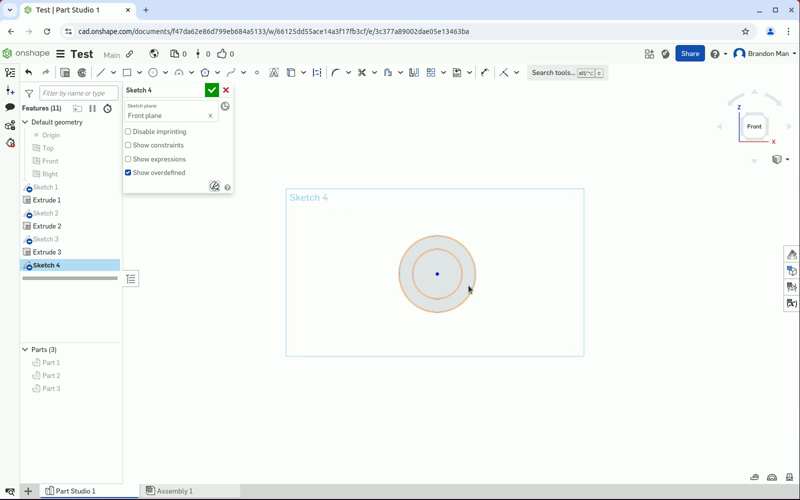
scroll(6)
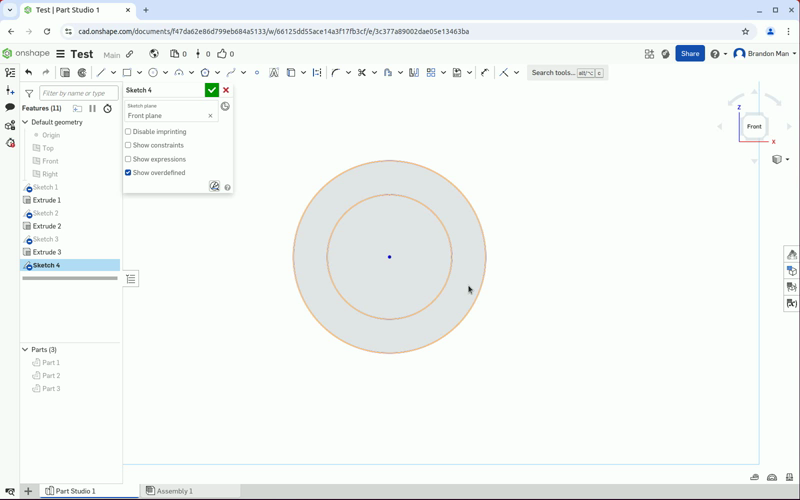
click(468, 285)
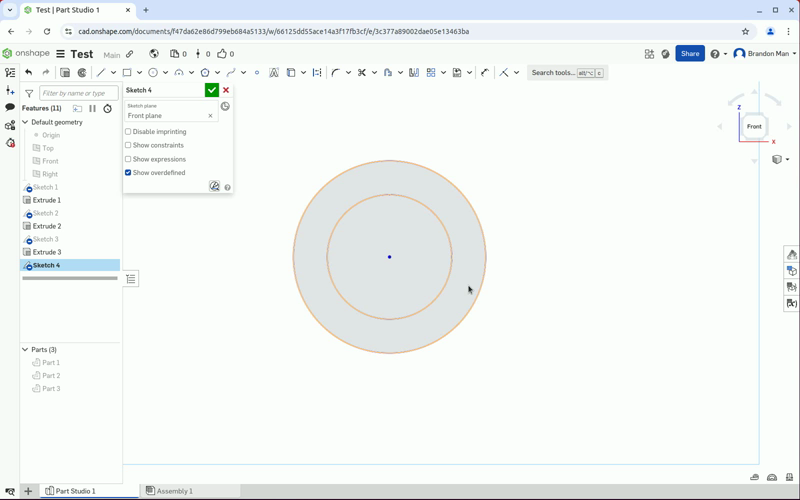
scroll(-6)
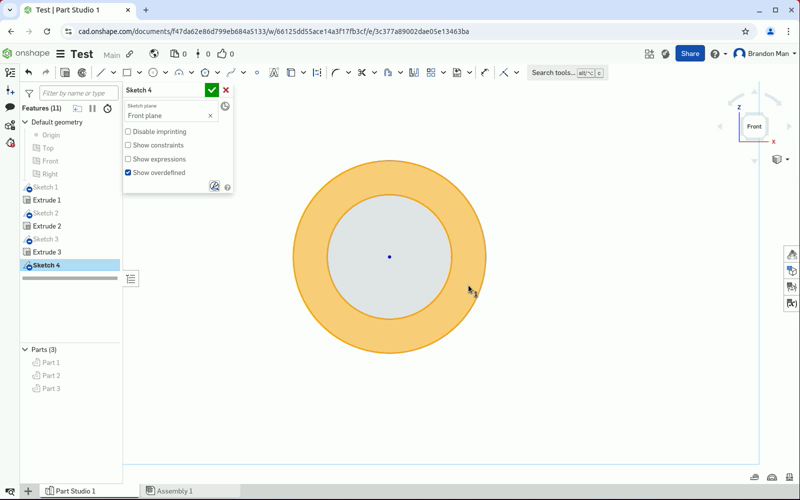
scroll(-6)
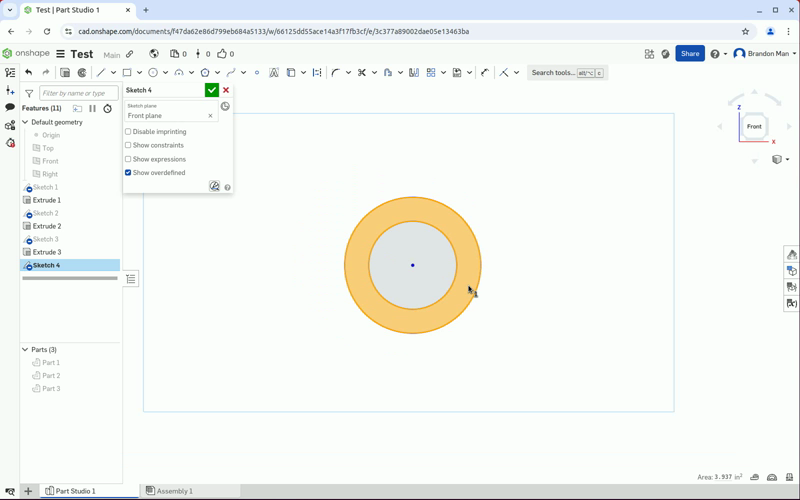
scroll(-6)
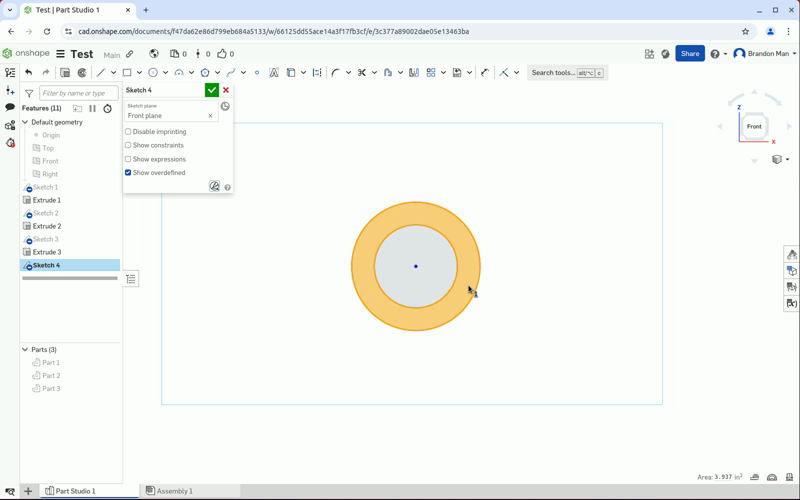
scroll(-6)
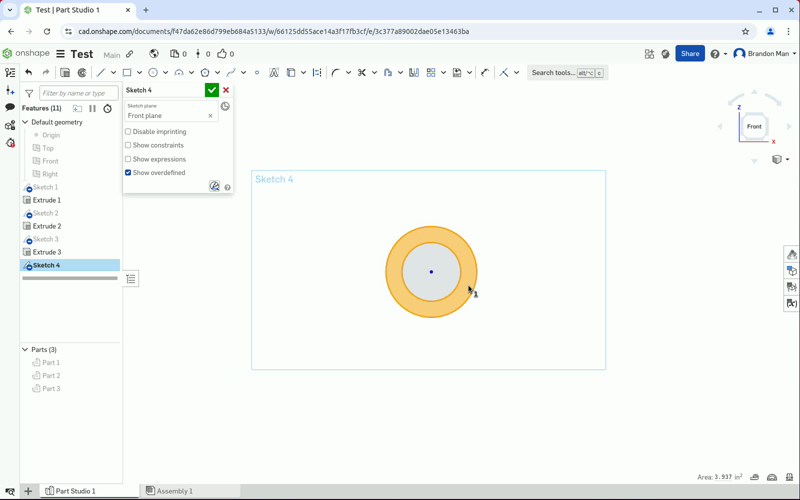
scroll(-6)
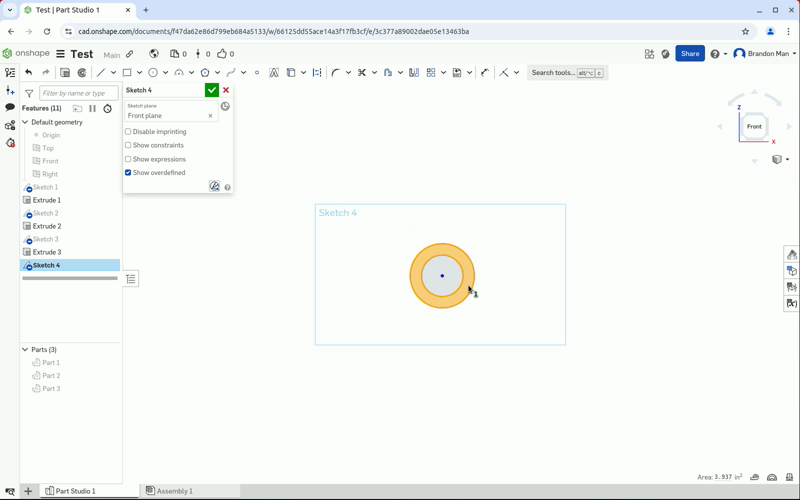
scroll(-6)
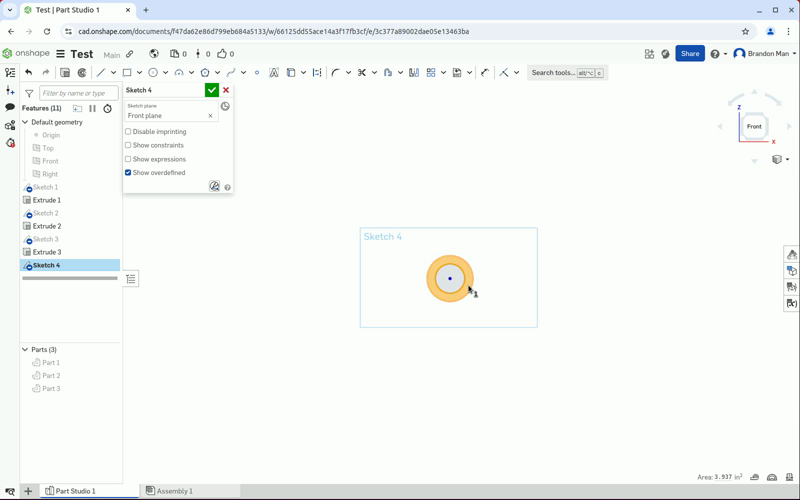
scroll(-6)
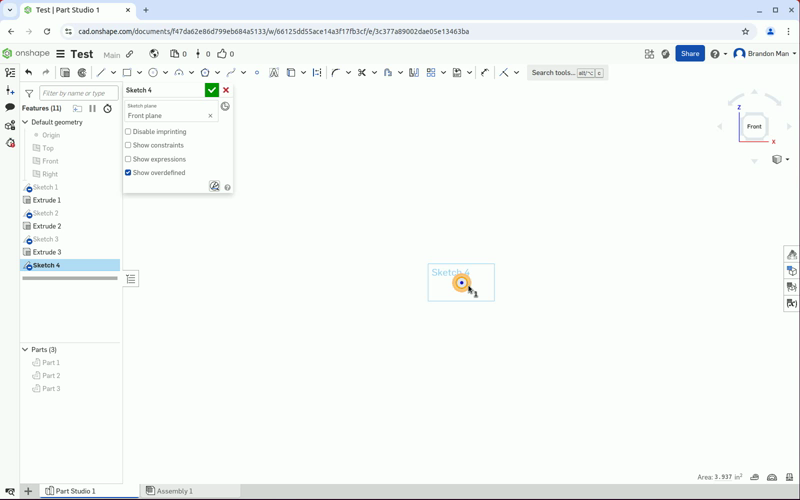
mouse_move(73, 352)
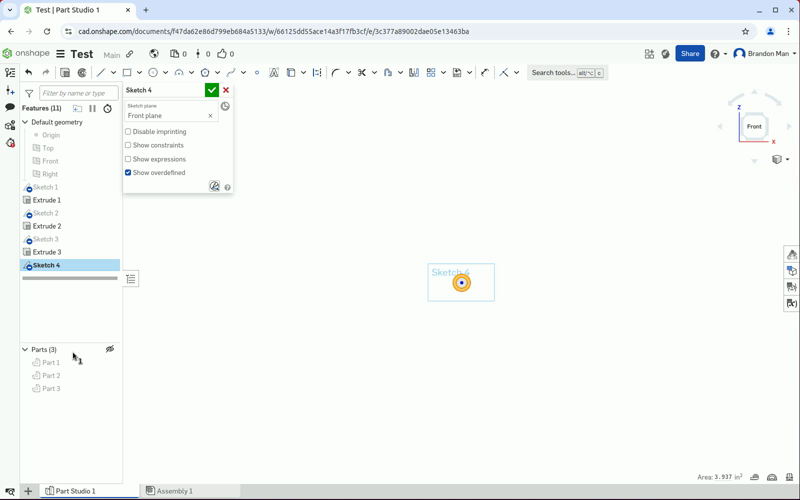
key(shift+y)
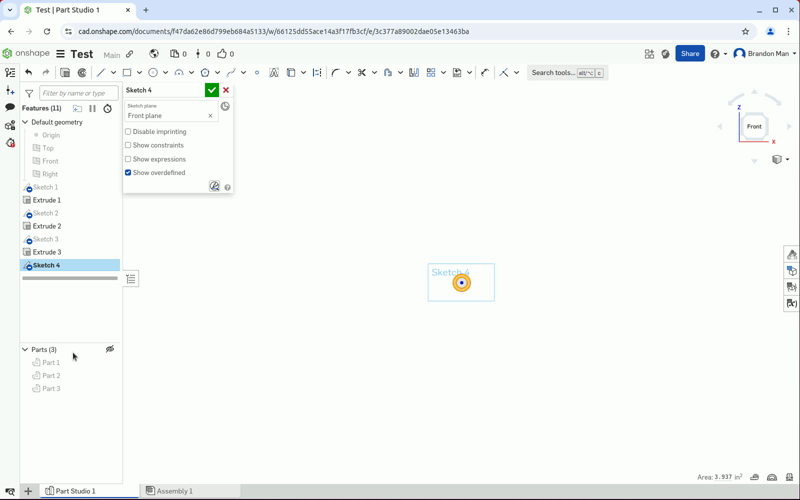
key(shift+e)
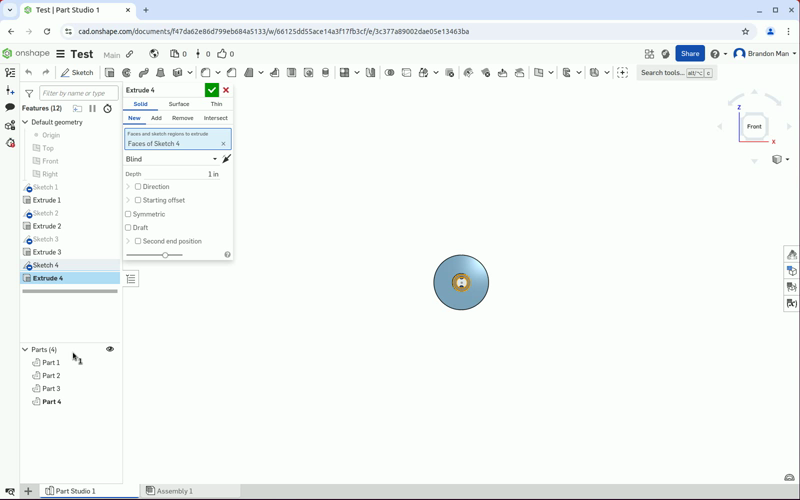
mouse_move(143, 106)
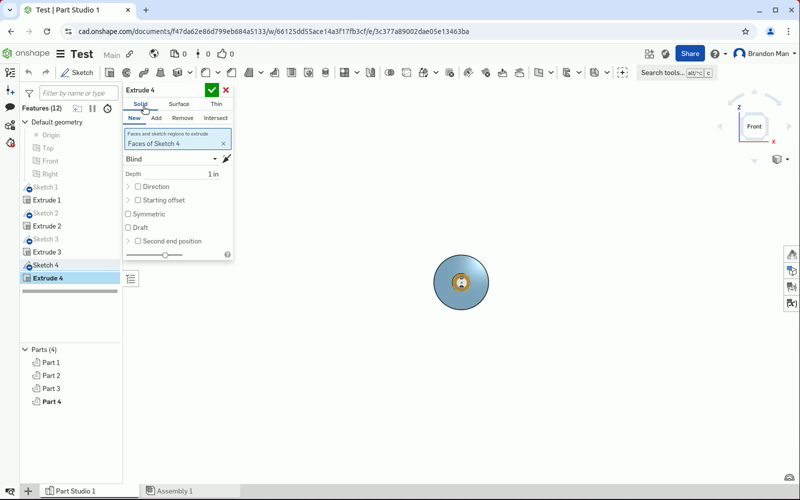
click(143, 106)
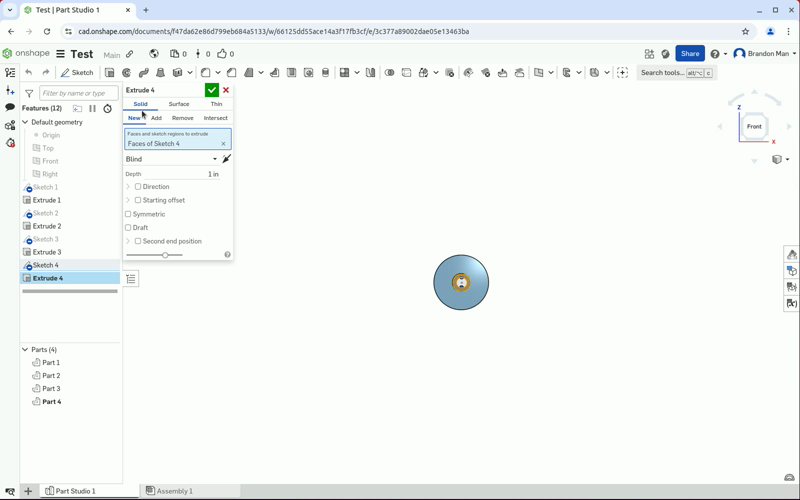
mouse_move(137, 120)
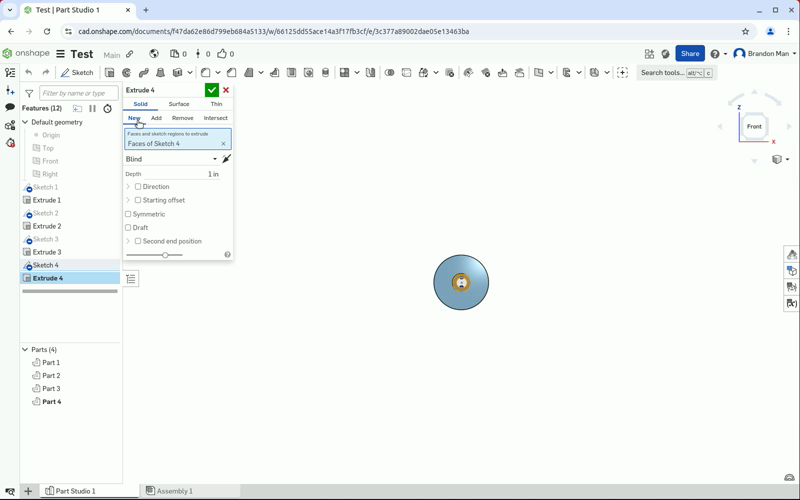
click(137, 120)
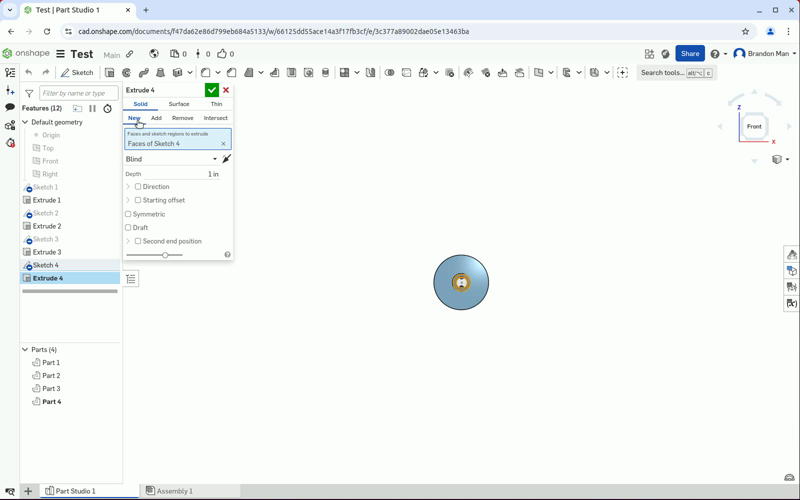
key(tab, 4)
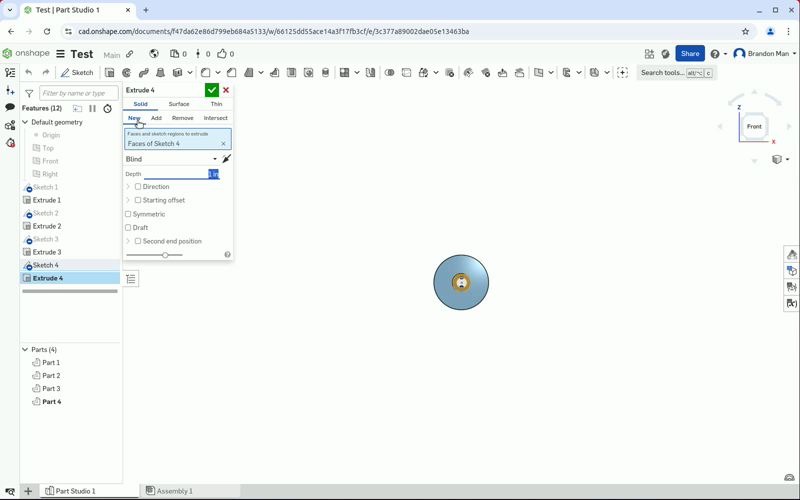
text(2.407)
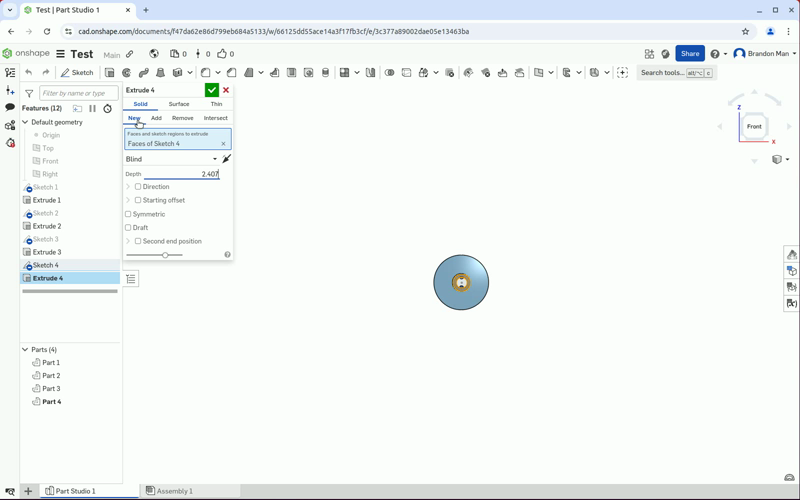
key(enter)
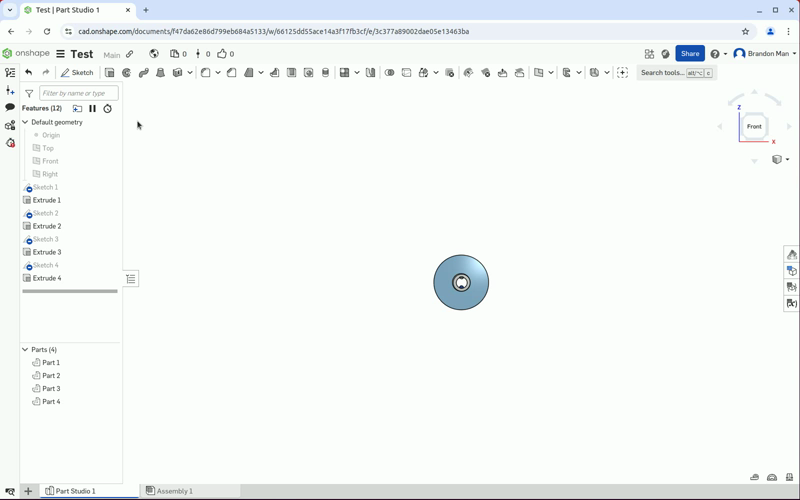
key(shift+h)
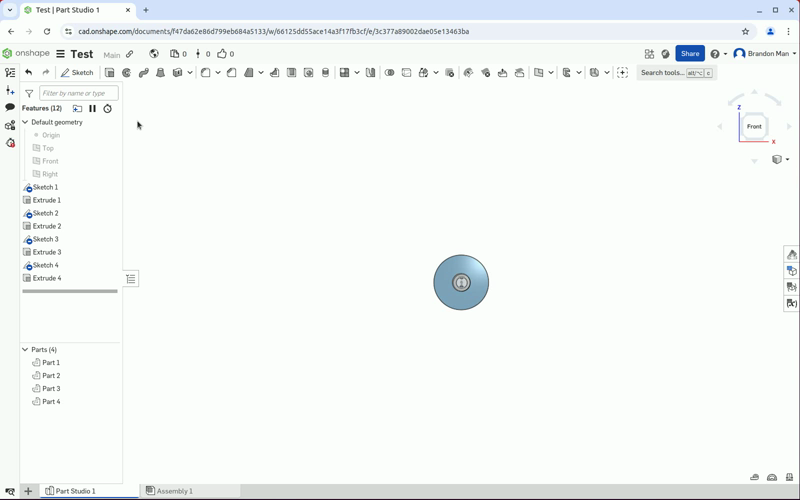
key(shift+h)
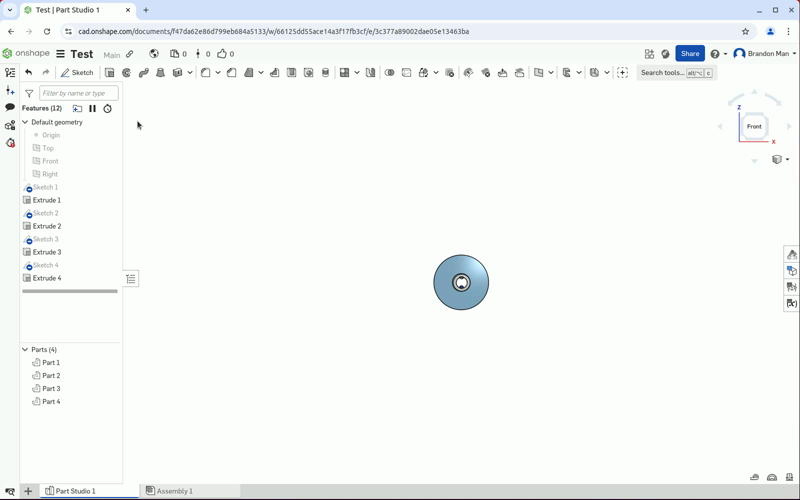
mouse_move(73, 189)
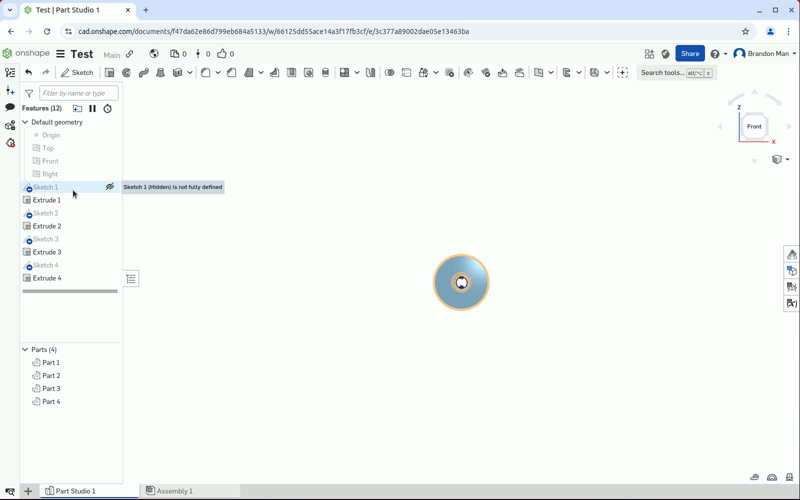
click(73, 189)
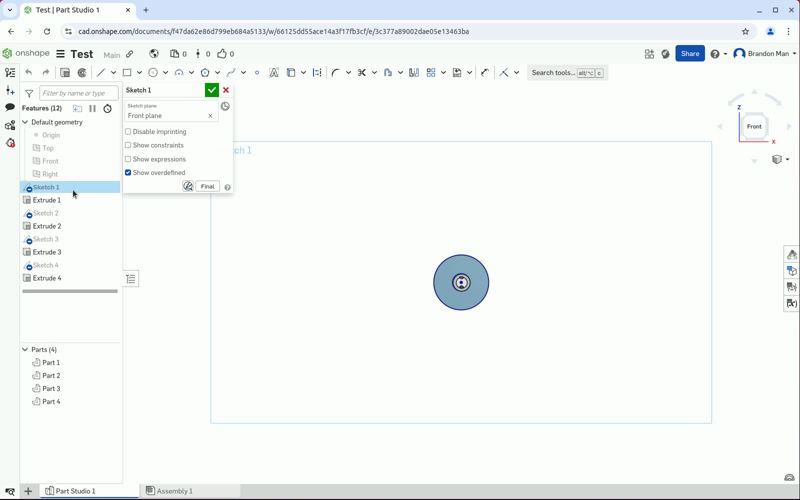
mouse_move(229, 92)
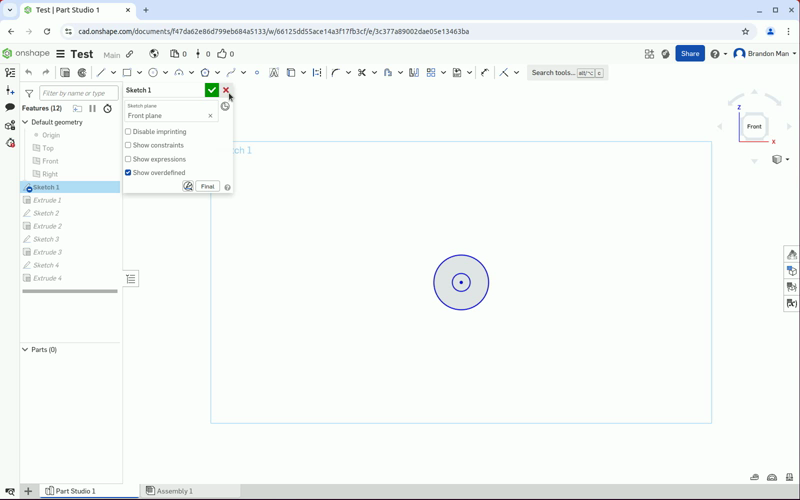
click(229, 92)
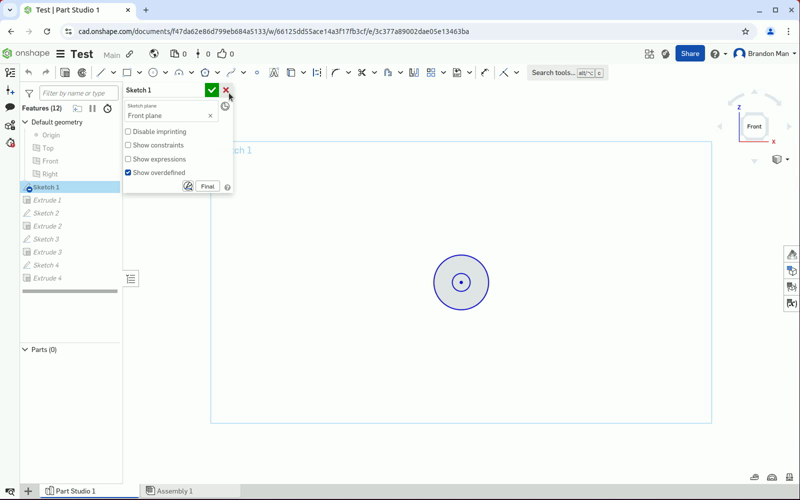
key(shift+s)
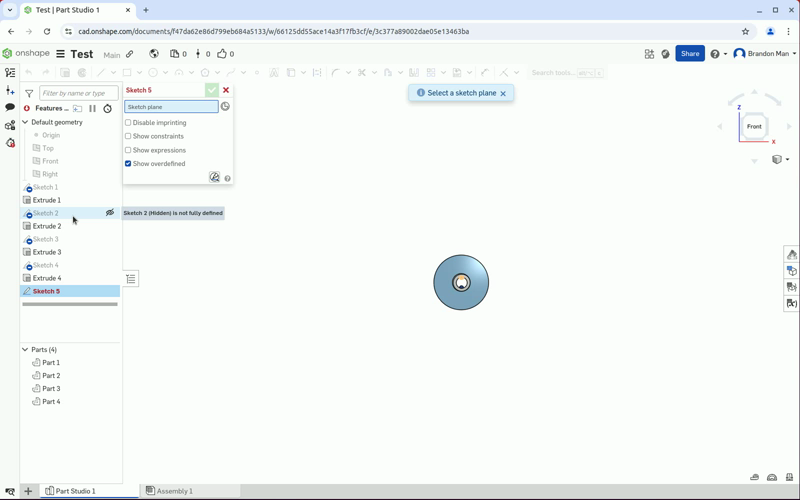
scroll(3)
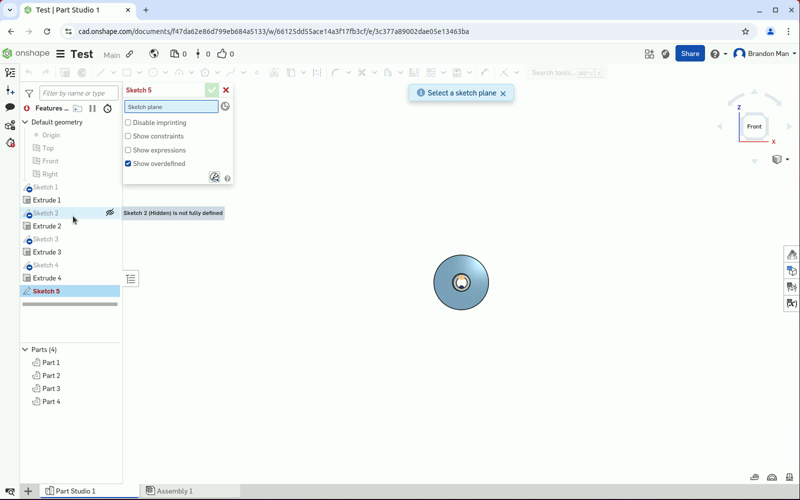
mouse_move(73, 163)
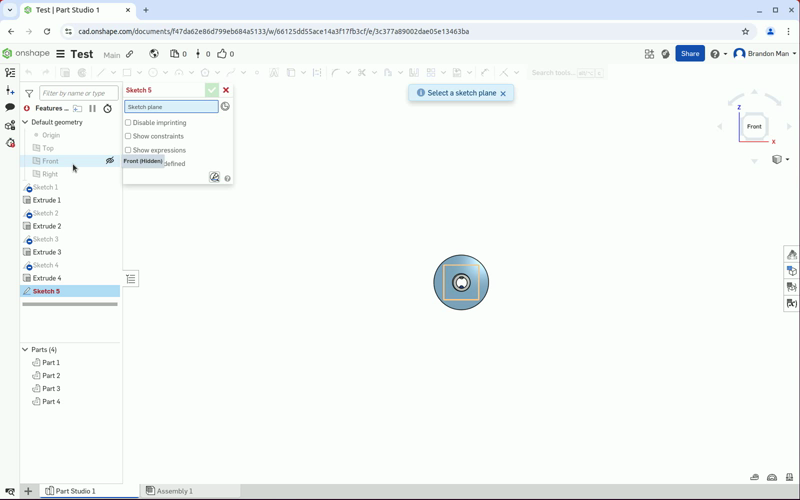
click(73, 163)
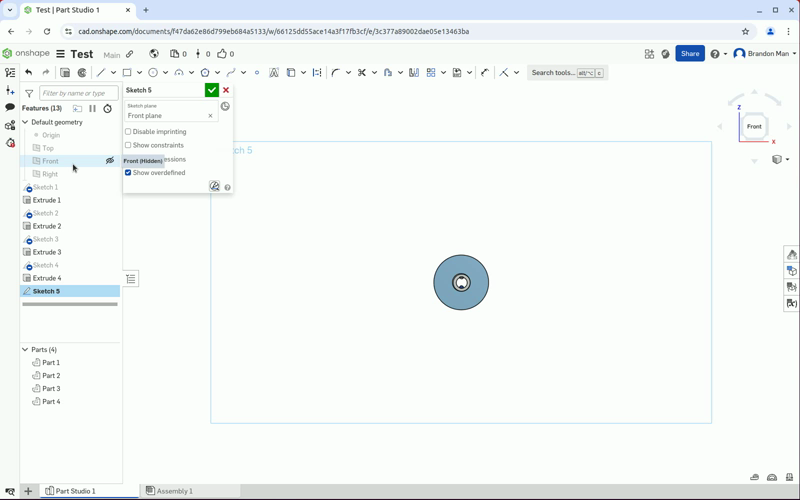
mouse_move(73, 352)
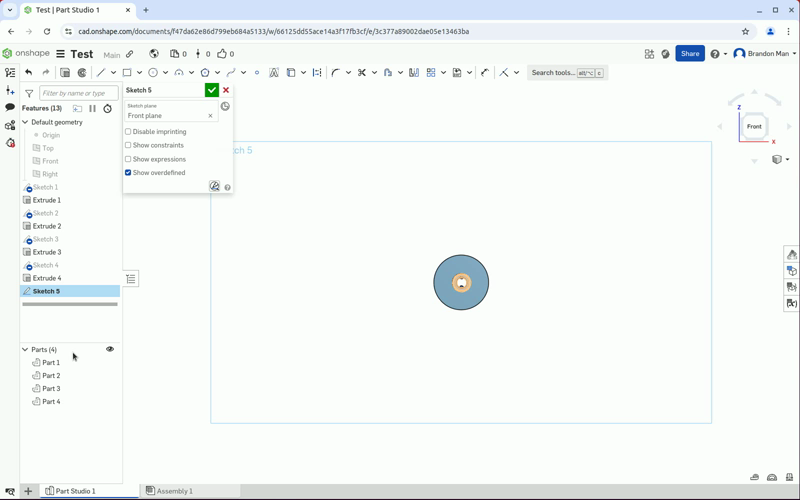
key(y)
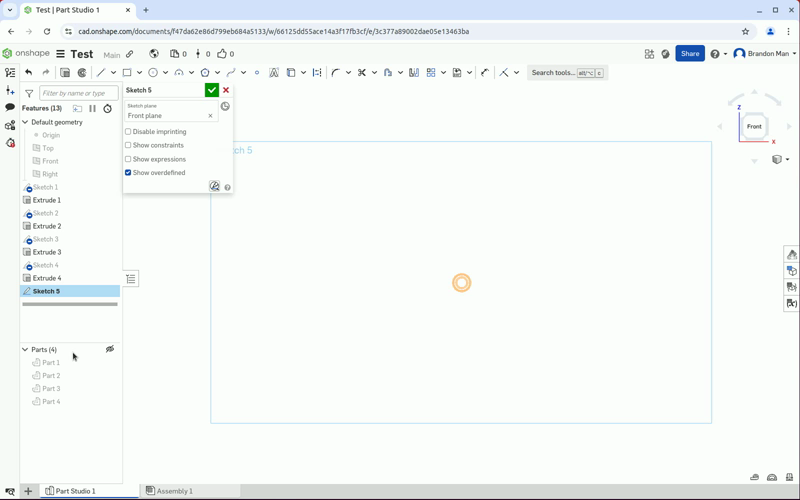
key(l)
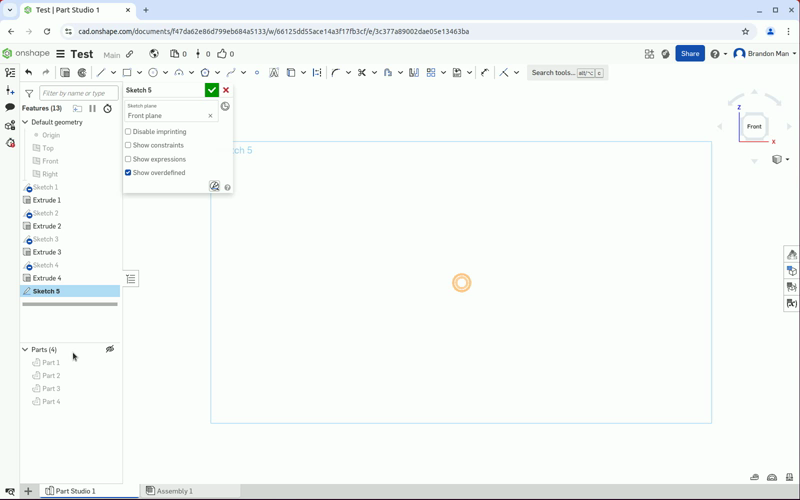
key_down(shift)
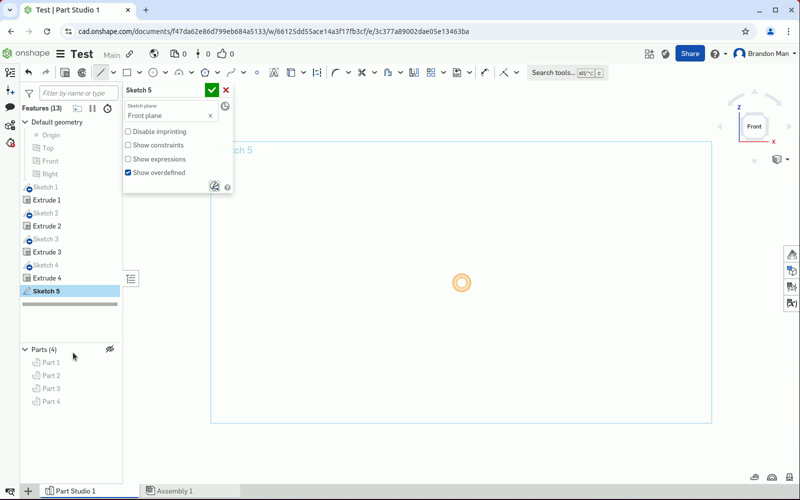
mouse_move(461, 305)
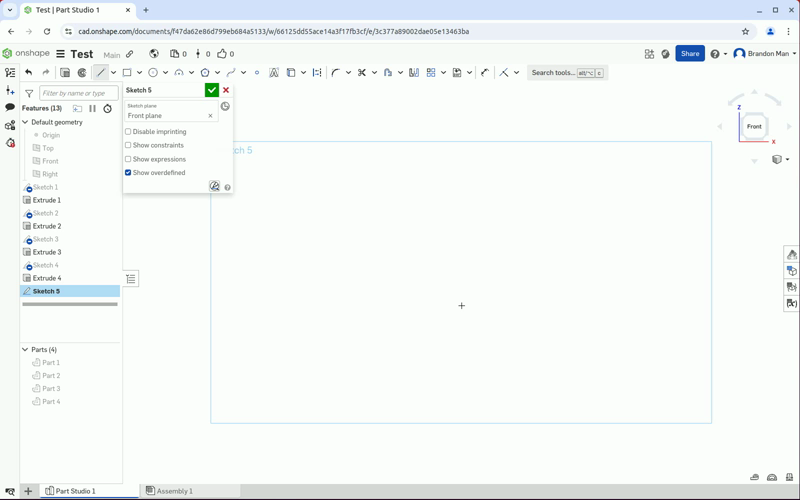
click(461, 305)
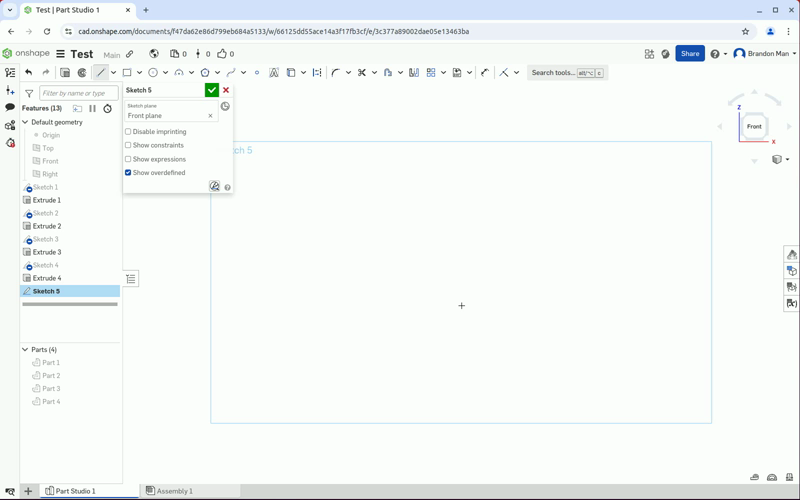
key_up(shift)
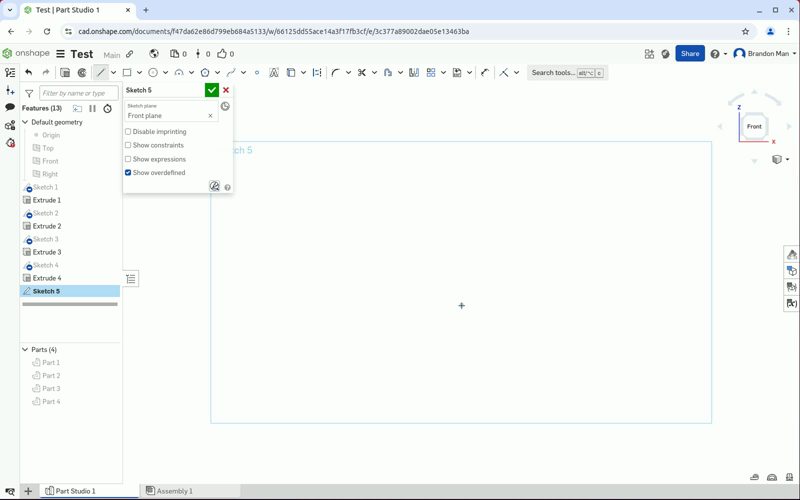
key_down(shift)
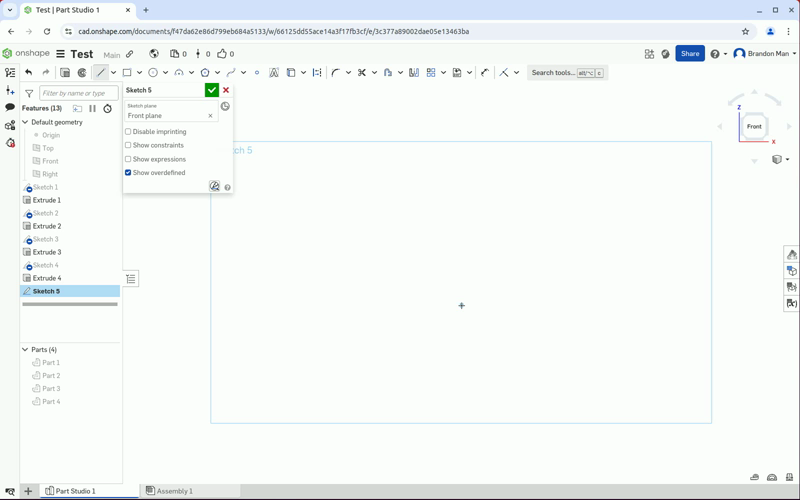
mouse_move(559, 297)
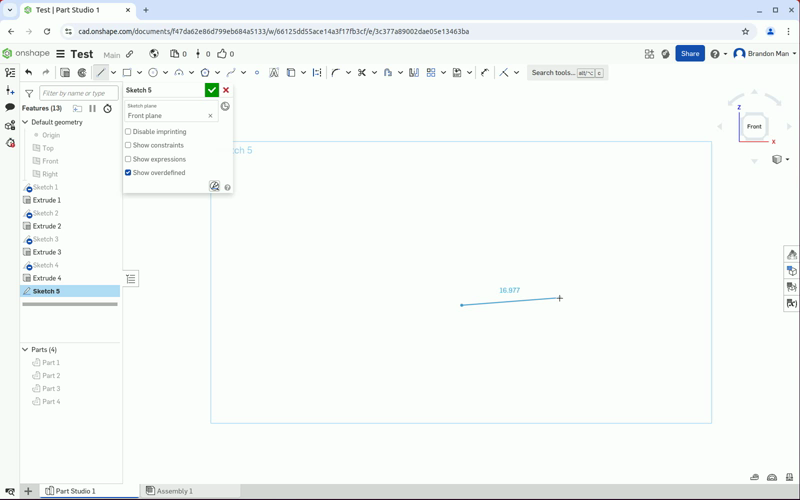
click(559, 297)
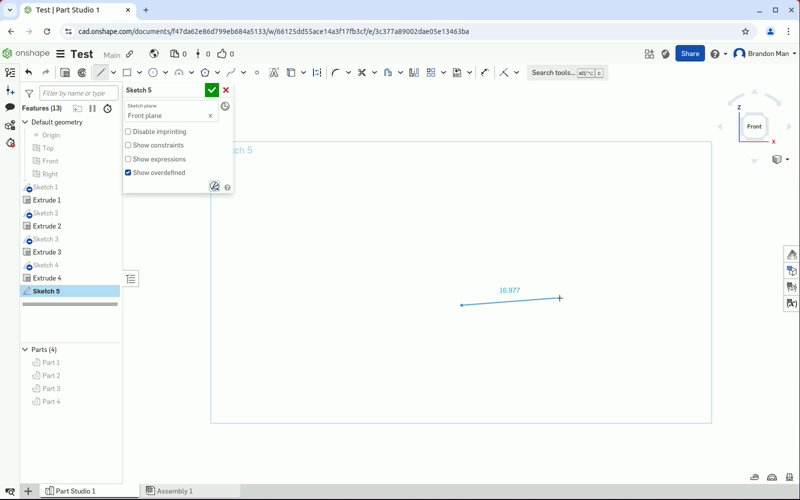
key_up(shift)
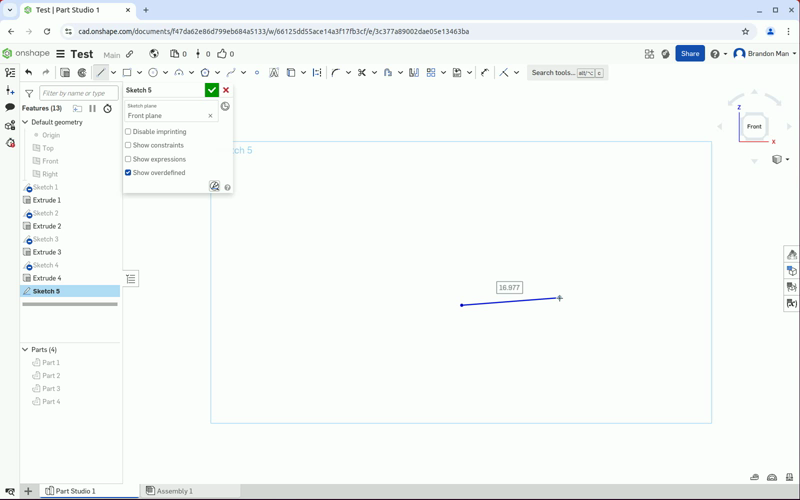
key(esc)
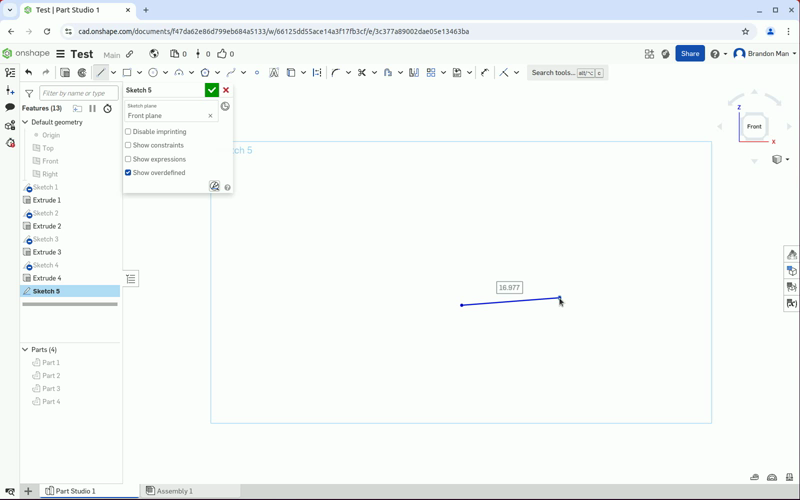
key(a)
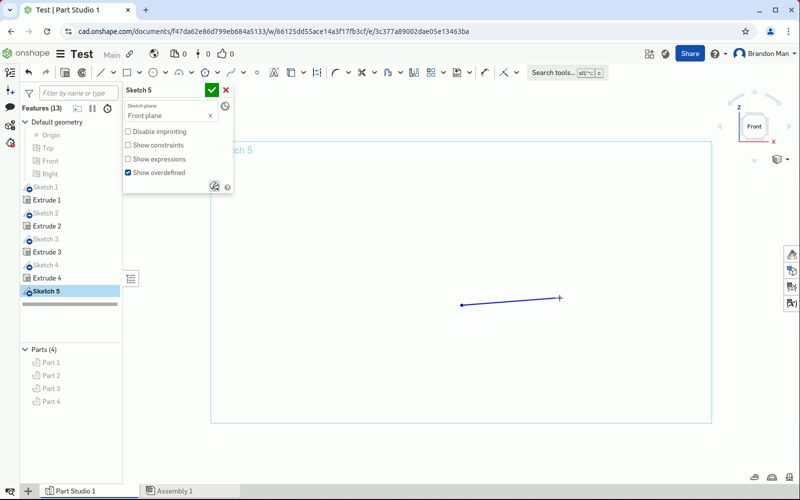
mouse_move(559, 297)
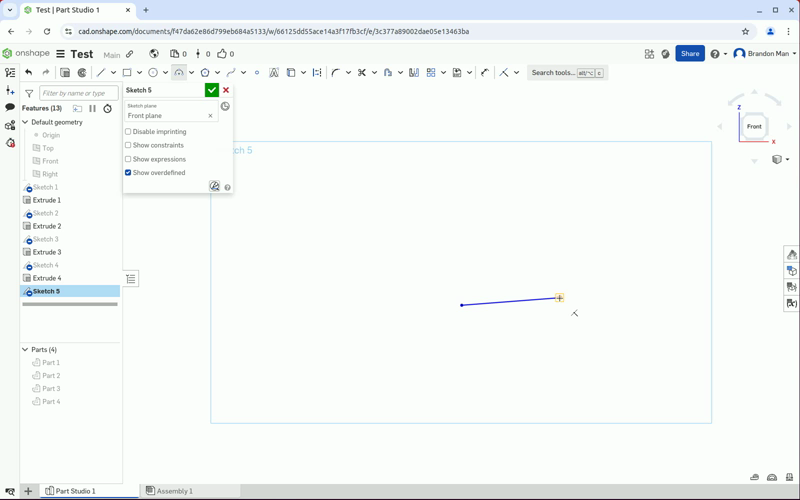
click(559, 297)
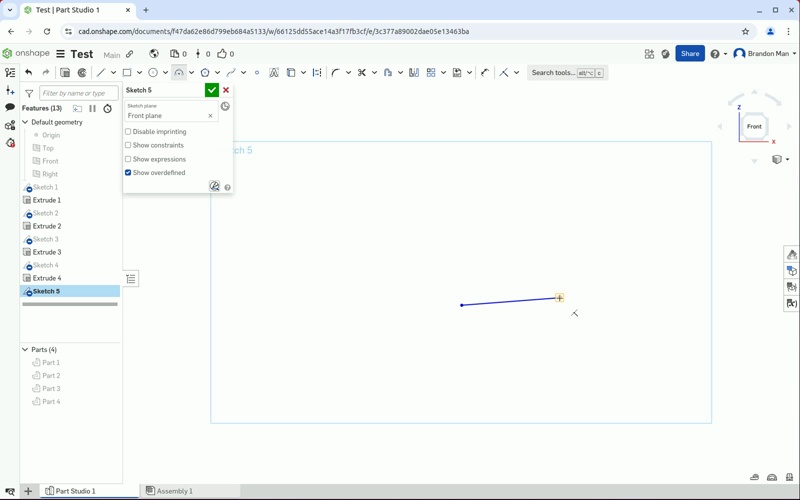
key_down(shift)
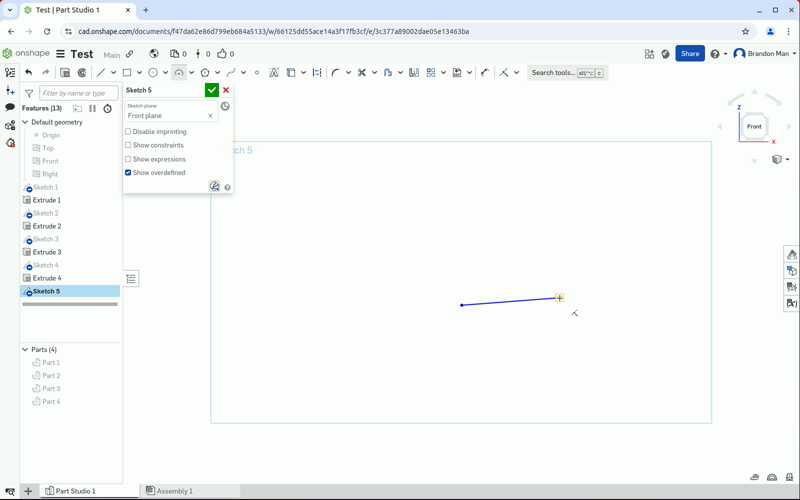
mouse_move(559, 268)
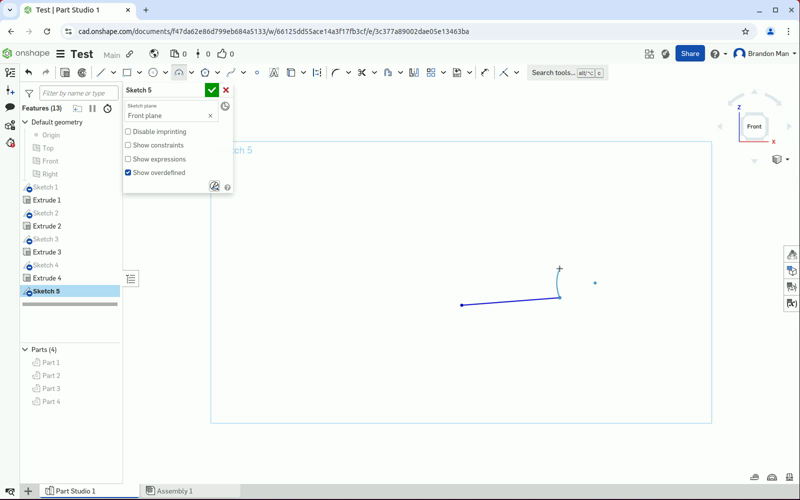
click(559, 268)
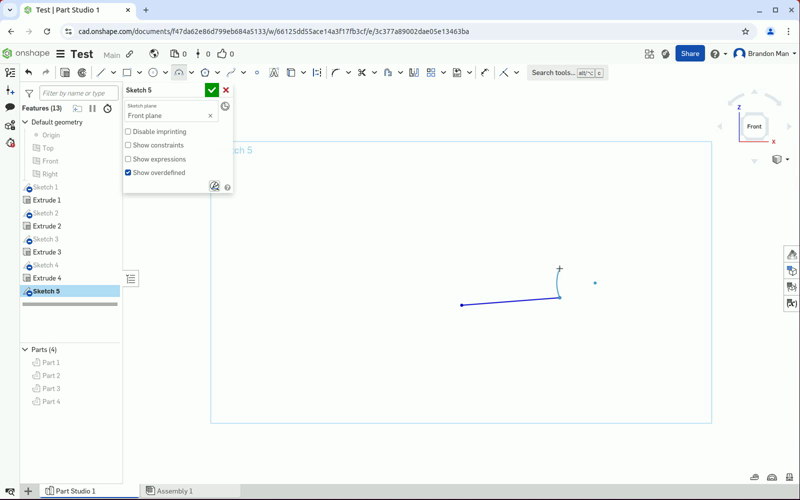
mouse_move(543, 283)
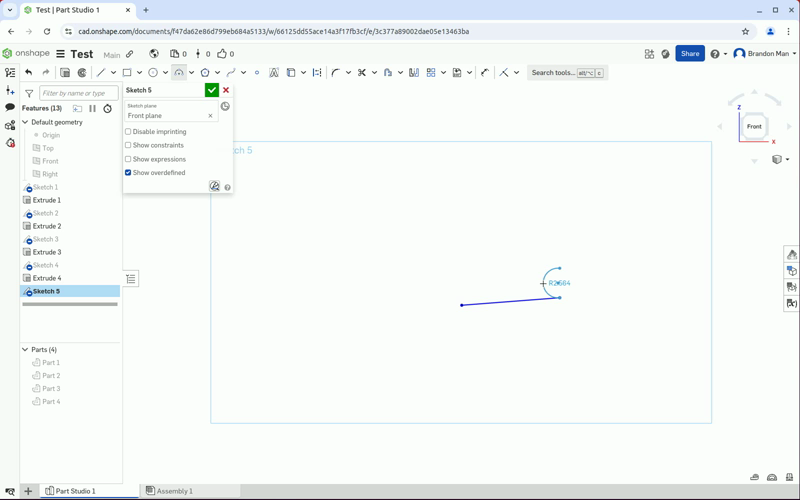
click(543, 283)
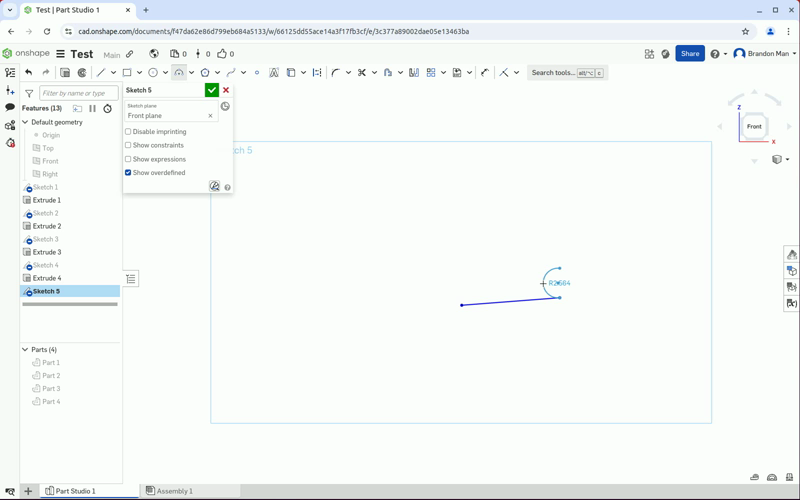
key_up(shift)
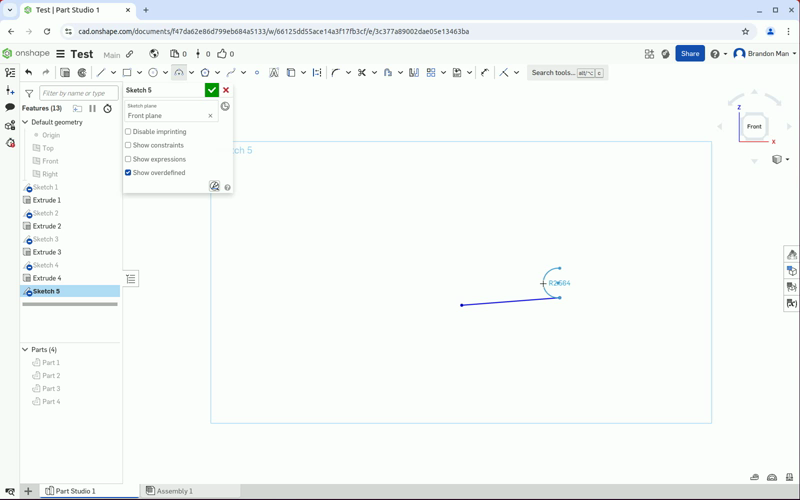
key(esc)
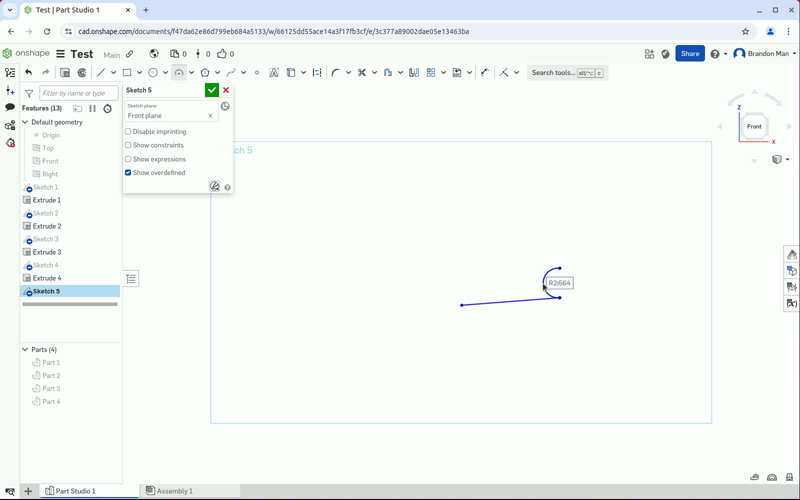
key(l)
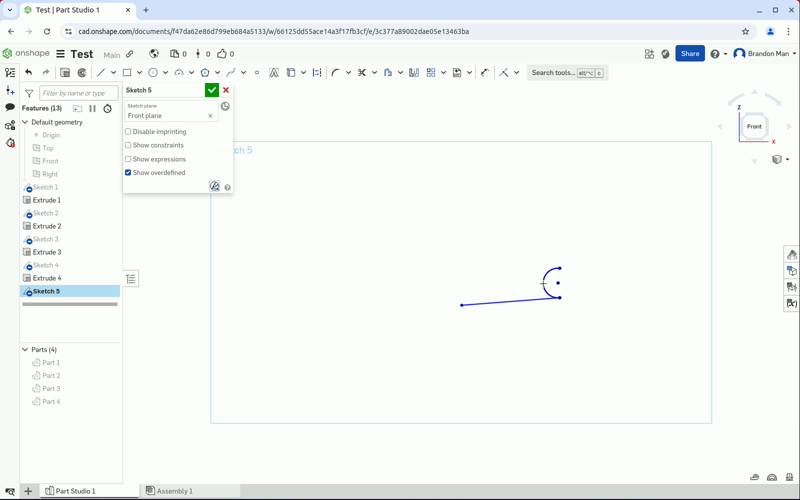
mouse_move(559, 268)
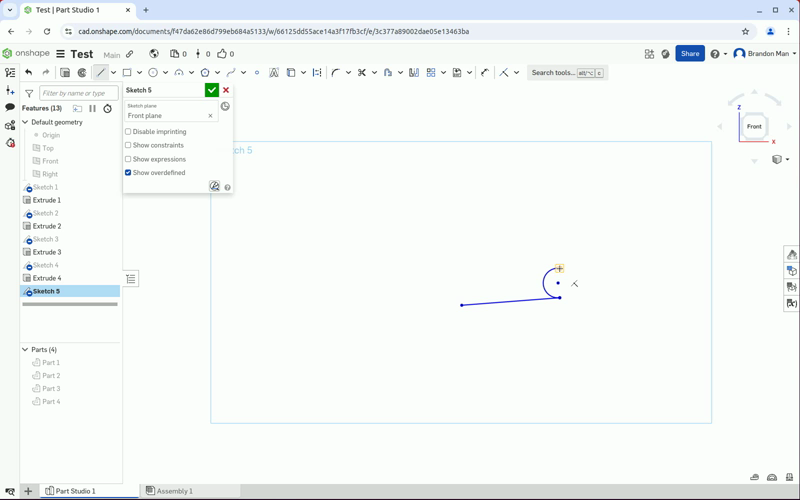
click(559, 268)
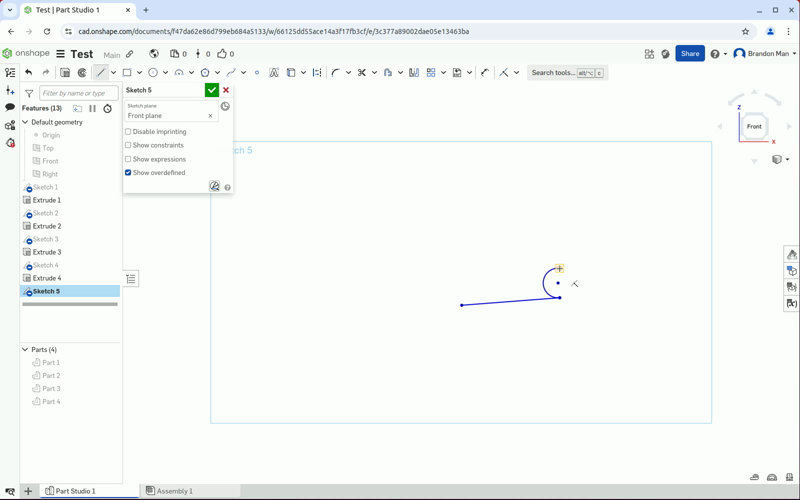
key_down(shift)
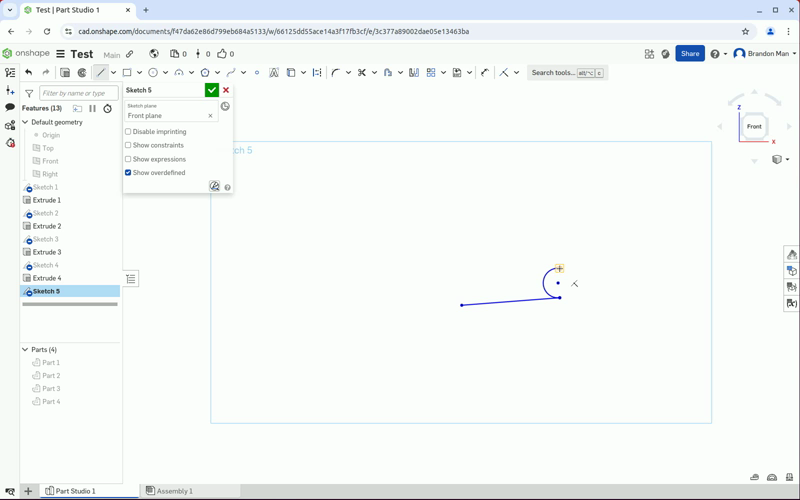
mouse_move(461, 261)
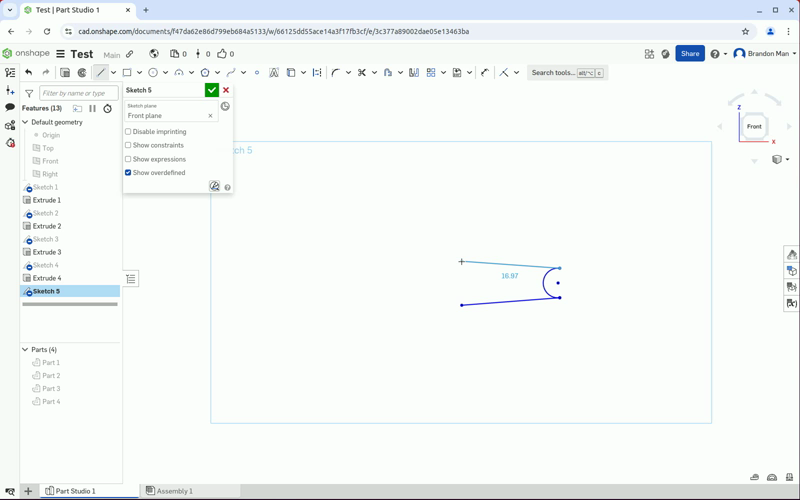
click(461, 261)
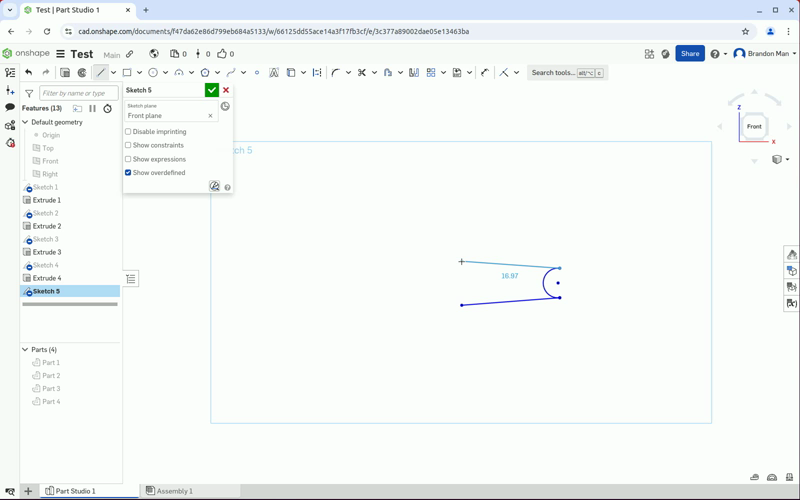
key_up(shift)
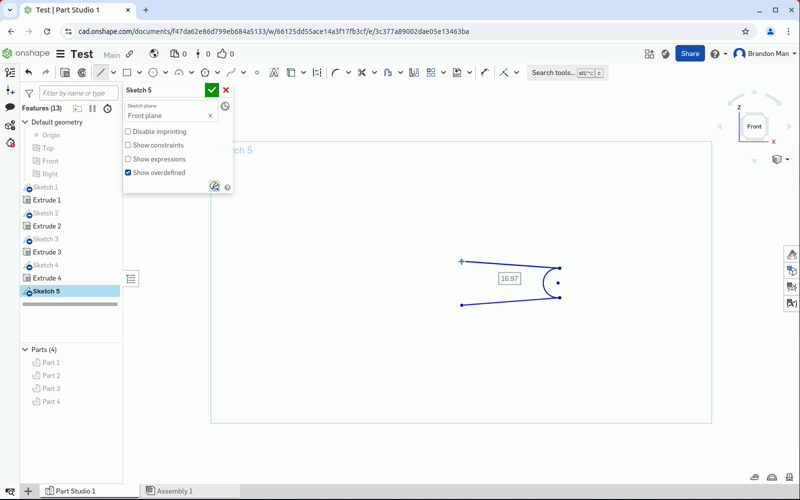
key(esc)
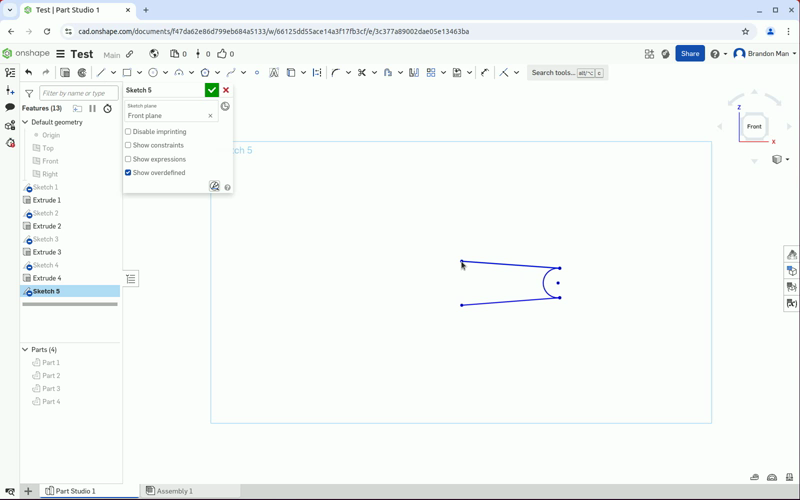
key(a)
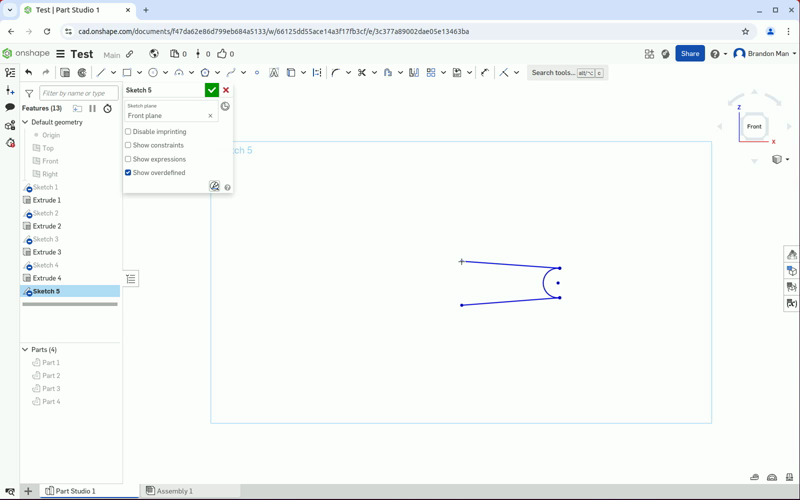
mouse_move(461, 261)
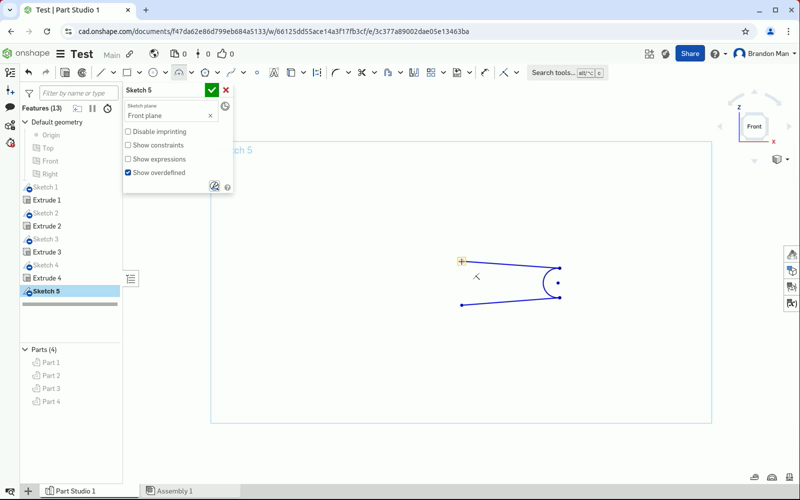
click(461, 261)
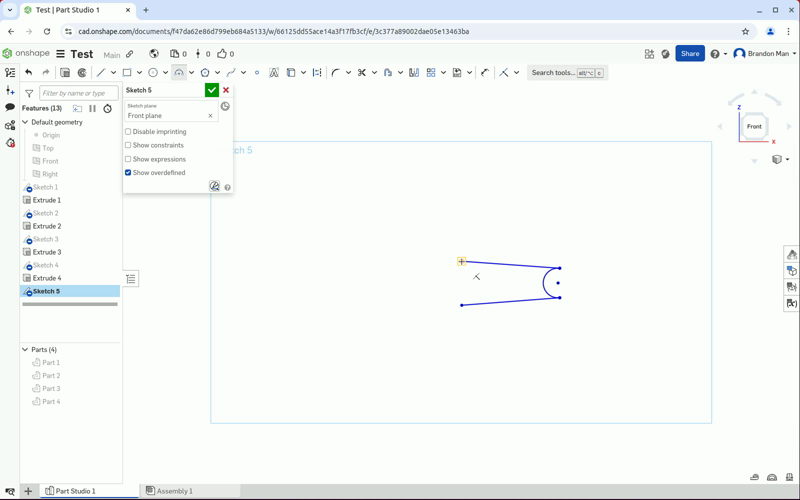
mouse_move(461, 305)
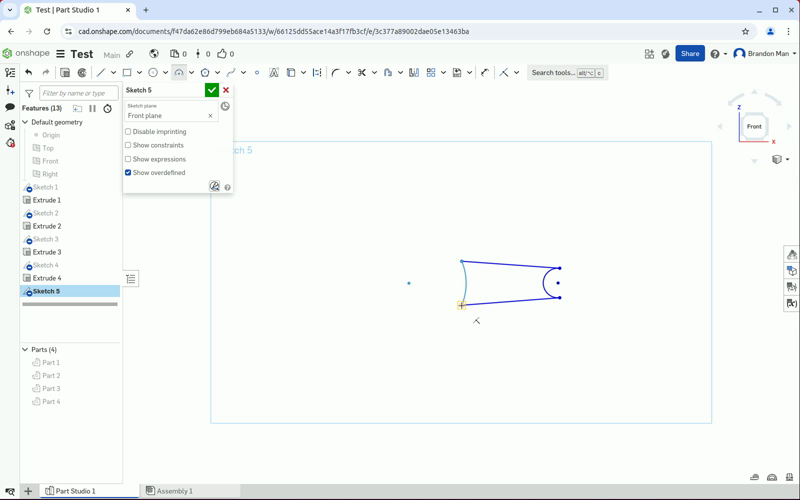
click(461, 305)
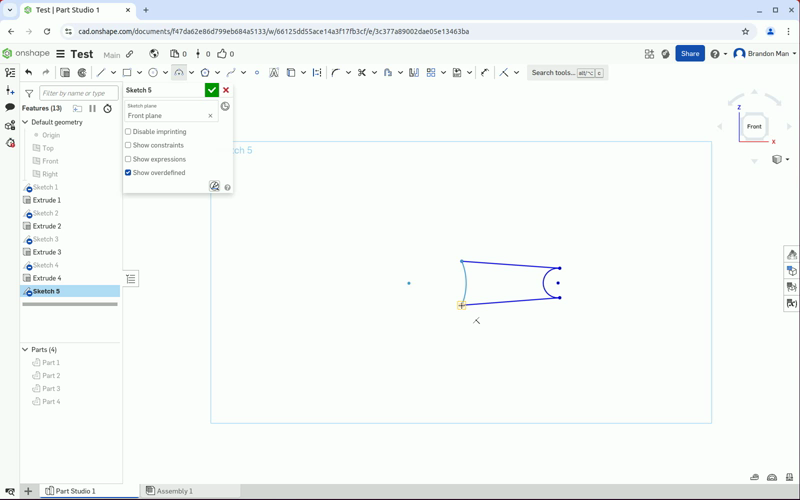
key_down(shift)
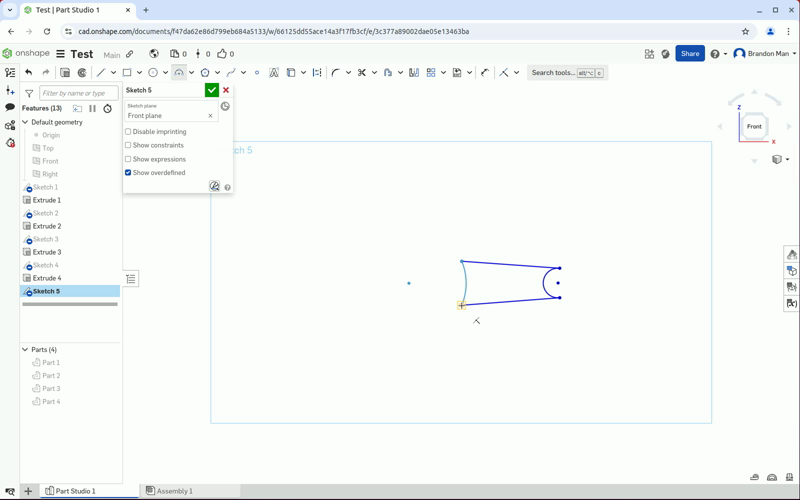
mouse_move(482, 283)
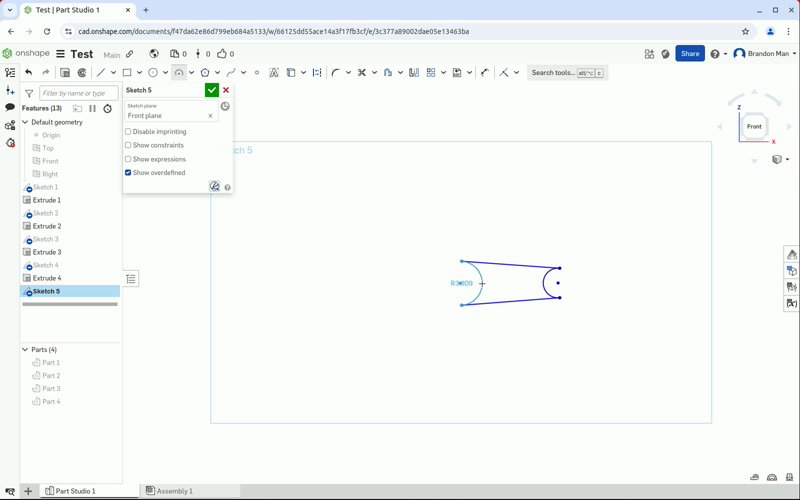
click(482, 283)
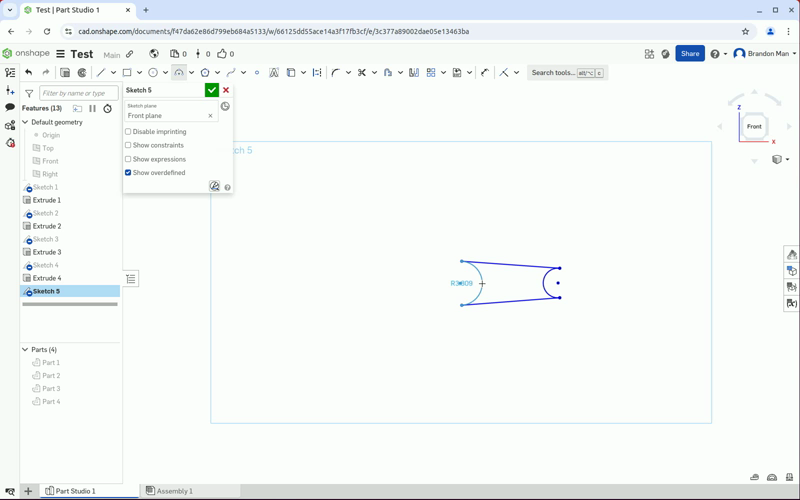
key_up(shift)
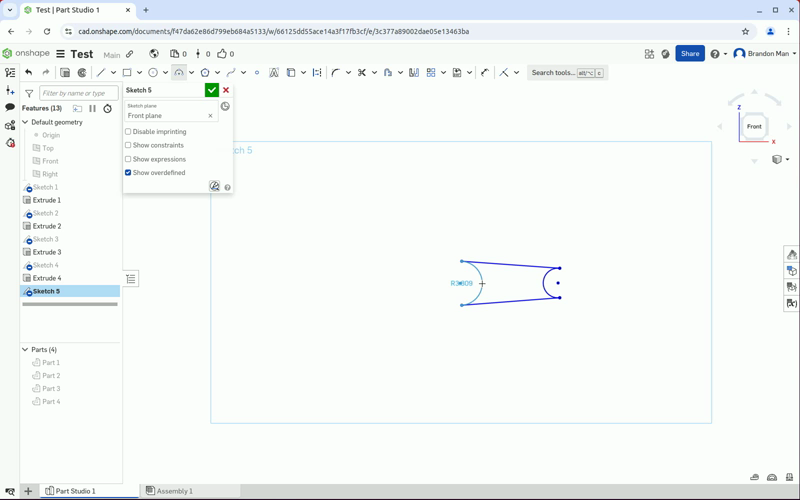
key(esc)
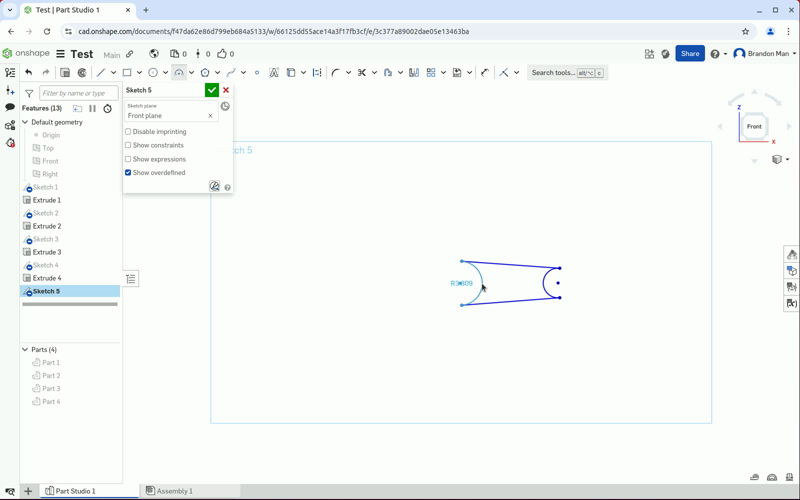
mouse_move(543, 290)
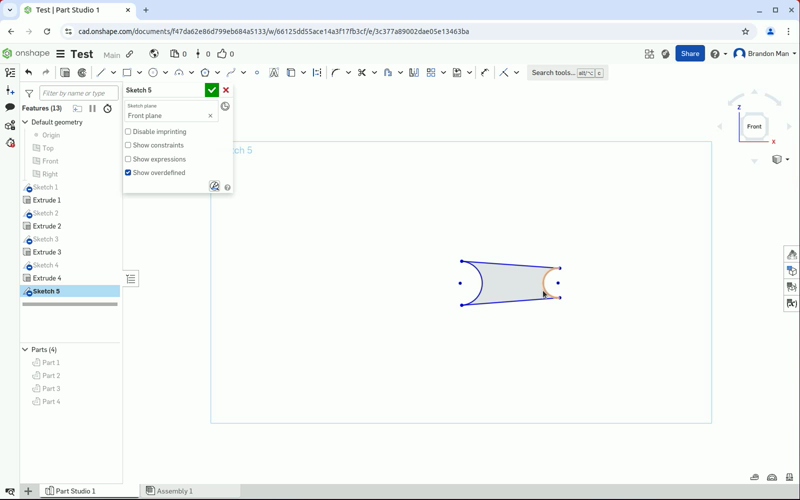
click(543, 290)
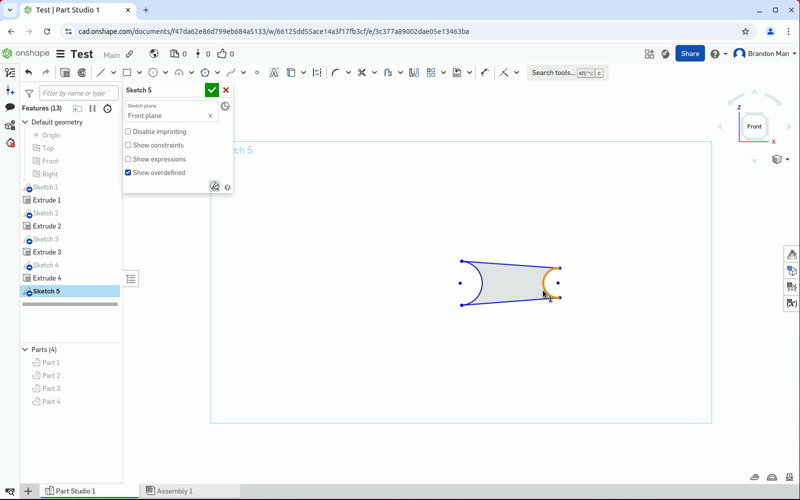
mouse_move(73, 352)
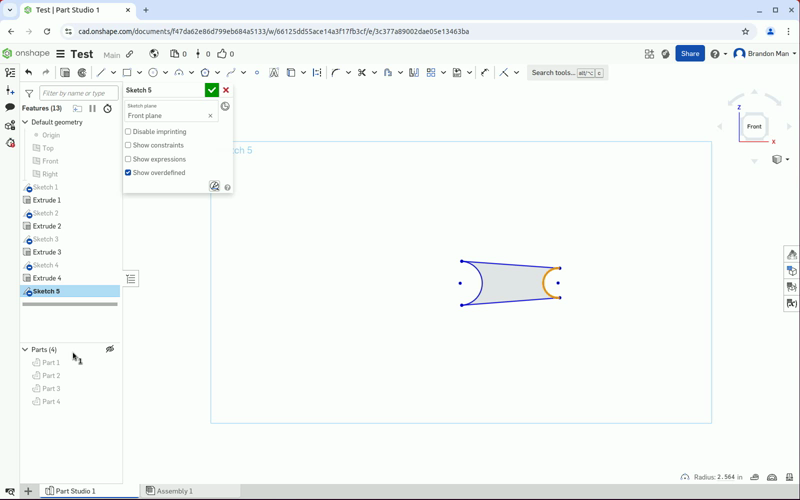
key(shift+y)
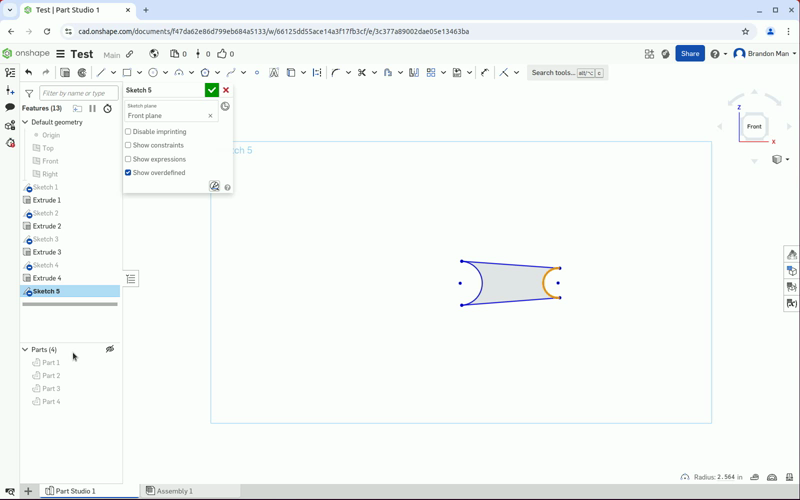
key(shift+e)
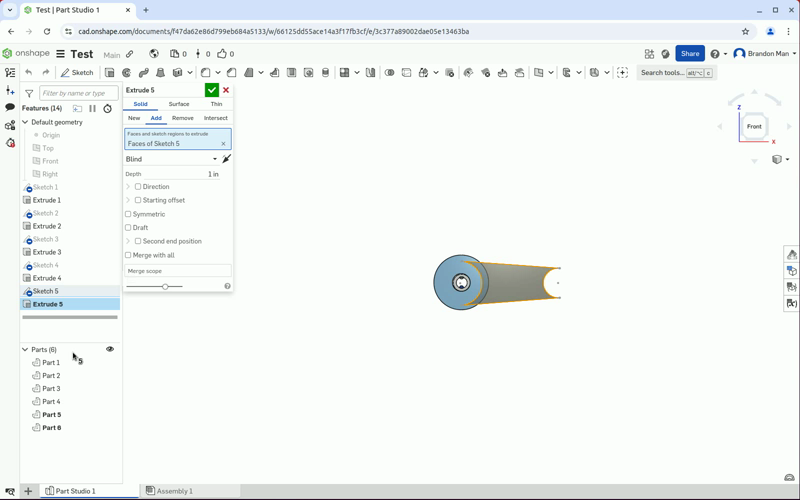
mouse_move(143, 106)
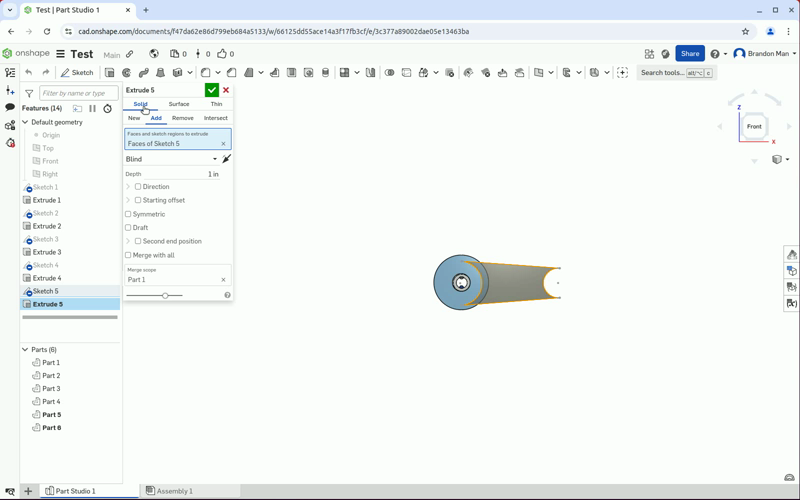
click(143, 106)
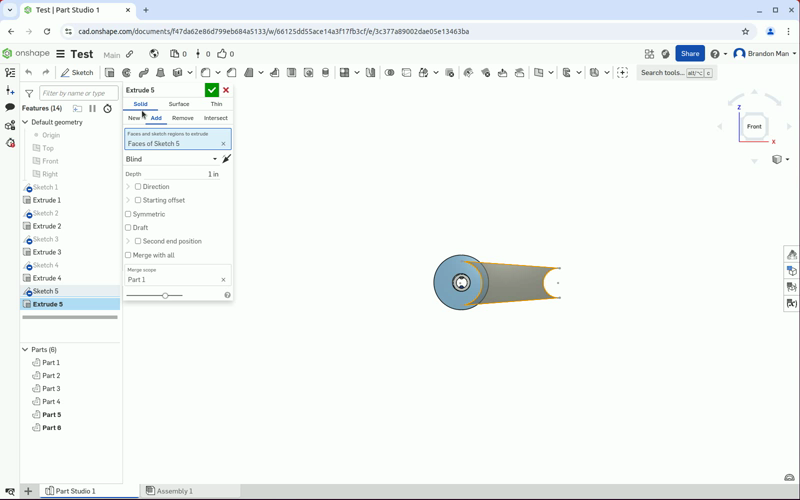
mouse_move(137, 120)
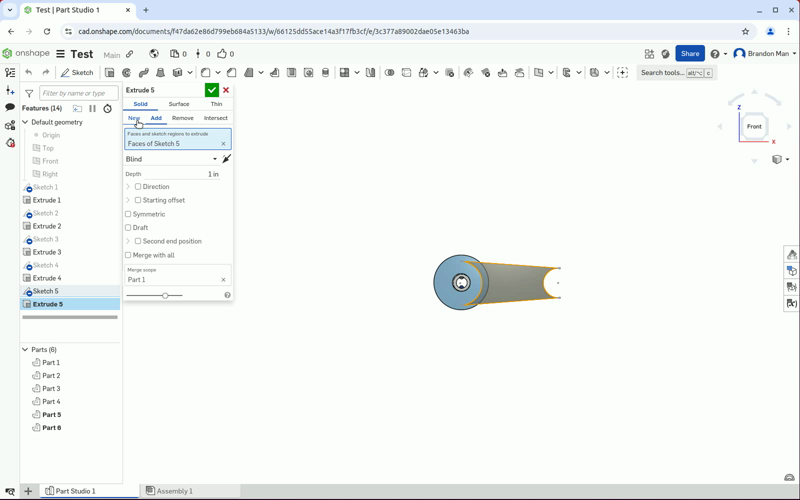
click(137, 120)
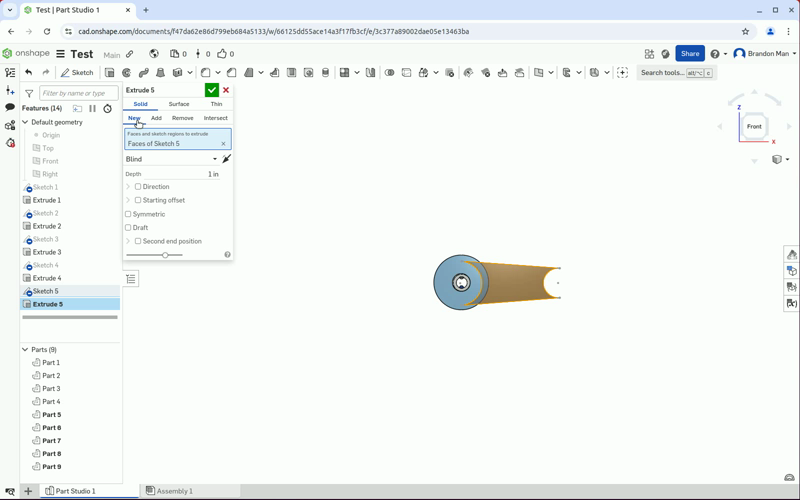
key(tab, 4)
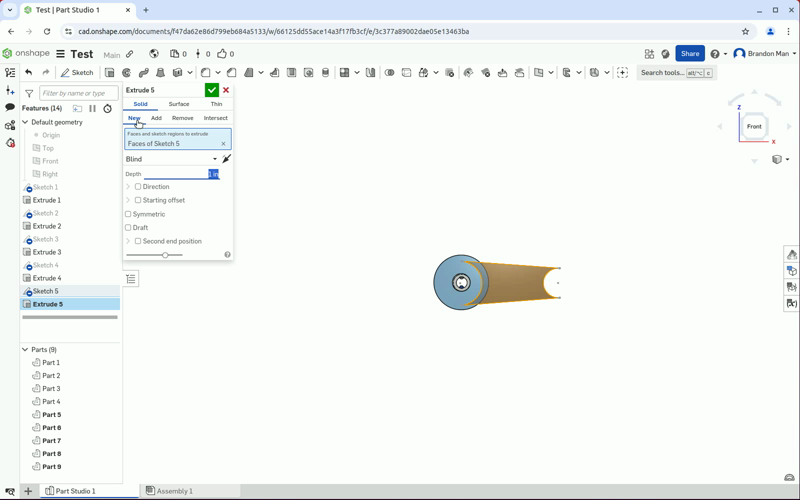
text(2.407)
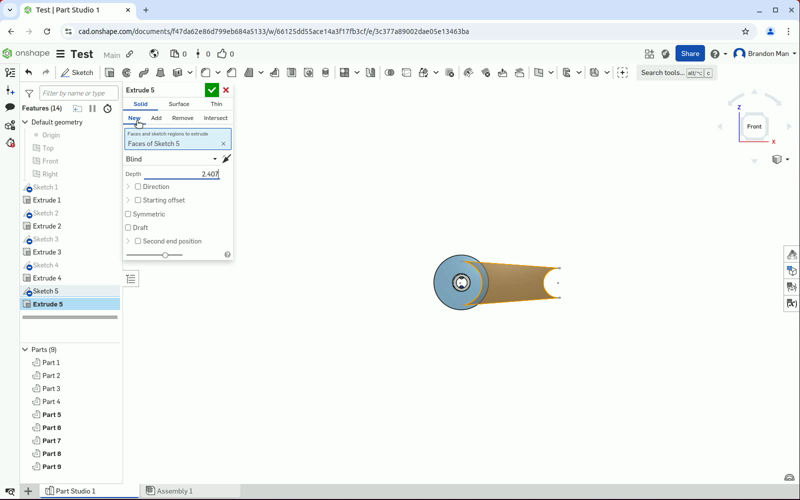
key(enter)
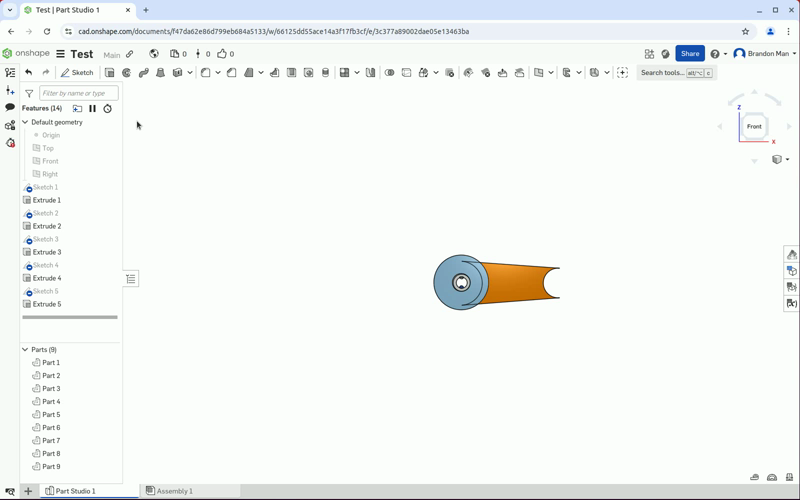
key(shift+h)
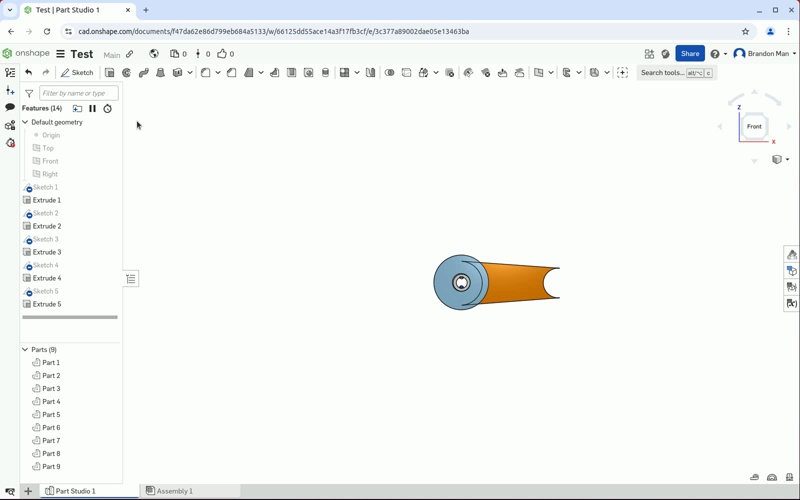
key(shift+h)
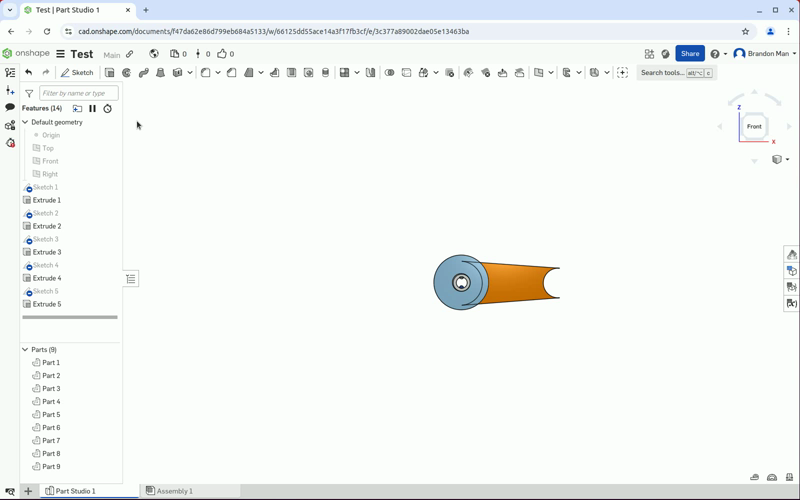
mouse_move(73, 189)
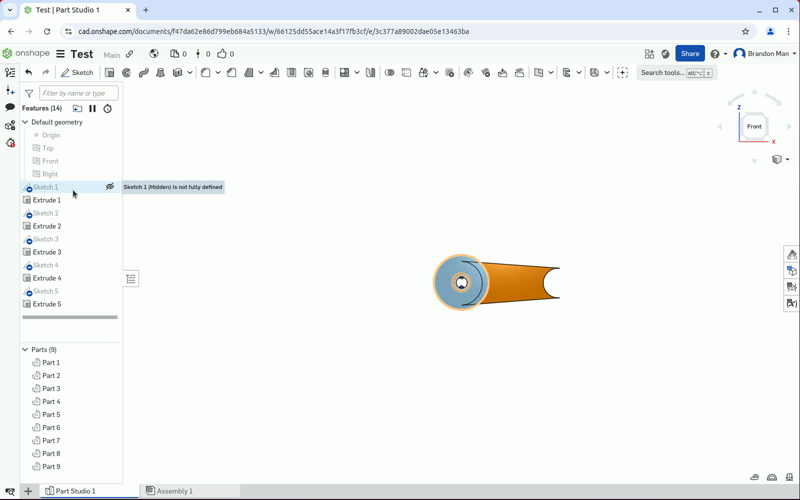
click(73, 189)
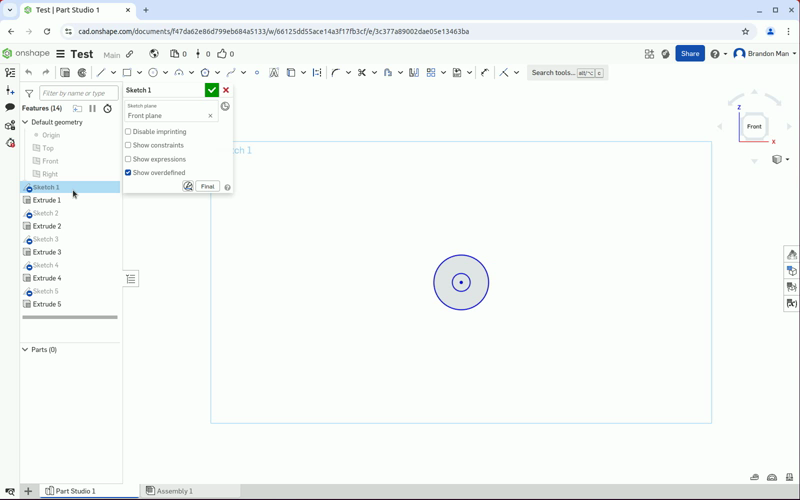
mouse_move(229, 92)
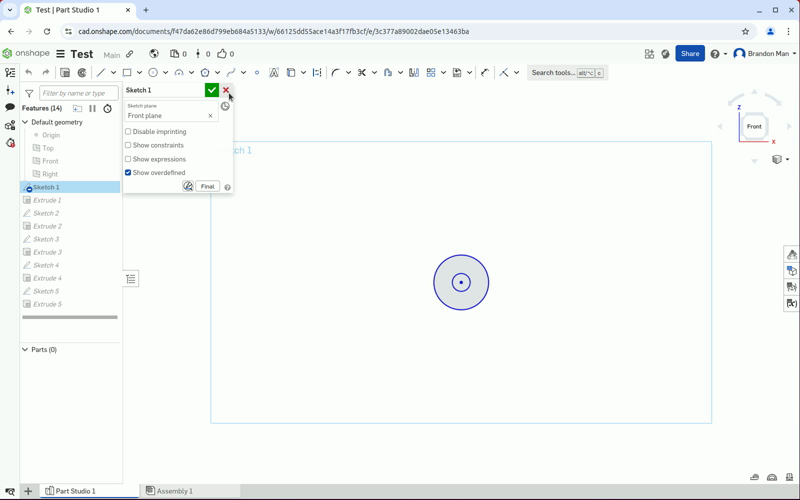
click(229, 92)
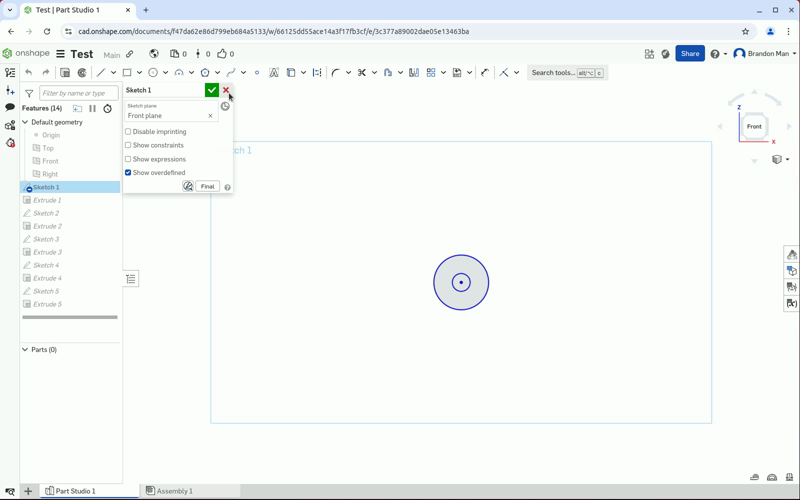
key(shift+s)
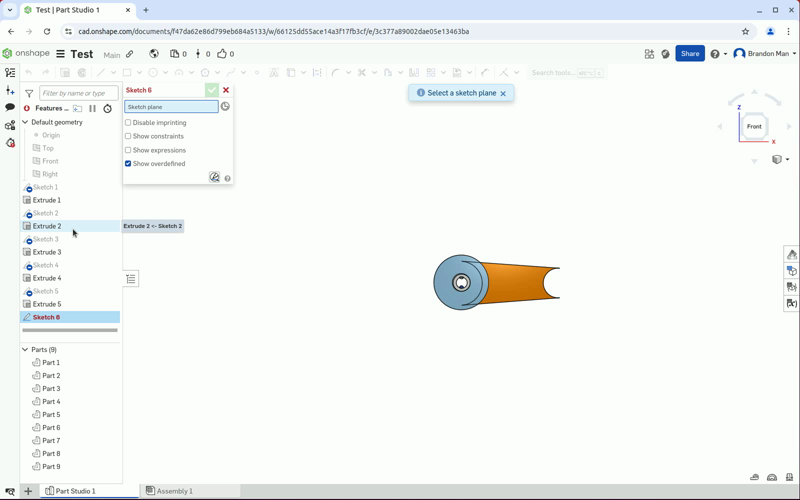
scroll(3)
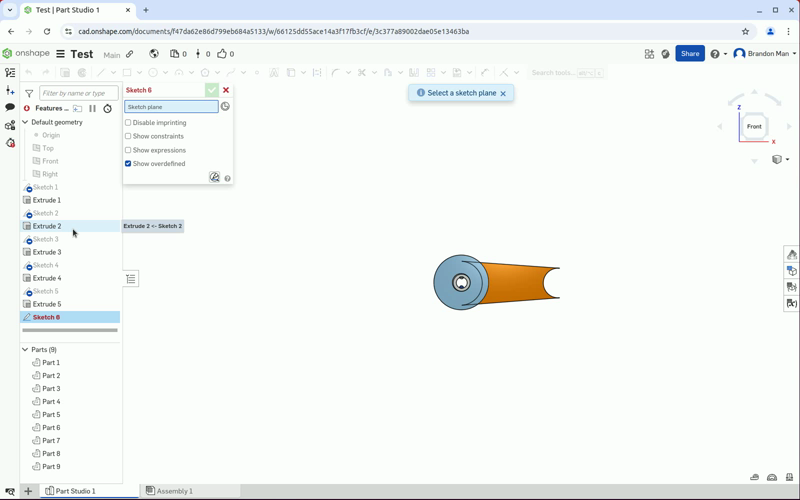
mouse_move(73, 163)
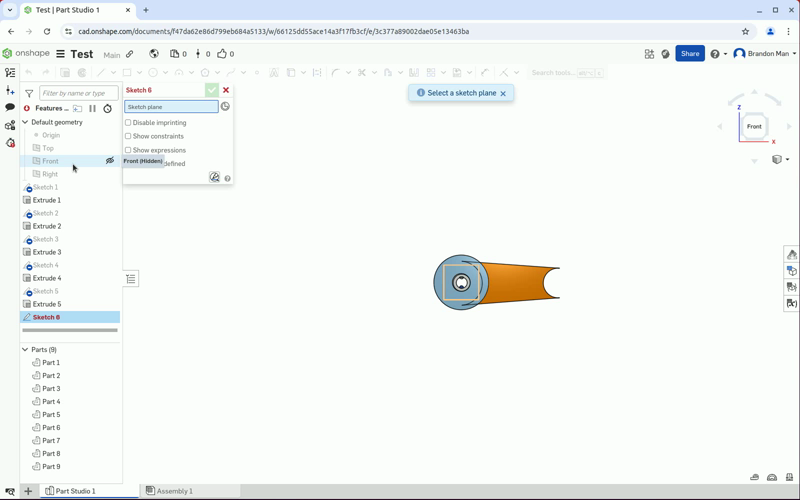
click(73, 163)
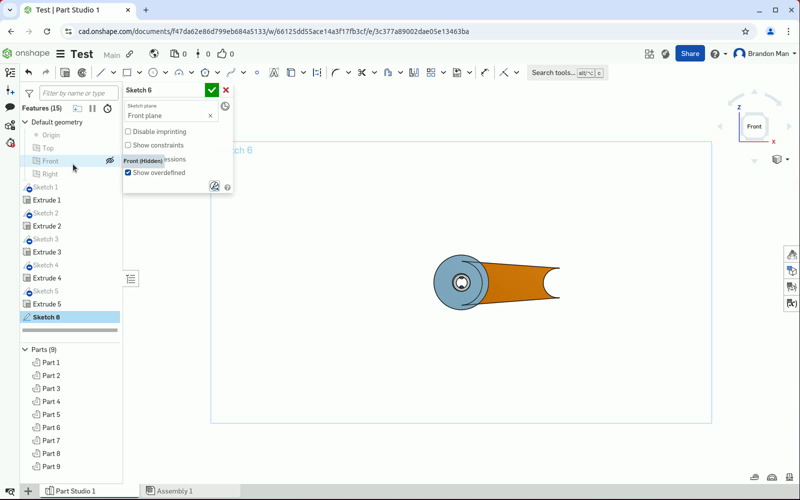
mouse_move(73, 352)
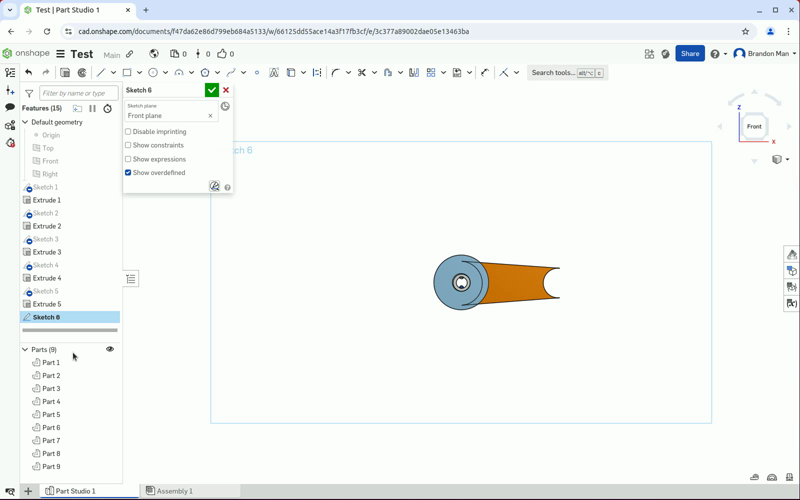
key(y)
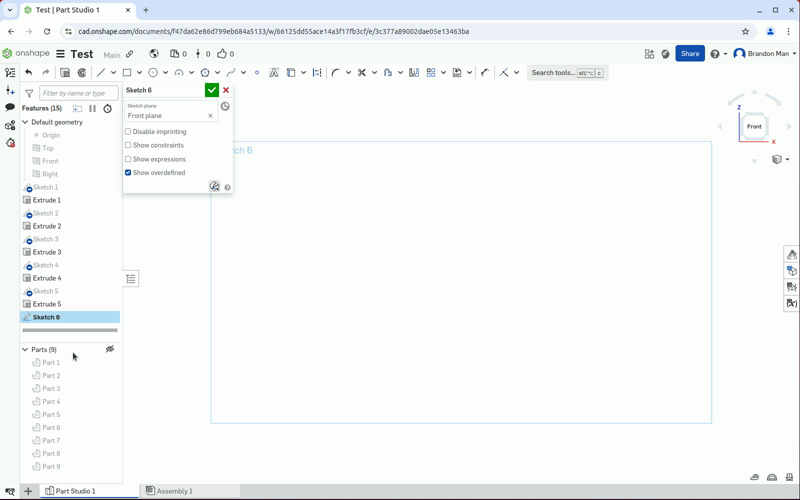
key(c)
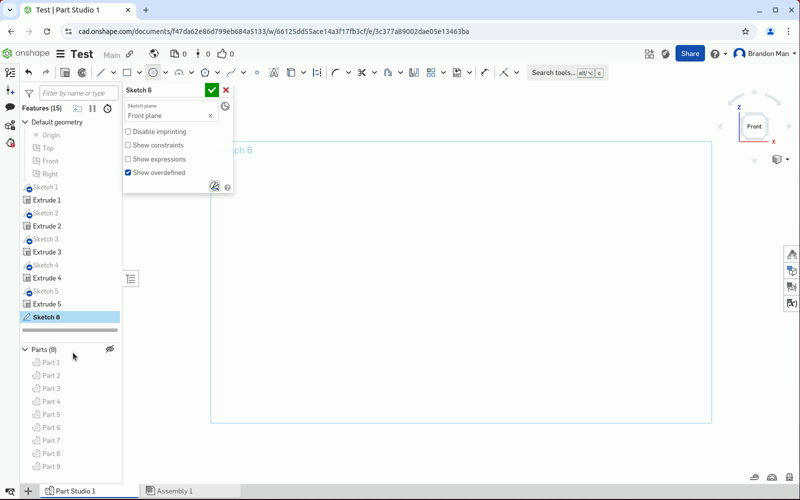
key_down(shift)
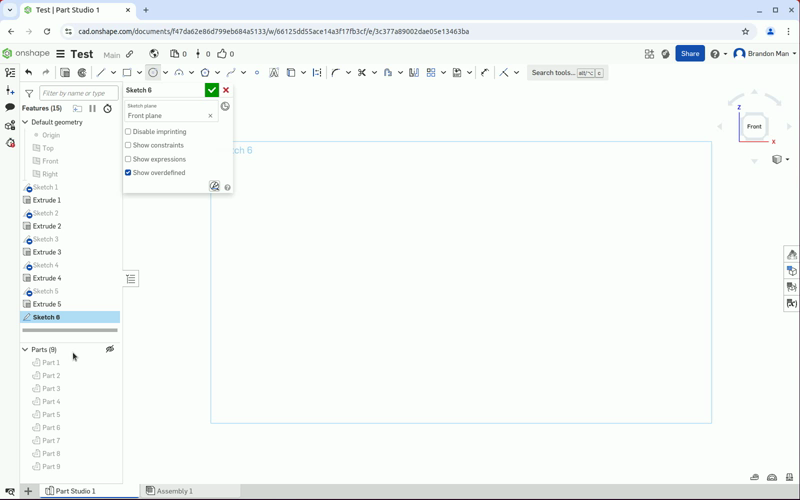
mouse_move(559, 282)
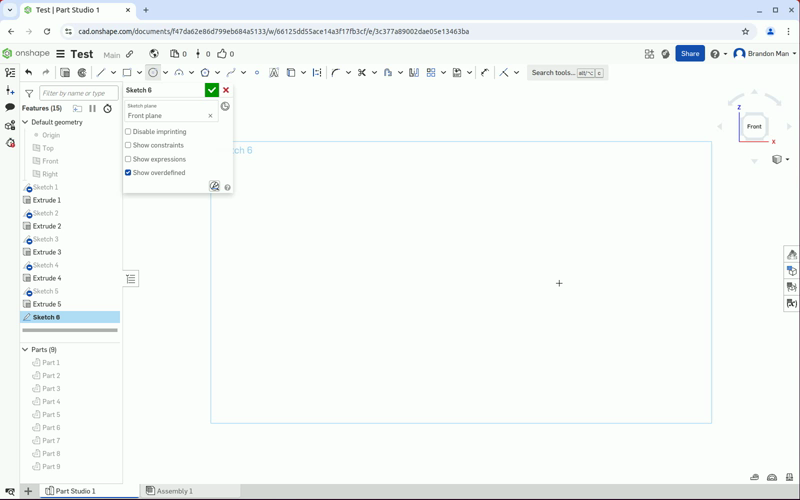
click(559, 282)
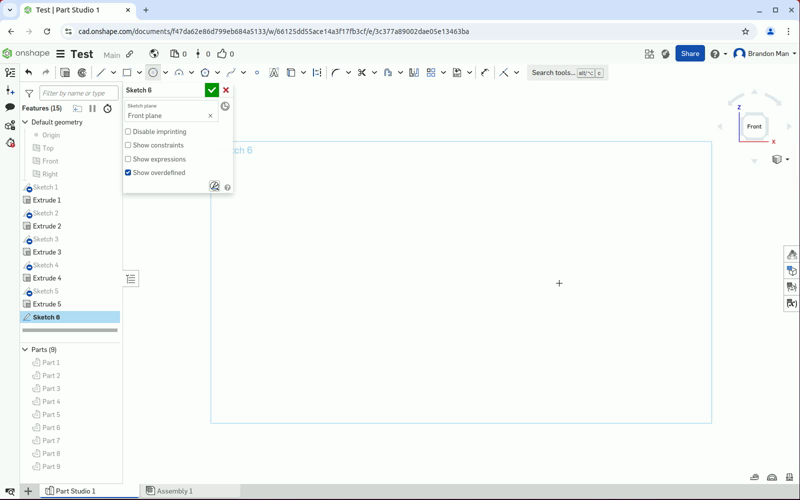
key_up(shift)
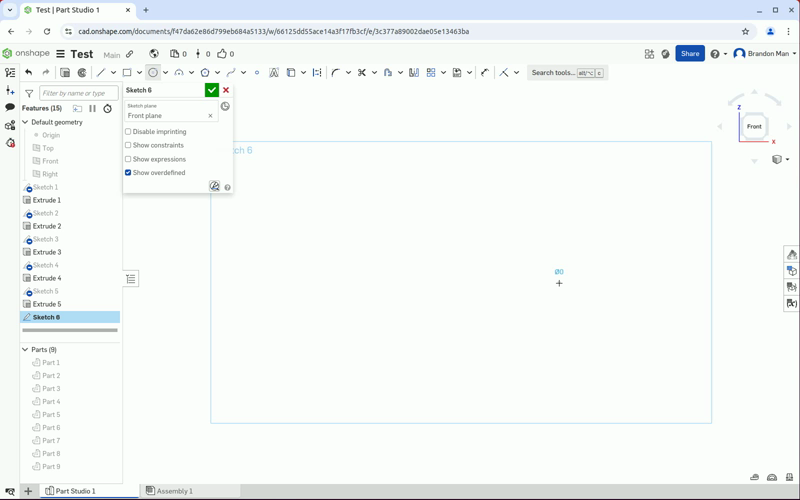
mouse_move(574, 282)
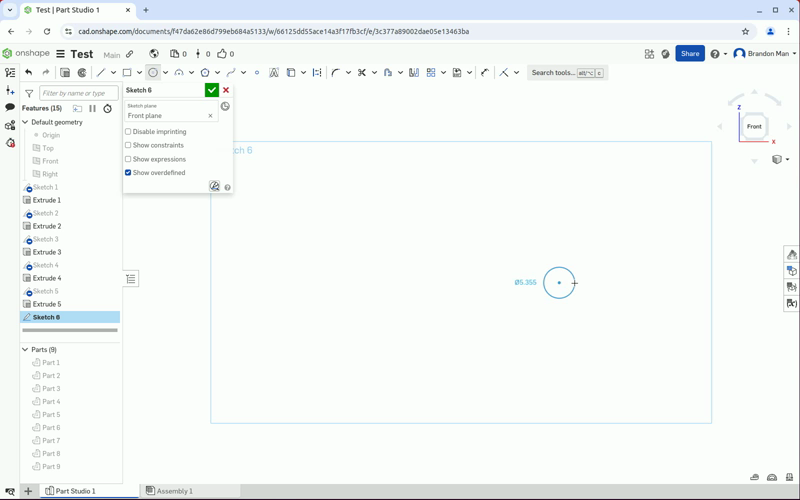
click(574, 282)
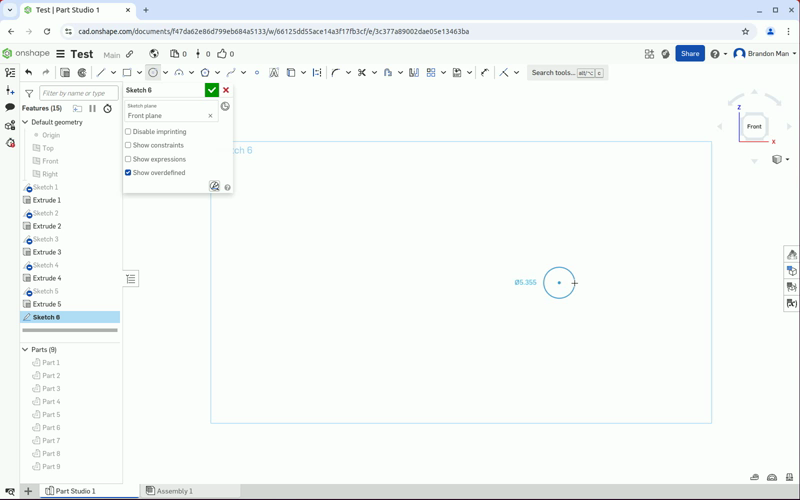
key(esc)
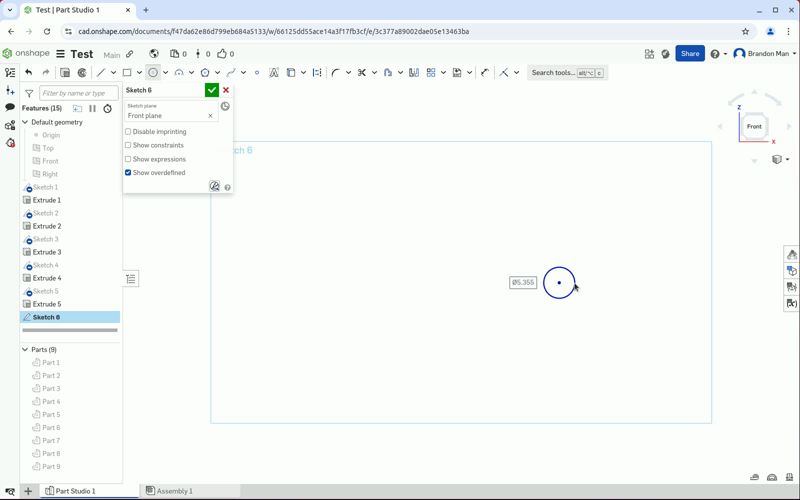
key(c)
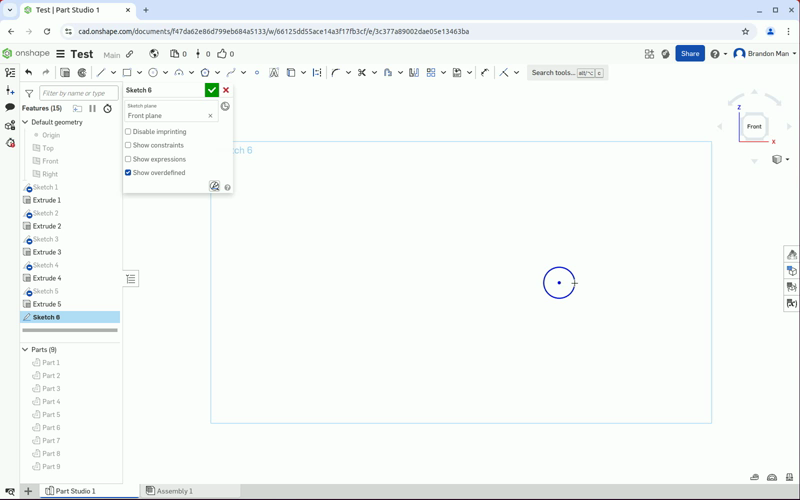
key_down(shift)
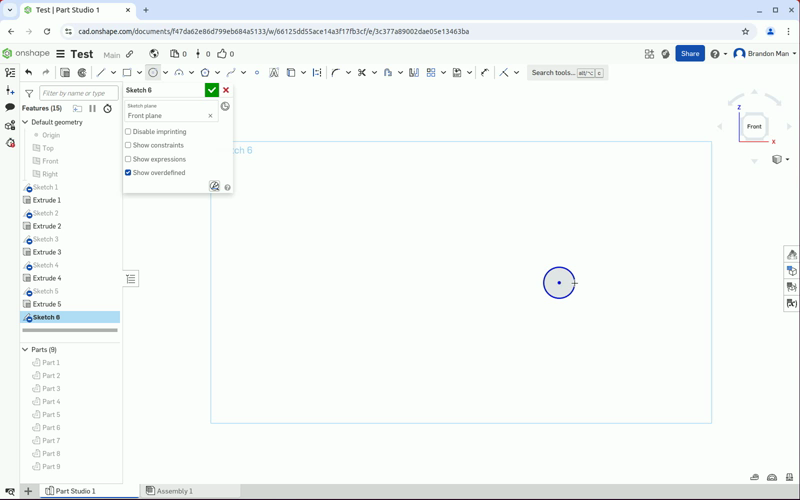
mouse_move(546, 282)
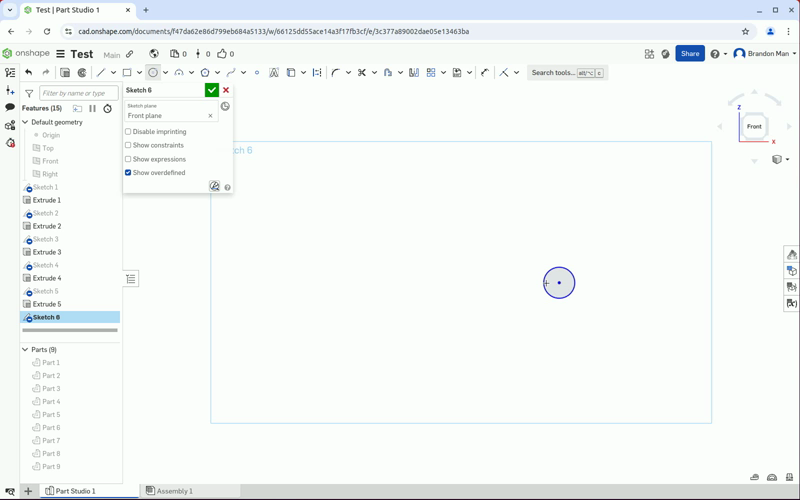
click(546, 282)
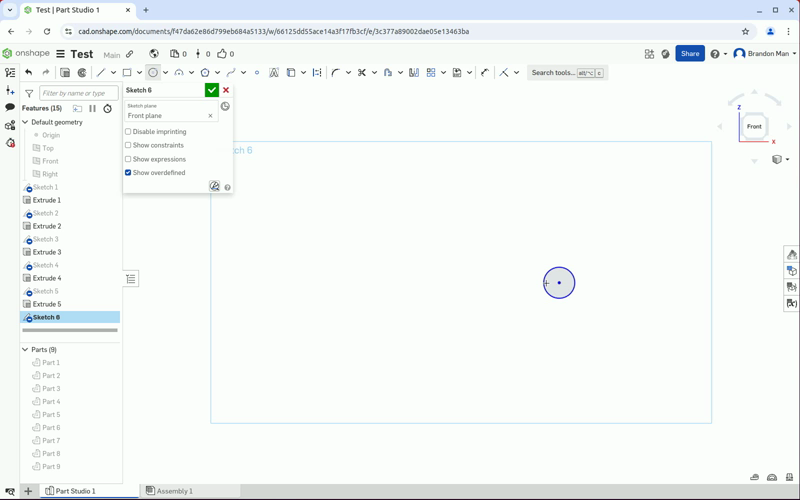
key_up(shift)
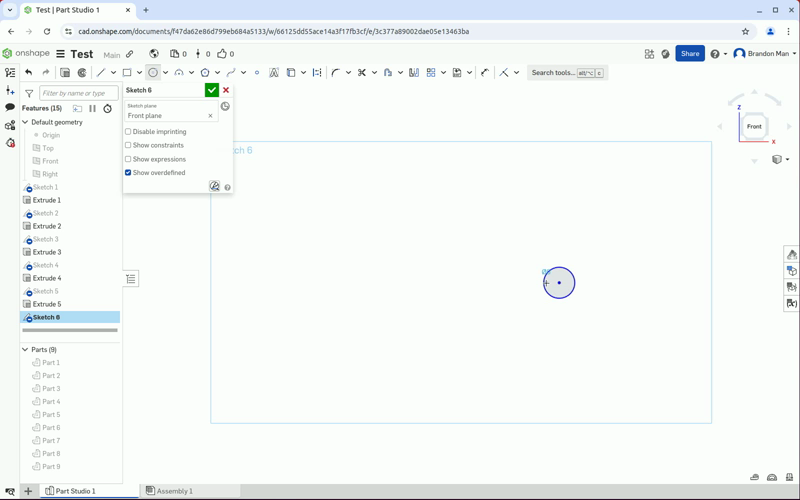
mouse_move(546, 282)
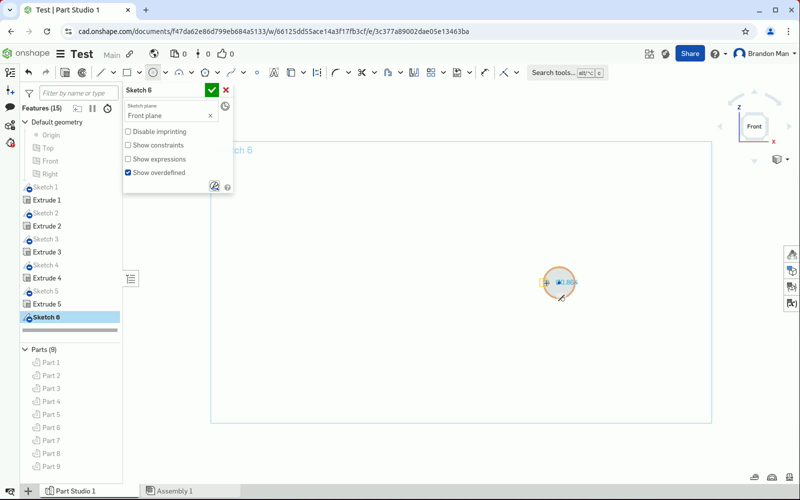
scroll(6)
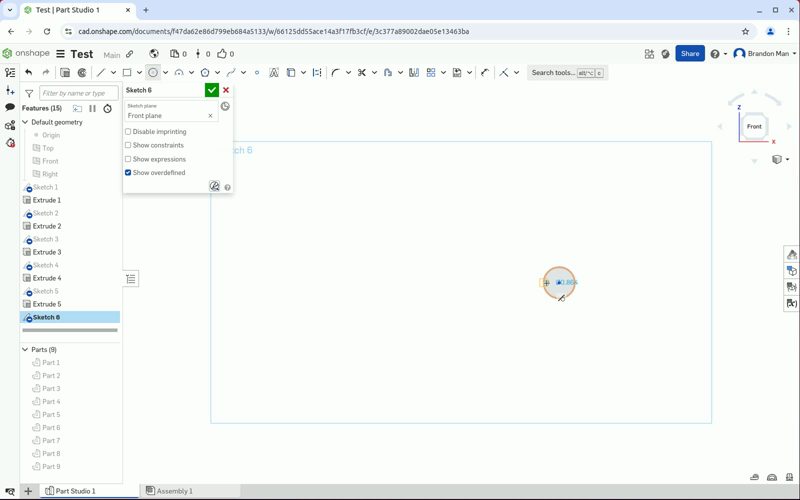
scroll(6)
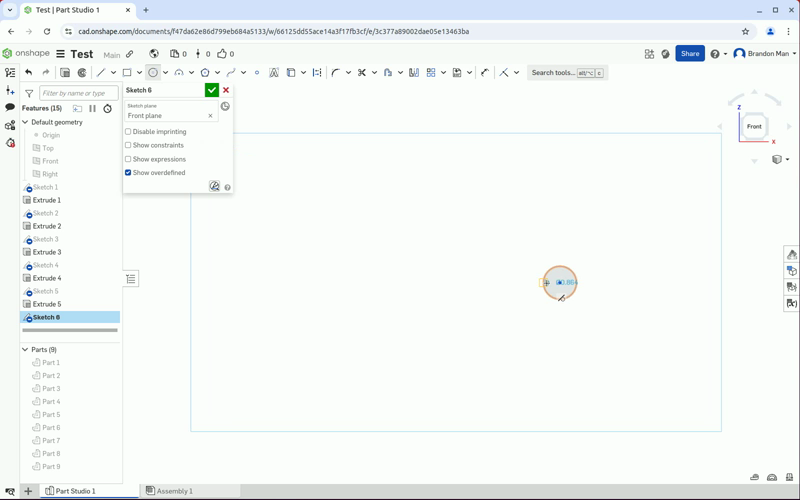
scroll(6)
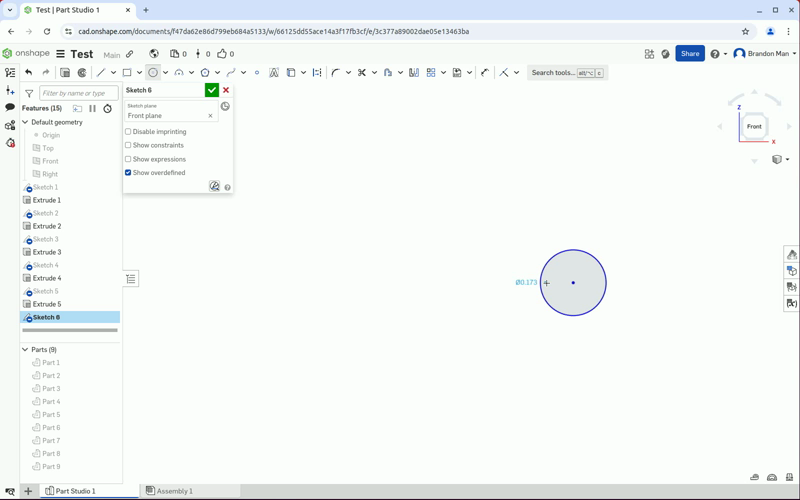
scroll(6)
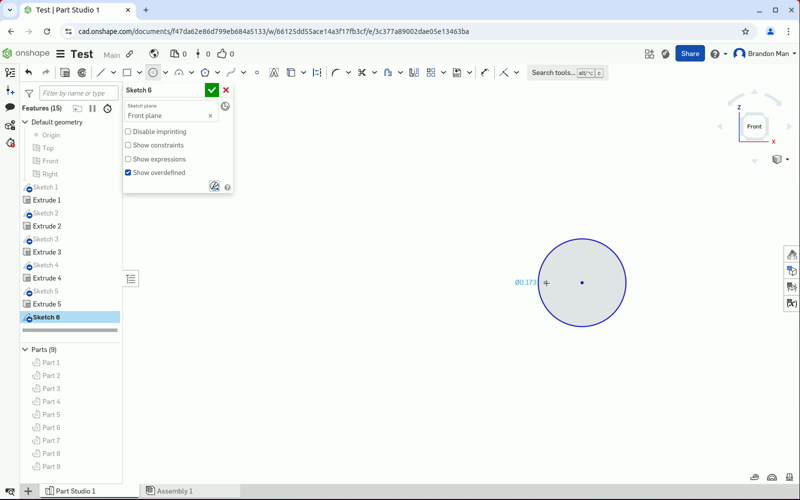
scroll(6)
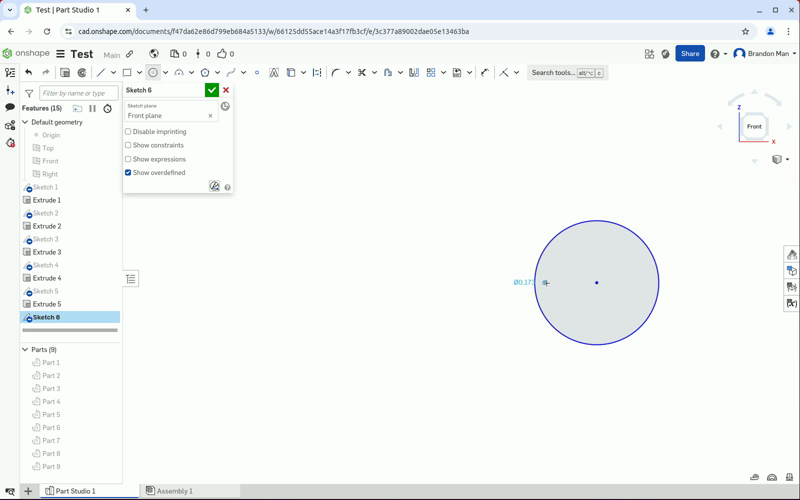
scroll(6)
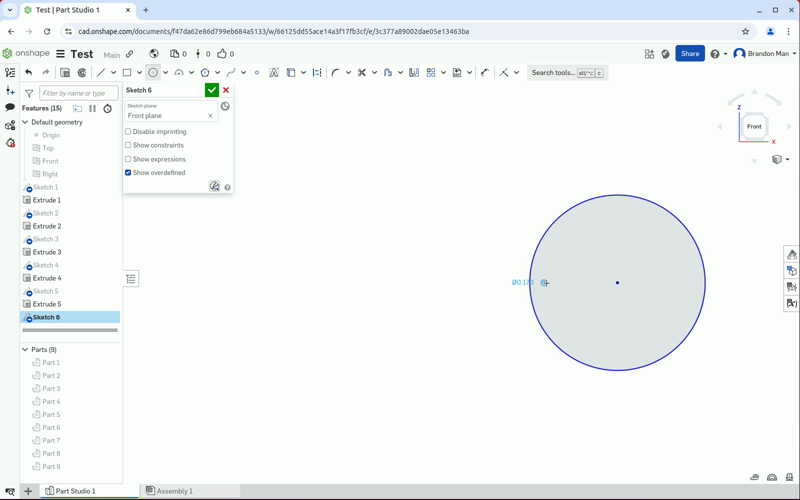
scroll(6)
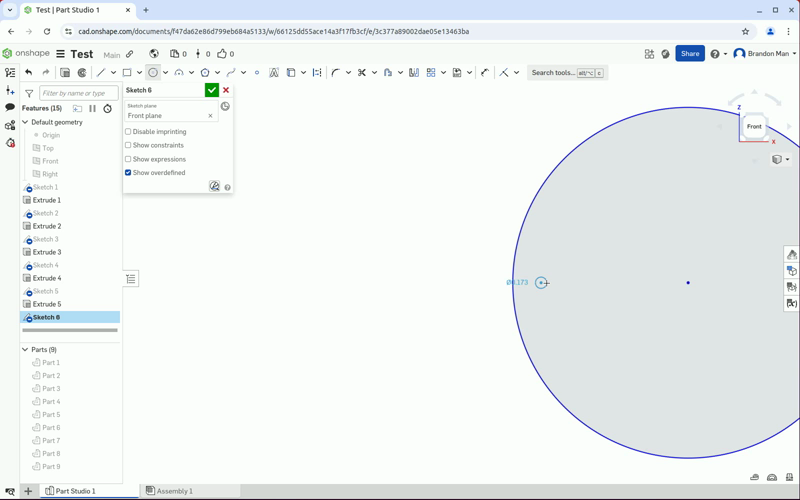
click(546, 282)
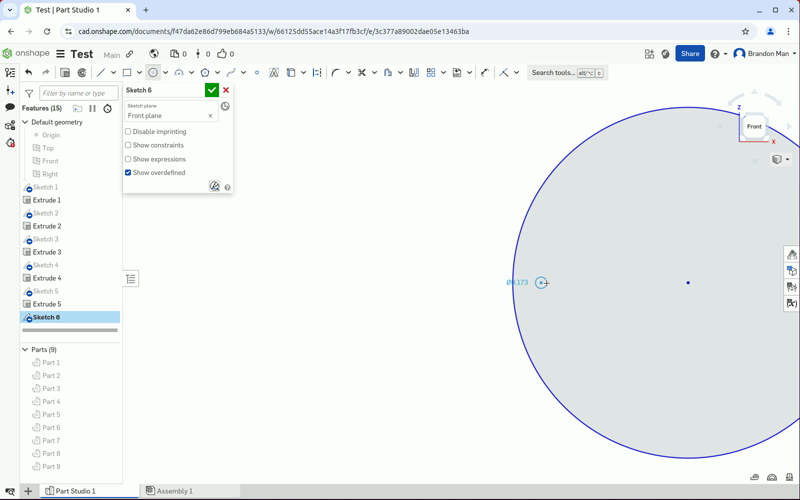
scroll(-6)
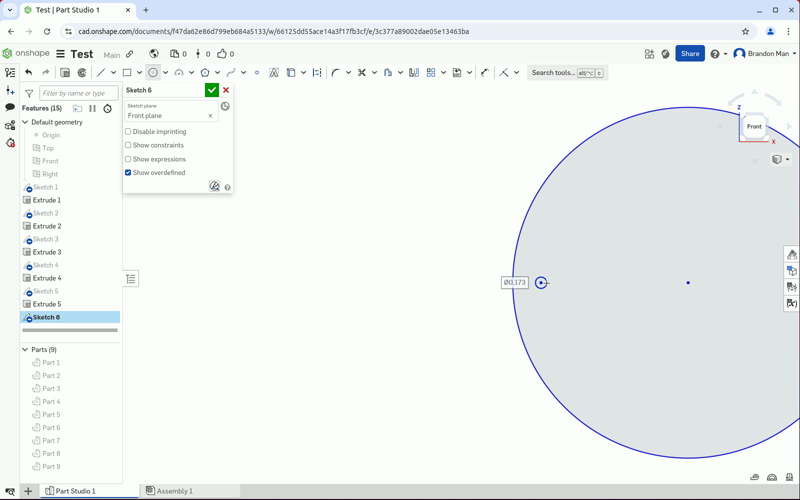
scroll(-6)
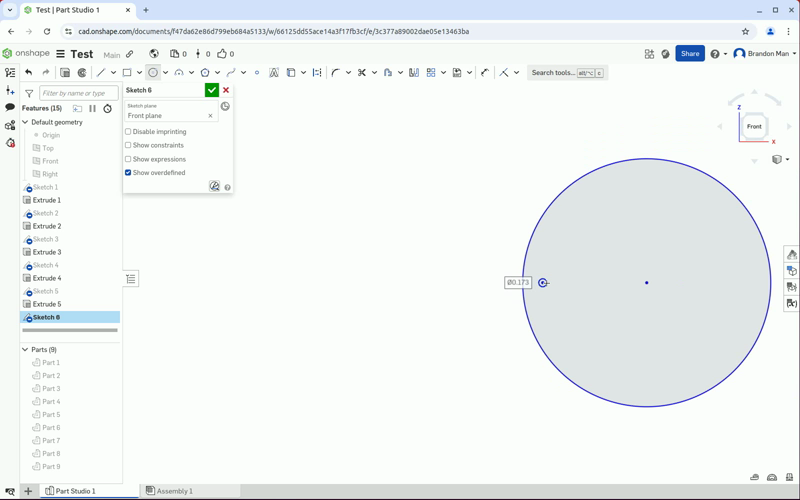
scroll(-6)
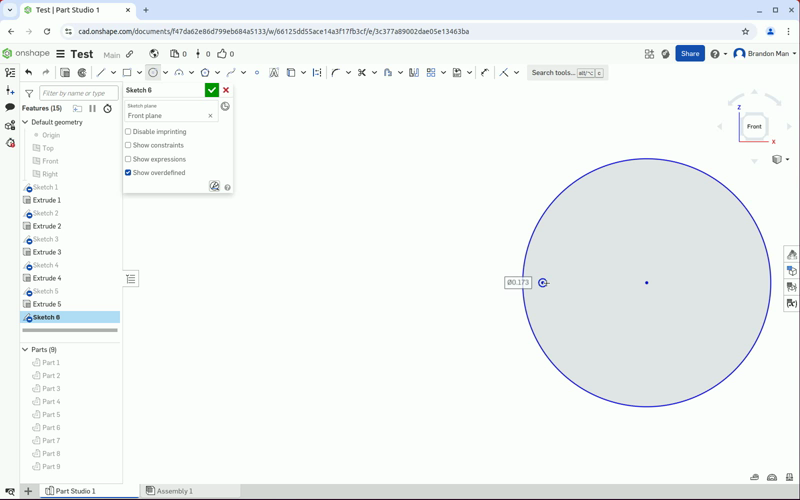
scroll(-6)
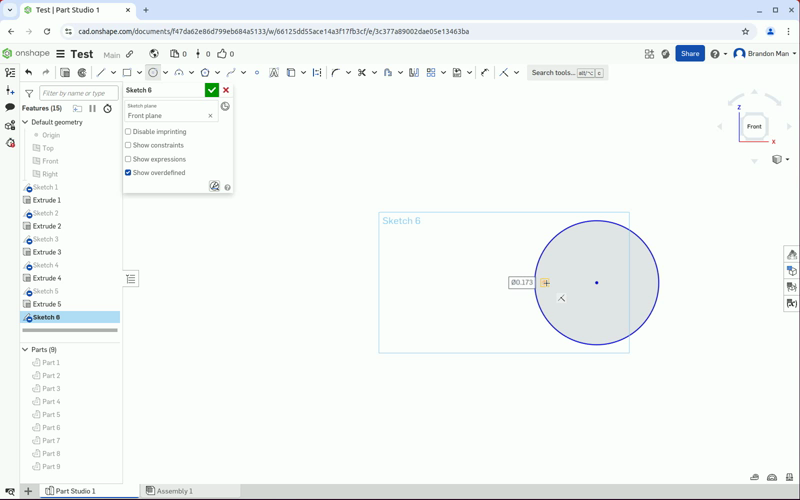
scroll(-6)
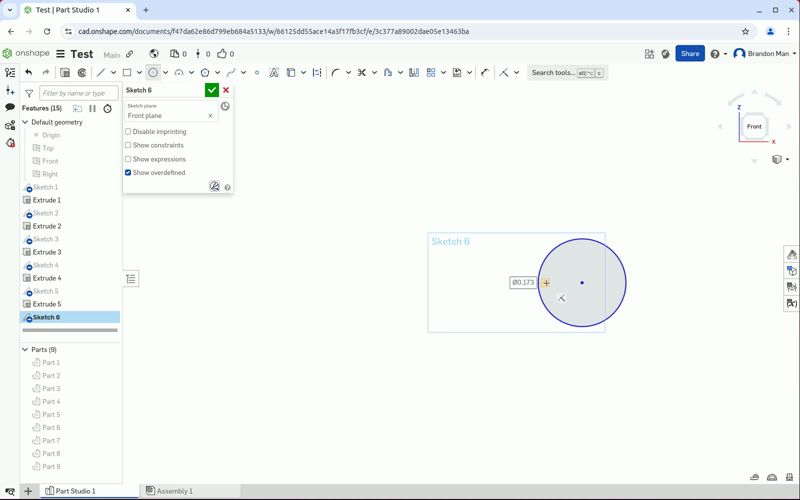
scroll(-6)
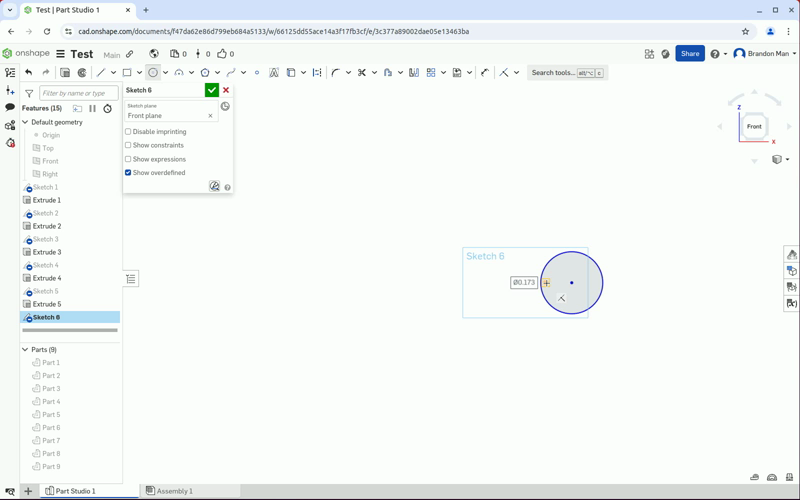
scroll(-6)
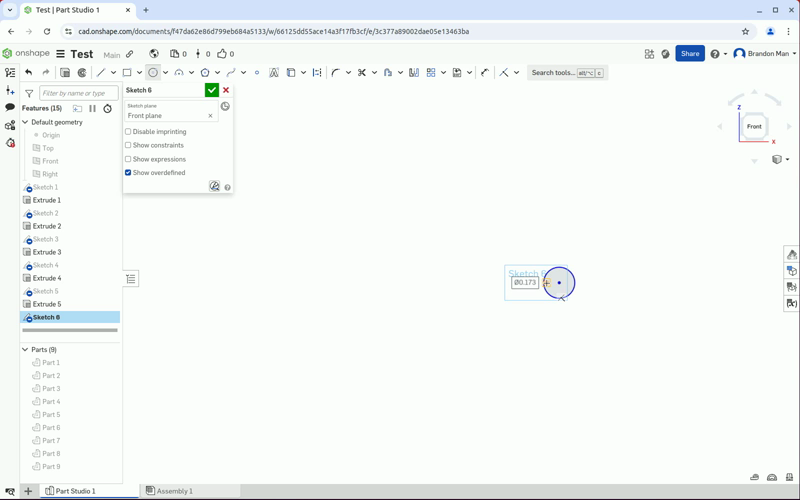
key(esc)
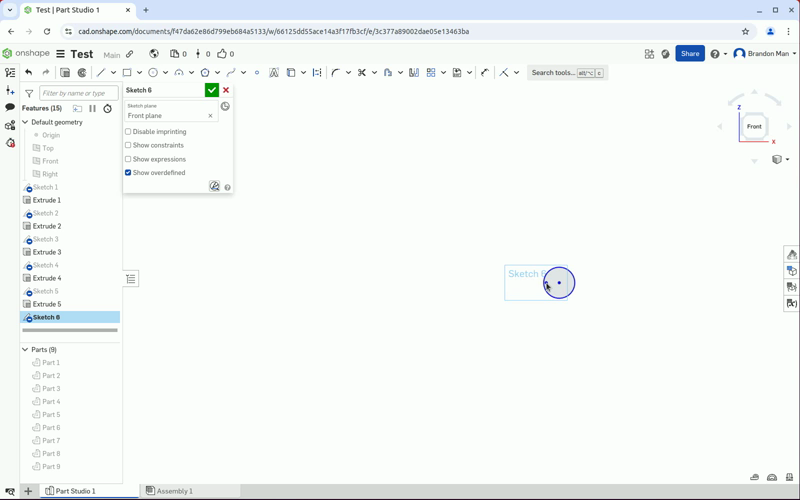
key(c)
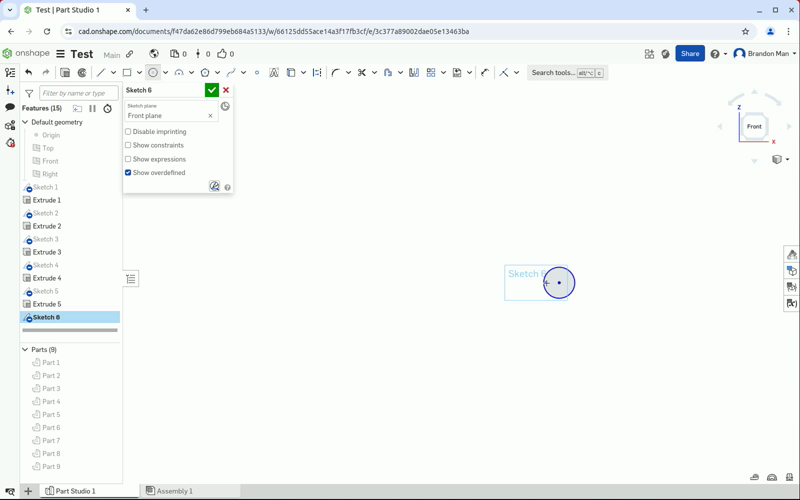
key_down(shift)
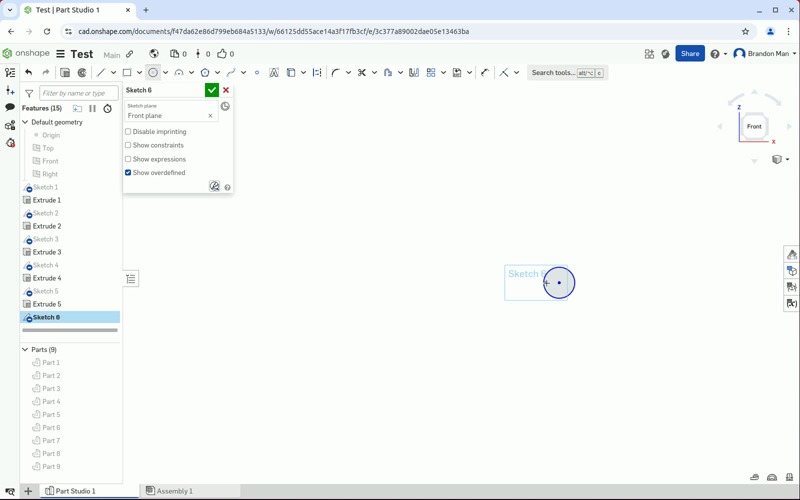
mouse_move(559, 296)
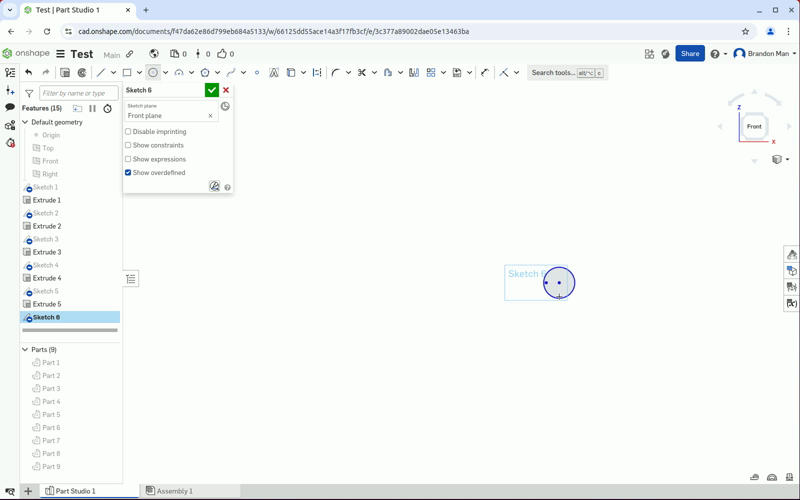
click(559, 296)
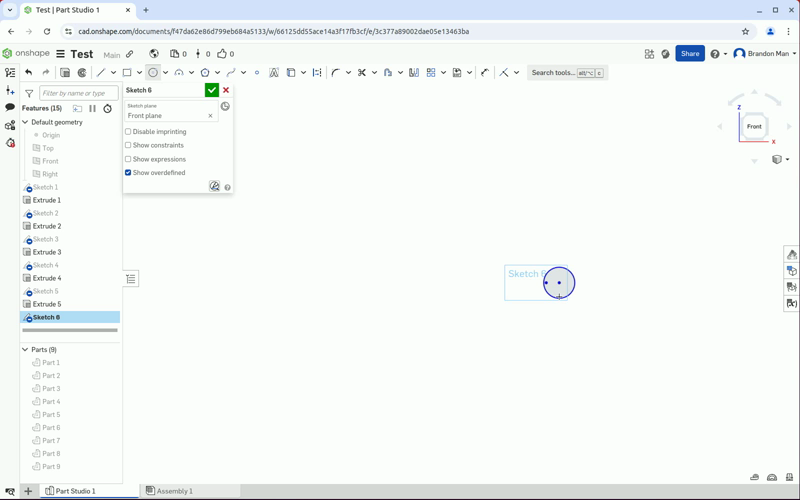
key_up(shift)
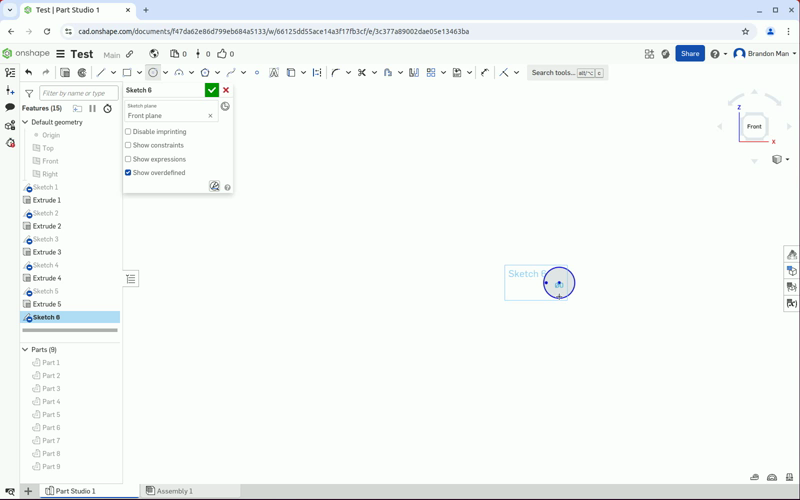
mouse_move(559, 296)
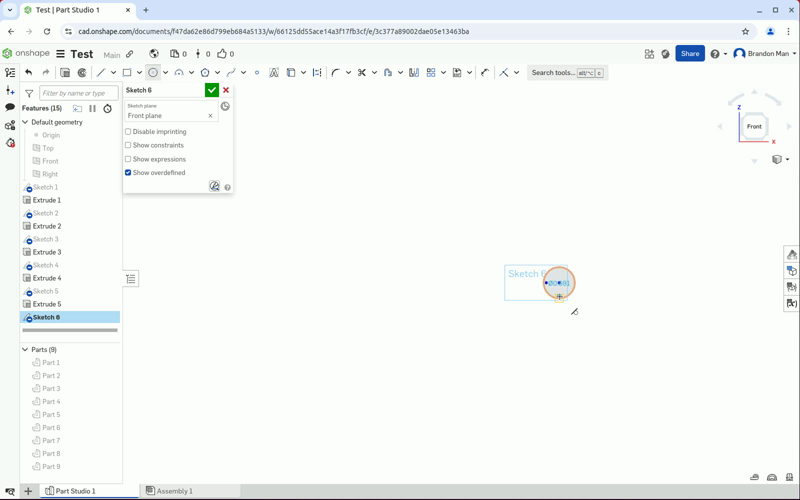
scroll(6)
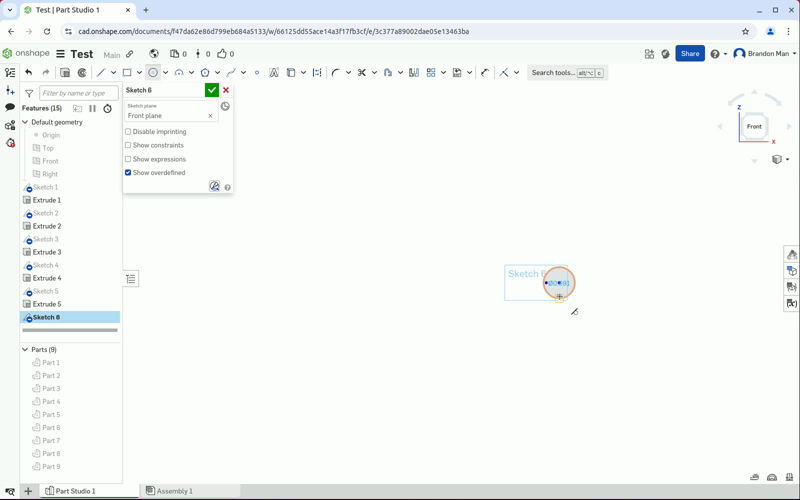
scroll(6)
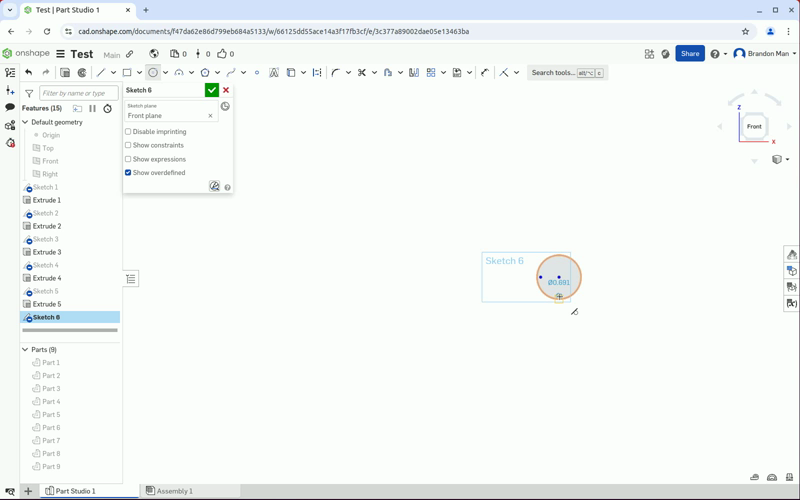
scroll(6)
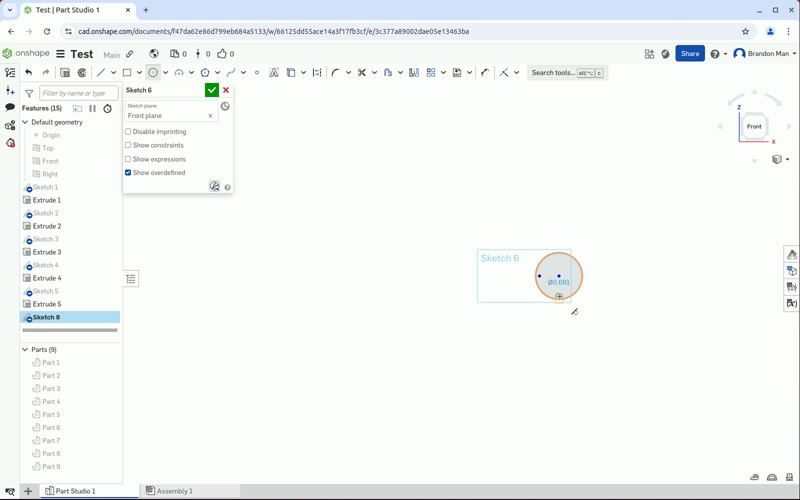
scroll(6)
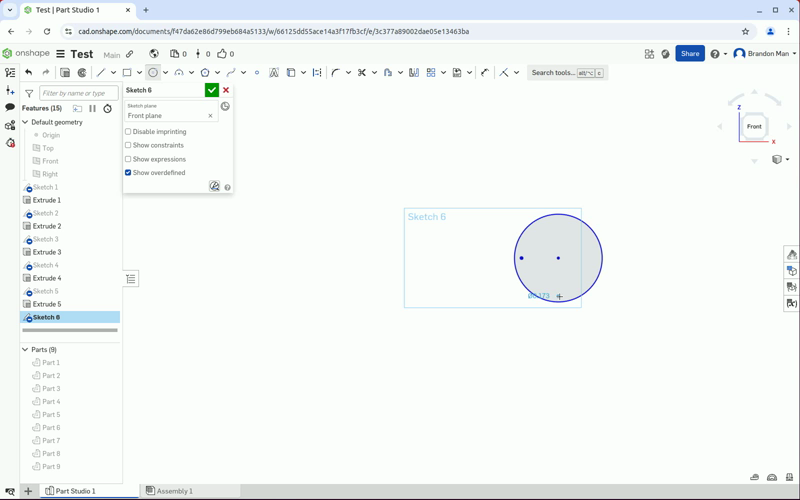
scroll(6)
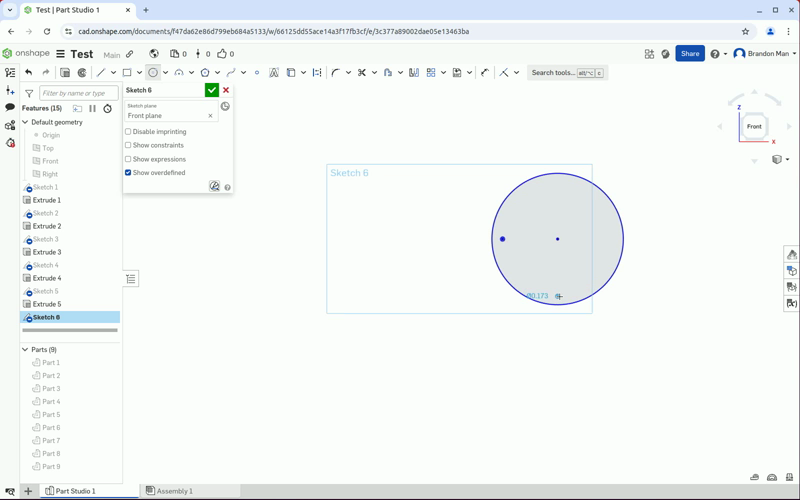
scroll(6)
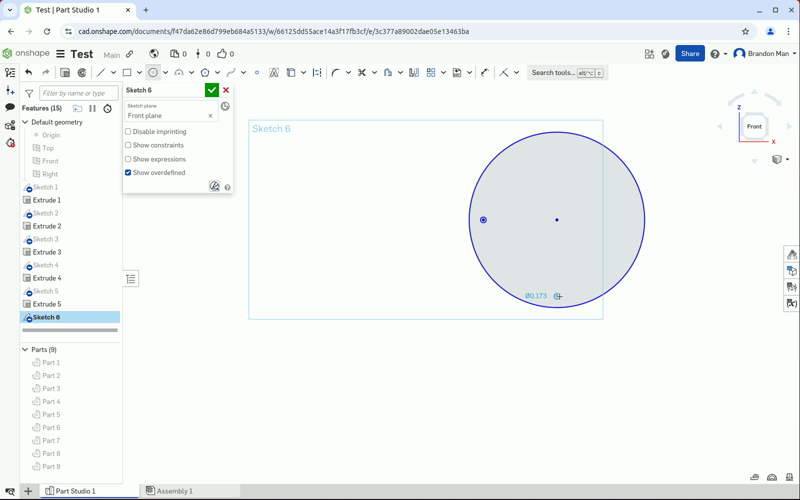
scroll(6)
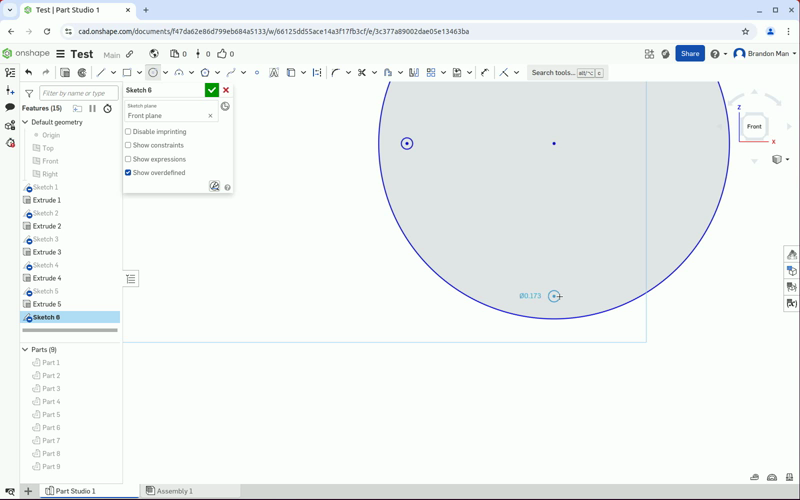
click(559, 296)
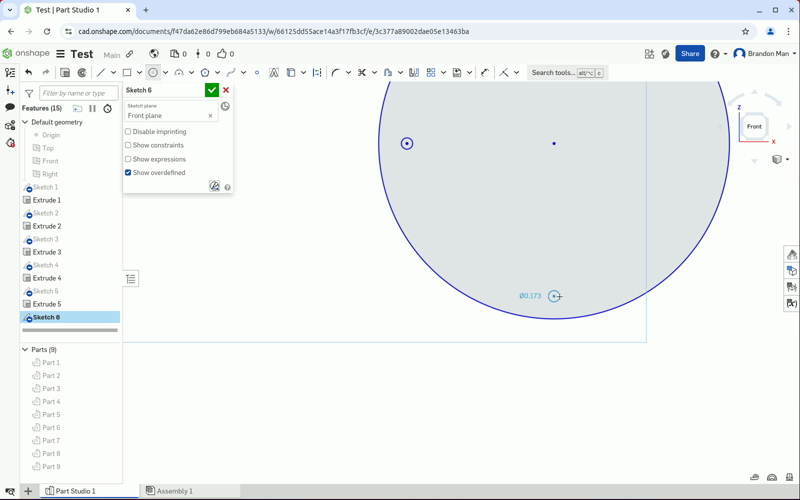
scroll(-6)
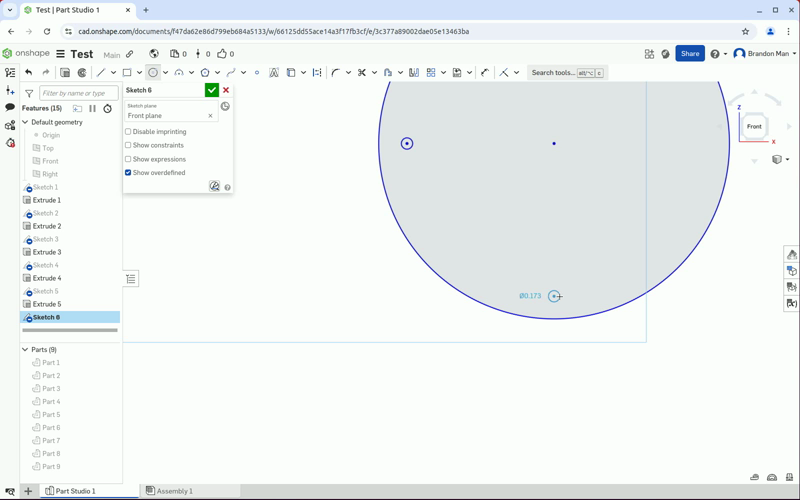
scroll(-6)
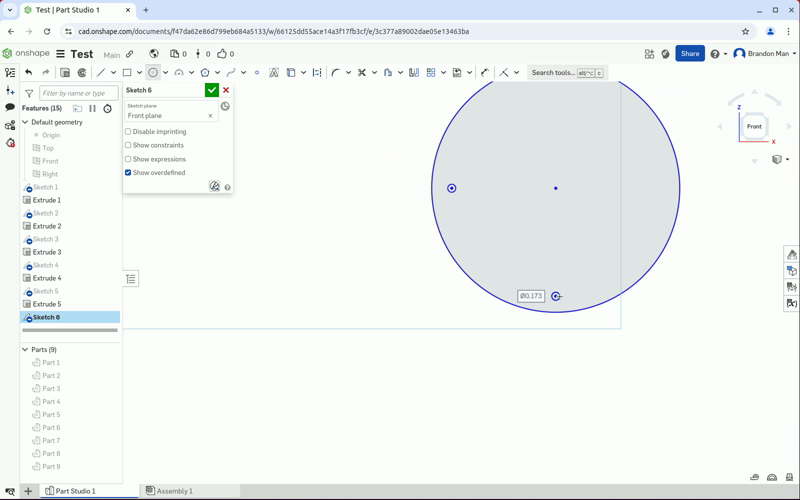
scroll(-6)
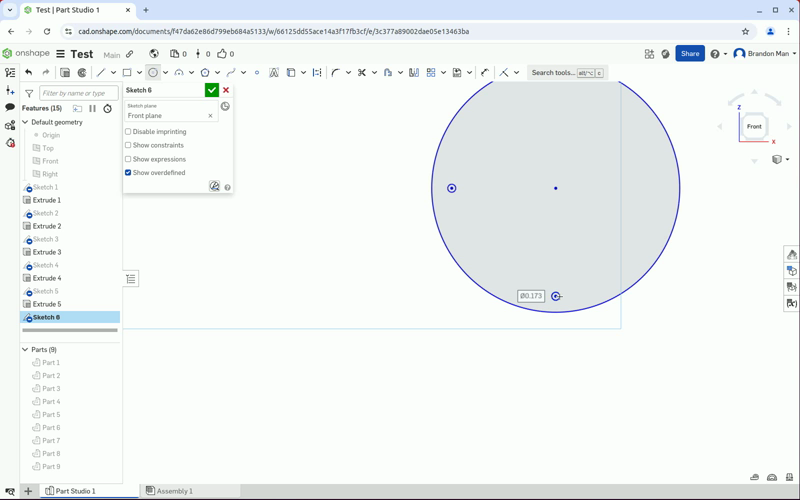
scroll(-6)
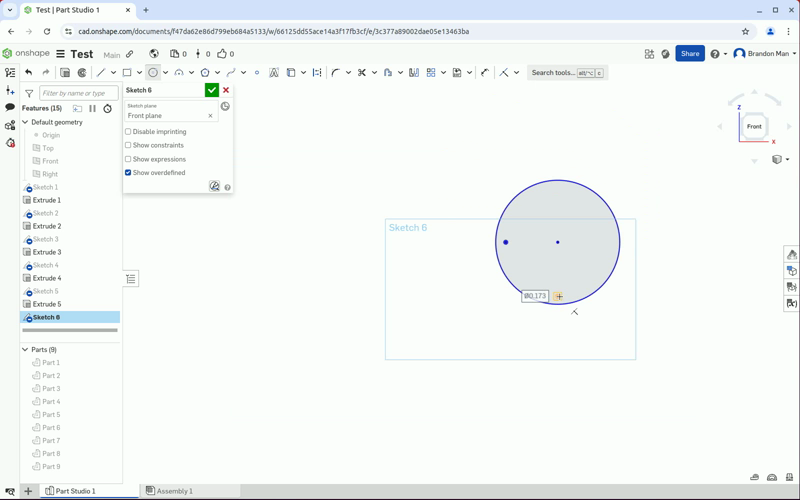
scroll(-6)
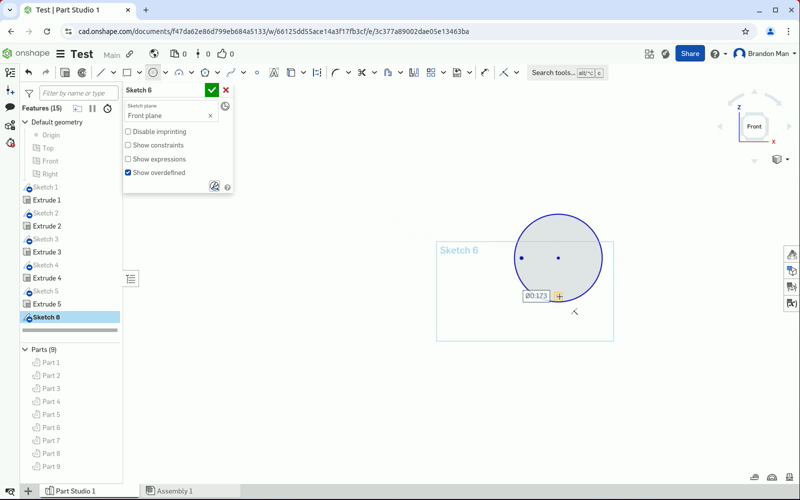
scroll(-6)
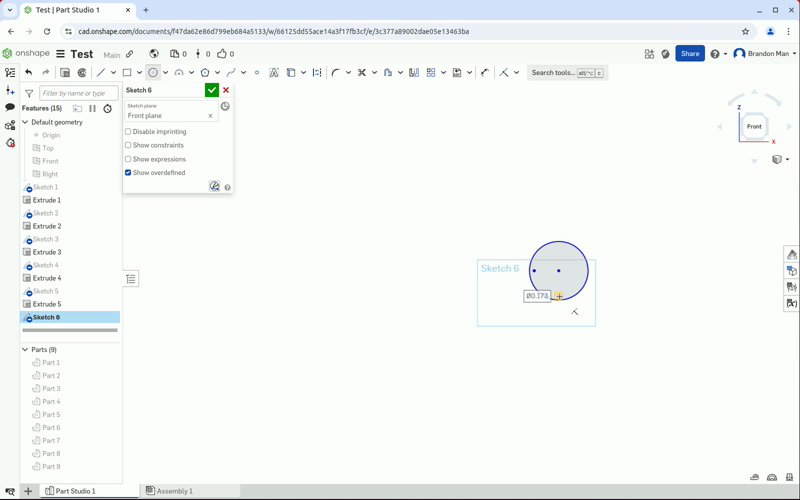
scroll(-6)
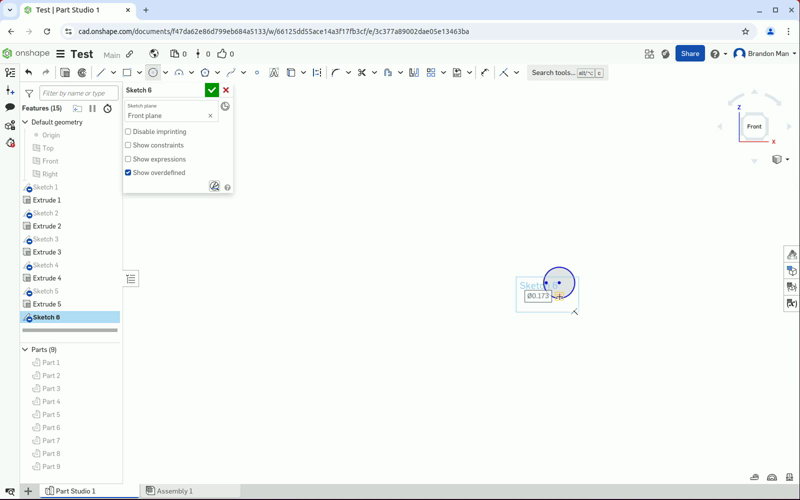
key(esc)
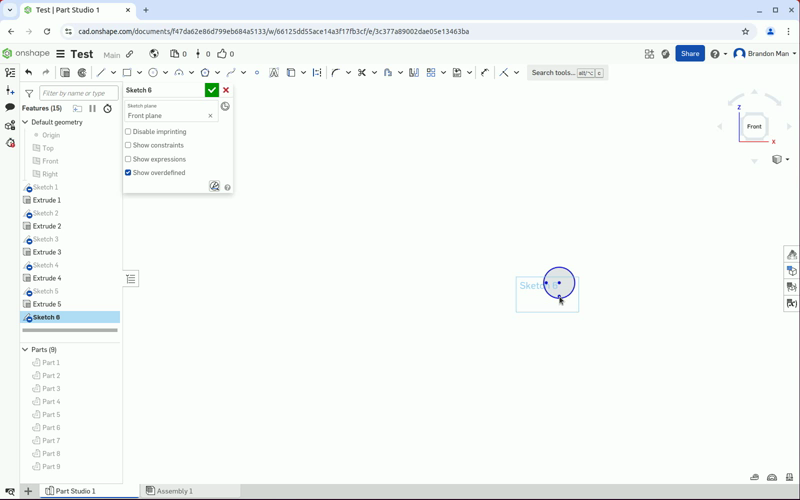
key(c)
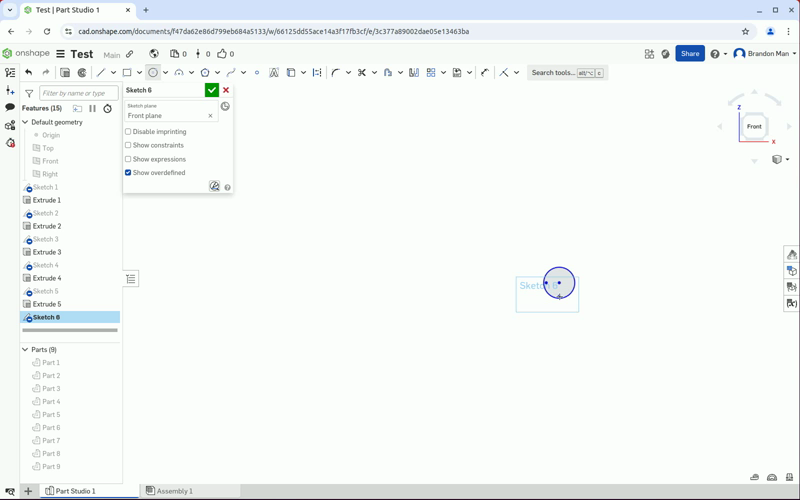
key_down(shift)
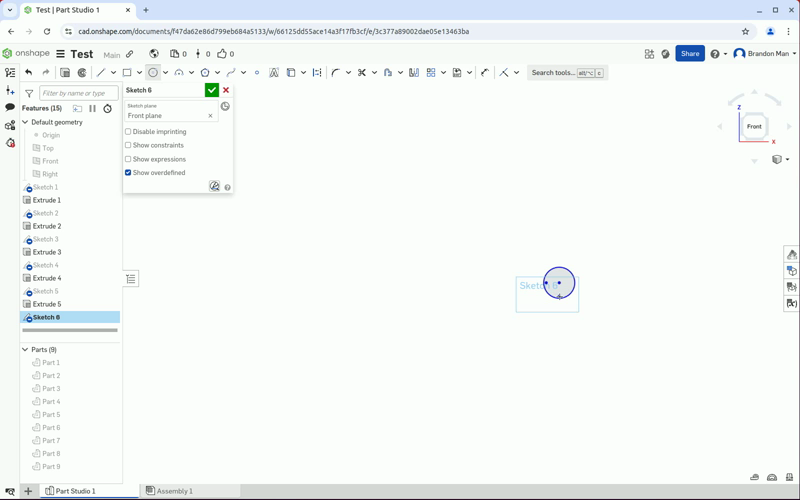
mouse_move(559, 282)
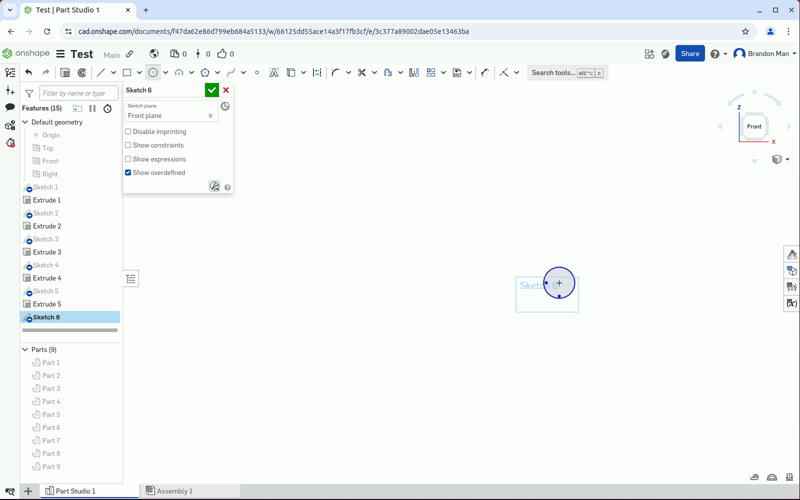
click(559, 282)
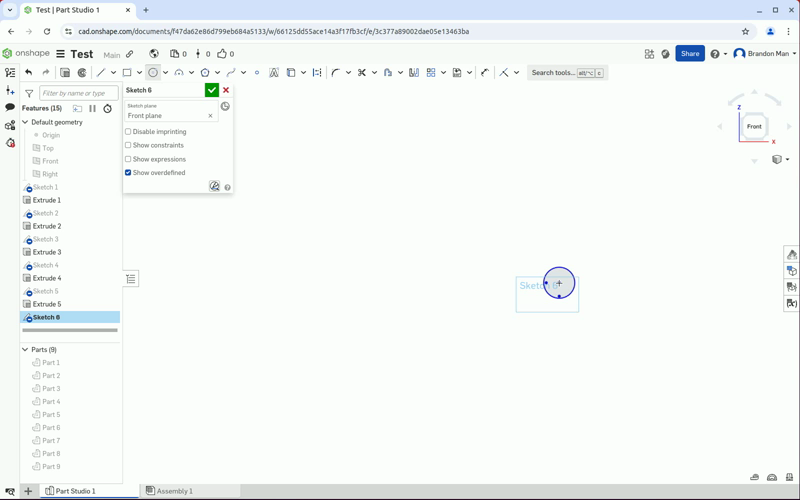
key_up(shift)
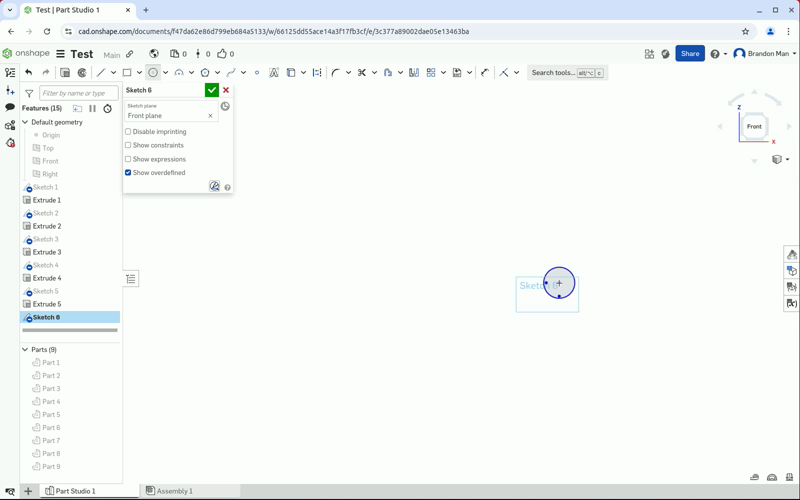
mouse_move(559, 282)
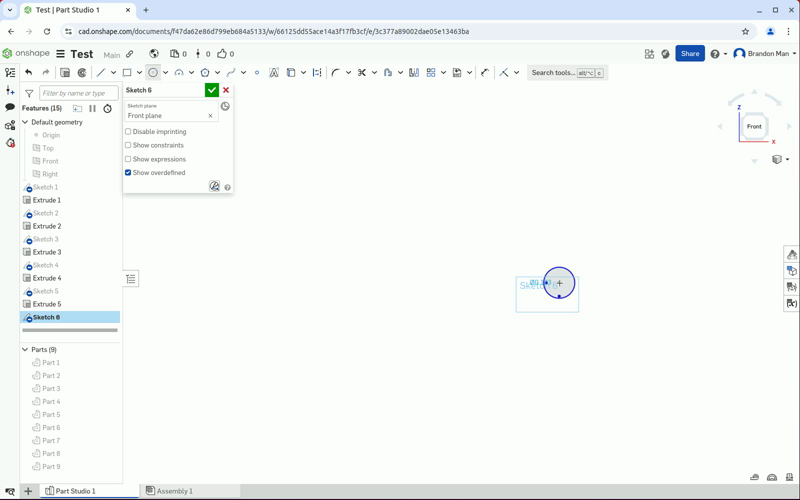
scroll(6)
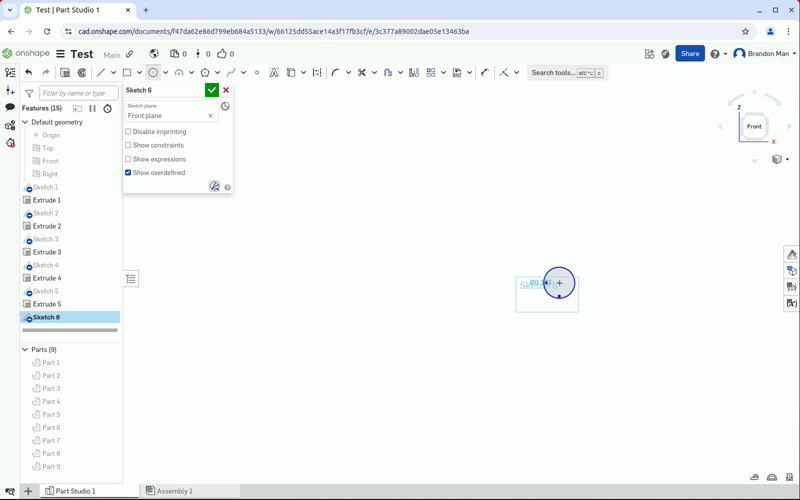
scroll(6)
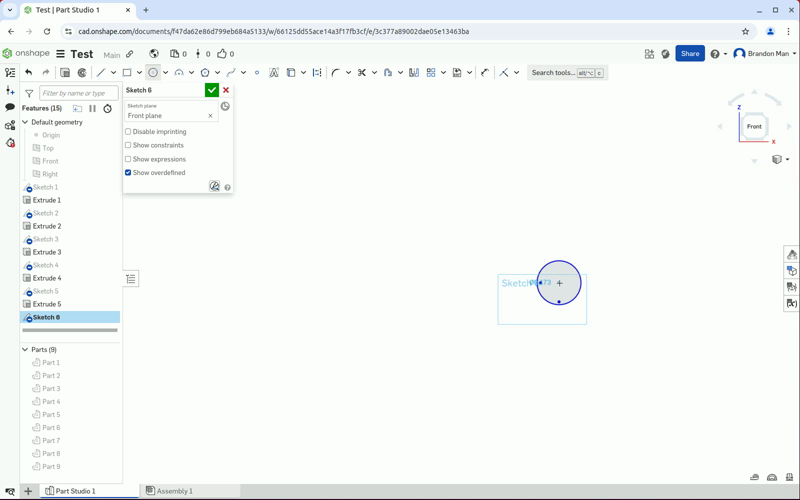
scroll(6)
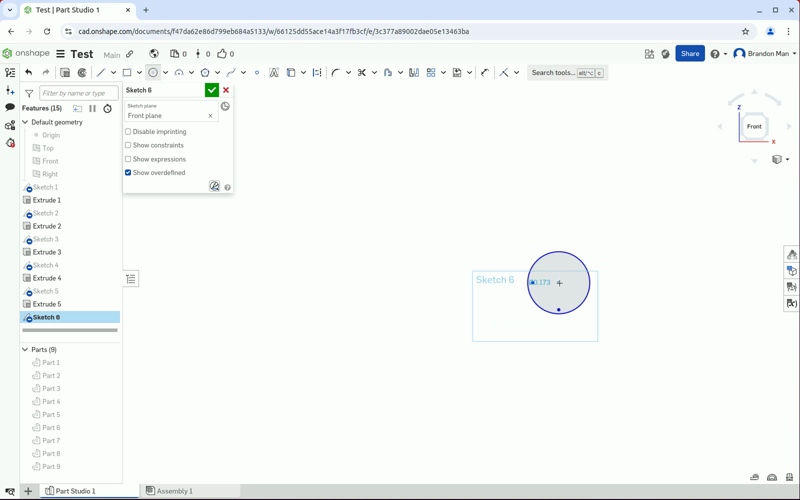
scroll(6)
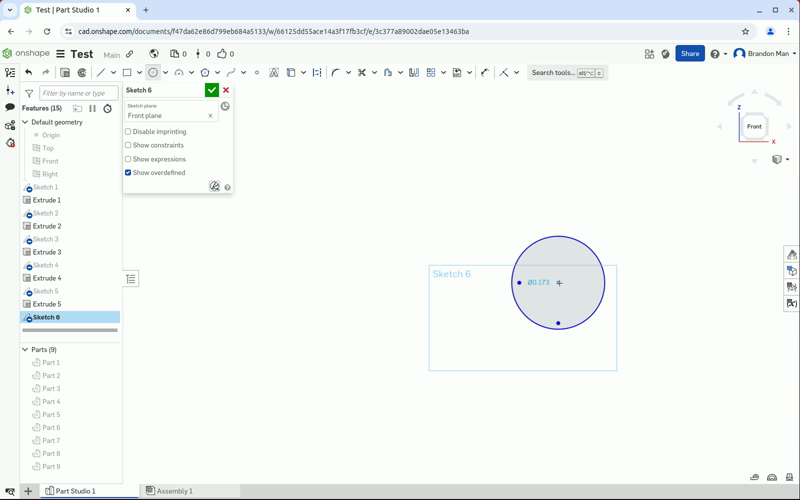
scroll(6)
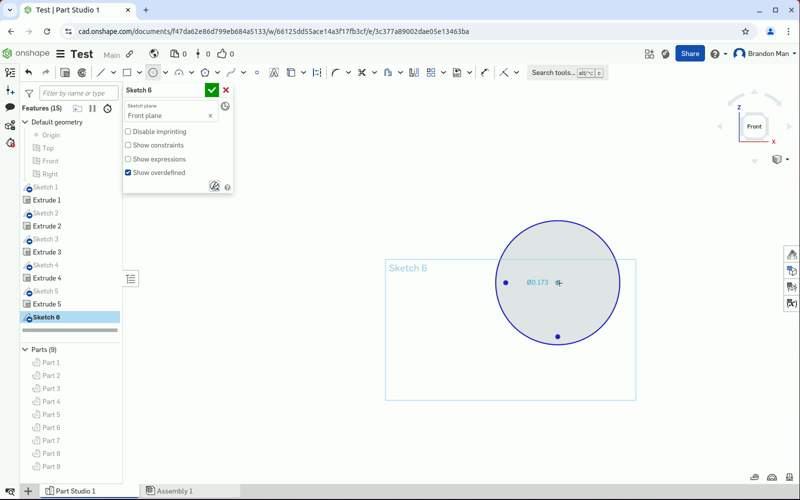
scroll(6)
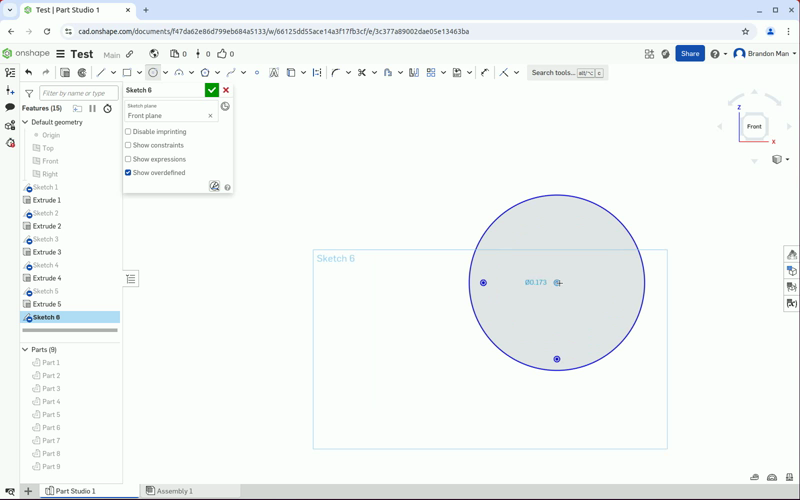
scroll(6)
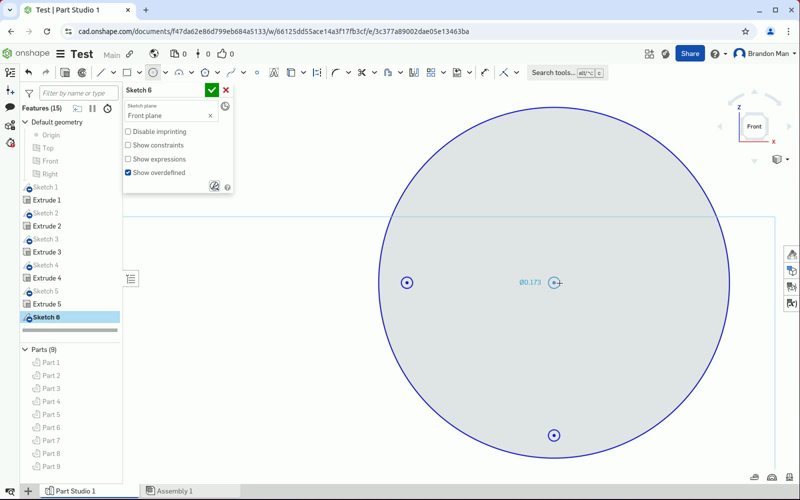
click(559, 282)
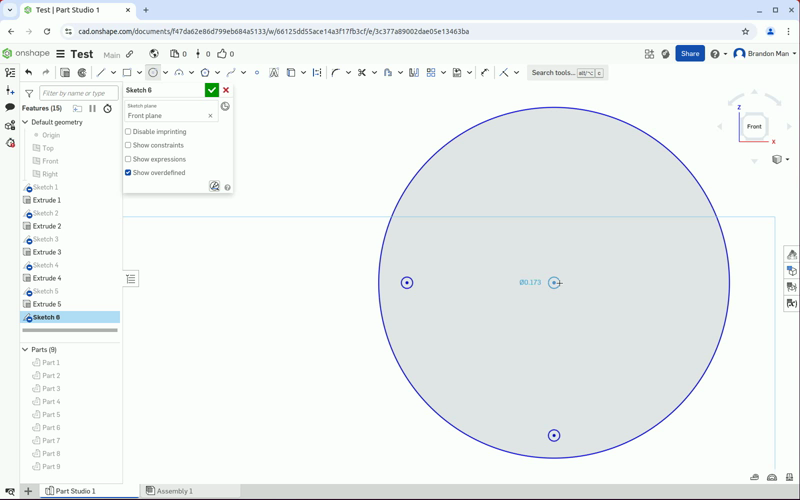
scroll(-6)
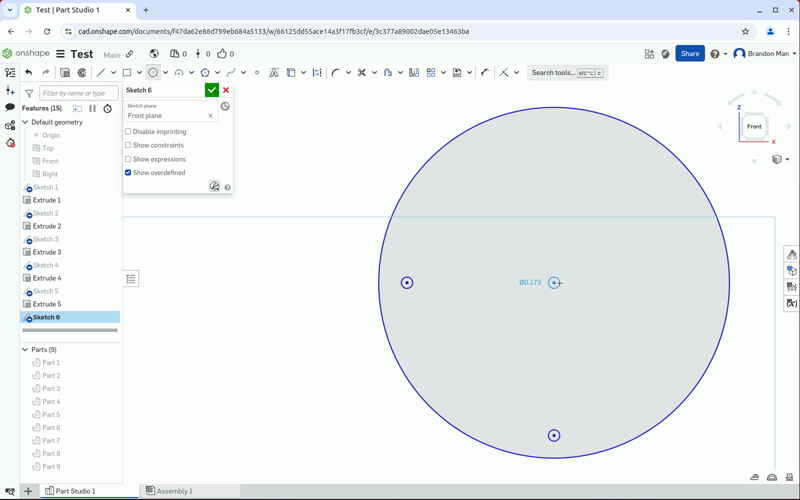
scroll(-6)
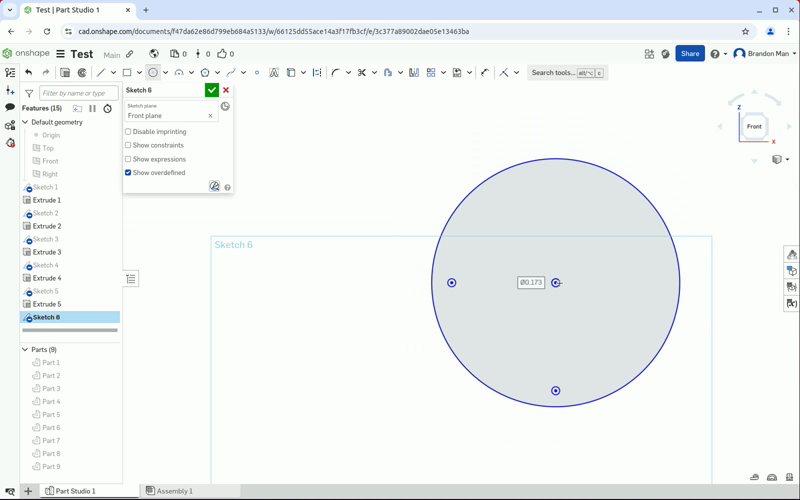
scroll(-6)
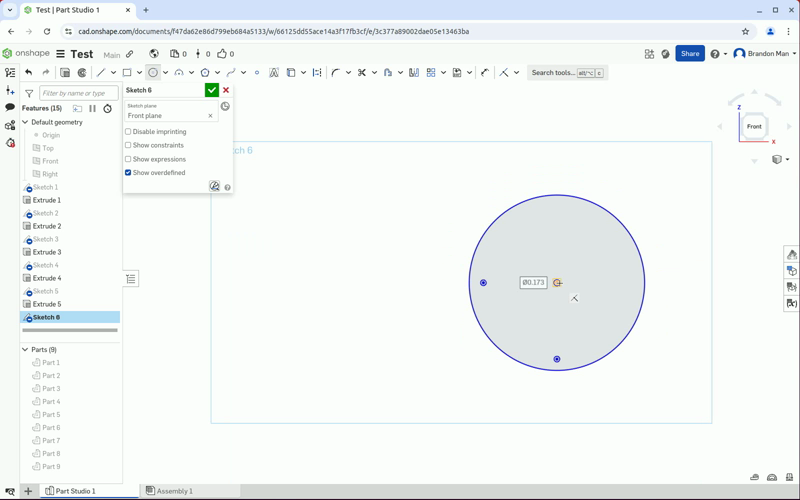
scroll(-6)
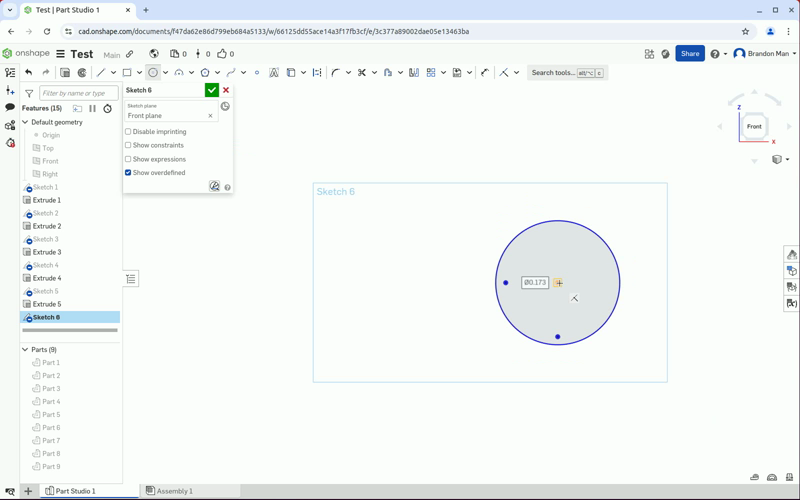
scroll(-6)
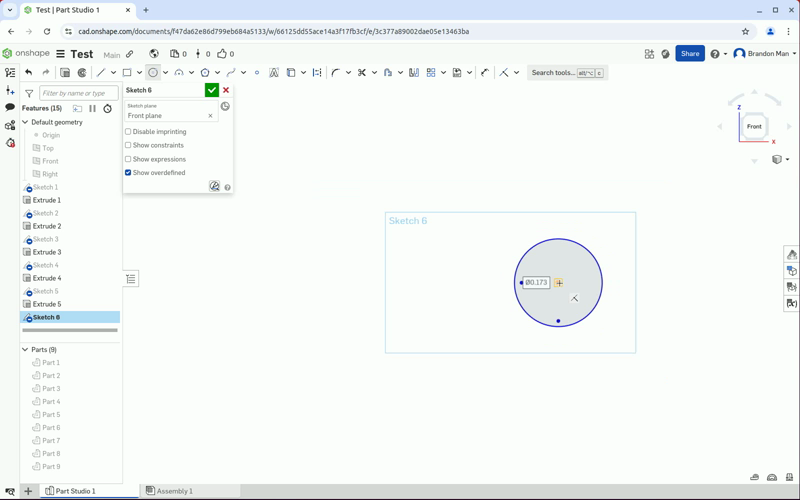
scroll(-6)
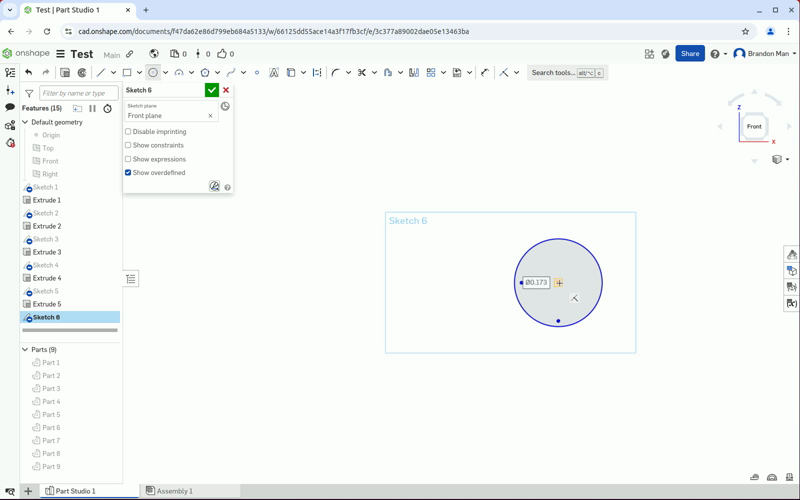
scroll(-6)
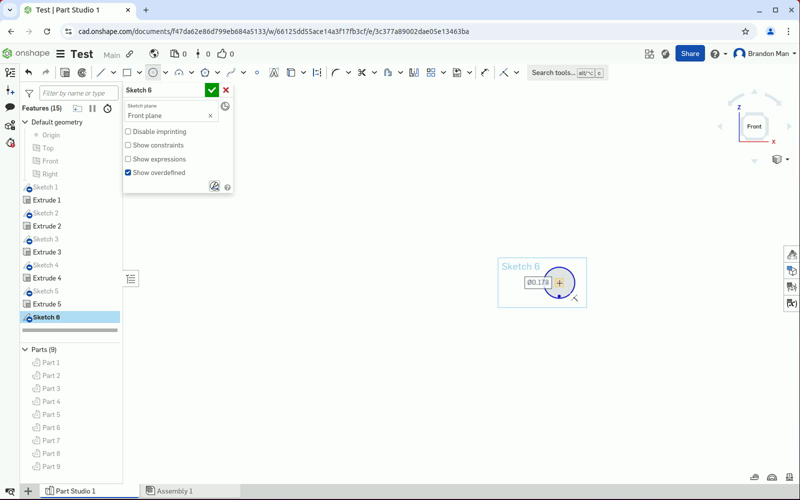
key(esc)
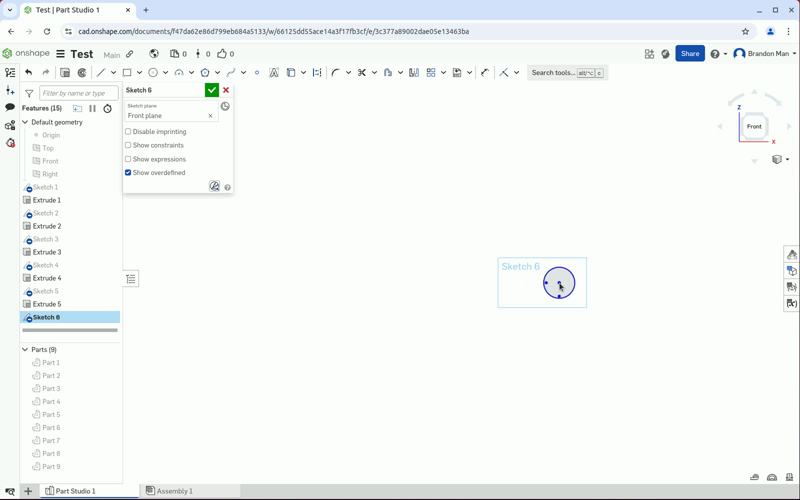
key(c)
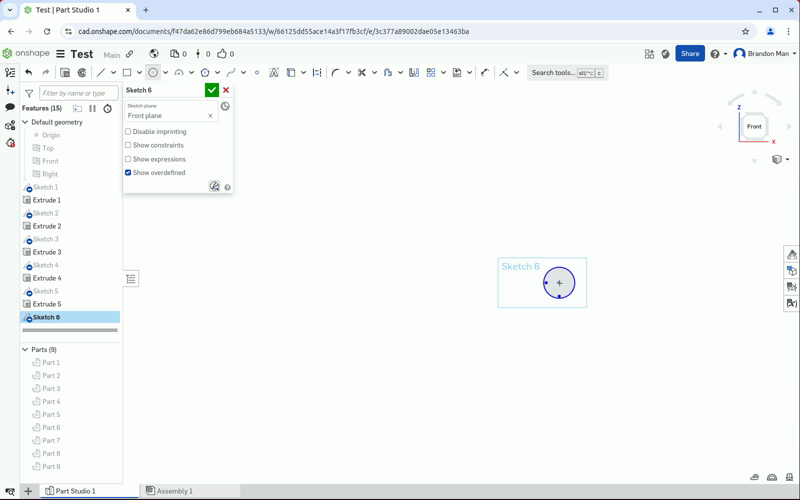
key_down(shift)
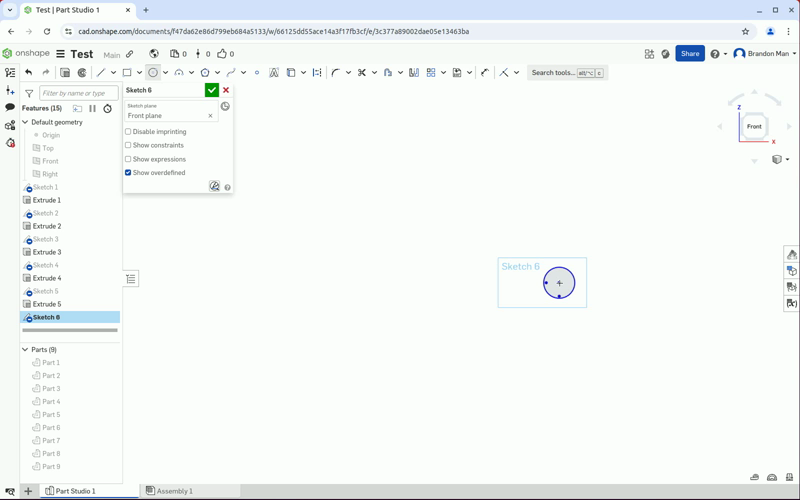
mouse_move(559, 269)
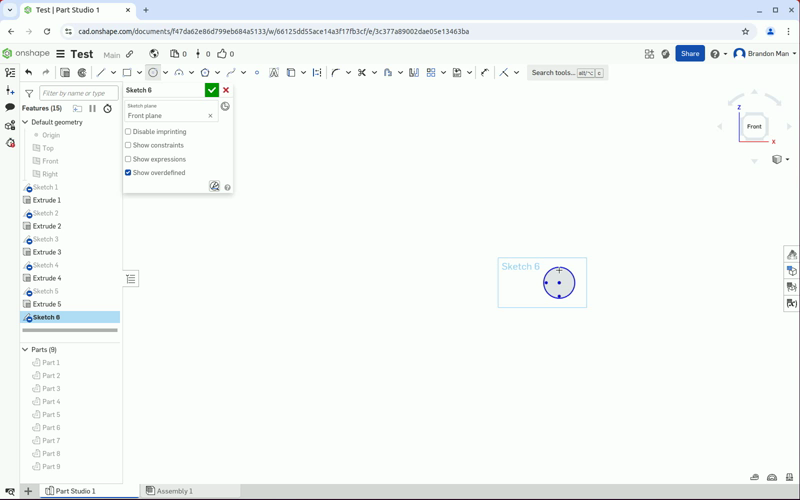
click(559, 269)
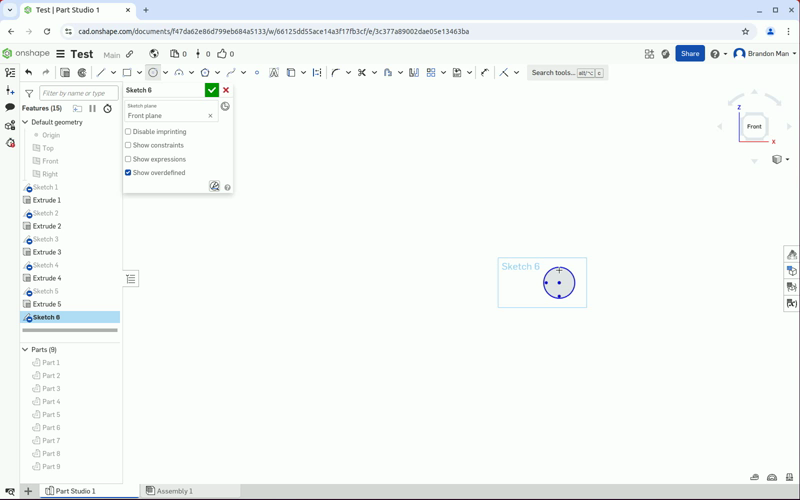
key_up(shift)
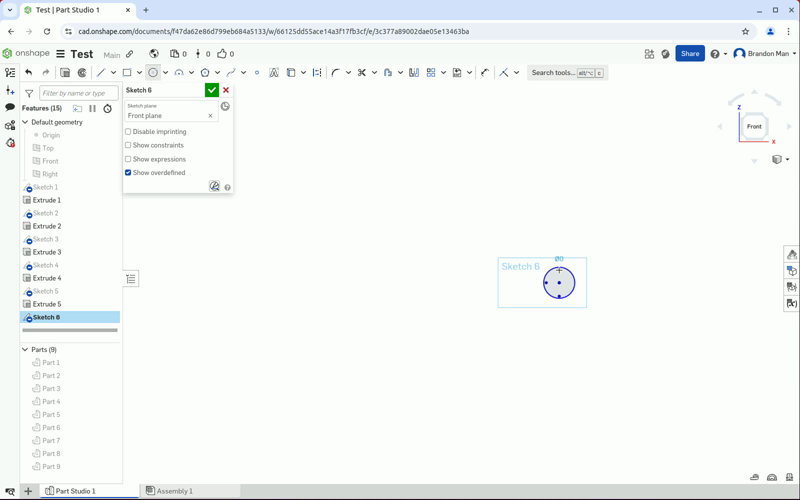
mouse_move(559, 269)
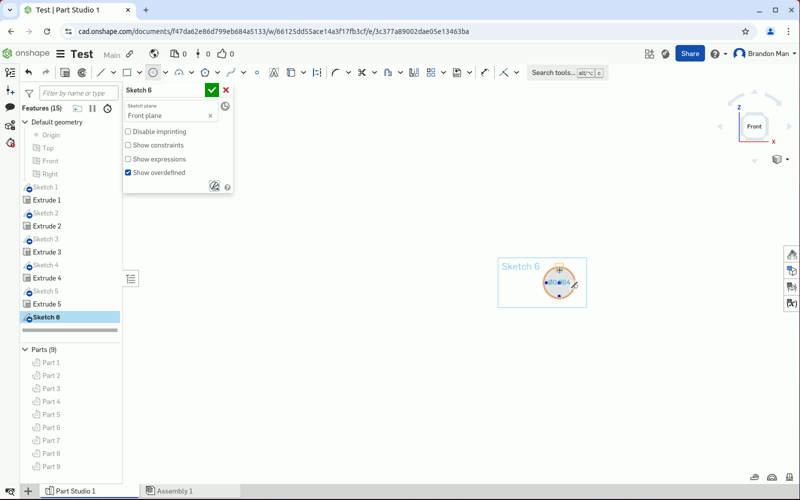
scroll(6)
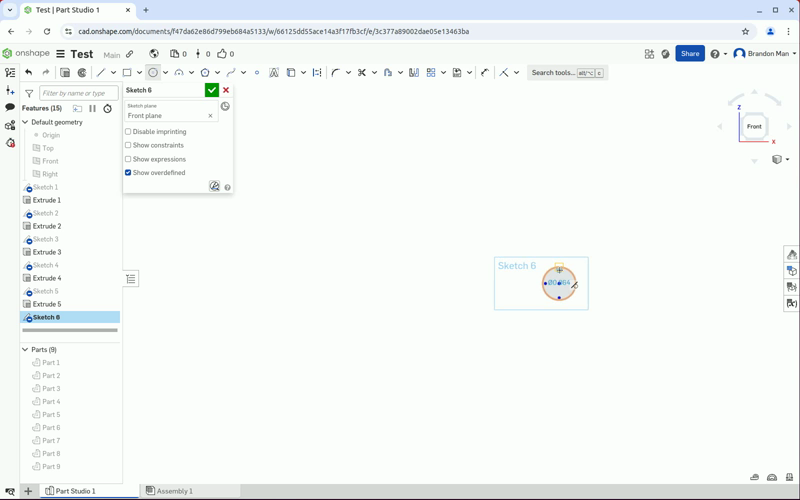
scroll(6)
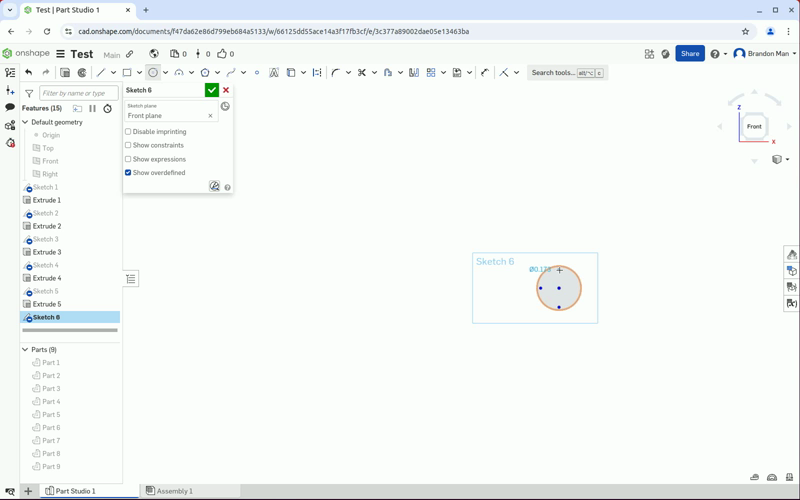
scroll(6)
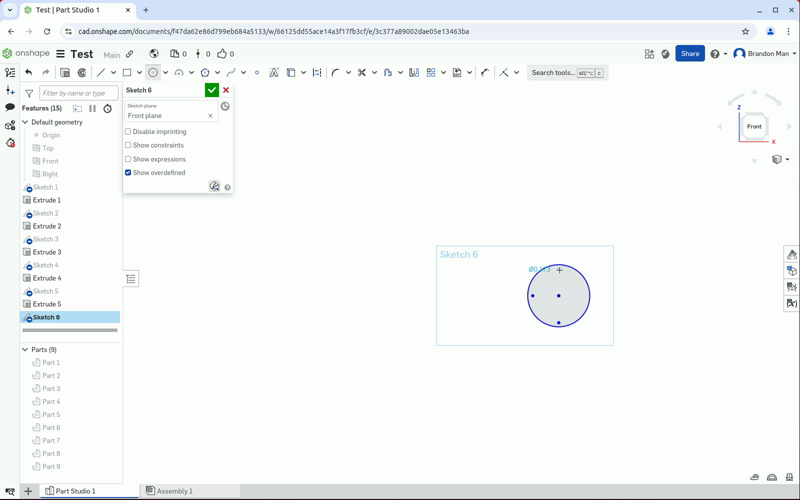
scroll(6)
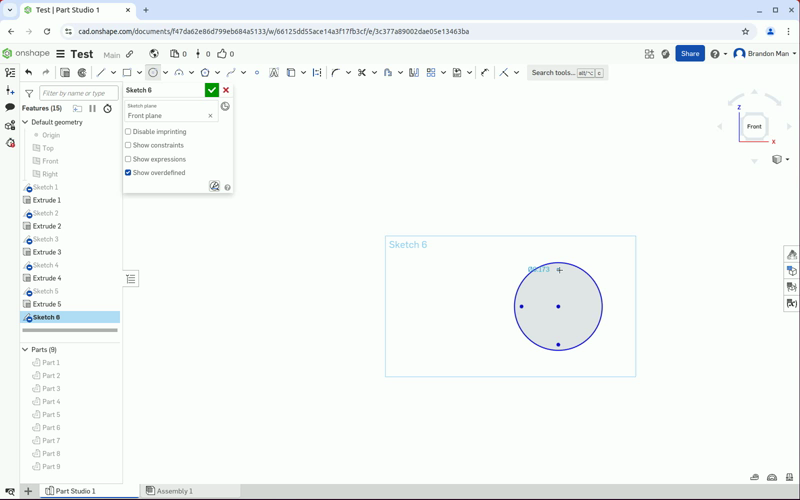
scroll(6)
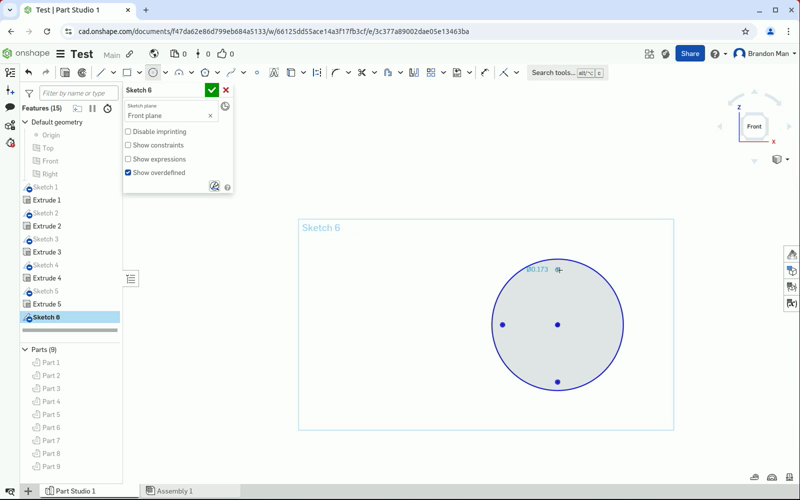
scroll(6)
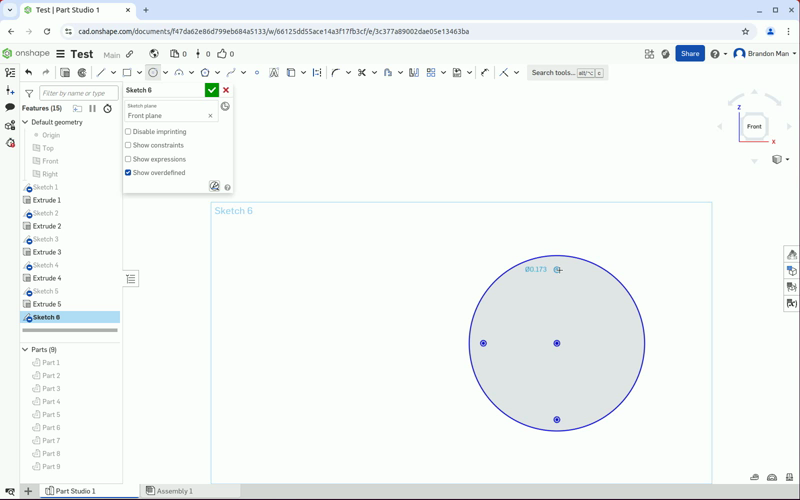
scroll(6)
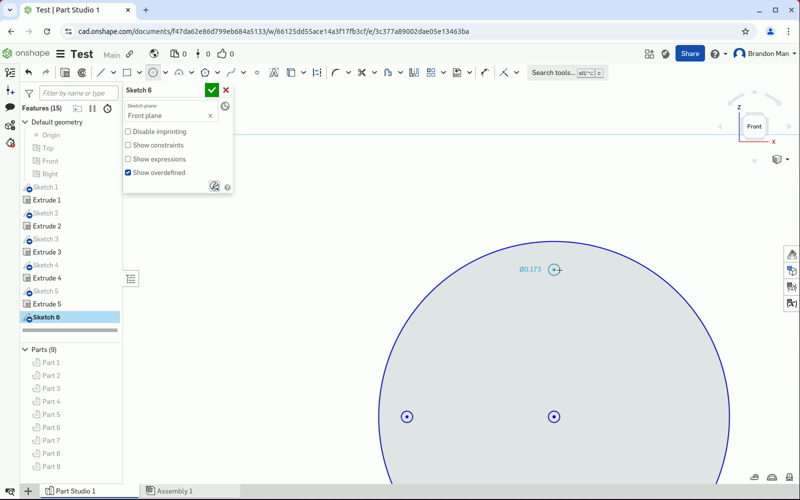
click(559, 269)
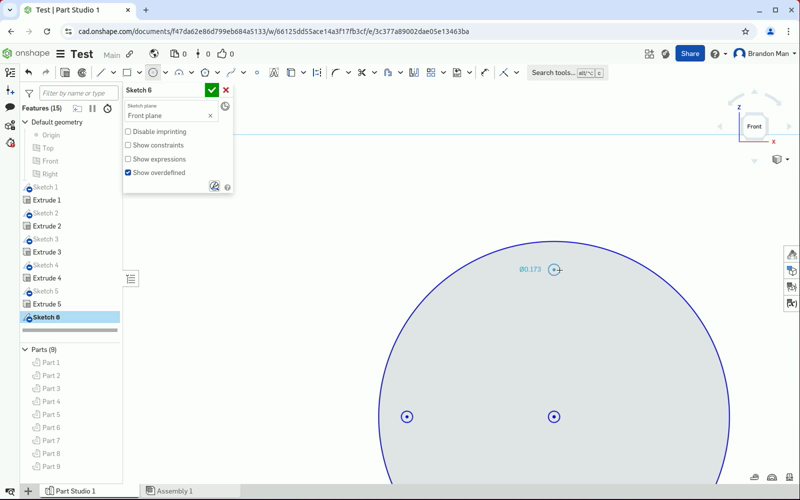
scroll(-6)
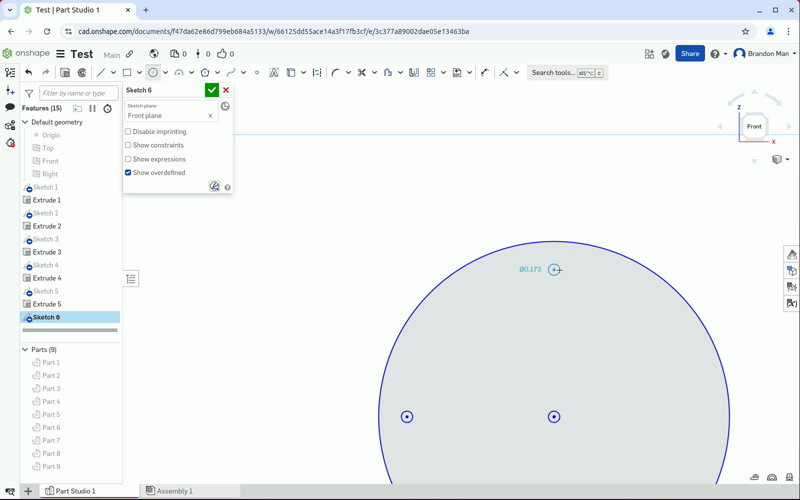
scroll(-6)
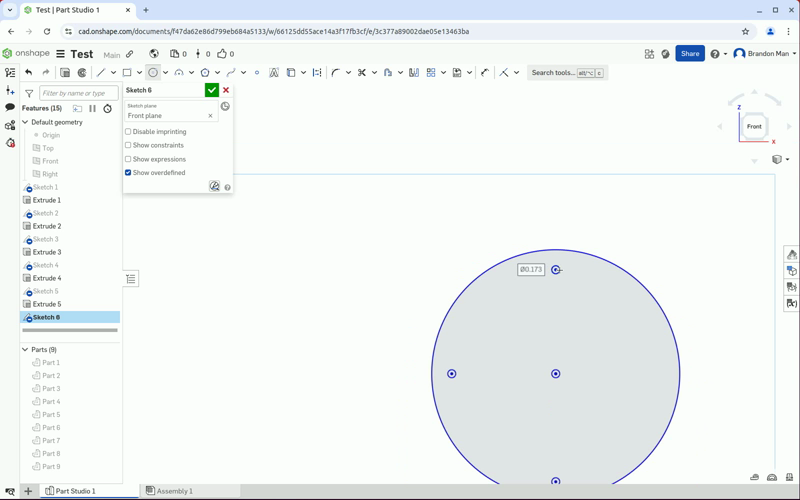
scroll(-6)
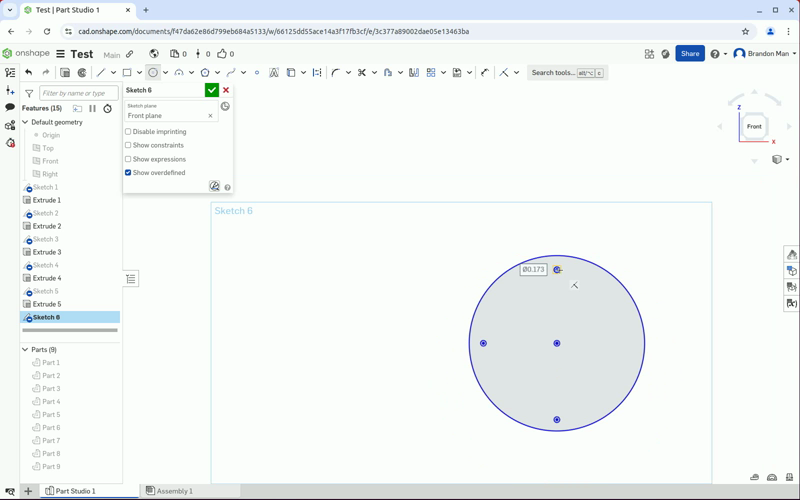
scroll(-6)
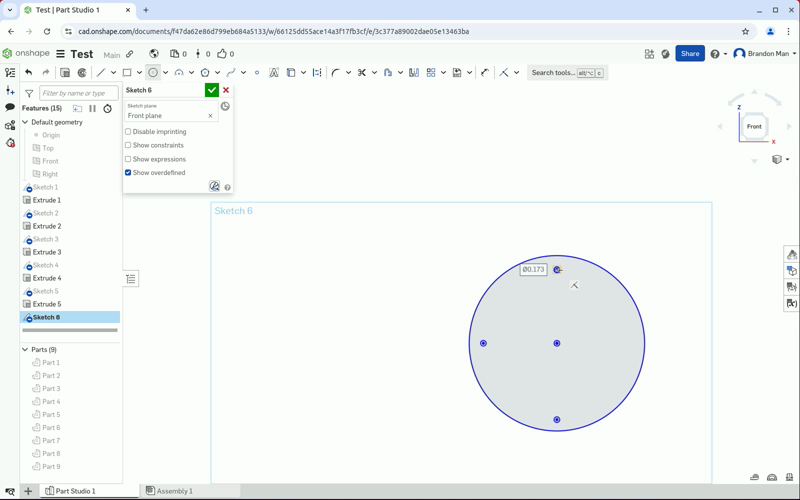
scroll(-6)
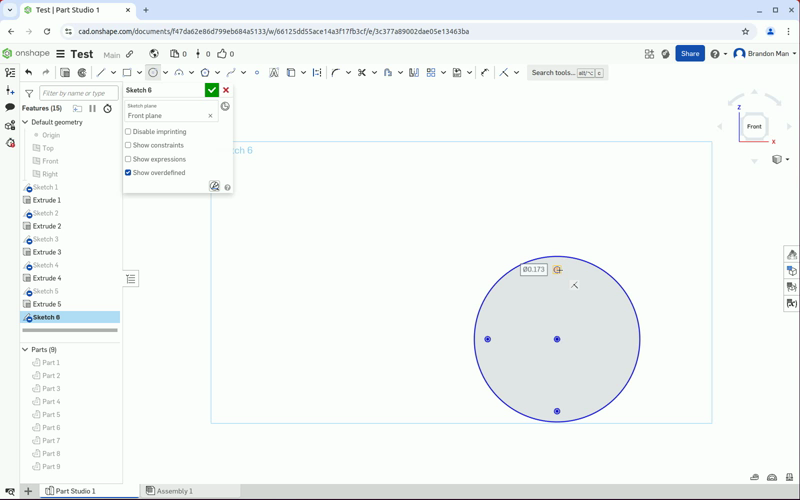
scroll(-6)
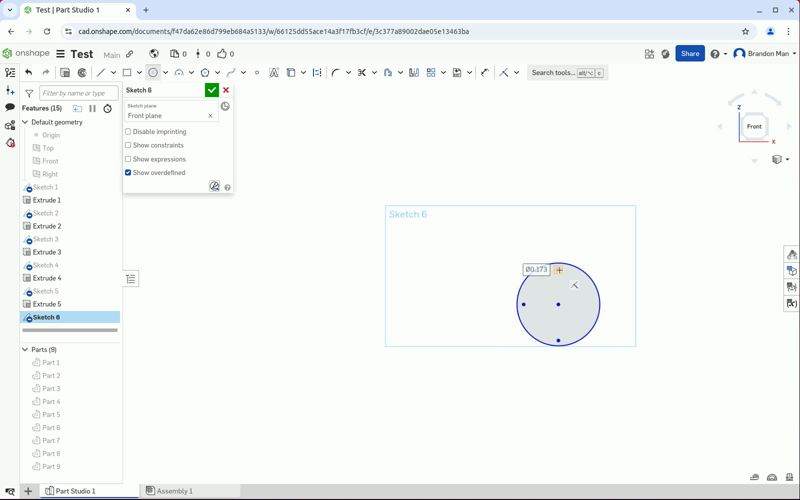
scroll(-6)
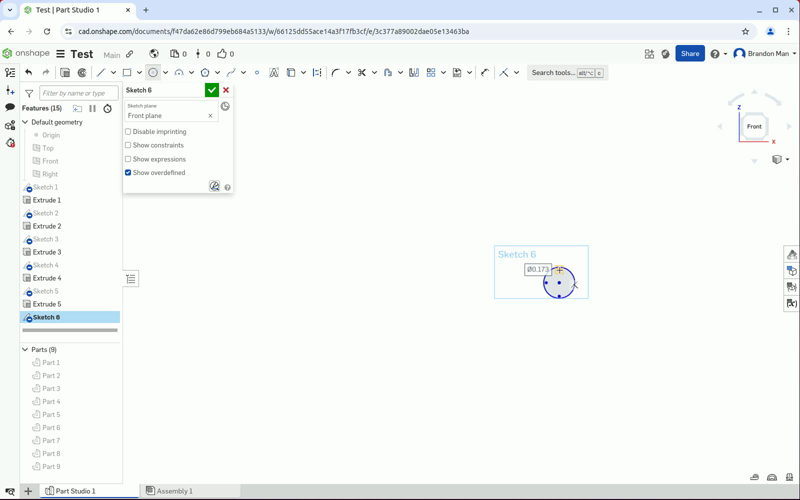
key(esc)
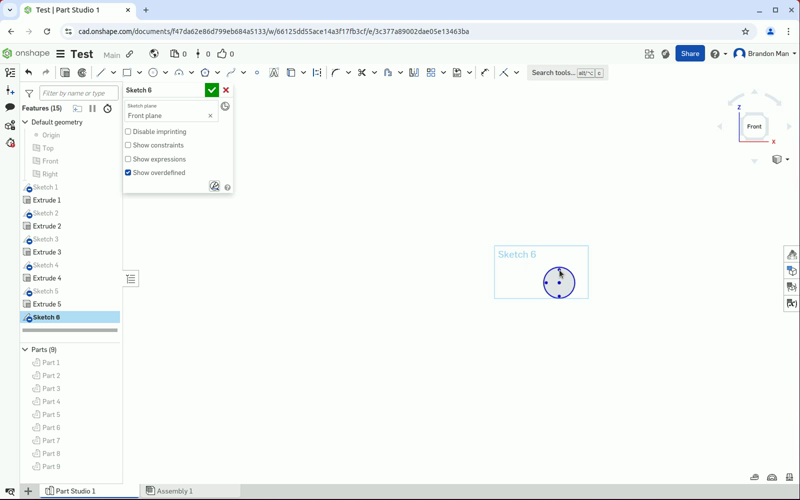
key(c)
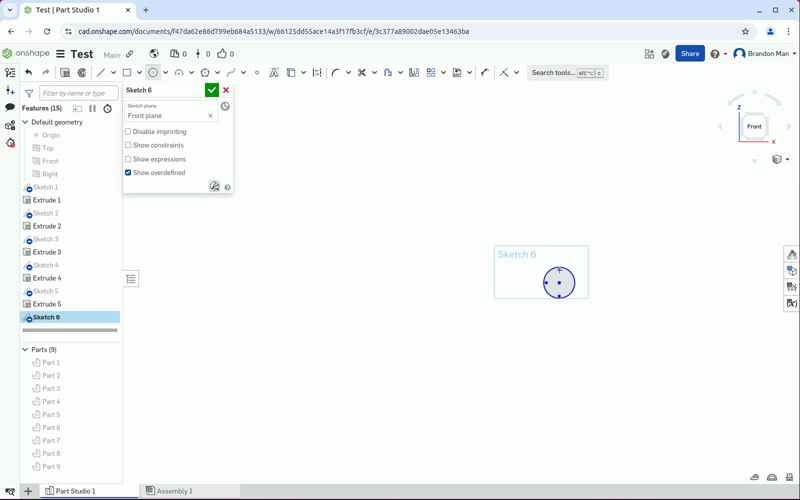
key_down(shift)
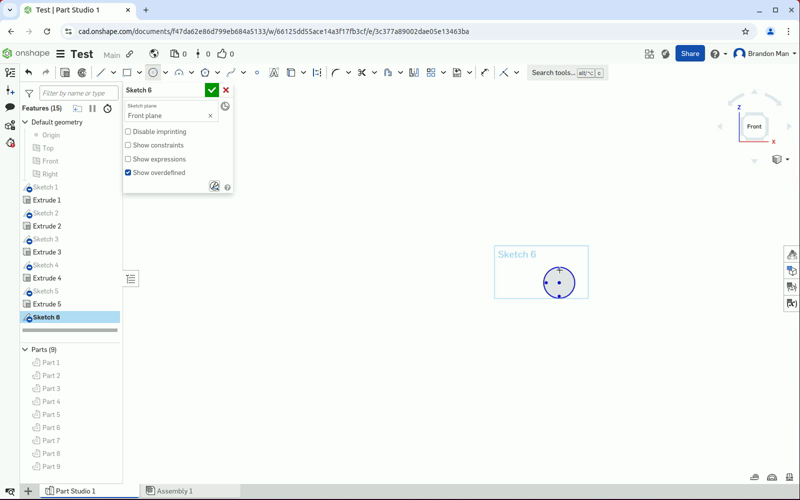
mouse_move(572, 282)
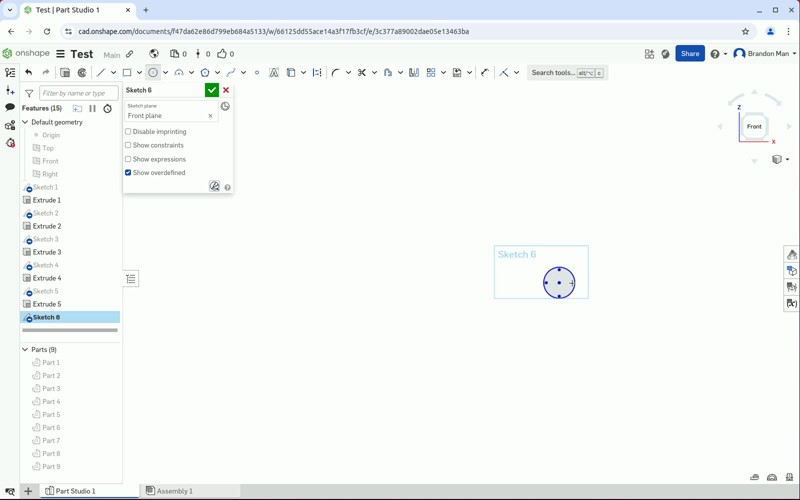
scroll(6)
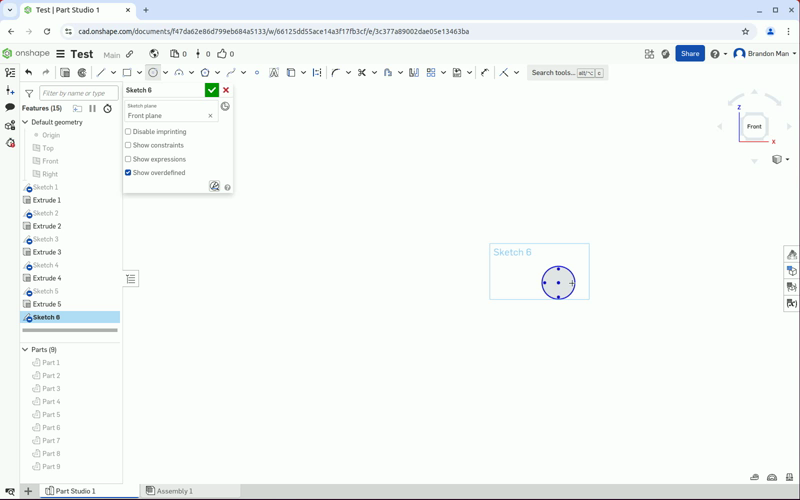
scroll(6)
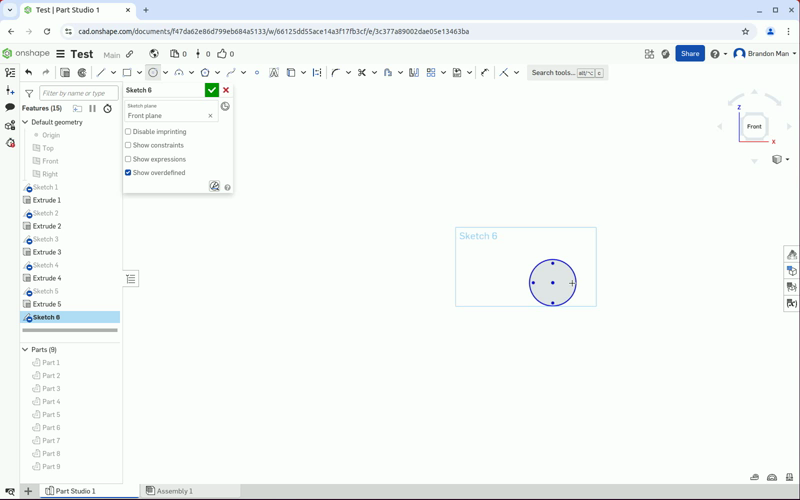
scroll(6)
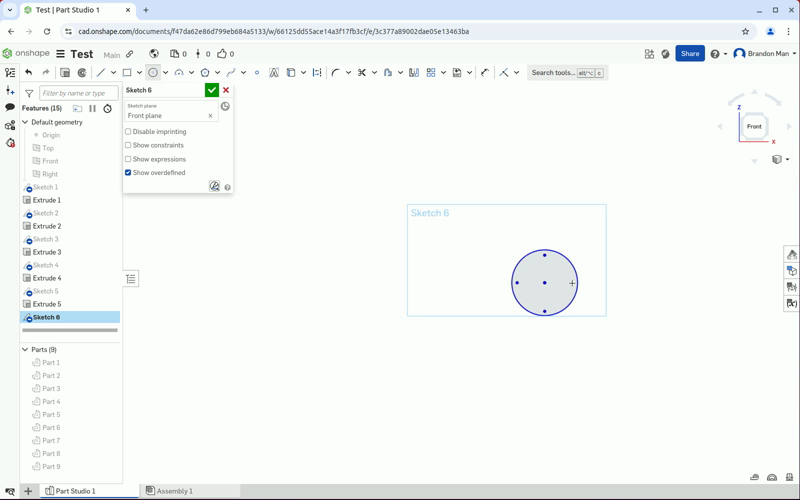
scroll(6)
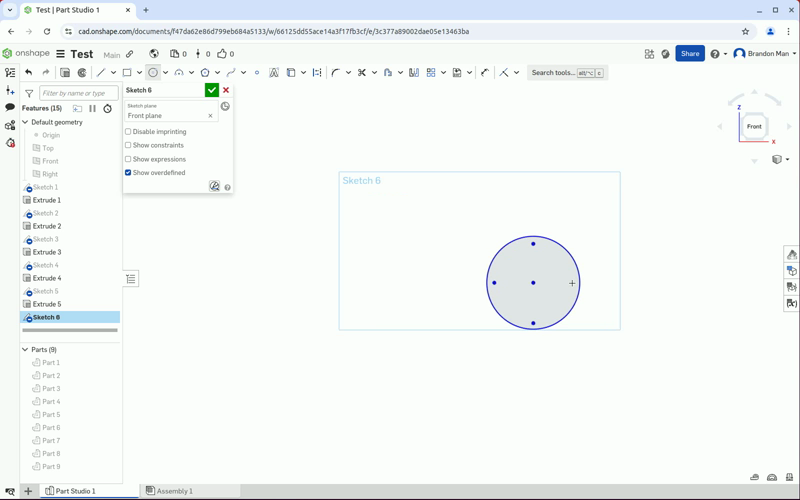
scroll(6)
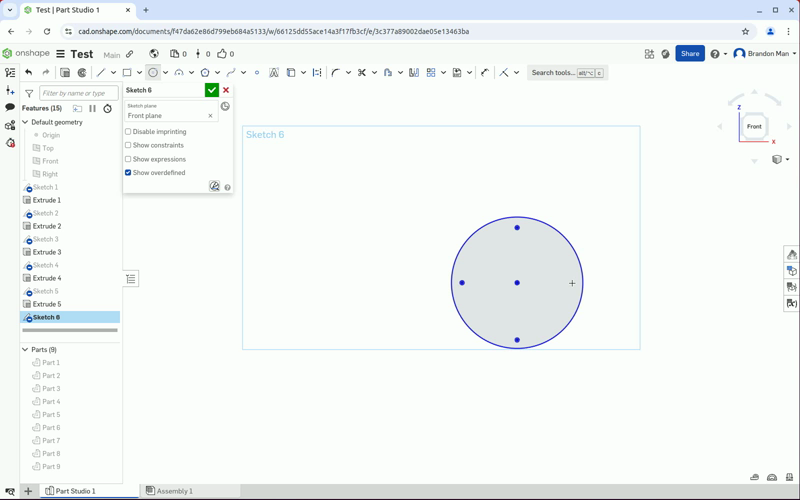
scroll(6)
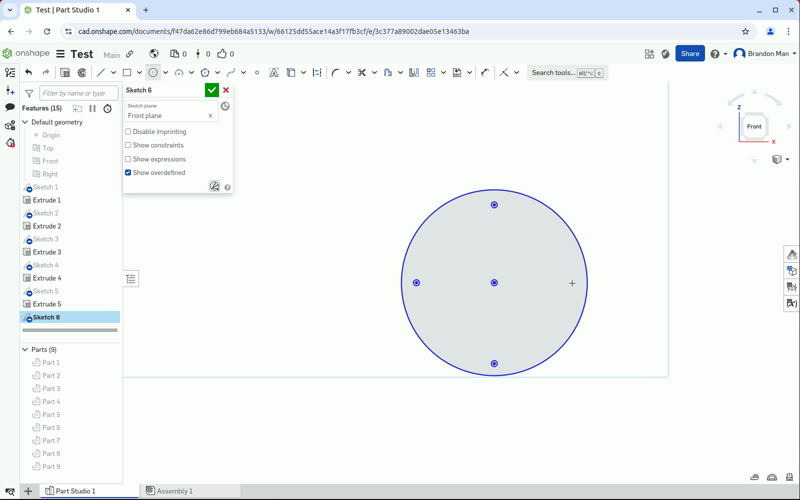
scroll(6)
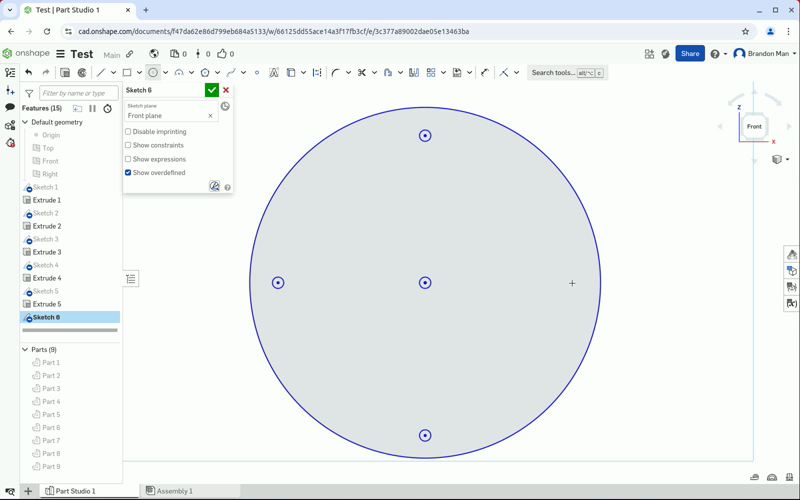
click(572, 282)
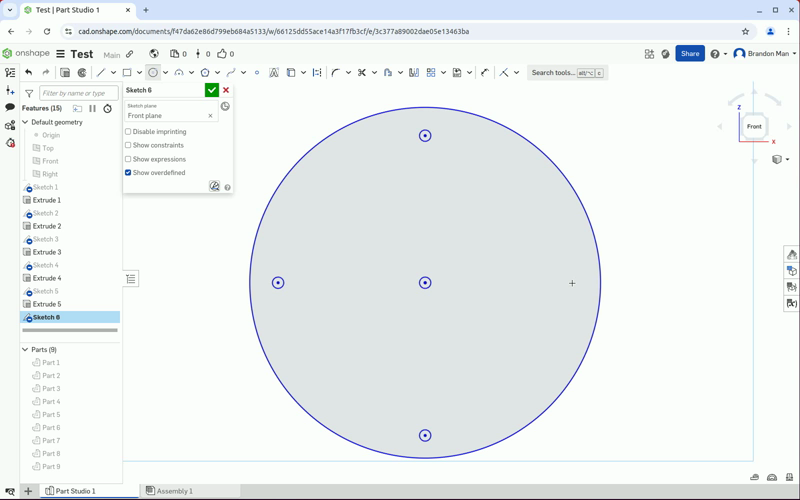
scroll(-6)
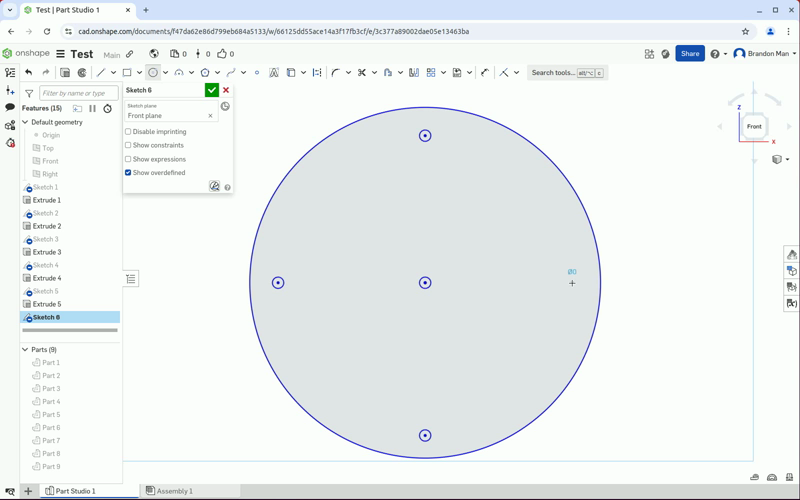
scroll(-6)
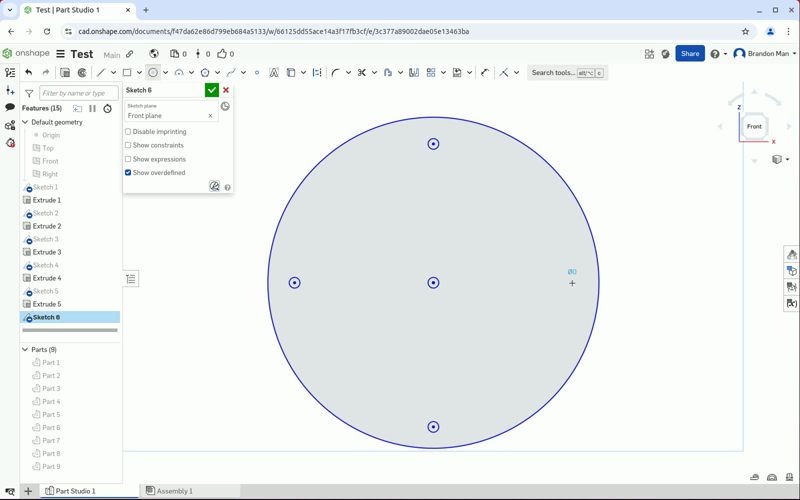
scroll(-6)
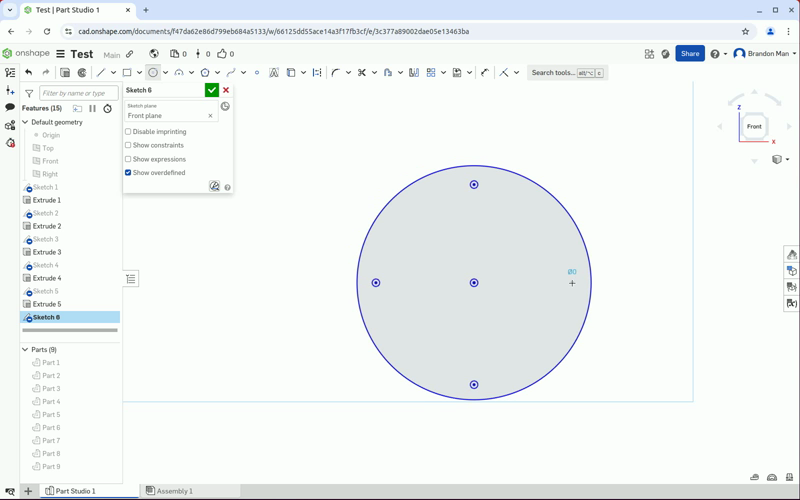
scroll(-6)
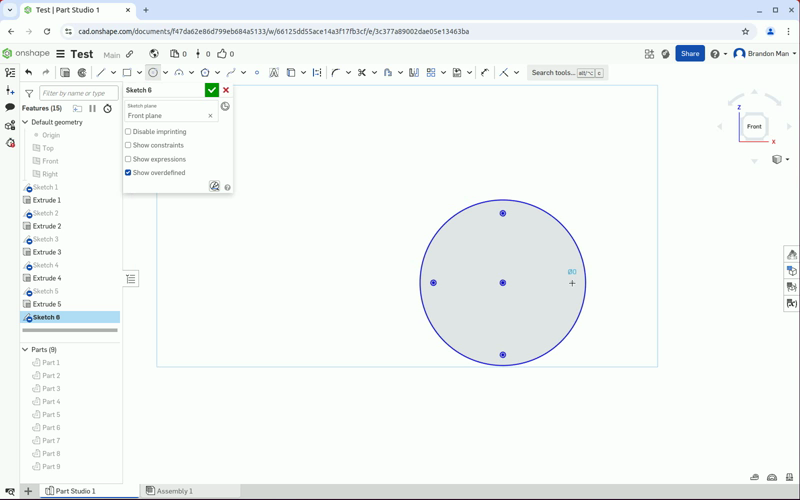
scroll(-6)
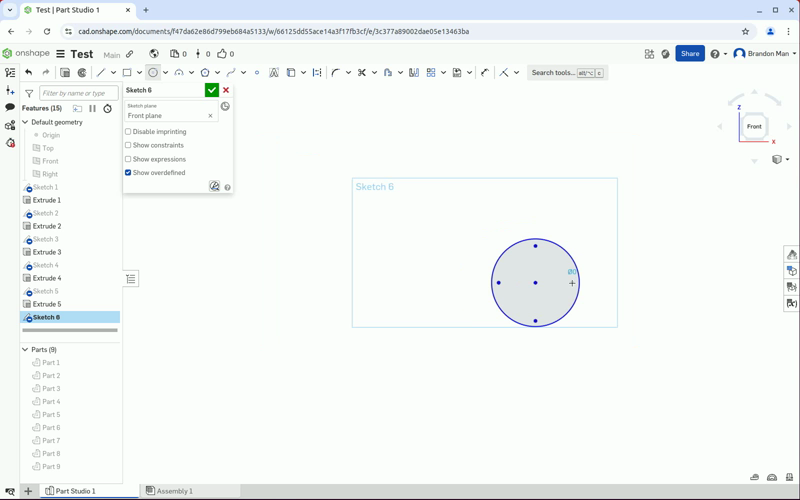
scroll(-6)
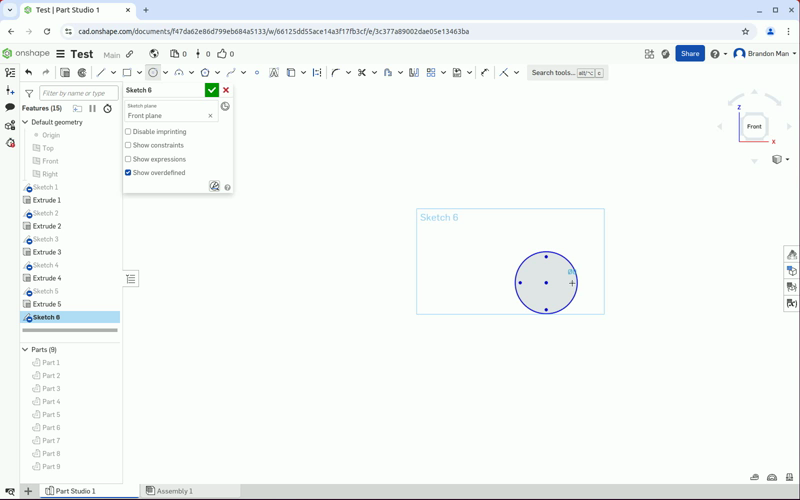
scroll(-6)
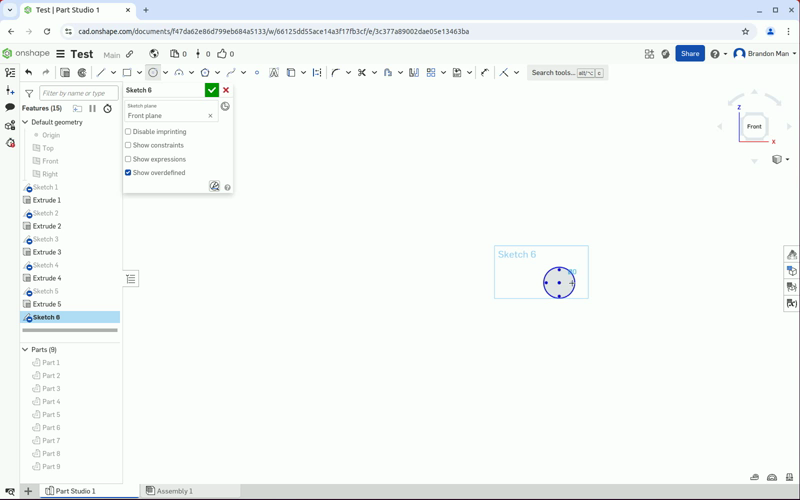
key_up(shift)
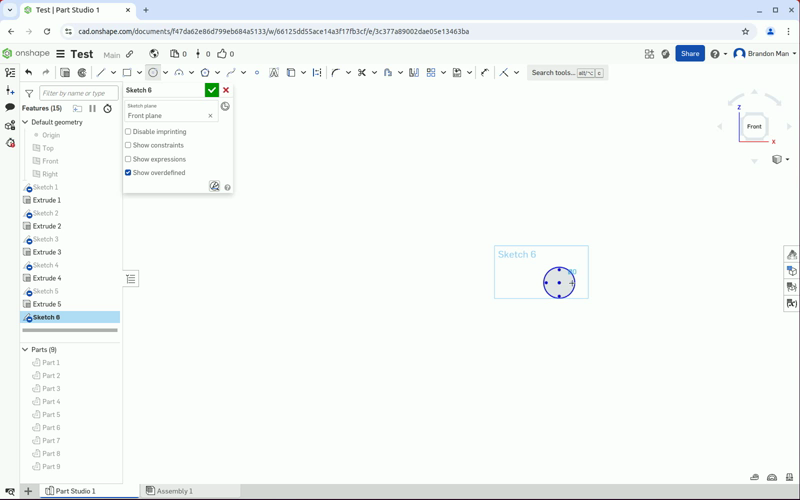
mouse_move(573, 282)
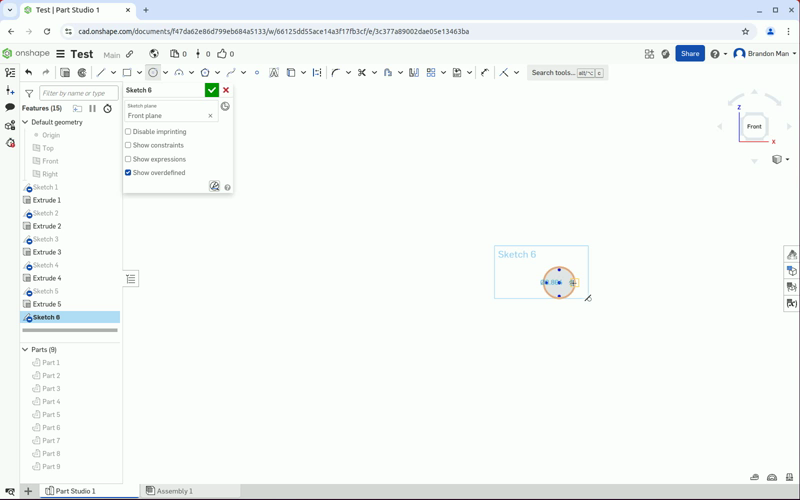
scroll(6)
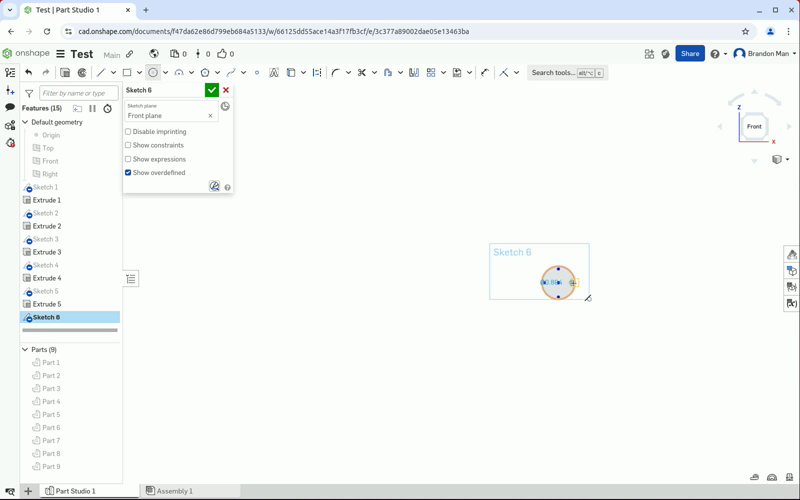
scroll(6)
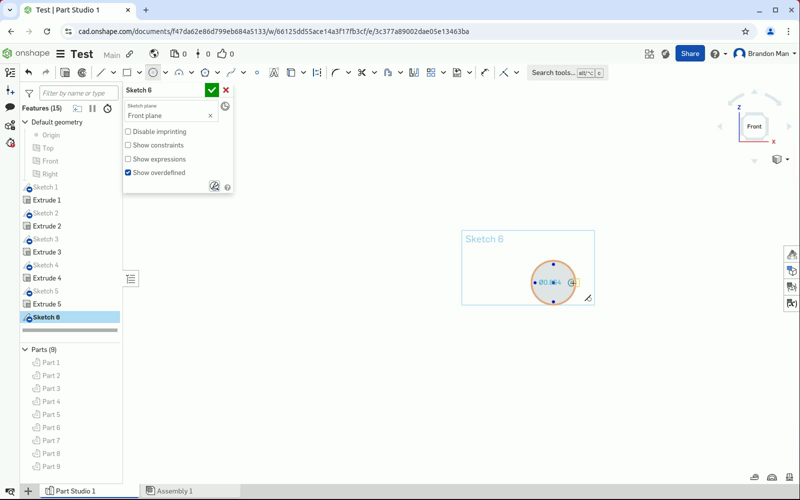
scroll(6)
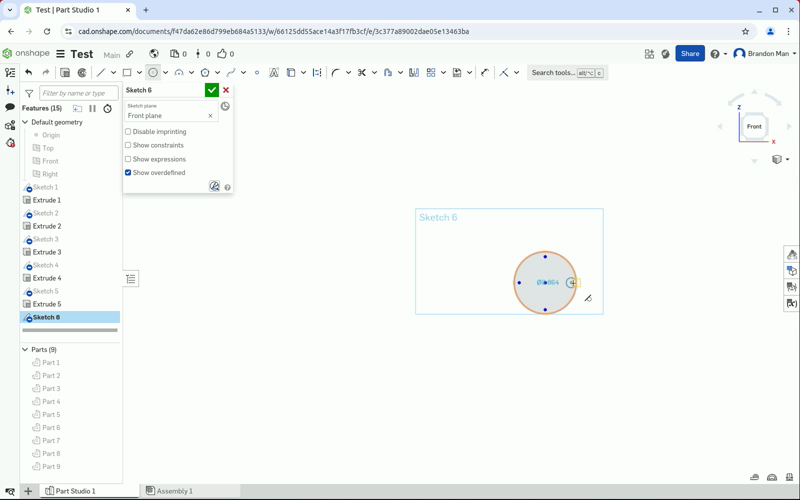
scroll(6)
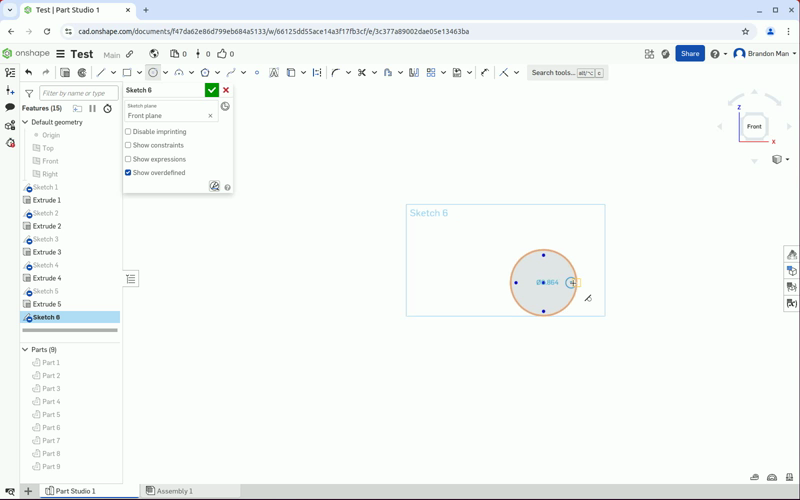
scroll(6)
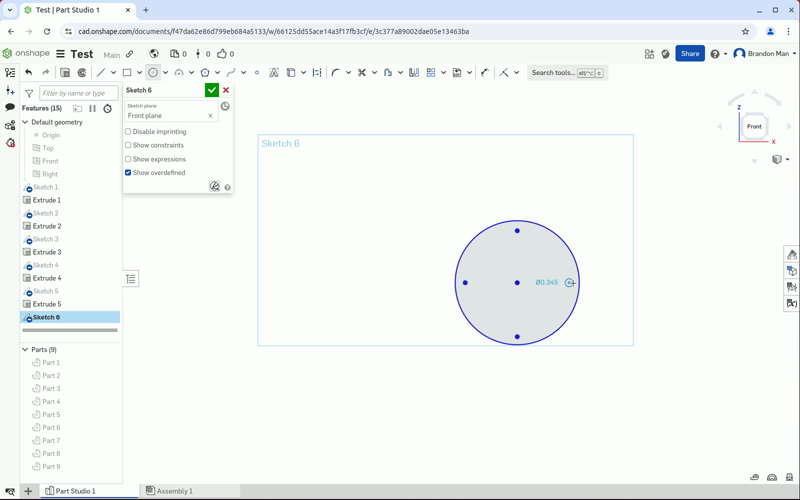
scroll(6)
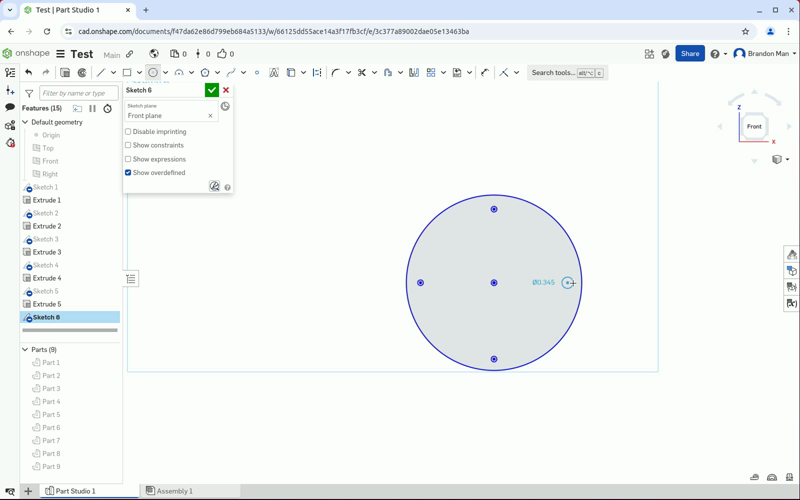
scroll(6)
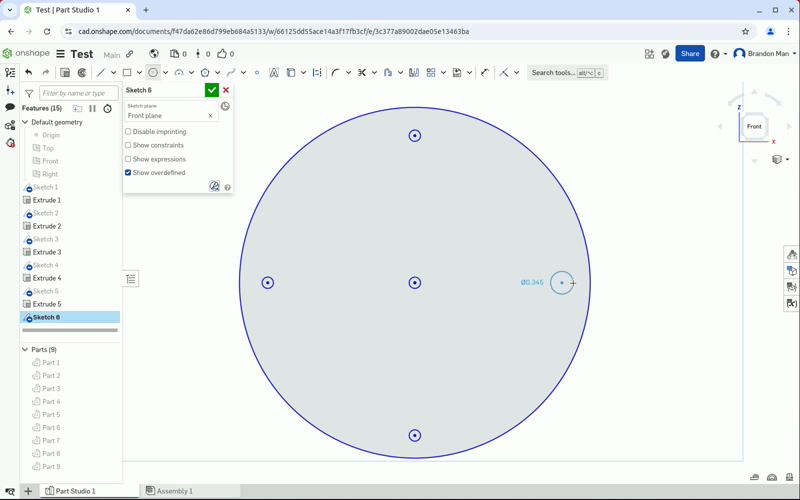
click(573, 282)
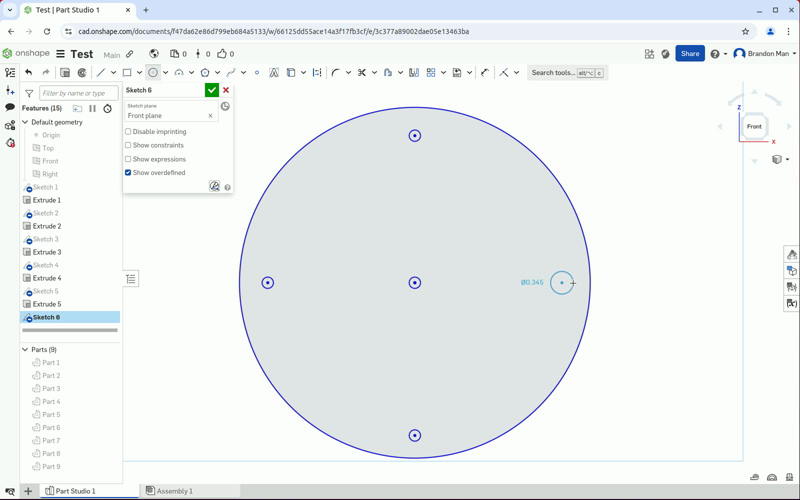
scroll(-6)
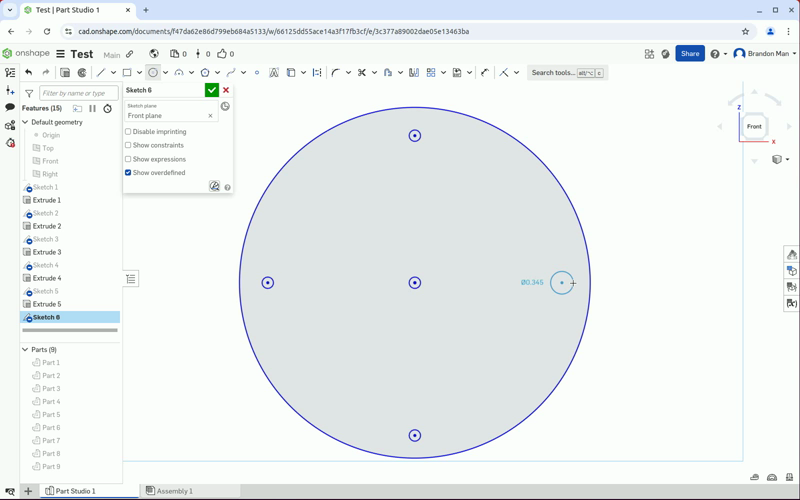
scroll(-6)
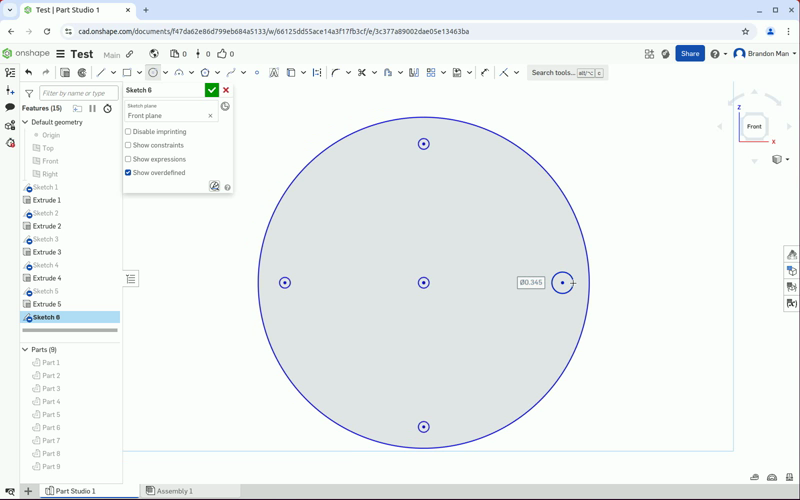
scroll(-6)
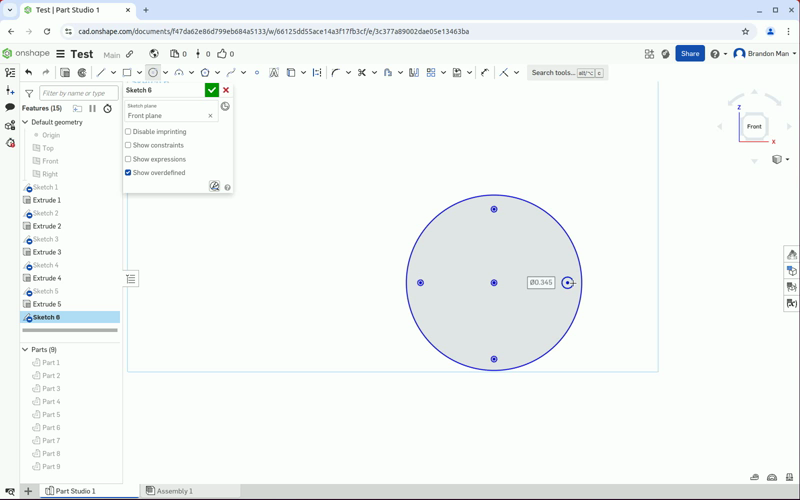
scroll(-6)
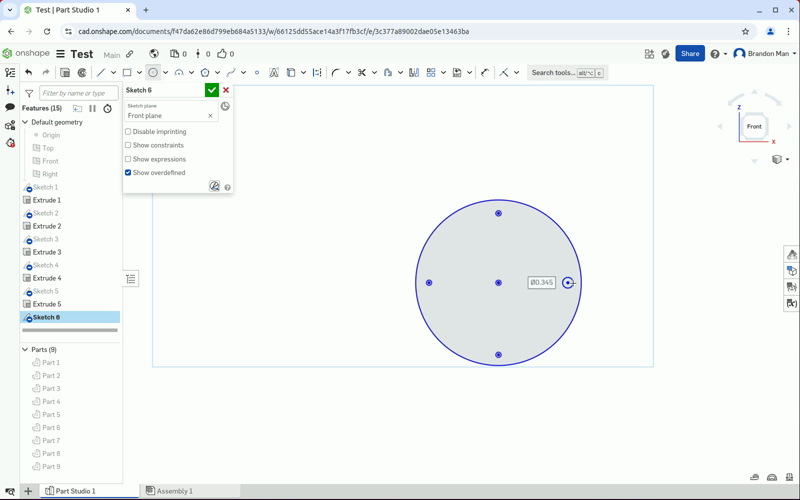
scroll(-6)
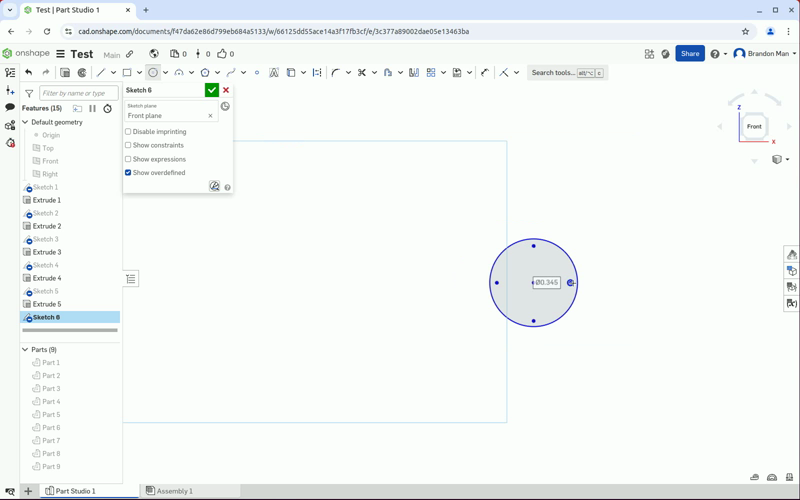
scroll(-6)
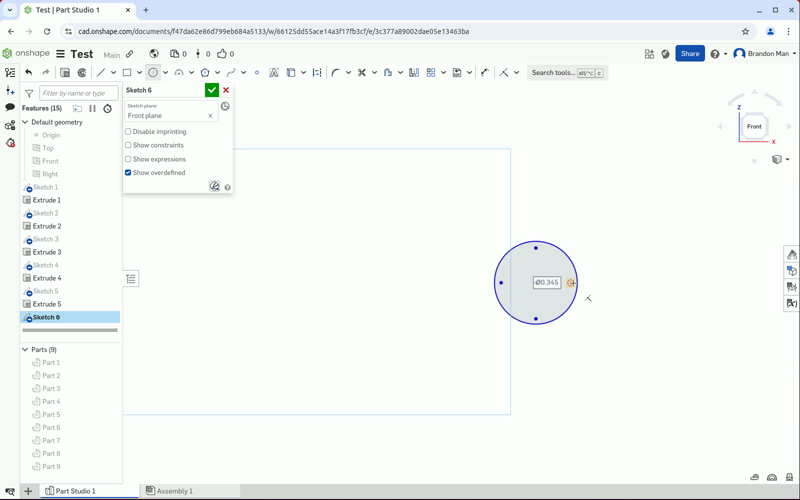
scroll(-6)
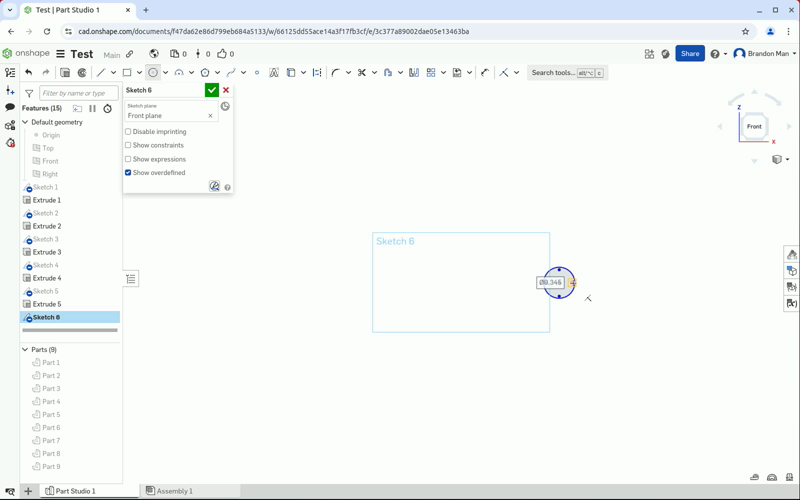
key(esc)
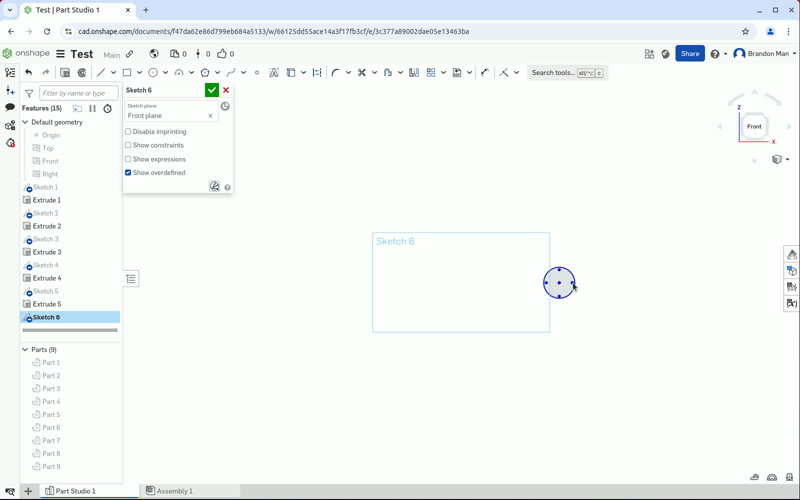
mouse_move(566, 271)
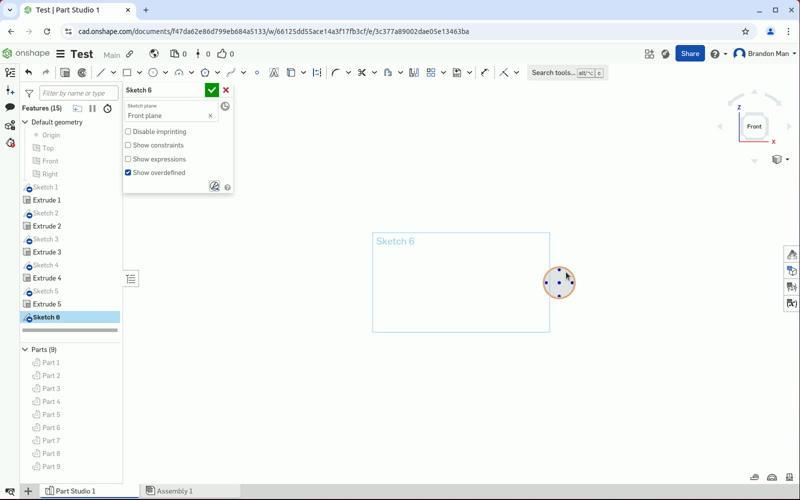
scroll(6)
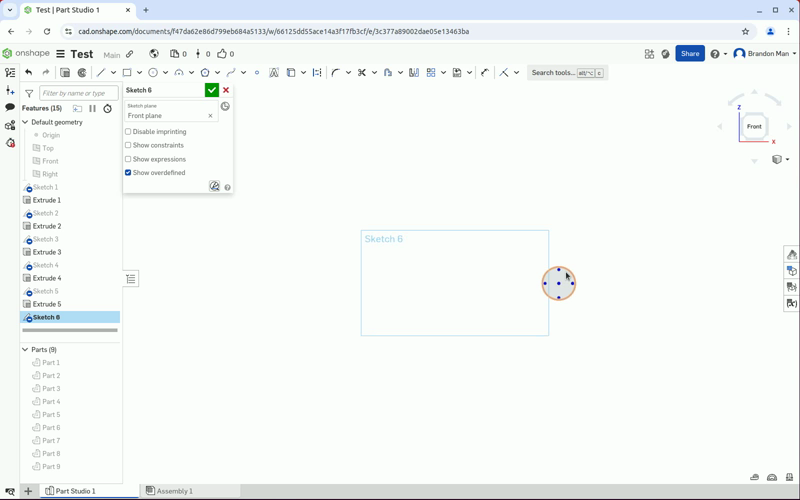
scroll(6)
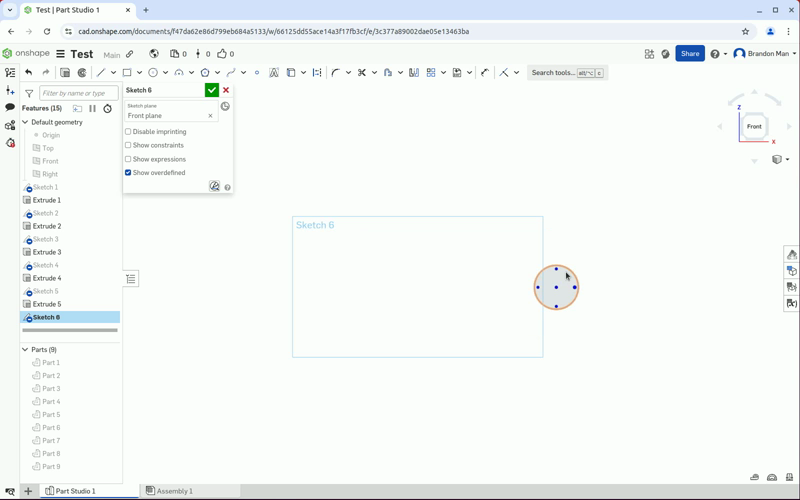
scroll(6)
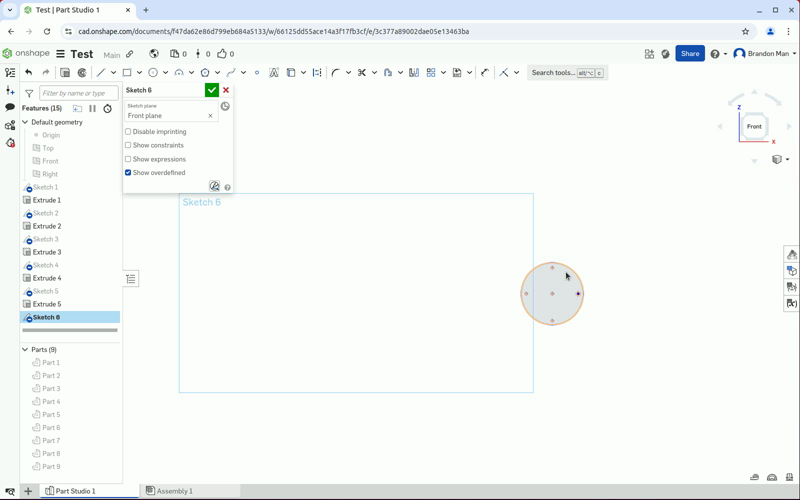
scroll(6)
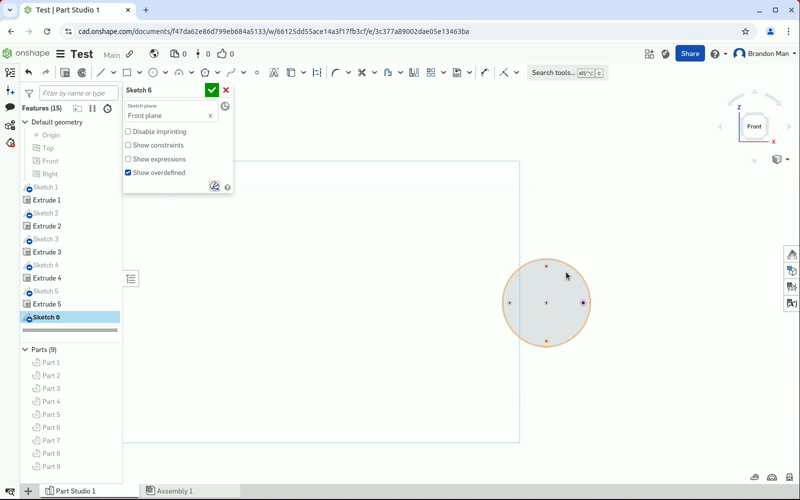
scroll(6)
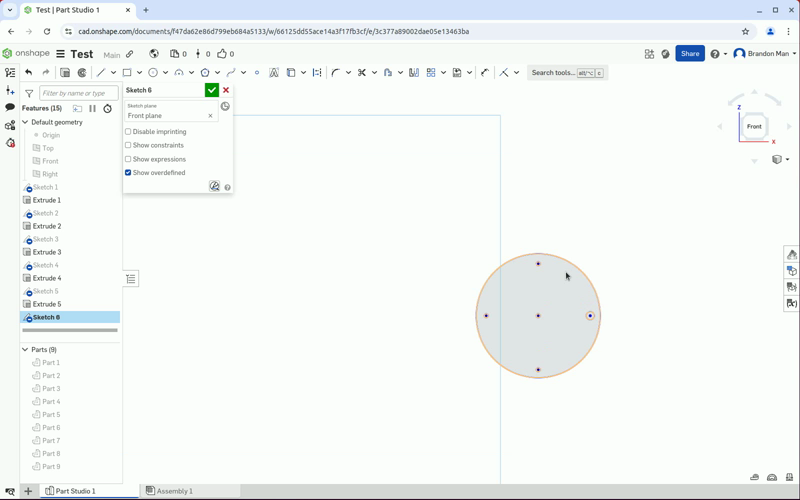
scroll(6)
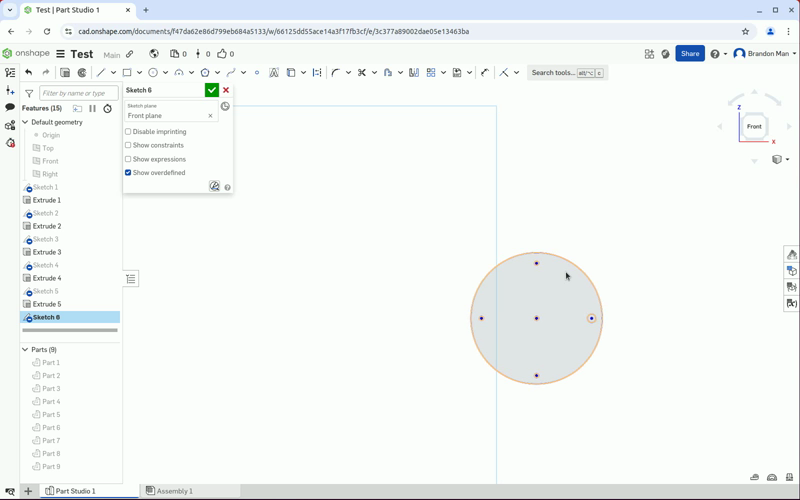
scroll(6)
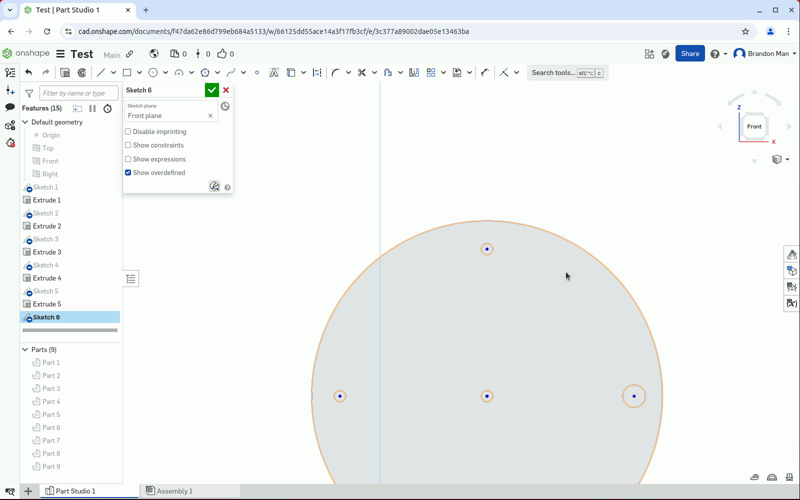
click(566, 271)
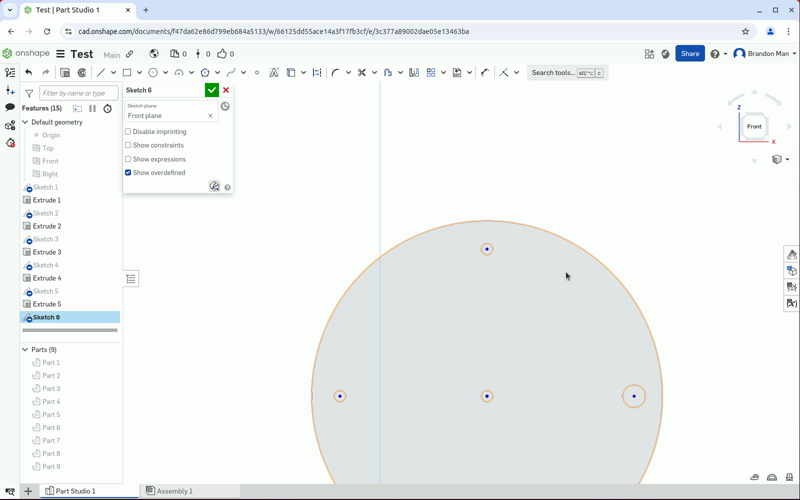
scroll(-6)
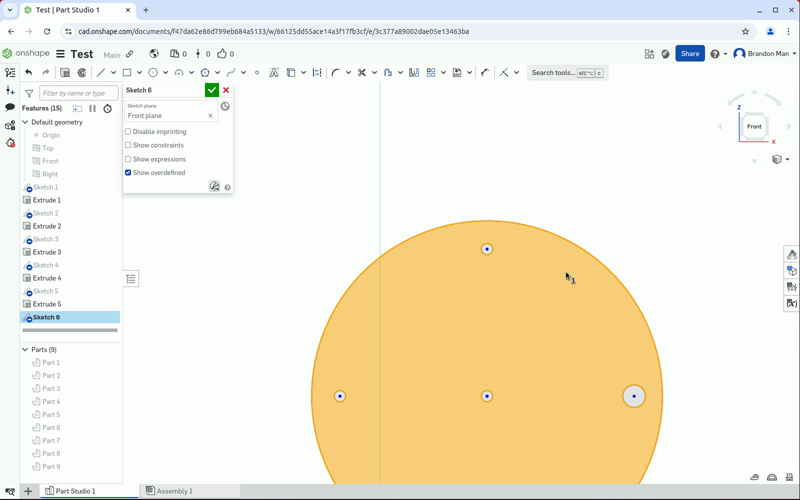
scroll(-6)
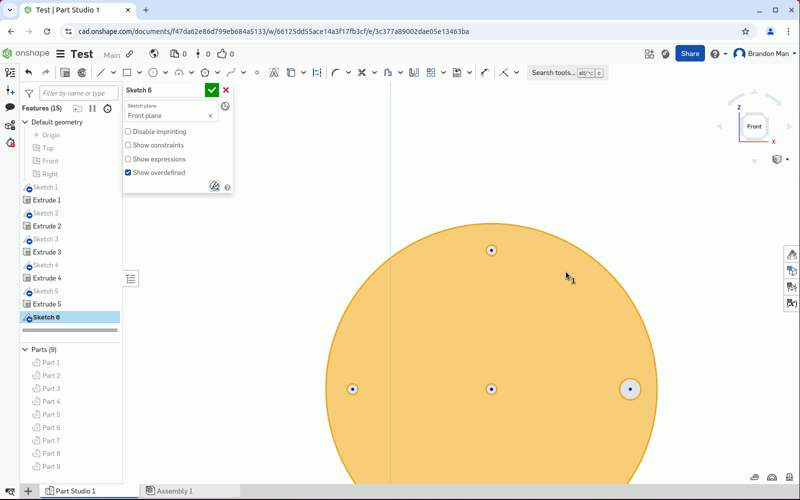
scroll(-6)
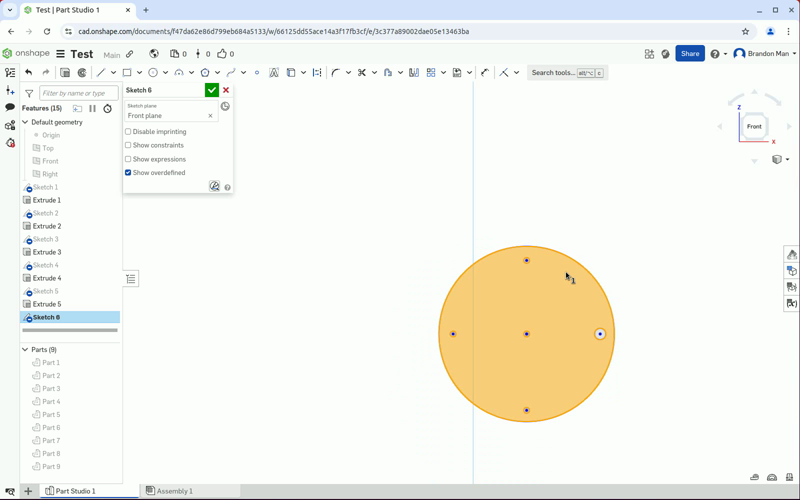
scroll(-6)
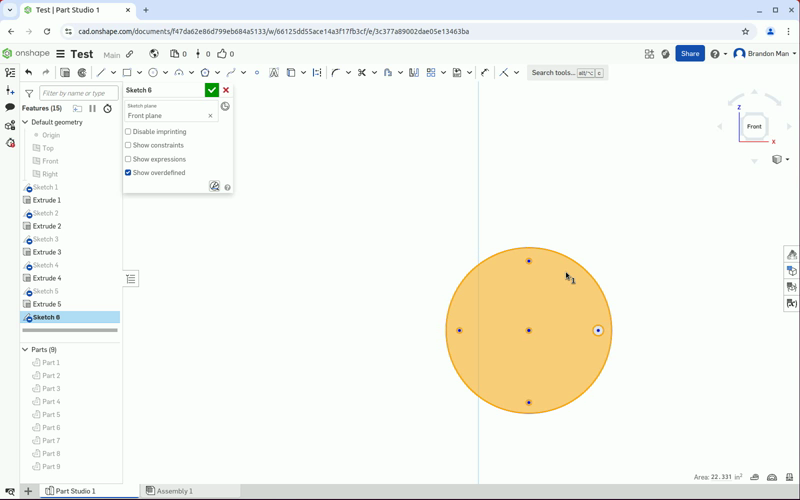
scroll(-6)
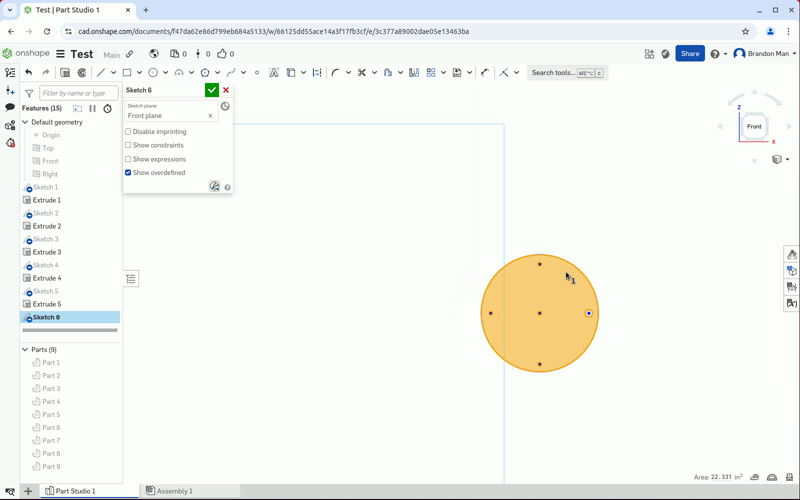
scroll(-6)
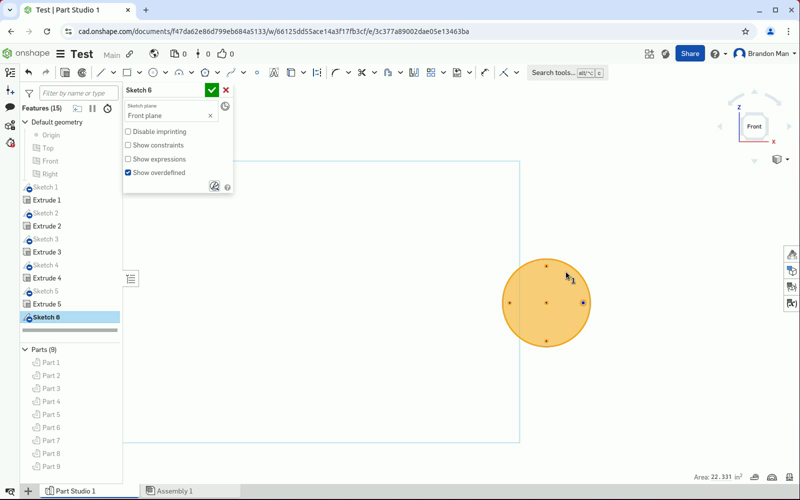
scroll(-6)
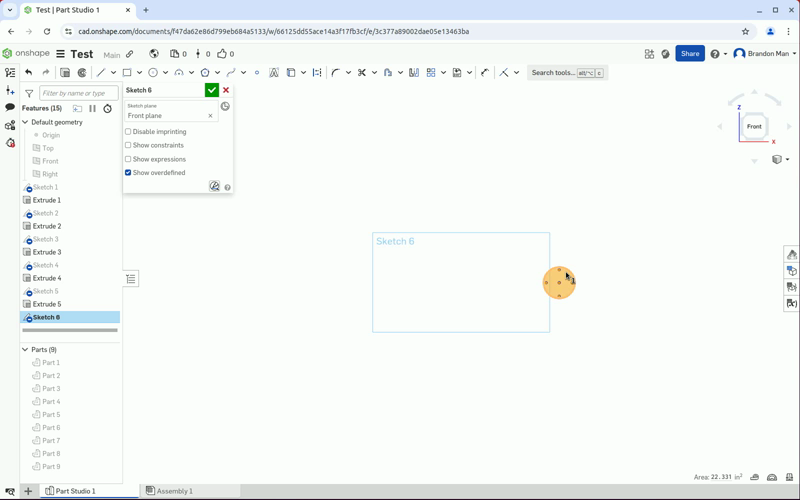
mouse_move(73, 352)
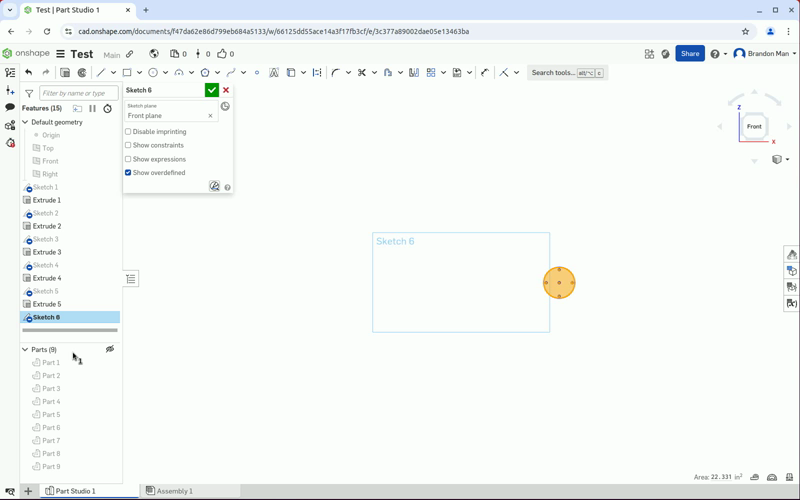
key(shift+y)
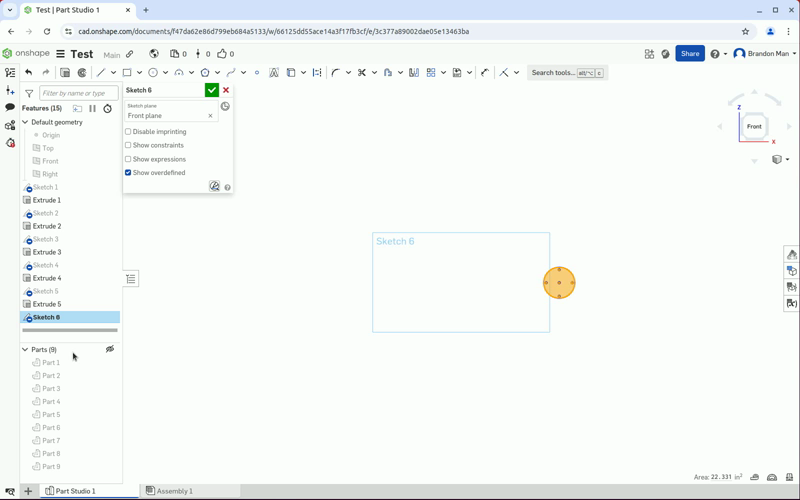
key(shift+e)
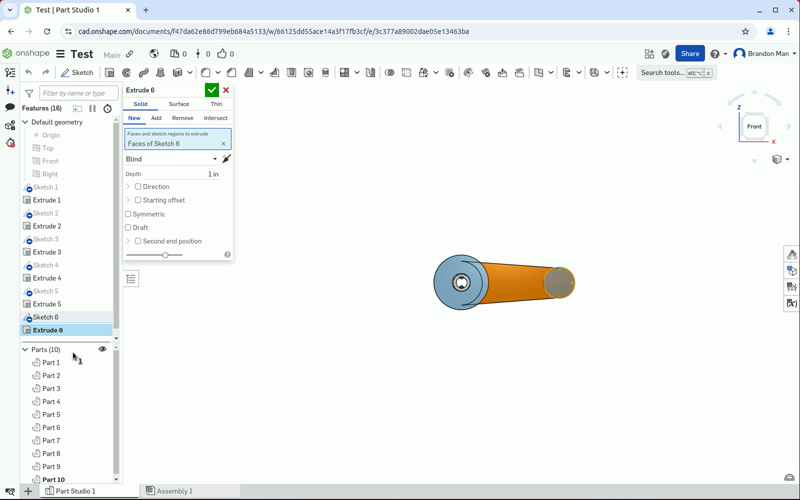
mouse_move(143, 106)
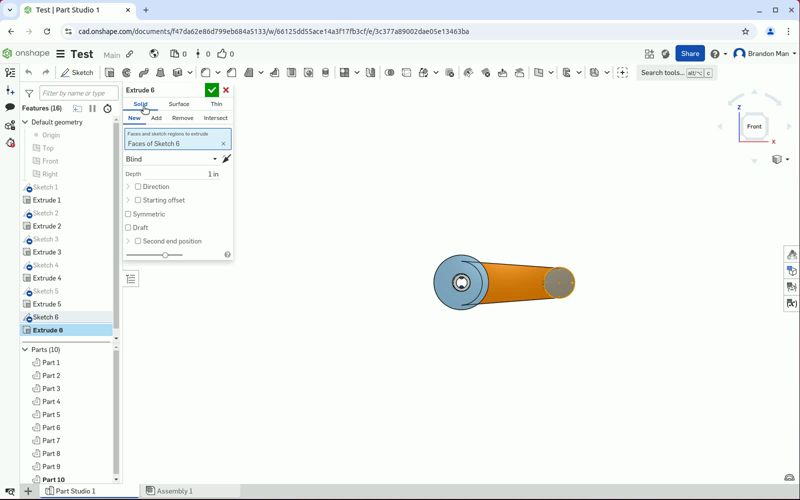
click(143, 106)
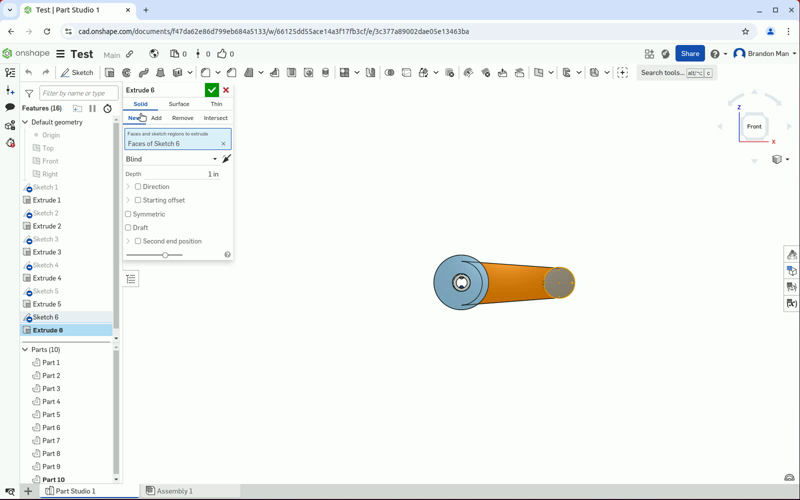
mouse_move(137, 120)
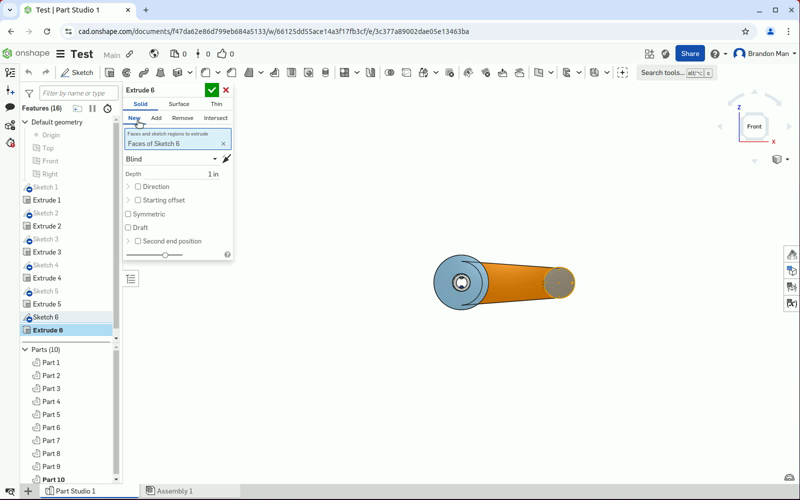
click(137, 120)
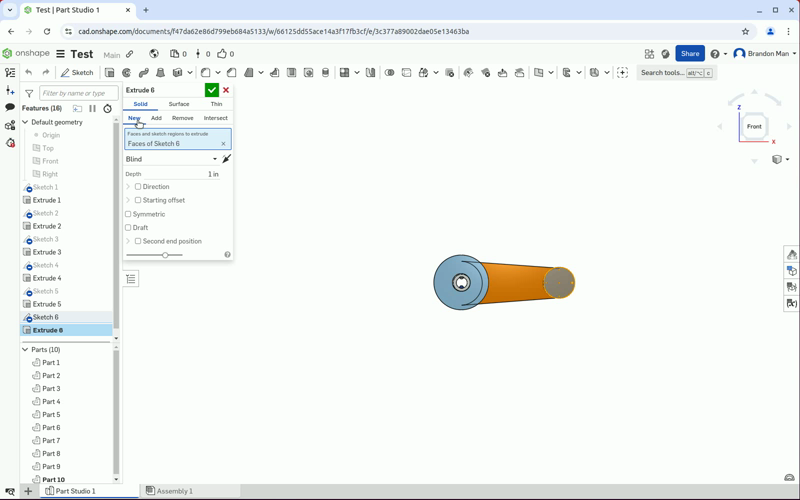
key(tab, 4)
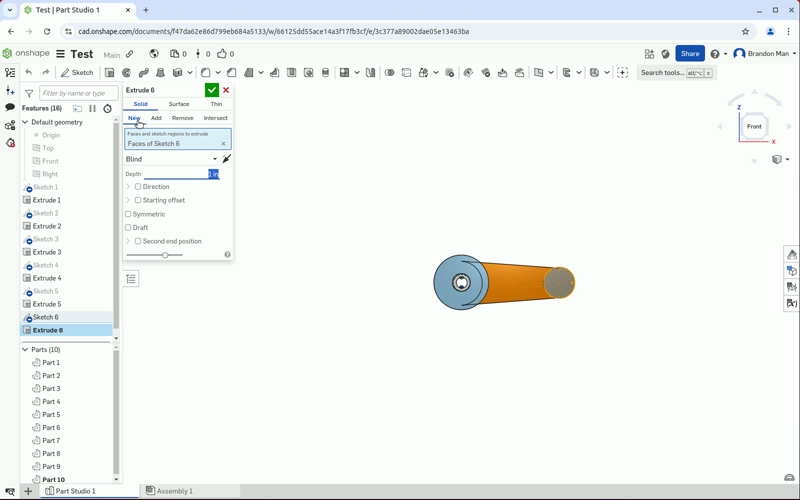
text(2.407)
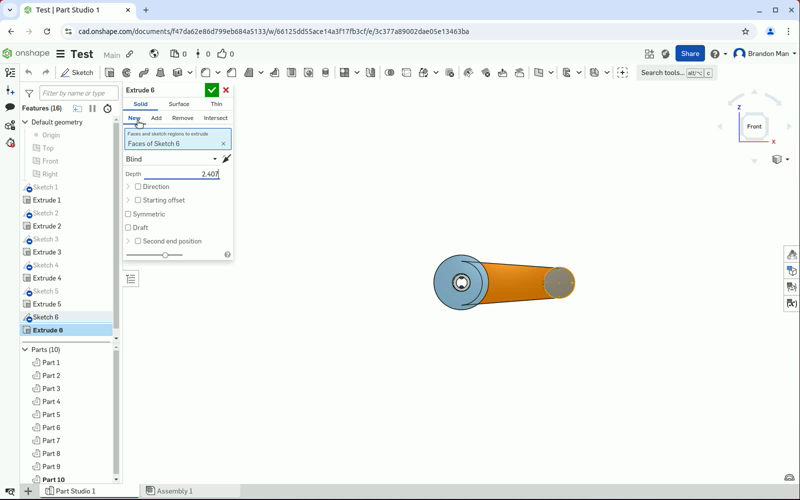
key(enter)
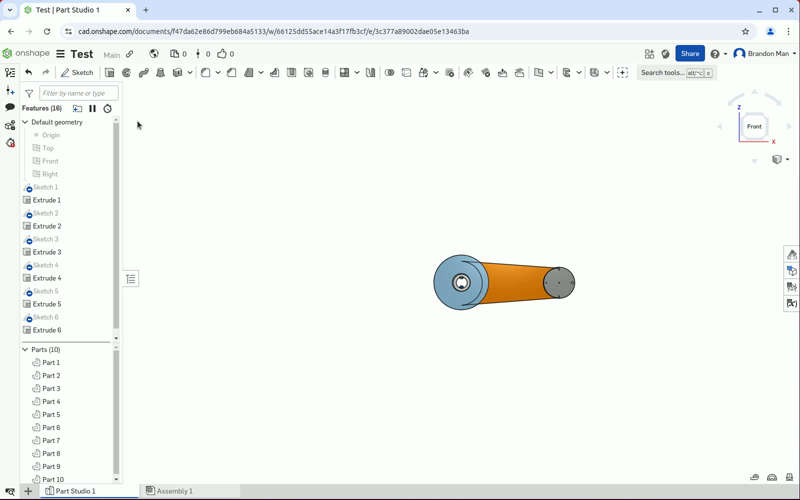
key(shift+h)
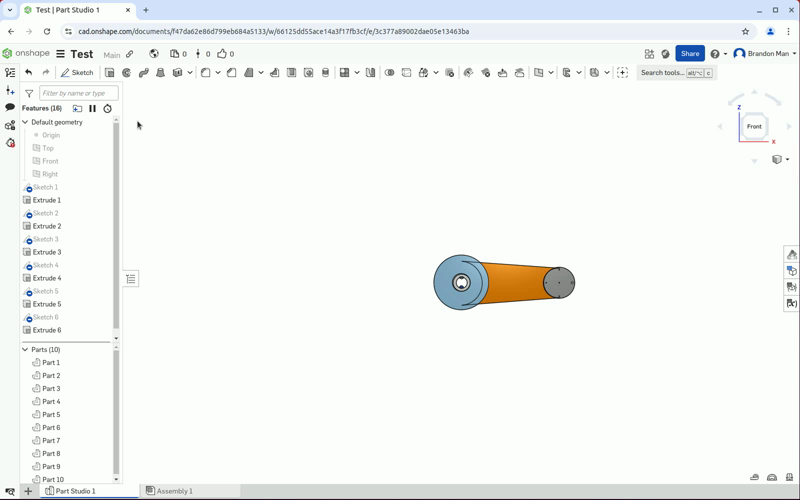
key(shift+h)
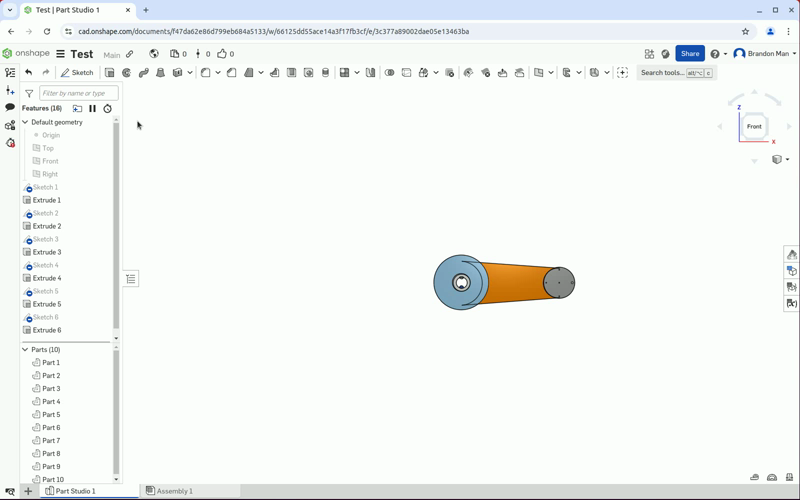
mouse_move(69, 189)
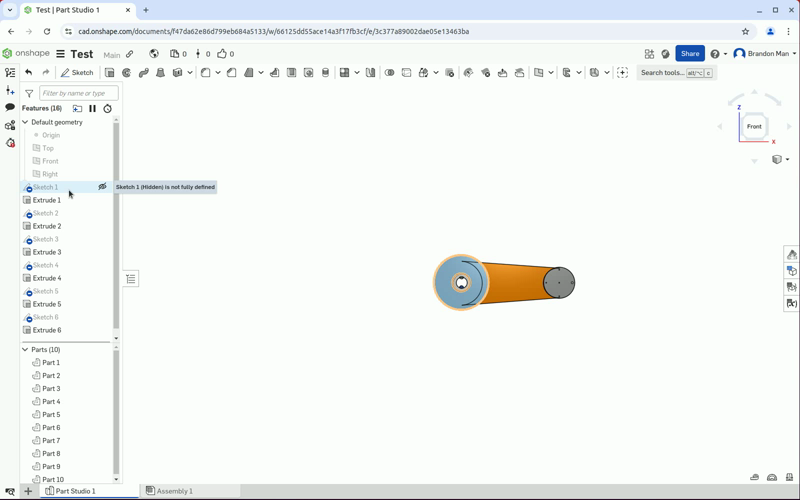
click(69, 189)
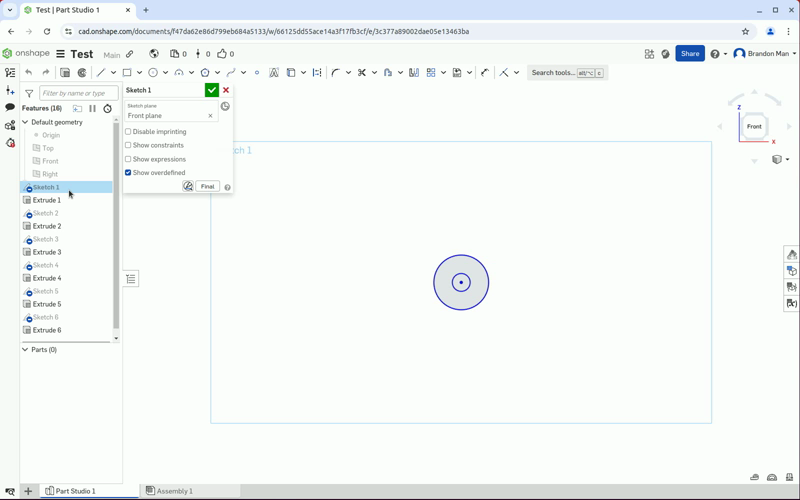
mouse_move(229, 92)
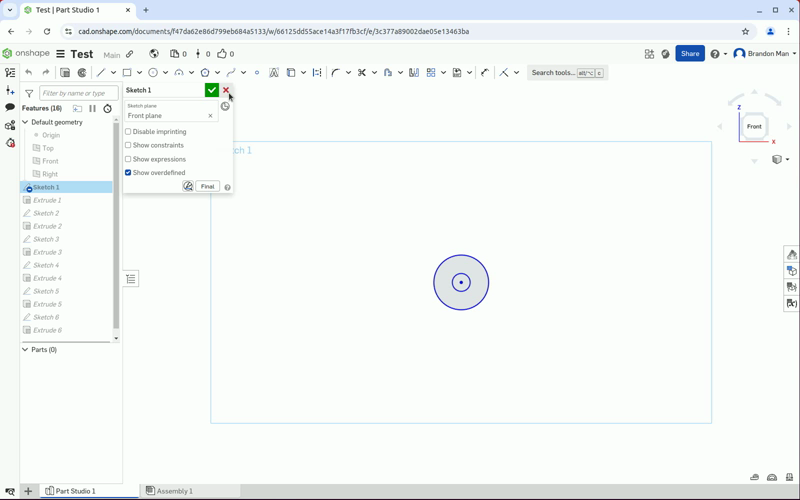
click(229, 92)
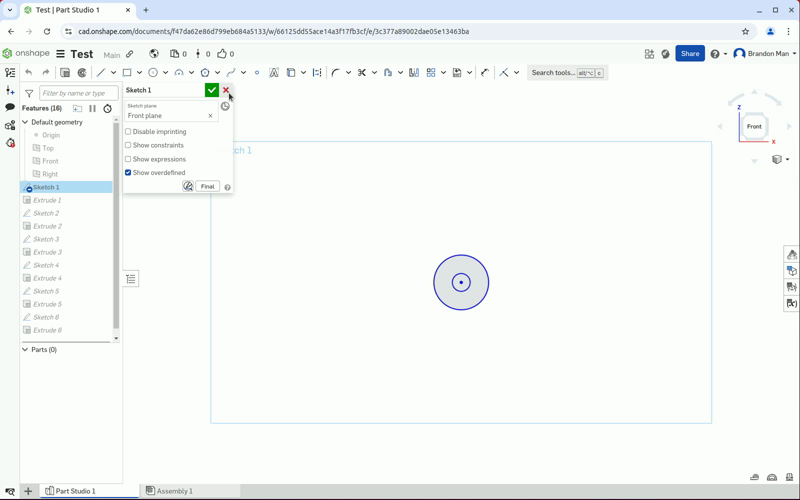
key(shift+s)
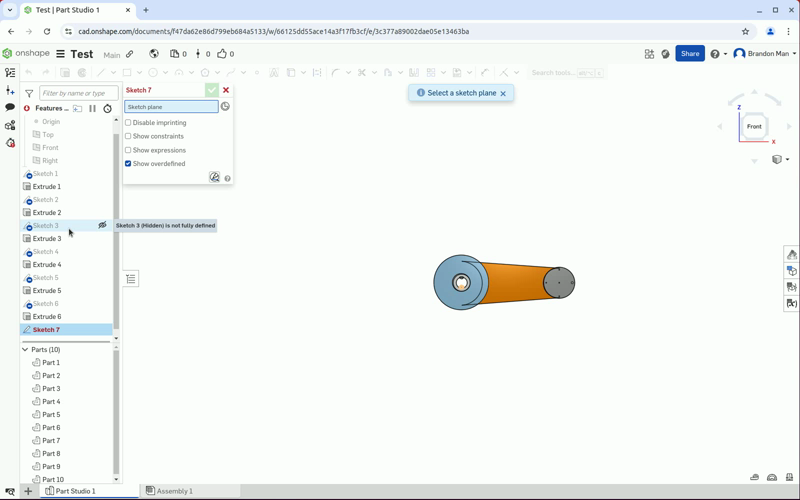
scroll(3)
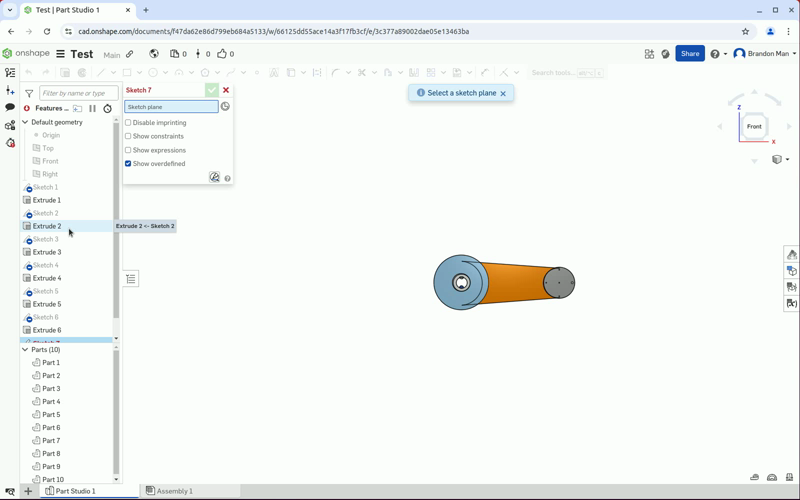
mouse_move(69, 163)
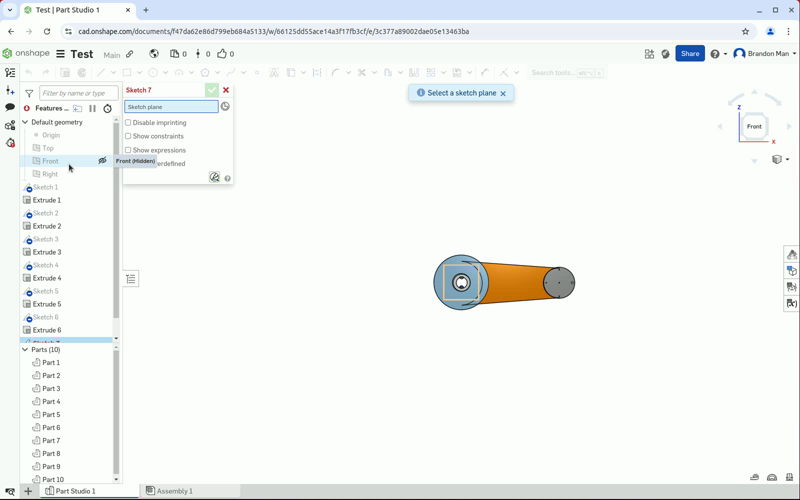
click(69, 163)
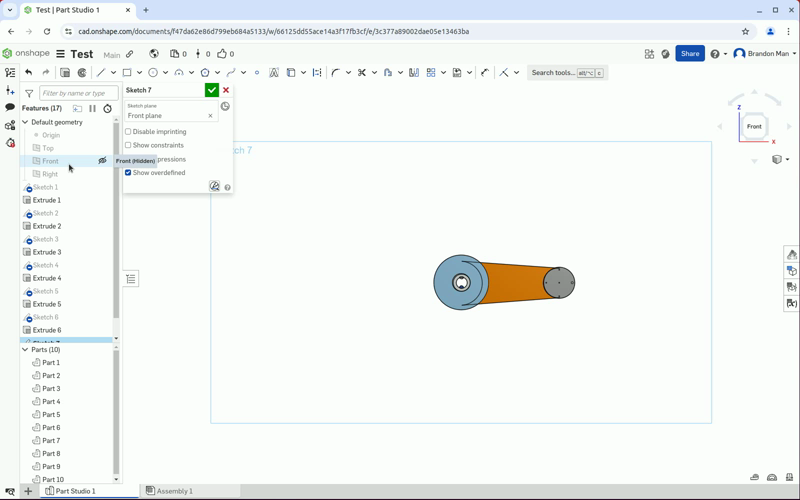
mouse_move(69, 352)
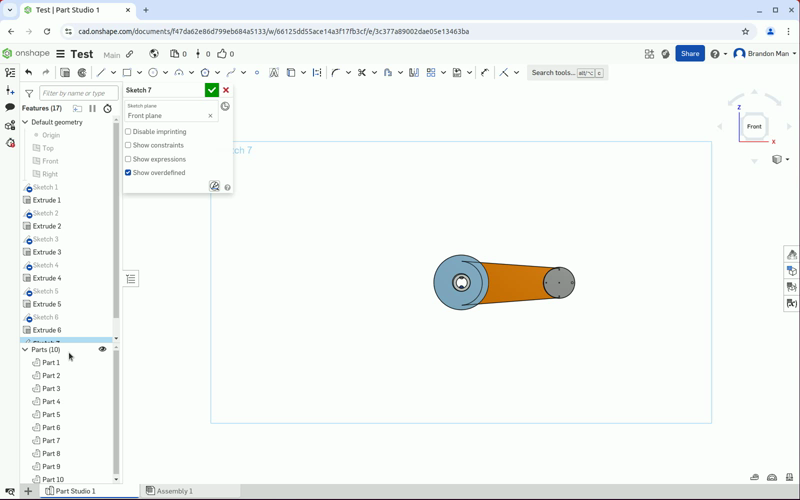
key(y)
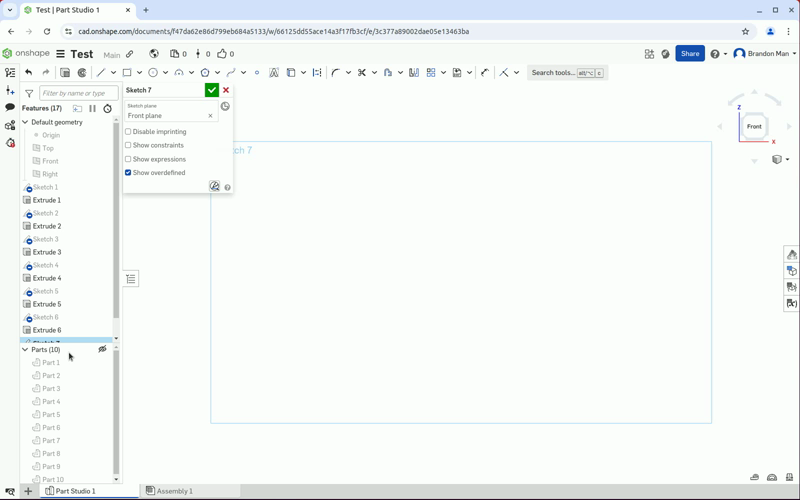
key(a)
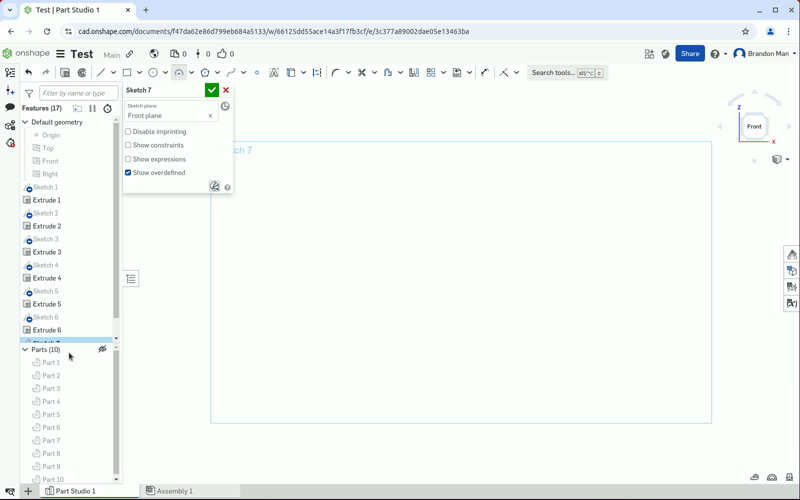
key_down(shift)
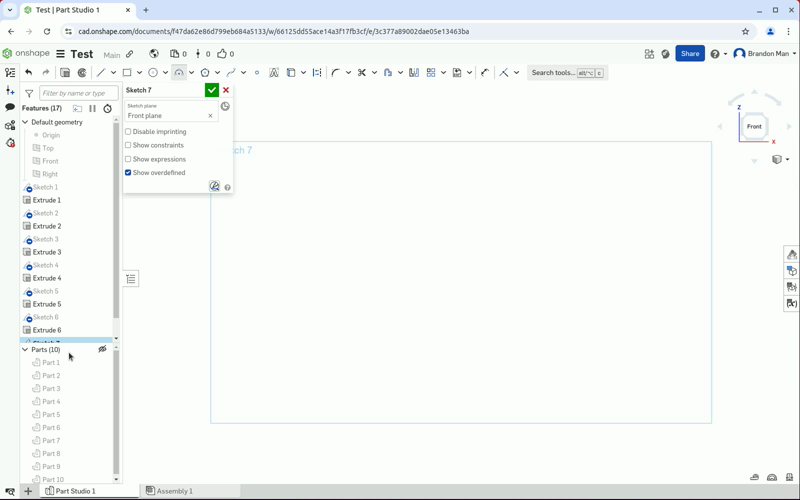
mouse_move(459, 287)
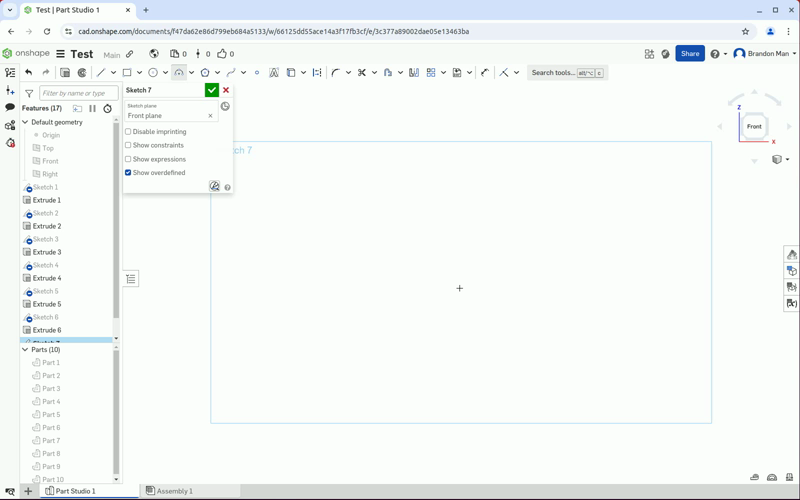
click(459, 287)
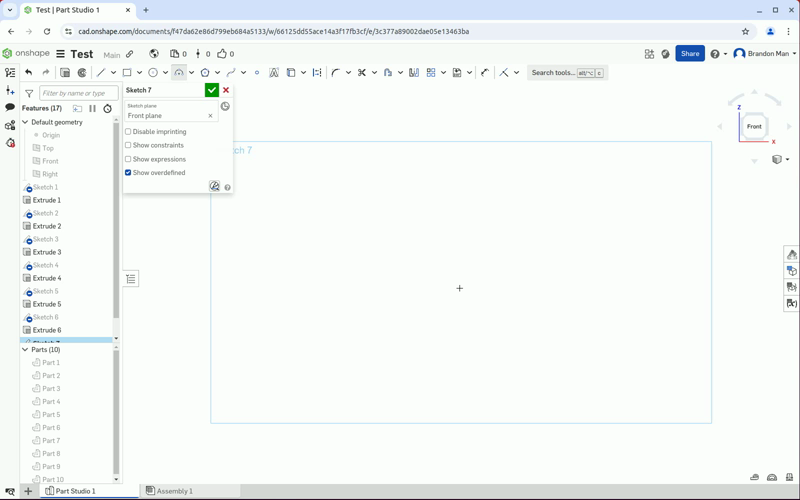
key_up(shift)
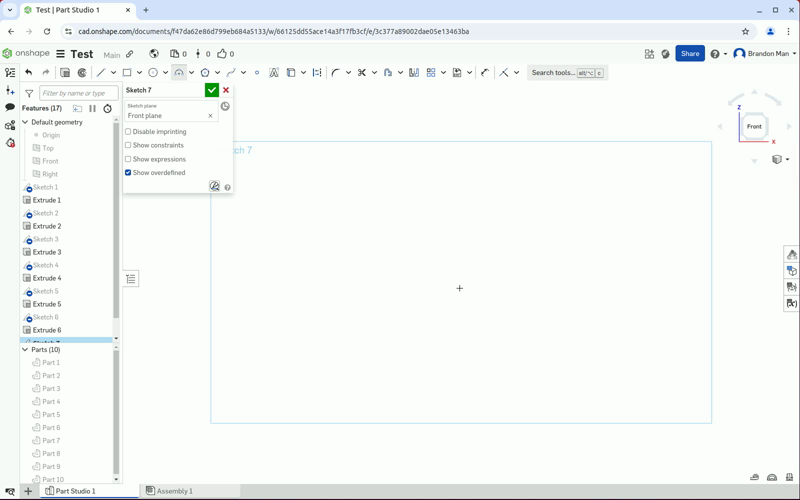
key_down(shift)
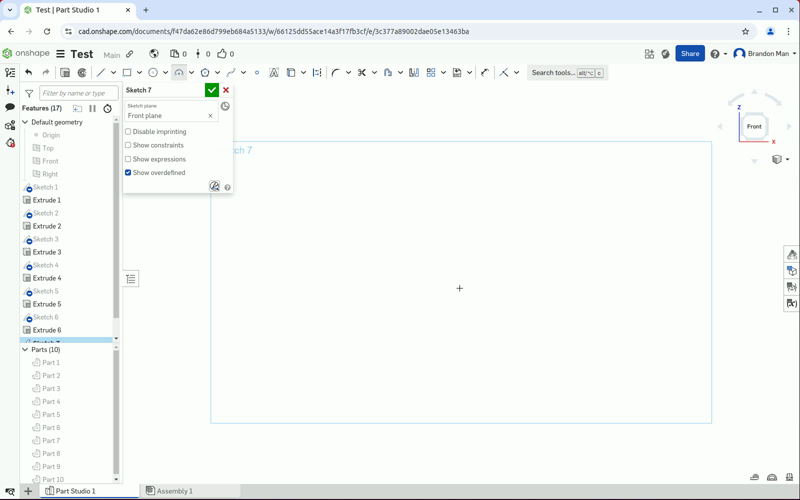
mouse_move(461, 287)
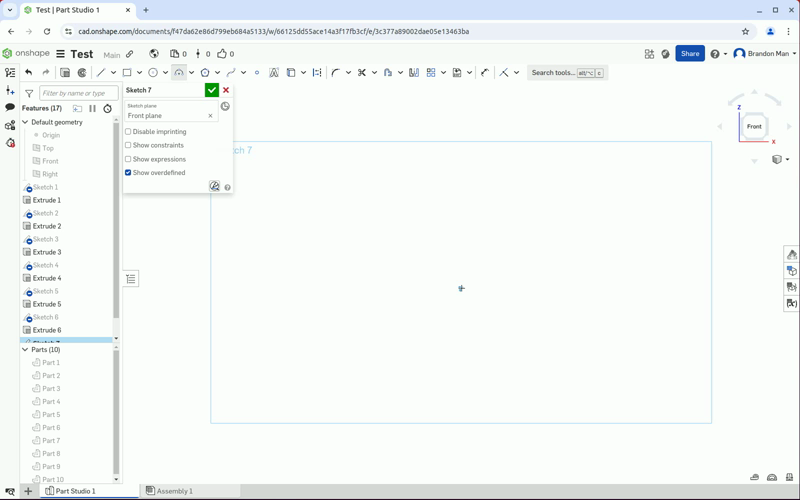
scroll(6)
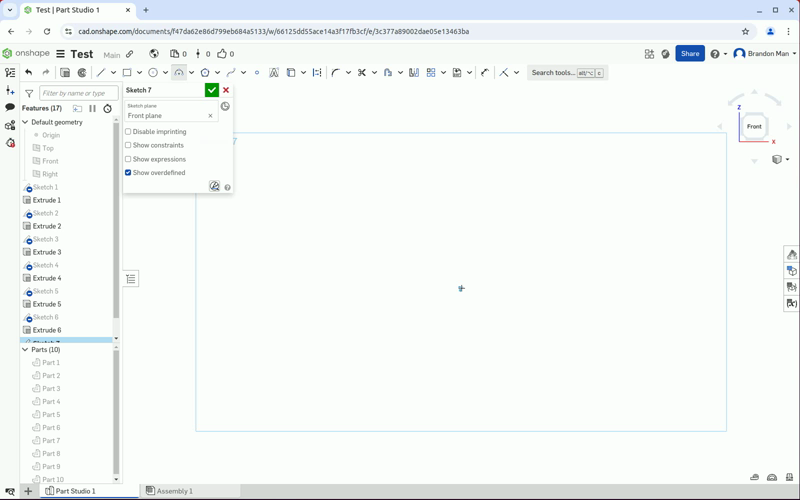
scroll(6)
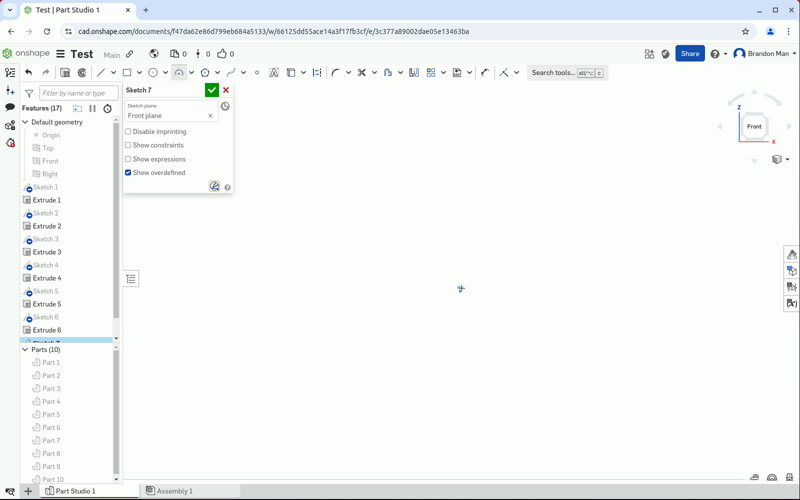
scroll(6)
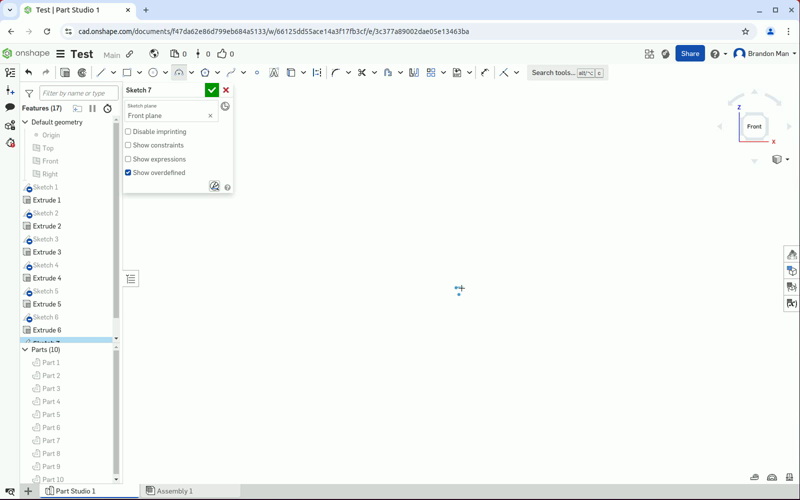
scroll(6)
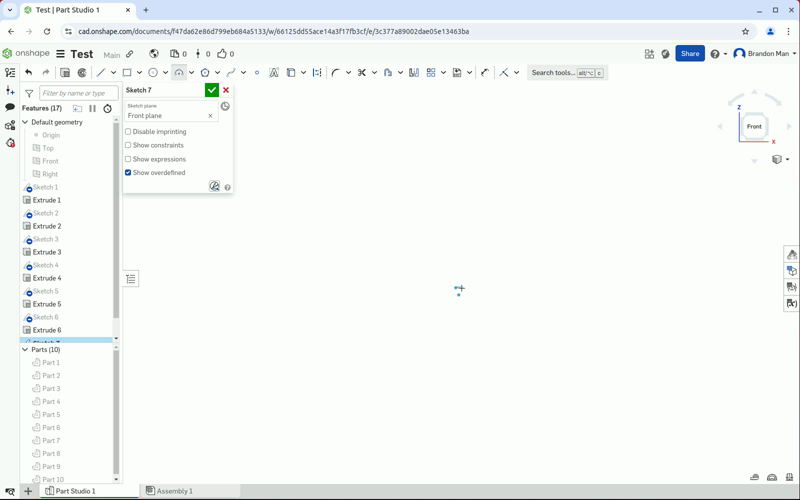
scroll(6)
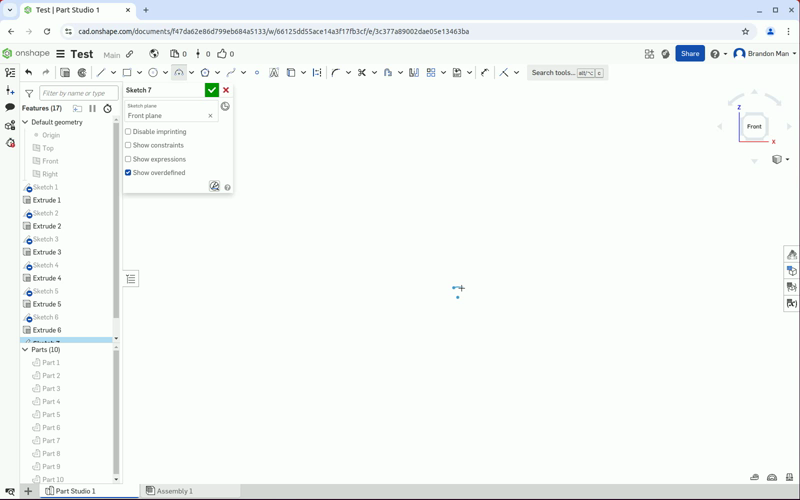
scroll(6)
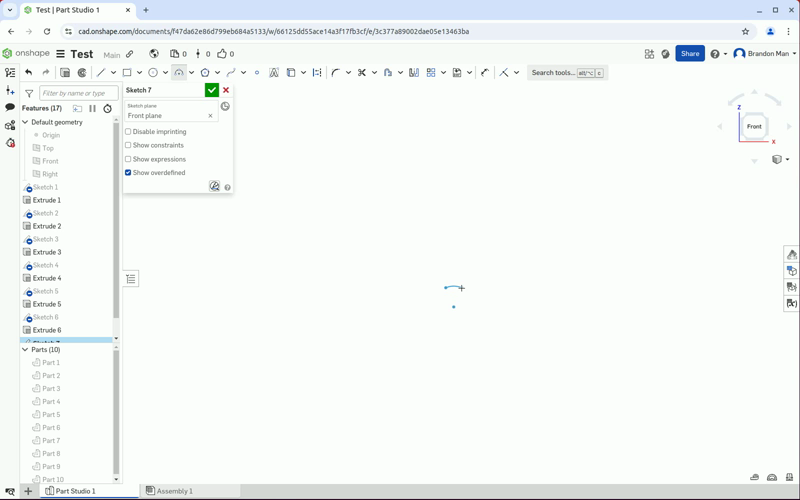
scroll(6)
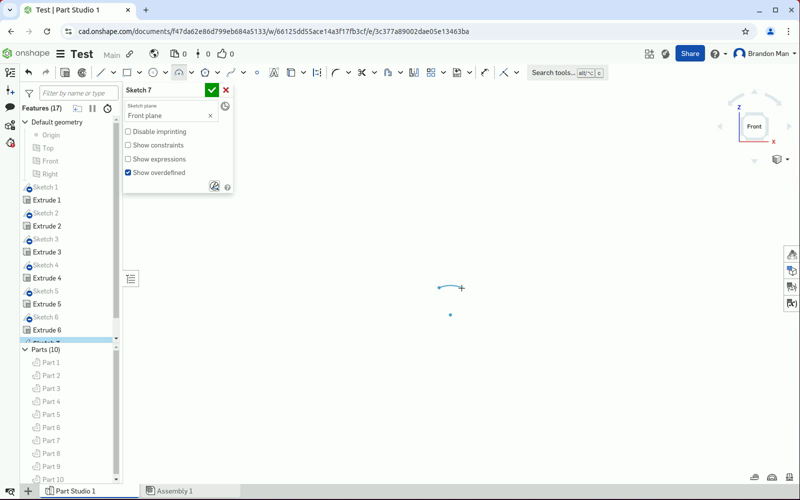
click(461, 287)
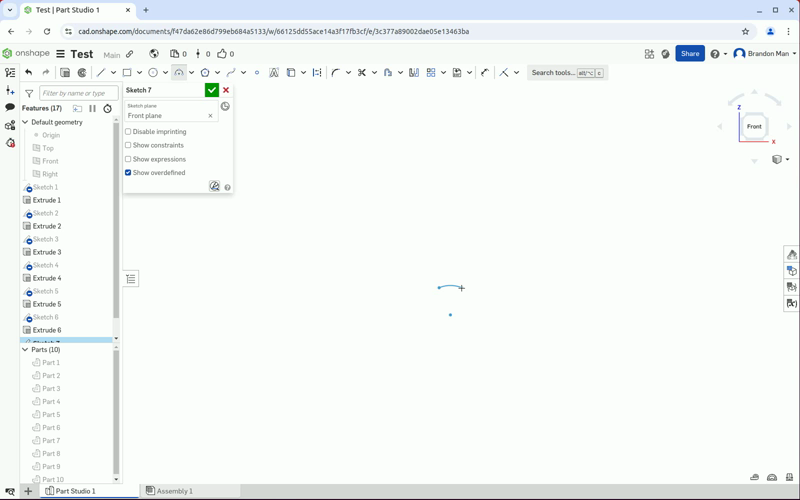
scroll(-6)
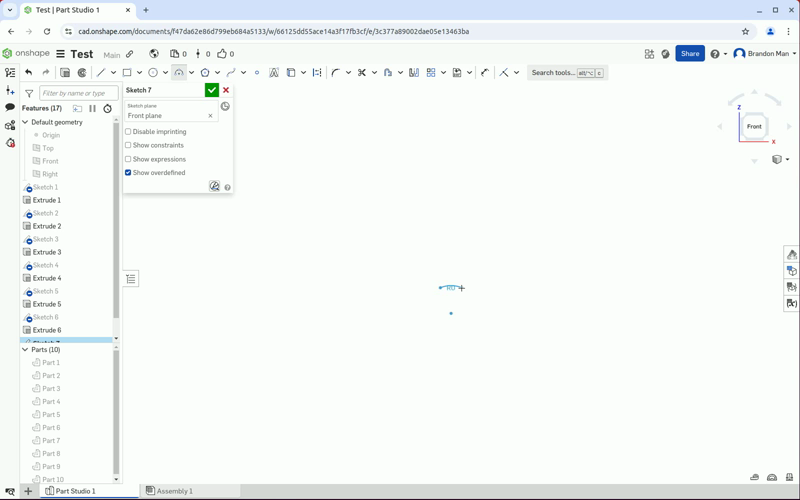
scroll(-6)
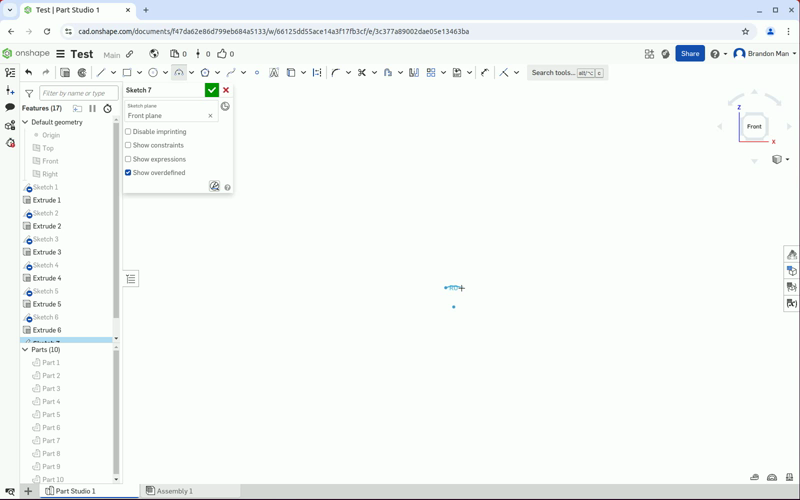
scroll(-6)
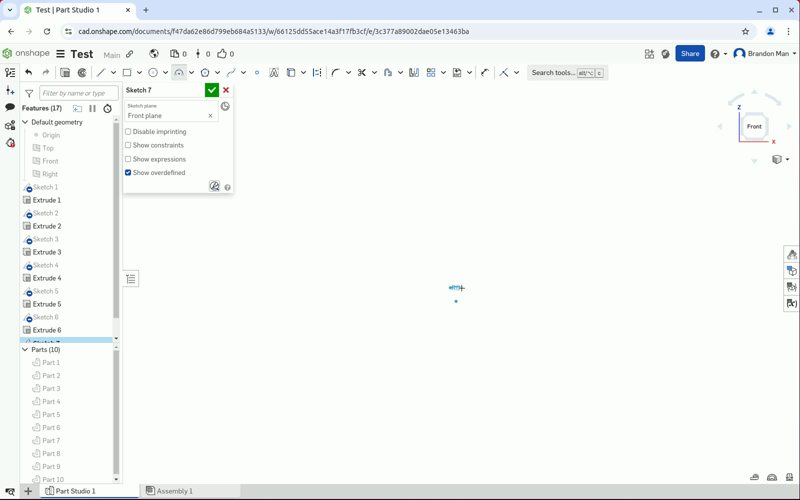
scroll(-6)
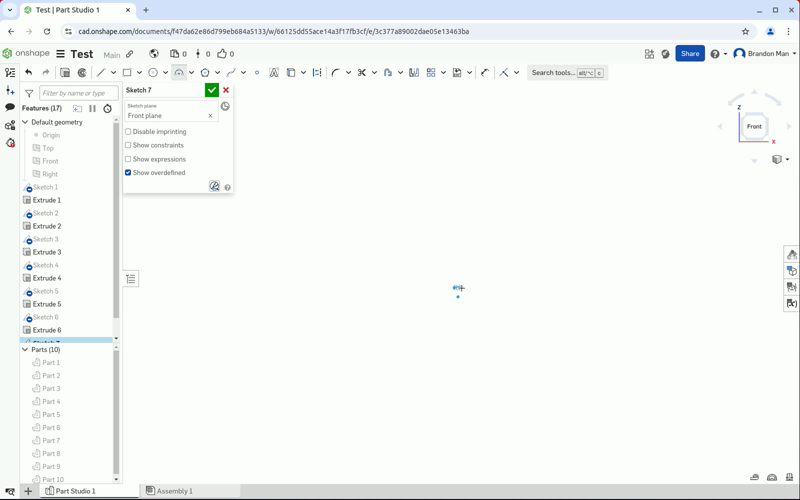
scroll(-6)
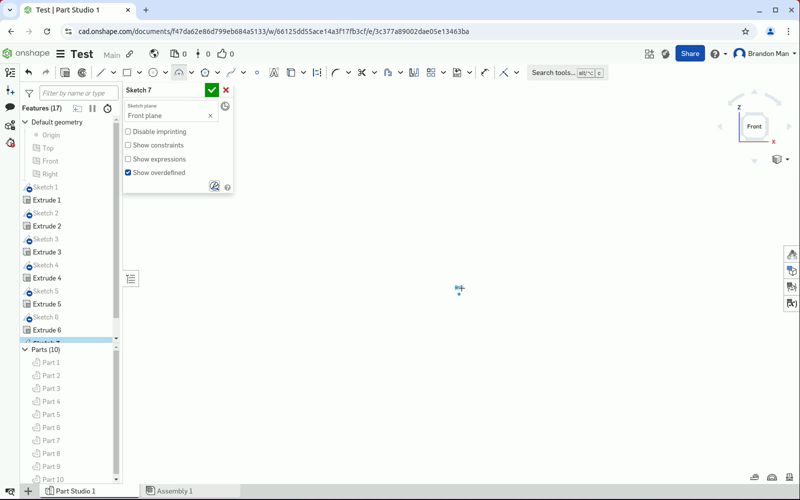
scroll(-6)
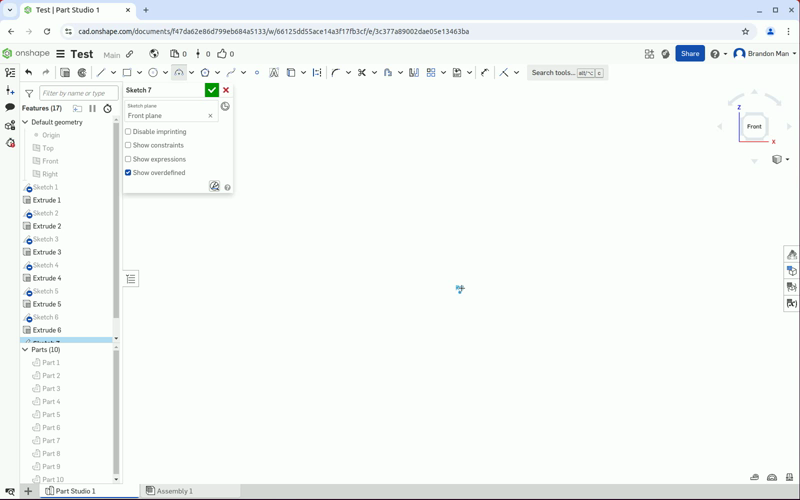
scroll(-6)
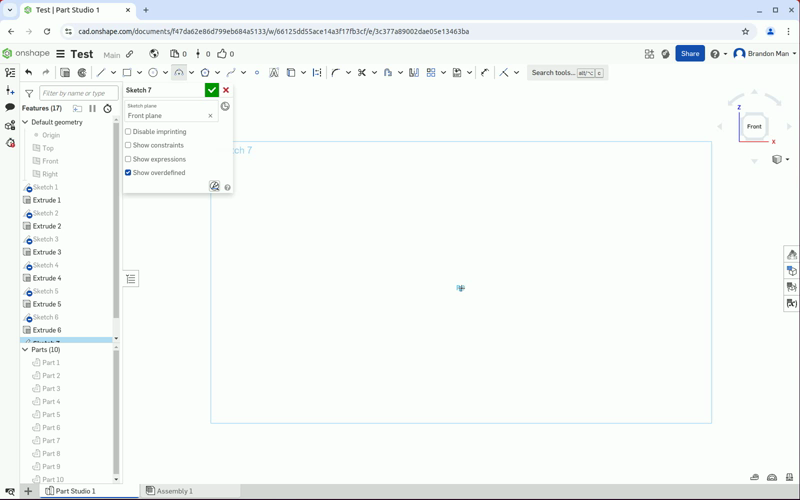
mouse_move(460, 286)
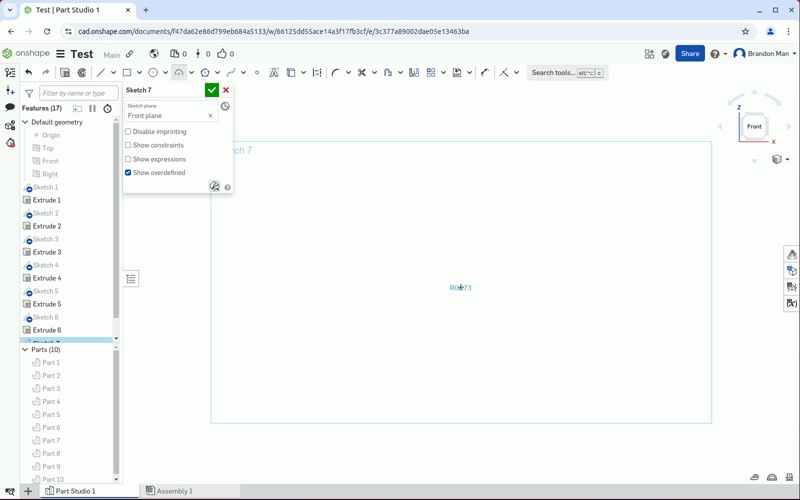
scroll(6)
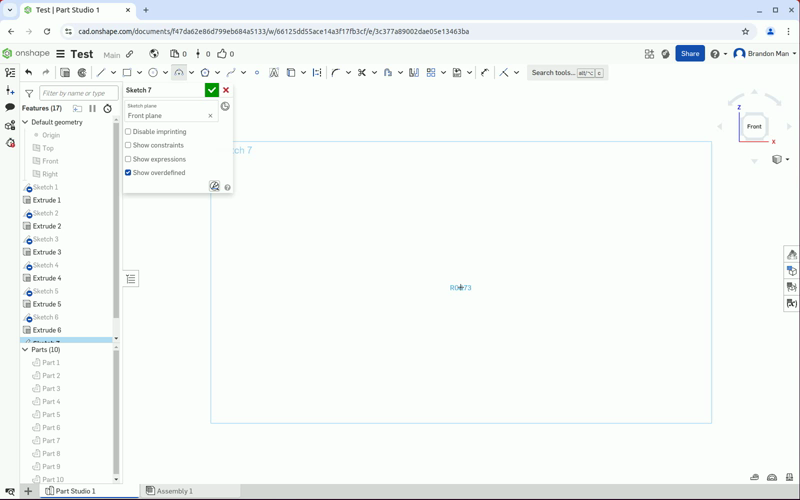
scroll(6)
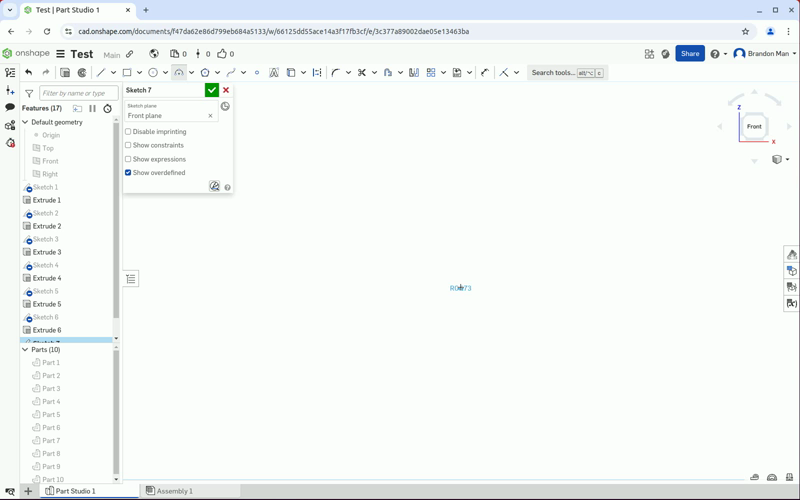
scroll(6)
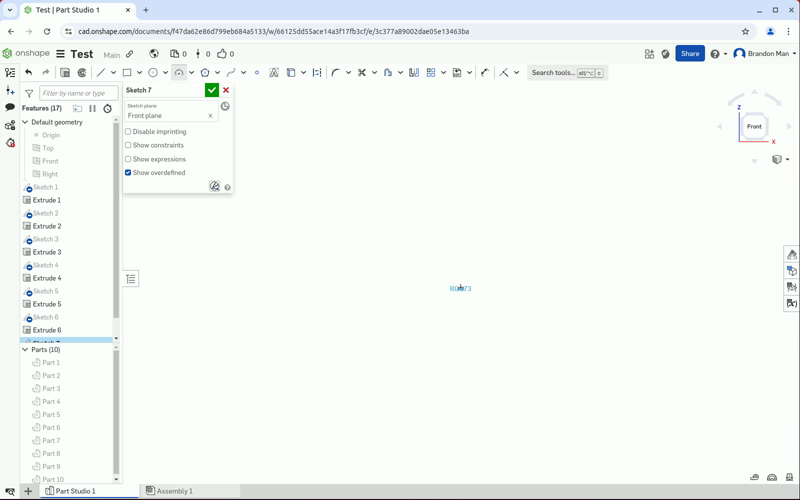
scroll(6)
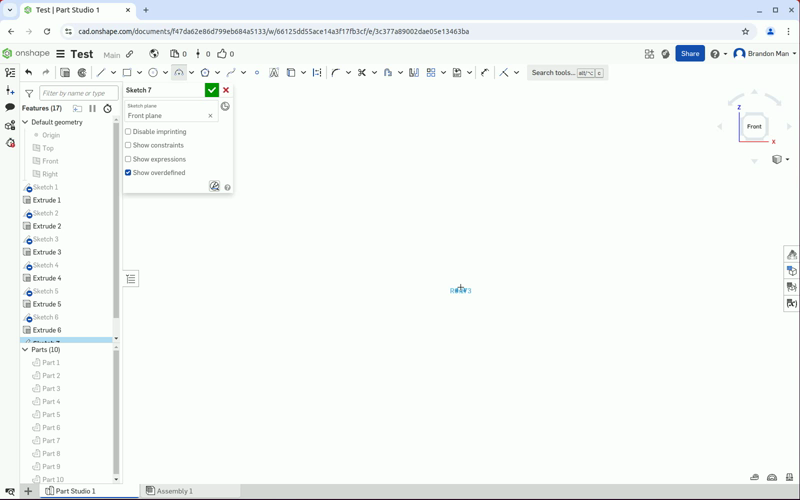
scroll(6)
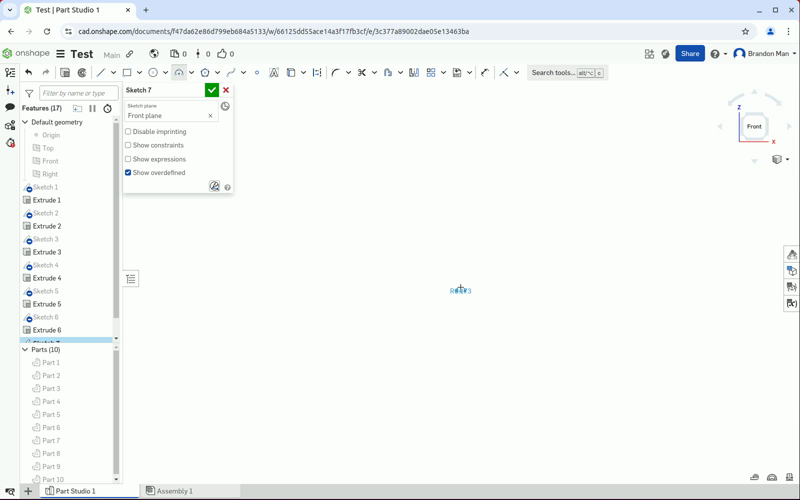
scroll(6)
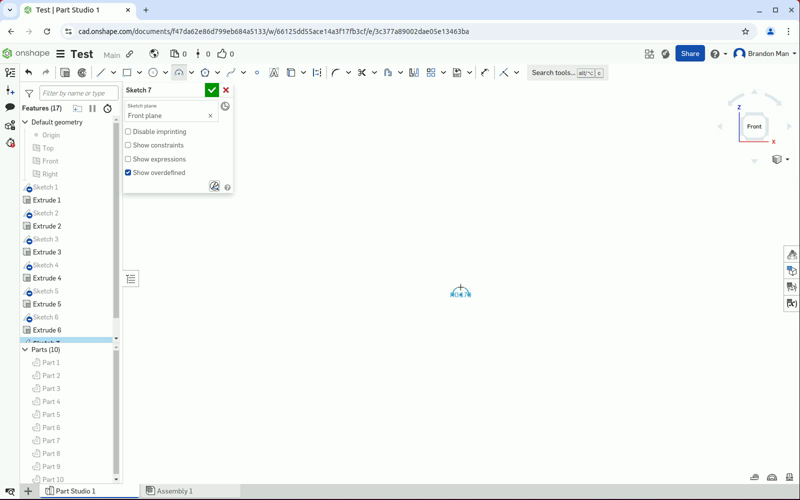
scroll(6)
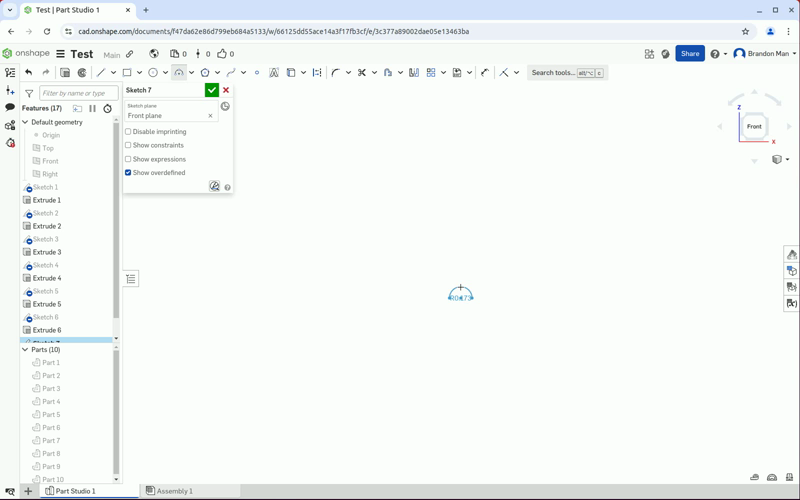
click(460, 286)
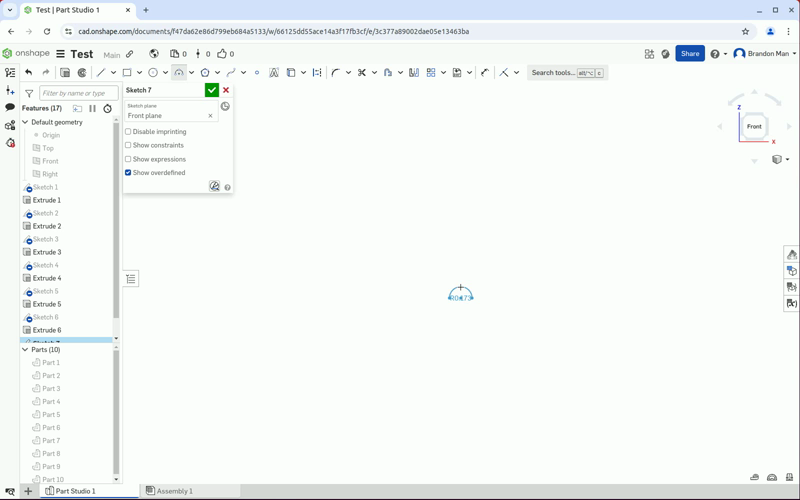
scroll(-6)
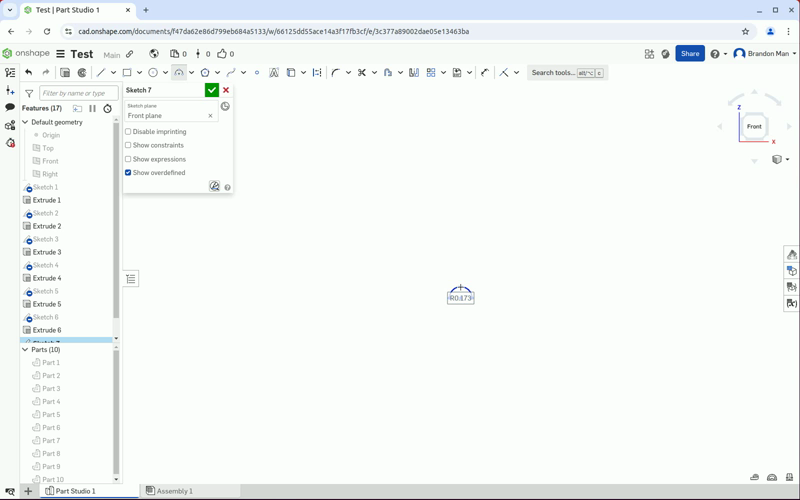
scroll(-6)
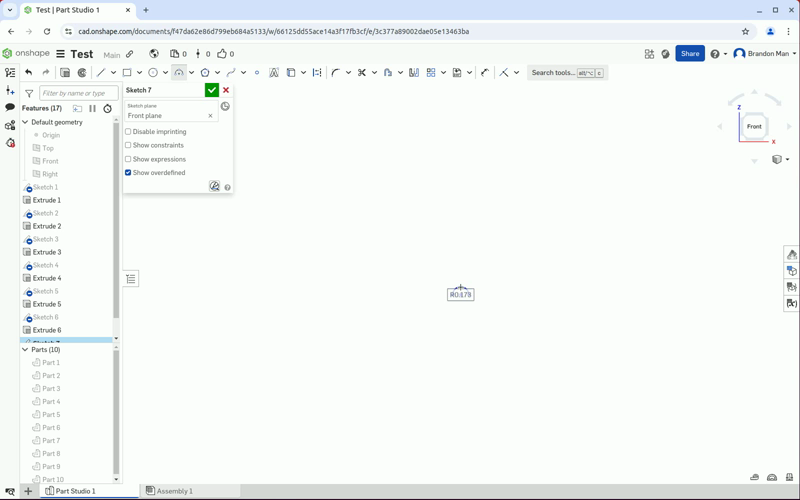
scroll(-6)
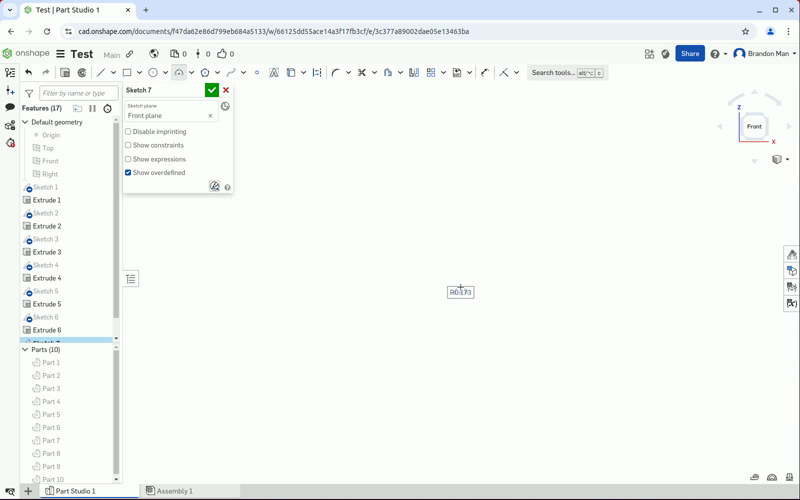
scroll(-6)
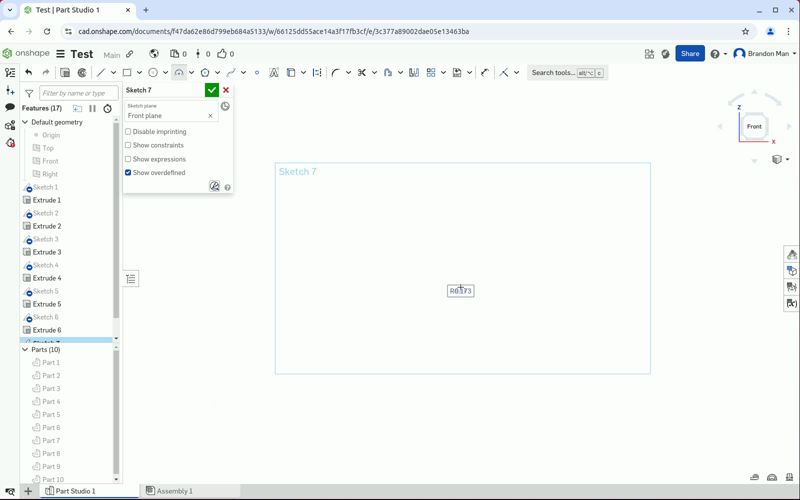
scroll(-6)
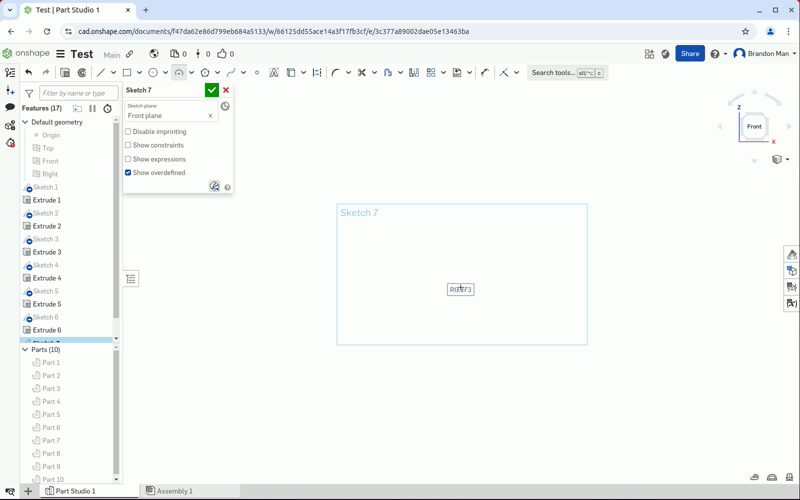
scroll(-6)
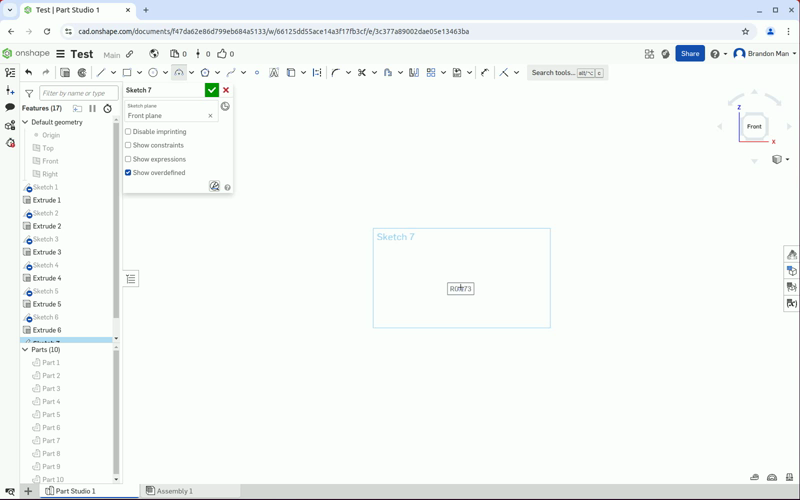
scroll(-6)
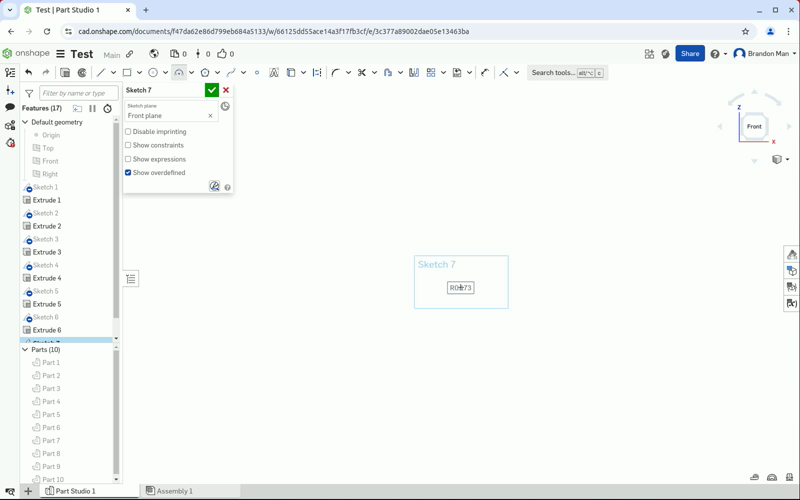
key_up(shift)
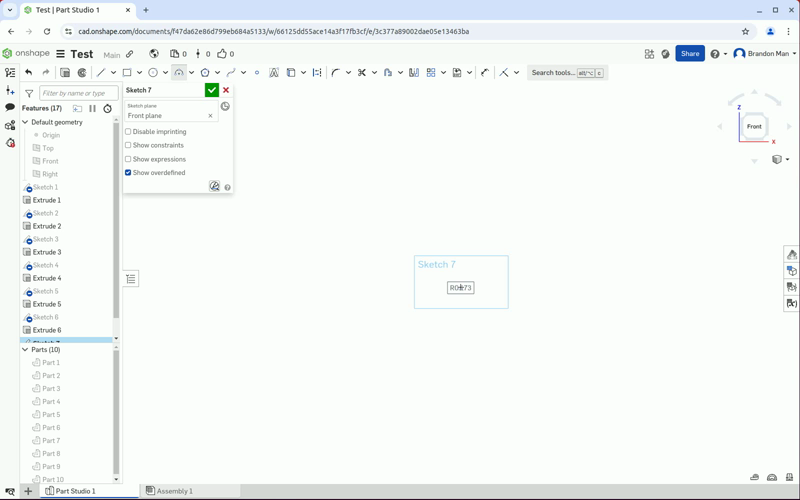
mouse_move(461, 287)
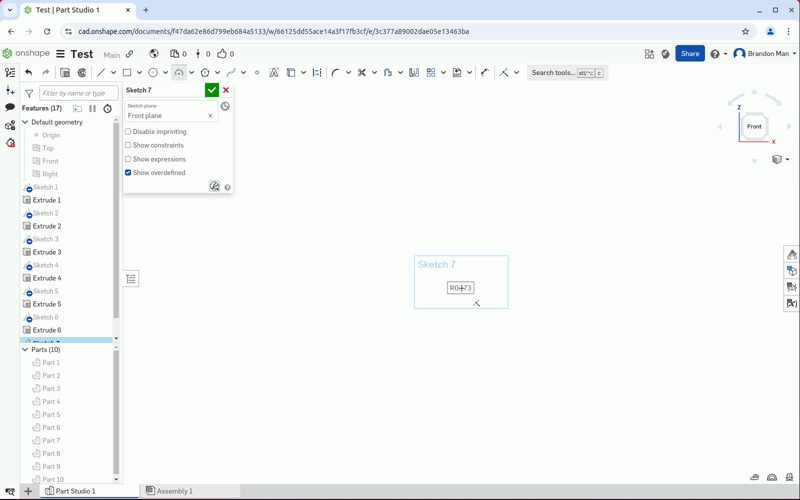
scroll(6)
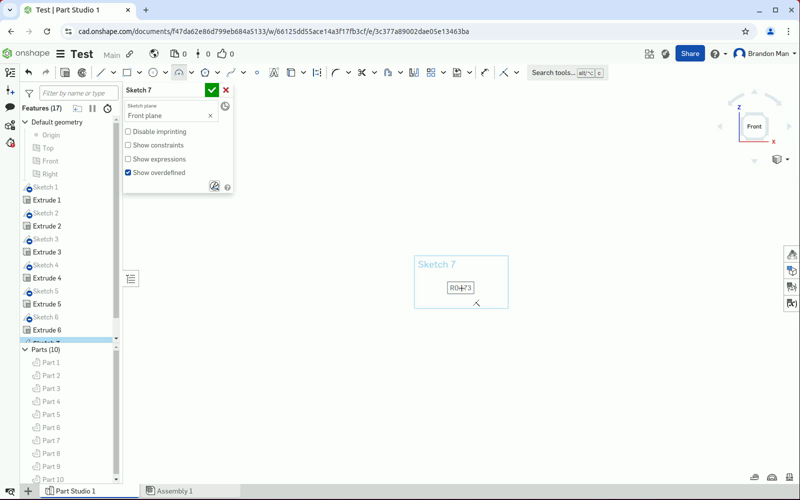
scroll(6)
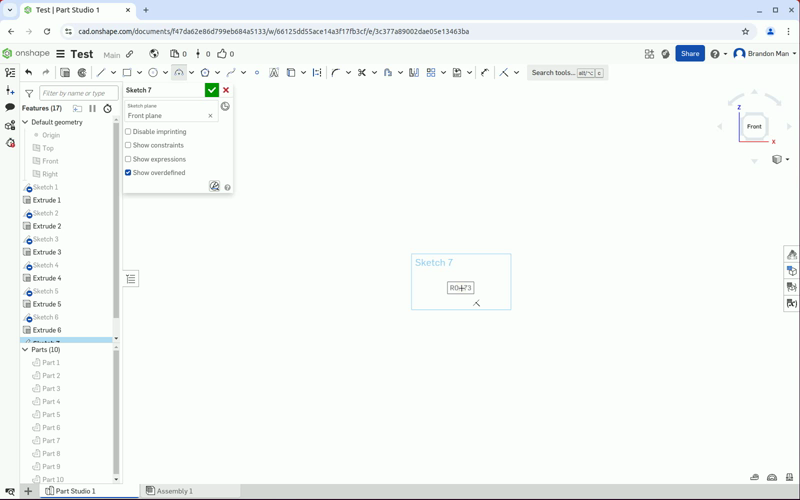
scroll(6)
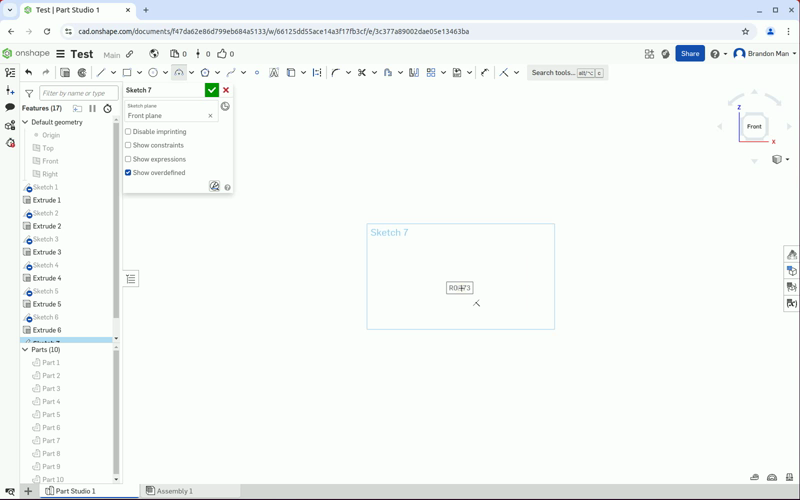
scroll(6)
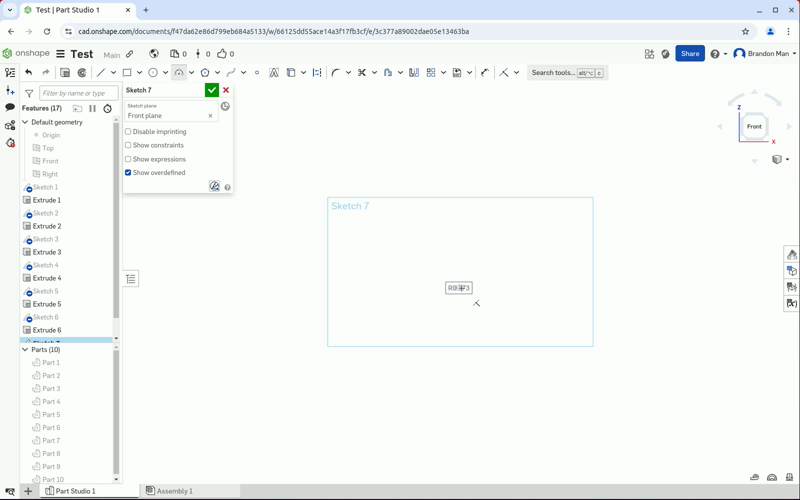
scroll(6)
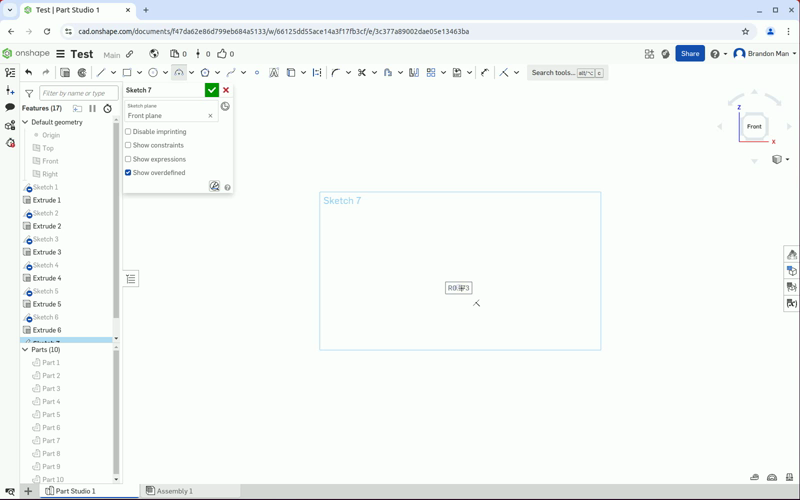
scroll(6)
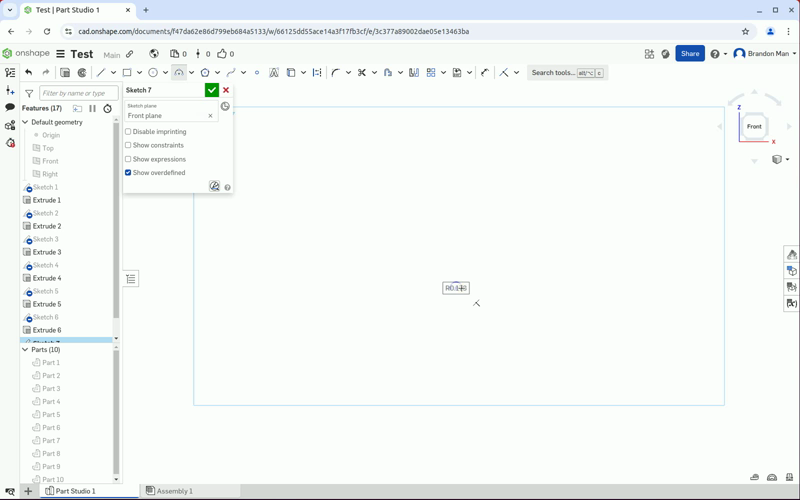
scroll(6)
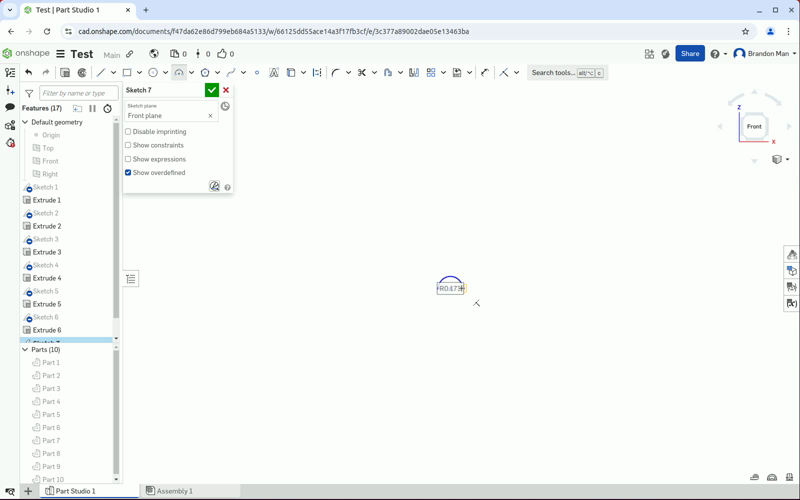
click(461, 287)
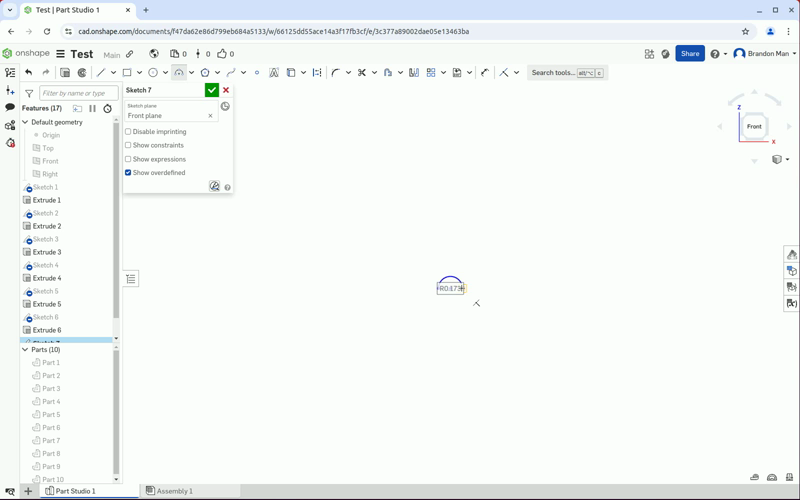
scroll(-6)
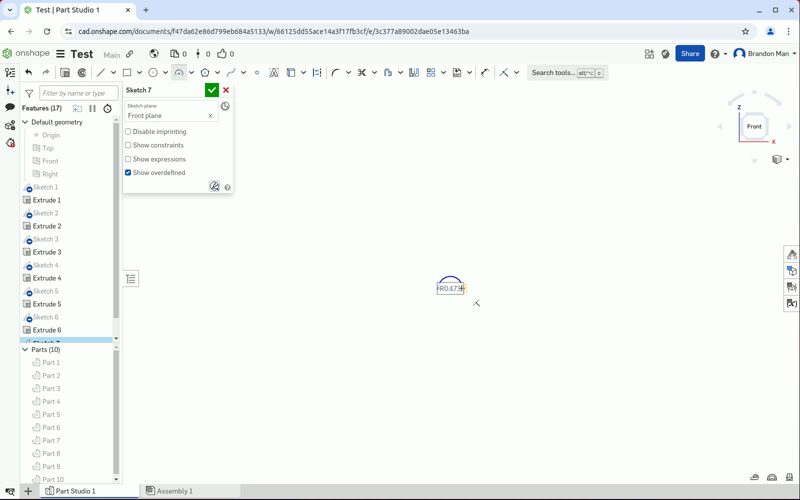
scroll(-6)
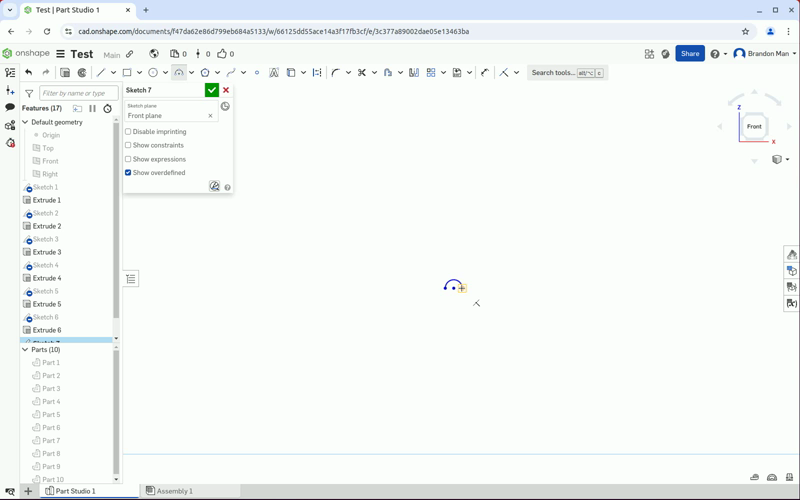
scroll(-6)
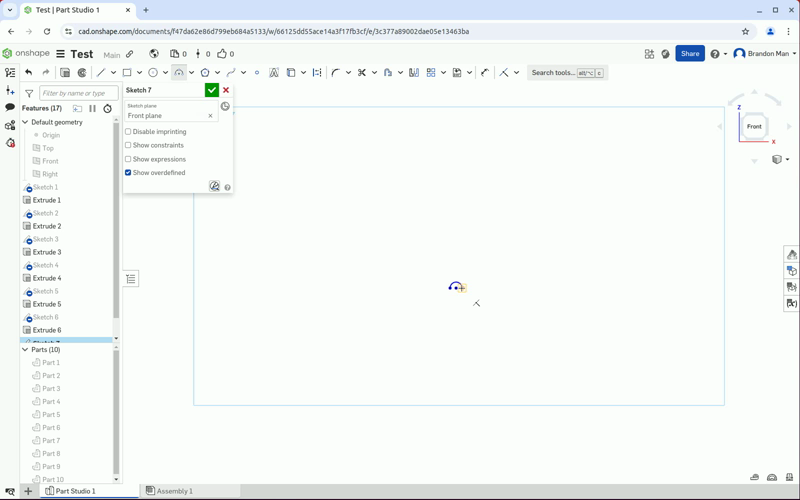
scroll(-6)
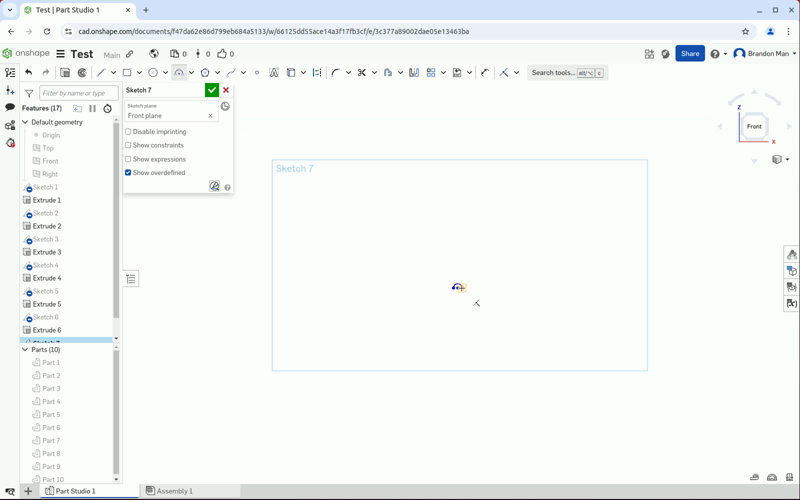
scroll(-6)
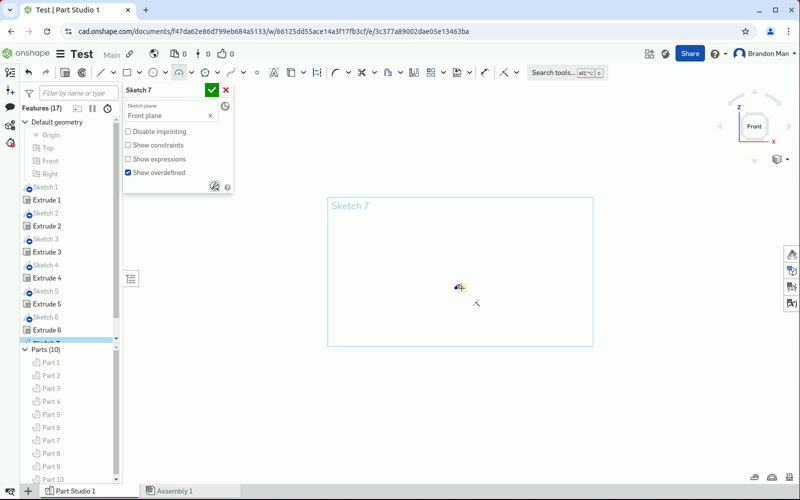
scroll(-6)
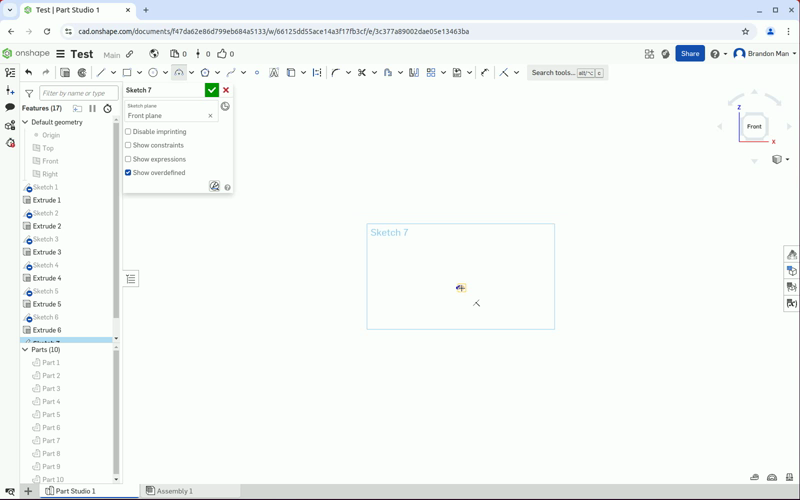
scroll(-6)
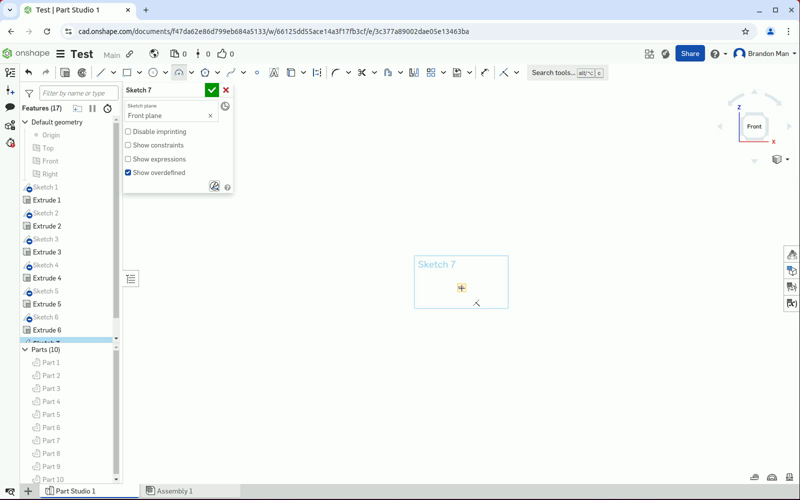
key_down(shift)
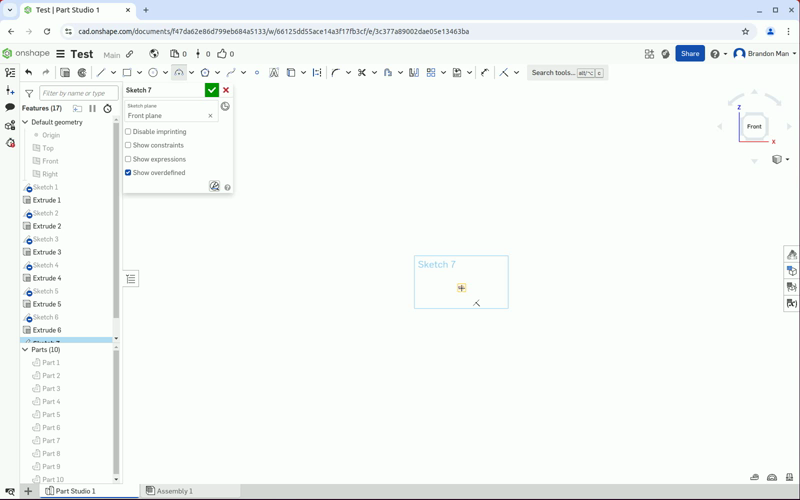
mouse_move(461, 277)
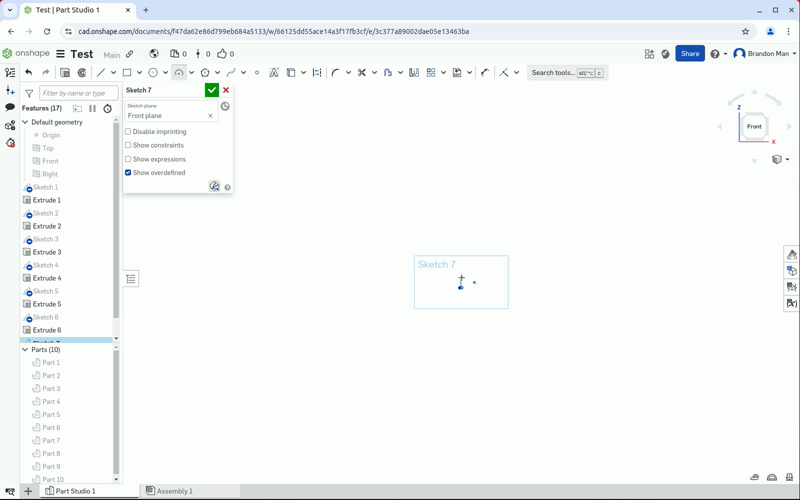
click(461, 277)
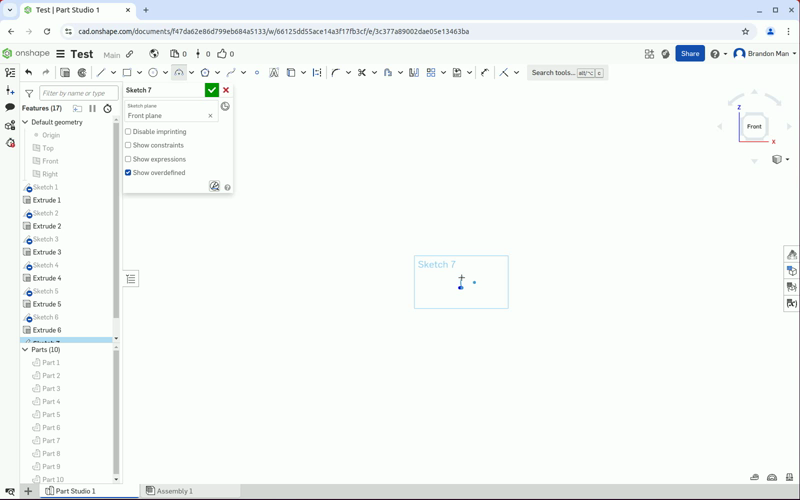
mouse_move(465, 282)
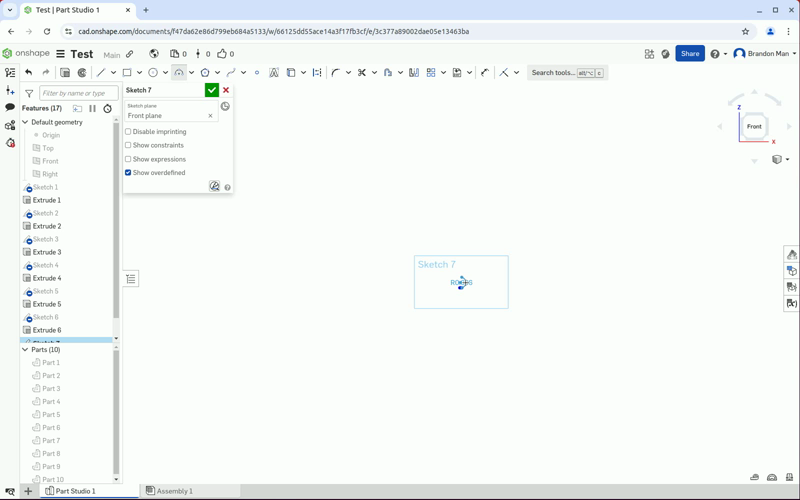
click(465, 282)
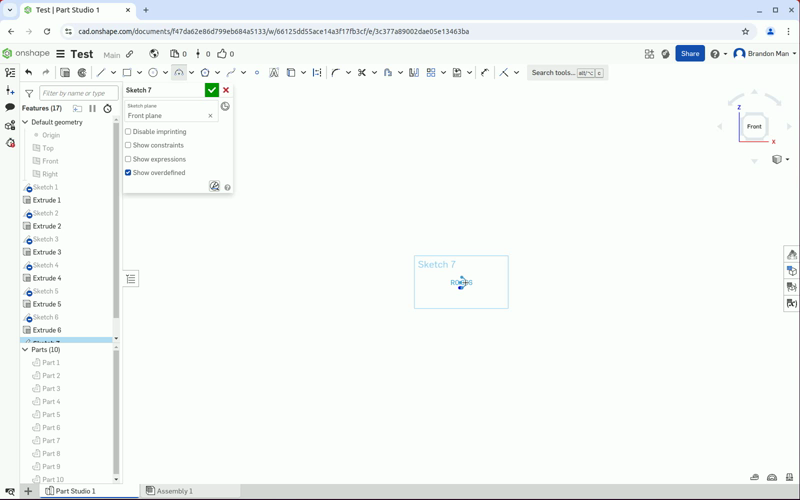
key_up(shift)
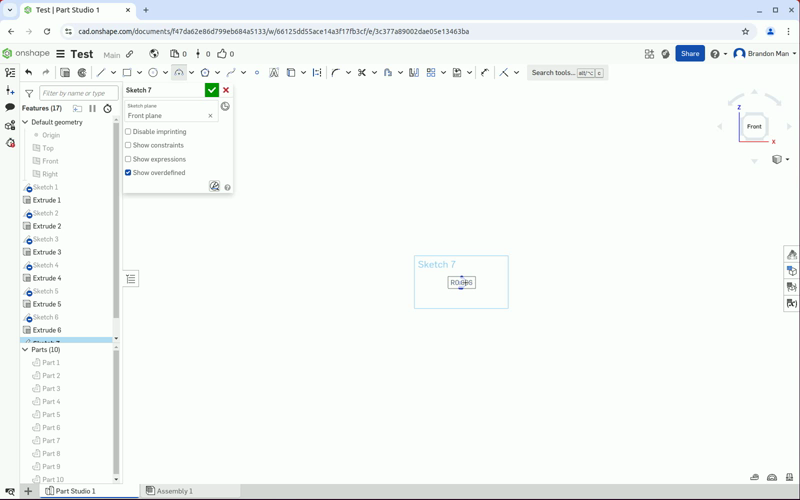
mouse_move(461, 277)
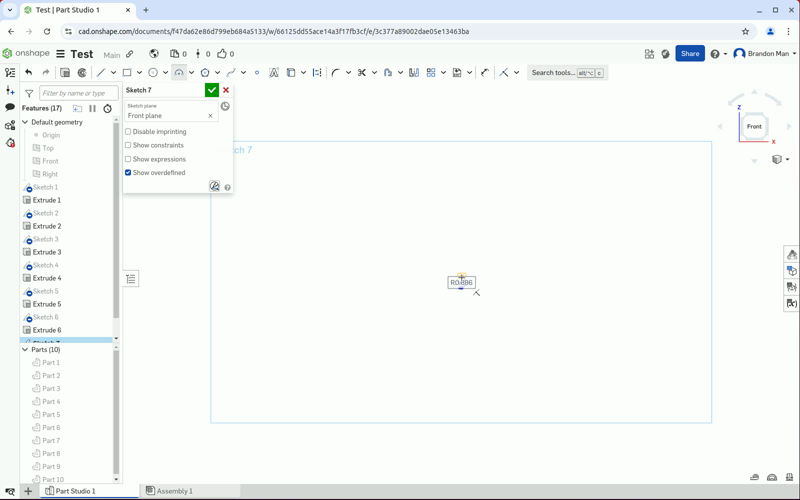
click(461, 277)
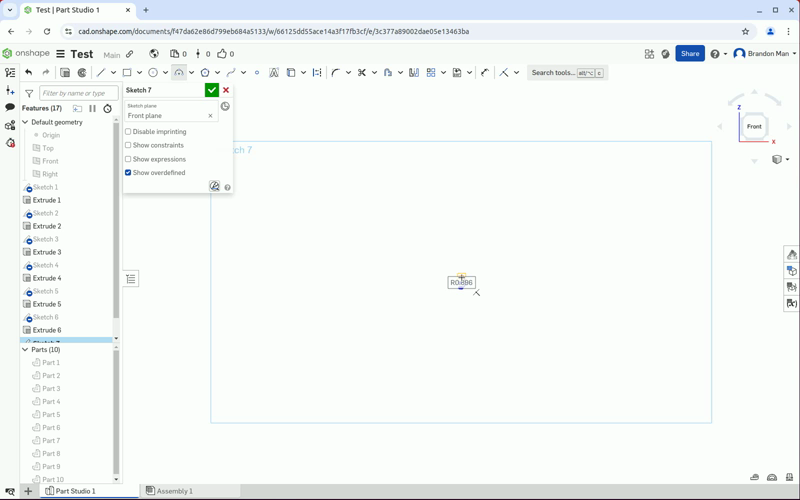
key_down(shift)
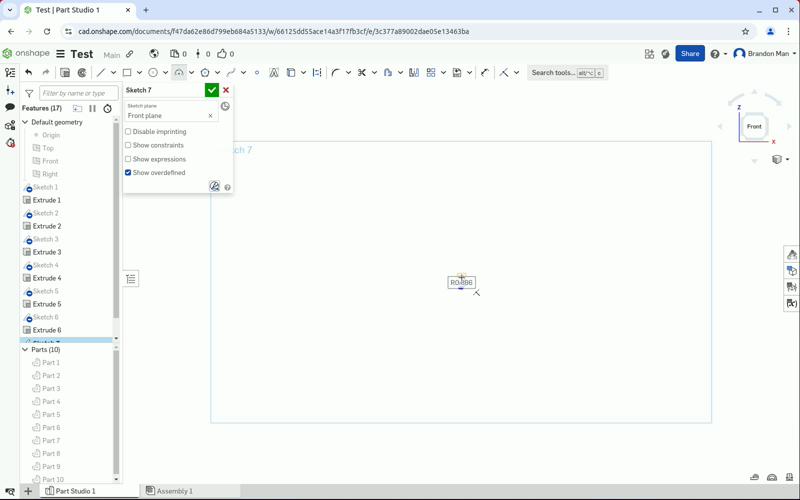
mouse_move(459, 277)
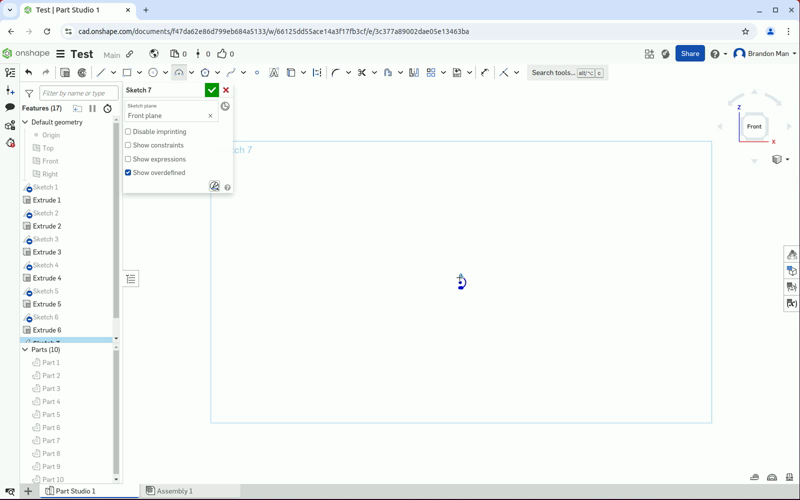
scroll(6)
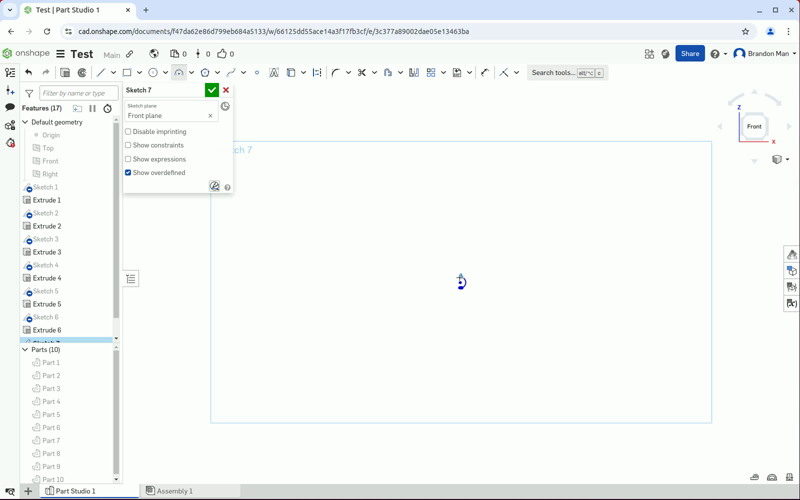
scroll(6)
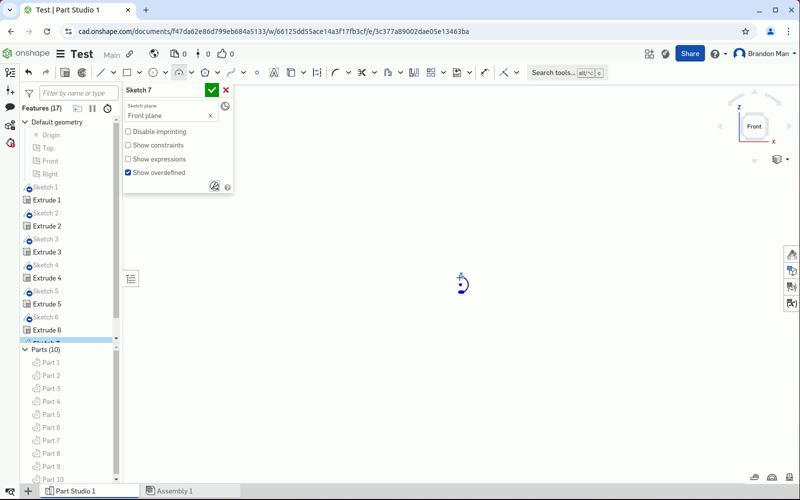
scroll(6)
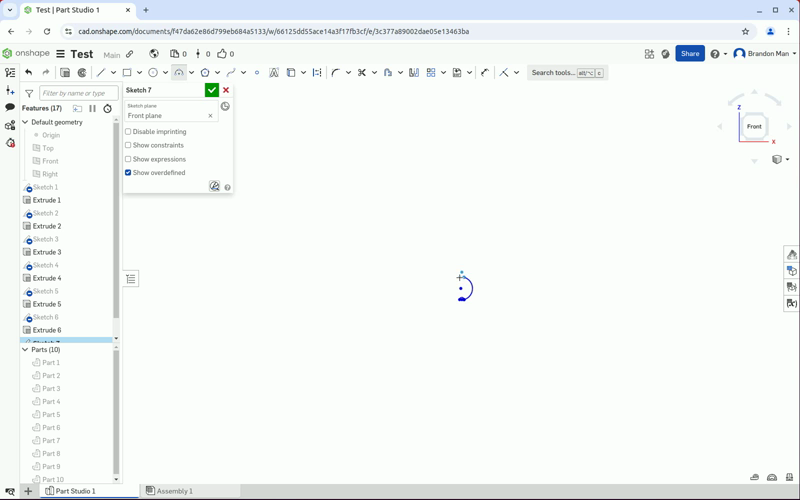
scroll(6)
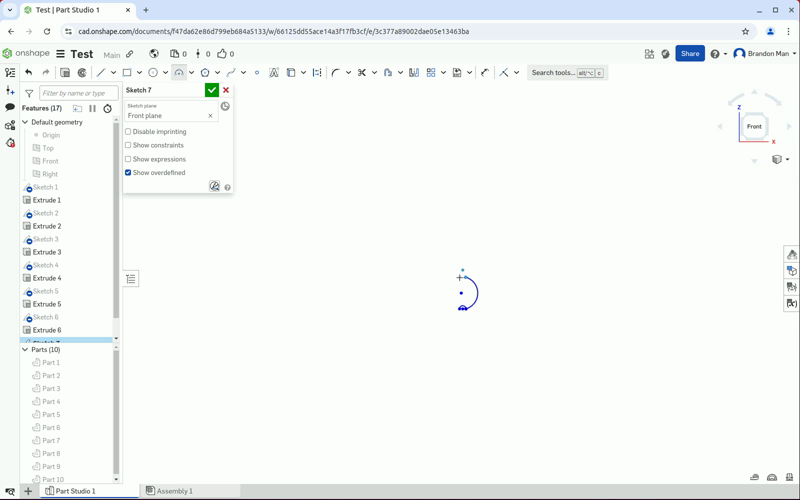
scroll(6)
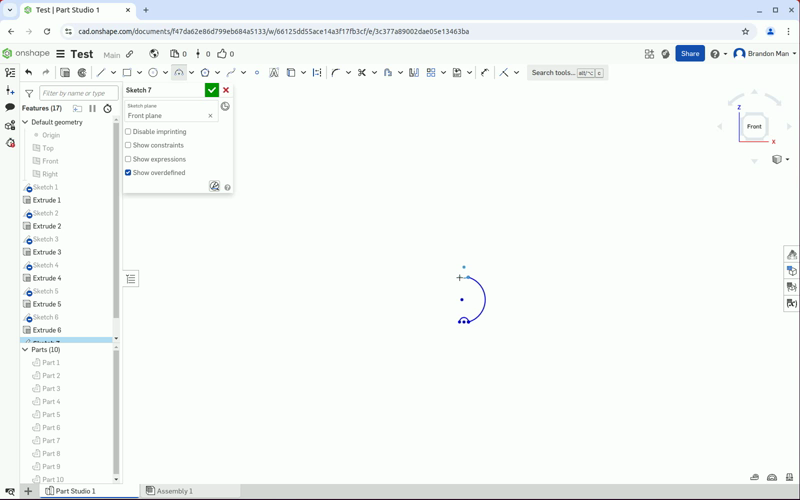
scroll(6)
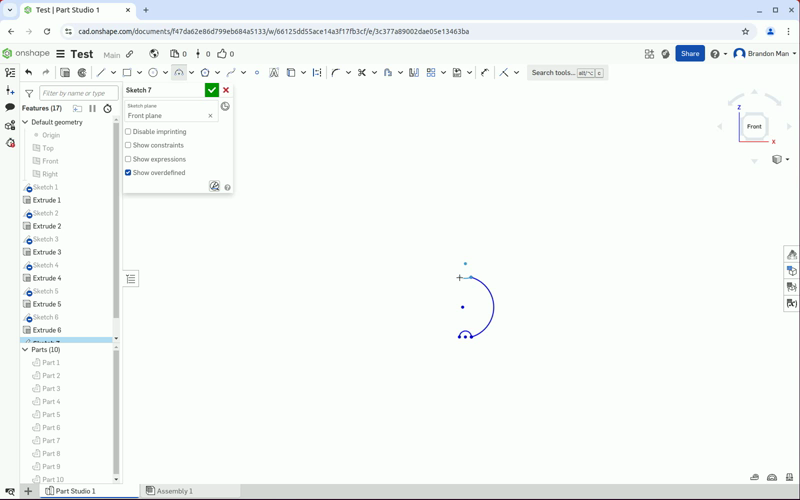
scroll(6)
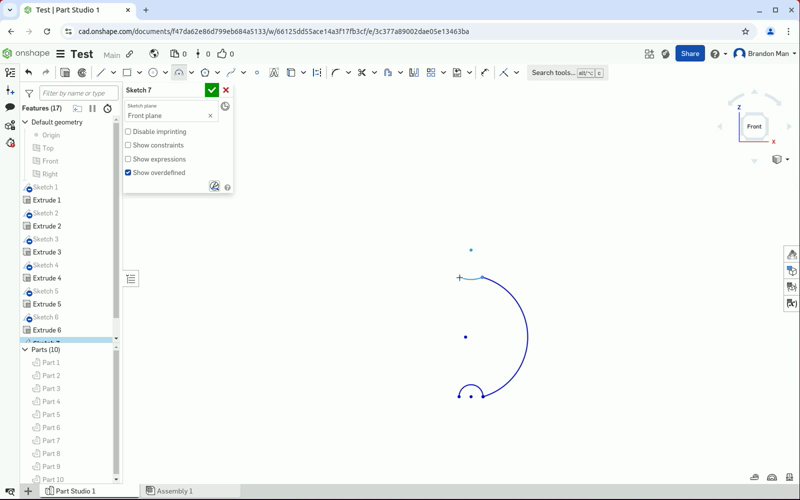
click(459, 277)
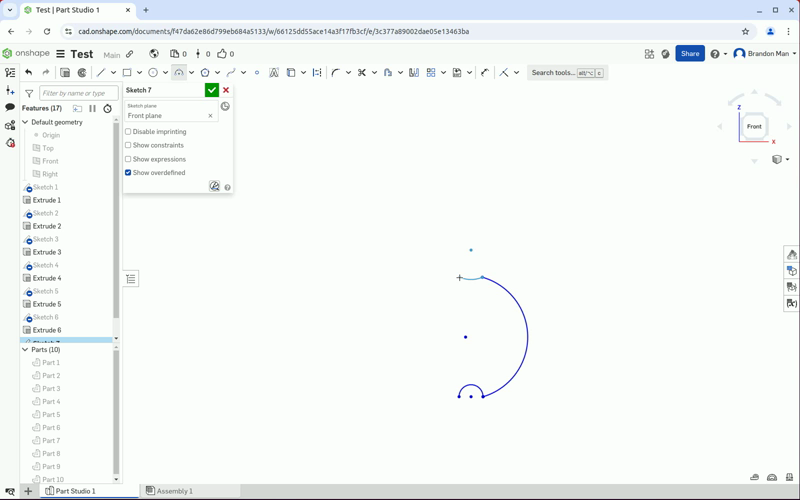
scroll(-6)
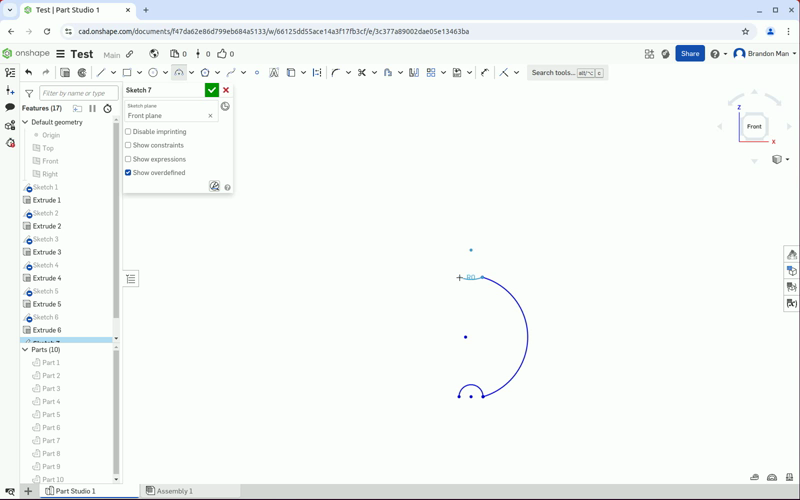
scroll(-6)
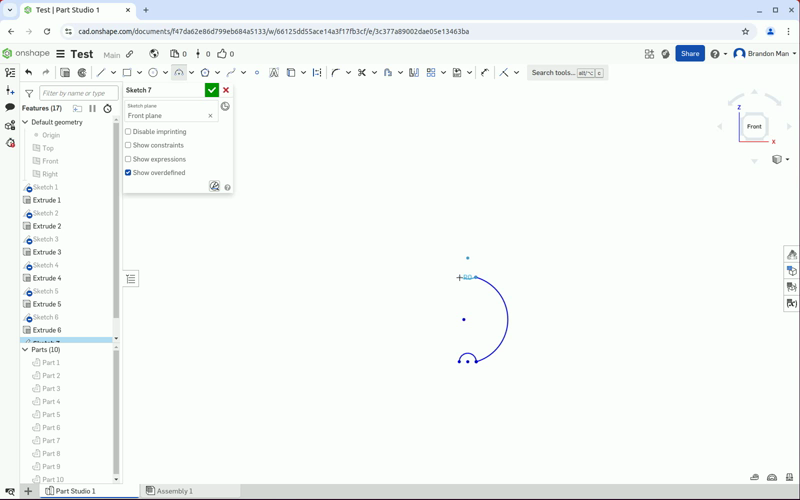
scroll(-6)
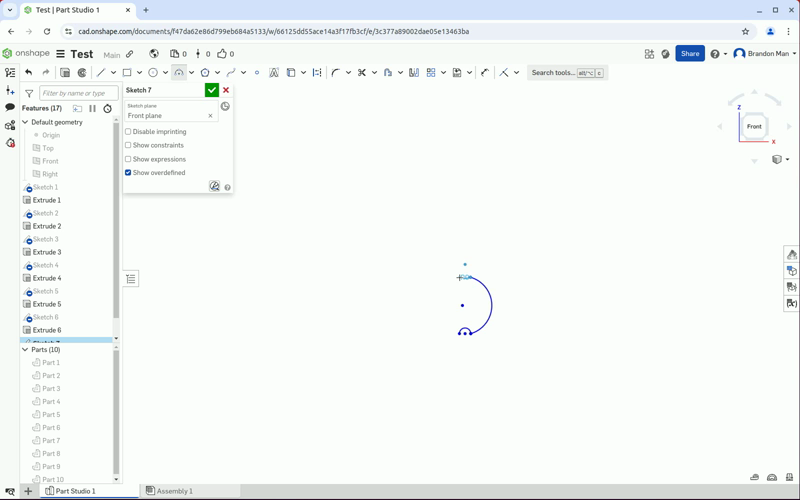
scroll(-6)
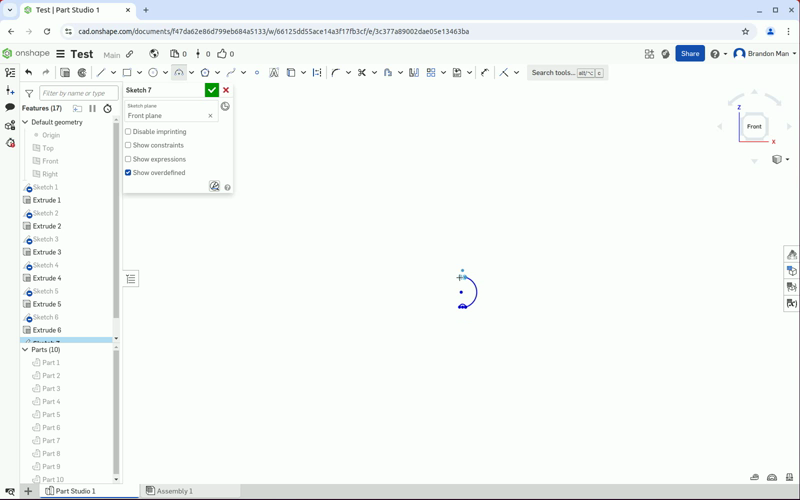
scroll(-6)
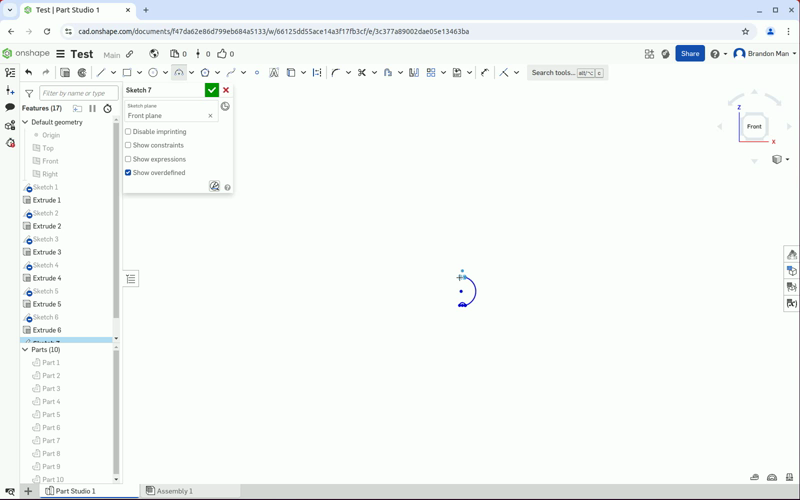
scroll(-6)
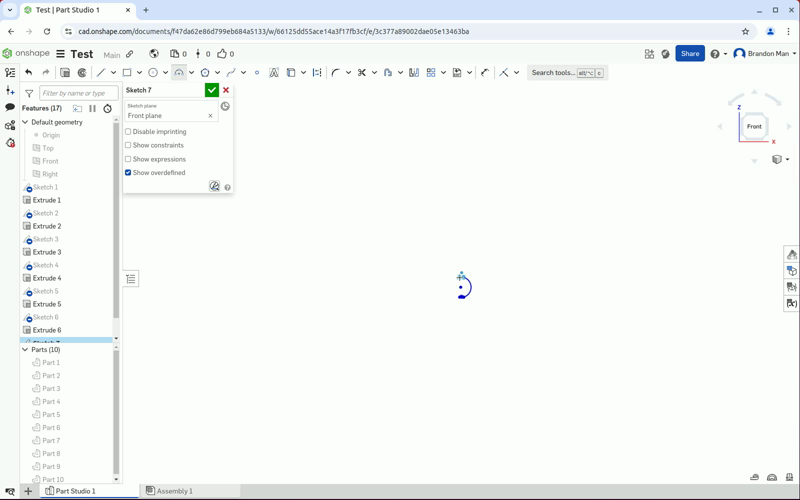
scroll(-6)
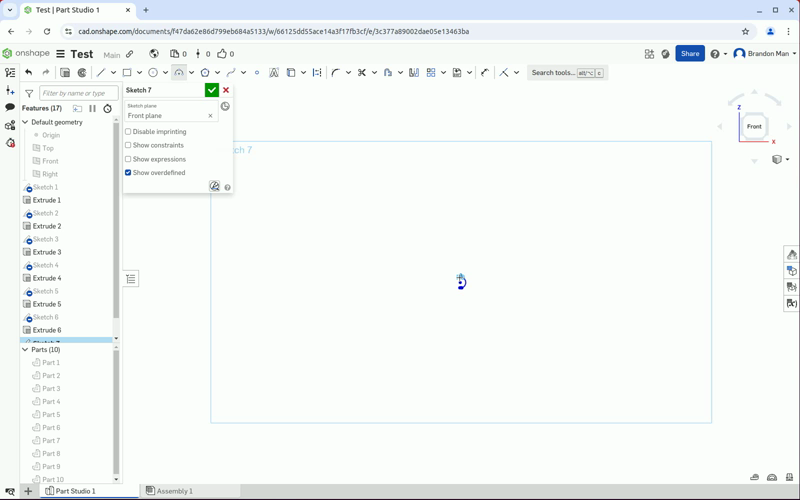
mouse_move(460, 278)
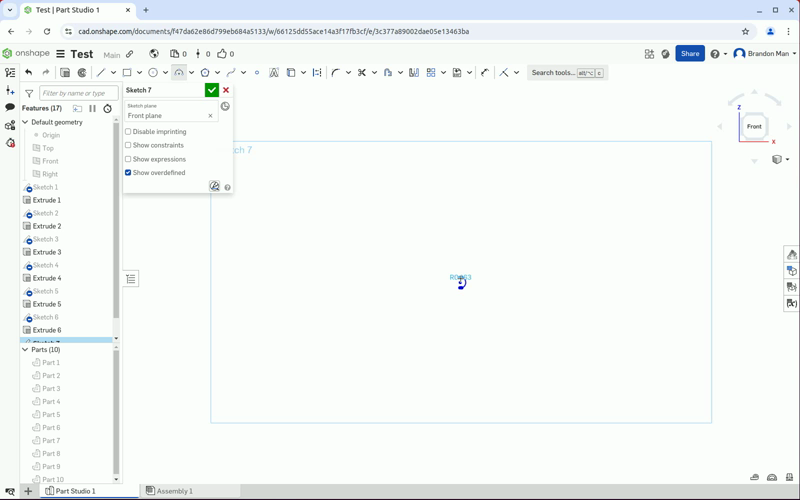
scroll(6)
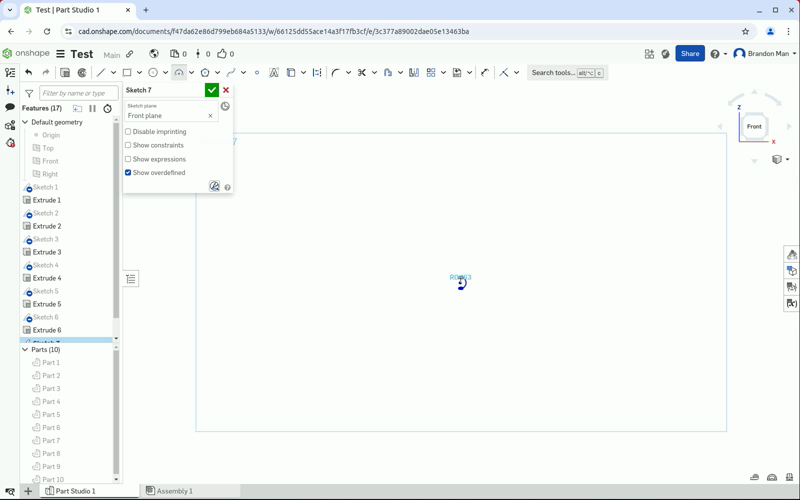
scroll(6)
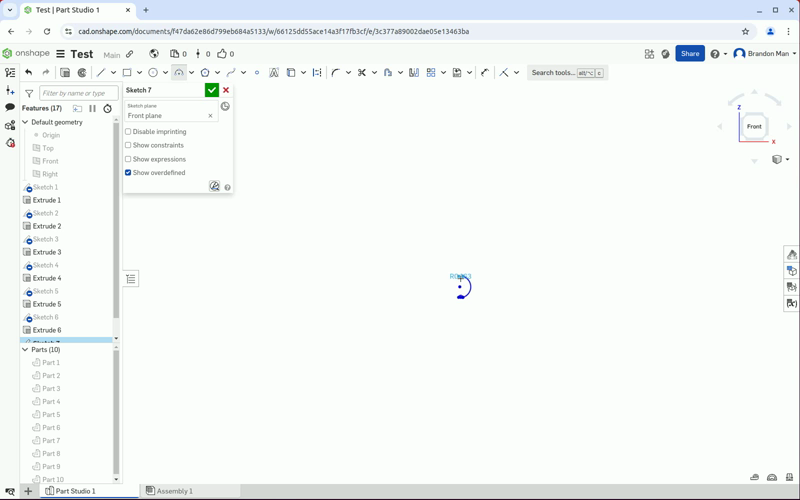
scroll(6)
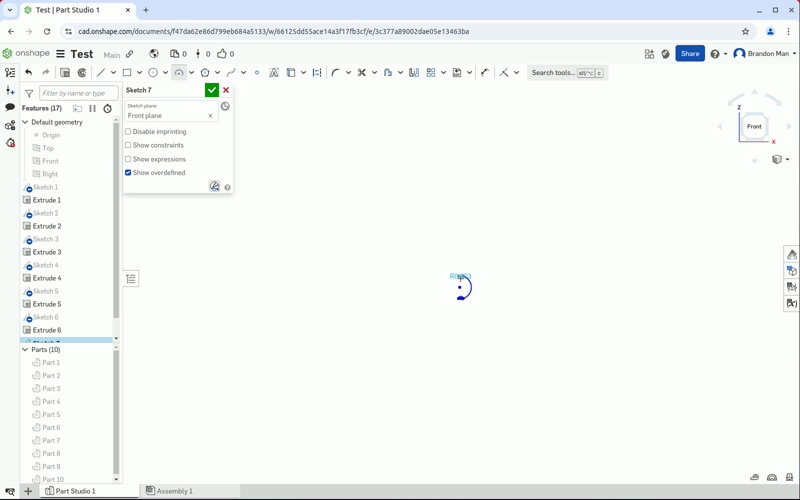
scroll(6)
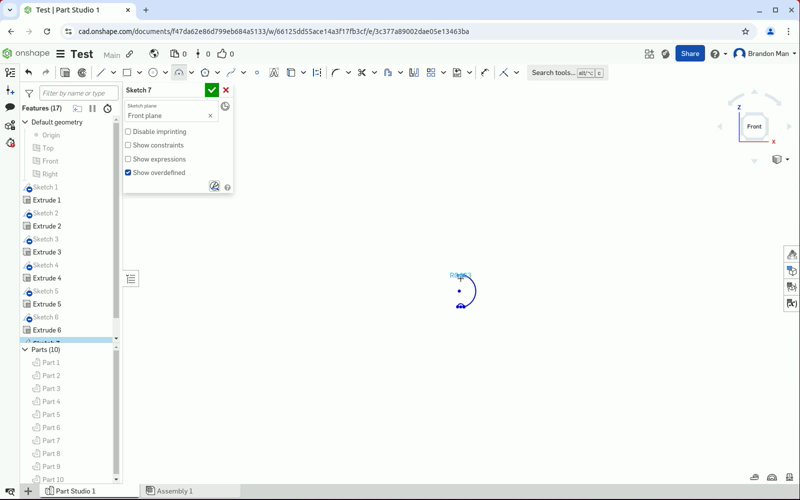
scroll(6)
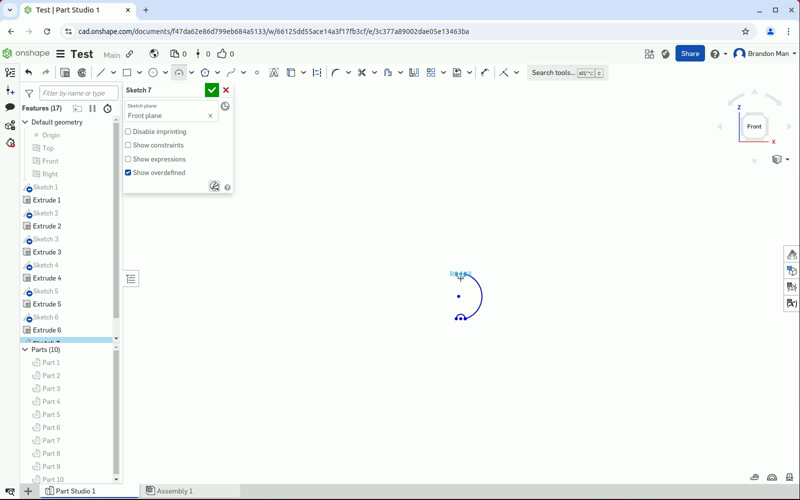
scroll(6)
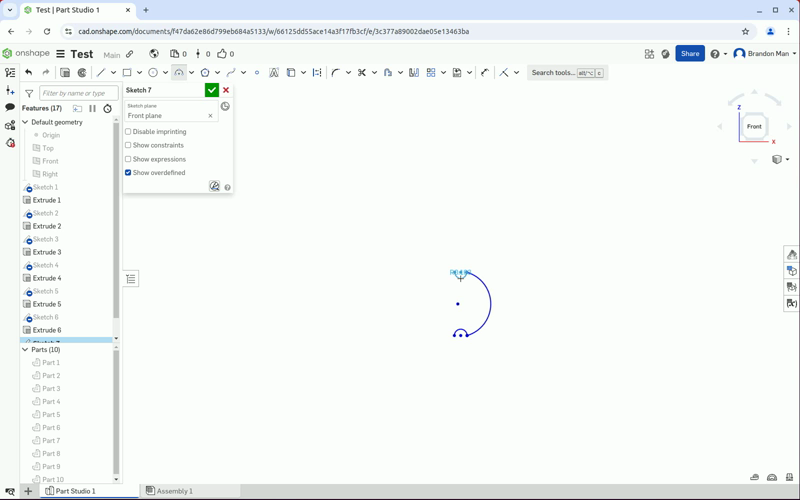
scroll(6)
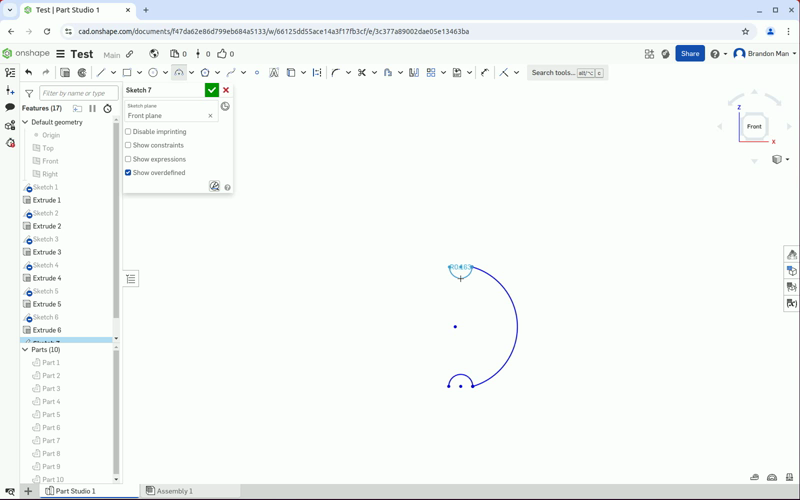
click(460, 278)
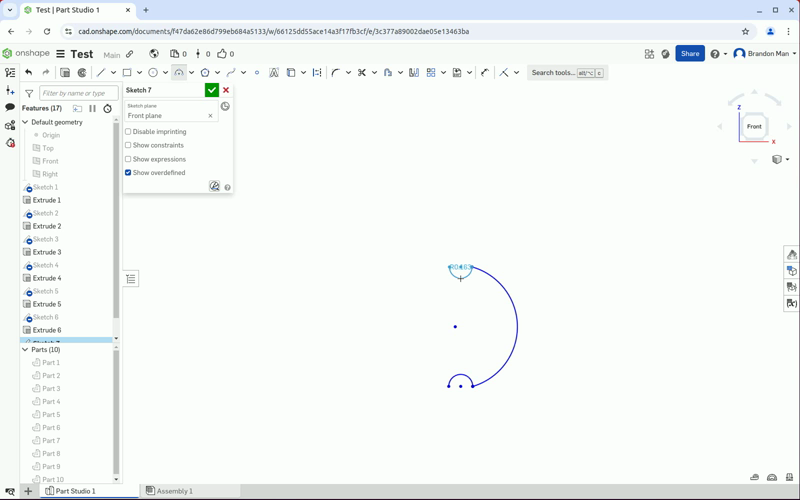
scroll(-6)
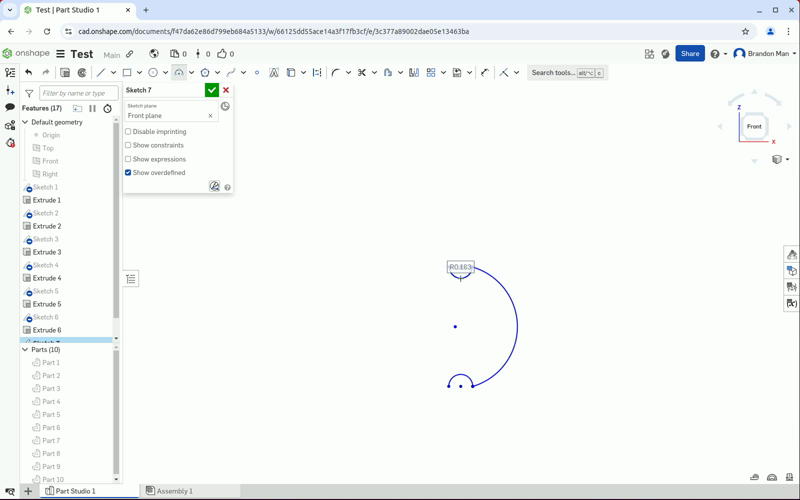
scroll(-6)
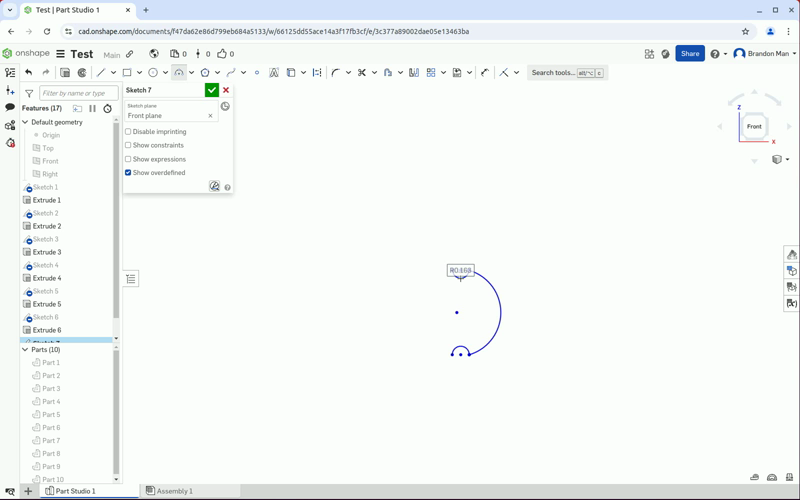
scroll(-6)
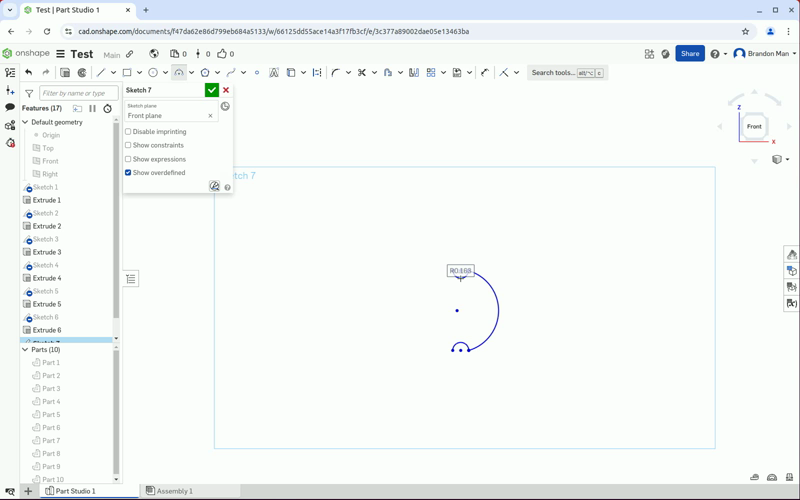
scroll(-6)
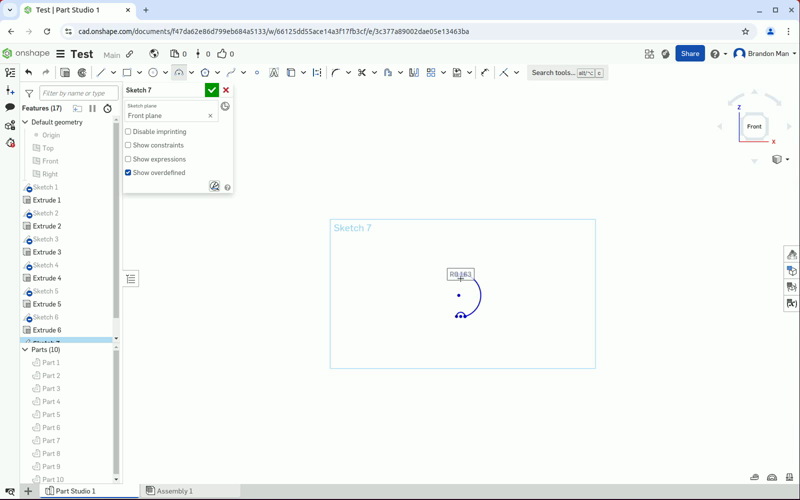
scroll(-6)
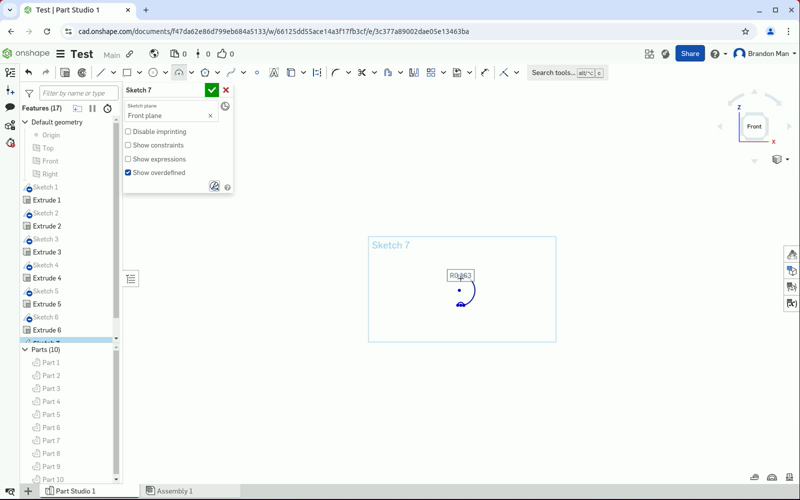
scroll(-6)
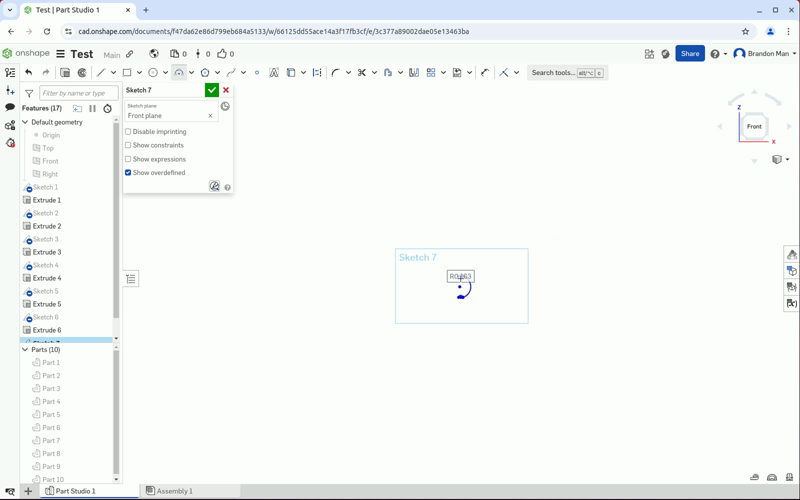
scroll(-6)
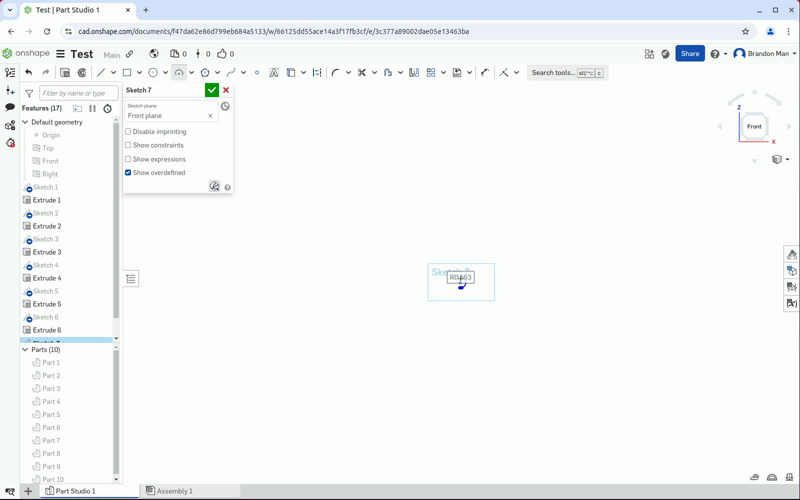
key_up(shift)
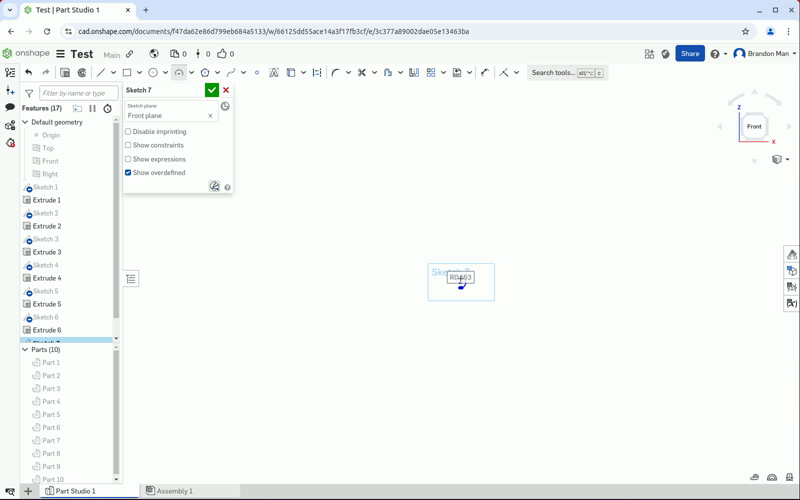
mouse_move(459, 277)
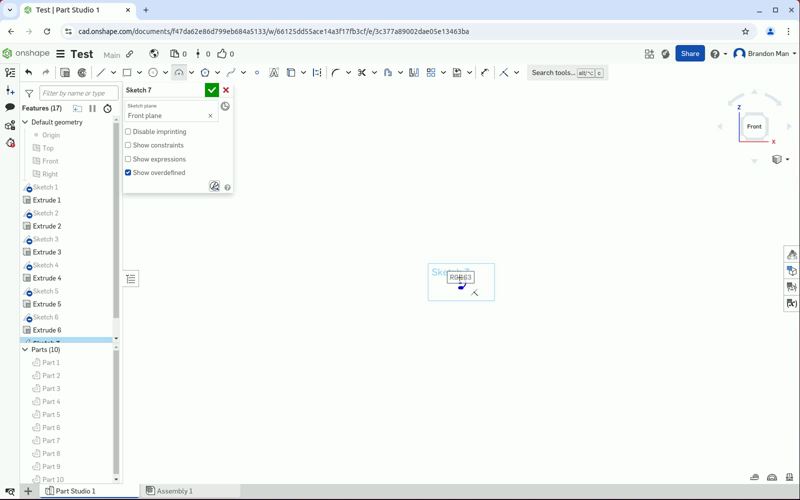
scroll(6)
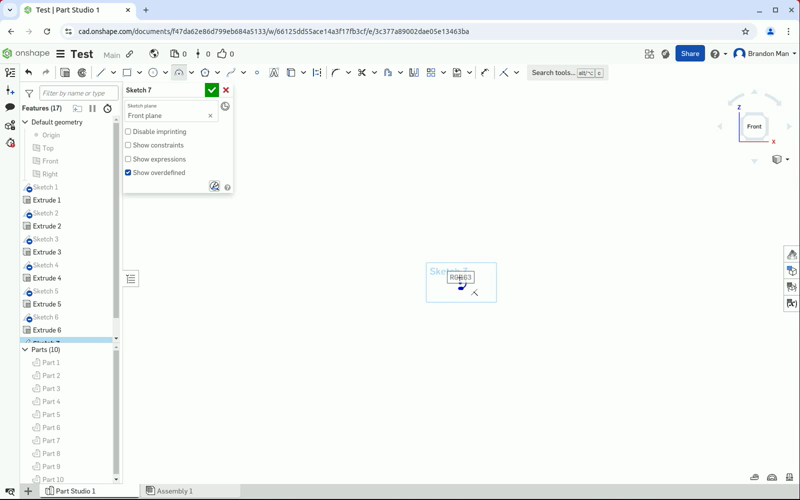
scroll(6)
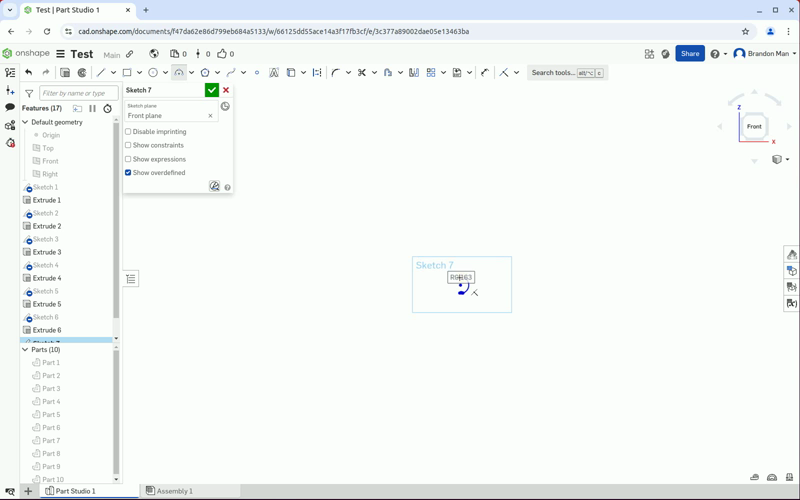
scroll(6)
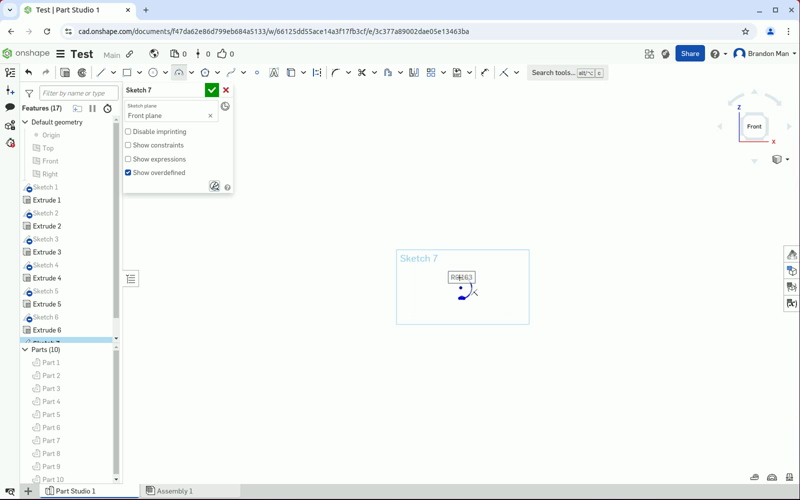
scroll(6)
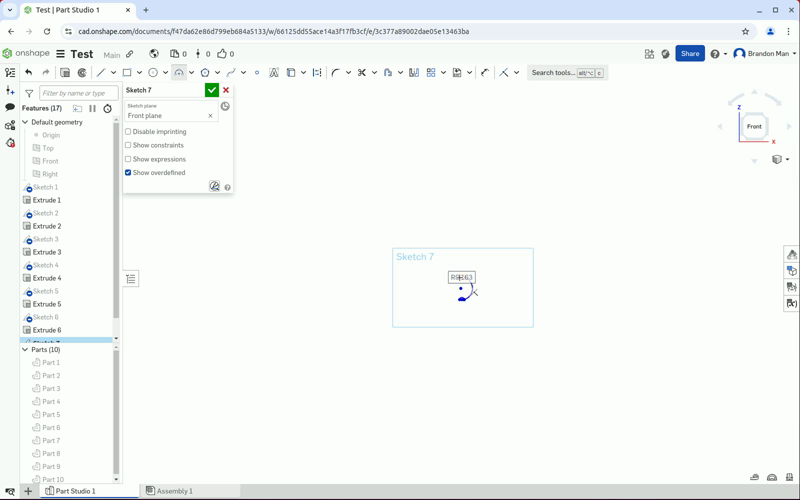
scroll(6)
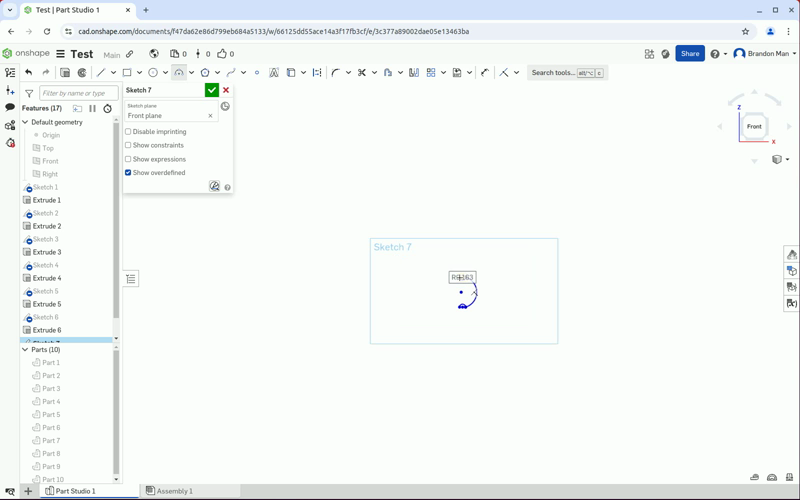
scroll(6)
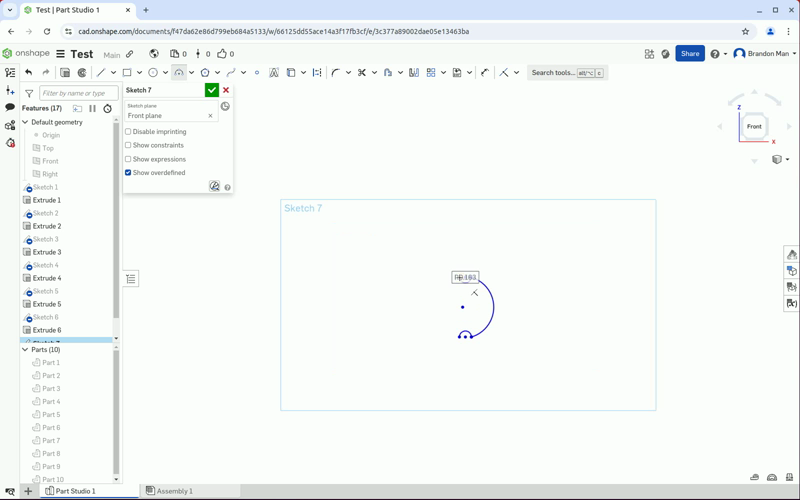
scroll(6)
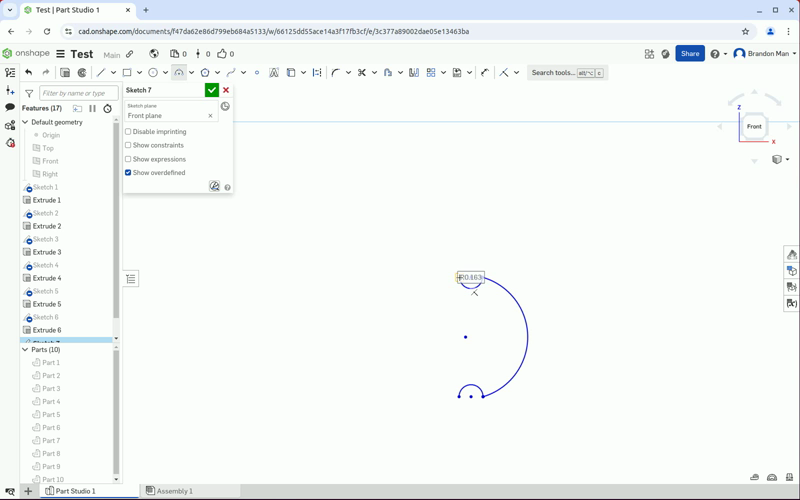
click(459, 277)
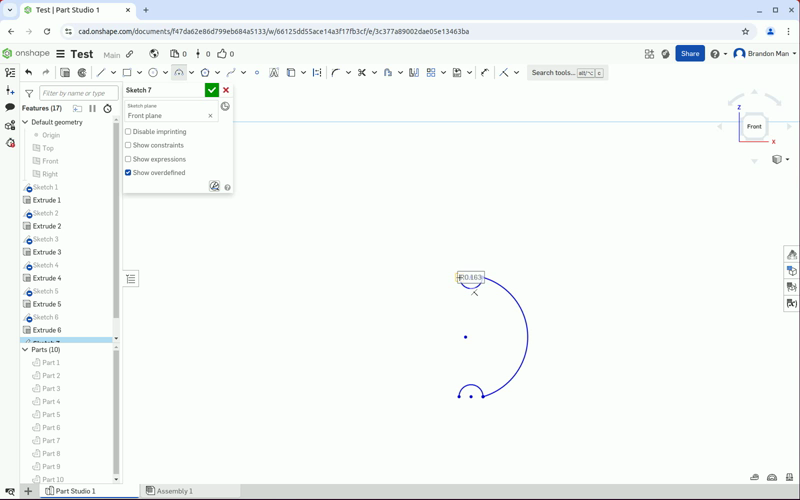
scroll(-6)
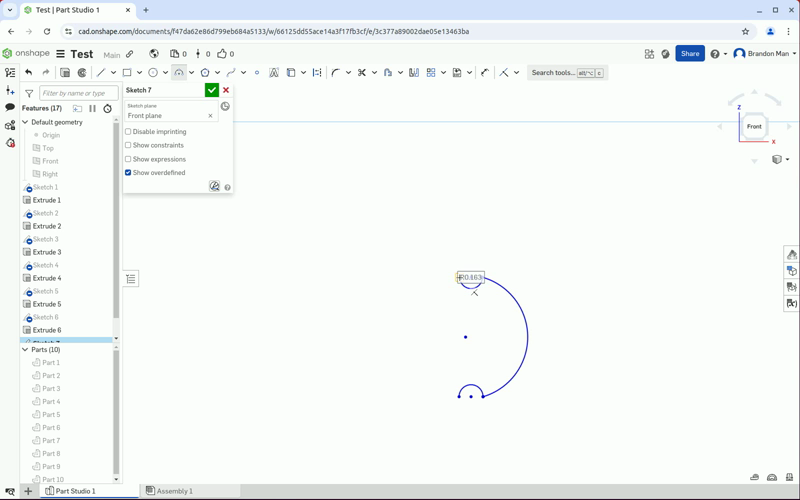
scroll(-6)
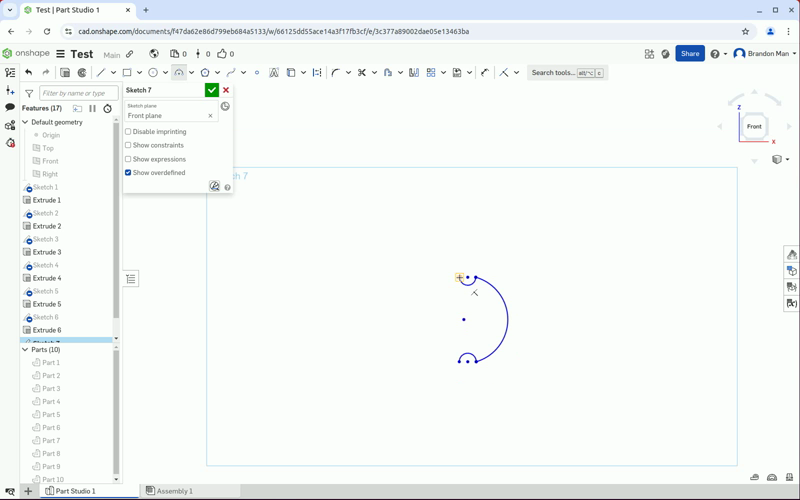
scroll(-6)
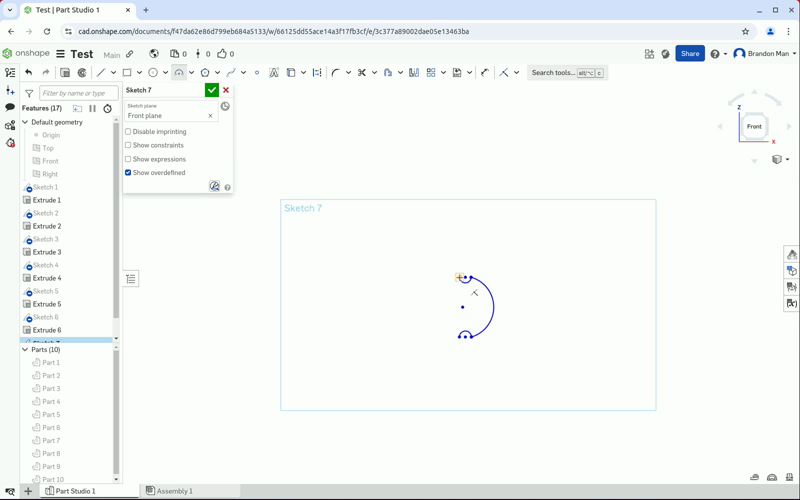
scroll(-6)
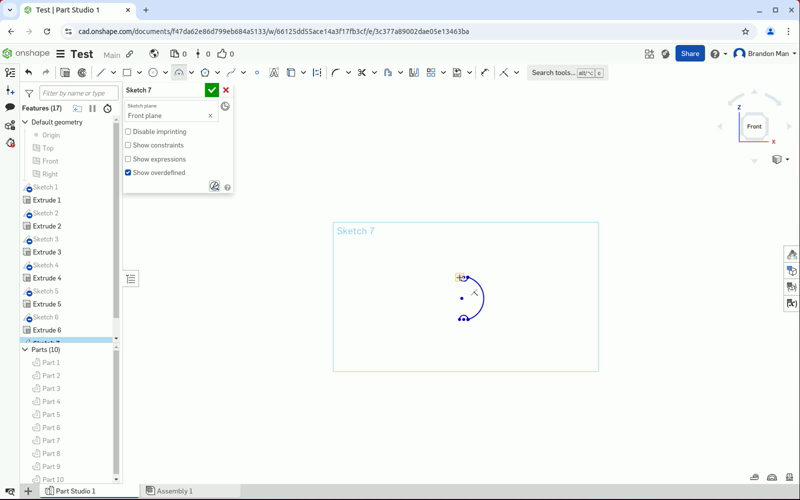
scroll(-6)
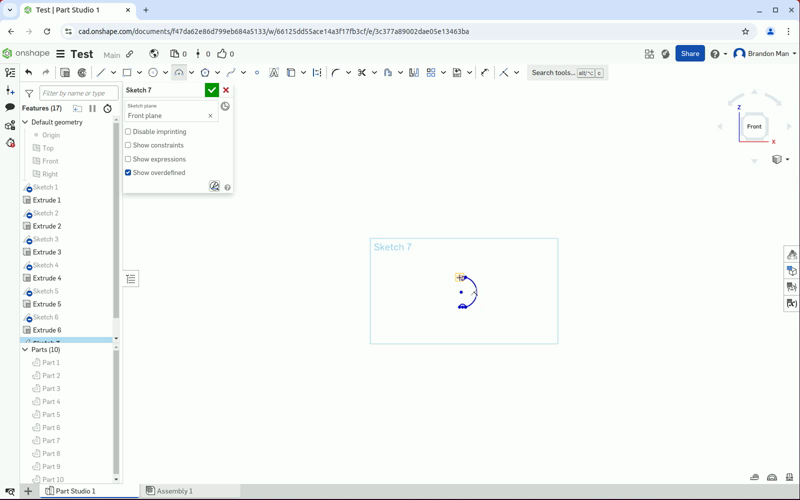
scroll(-6)
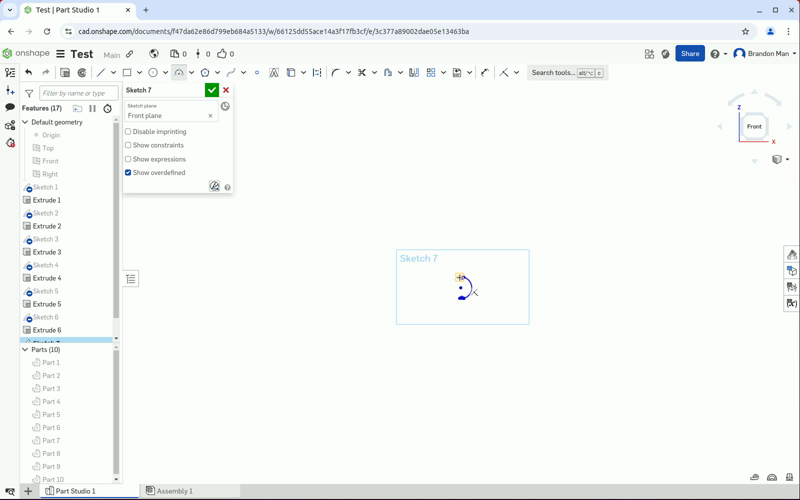
scroll(-6)
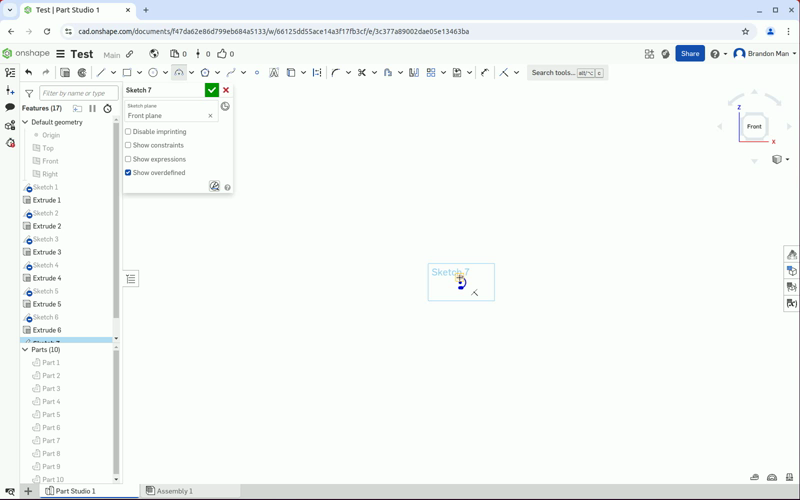
mouse_move(459, 287)
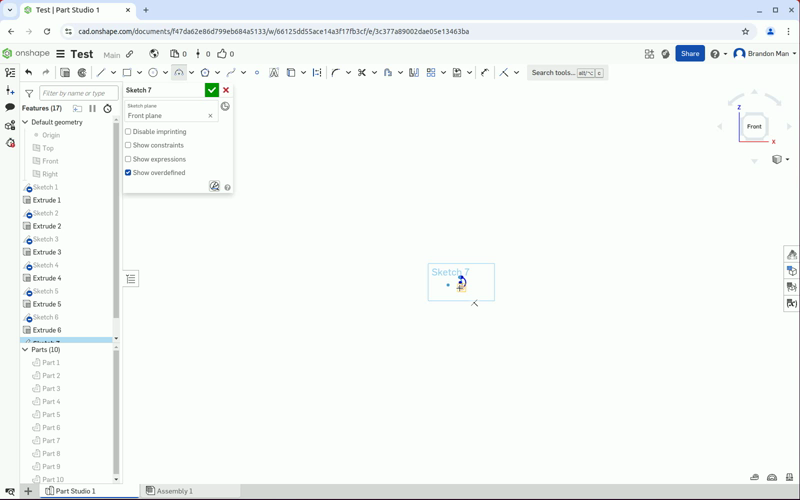
scroll(6)
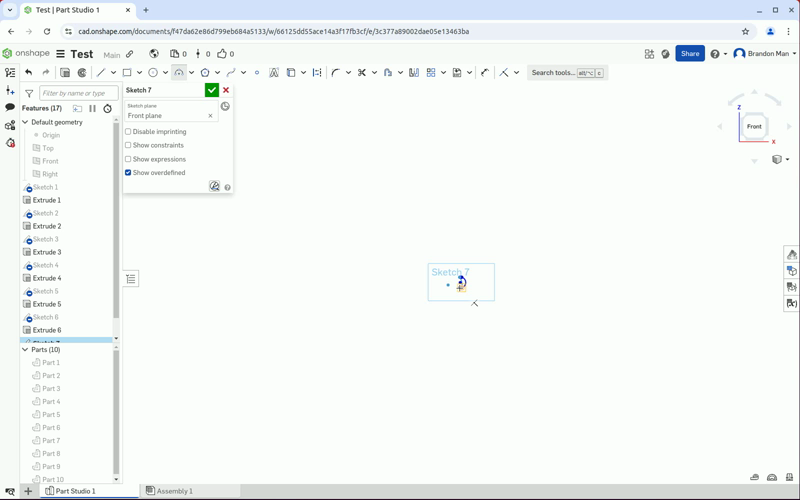
scroll(6)
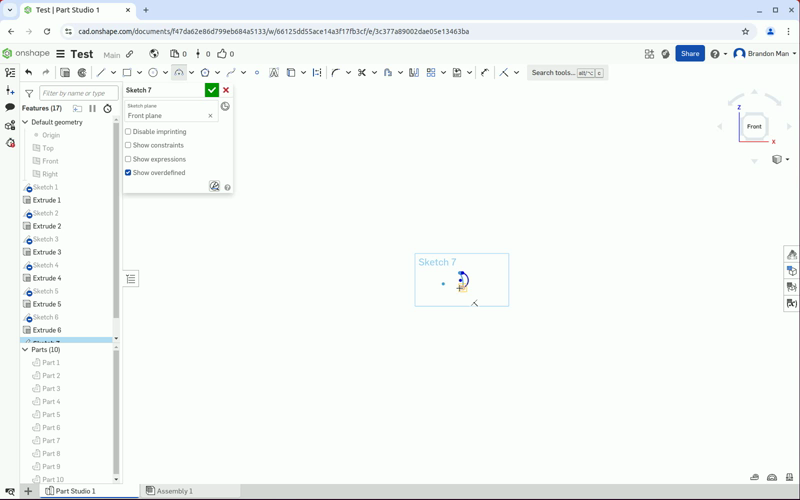
scroll(6)
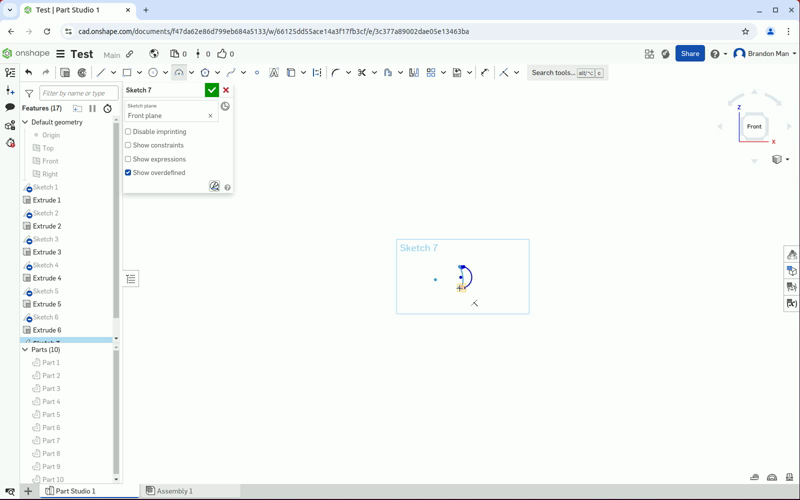
scroll(6)
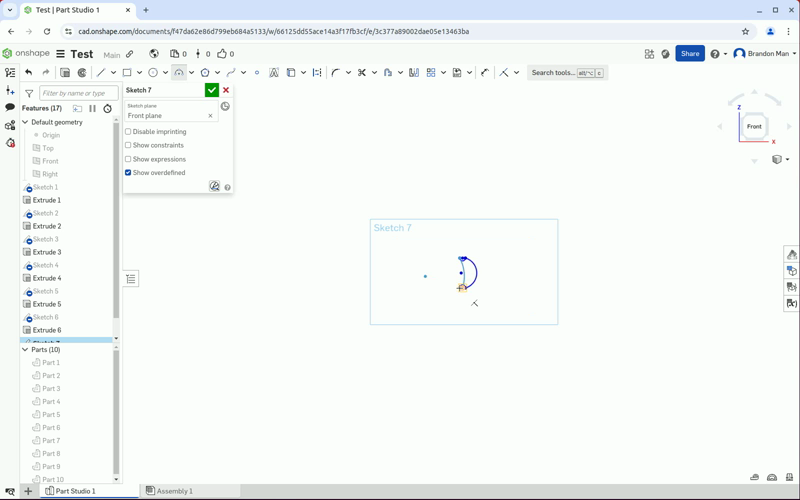
scroll(6)
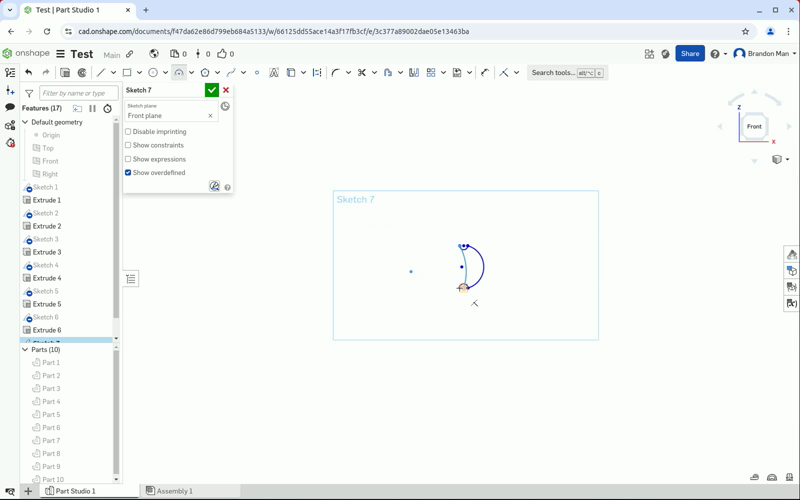
scroll(6)
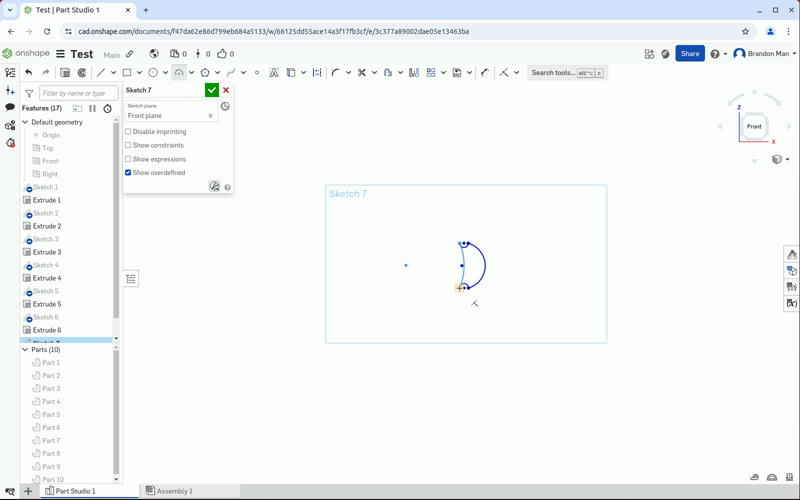
scroll(6)
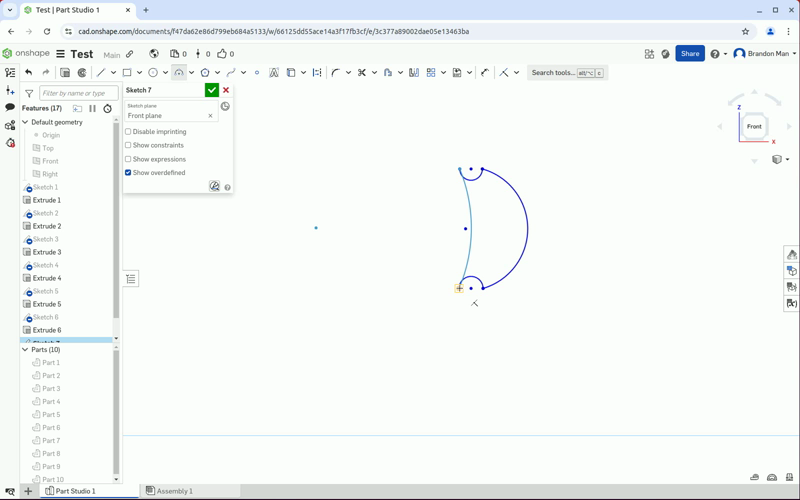
click(459, 287)
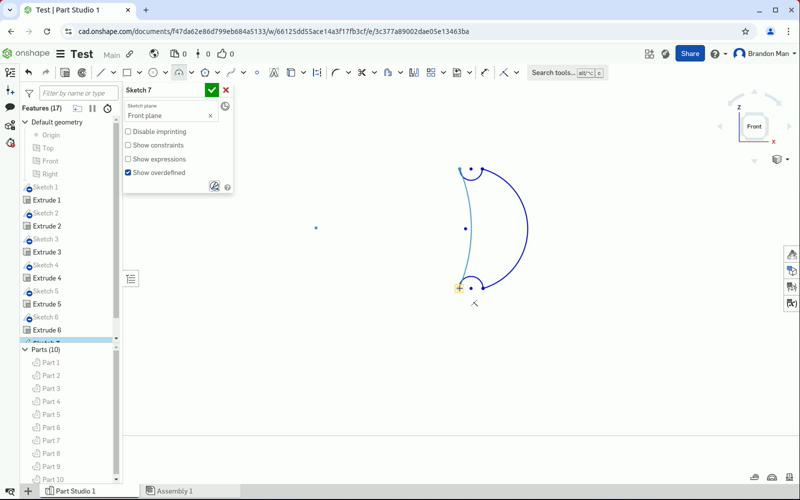
scroll(-6)
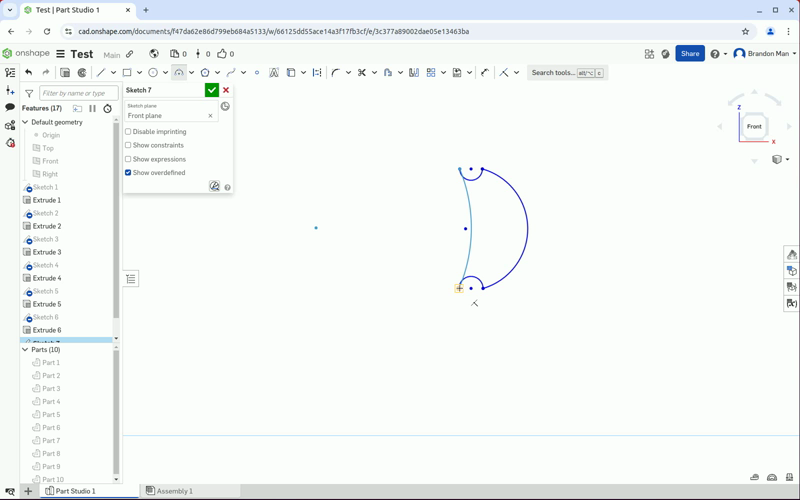
scroll(-6)
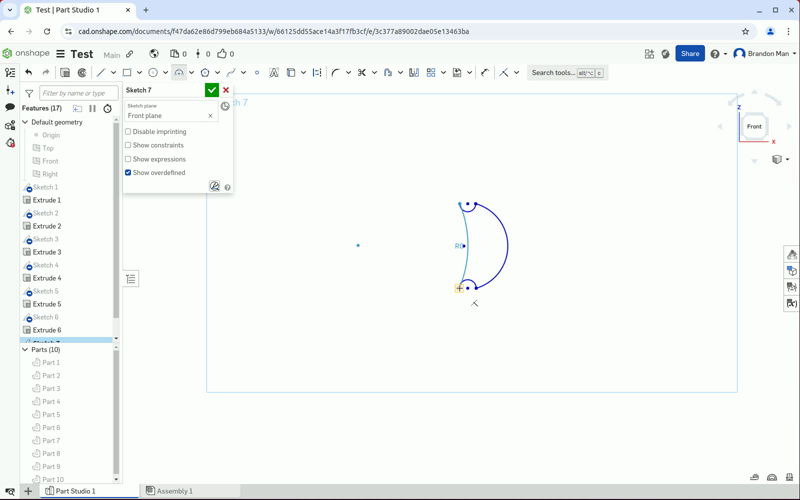
scroll(-6)
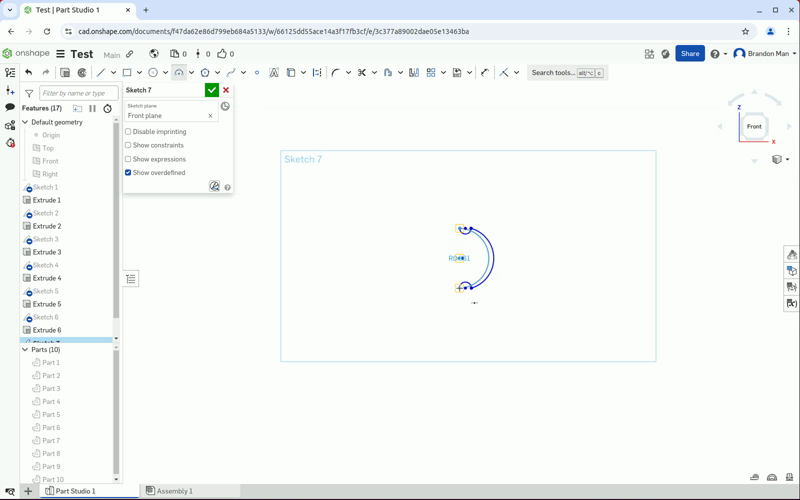
scroll(-6)
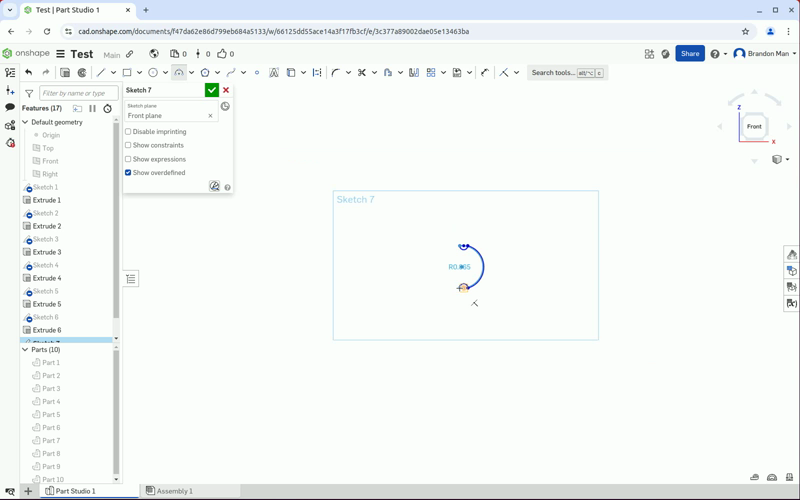
scroll(-6)
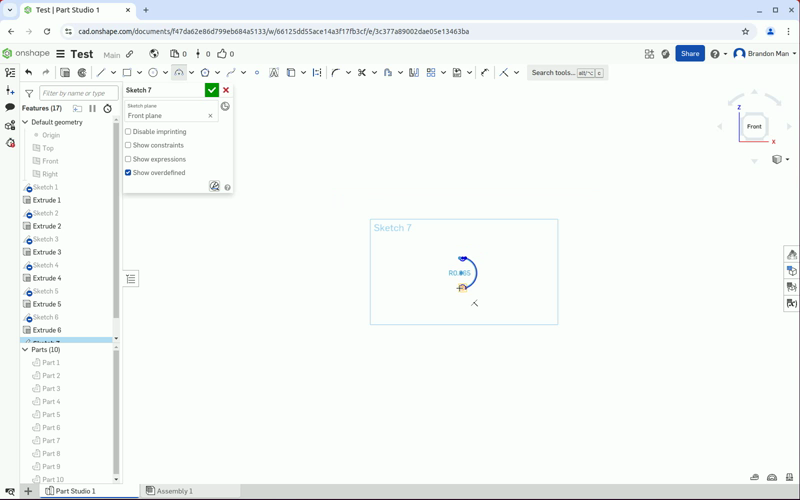
scroll(-6)
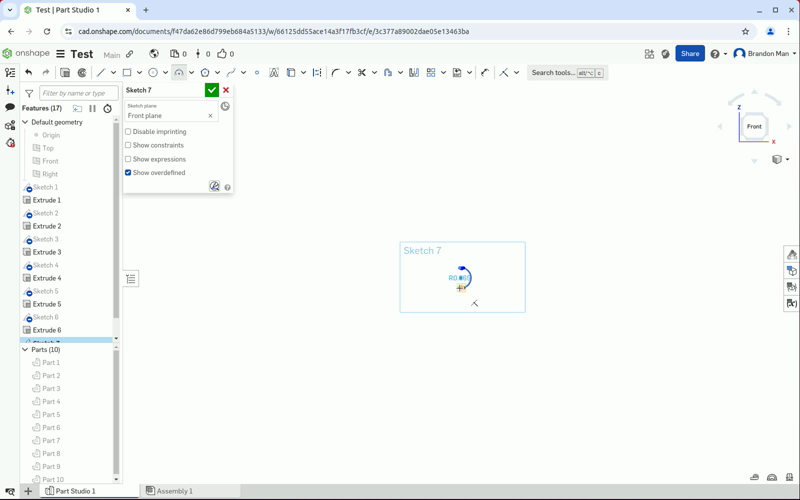
scroll(-6)
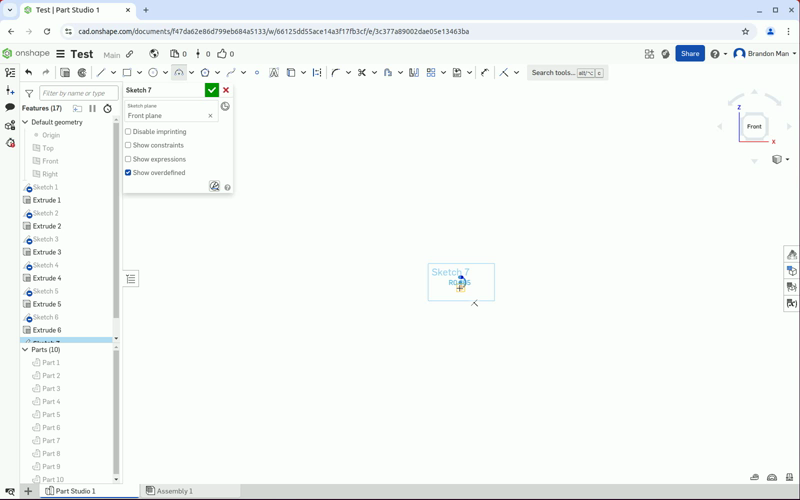
key_down(shift)
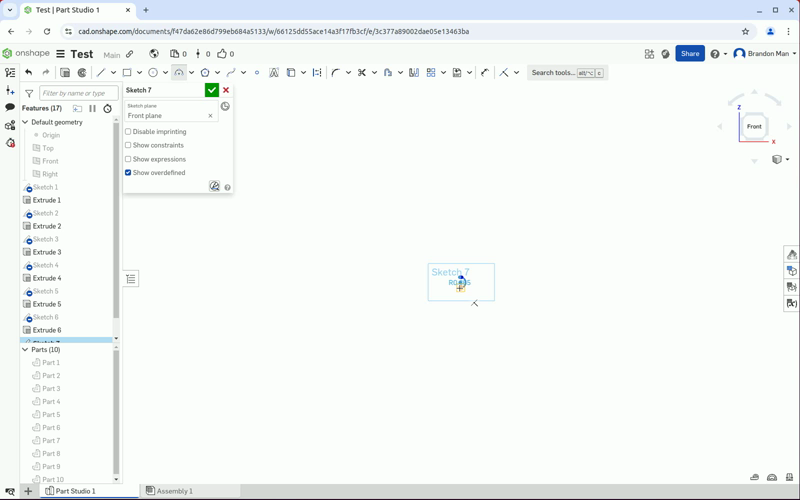
mouse_move(455, 282)
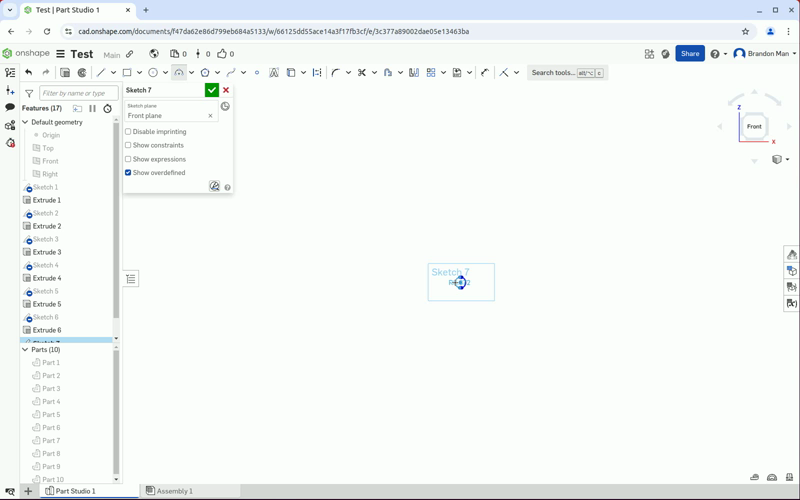
click(455, 282)
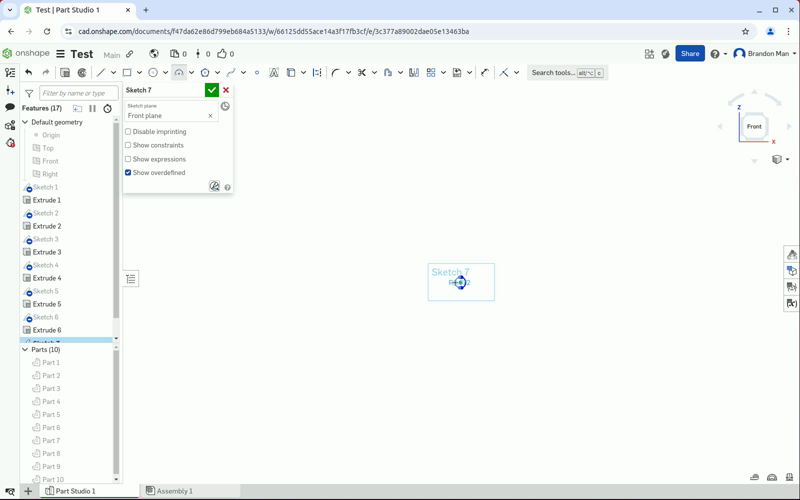
key_up(shift)
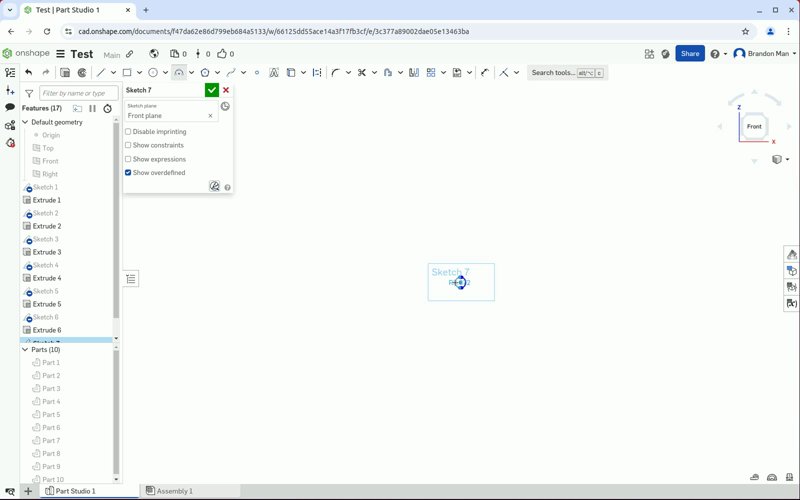
key(esc)
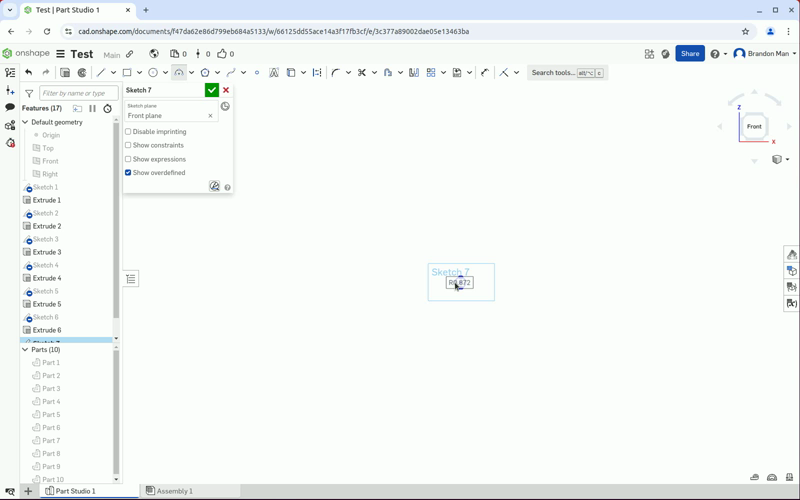
mouse_move(465, 283)
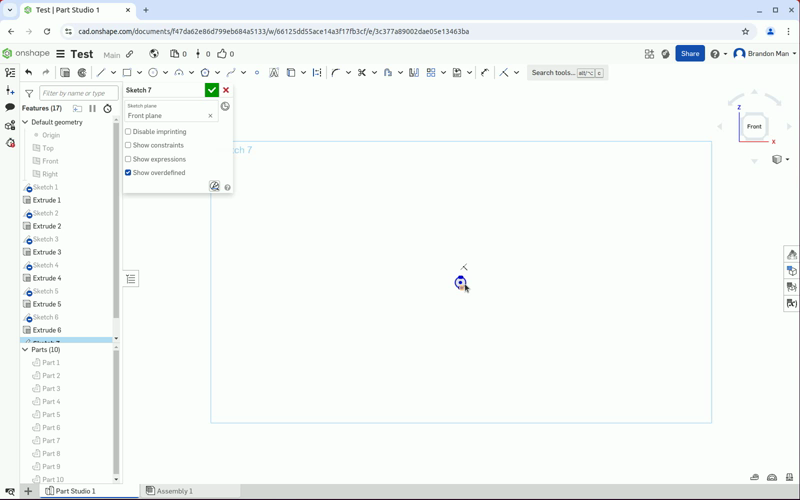
scroll(6)
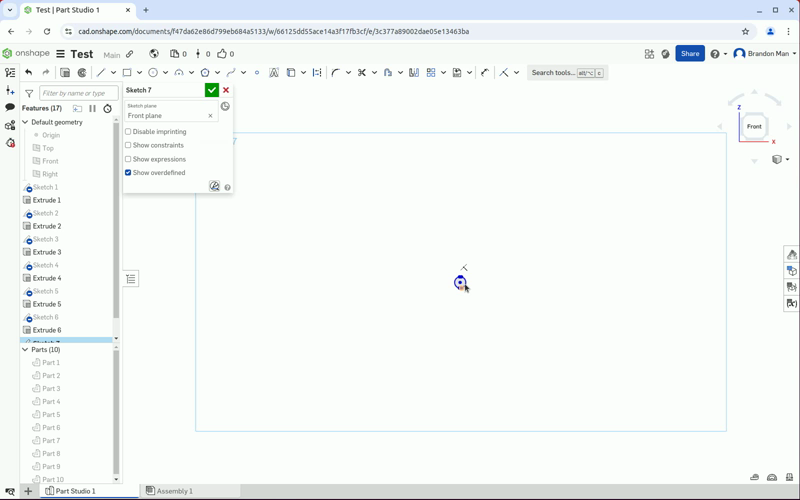
scroll(6)
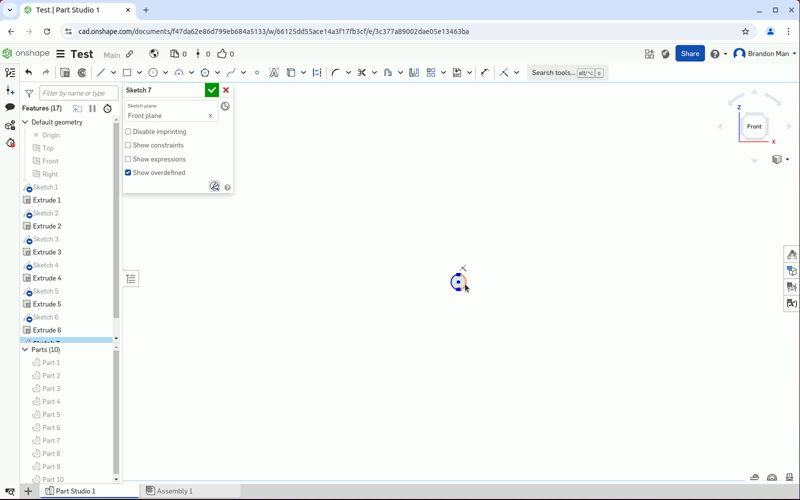
scroll(6)
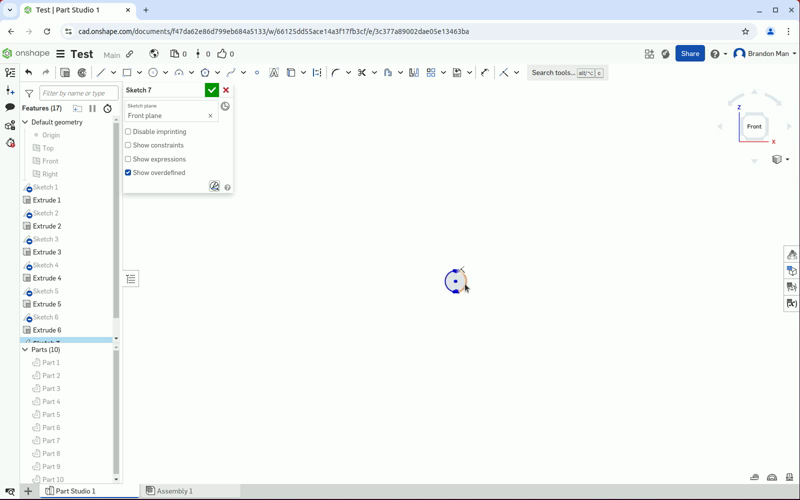
scroll(6)
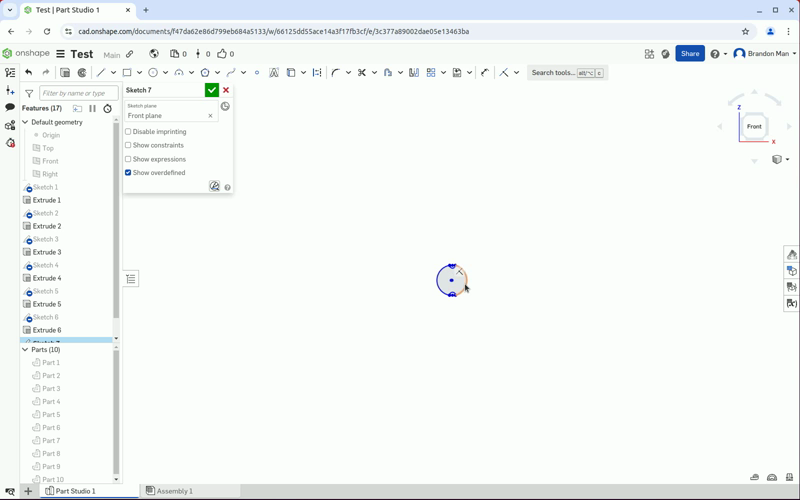
scroll(6)
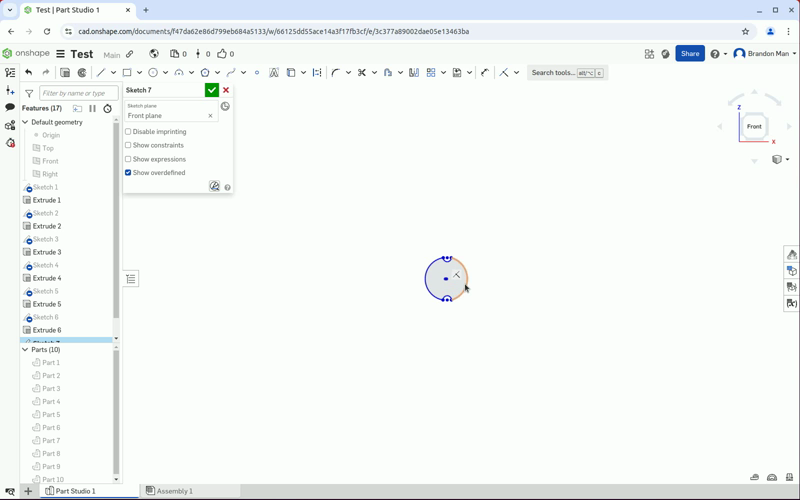
scroll(6)
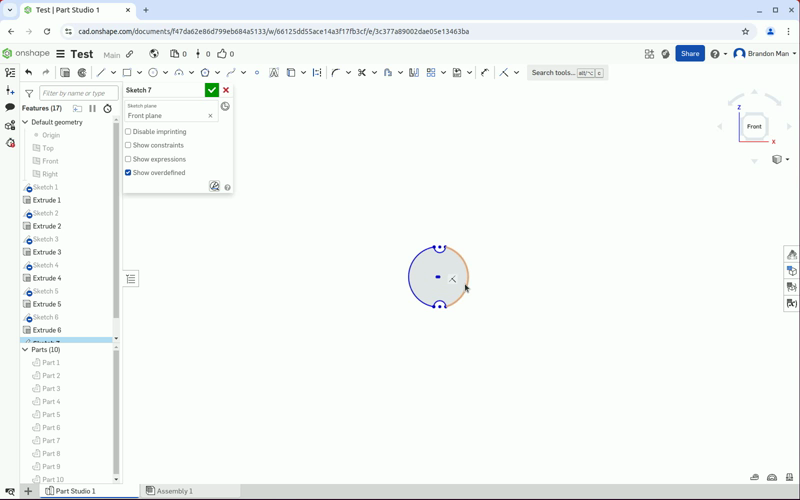
scroll(6)
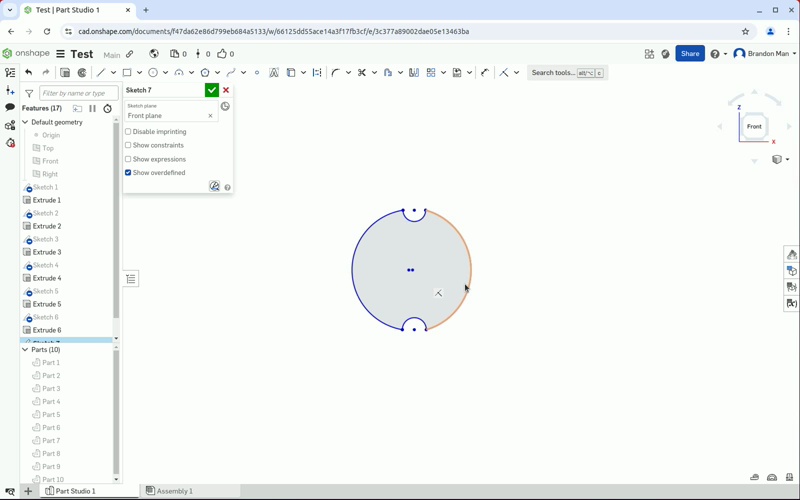
click(465, 283)
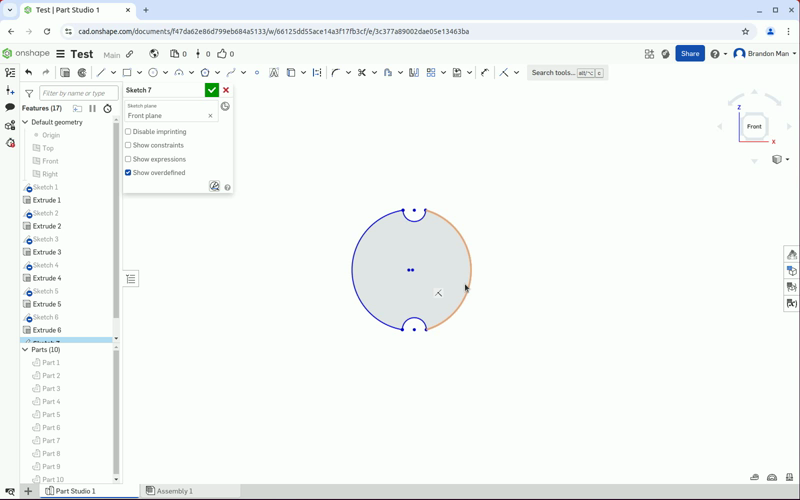
scroll(-6)
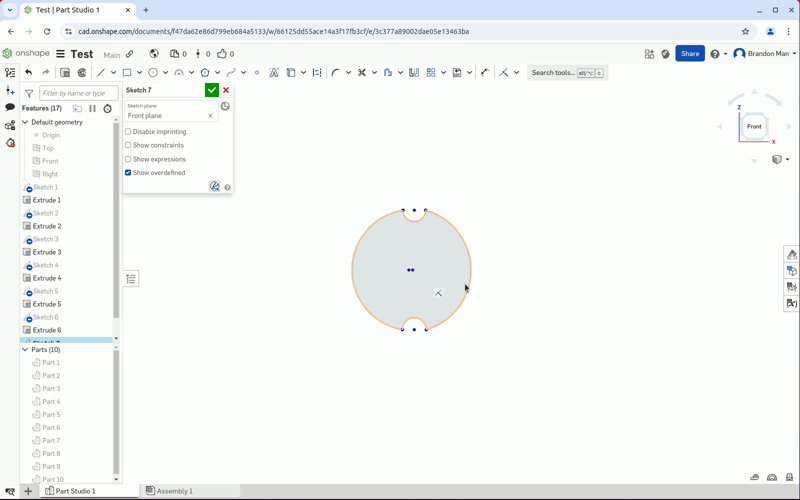
scroll(-6)
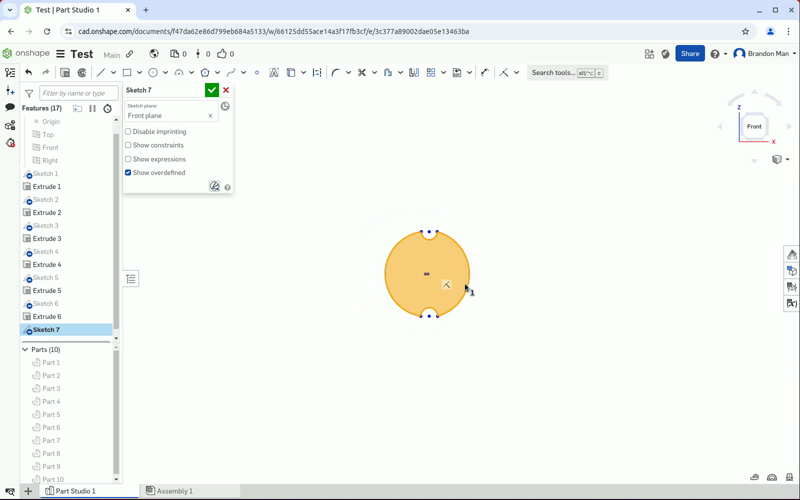
scroll(-6)
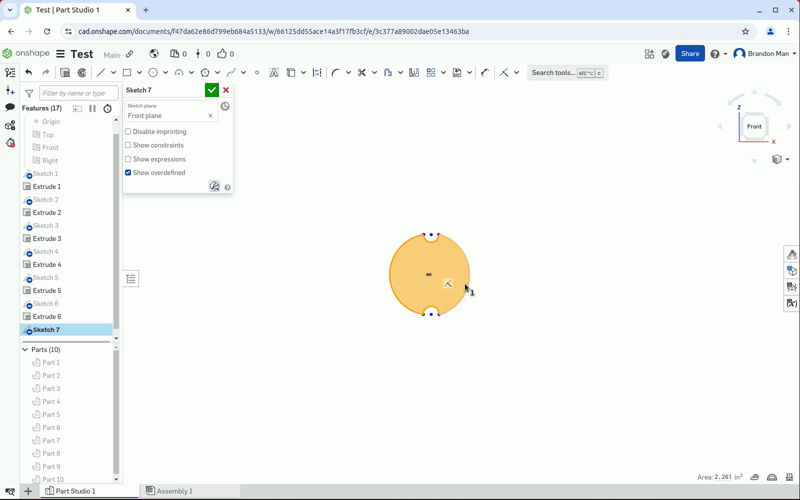
scroll(-6)
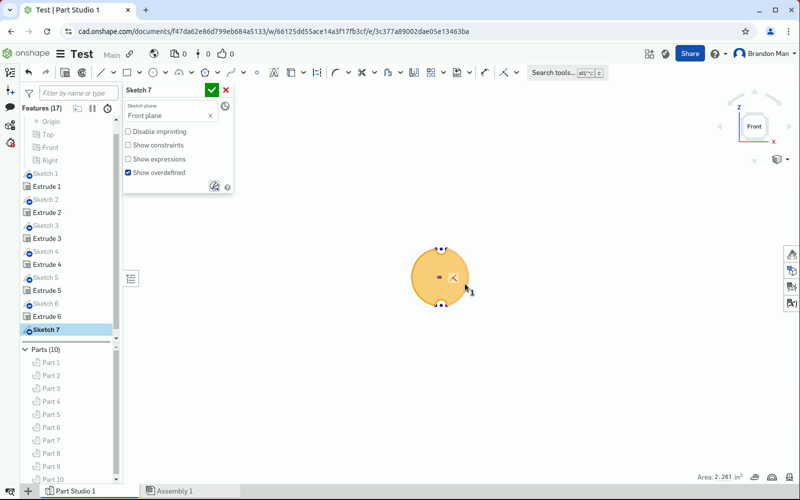
scroll(-6)
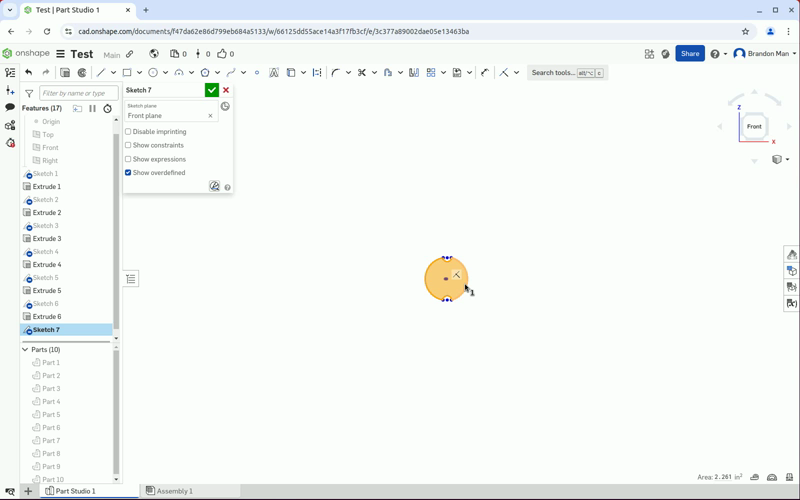
scroll(-6)
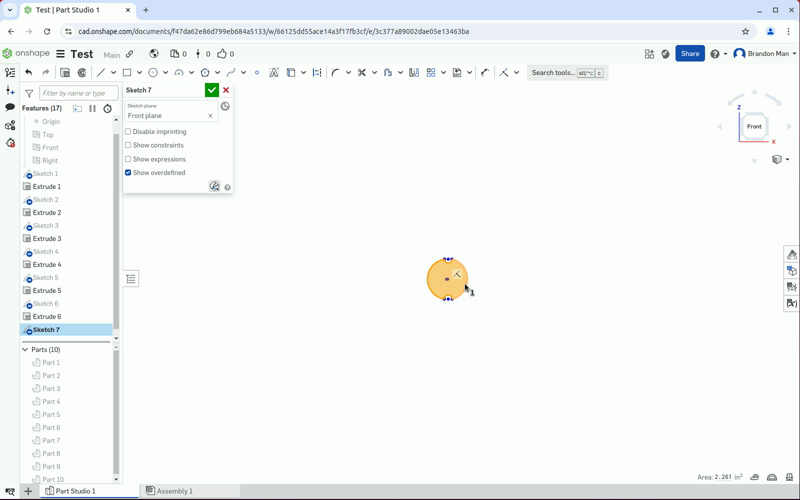
scroll(-6)
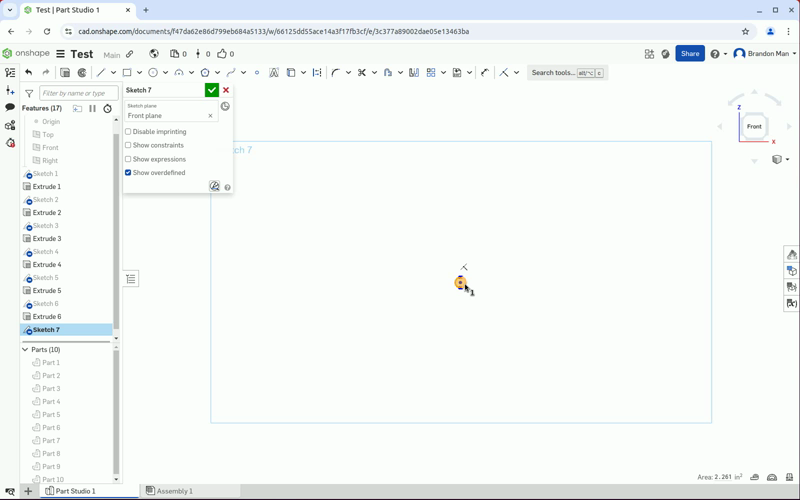
mouse_move(69, 352)
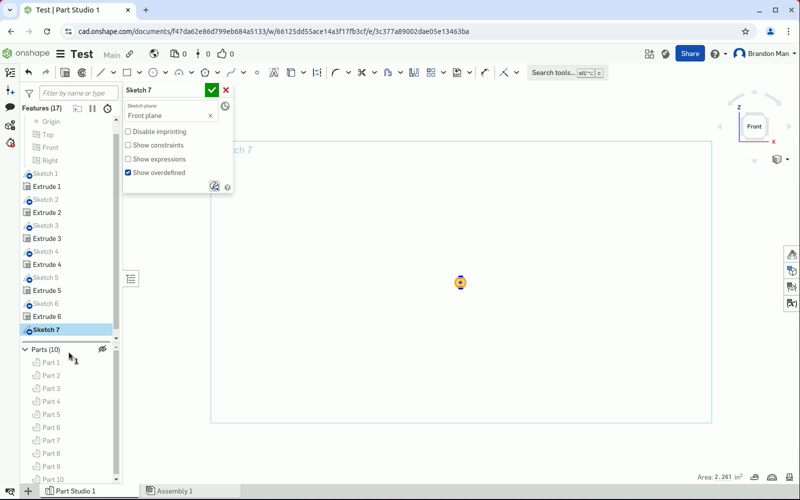
key(shift+y)
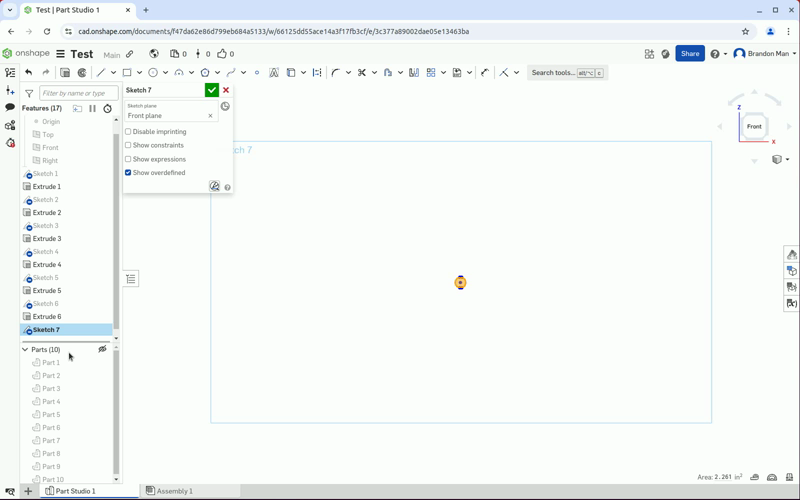
key(shift+e)
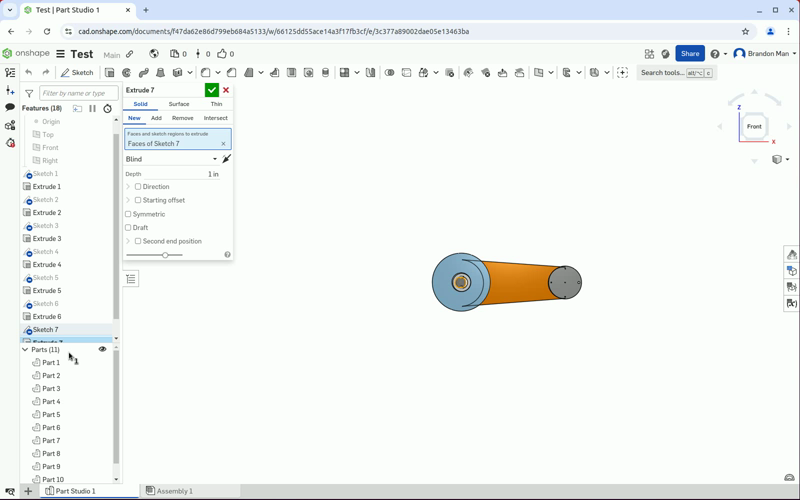
mouse_move(143, 106)
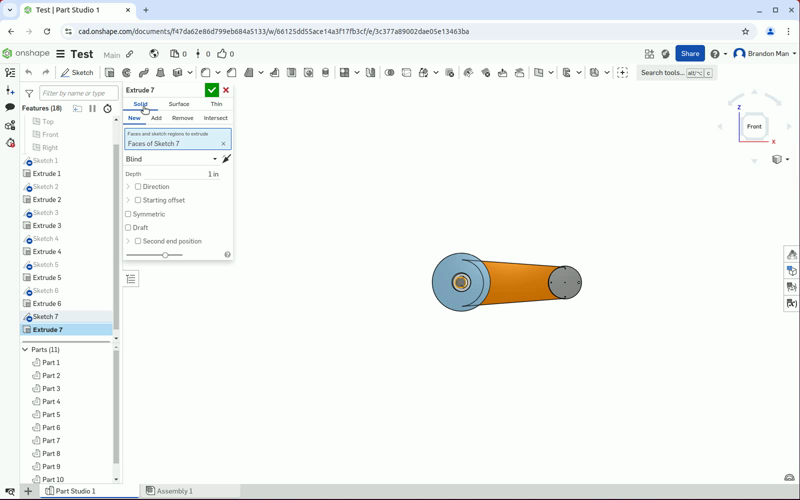
click(143, 106)
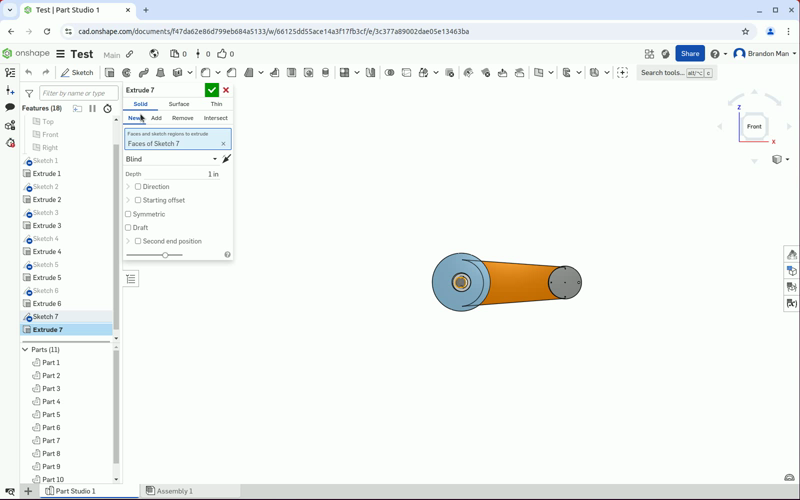
mouse_move(137, 120)
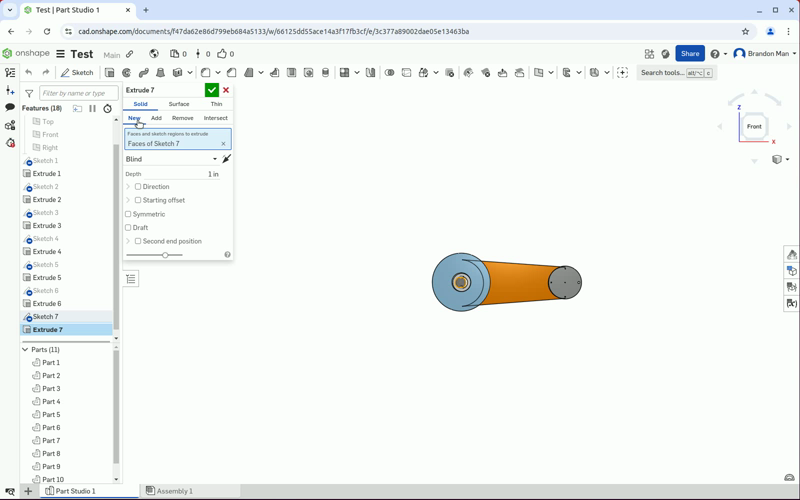
click(137, 120)
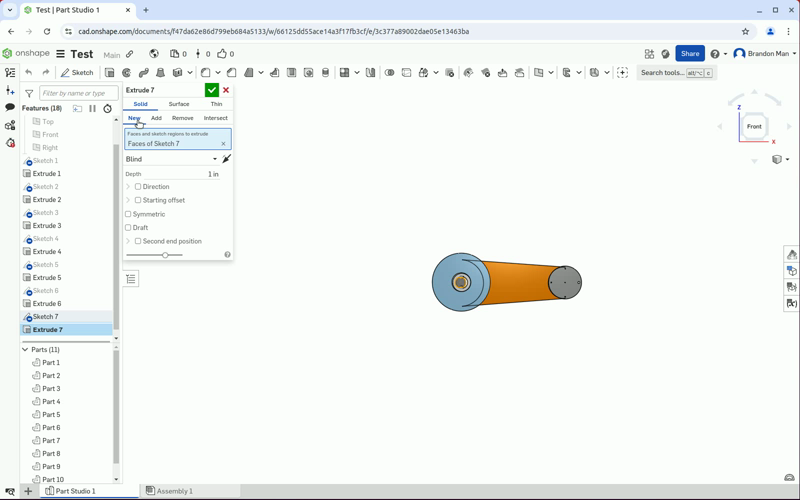
key(tab, 4)
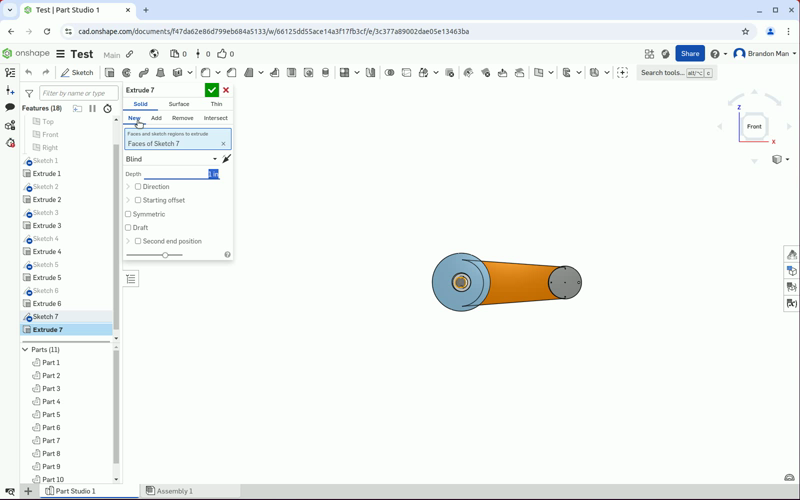
text(0.482)
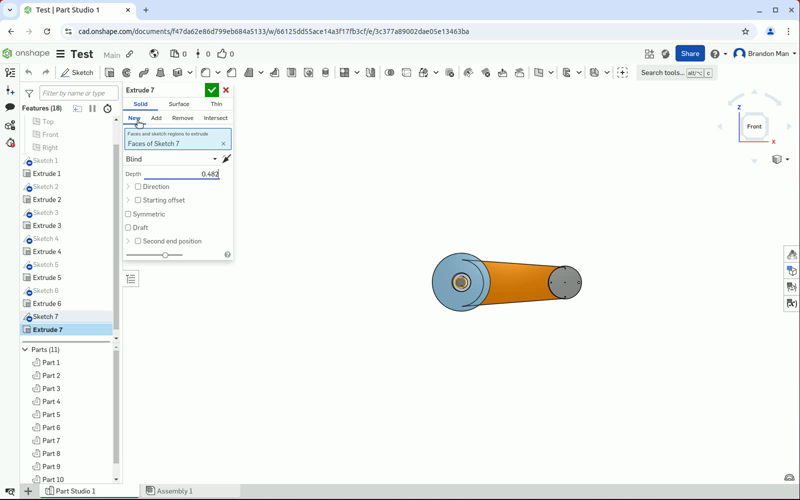
key(tab, 3)
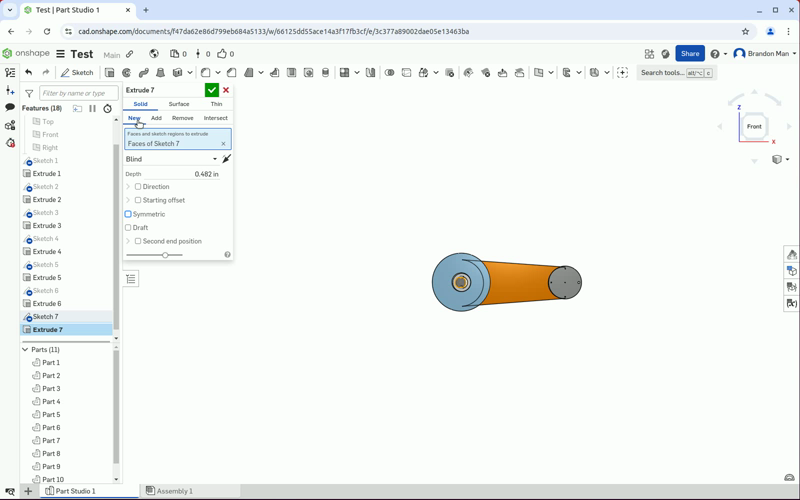
key(space)
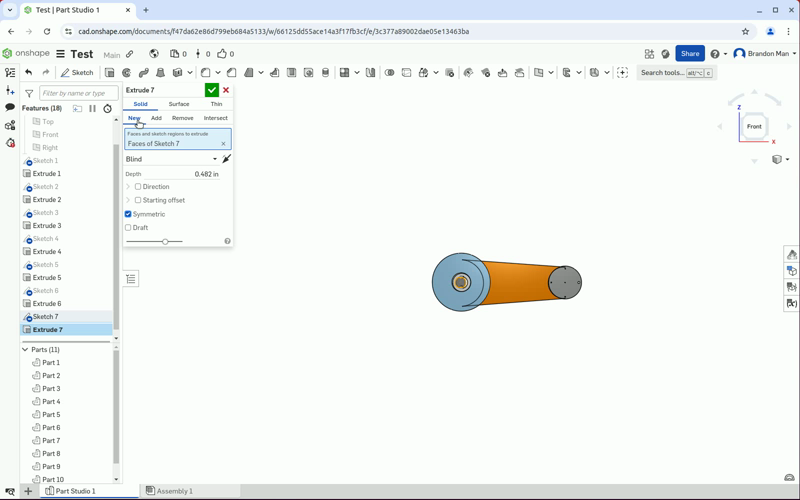
key(enter)
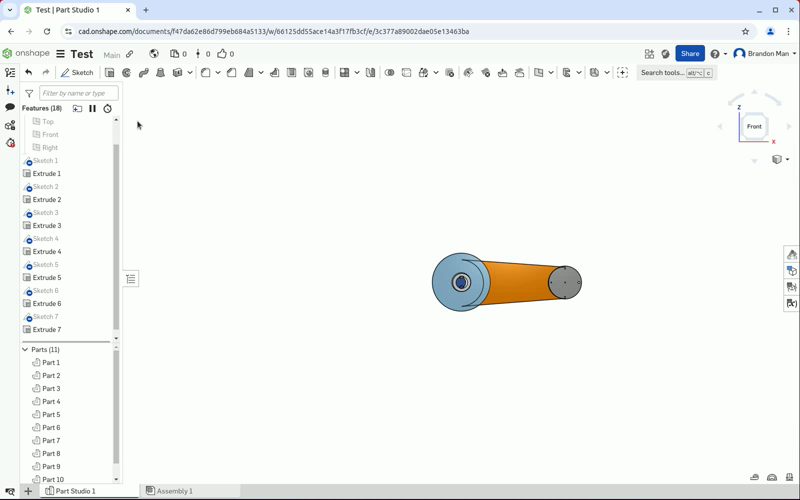
key(shift+h)
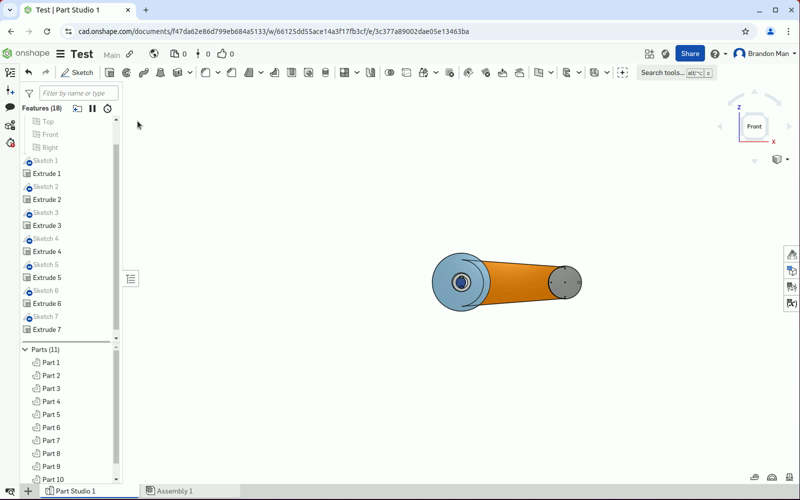
key(shift+h)
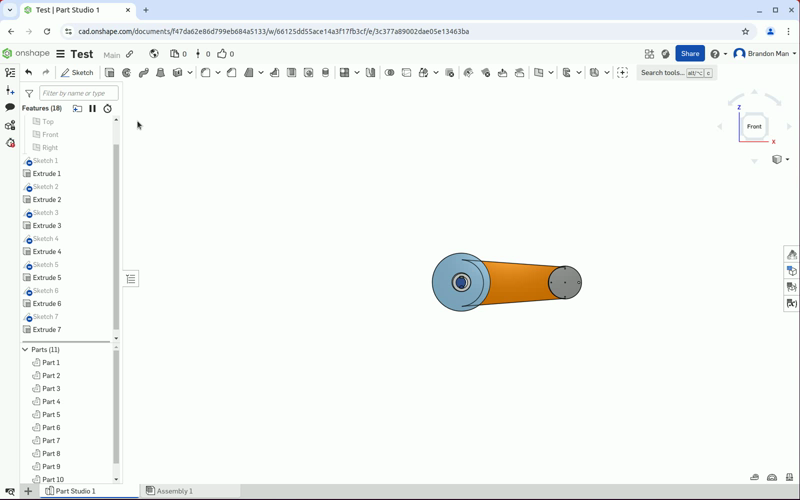
key(shift+7)
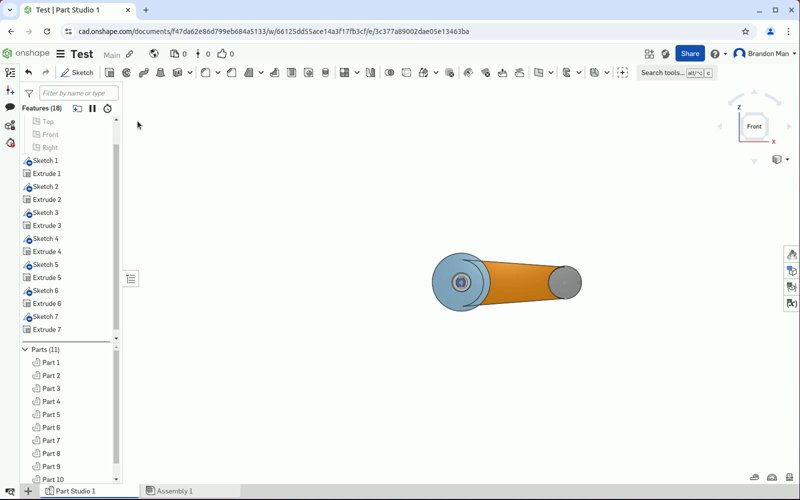
key(left, 2)
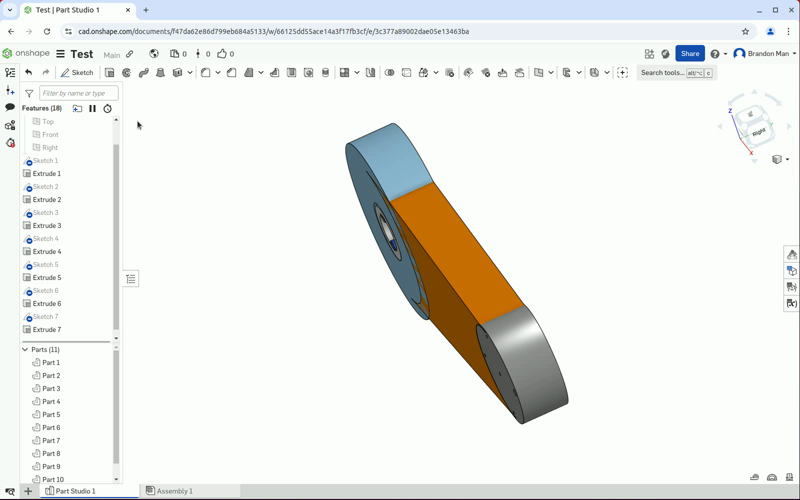
key(down, 2)
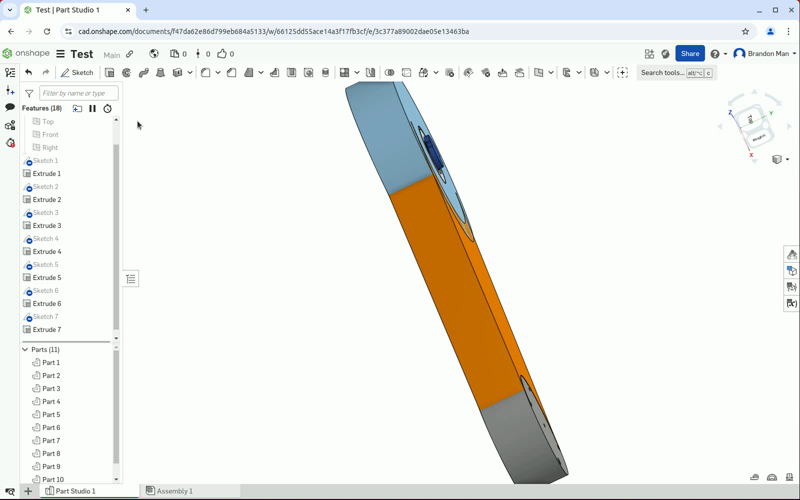
key(up, 2)
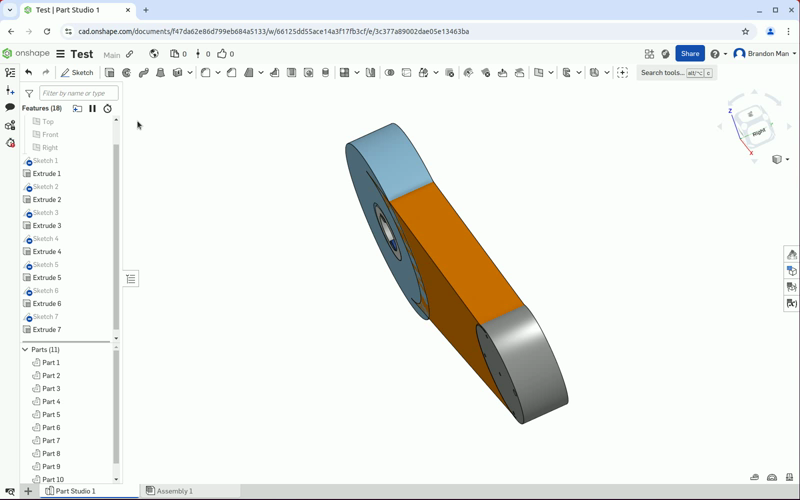
key(right, 2)
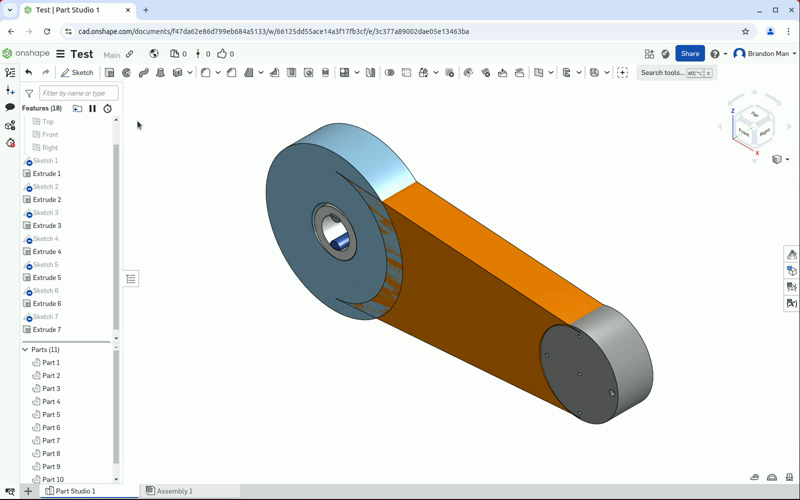
mouse_move(69, 163)
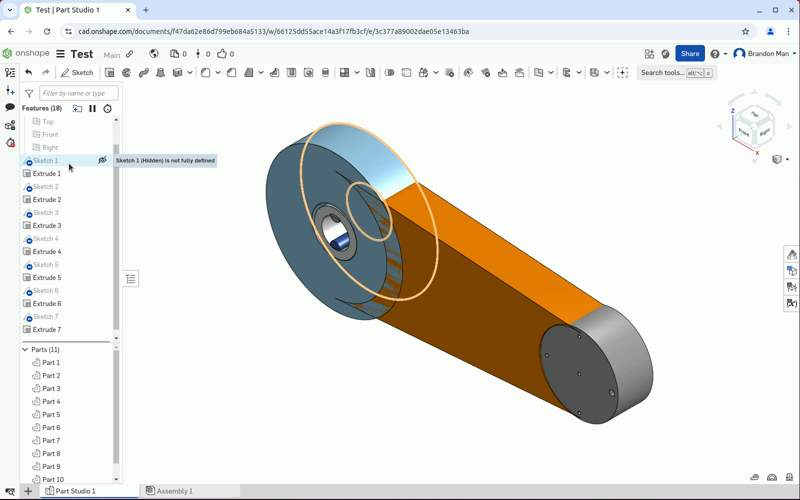
click(69, 163)